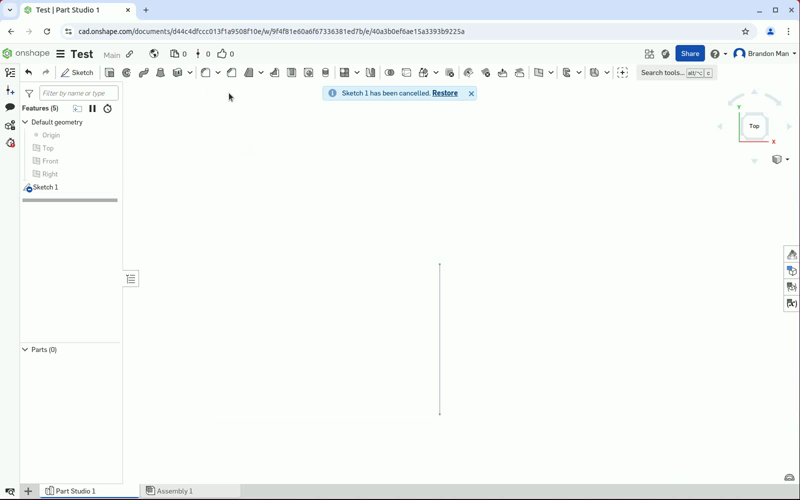
key(shift+h)
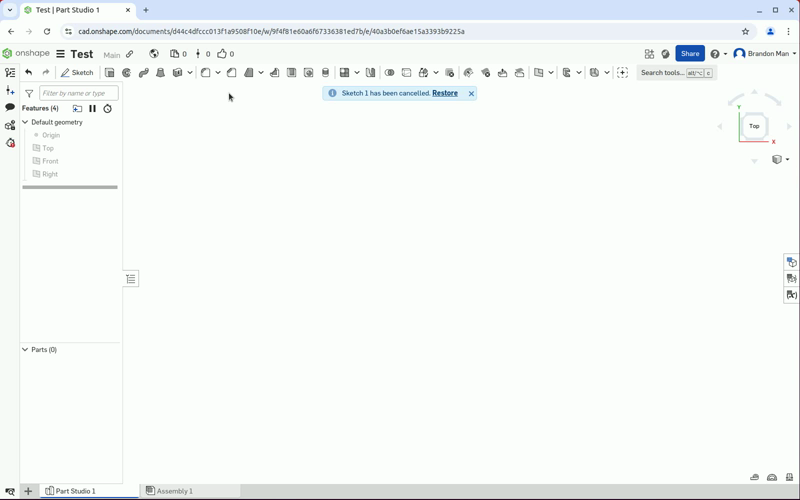
mouse_move(73, 352)
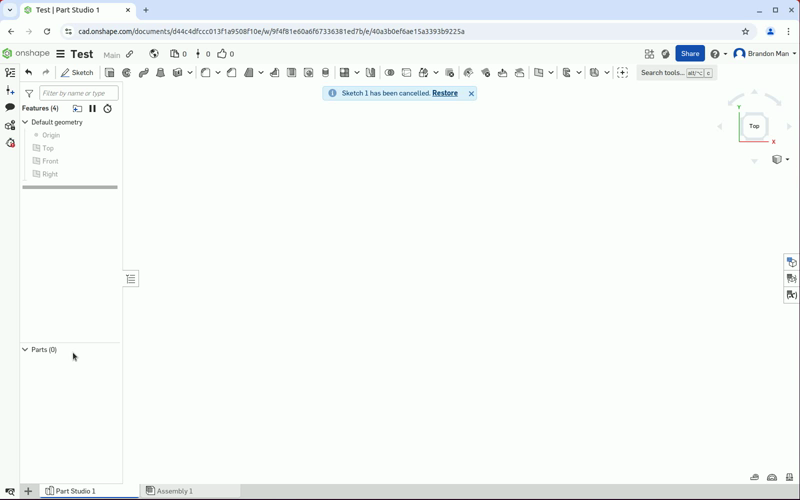
key(y)
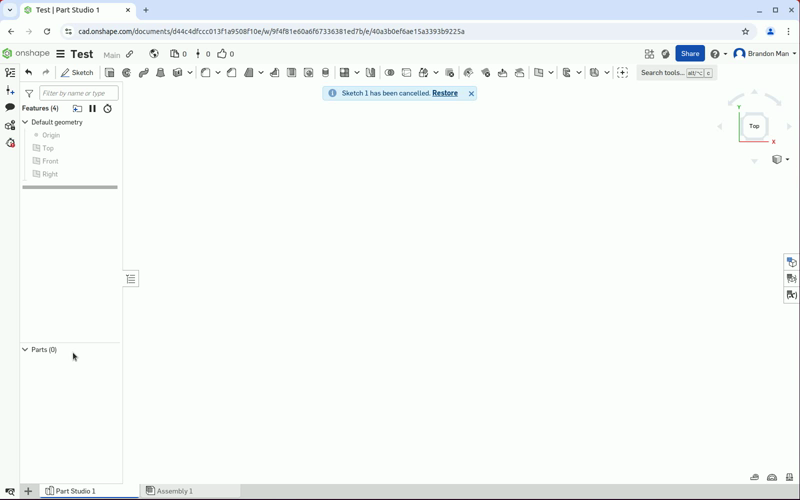
key(shift+p)
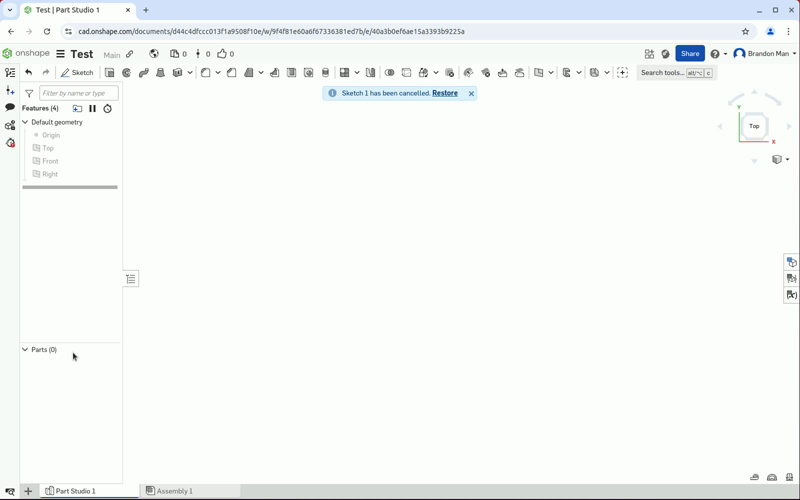
key(space)
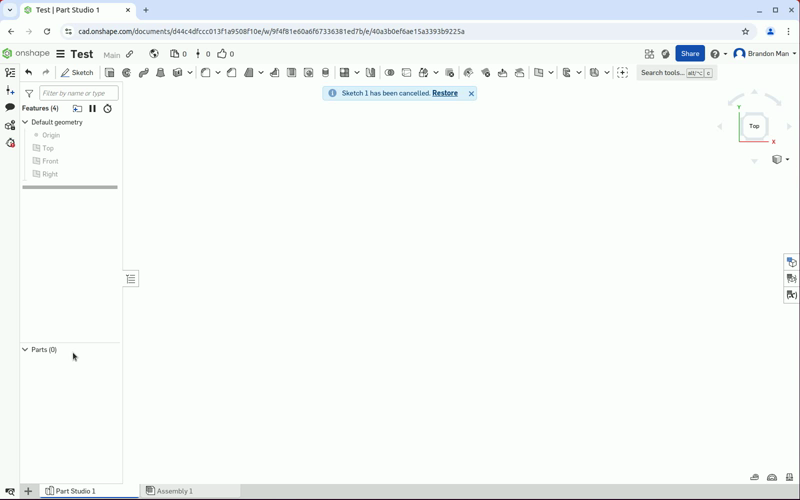
key_down(shift)
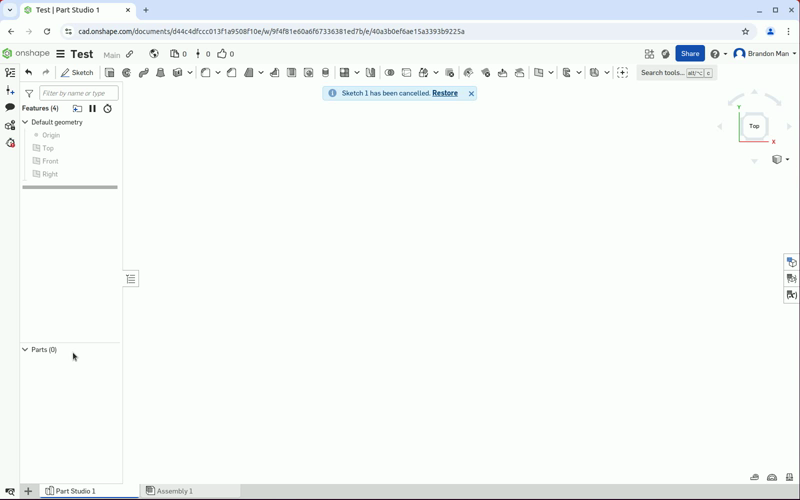
key(up)
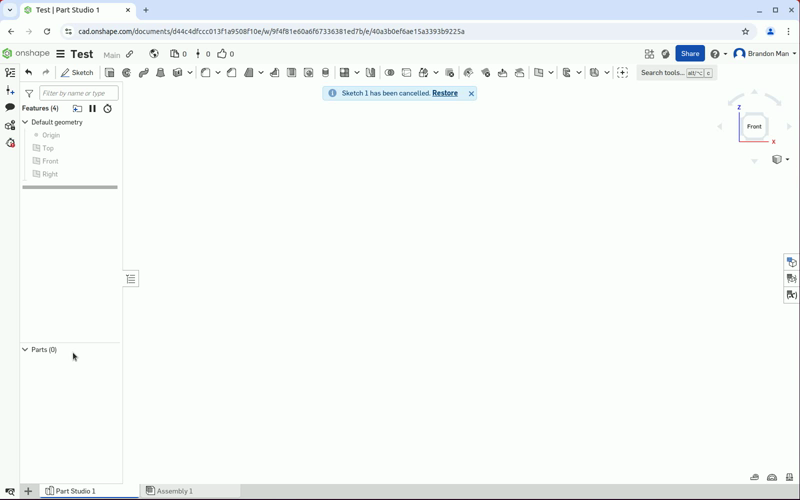
key_up(shift)
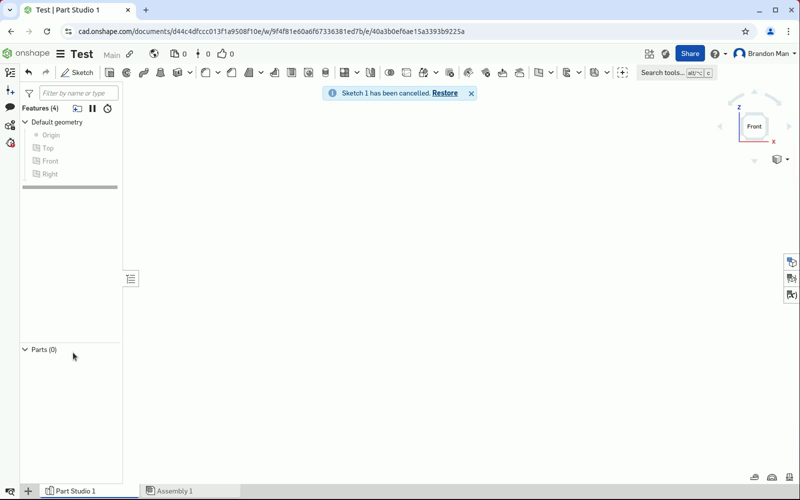
mouse_move(73, 352)
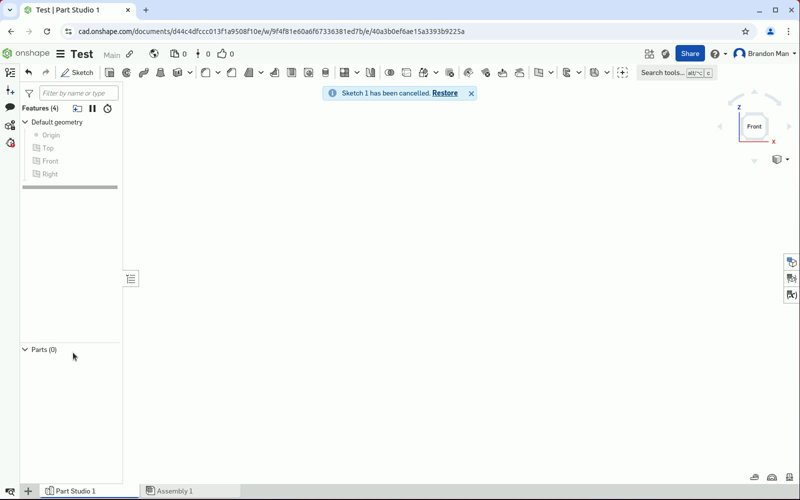
key(shift+y)
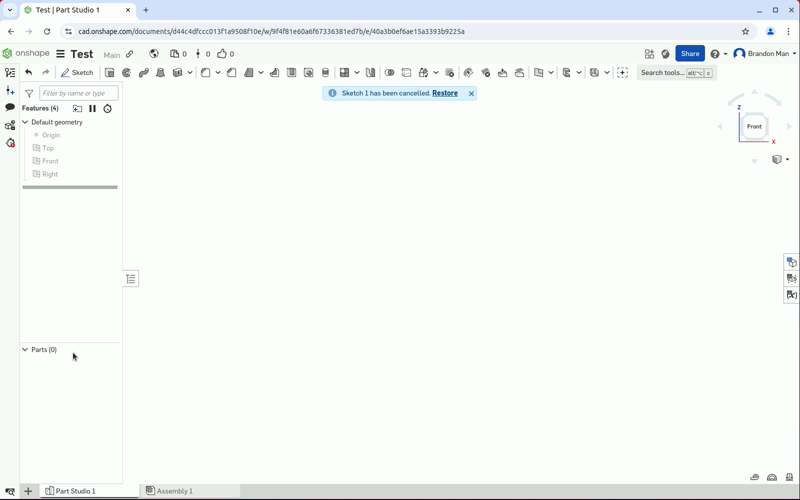
key(shift+s)
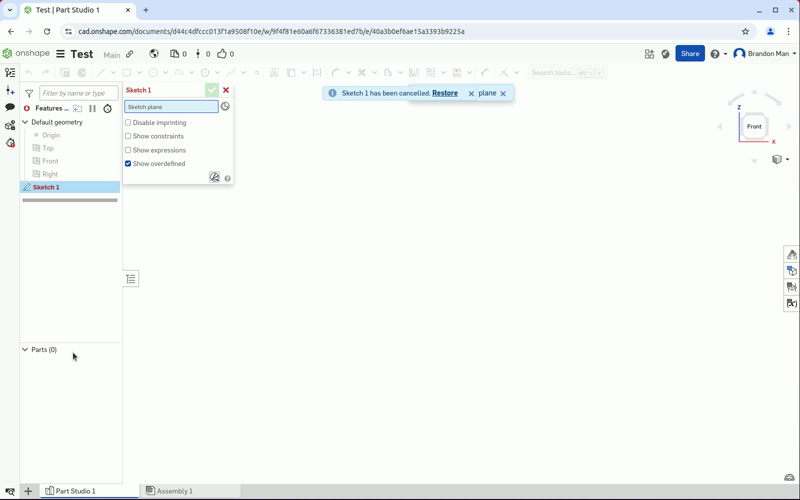
mouse_move(73, 163)
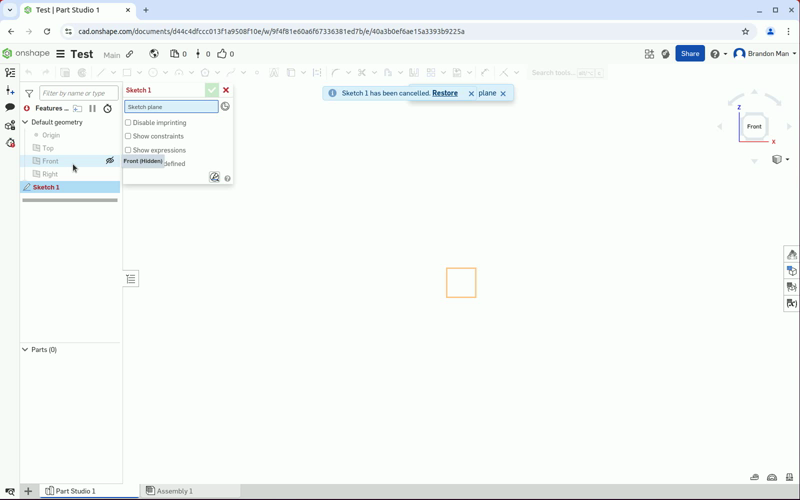
click(73, 163)
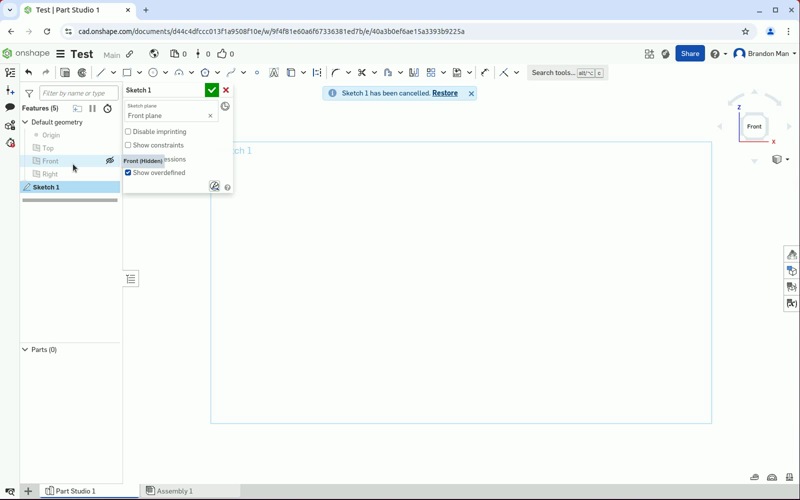
mouse_move(73, 352)
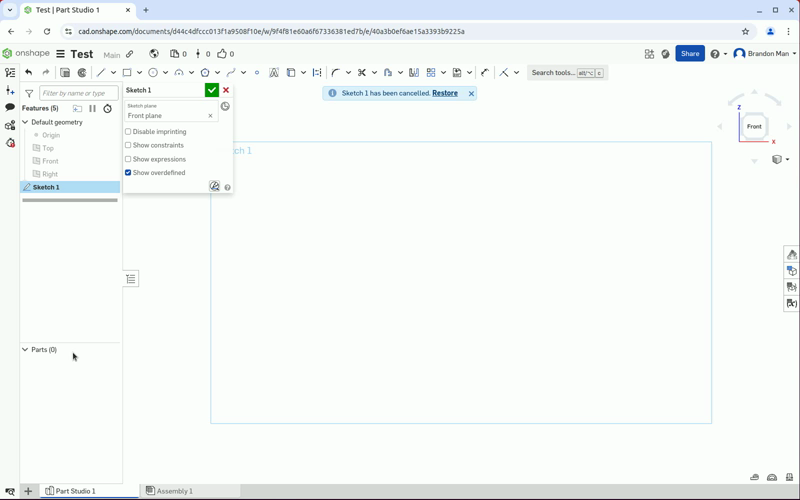
key(y)
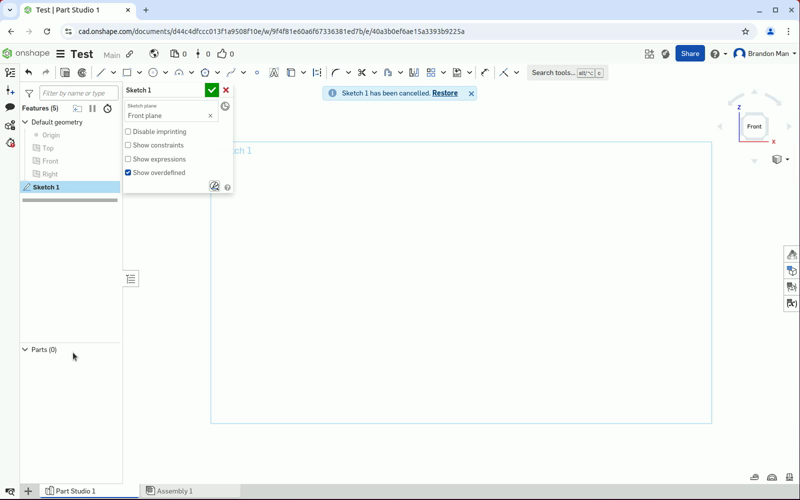
key(l)
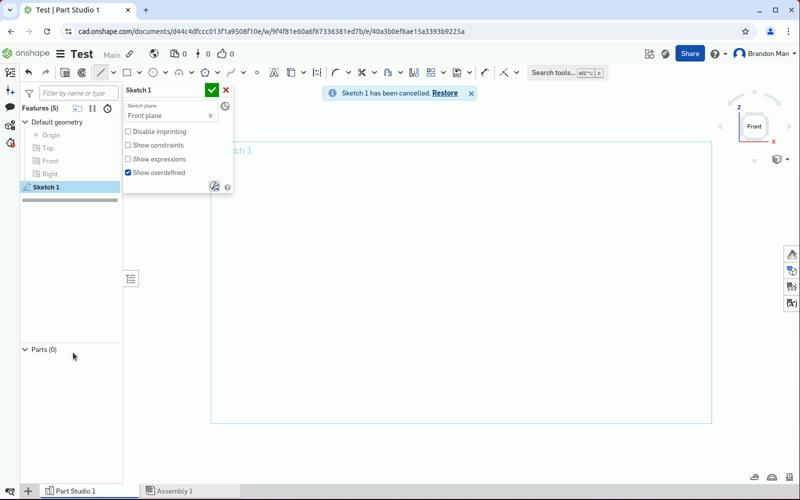
key_down(shift)
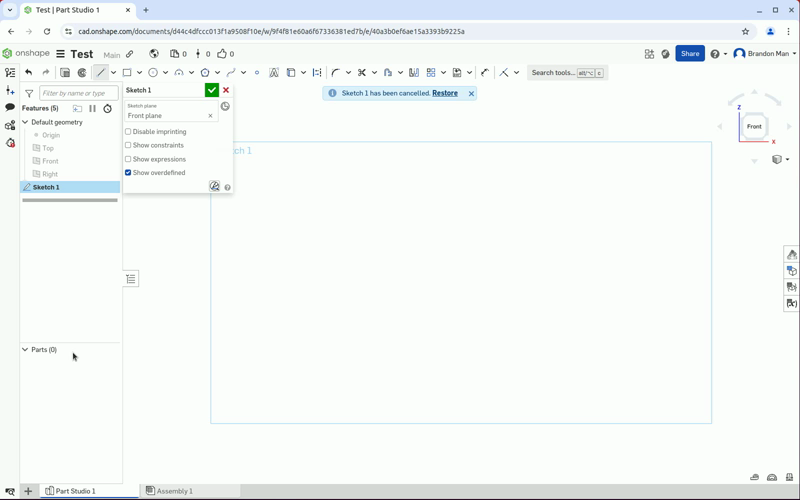
mouse_move(460, 207)
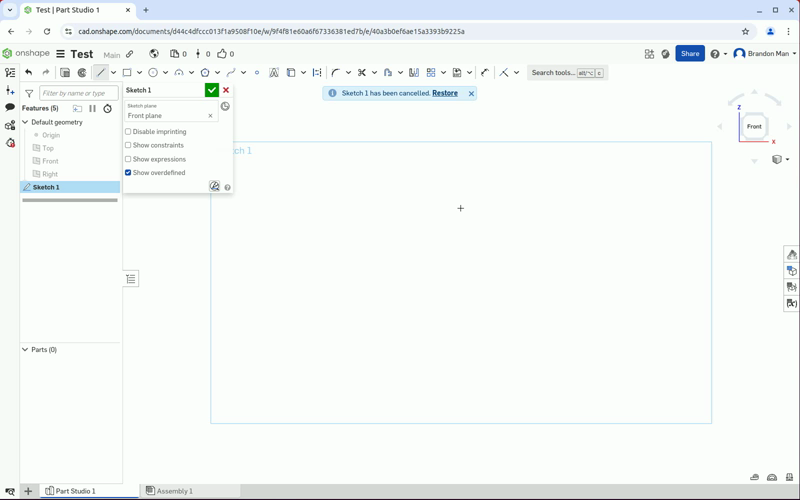
click(460, 207)
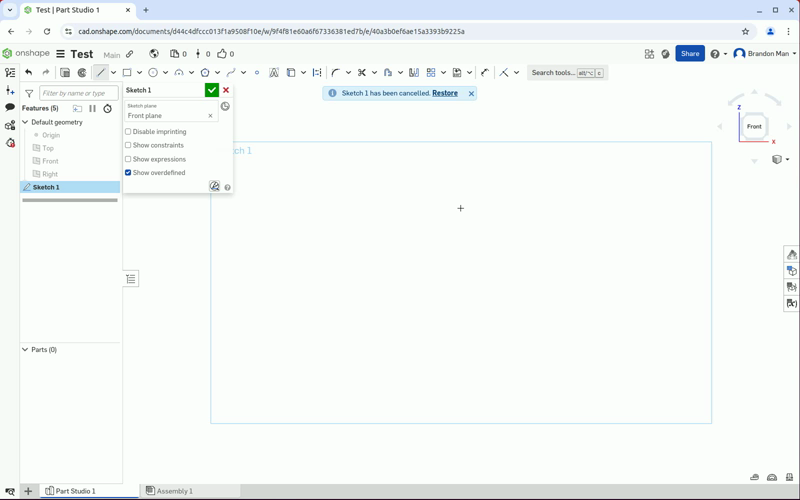
key_up(shift)
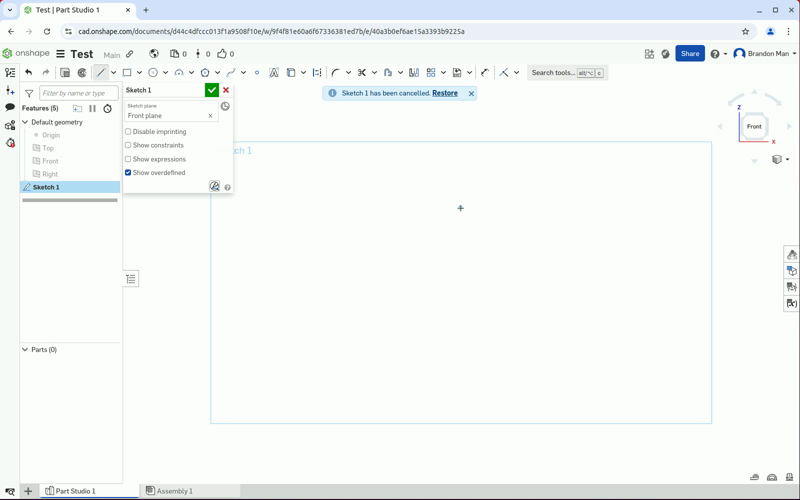
key_down(shift)
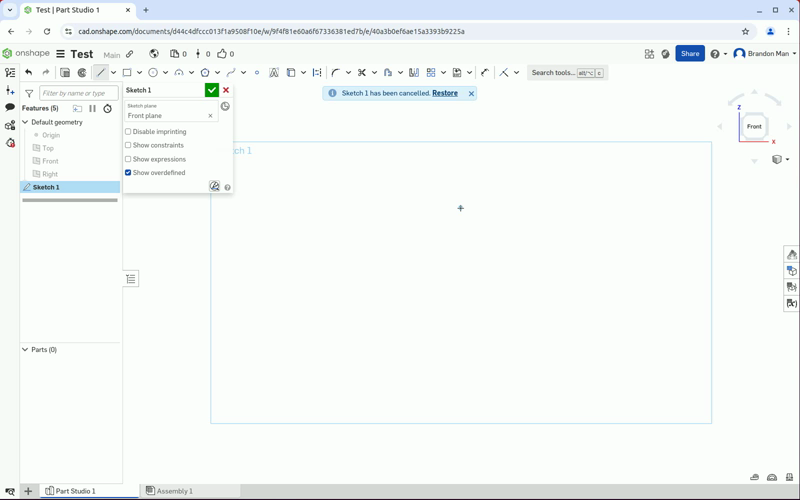
mouse_move(490, 207)
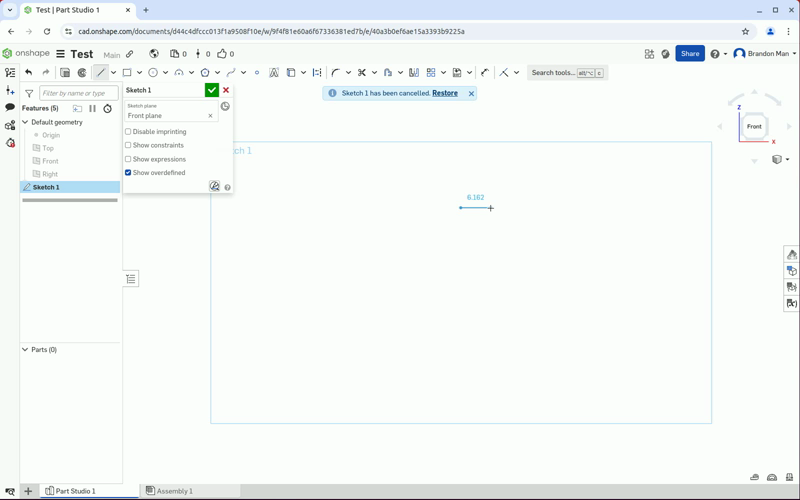
mouse_move(473, 207)
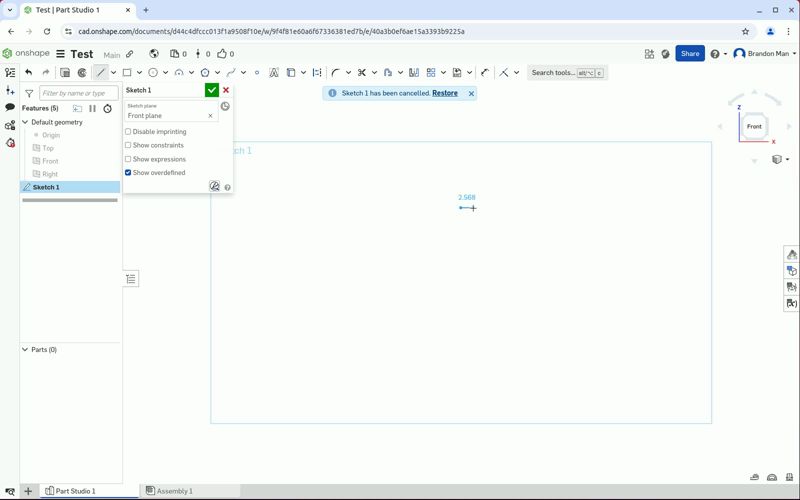
click(473, 207)
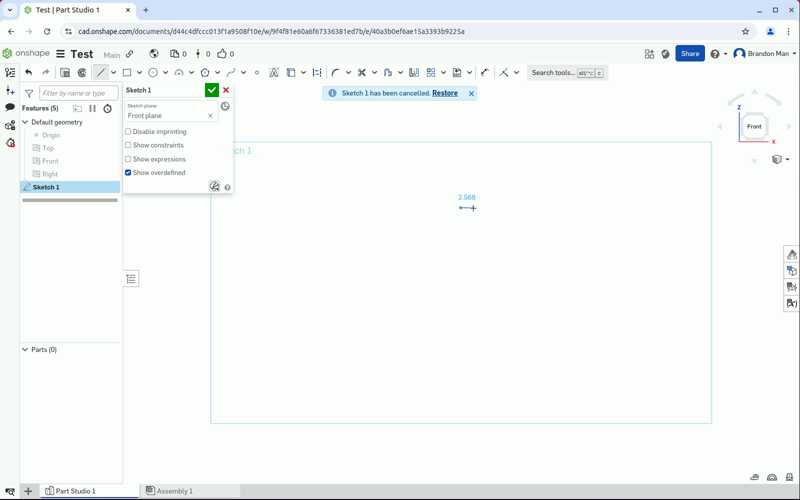
key_up(shift)
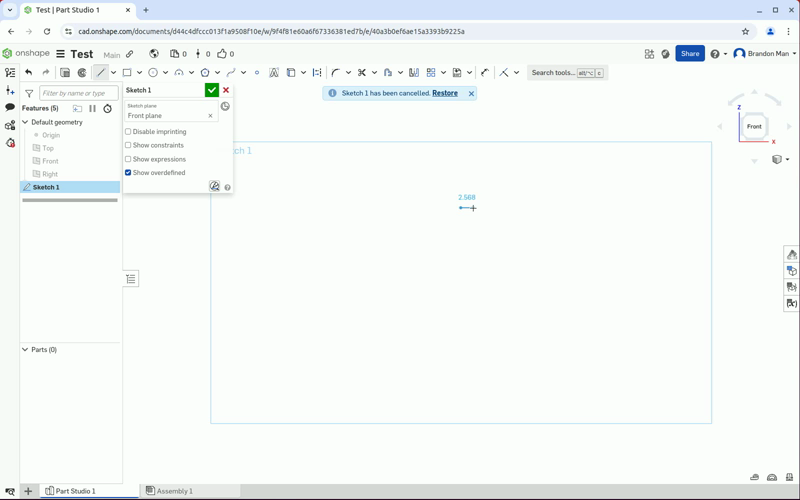
key(esc)
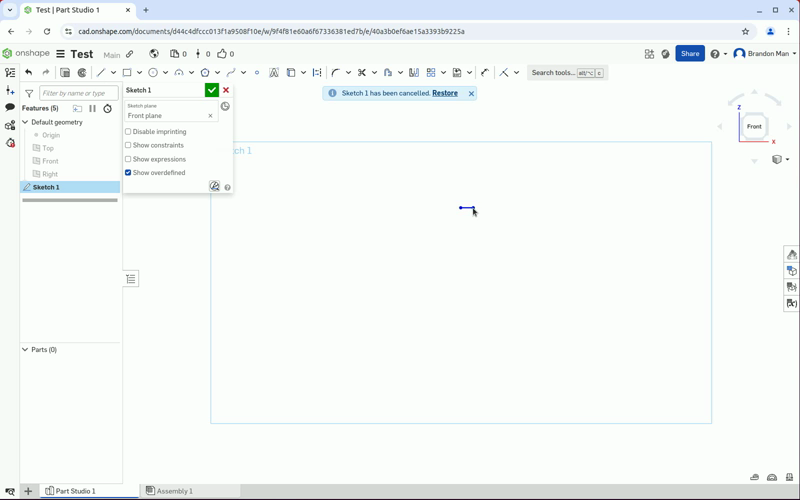
key(a)
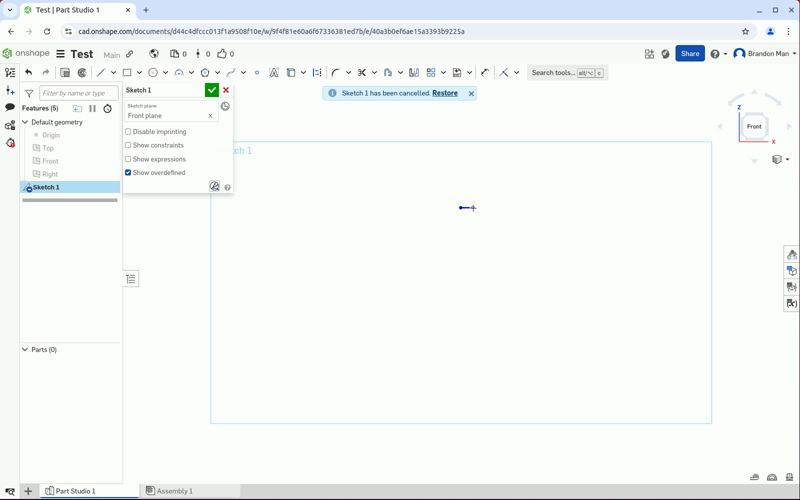
mouse_move(473, 207)
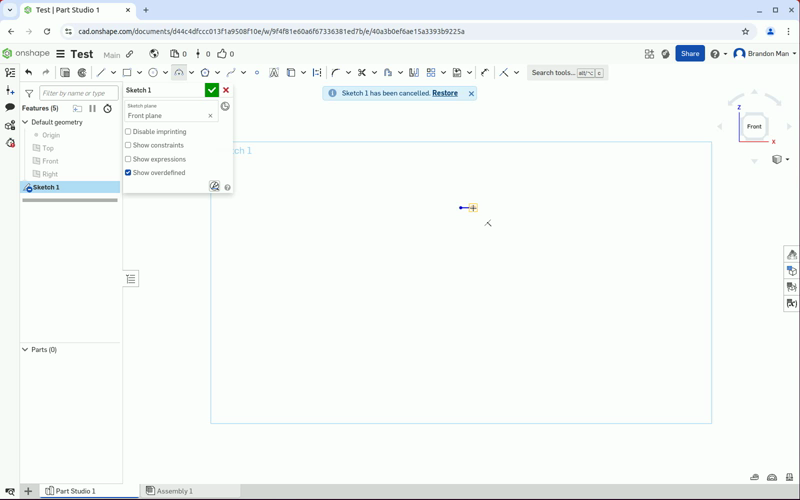
click(473, 207)
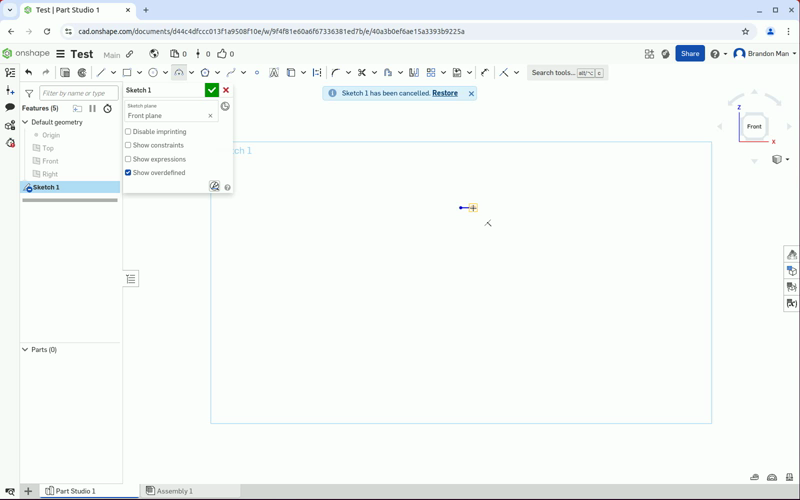
key_down(shift)
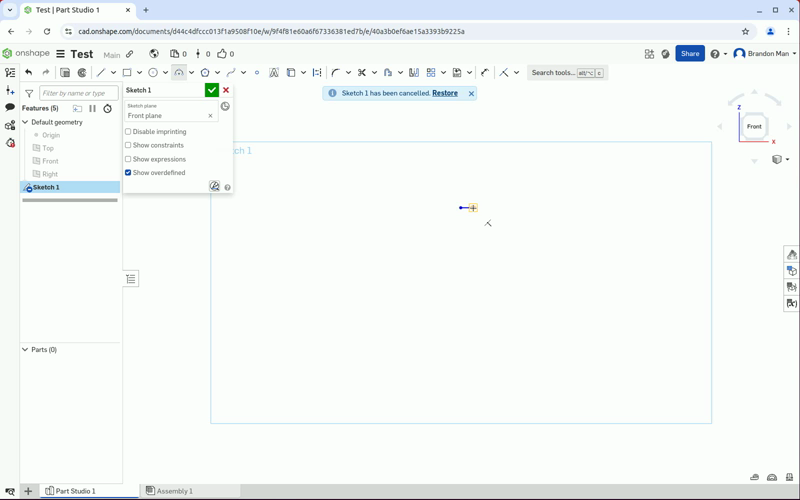
mouse_move(523, 207)
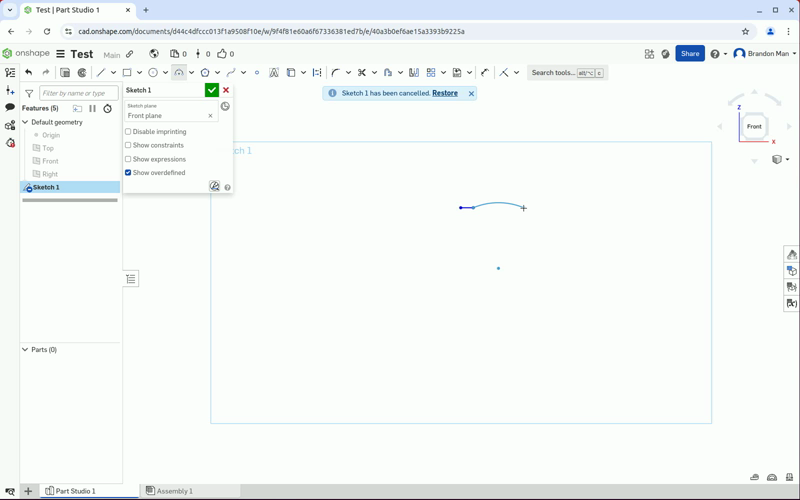
click(523, 207)
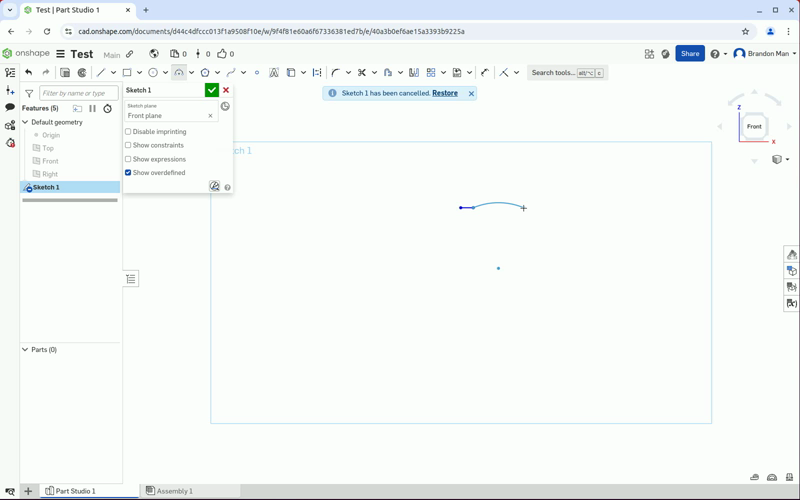
mouse_move(498, 183)
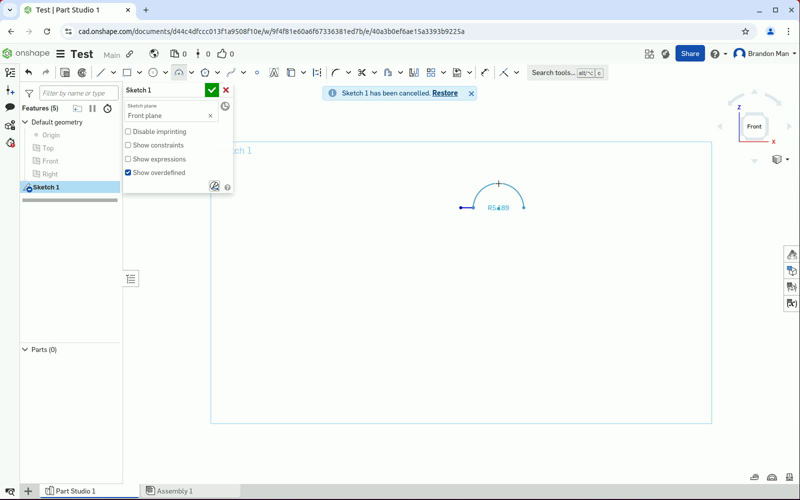
click(498, 183)
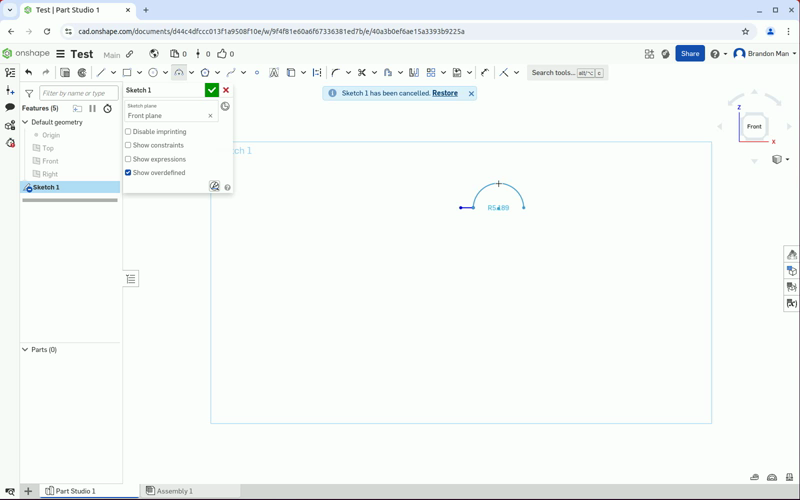
key_up(shift)
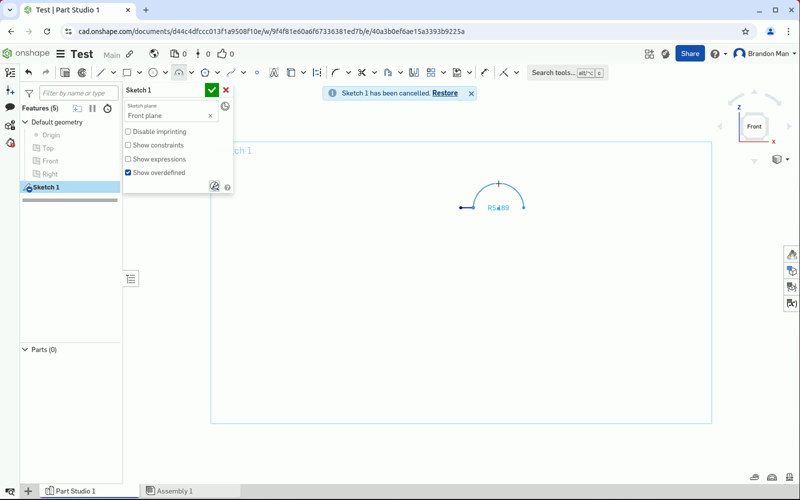
key(esc)
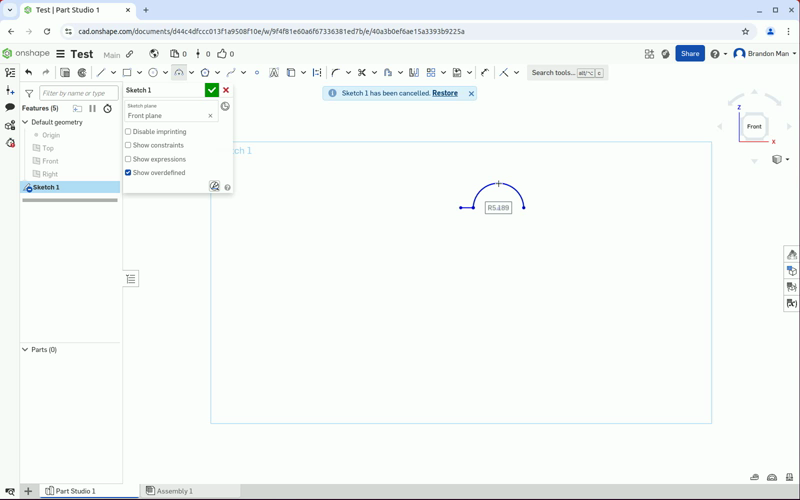
key(l)
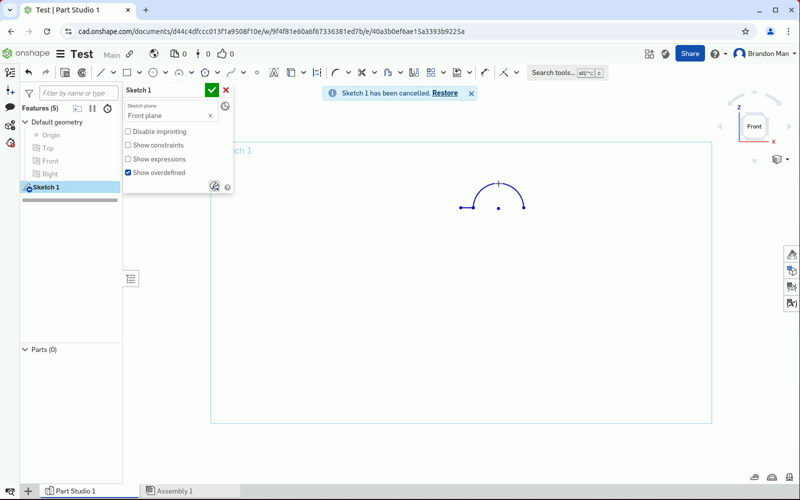
mouse_move(523, 207)
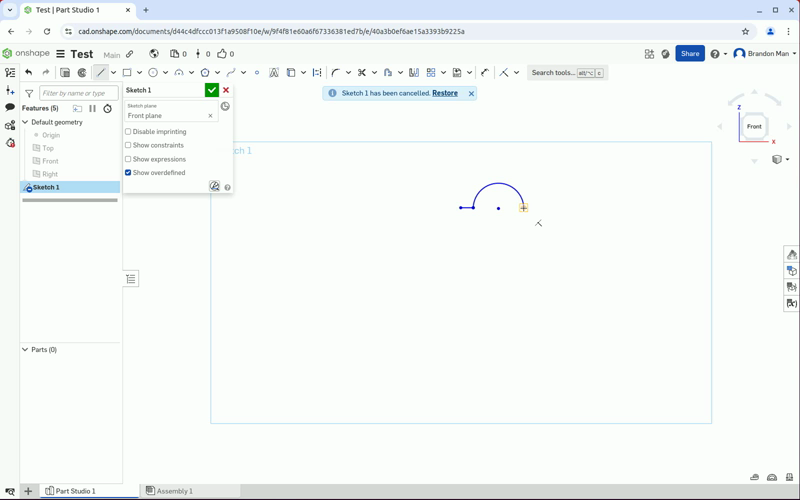
click(523, 207)
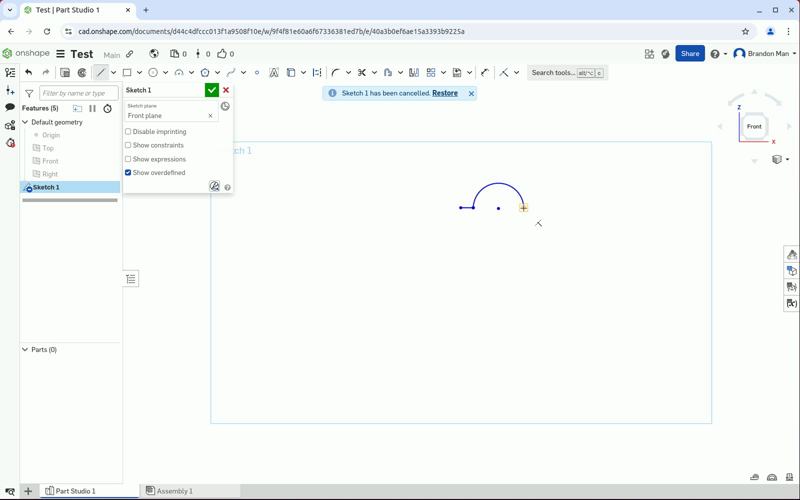
key_down(shift)
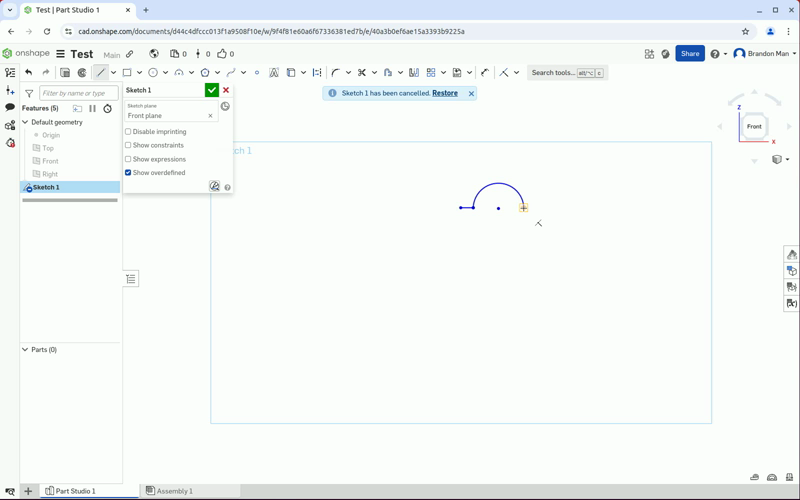
mouse_move(553, 207)
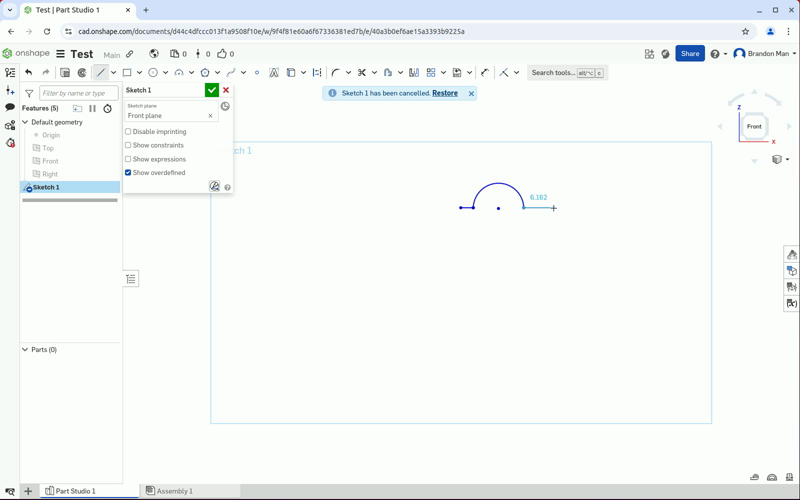
mouse_move(536, 207)
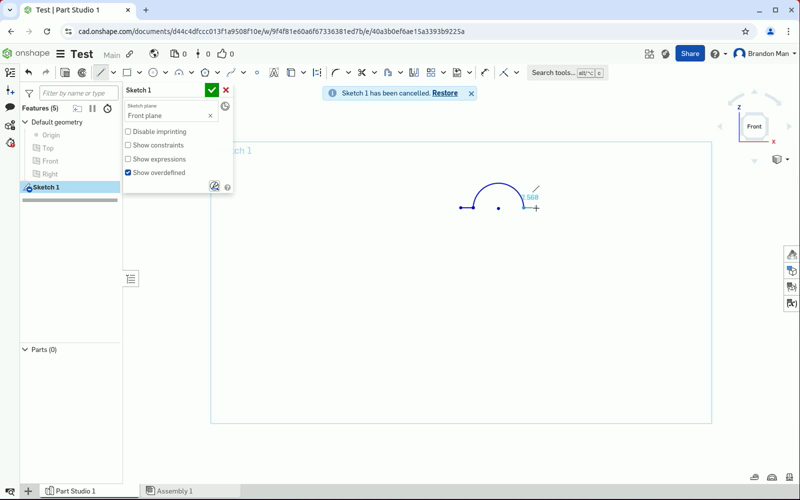
click(536, 207)
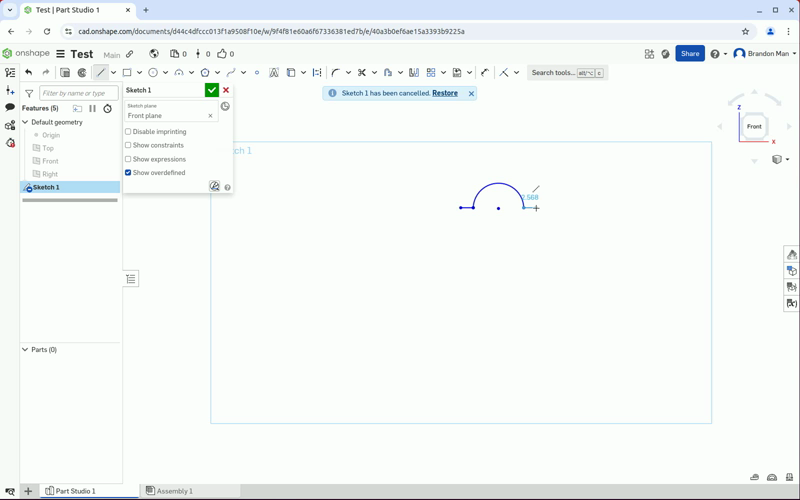
key_up(shift)
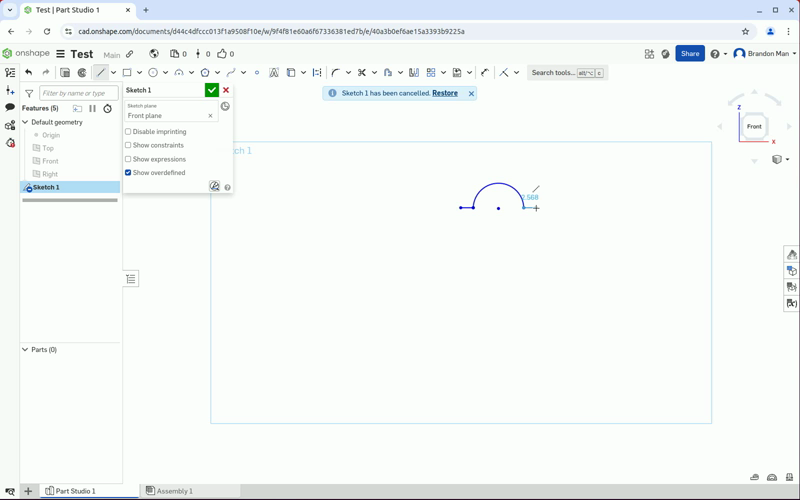
key(esc)
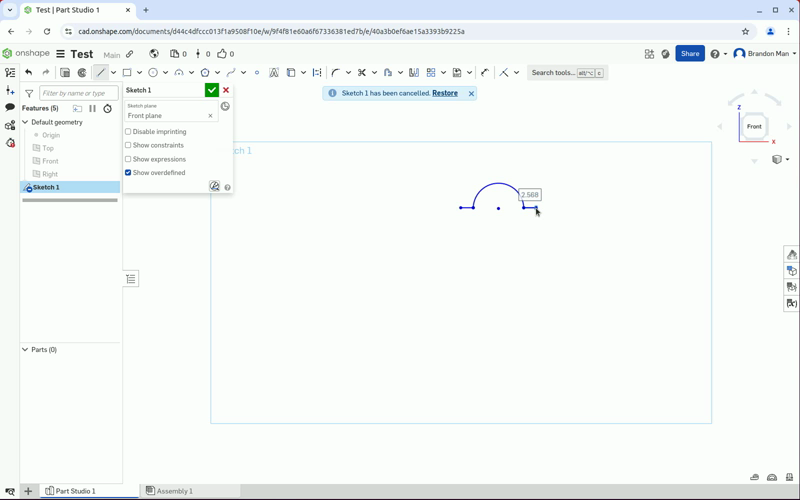
key(a)
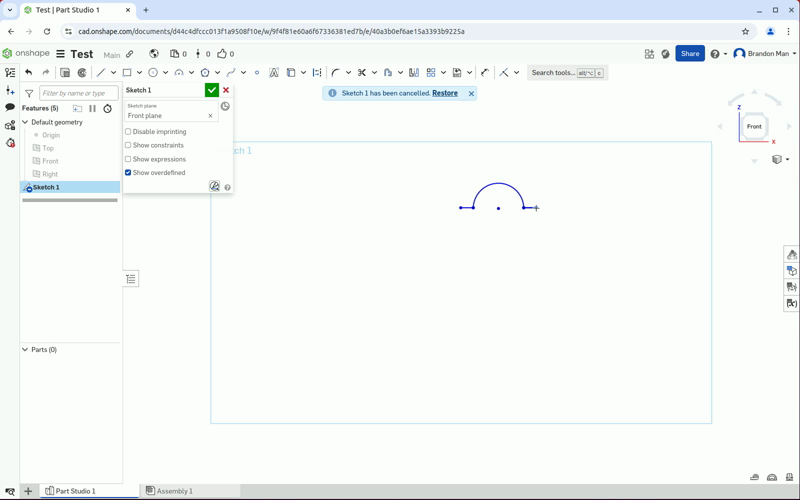
mouse_move(536, 207)
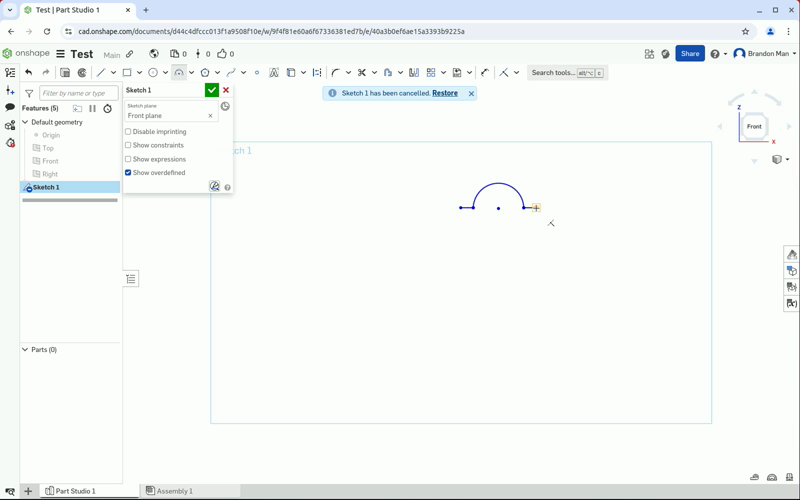
click(536, 207)
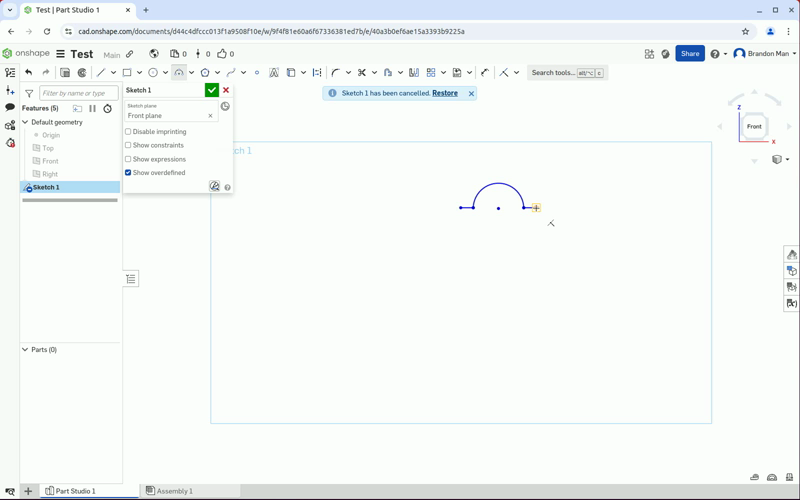
mouse_move(460, 207)
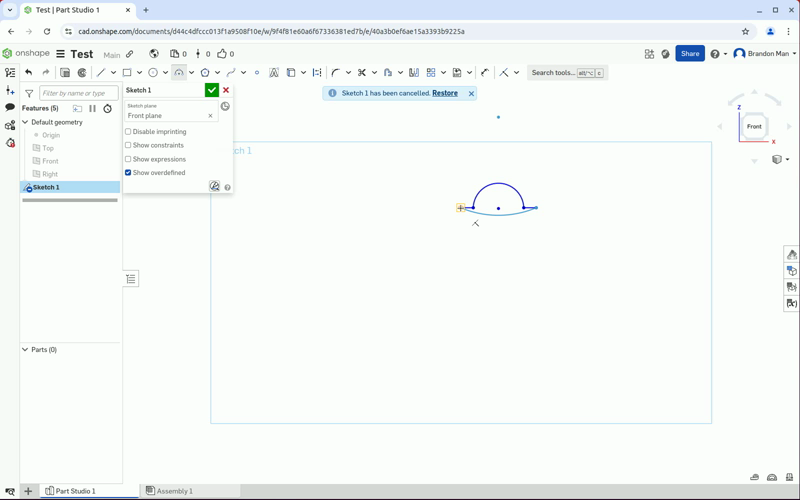
click(460, 207)
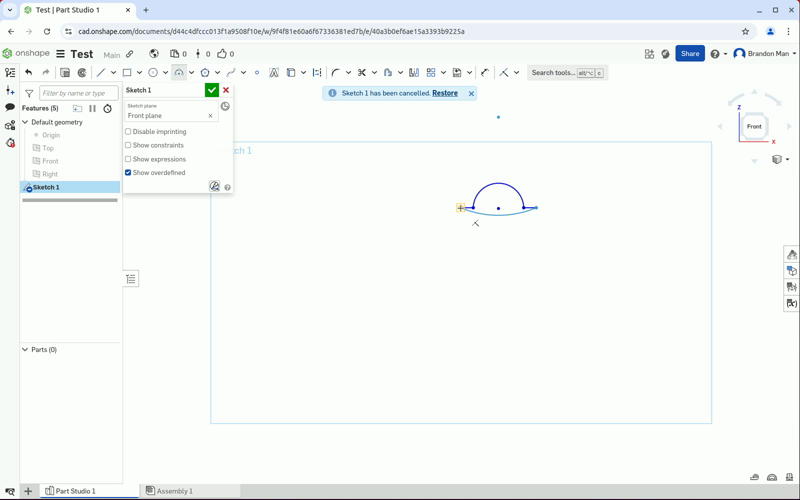
key_down(shift)
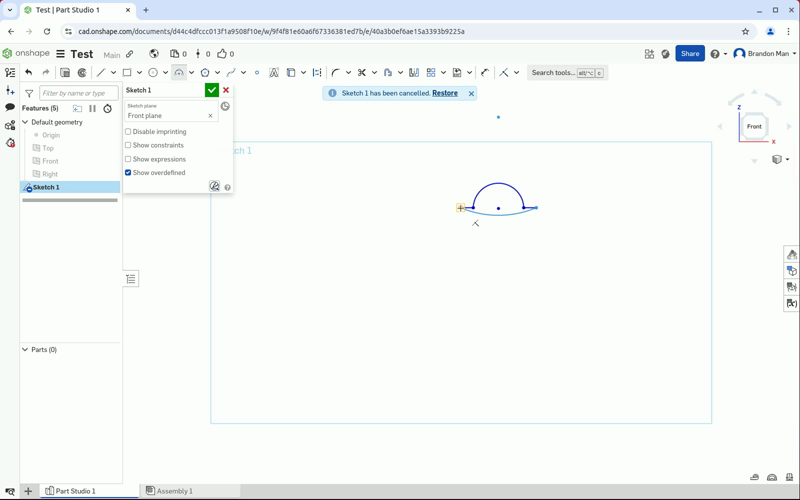
mouse_move(498, 170)
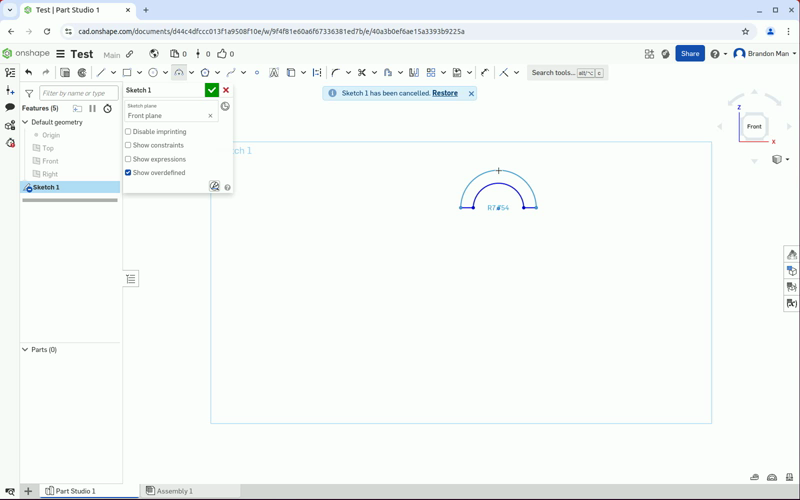
click(498, 170)
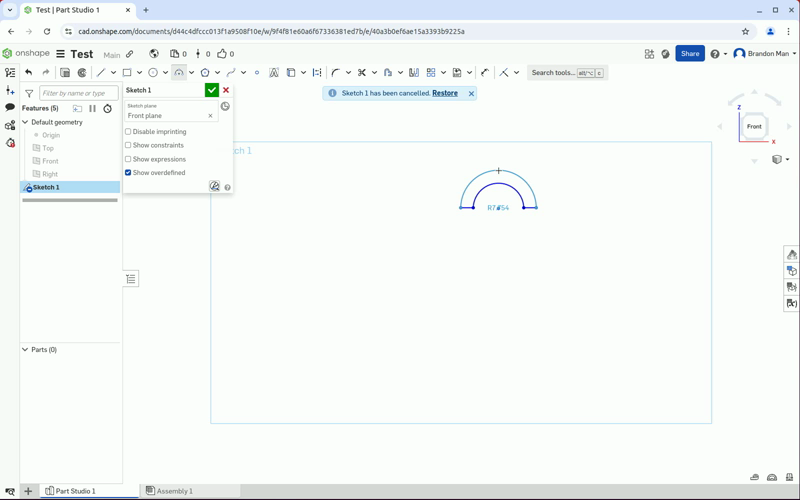
key_up(shift)
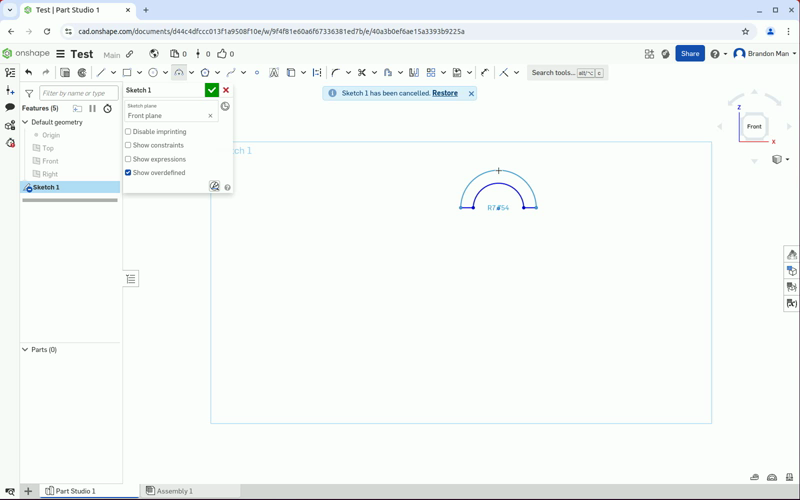
key(esc)
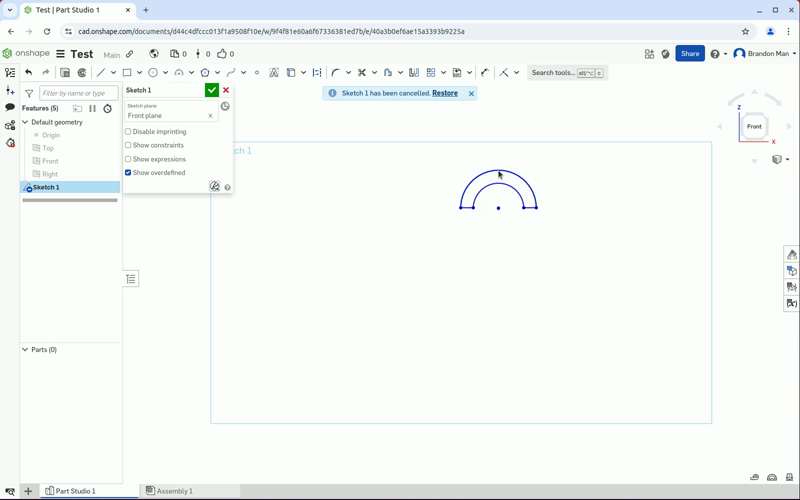
mouse_move(506, 188)
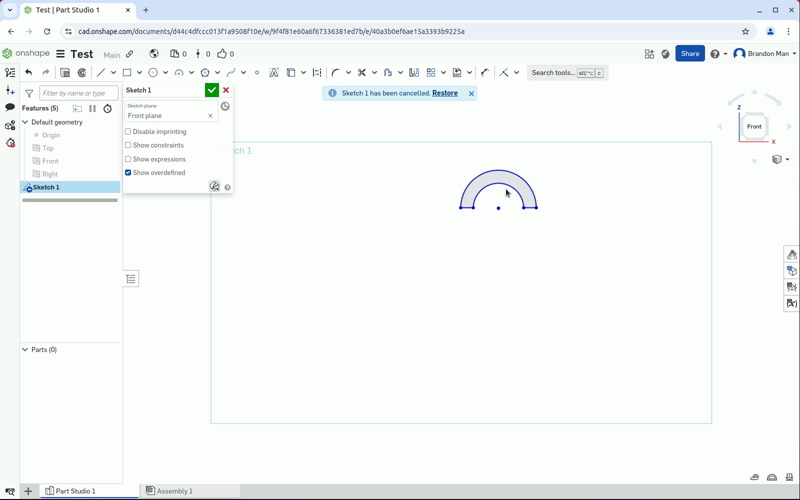
scroll(6)
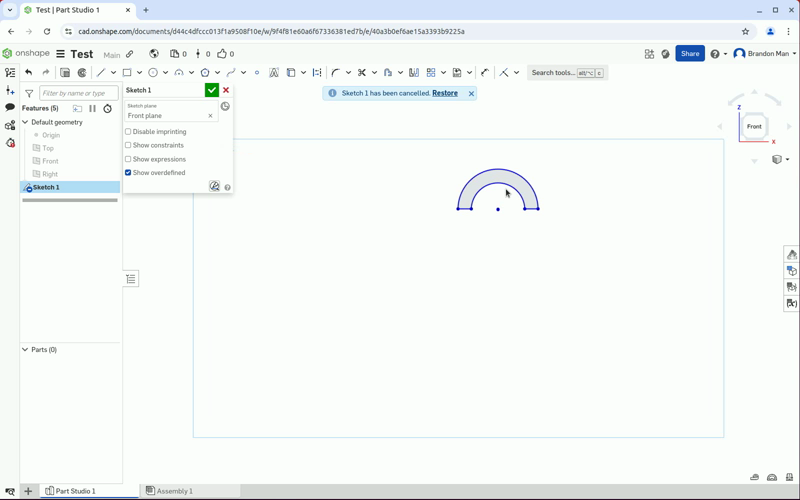
scroll(6)
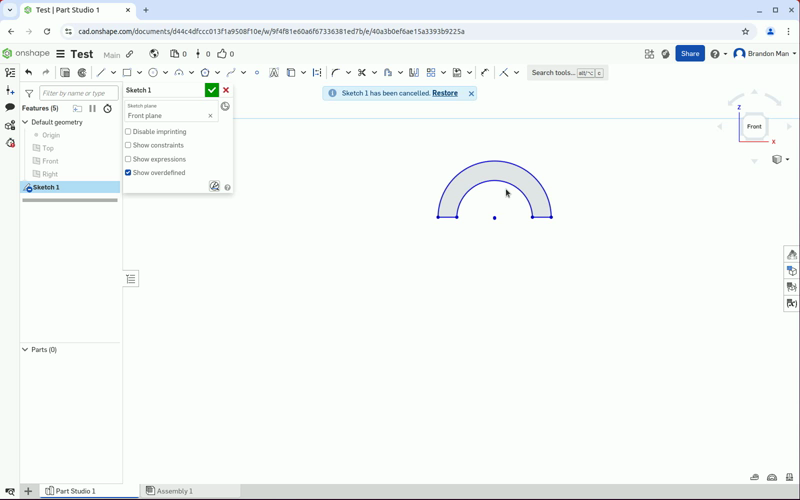
scroll(6)
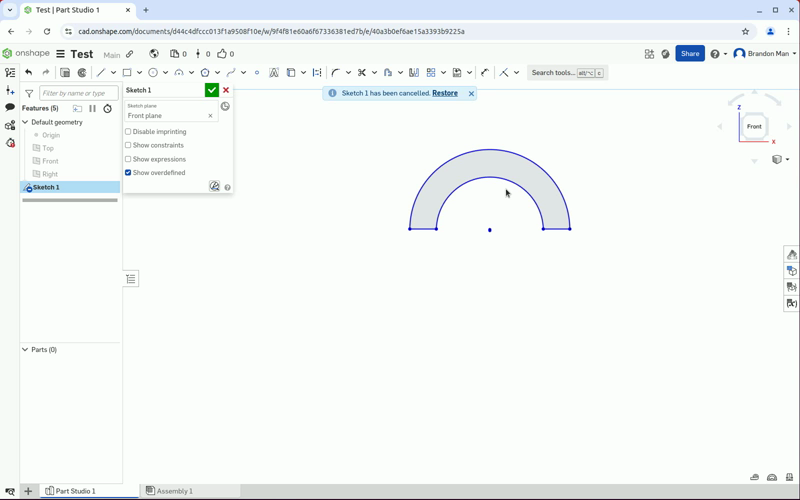
scroll(6)
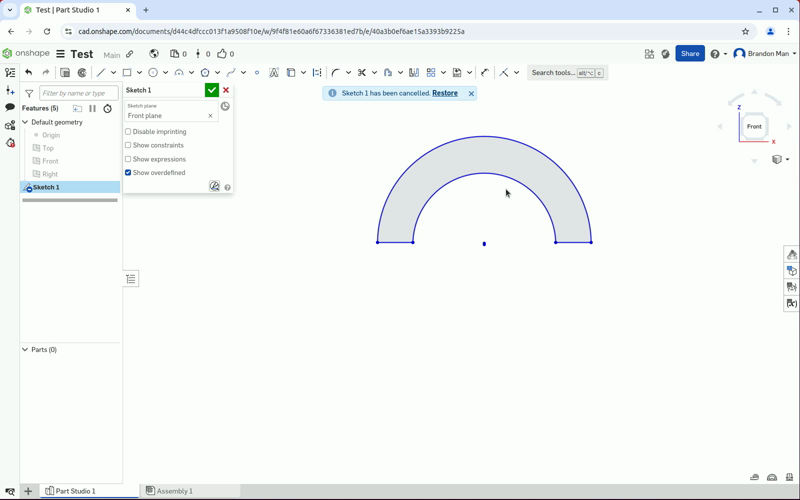
scroll(6)
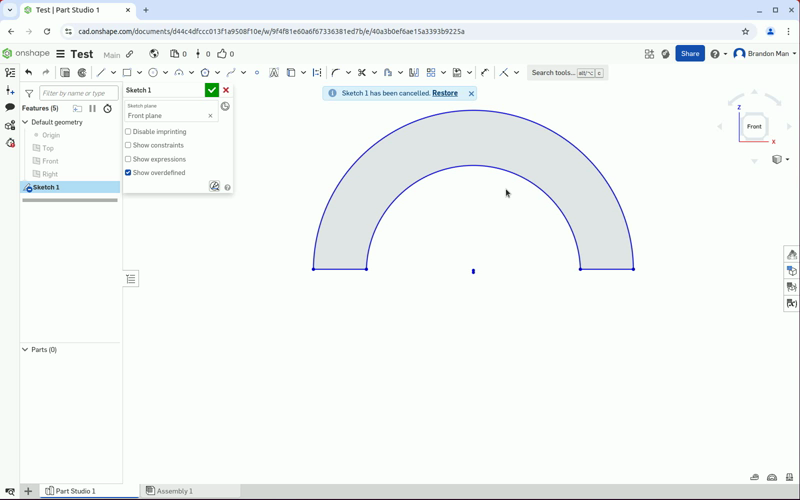
scroll(6)
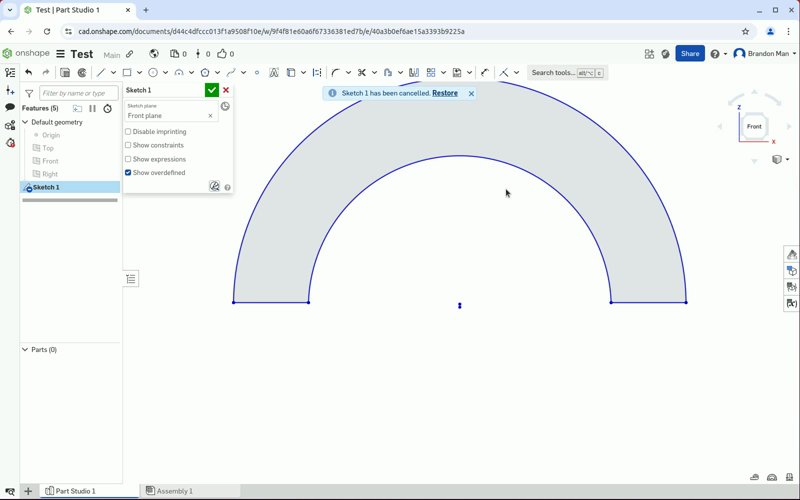
scroll(6)
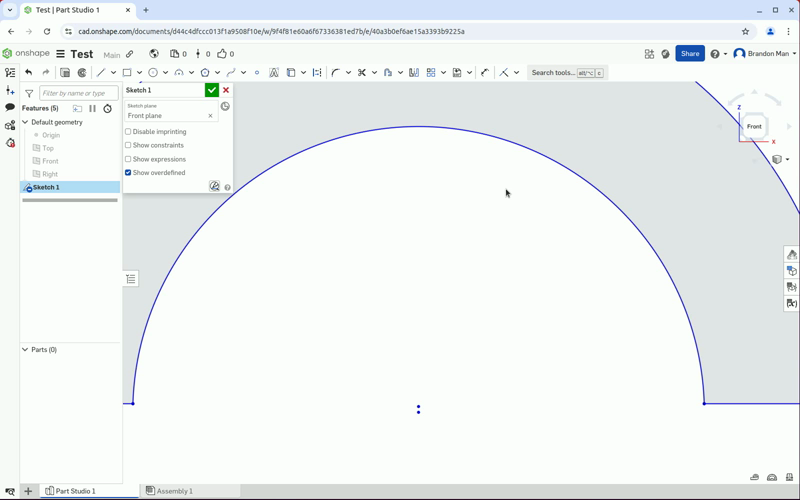
click(506, 188)
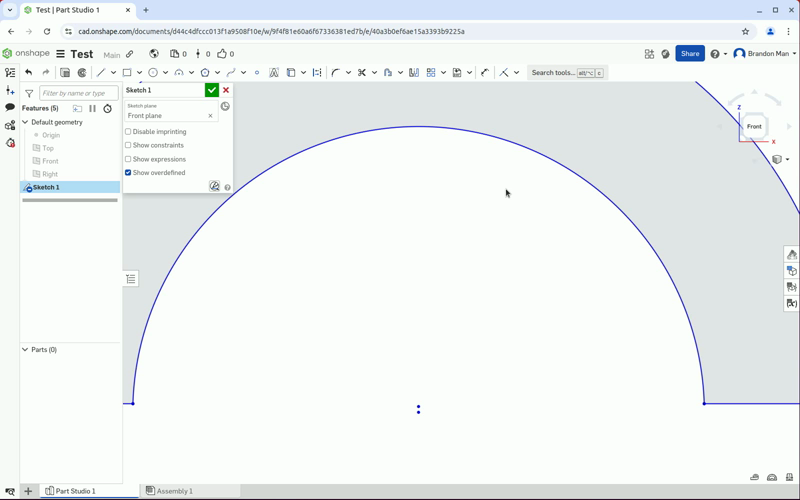
scroll(-6)
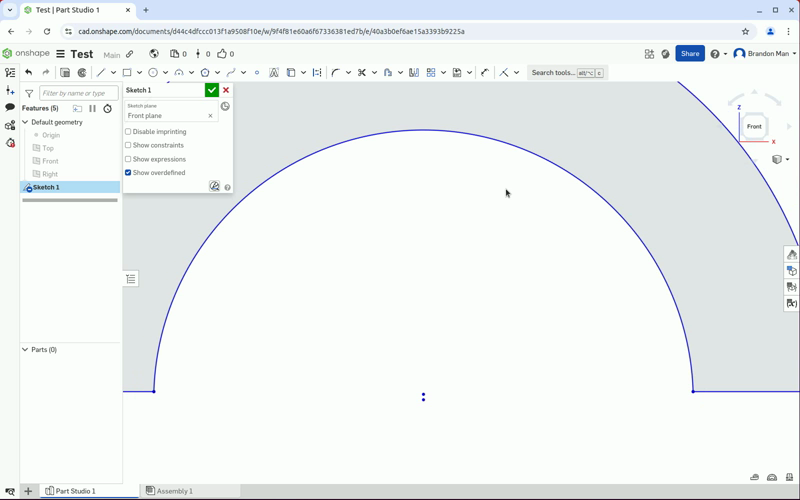
scroll(-6)
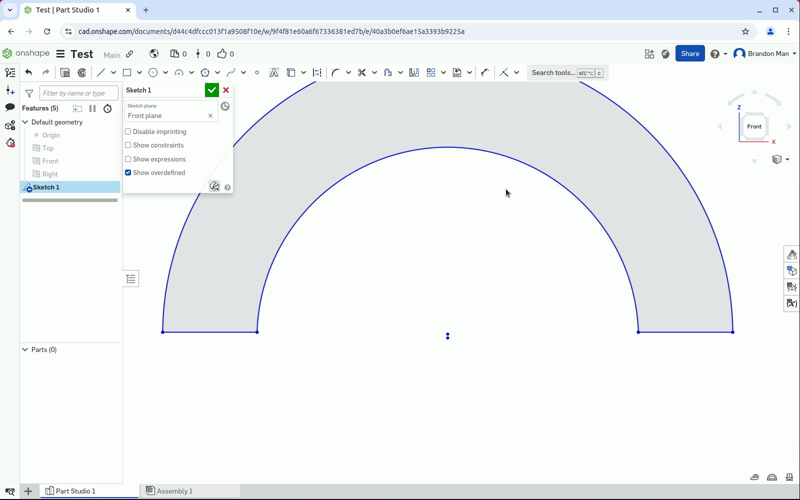
scroll(-6)
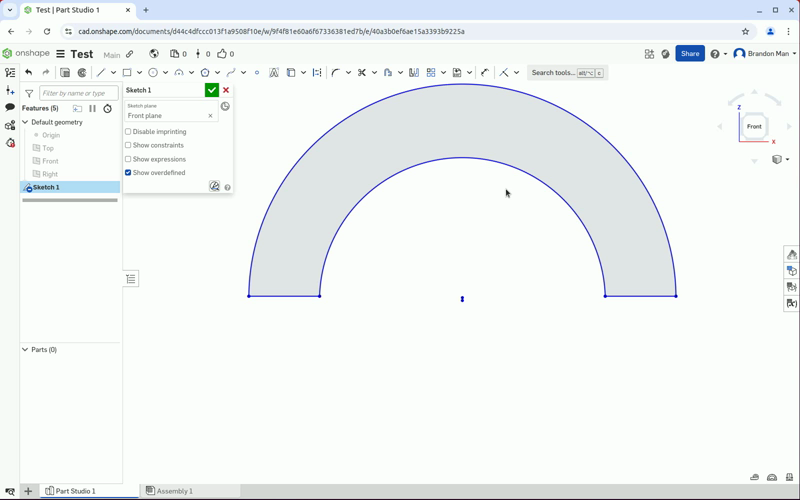
scroll(-6)
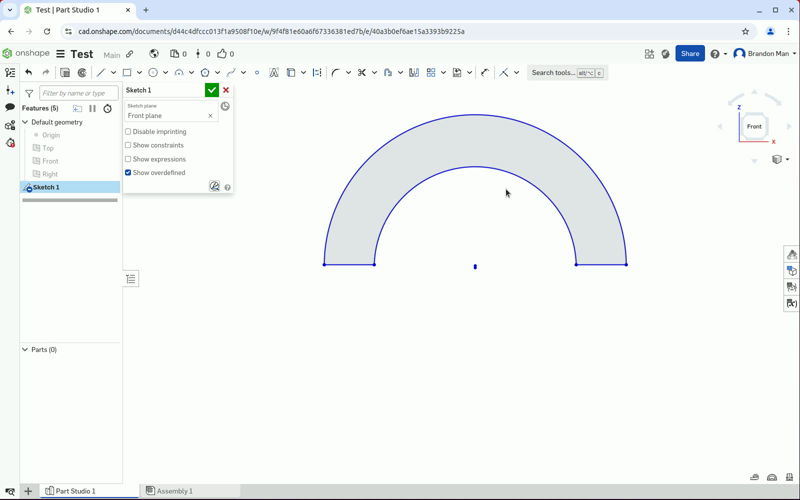
scroll(-6)
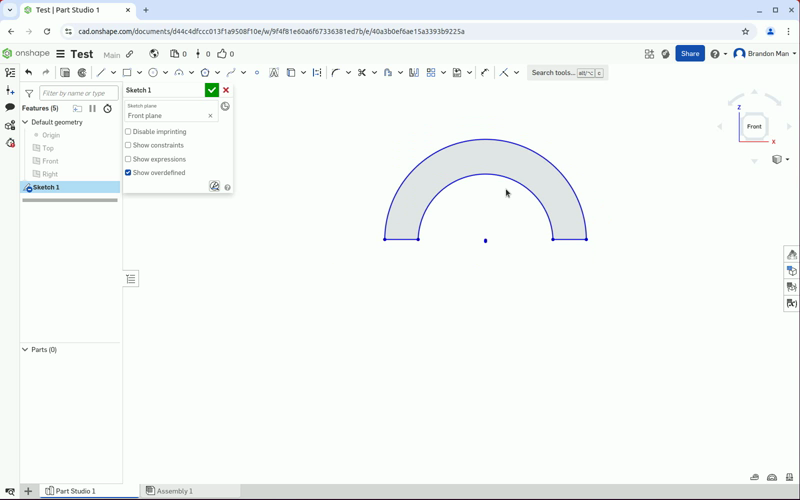
scroll(-6)
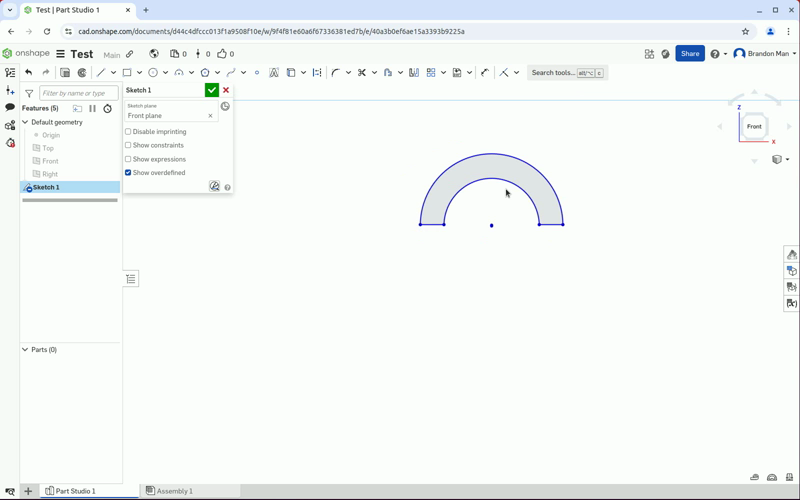
scroll(-6)
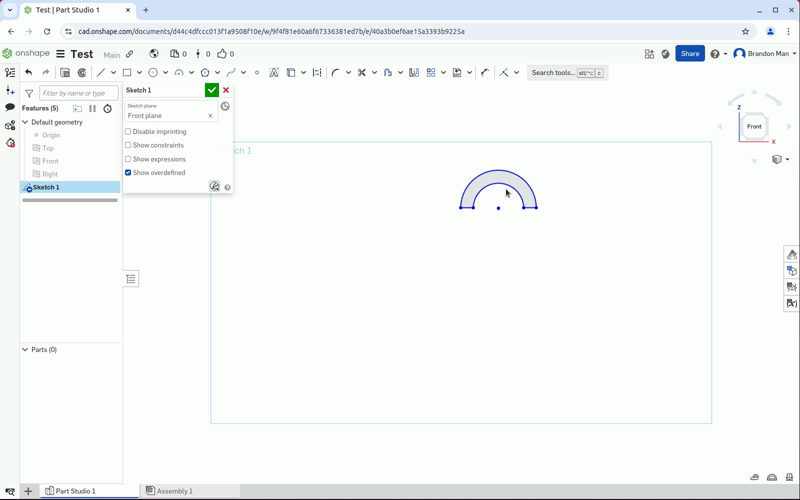
mouse_move(73, 352)
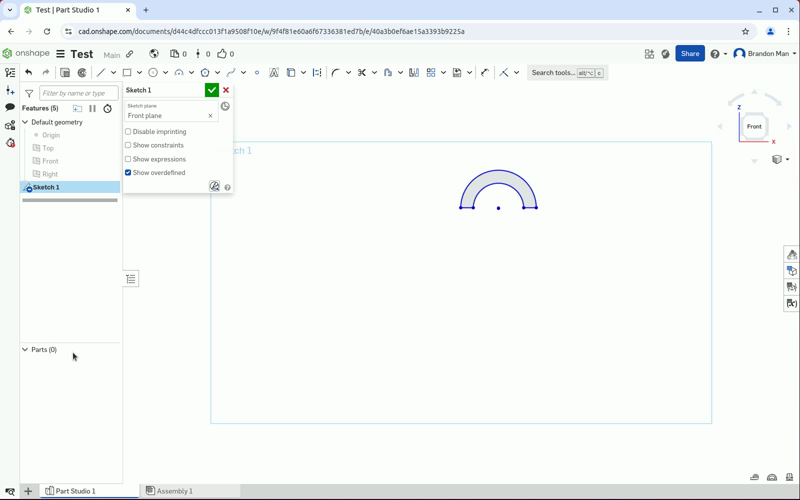
key(shift+y)
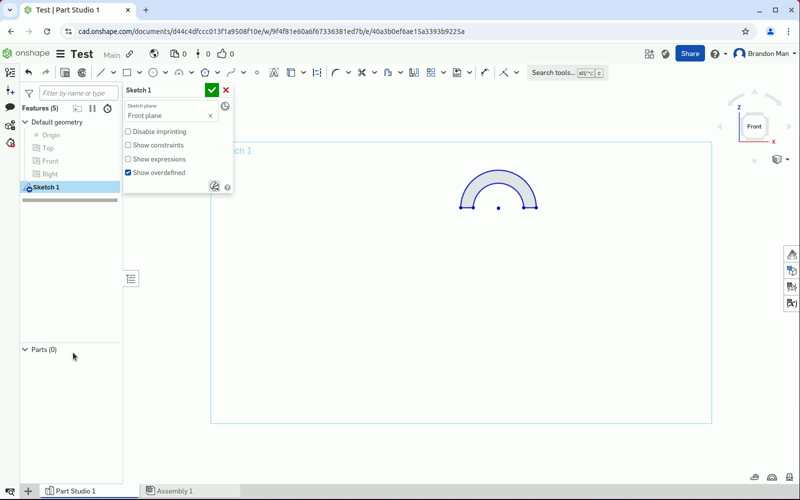
key(shift+e)
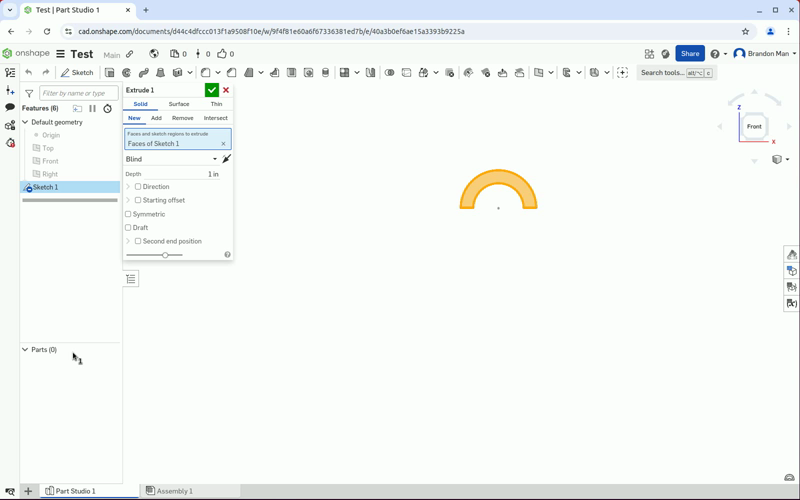
mouse_move(143, 106)
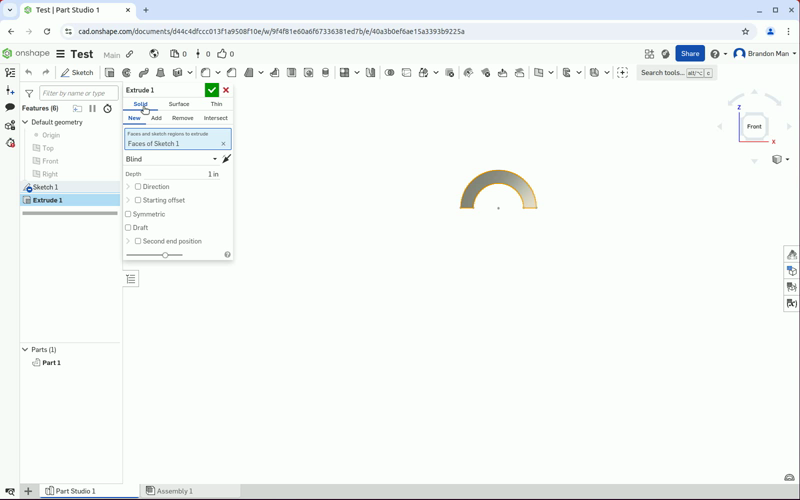
click(143, 106)
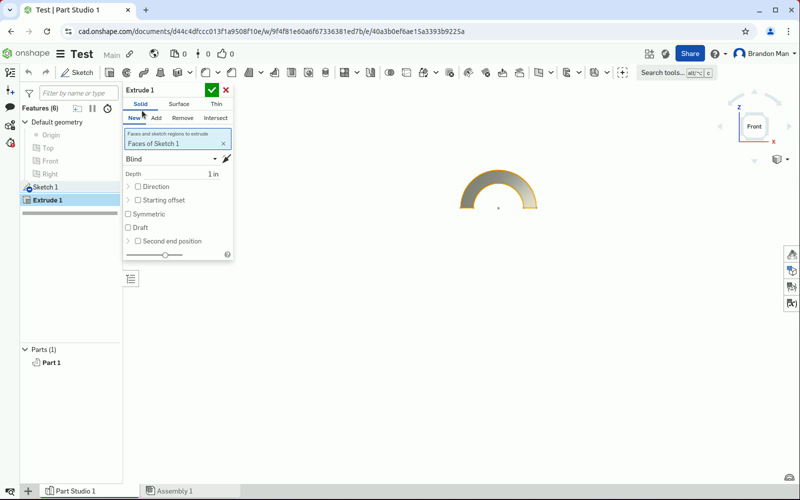
mouse_move(137, 120)
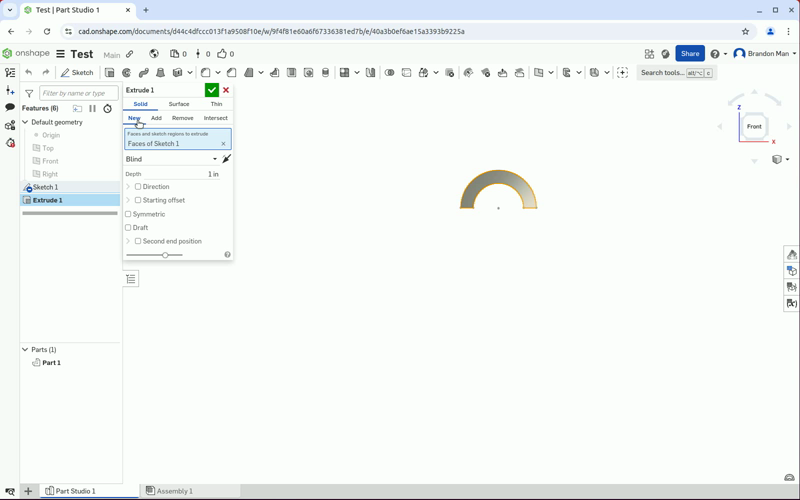
click(137, 120)
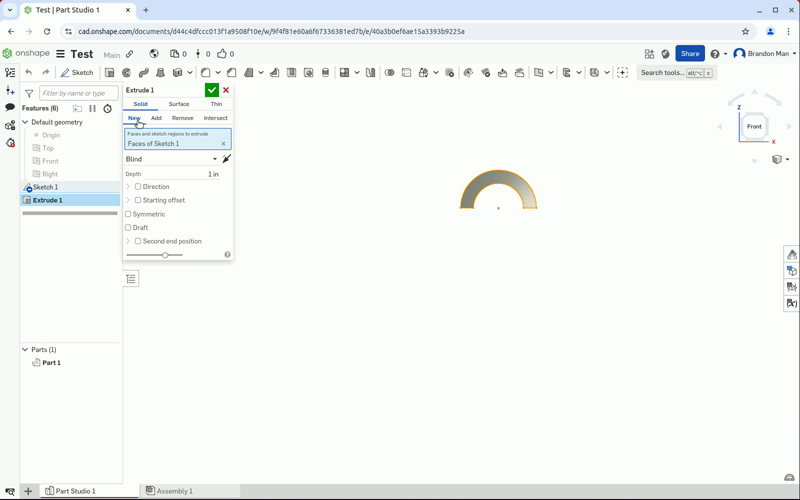
key(tab, 4)
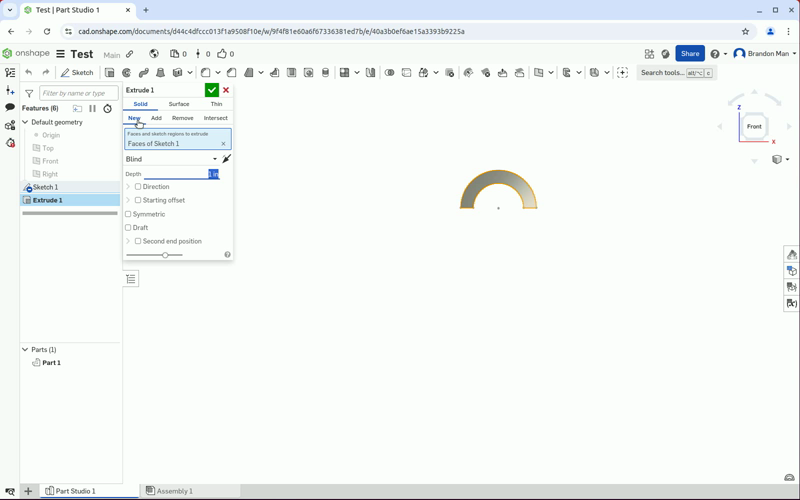
text(11.554)
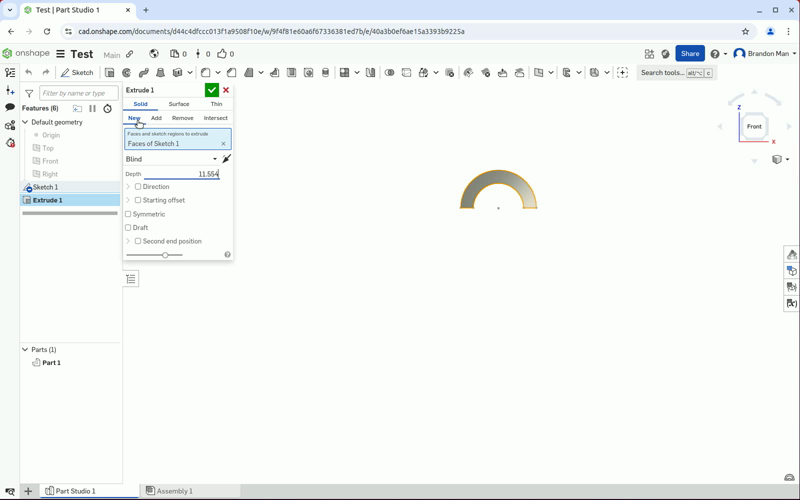
key(enter)
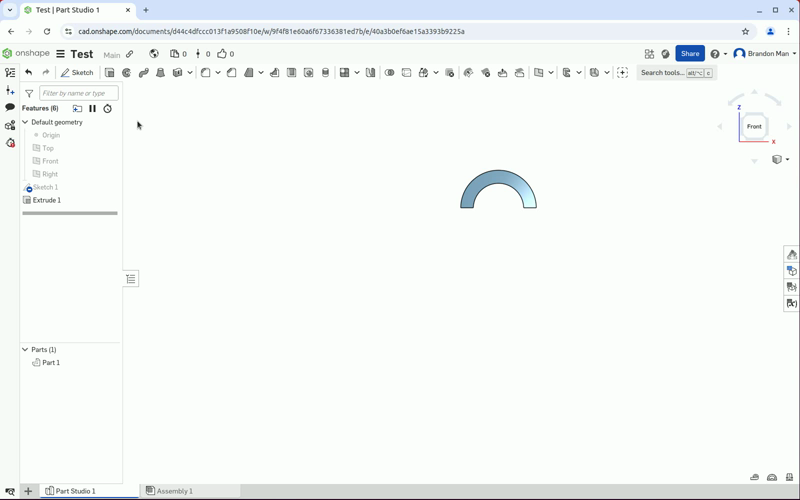
key(shift+h)
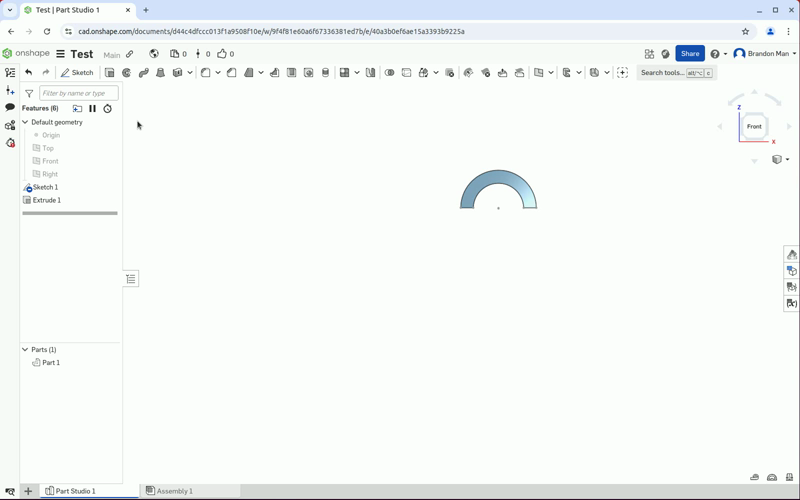
key(shift+h)
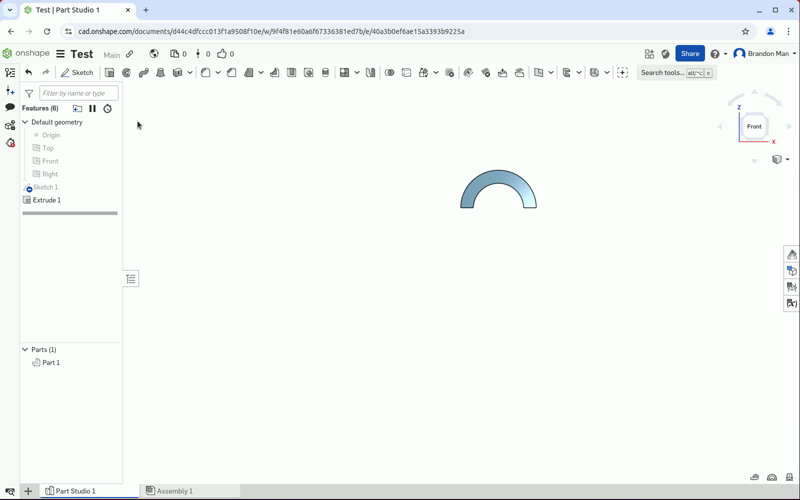
mouse_move(73, 189)
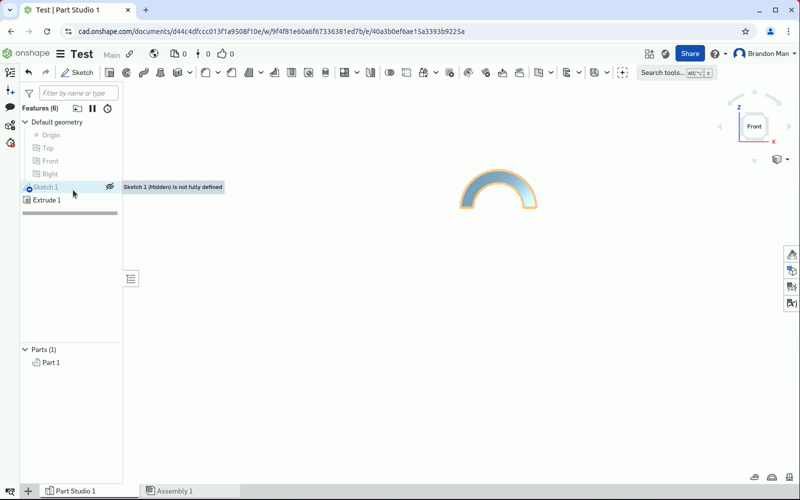
click(73, 189)
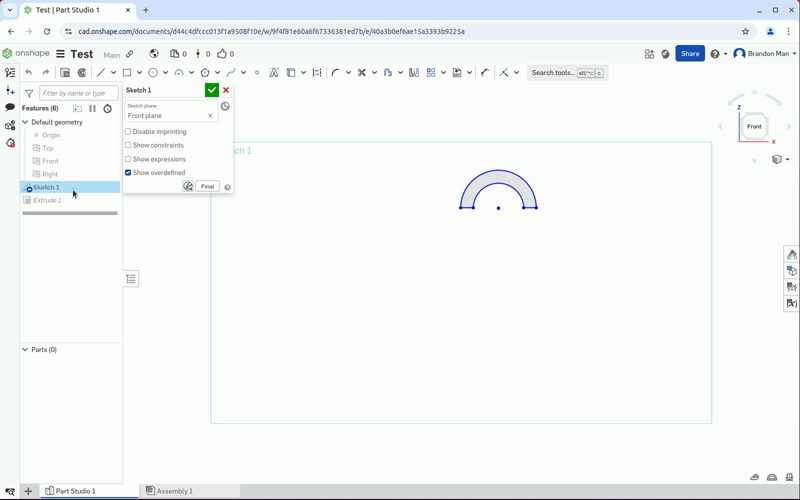
mouse_move(229, 92)
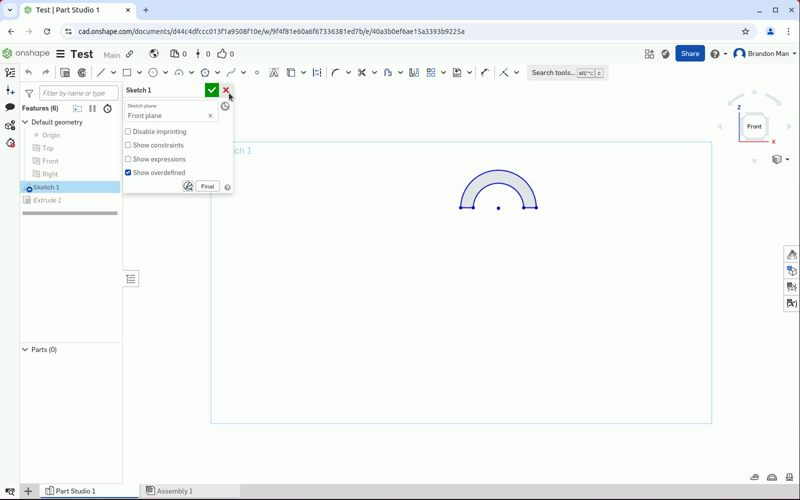
click(229, 92)
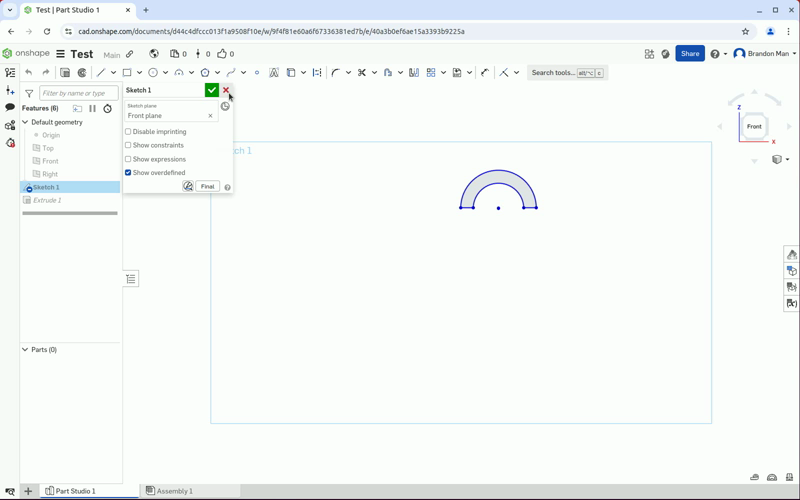
key(shift+s)
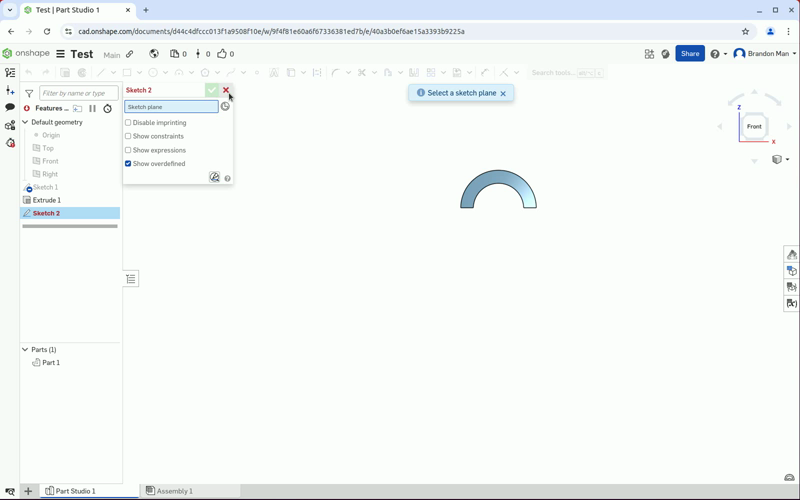
mouse_move(73, 163)
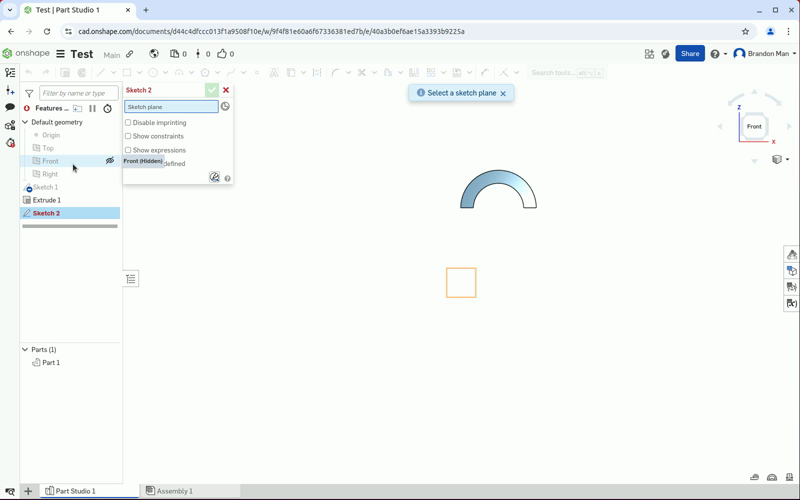
click(73, 163)
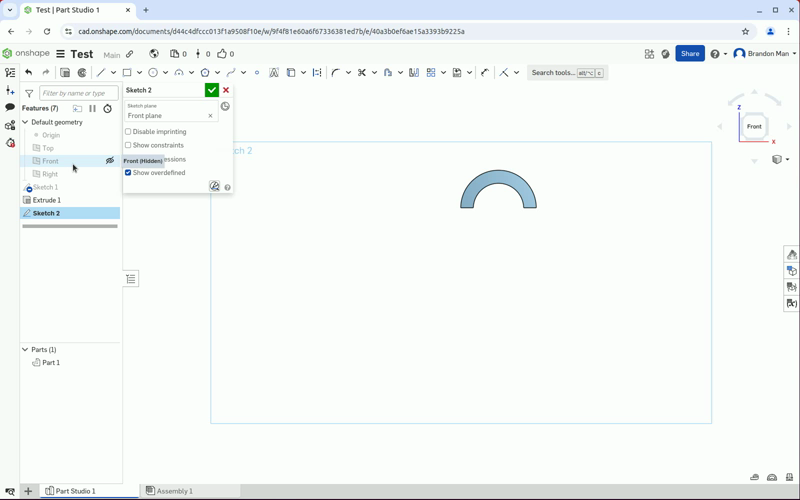
mouse_move(73, 352)
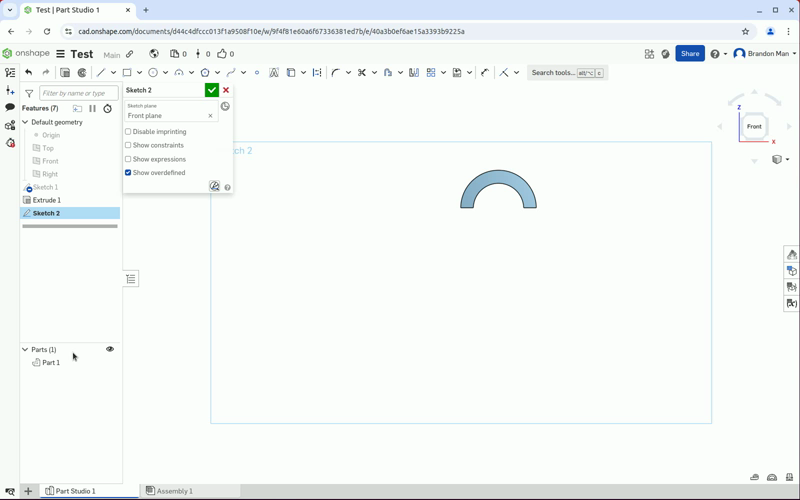
key(y)
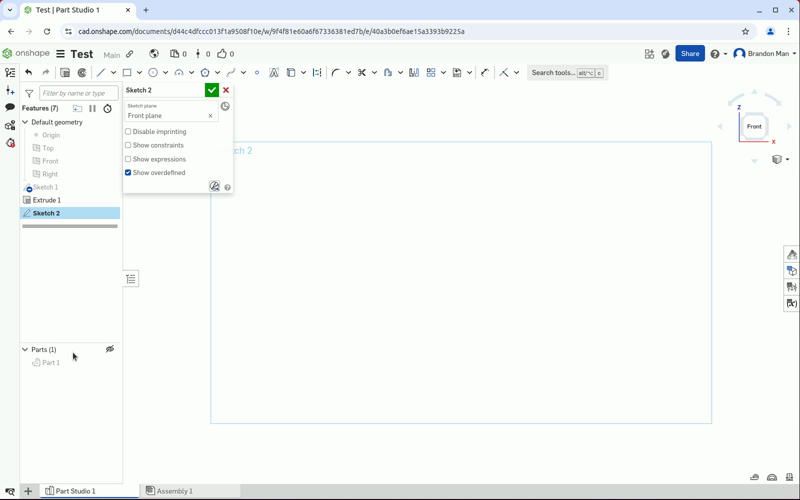
key(l)
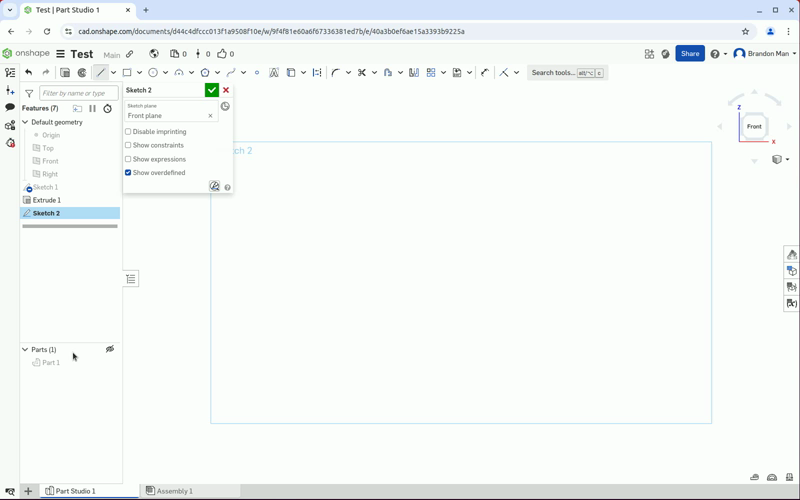
key_down(shift)
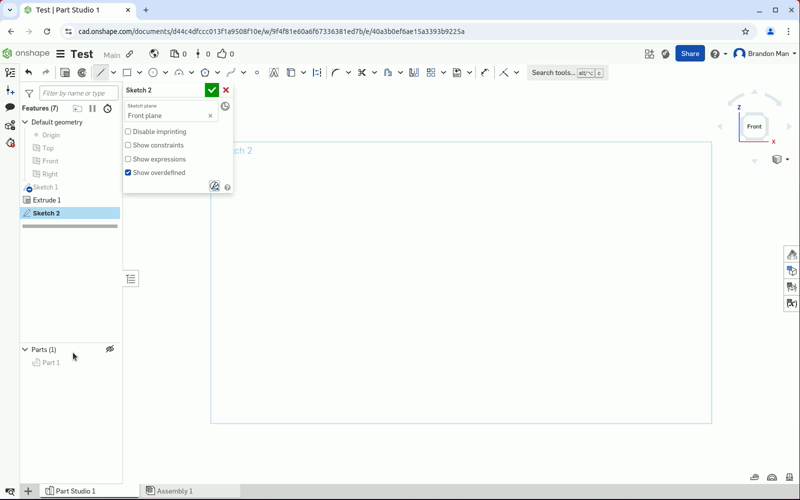
mouse_move(460, 282)
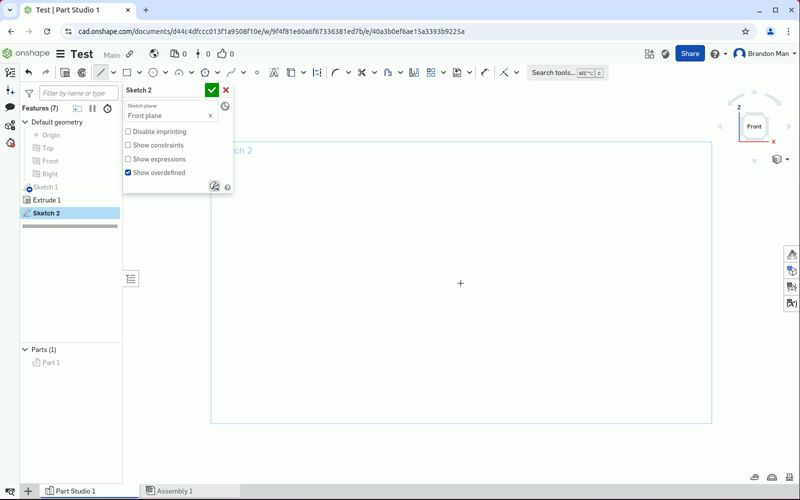
click(460, 282)
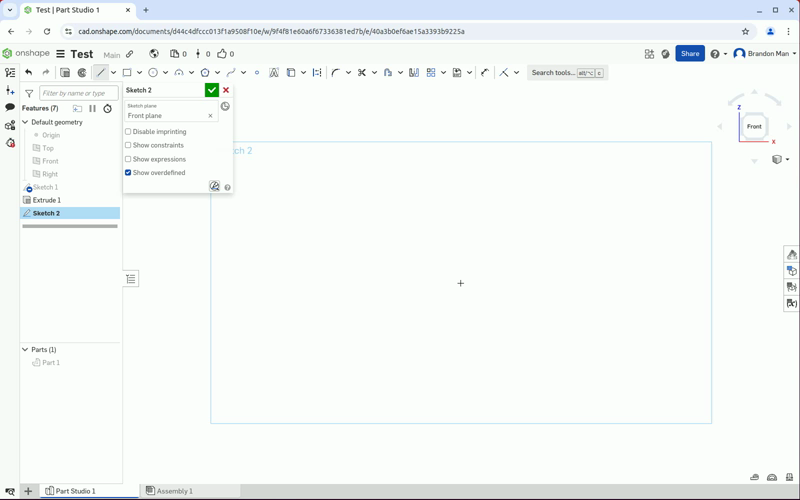
key_up(shift)
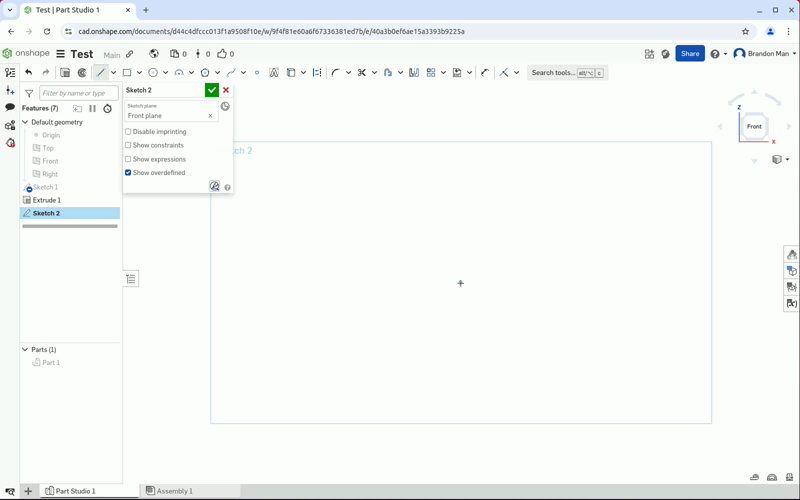
key_down(shift)
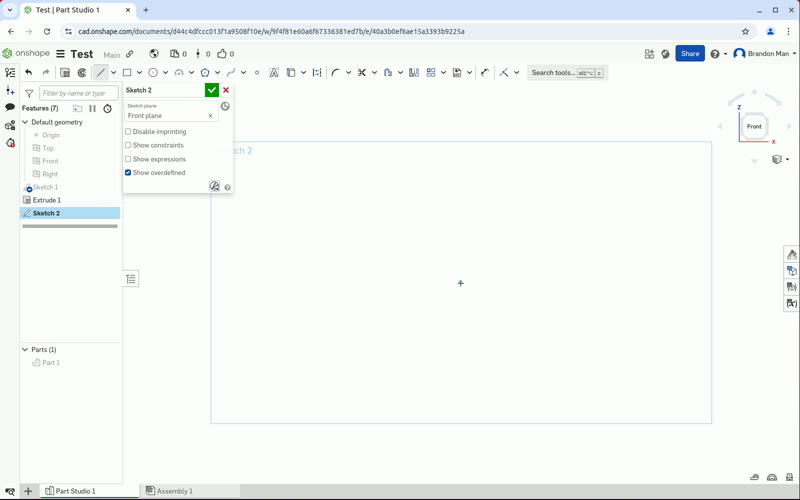
mouse_move(490, 282)
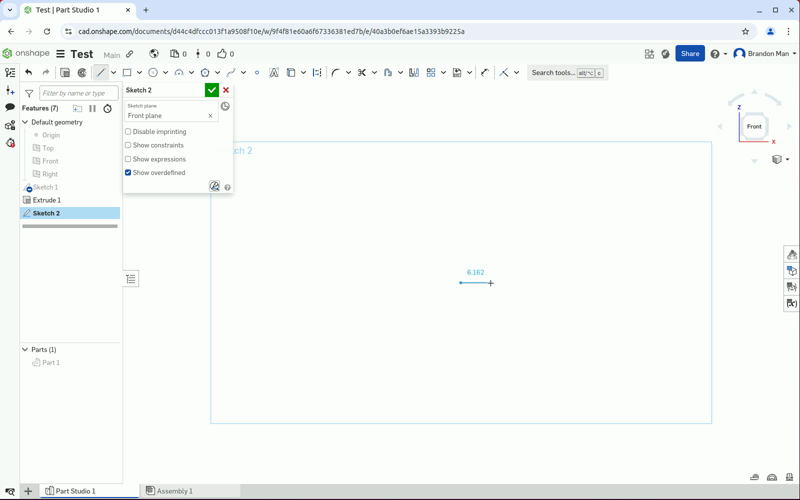
mouse_move(467, 282)
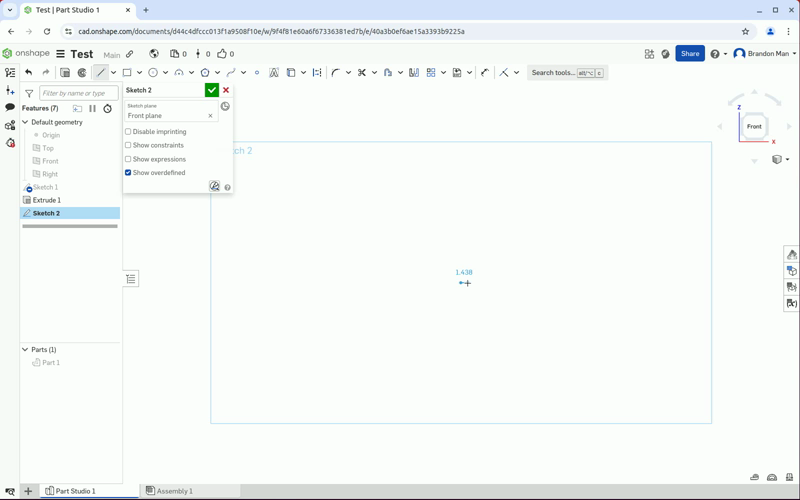
scroll(6)
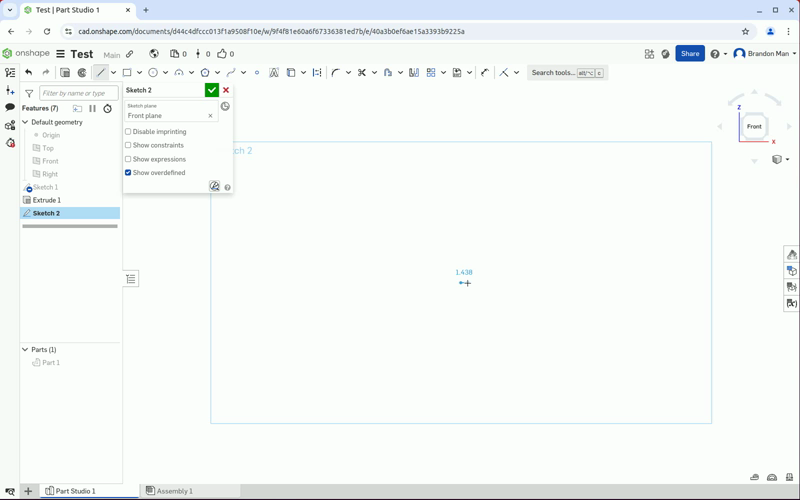
scroll(6)
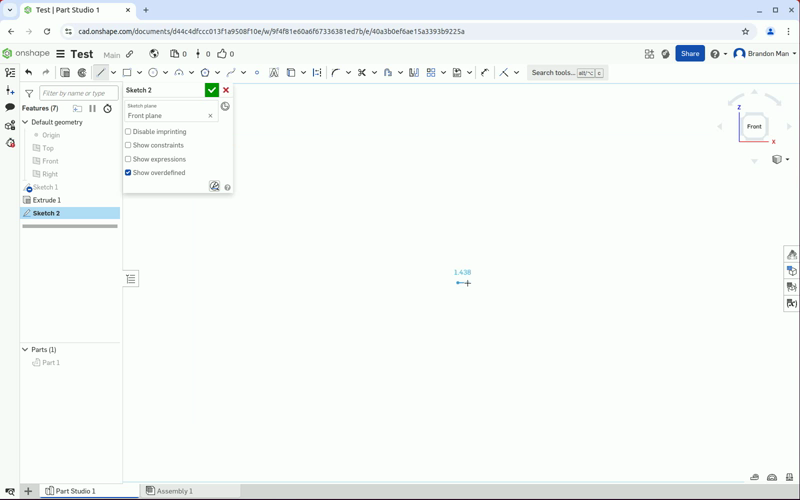
scroll(6)
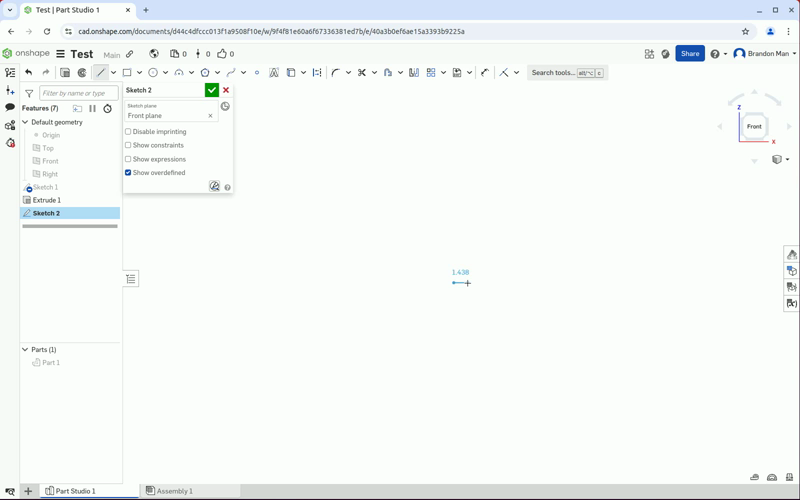
scroll(6)
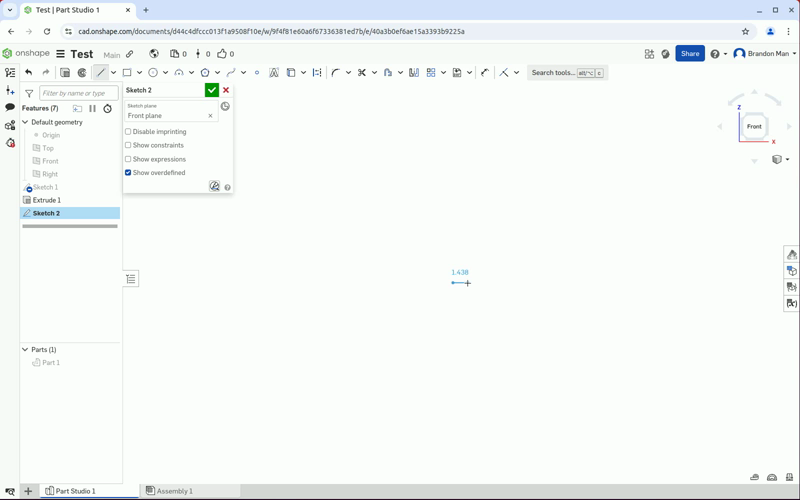
scroll(6)
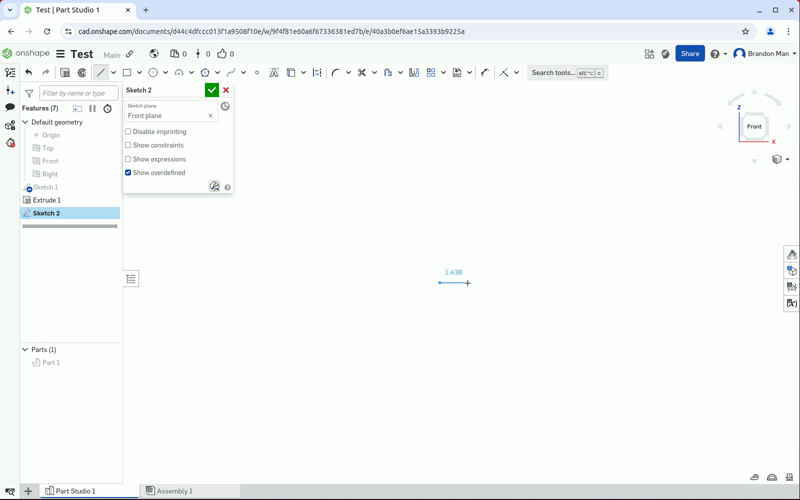
scroll(6)
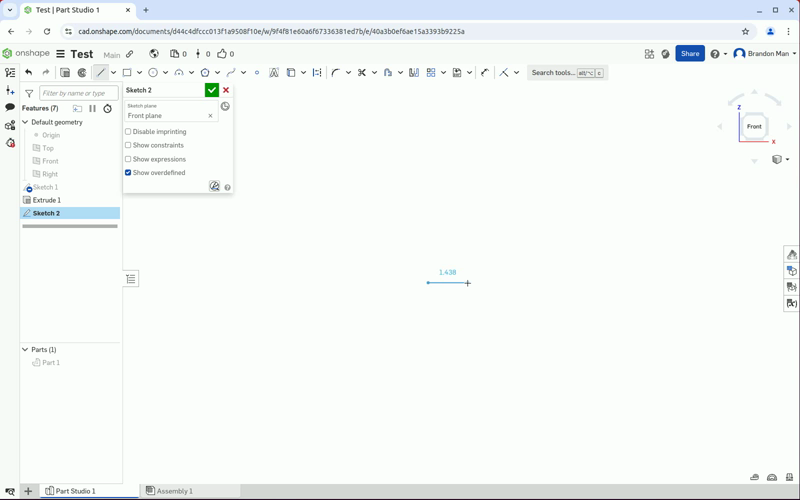
scroll(6)
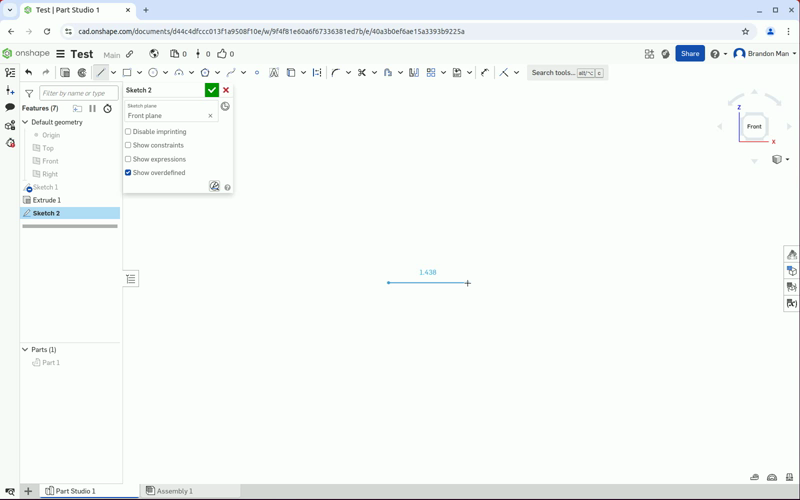
click(467, 282)
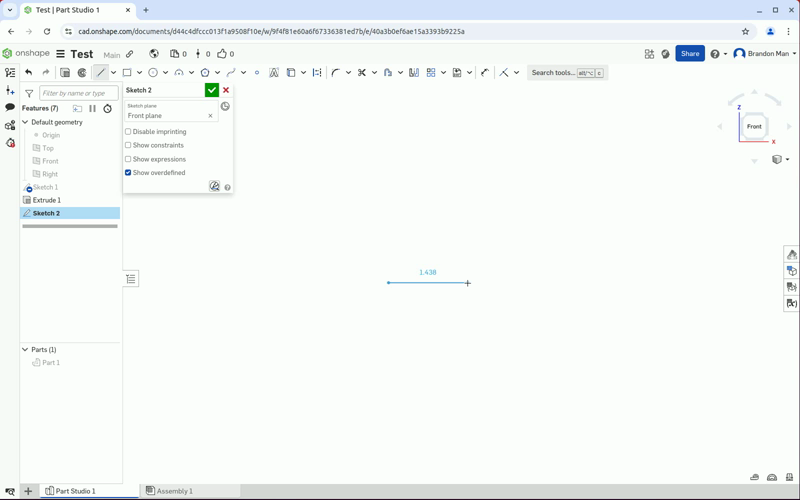
scroll(-6)
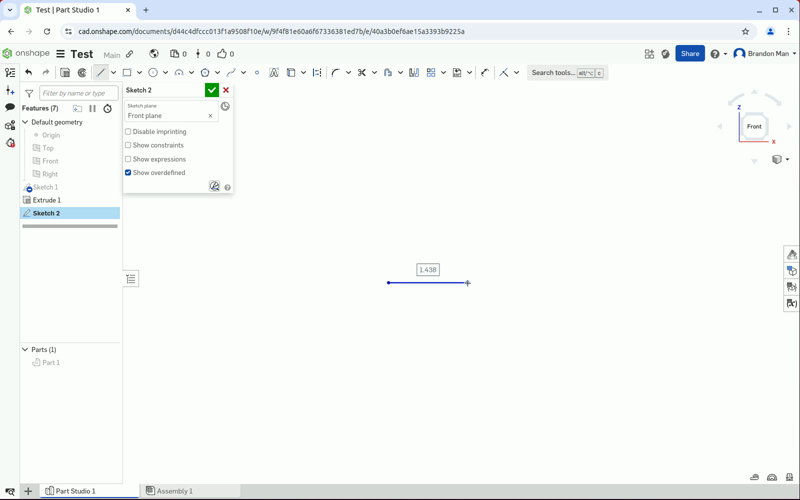
scroll(-6)
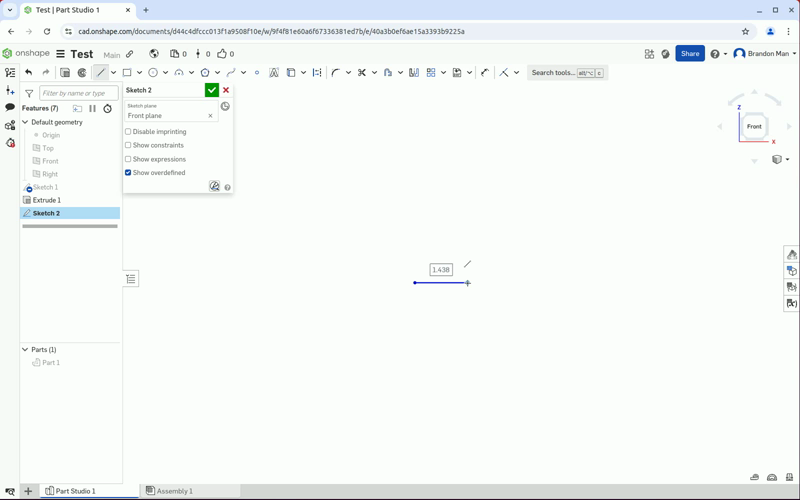
scroll(-6)
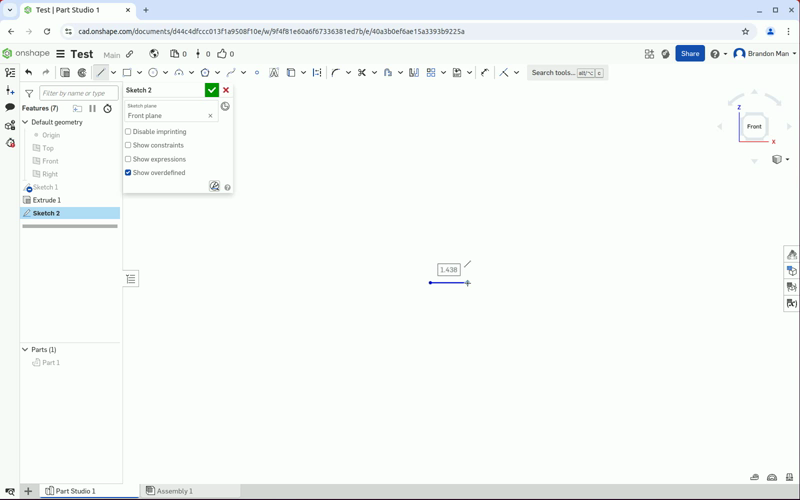
scroll(-6)
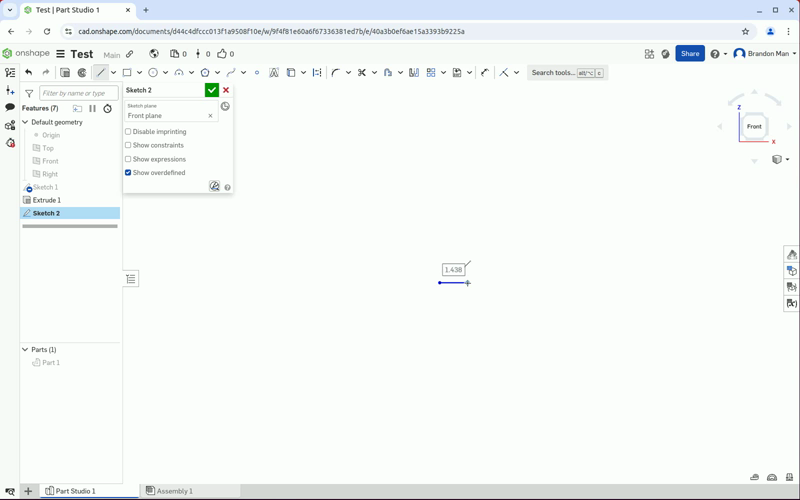
scroll(-6)
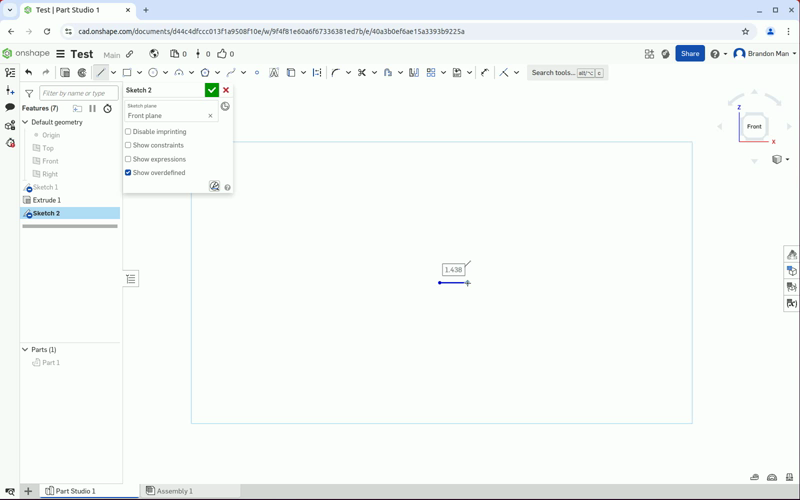
scroll(-6)
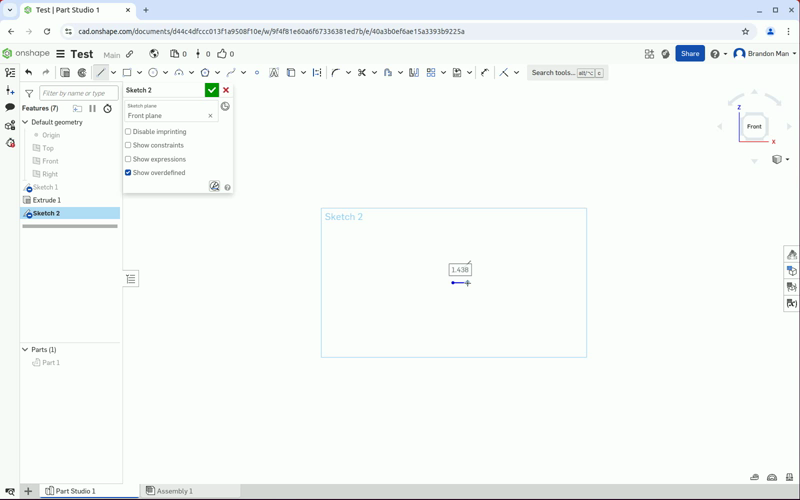
scroll(-6)
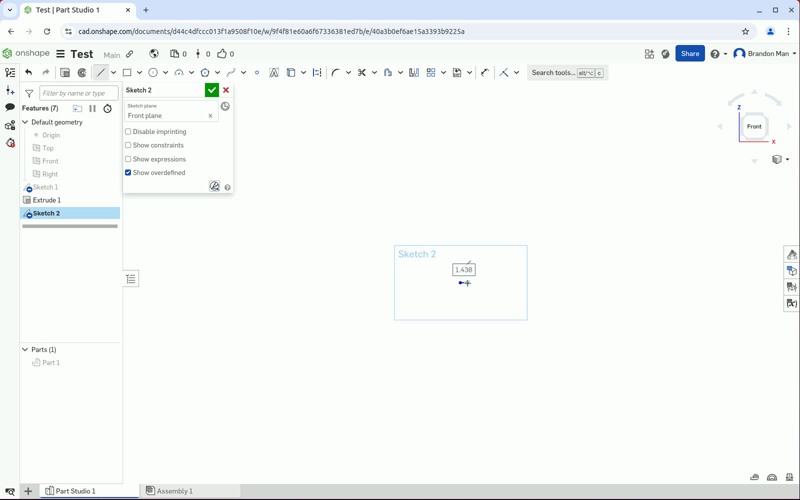
key_up(shift)
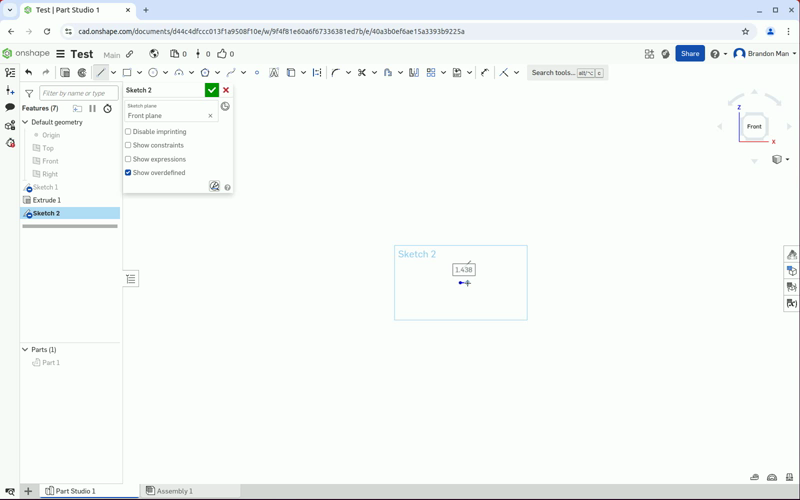
key_down(shift)
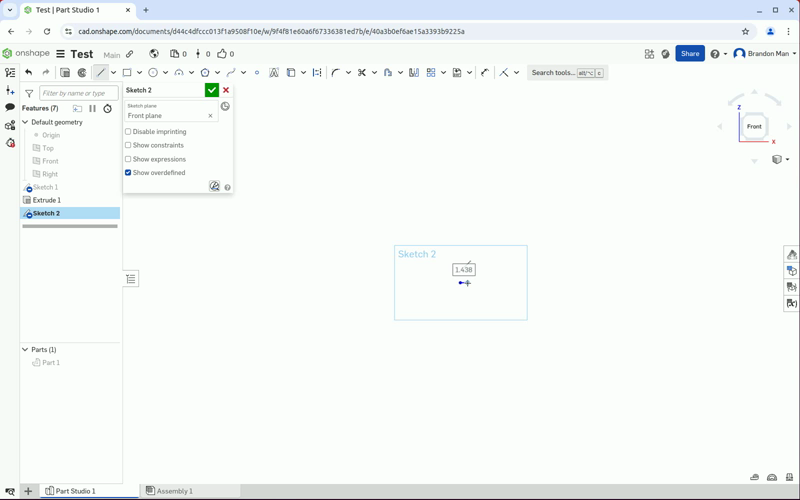
mouse_move(497, 282)
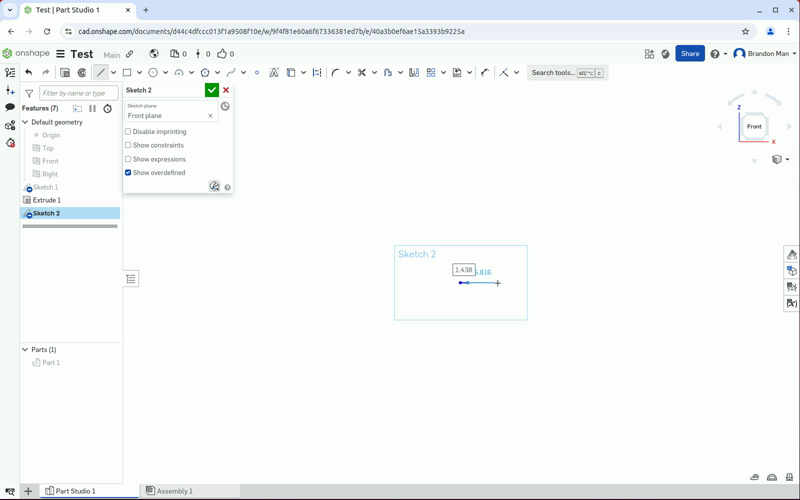
mouse_move(467, 276)
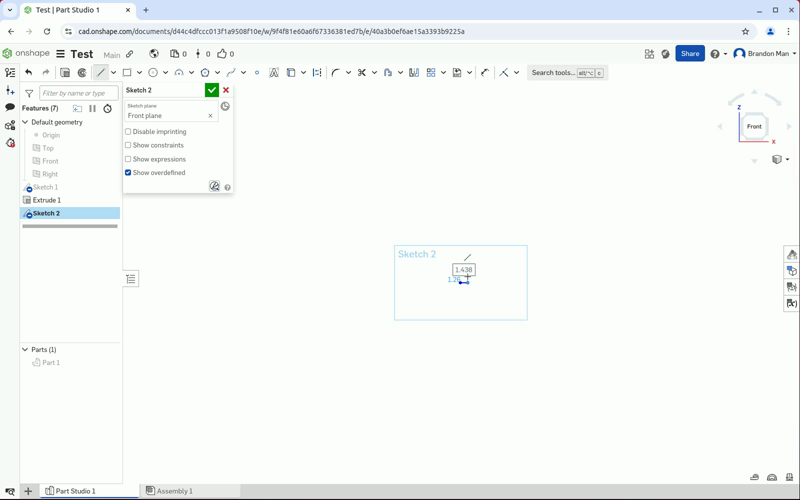
scroll(6)
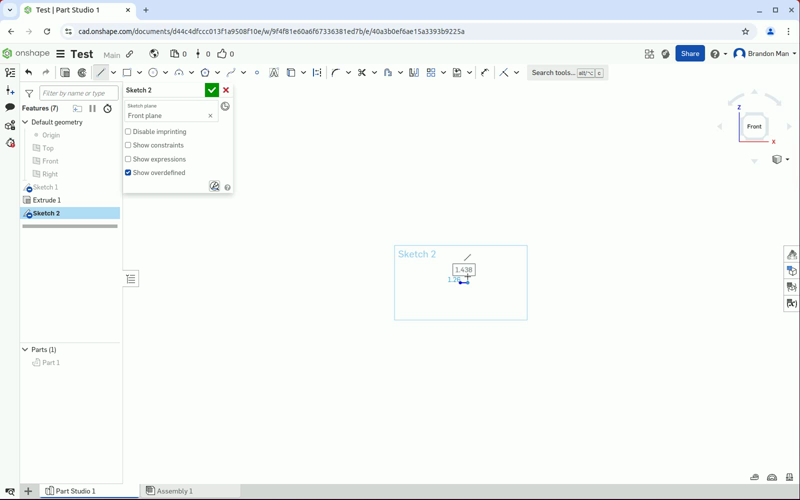
scroll(6)
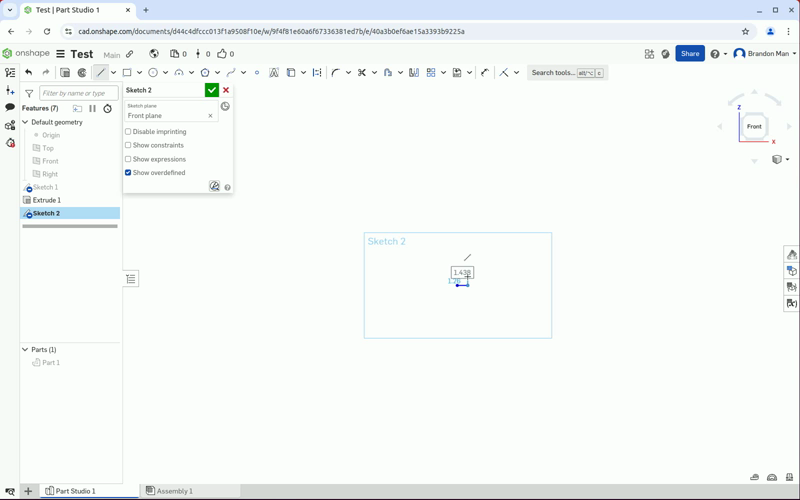
scroll(6)
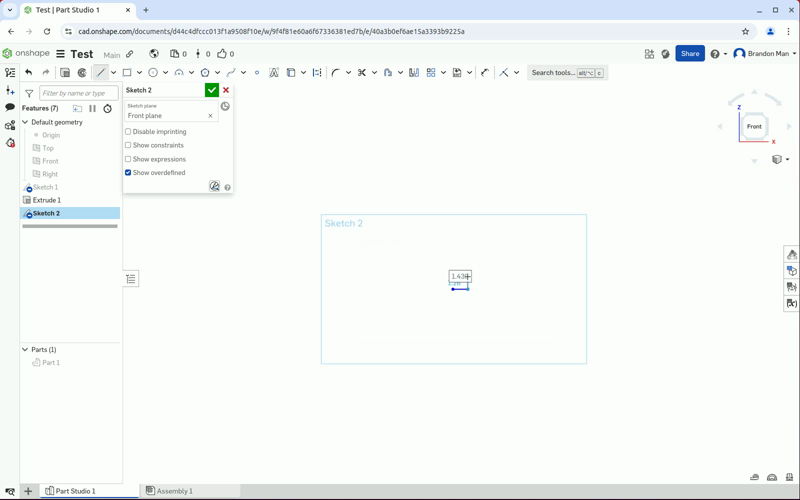
scroll(6)
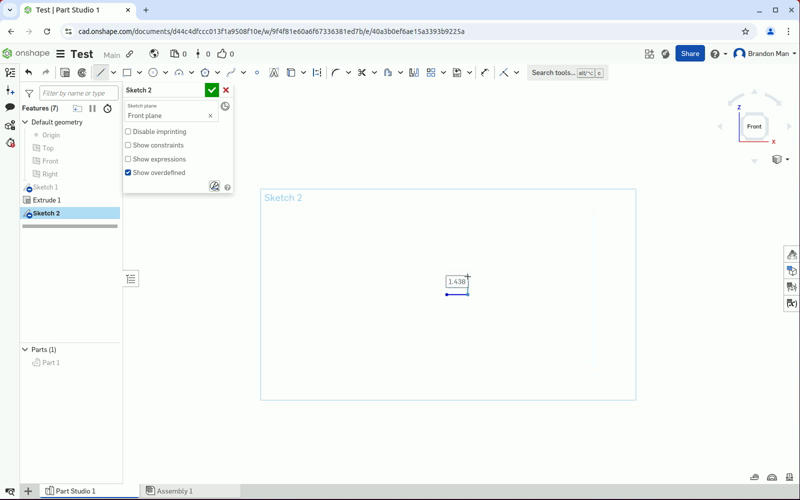
scroll(6)
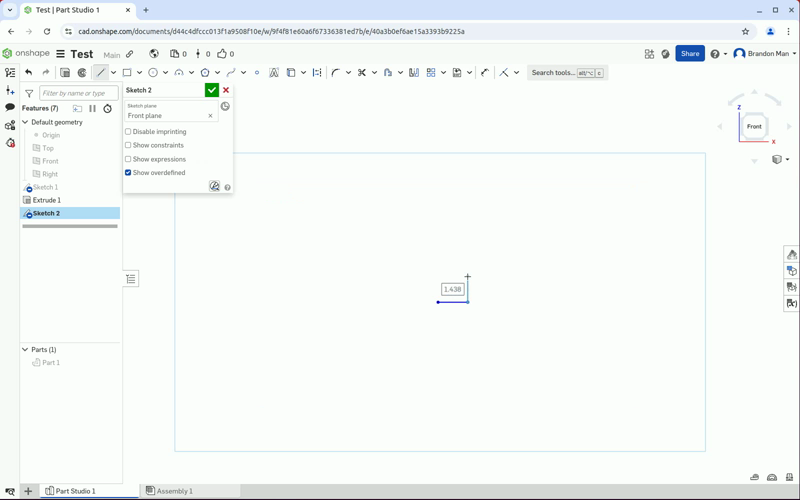
scroll(6)
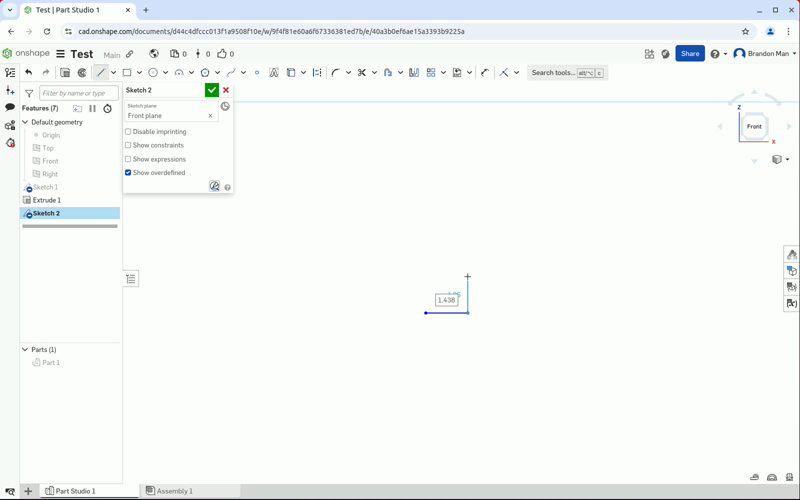
scroll(6)
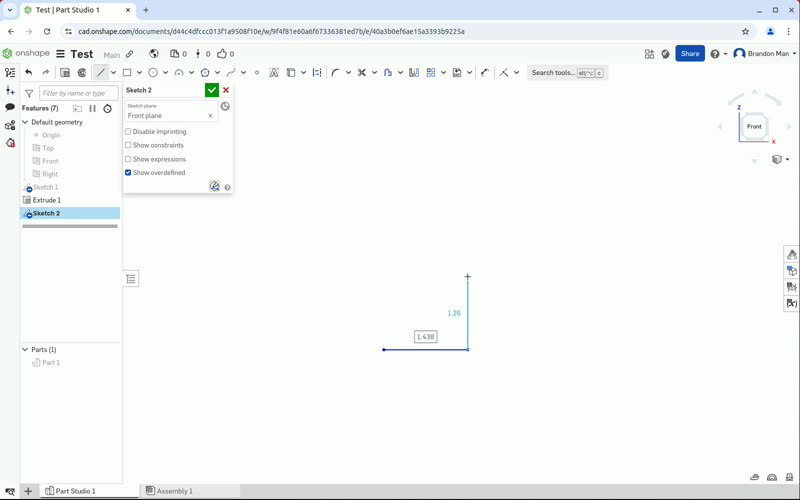
click(467, 276)
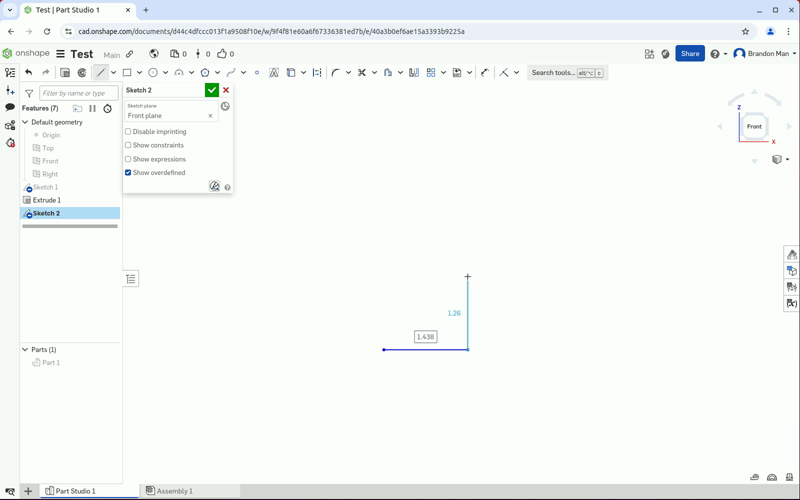
scroll(-6)
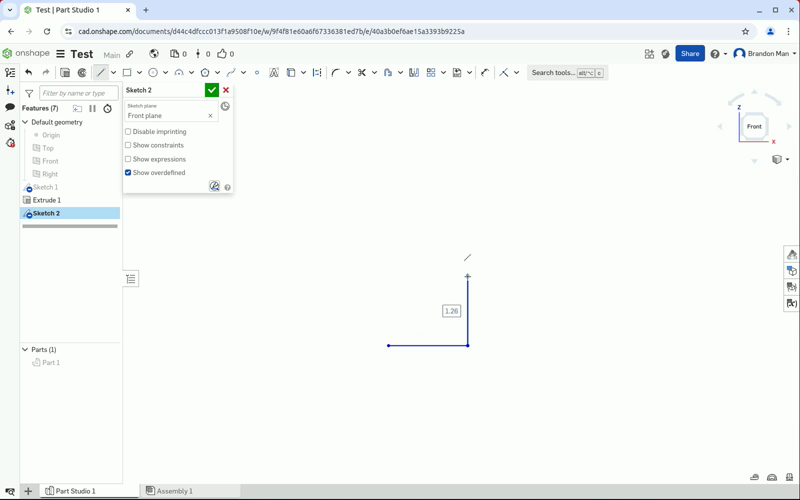
scroll(-6)
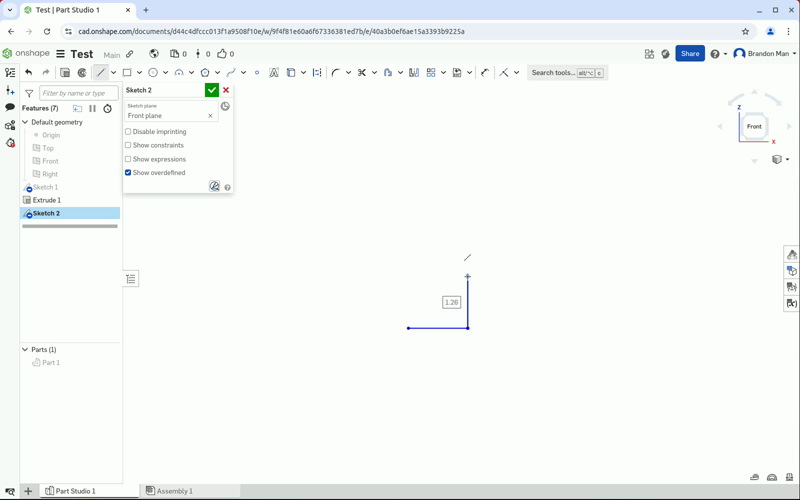
scroll(-6)
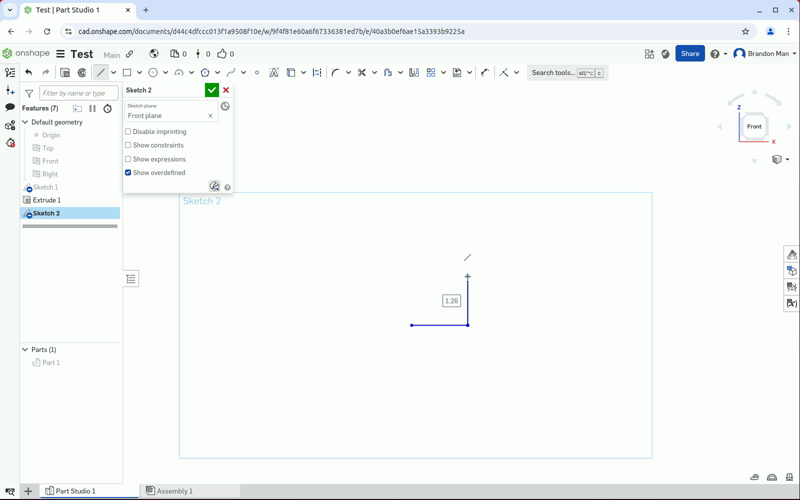
scroll(-6)
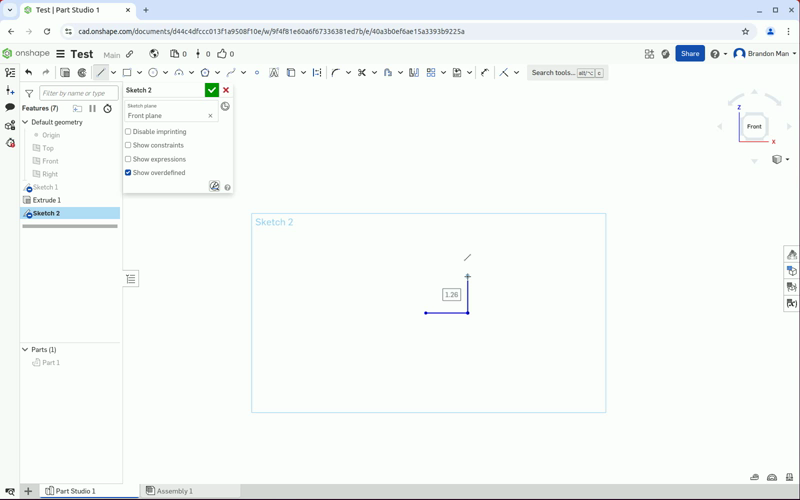
scroll(-6)
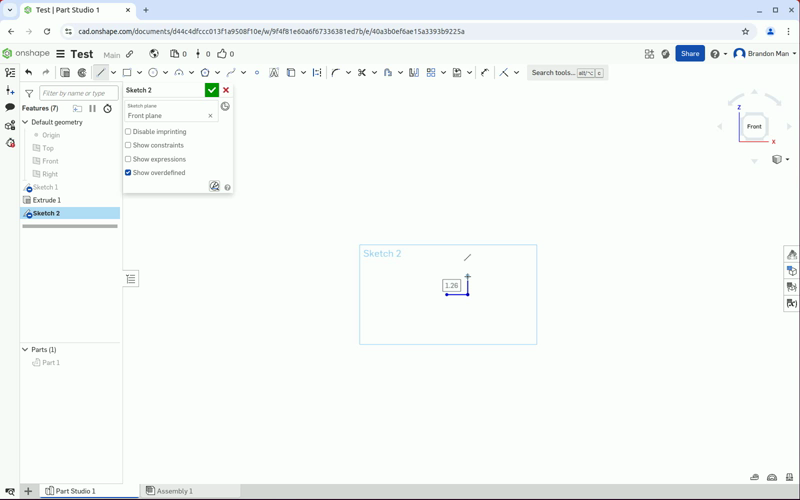
scroll(-6)
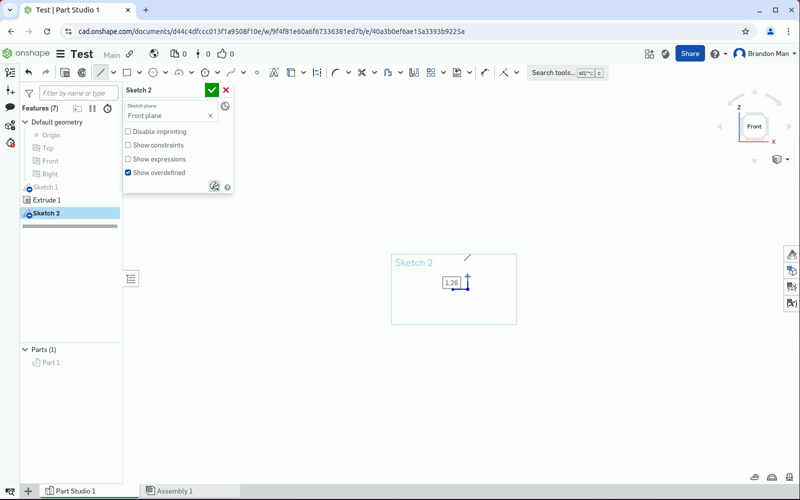
scroll(-6)
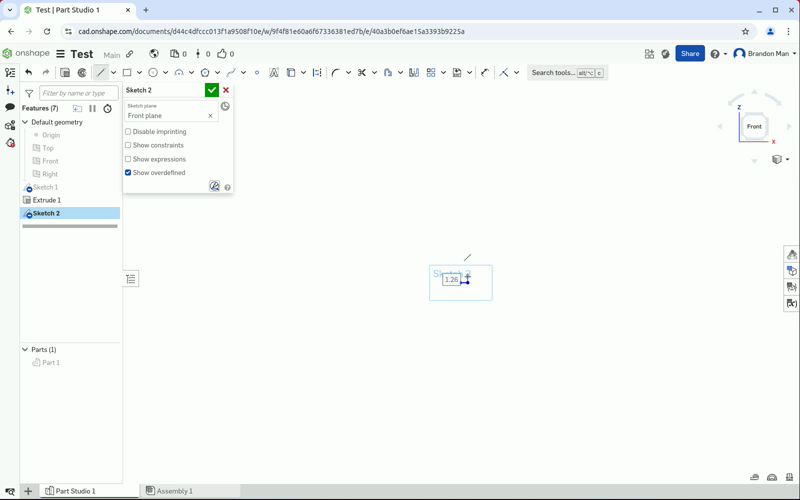
key_up(shift)
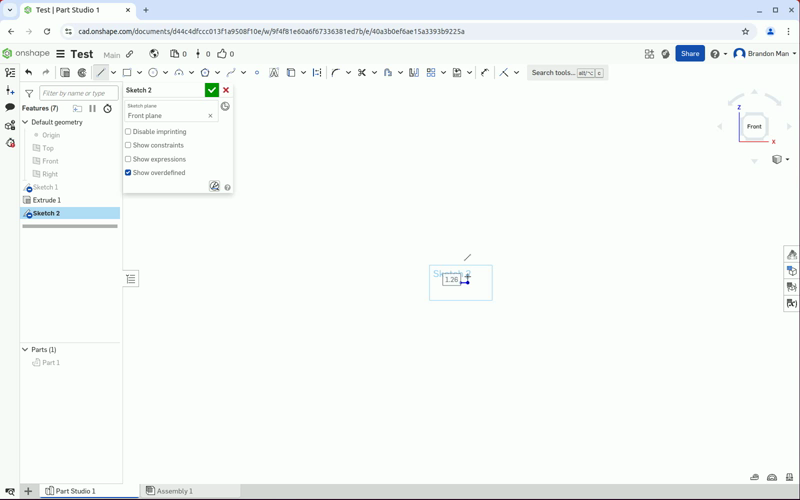
key_down(shift)
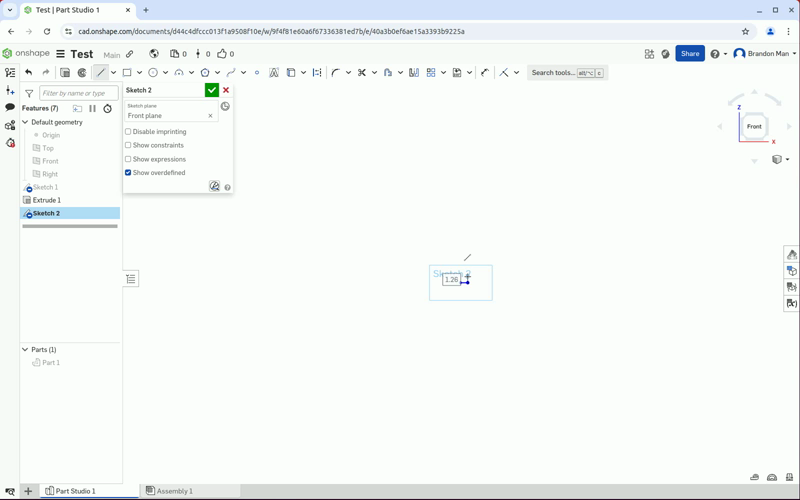
mouse_move(497, 276)
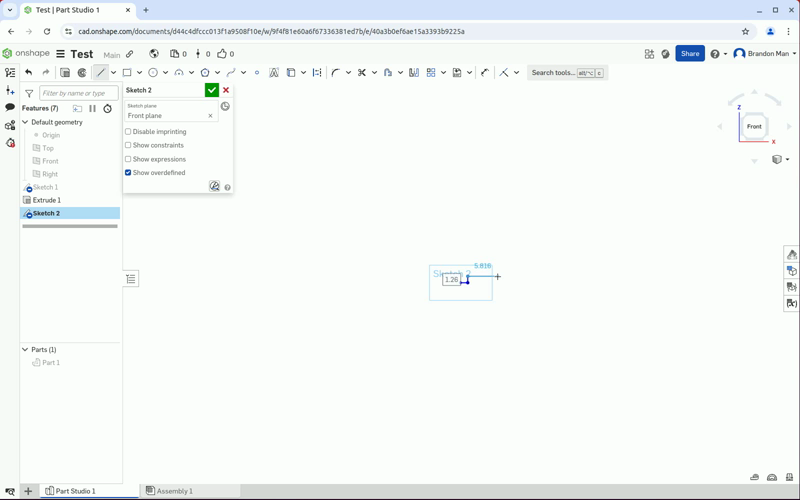
mouse_move(460, 276)
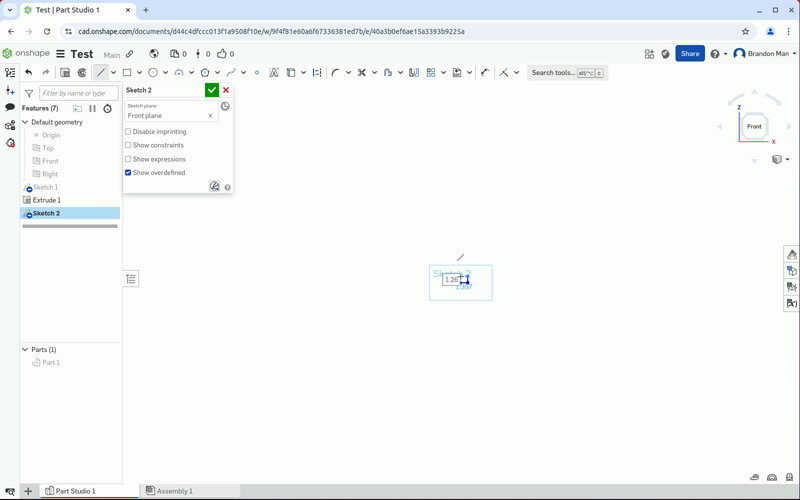
scroll(6)
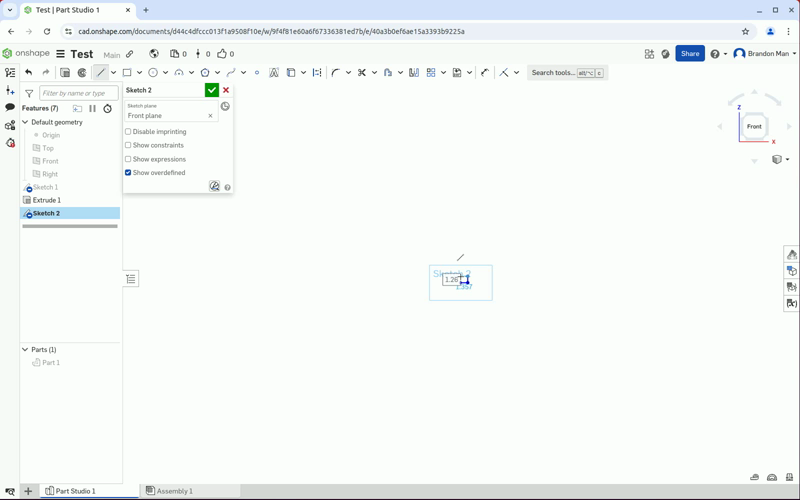
scroll(6)
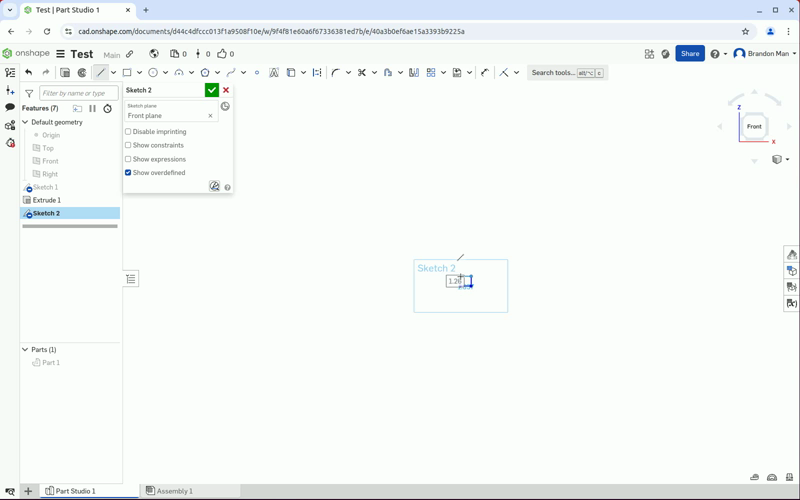
scroll(6)
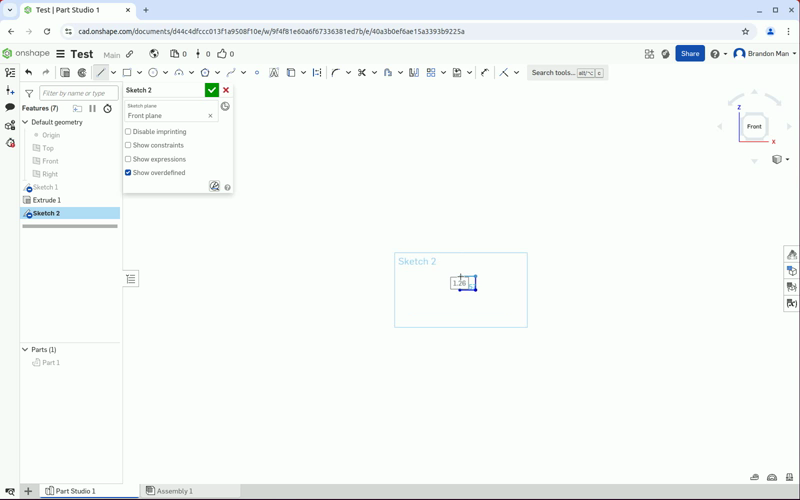
scroll(6)
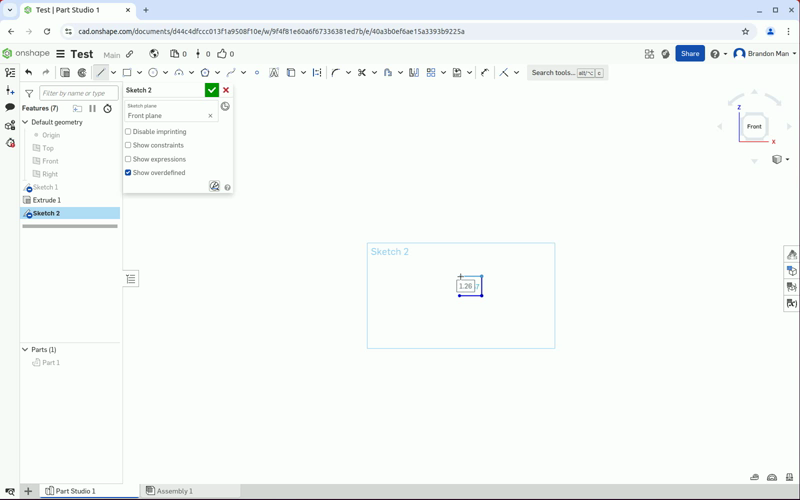
scroll(6)
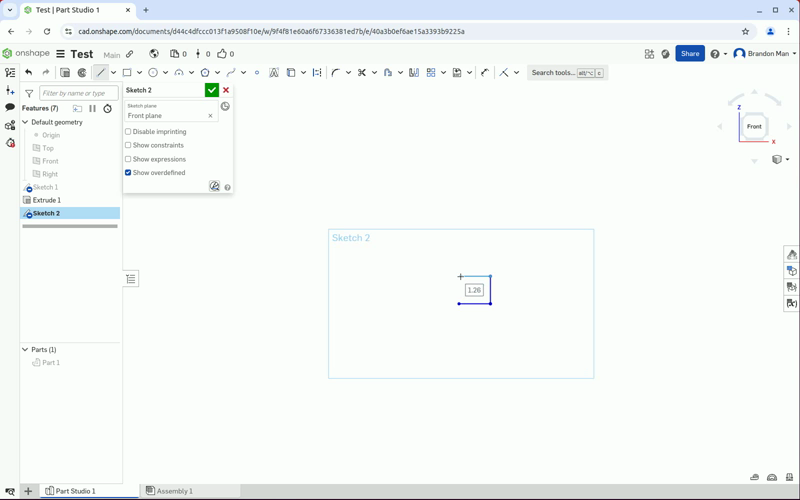
scroll(6)
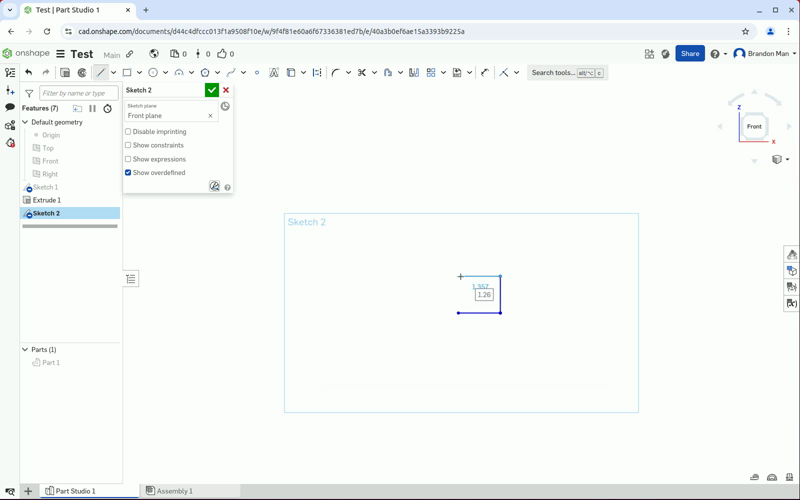
scroll(6)
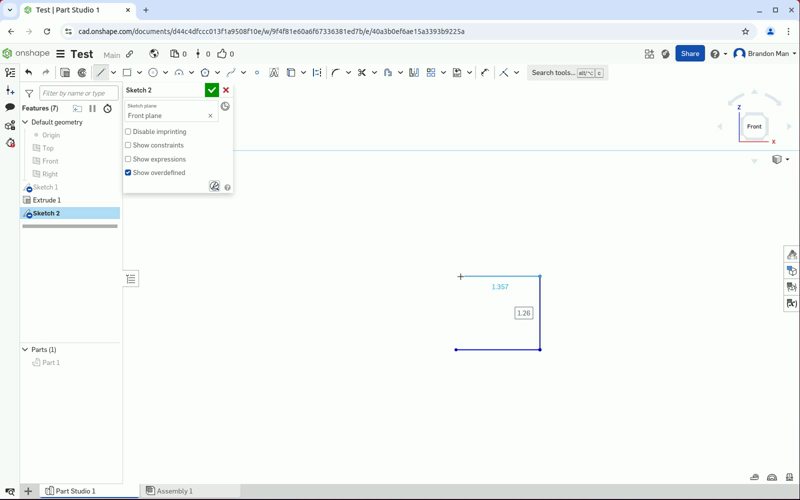
click(460, 276)
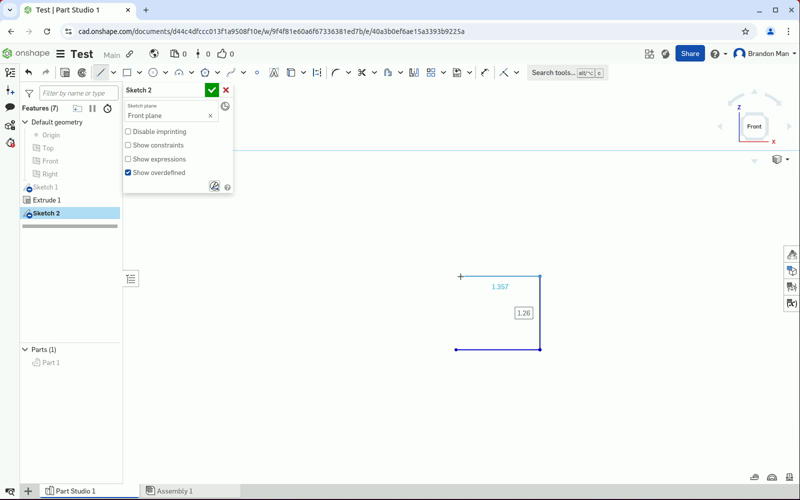
scroll(-6)
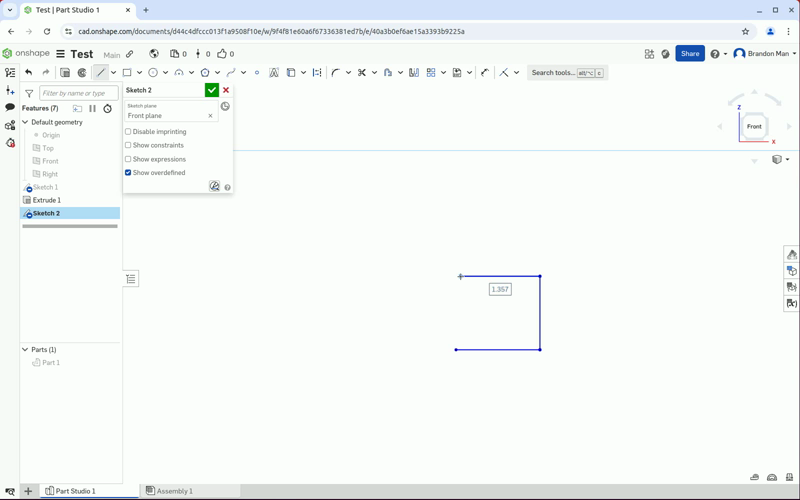
scroll(-6)
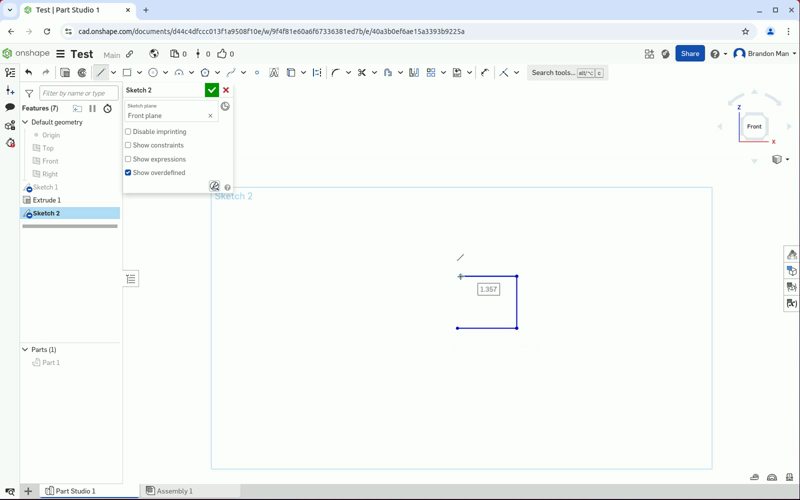
scroll(-6)
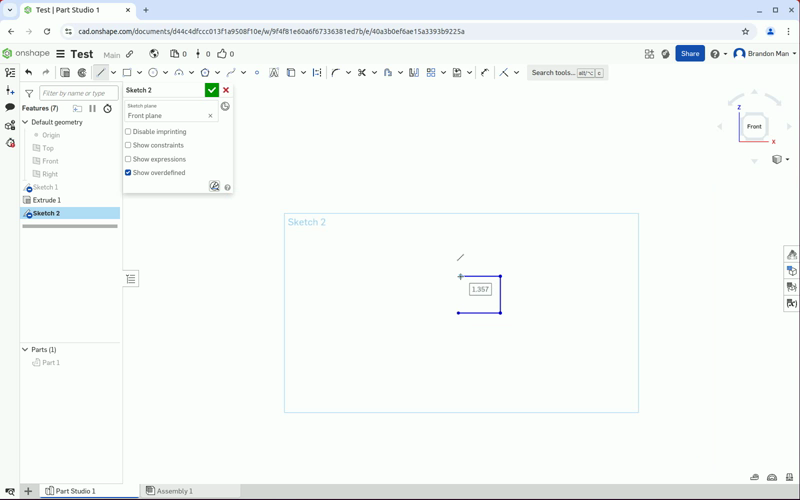
scroll(-6)
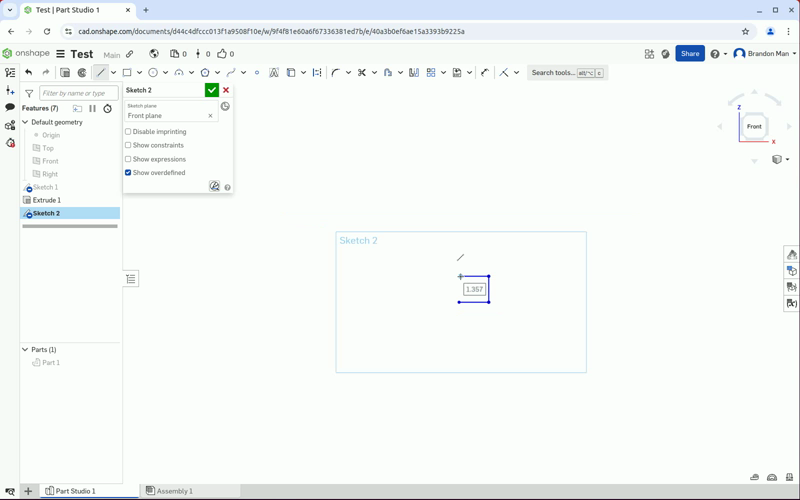
scroll(-6)
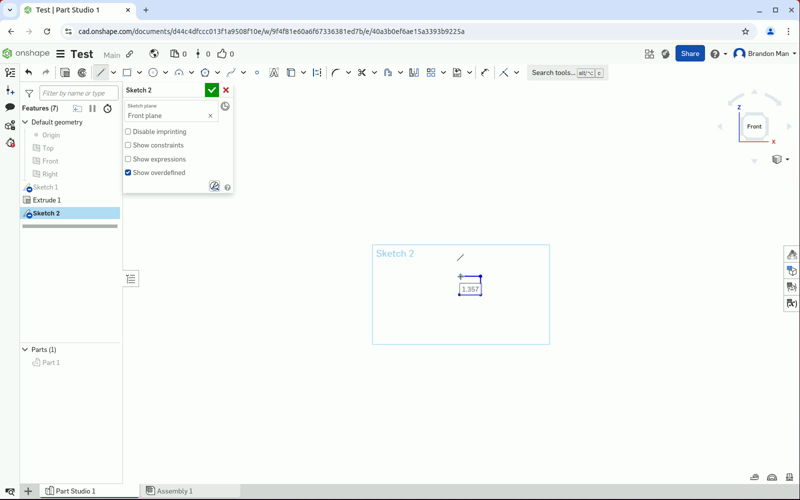
scroll(-6)
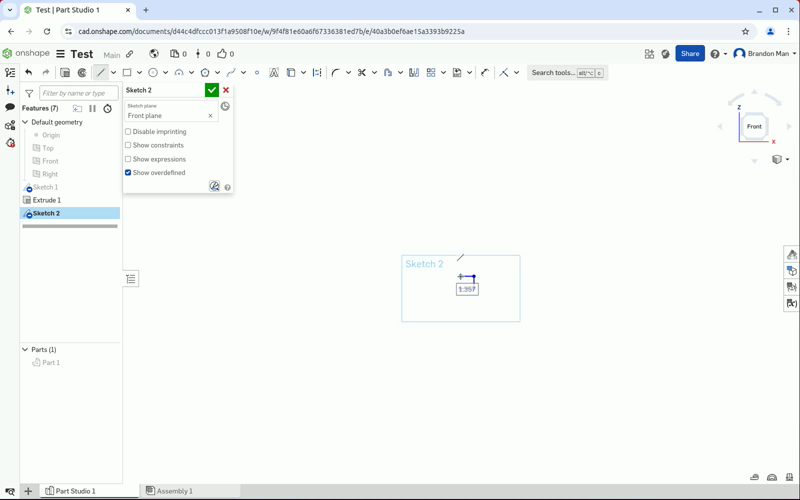
scroll(-6)
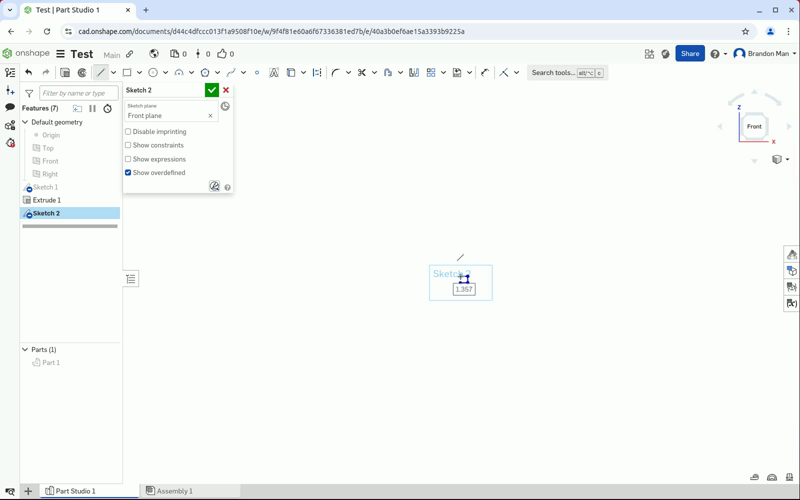
key_up(shift)
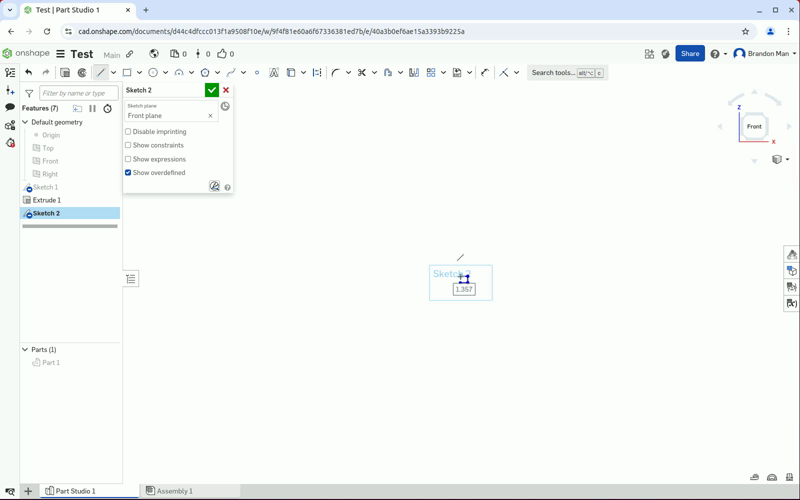
mouse_move(490, 276)
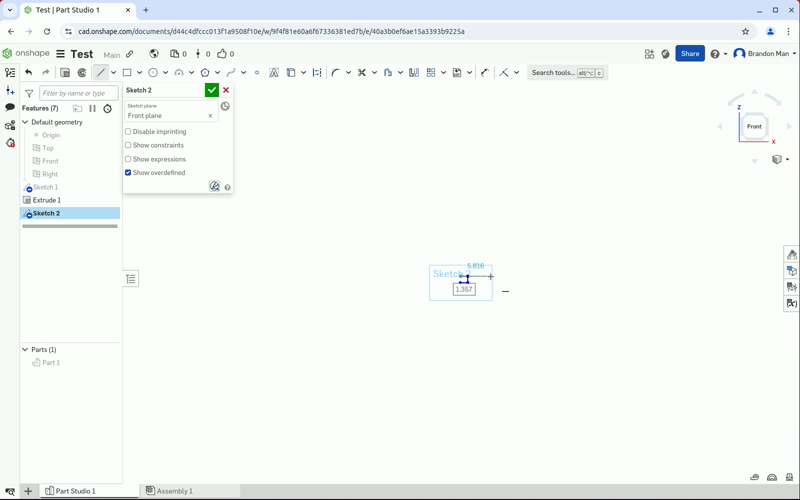
key_down(shift)
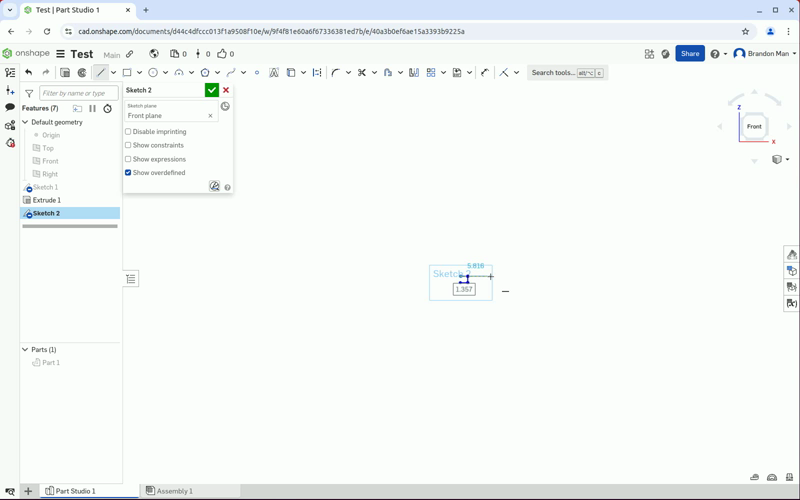
mouse_move(460, 282)
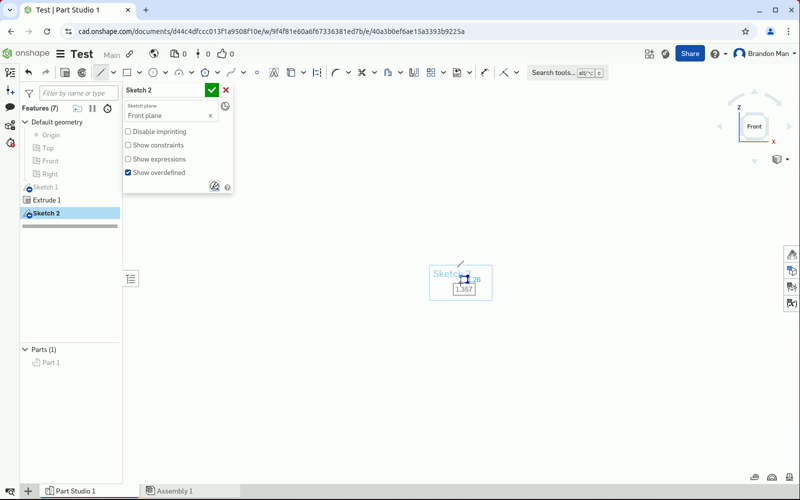
scroll(6)
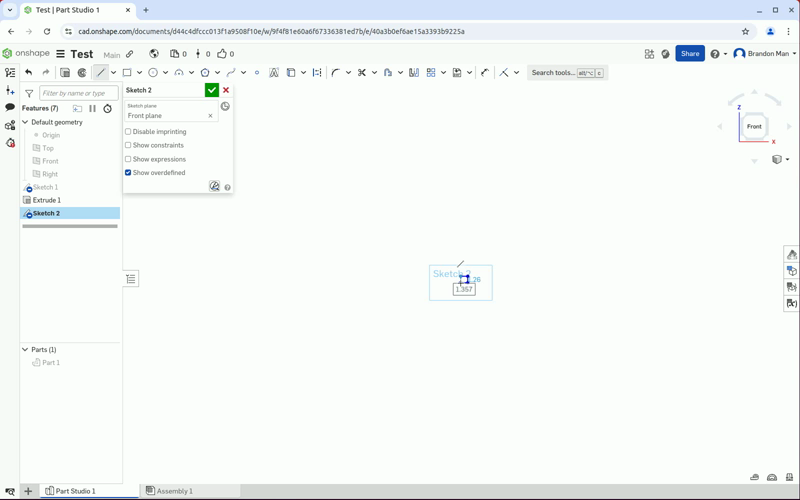
scroll(6)
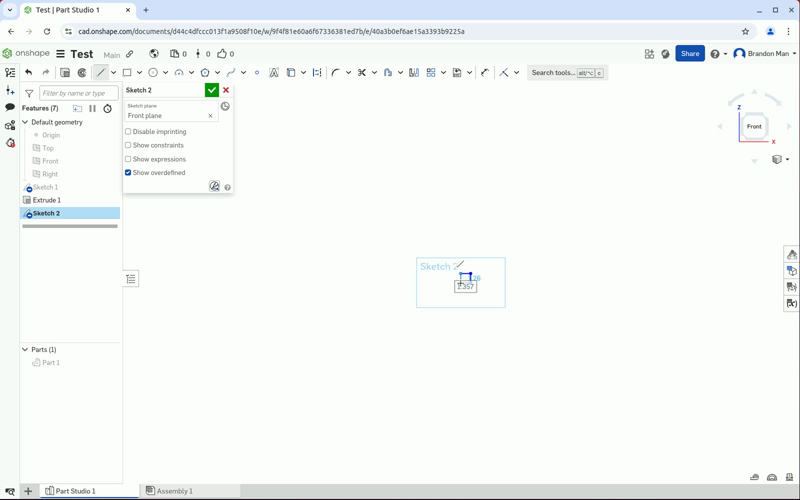
scroll(6)
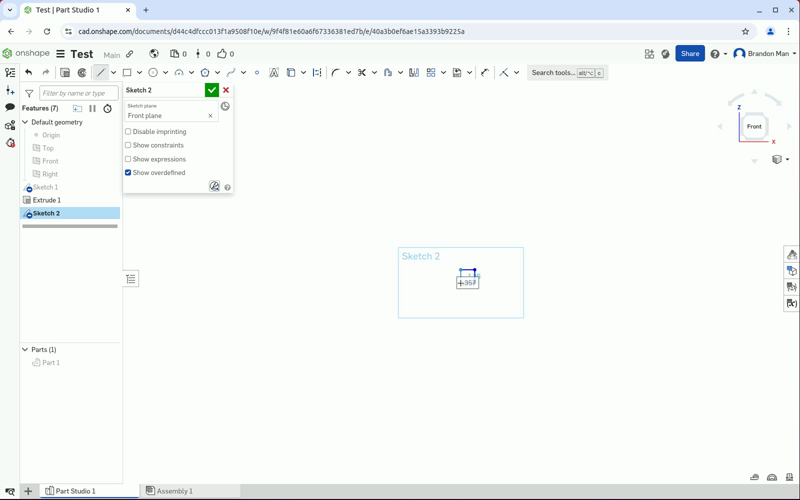
scroll(6)
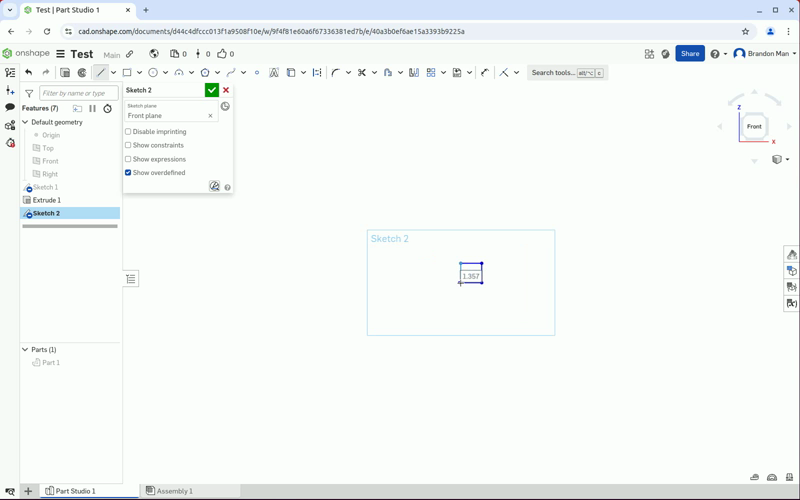
scroll(6)
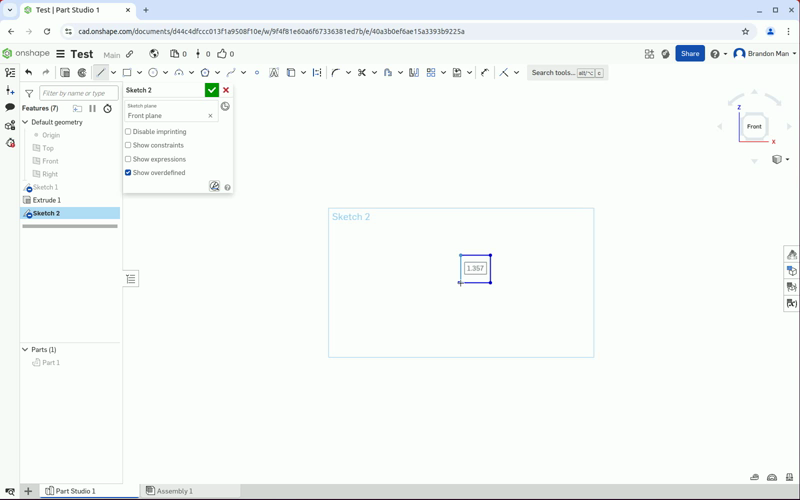
scroll(6)
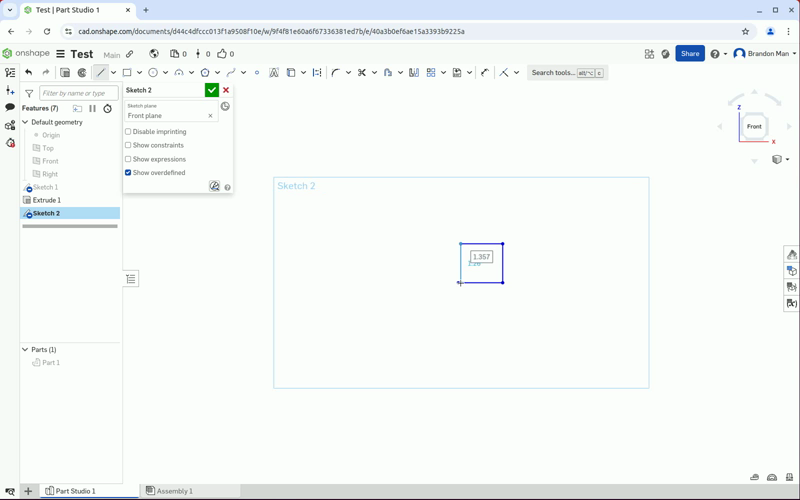
scroll(6)
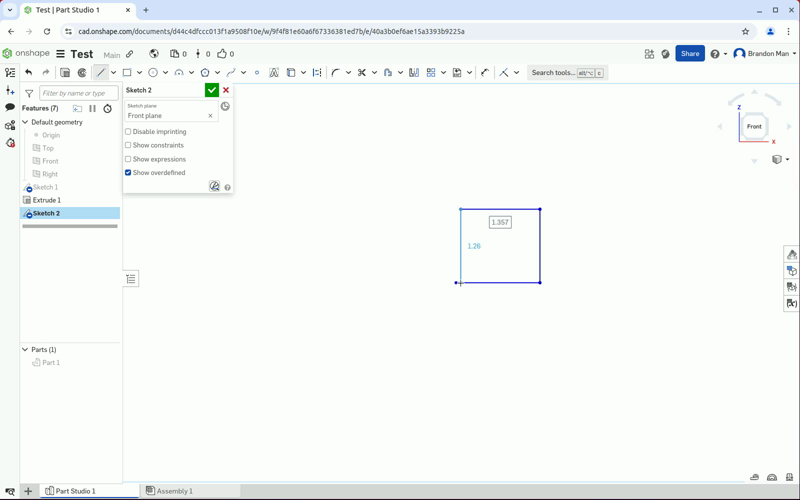
key_up(shift)
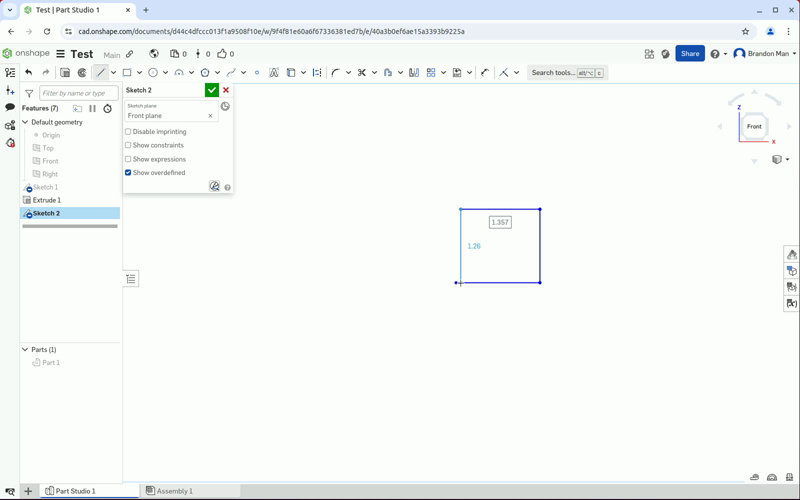
click(460, 282)
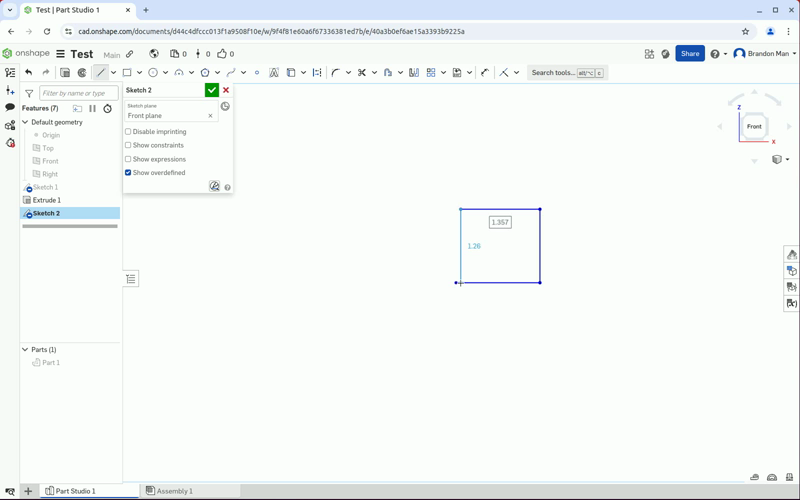
scroll(-6)
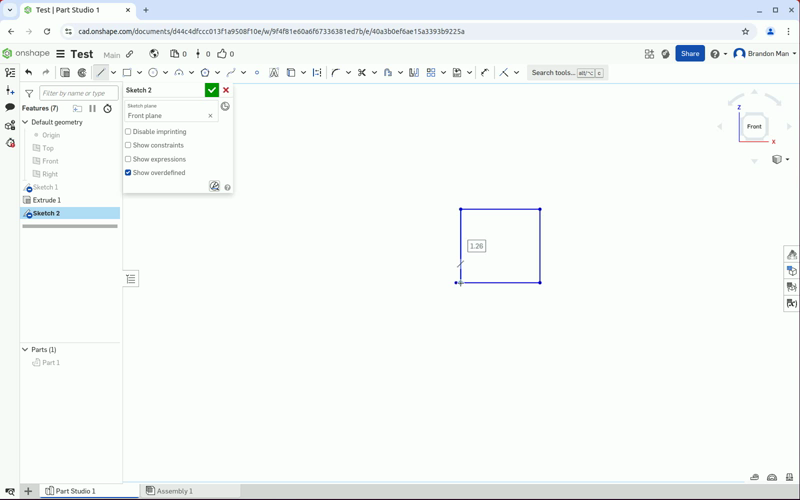
scroll(-6)
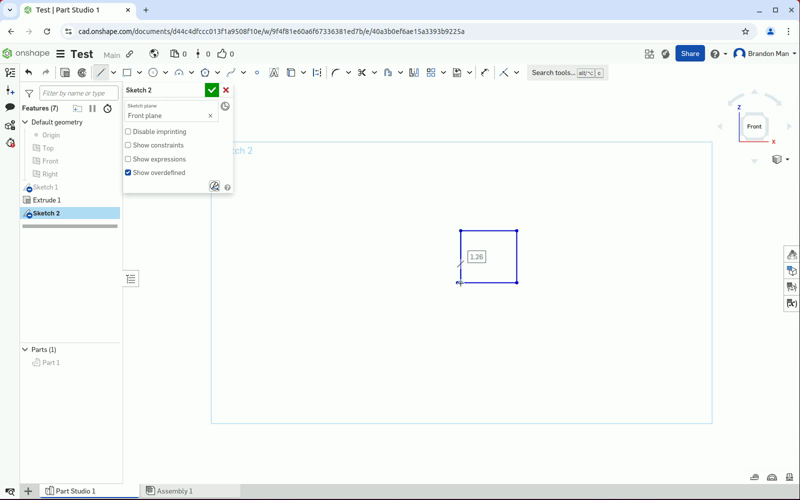
scroll(-6)
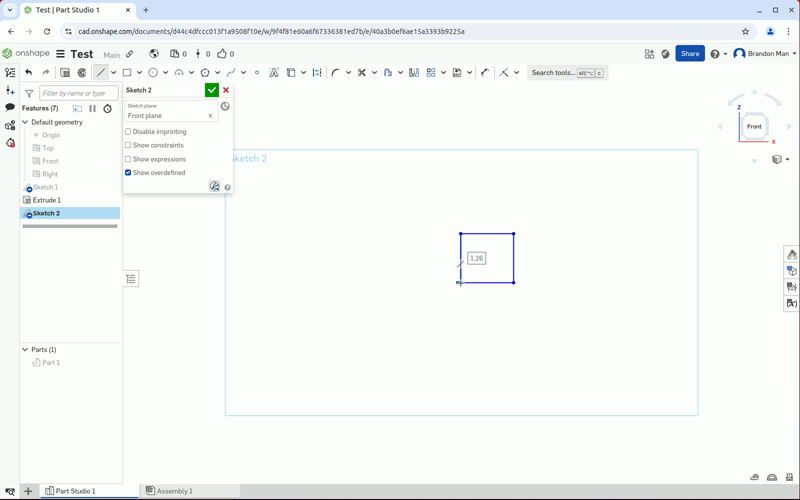
scroll(-6)
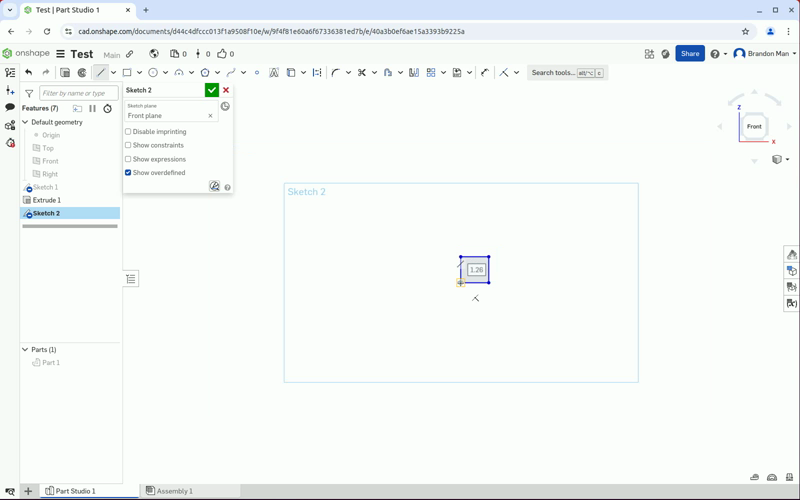
scroll(-6)
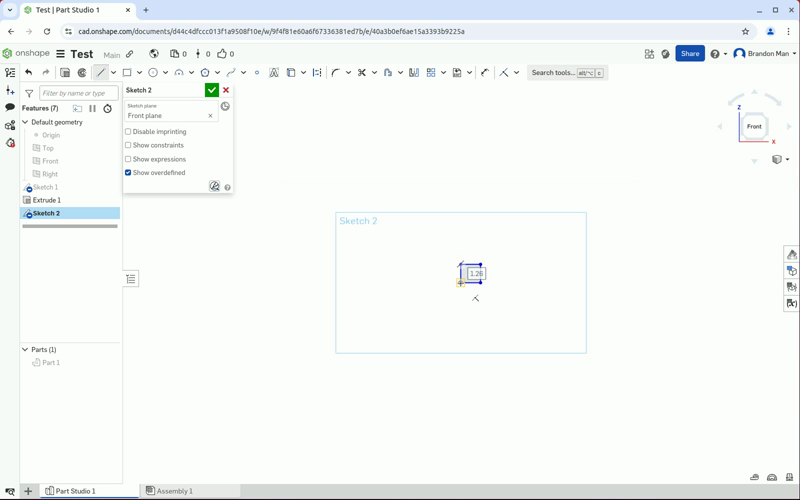
scroll(-6)
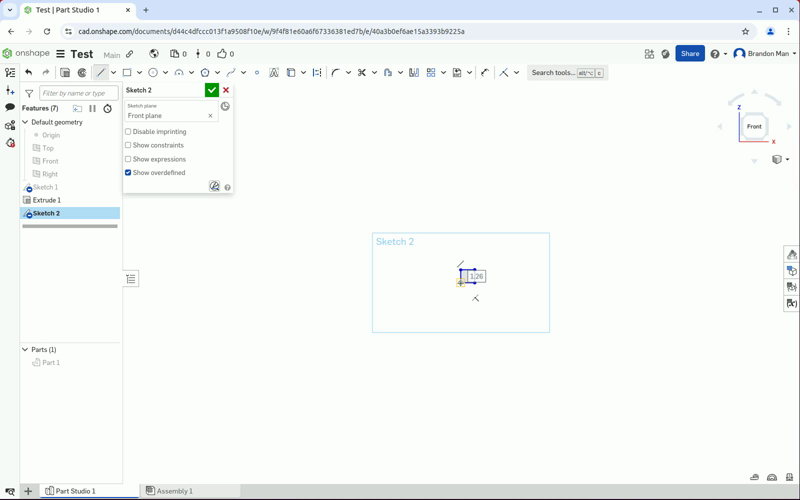
scroll(-6)
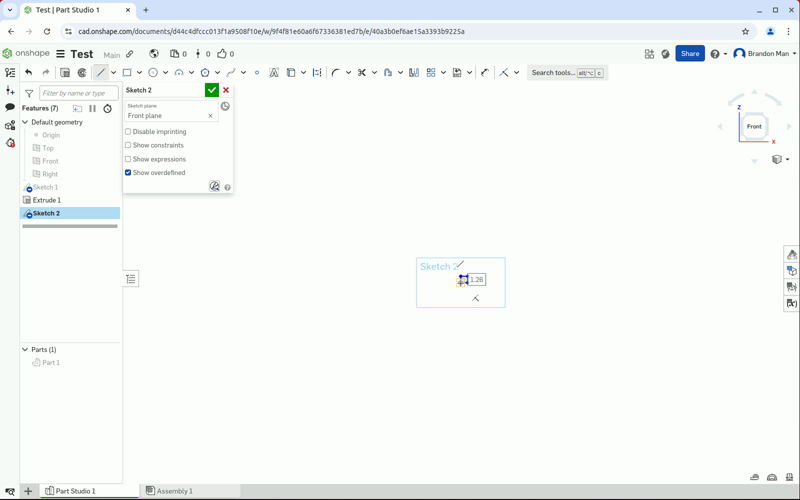
key(esc)
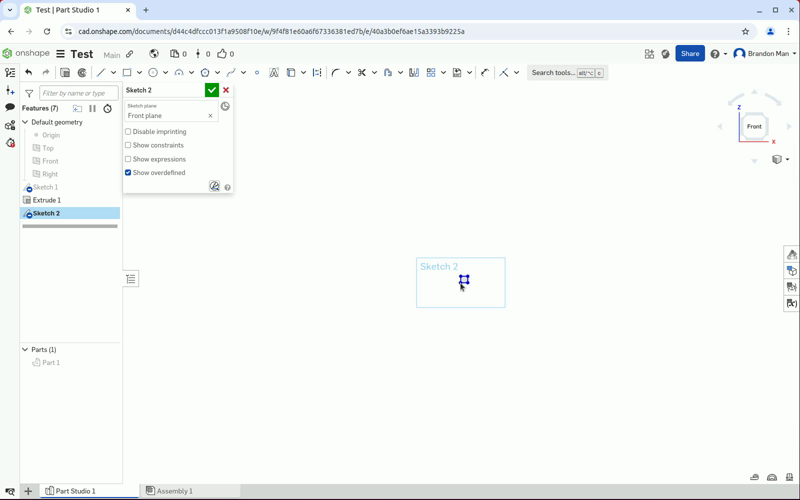
mouse_move(462, 276)
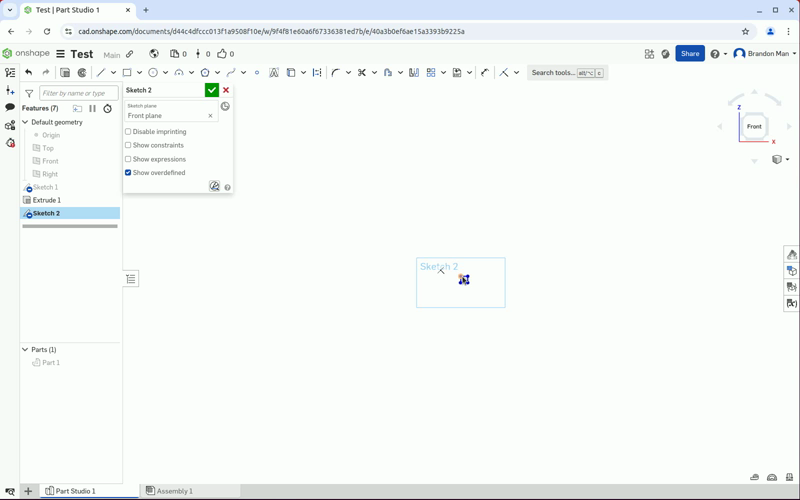
scroll(6)
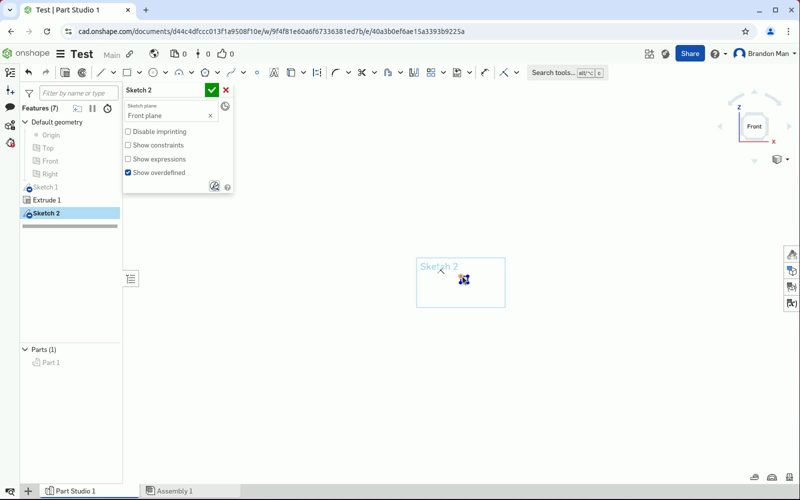
scroll(6)
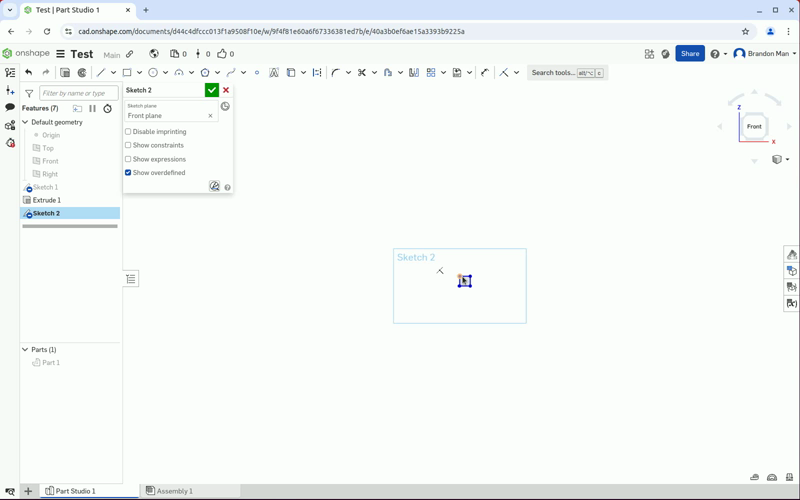
scroll(6)
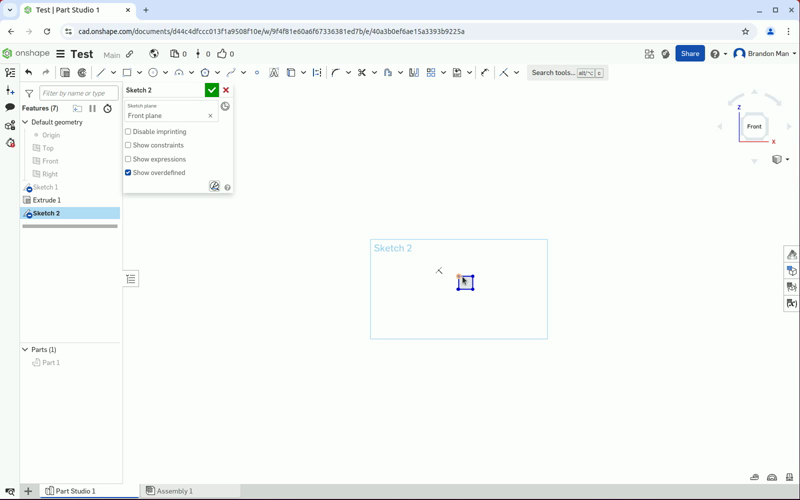
scroll(6)
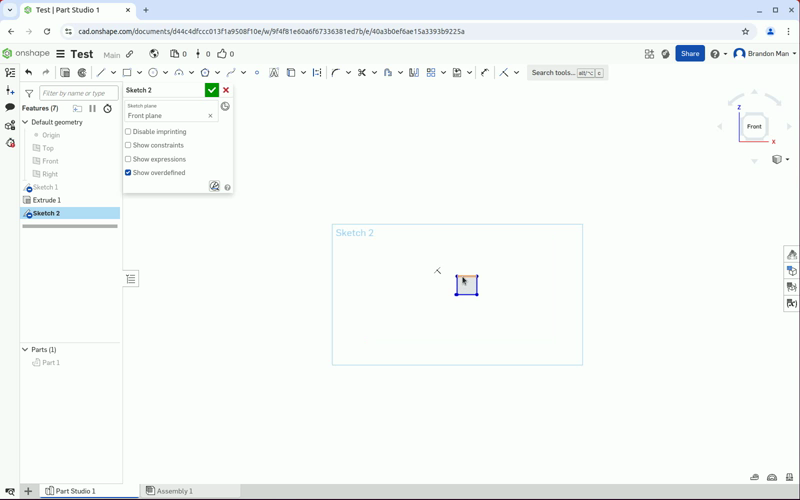
scroll(6)
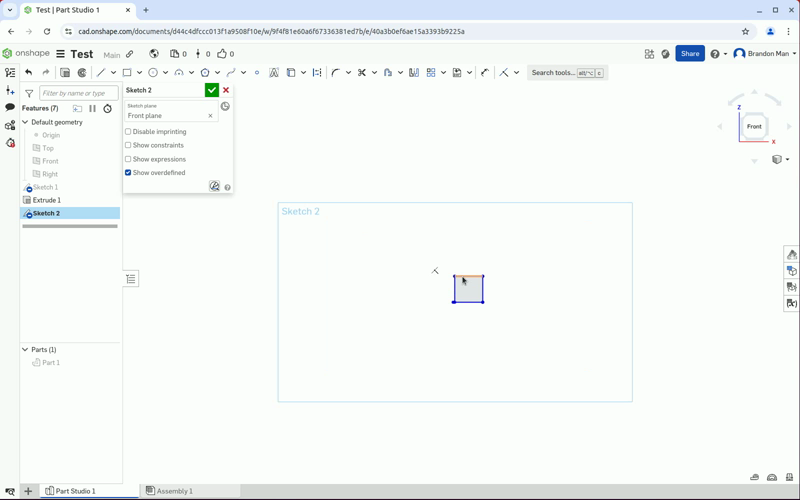
scroll(6)
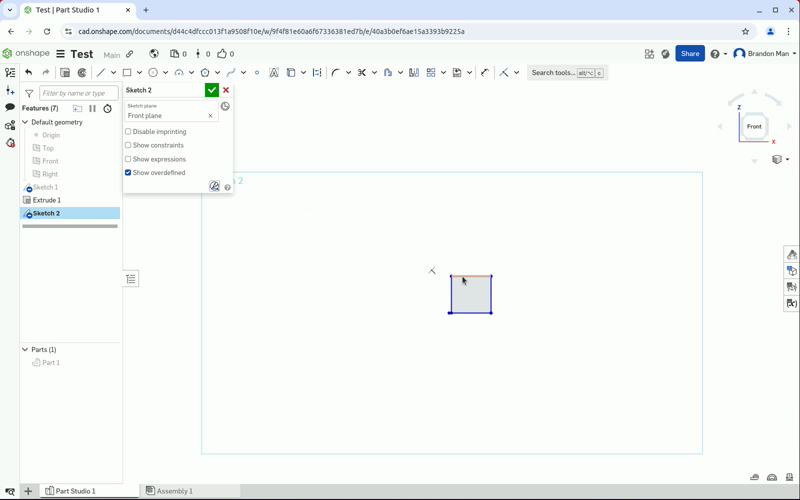
scroll(6)
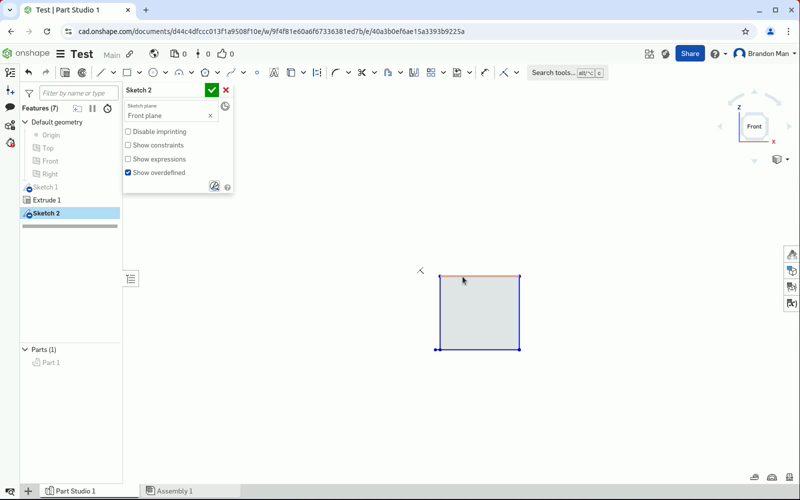
click(462, 276)
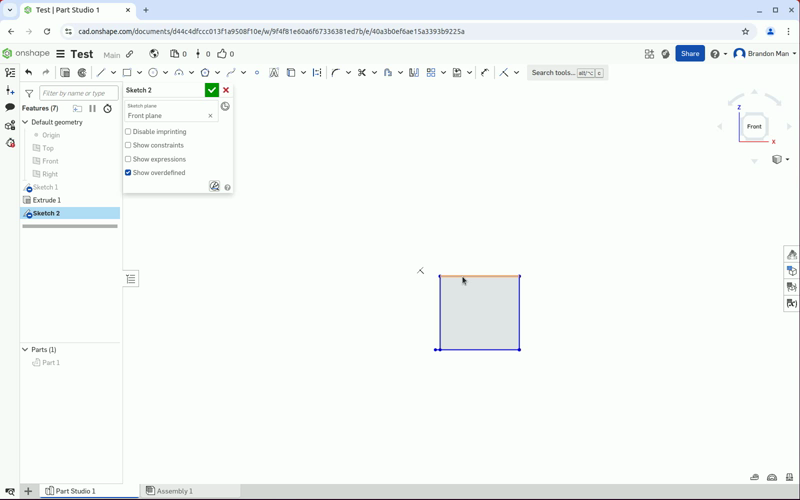
scroll(-6)
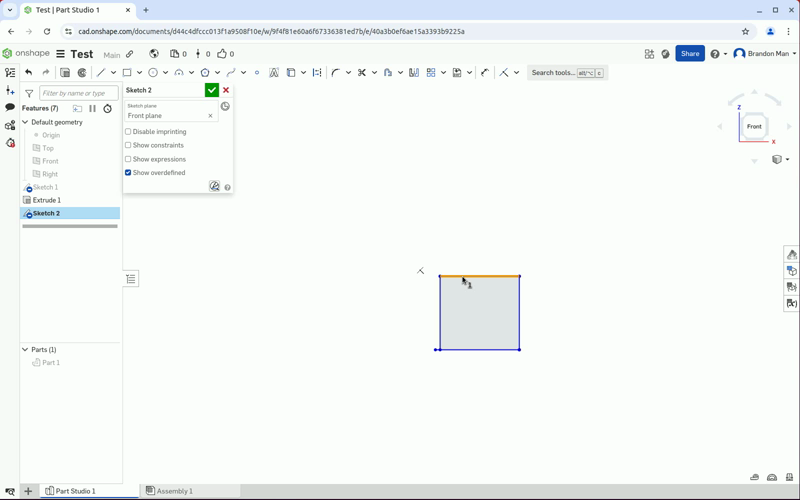
scroll(-6)
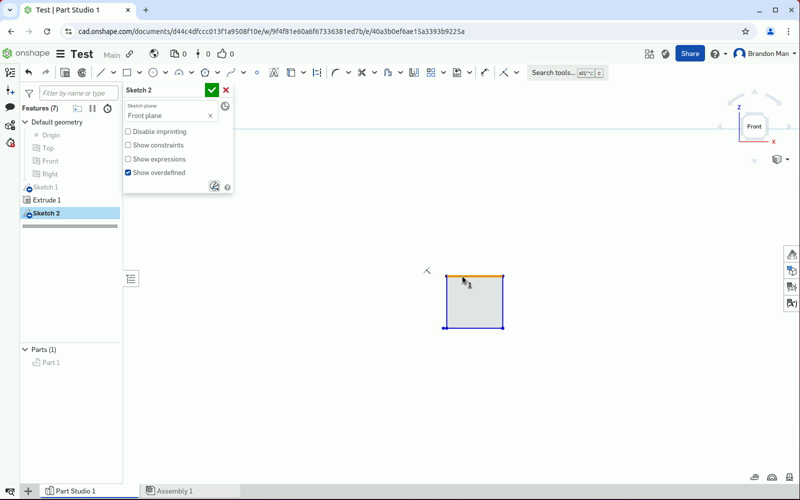
scroll(-6)
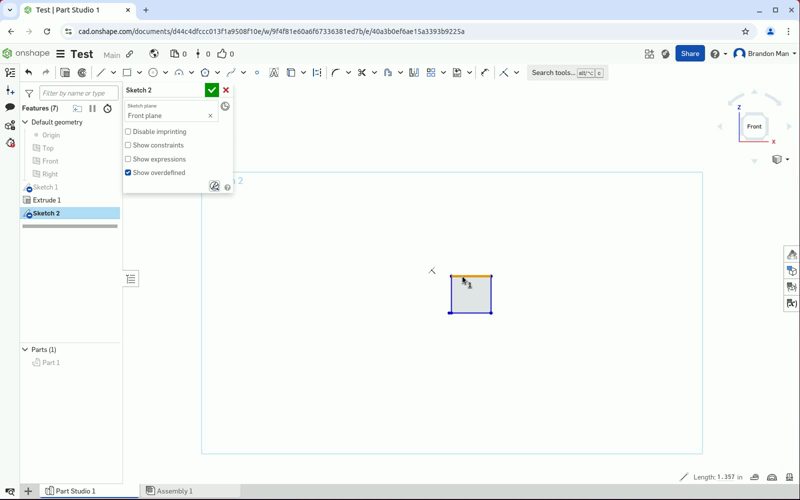
scroll(-6)
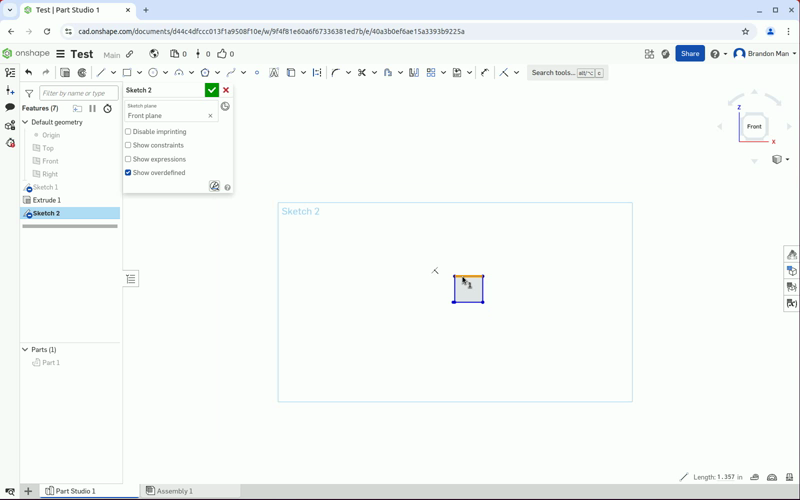
scroll(-6)
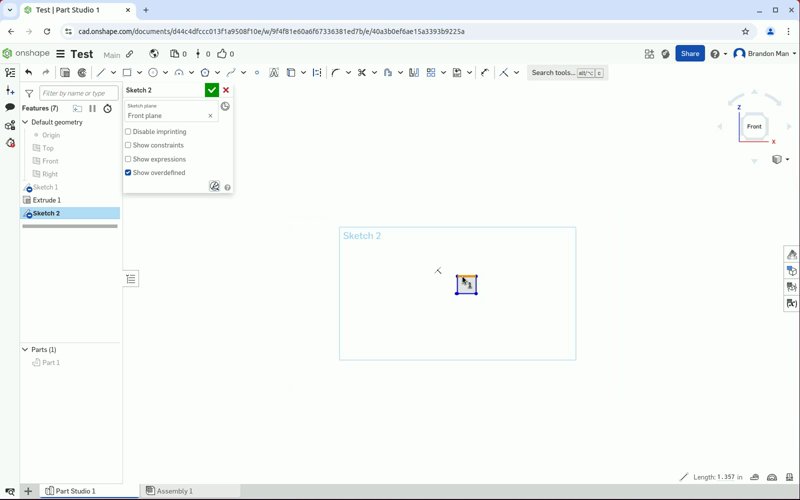
scroll(-6)
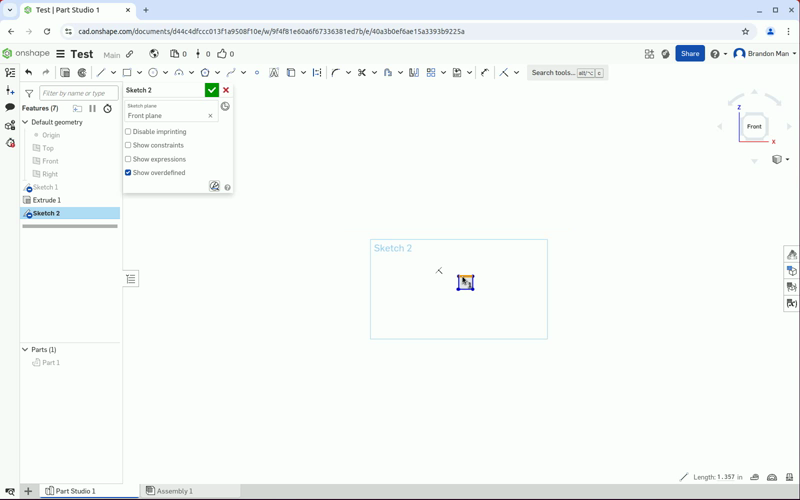
scroll(-6)
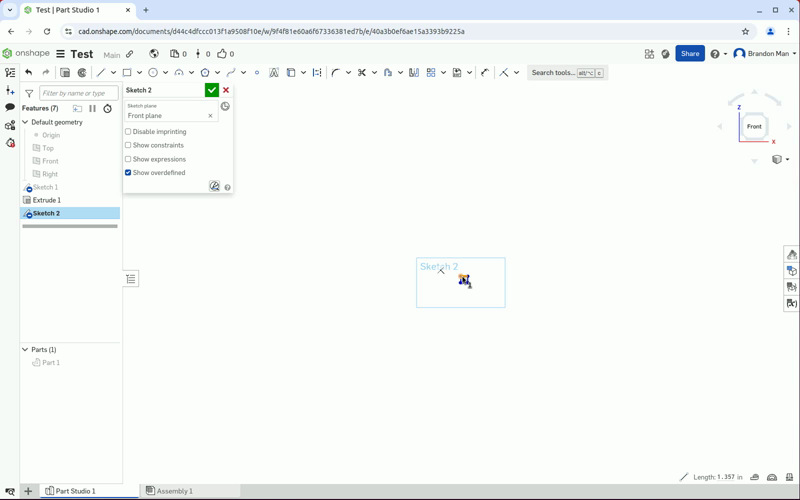
mouse_move(73, 352)
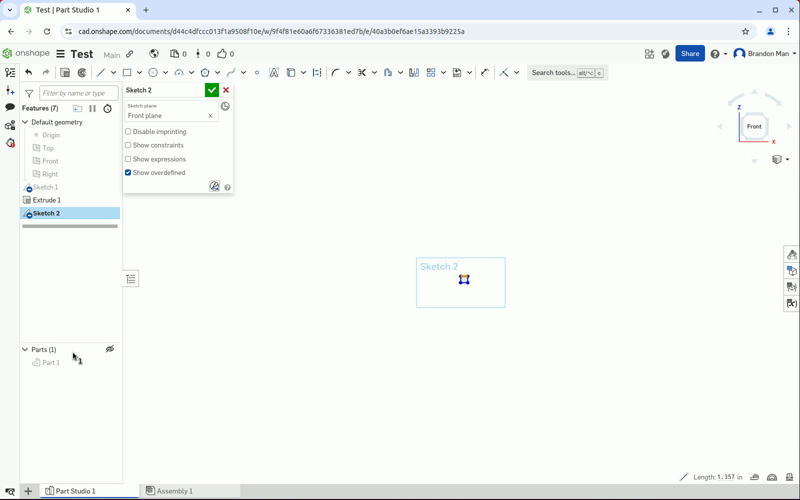
key(shift+y)
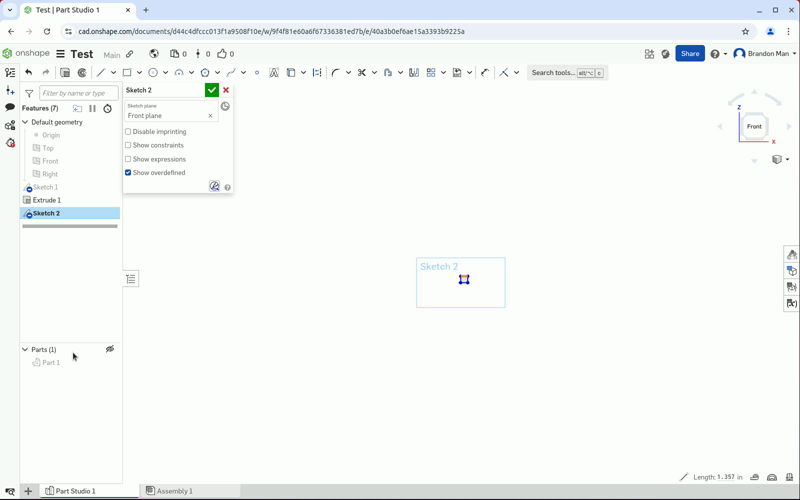
key(shift+e)
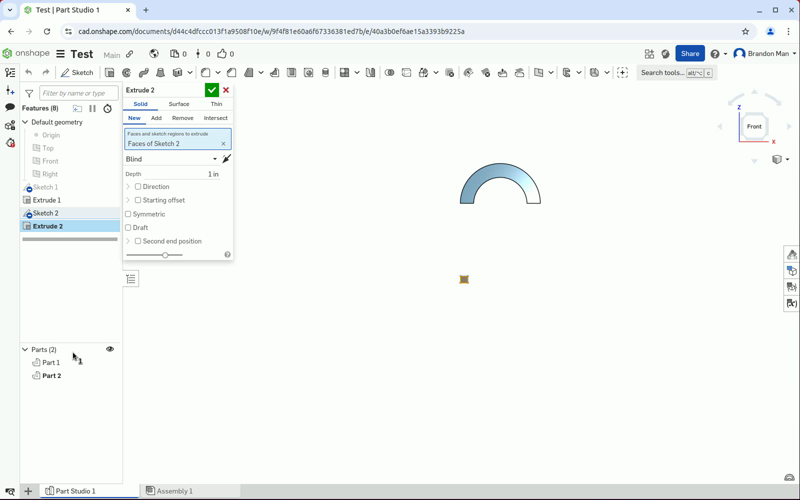
mouse_move(143, 106)
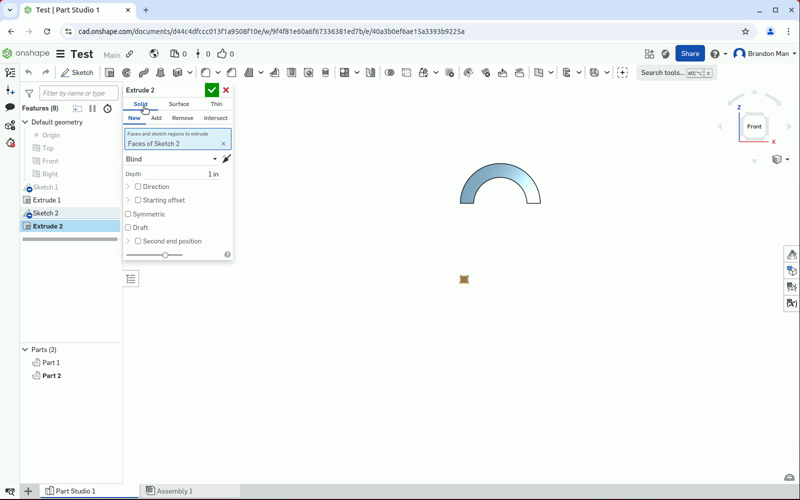
click(143, 106)
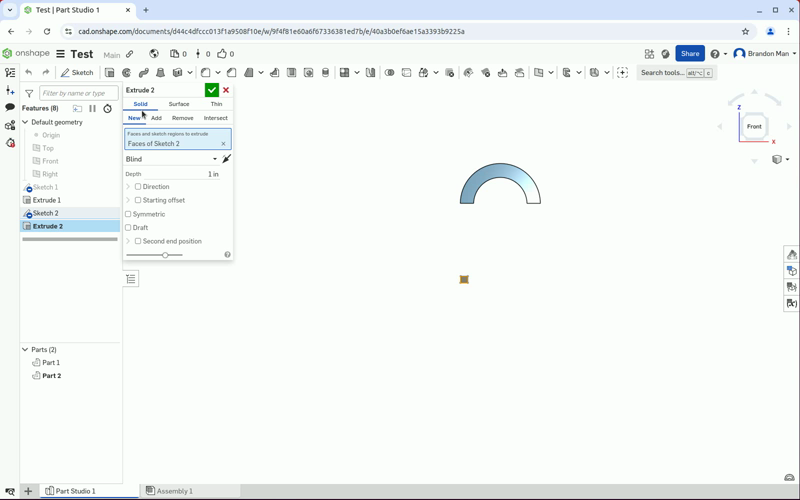
mouse_move(137, 120)
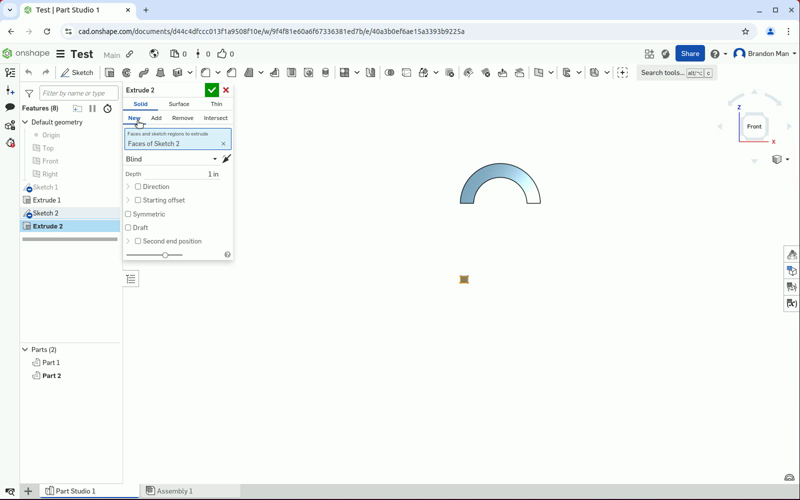
click(137, 120)
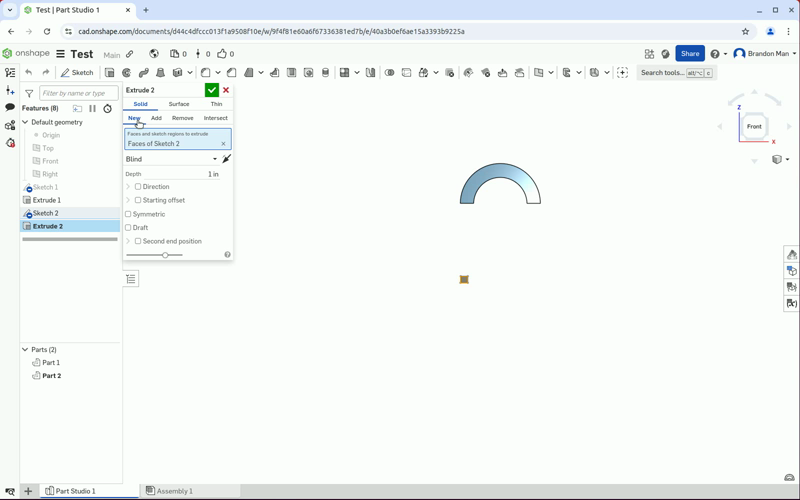
key(tab, 4)
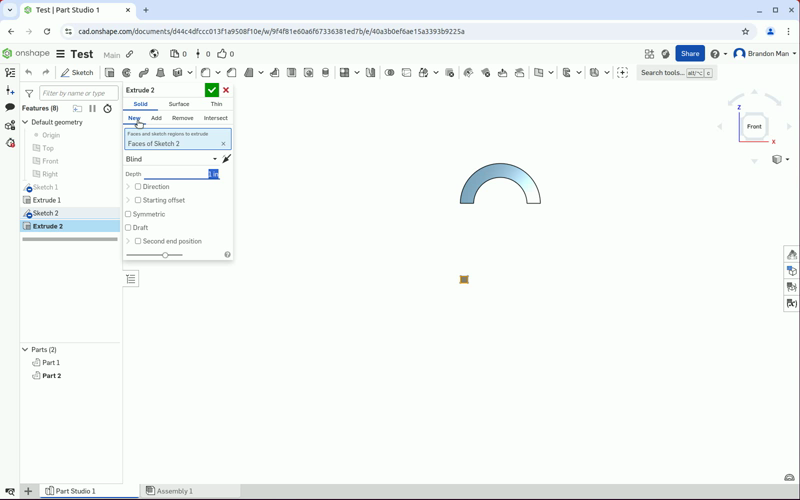
text(11.554)
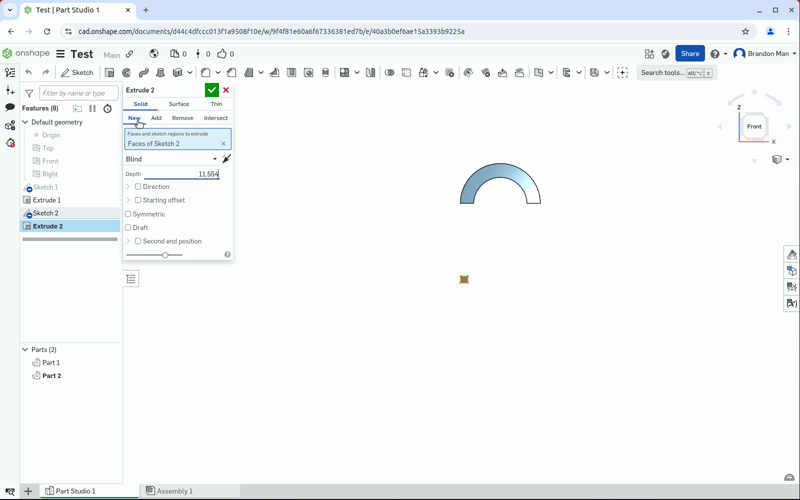
key(enter)
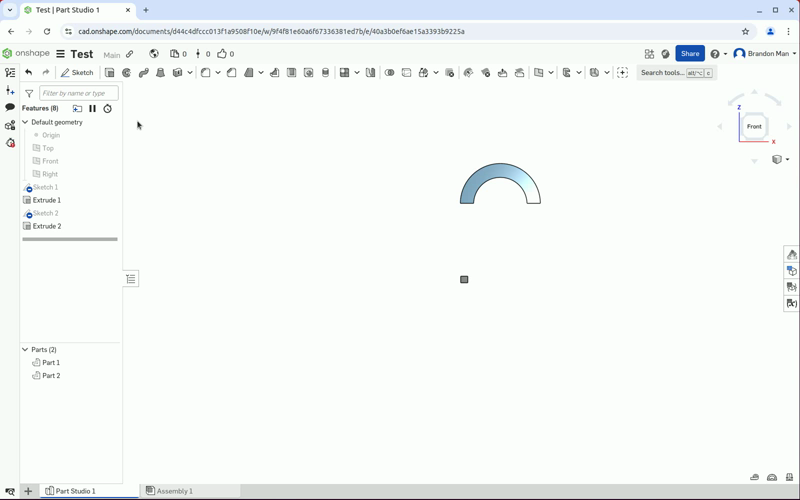
key(shift+h)
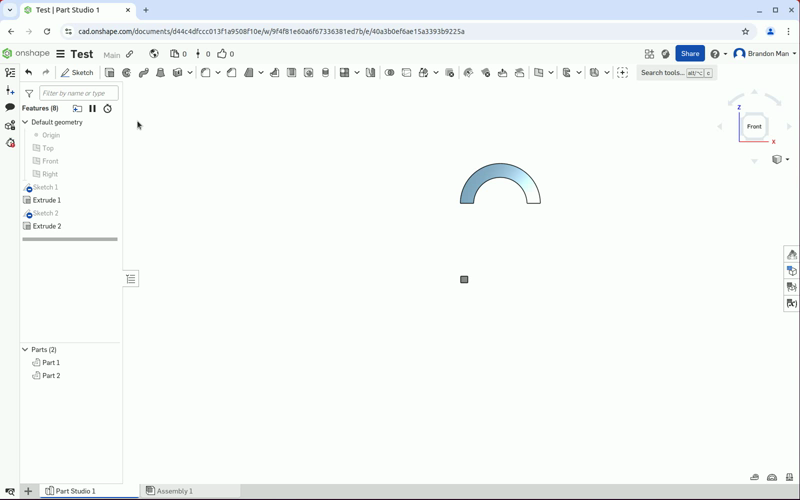
key(shift+h)
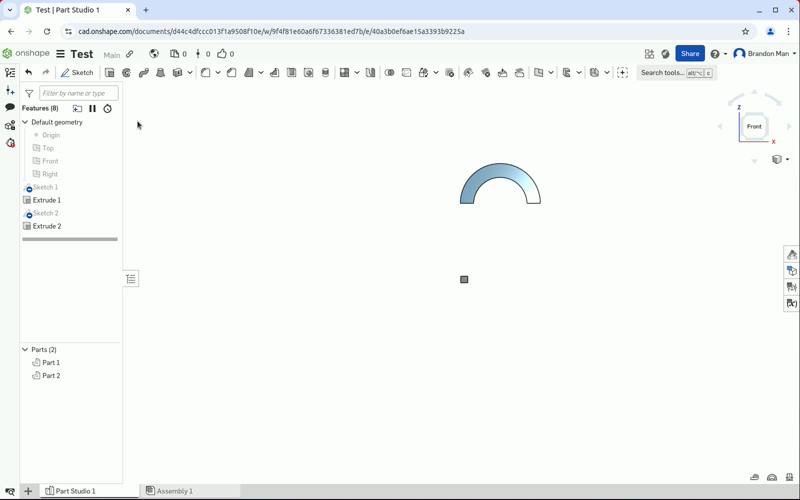
mouse_move(73, 189)
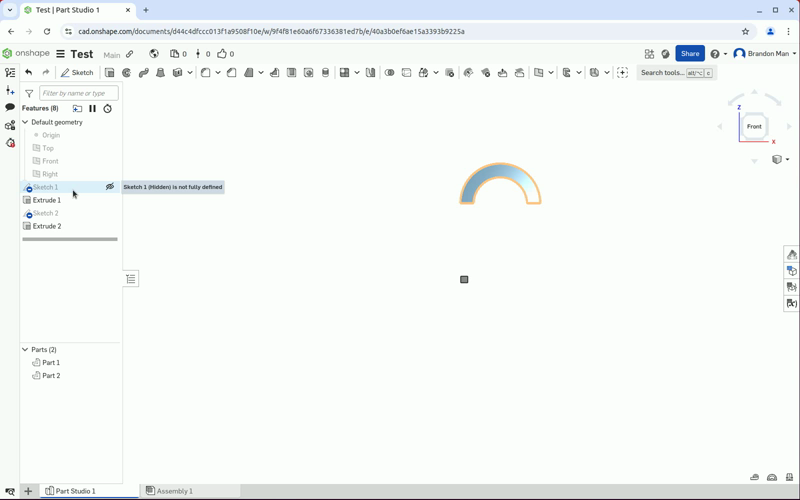
click(73, 189)
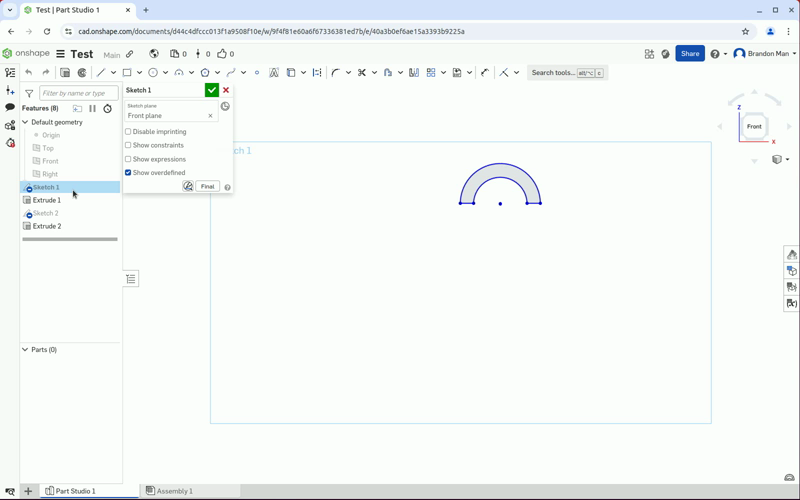
mouse_move(229, 92)
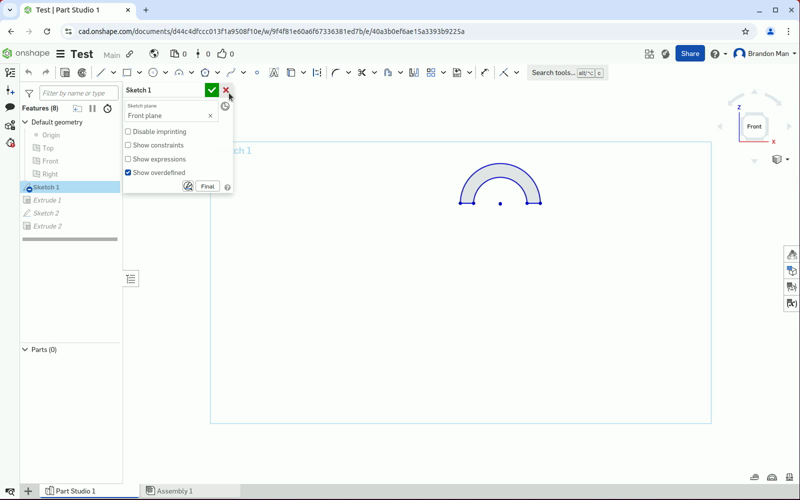
click(229, 92)
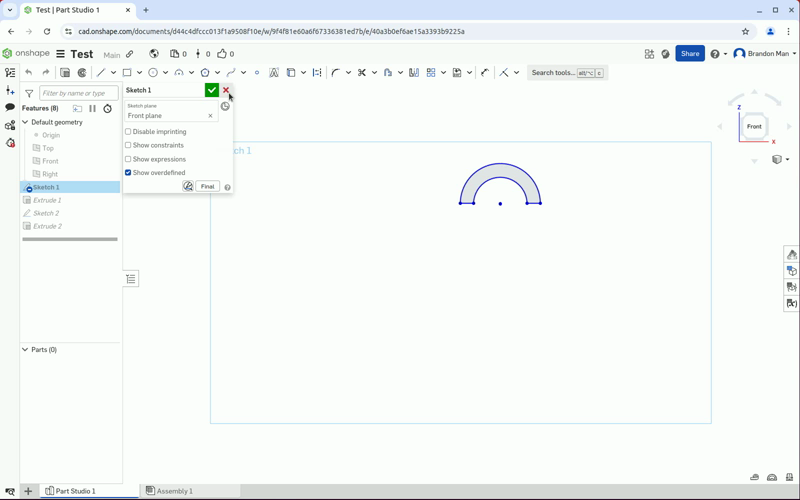
key(shift+s)
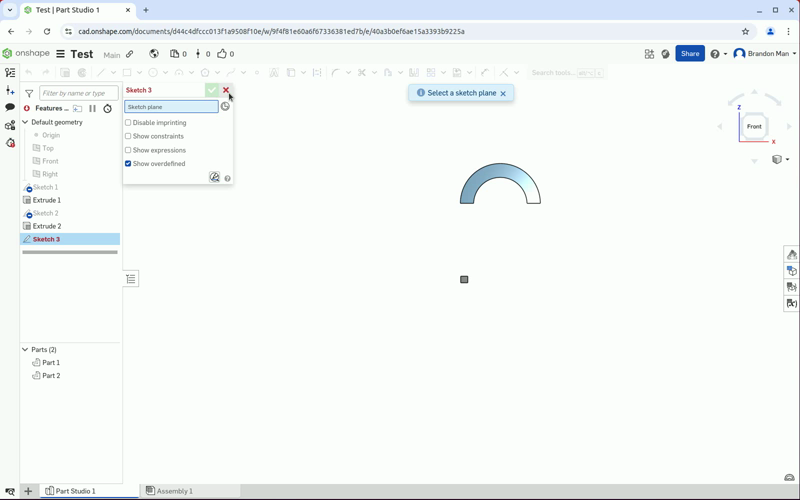
mouse_move(73, 163)
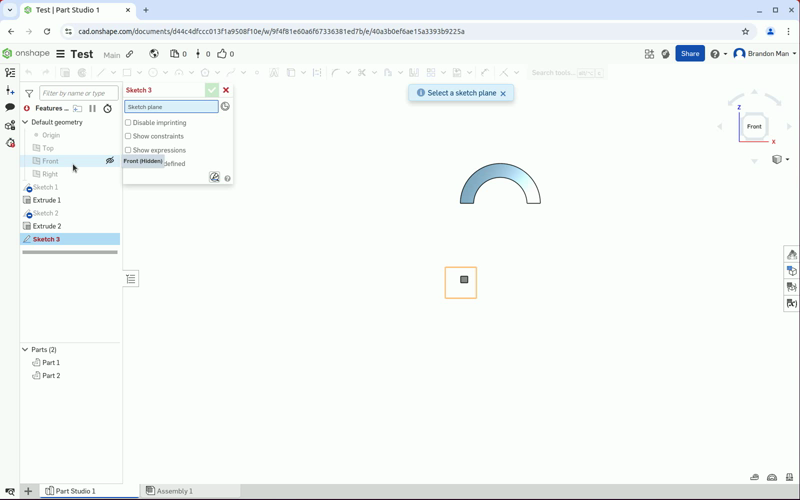
click(73, 163)
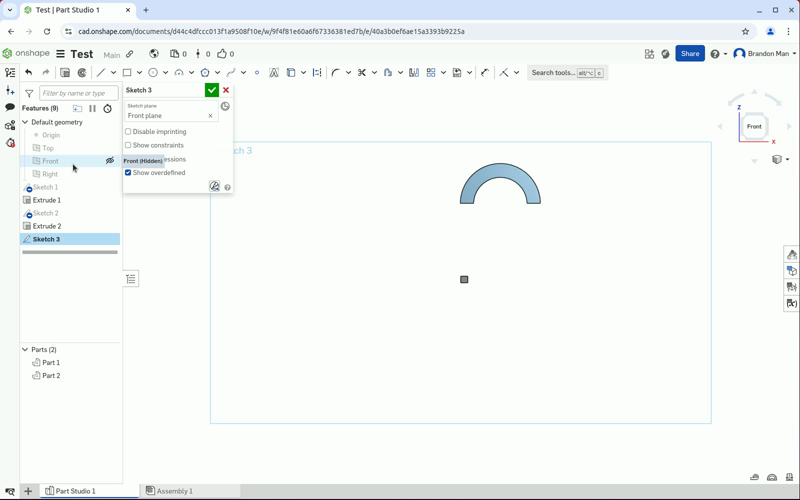
mouse_move(73, 352)
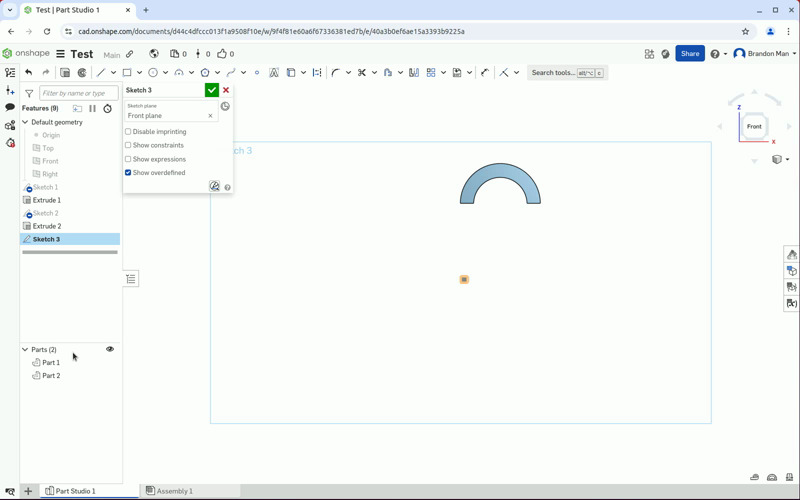
key(y)
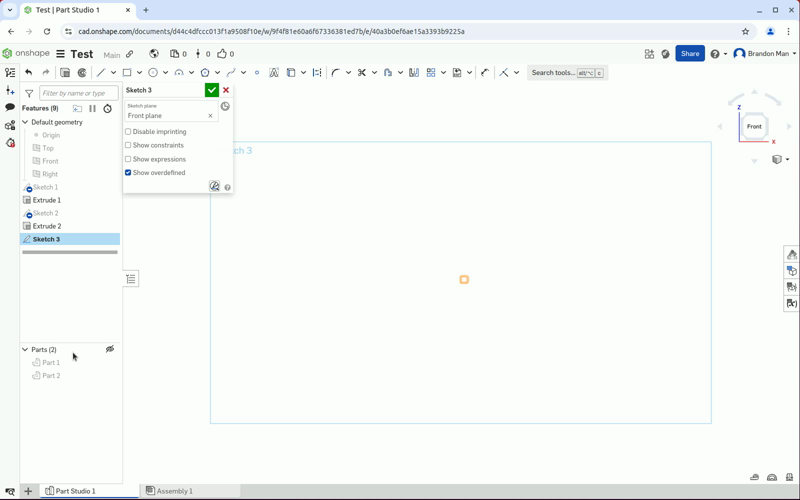
key(l)
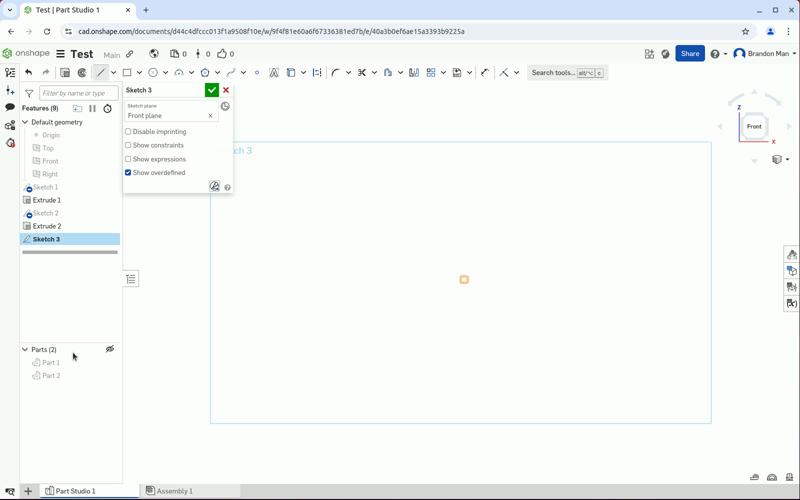
key_down(shift)
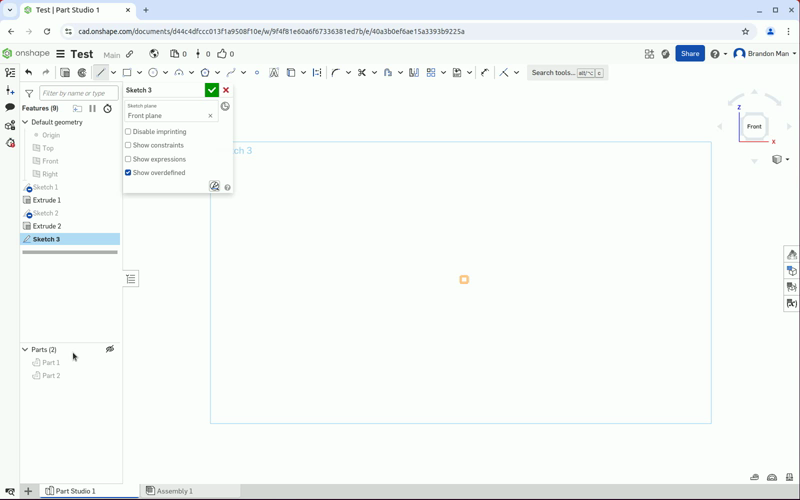
mouse_move(529, 282)
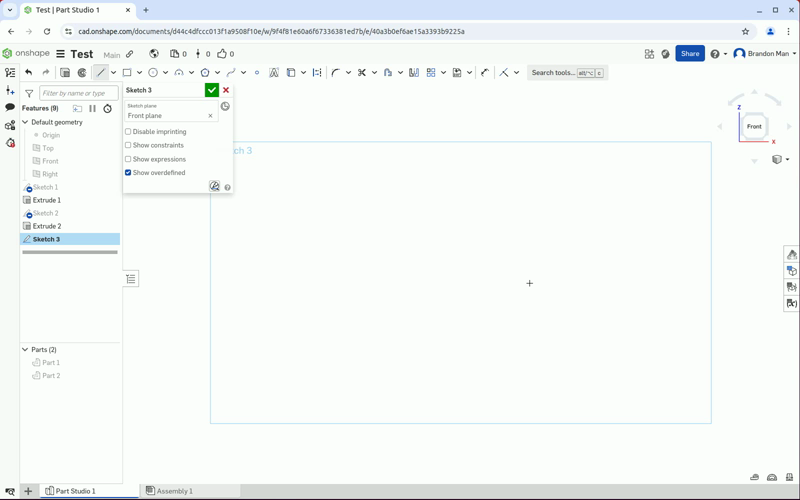
click(529, 282)
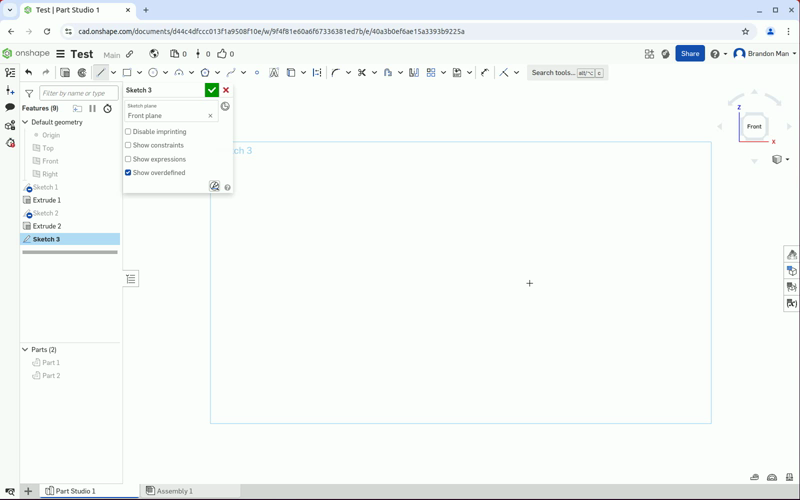
key_up(shift)
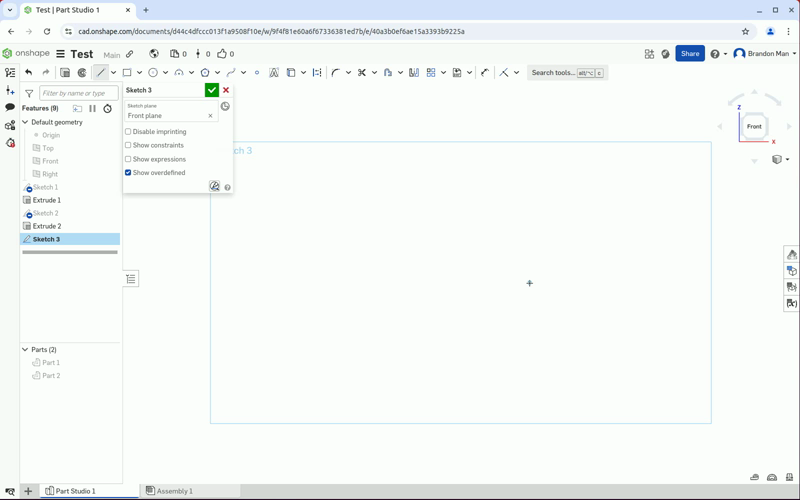
key_down(shift)
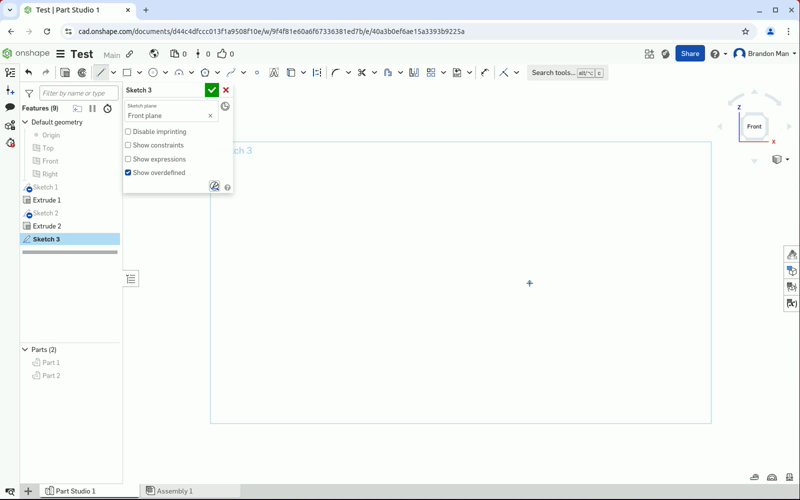
mouse_move(559, 282)
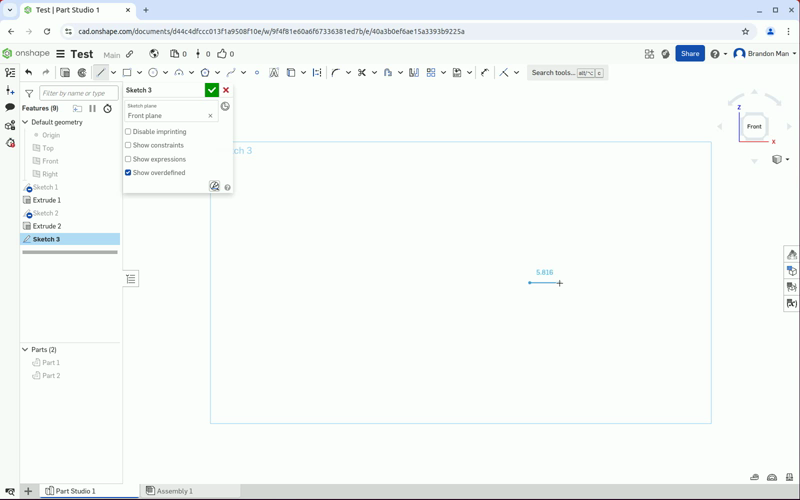
mouse_move(537, 282)
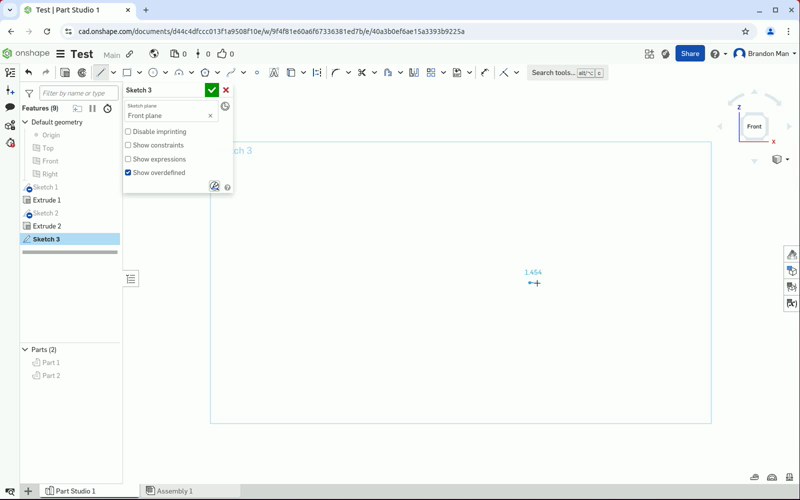
scroll(6)
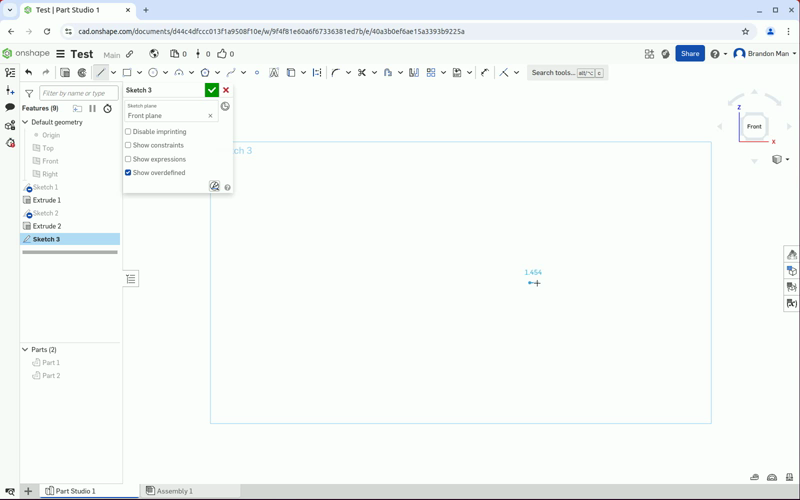
scroll(6)
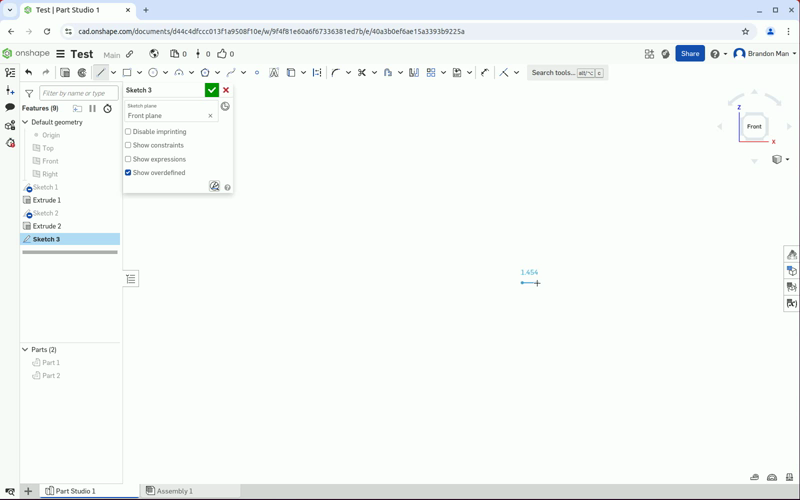
scroll(6)
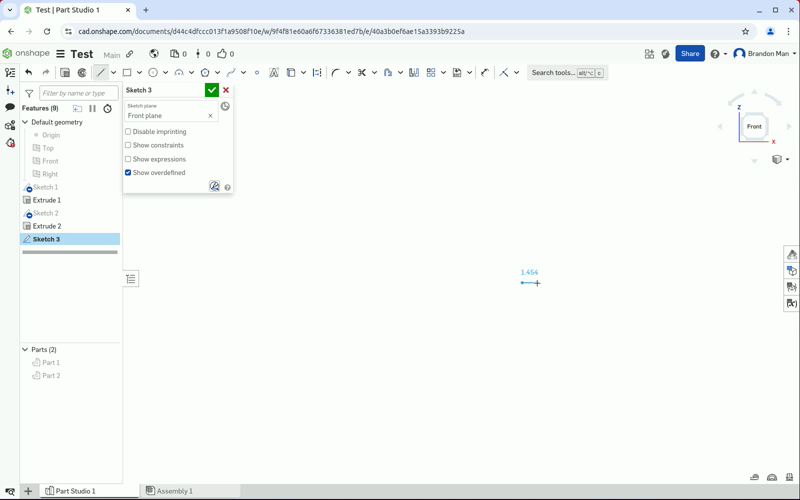
scroll(6)
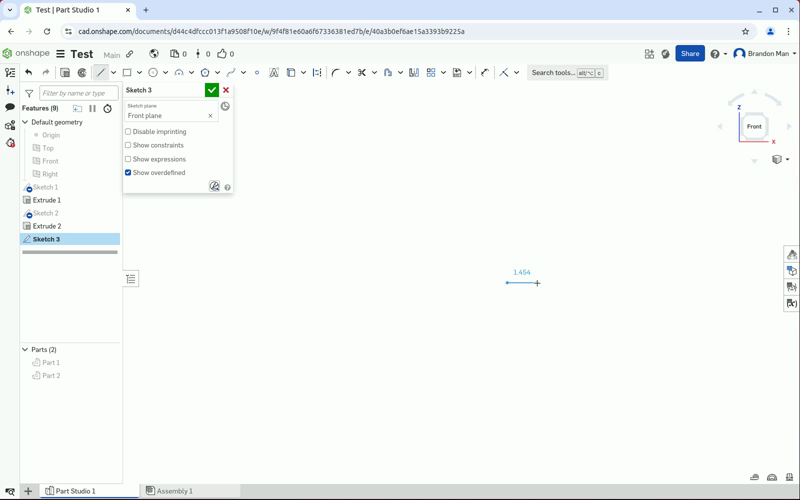
scroll(6)
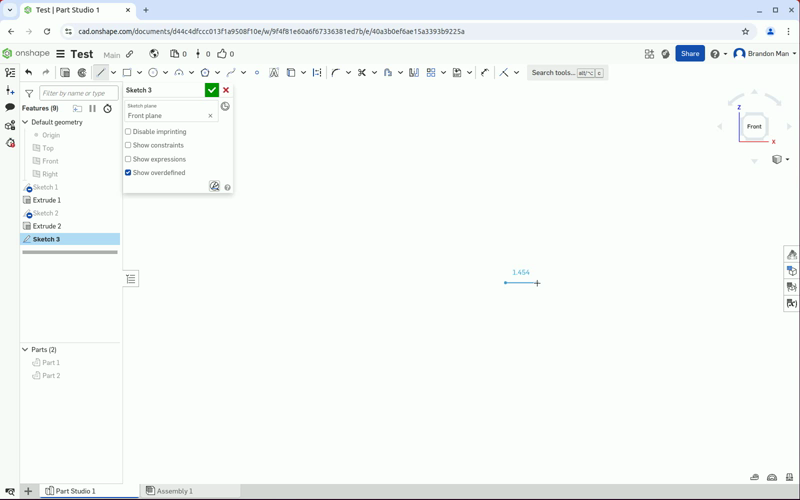
scroll(6)
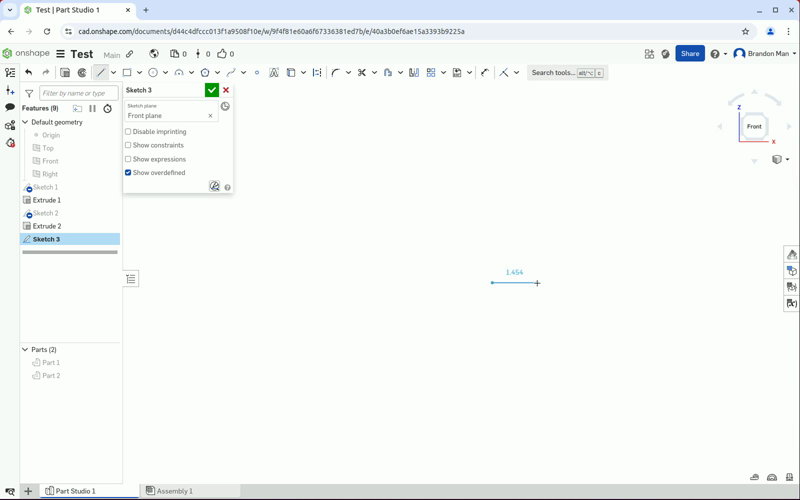
scroll(6)
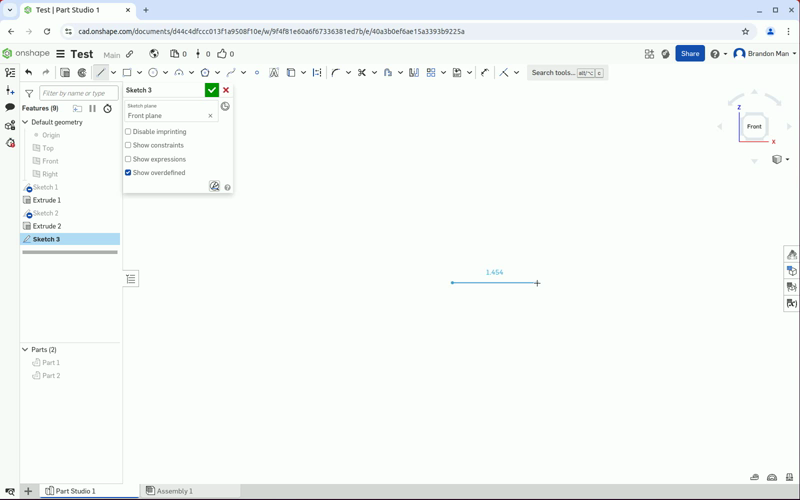
click(537, 282)
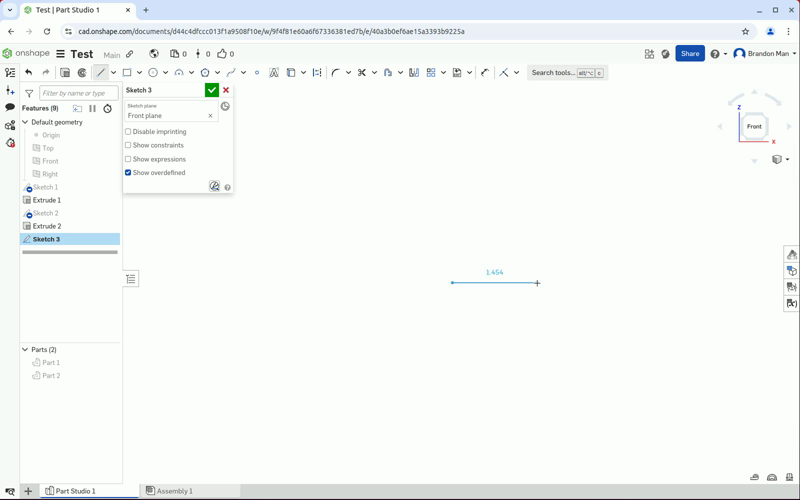
scroll(-6)
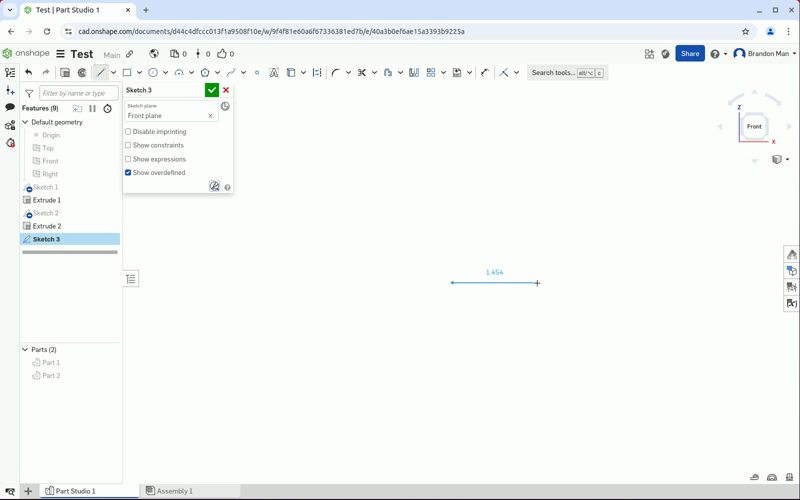
scroll(-6)
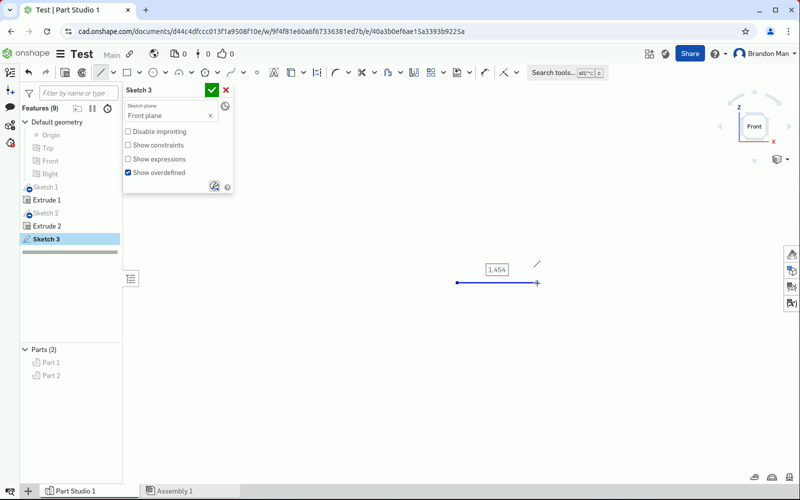
scroll(-6)
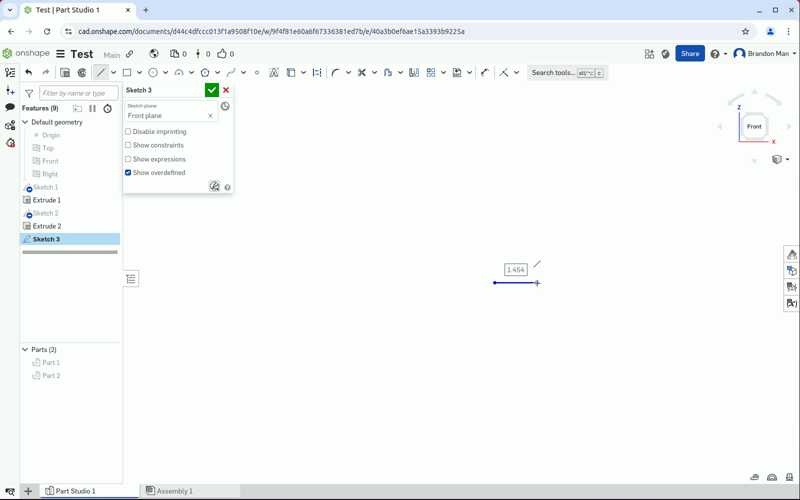
scroll(-6)
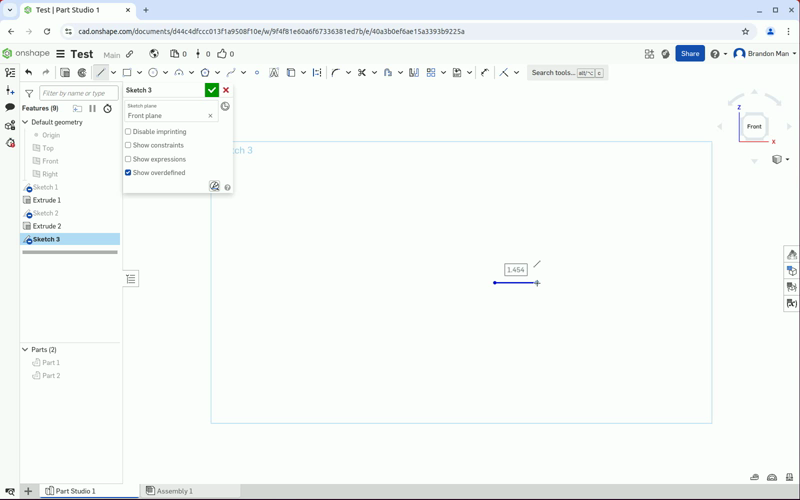
scroll(-6)
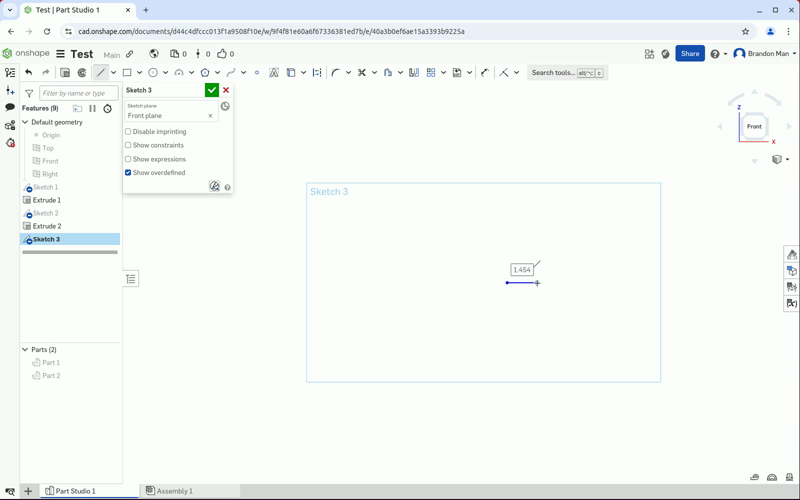
scroll(-6)
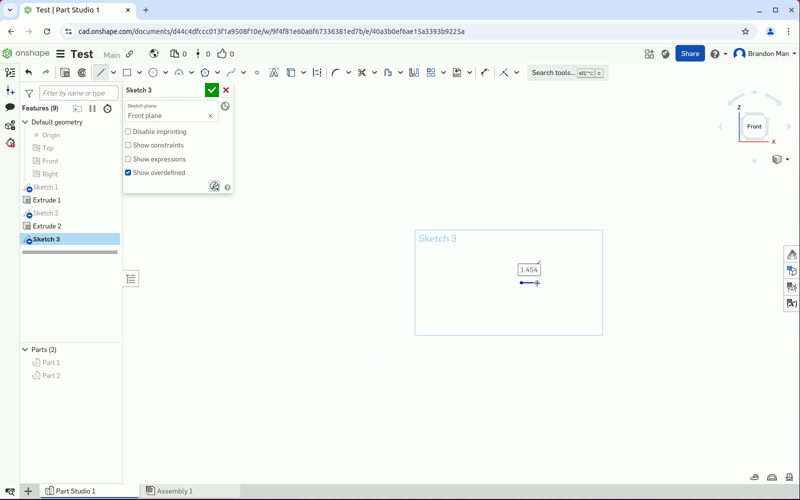
scroll(-6)
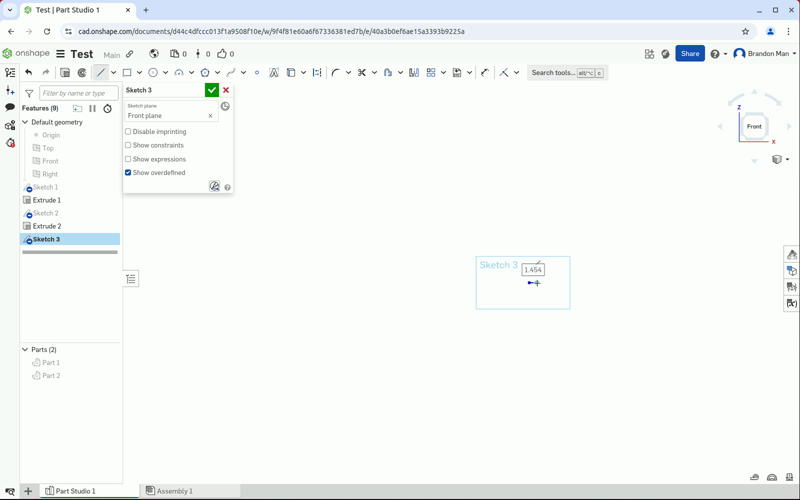
key_up(shift)
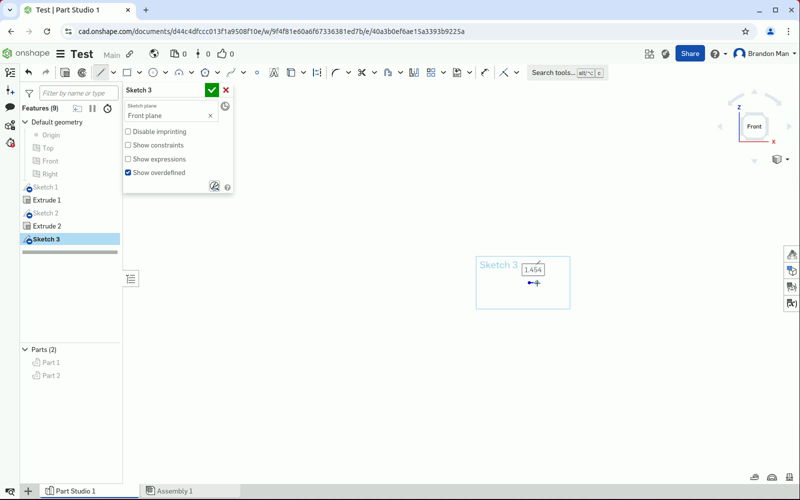
key_down(shift)
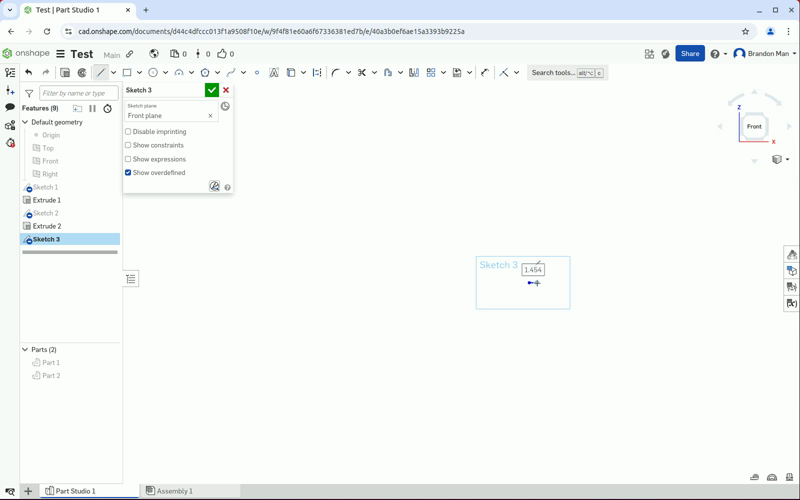
mouse_move(567, 282)
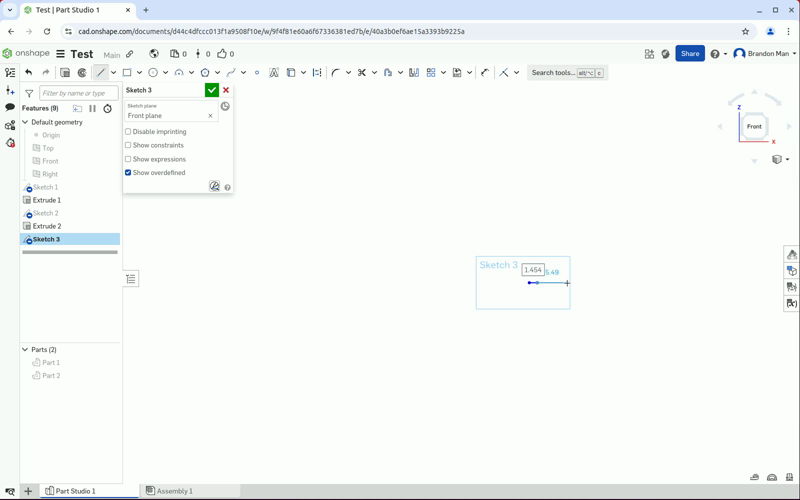
mouse_move(537, 276)
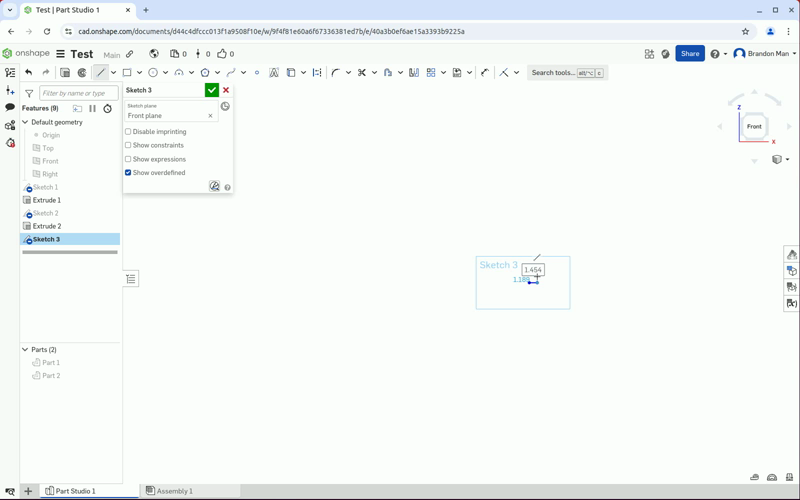
scroll(6)
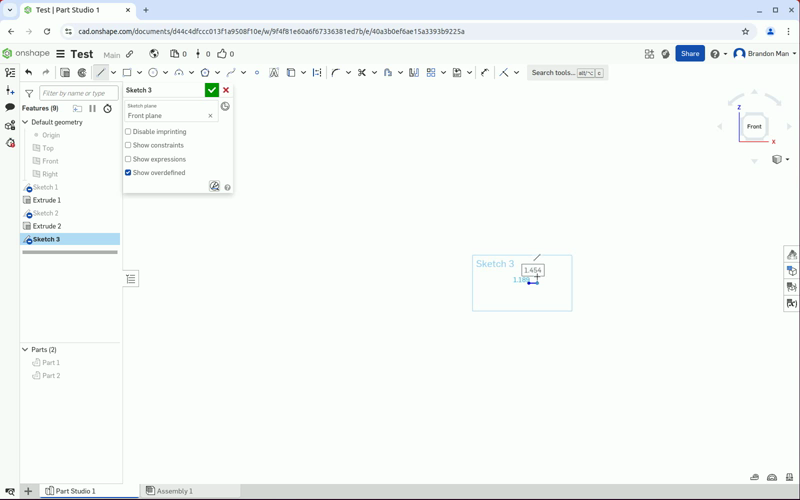
scroll(6)
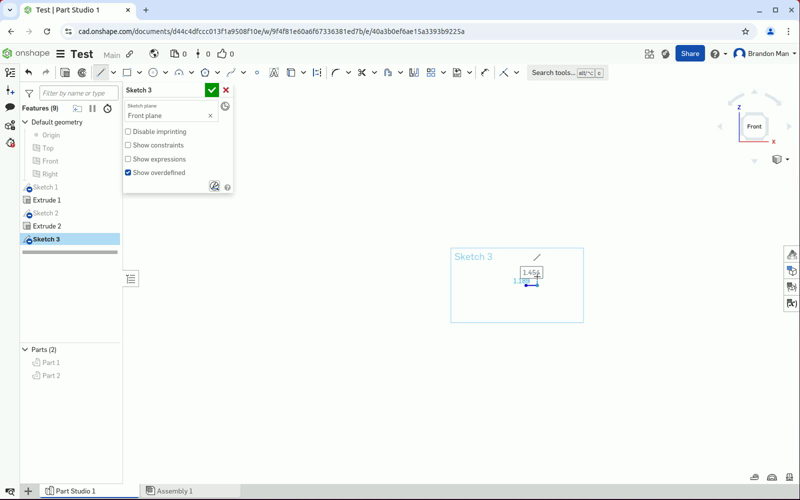
scroll(6)
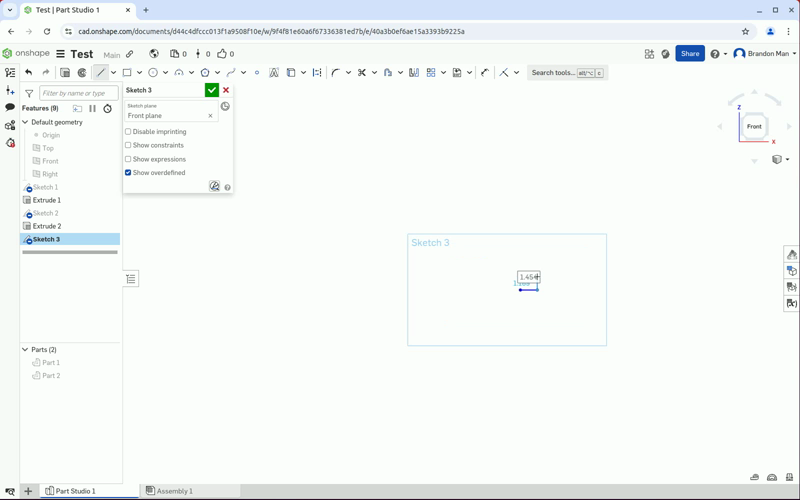
scroll(6)
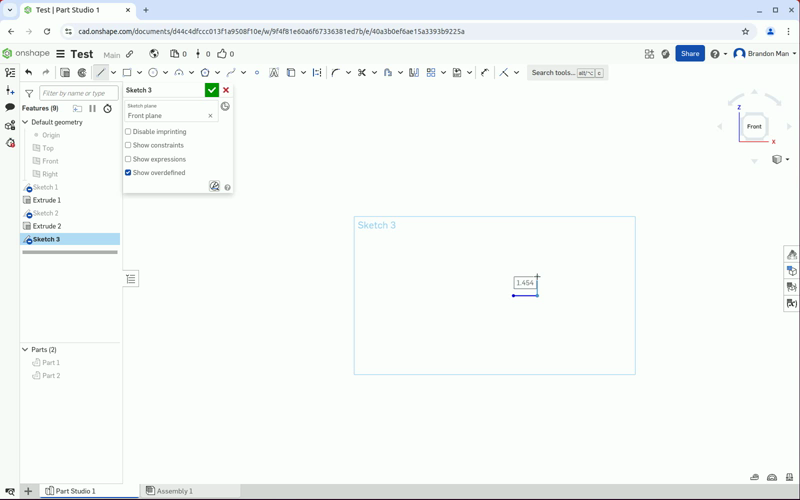
scroll(6)
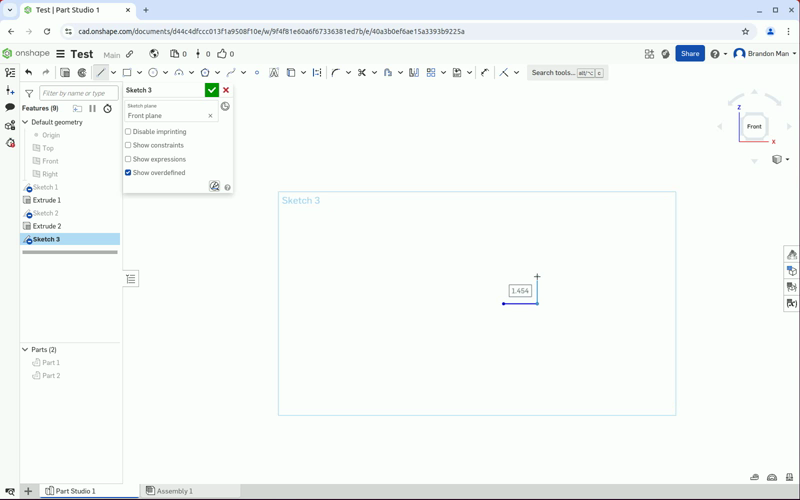
scroll(6)
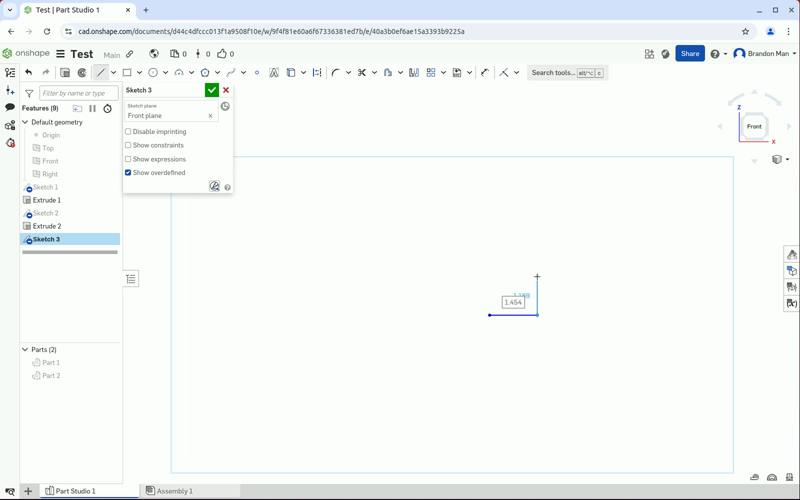
scroll(6)
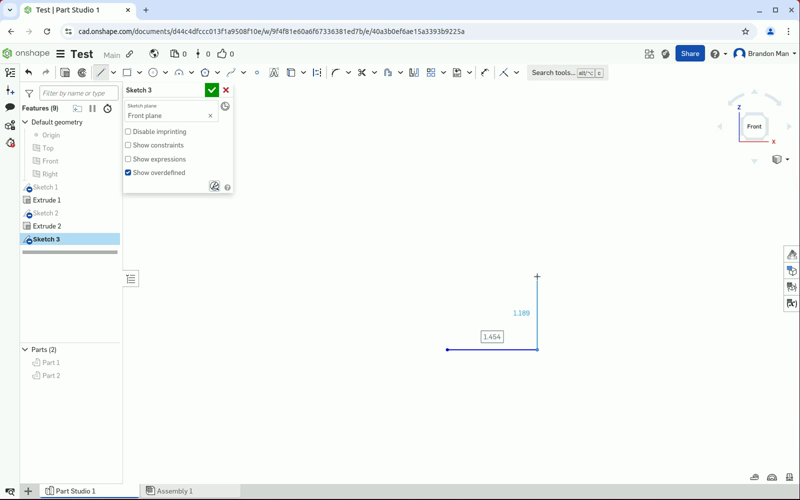
click(537, 276)
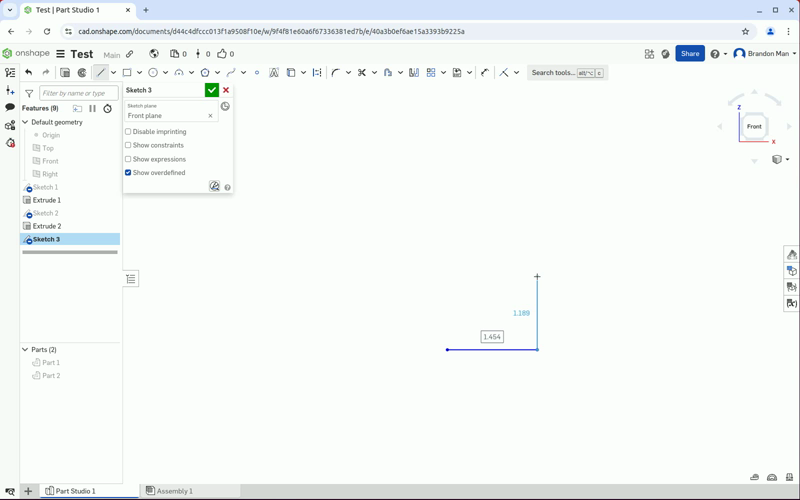
scroll(-6)
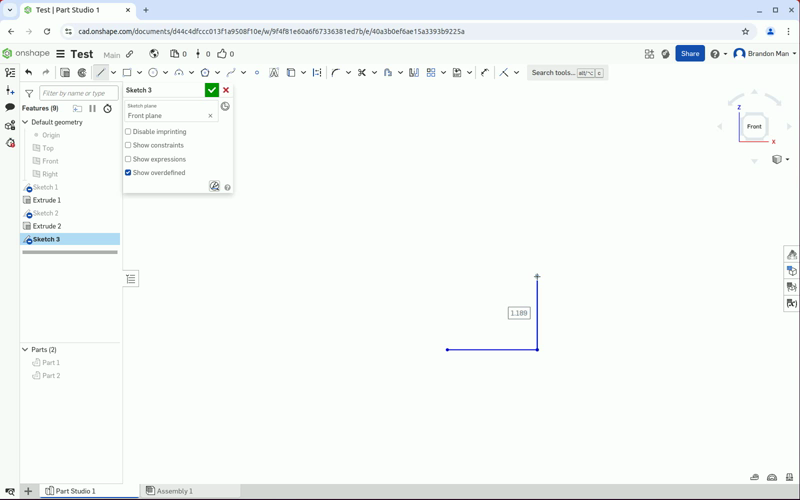
scroll(-6)
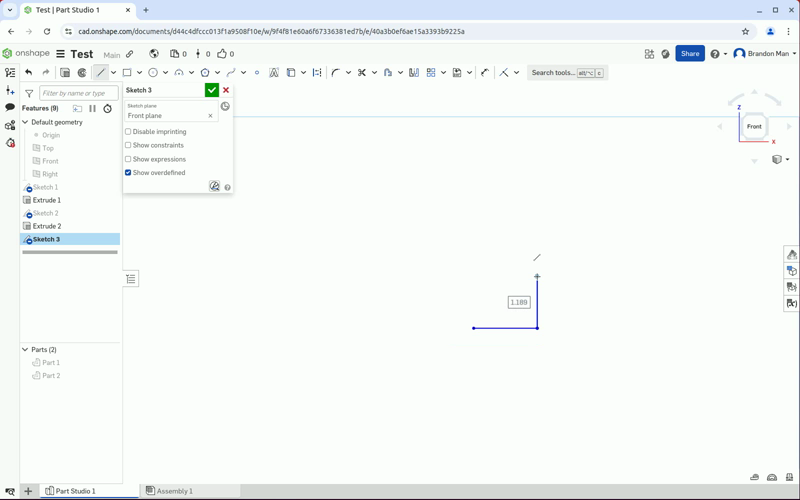
scroll(-6)
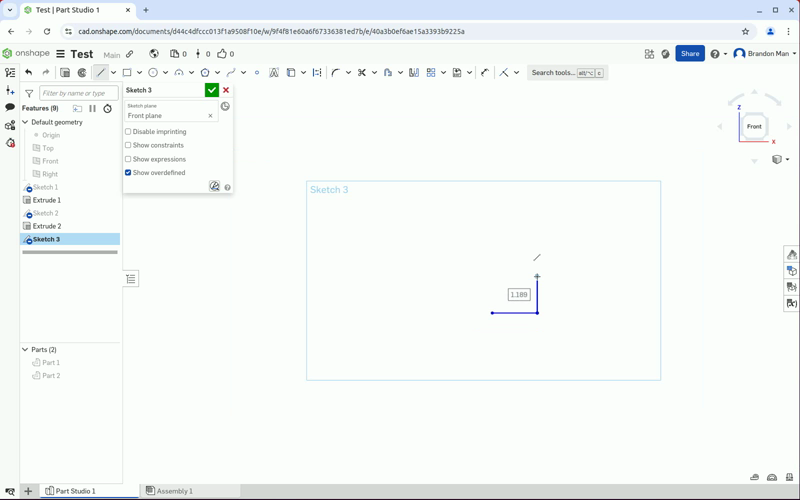
scroll(-6)
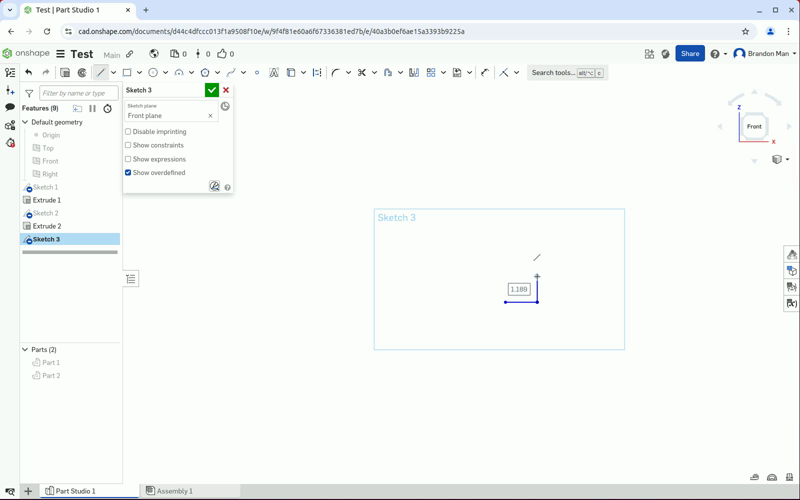
scroll(-6)
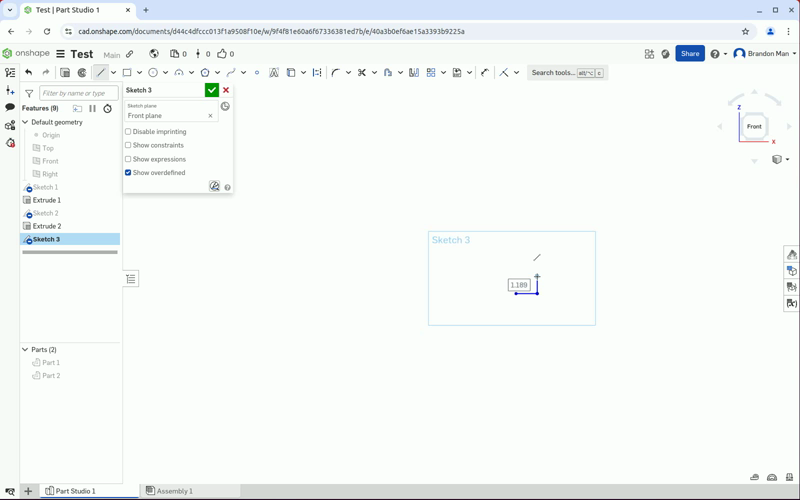
scroll(-6)
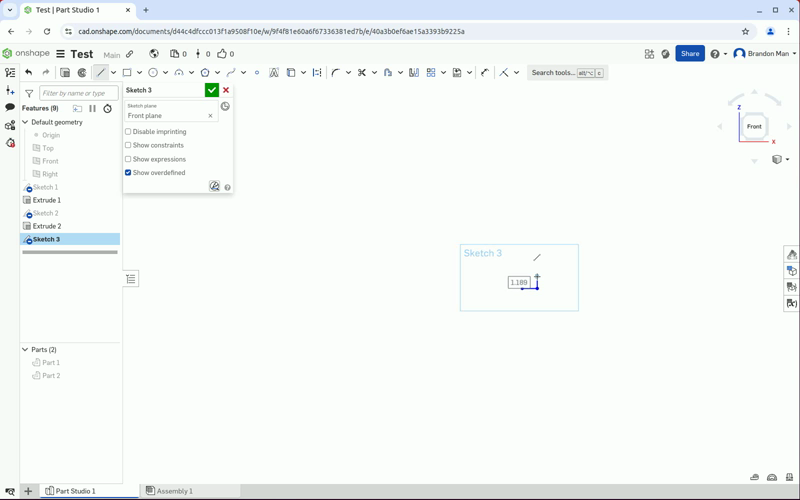
scroll(-6)
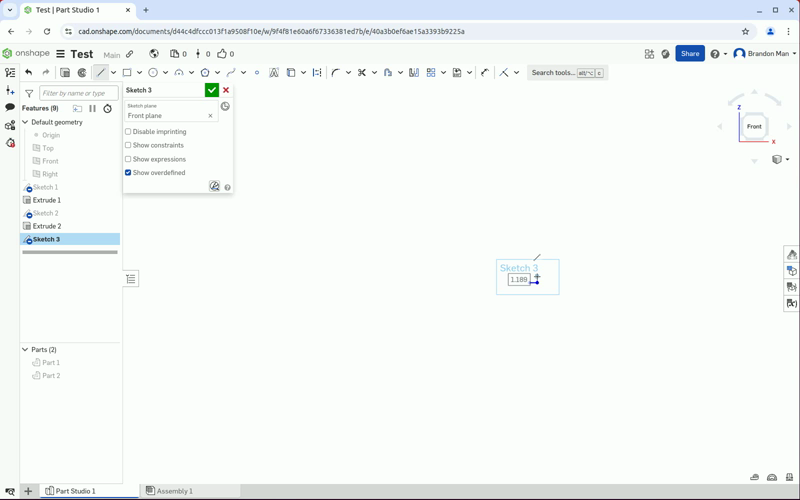
key_up(shift)
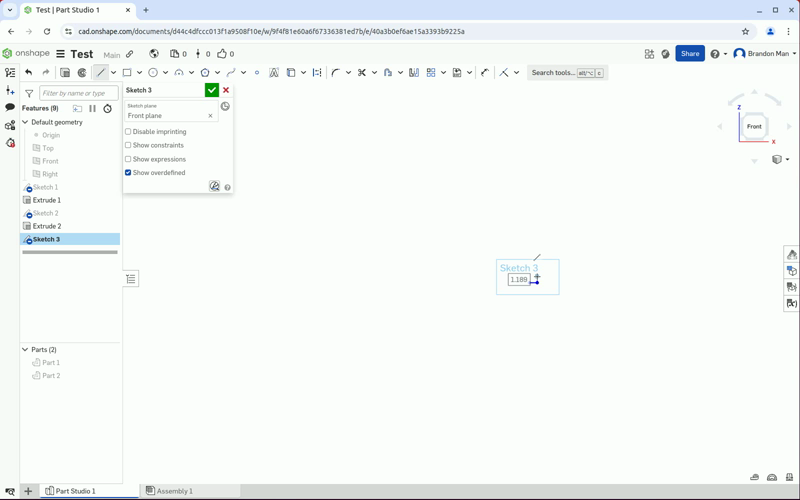
key_down(shift)
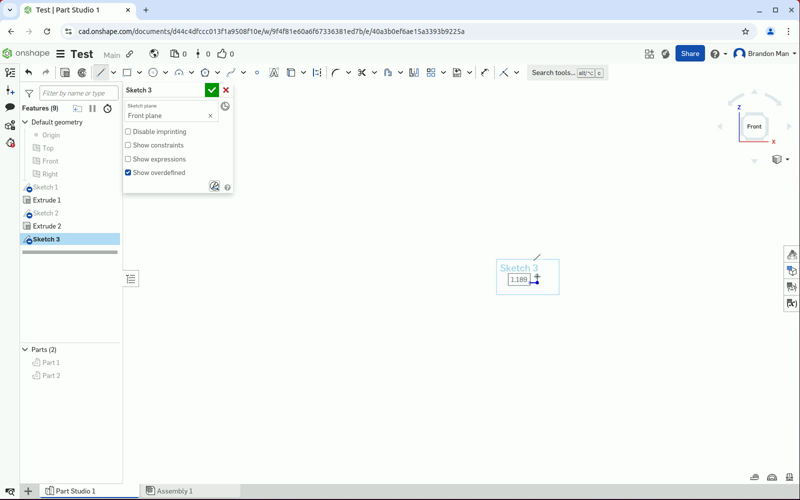
mouse_move(567, 276)
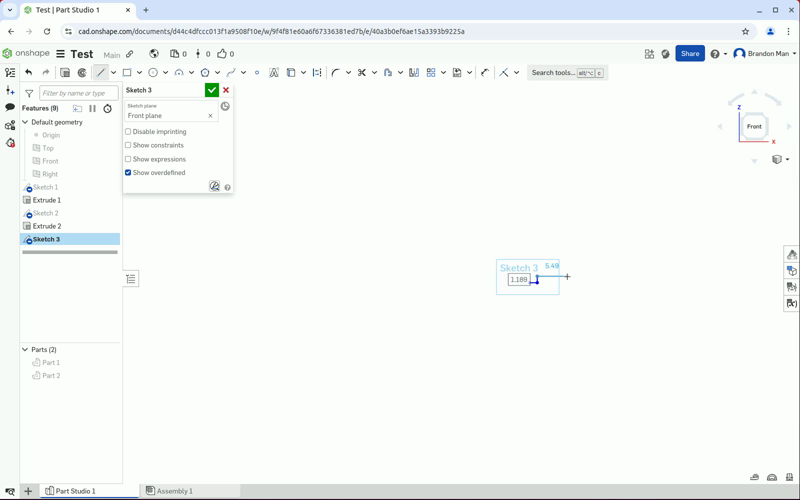
mouse_move(529, 276)
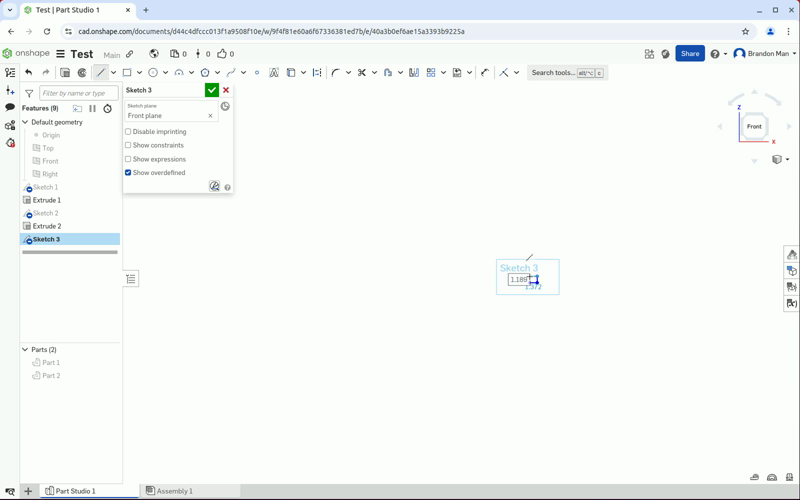
scroll(6)
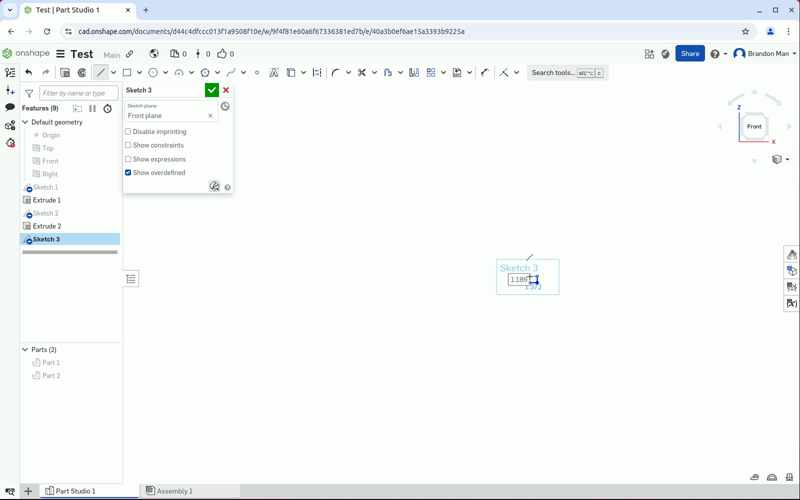
scroll(6)
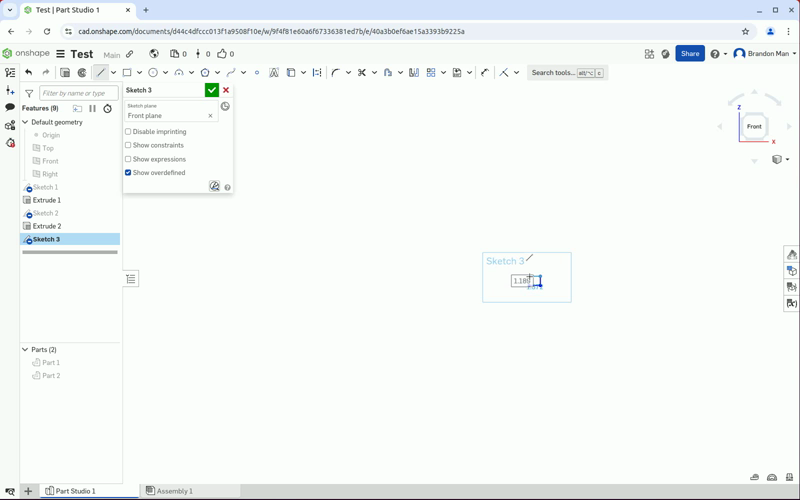
scroll(6)
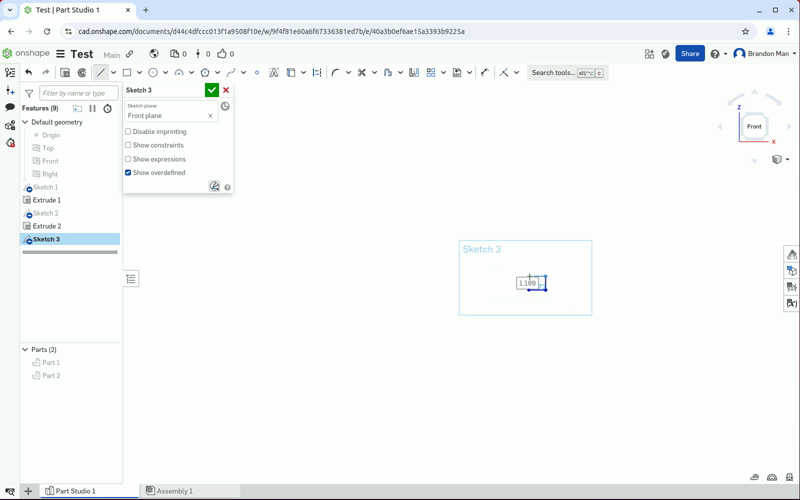
scroll(6)
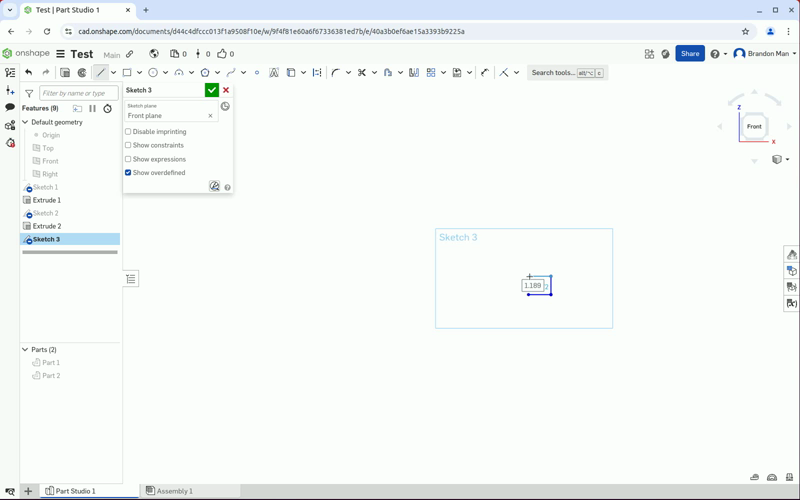
scroll(6)
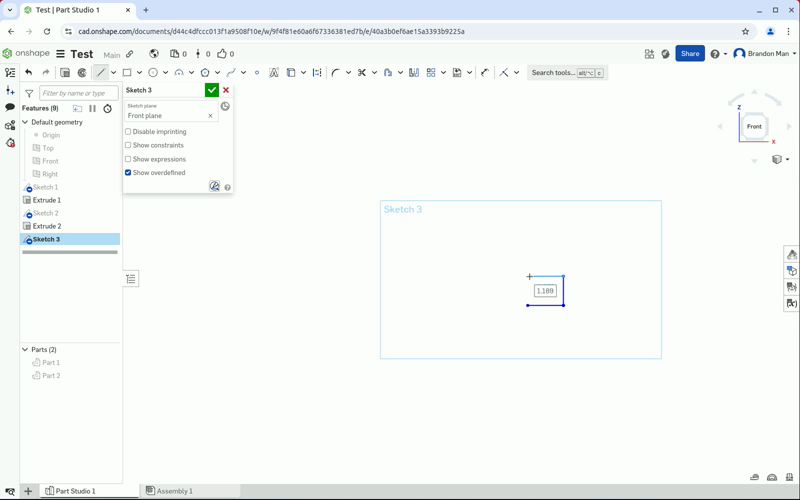
scroll(6)
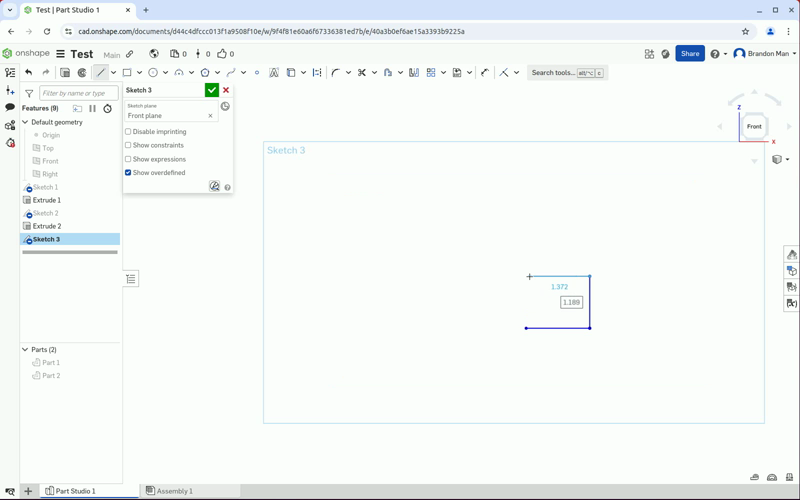
scroll(6)
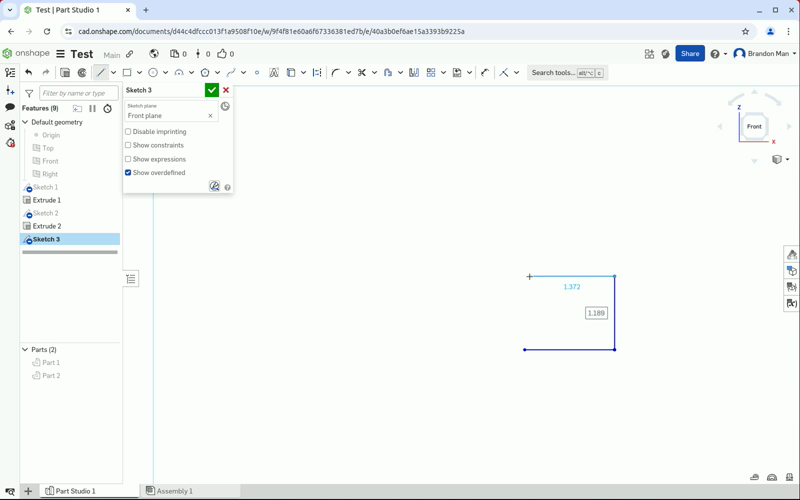
click(529, 276)
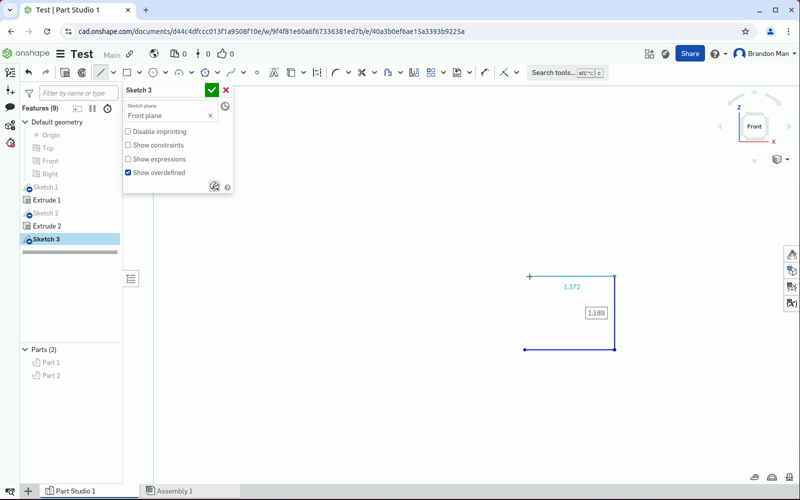
scroll(-6)
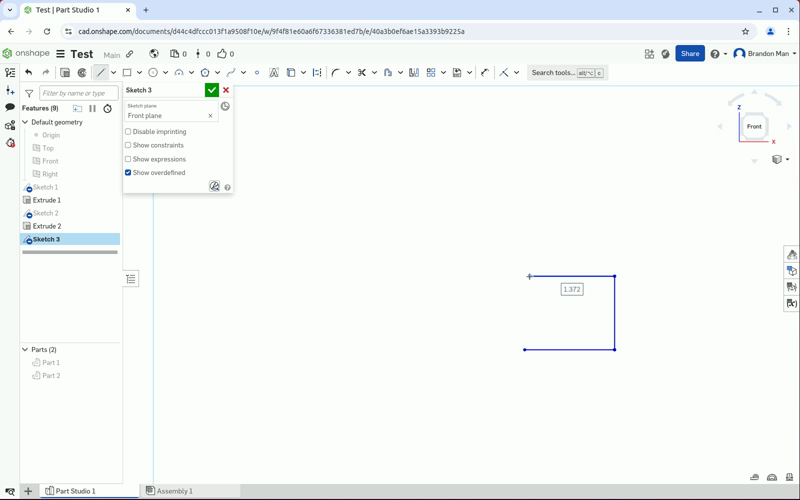
scroll(-6)
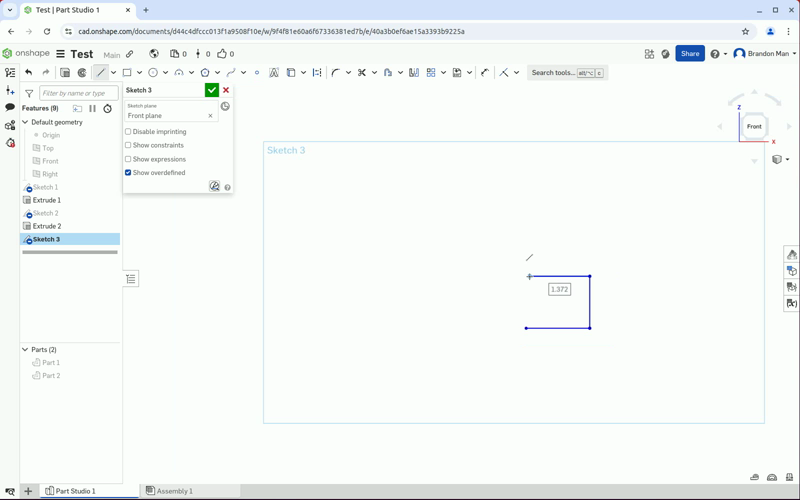
scroll(-6)
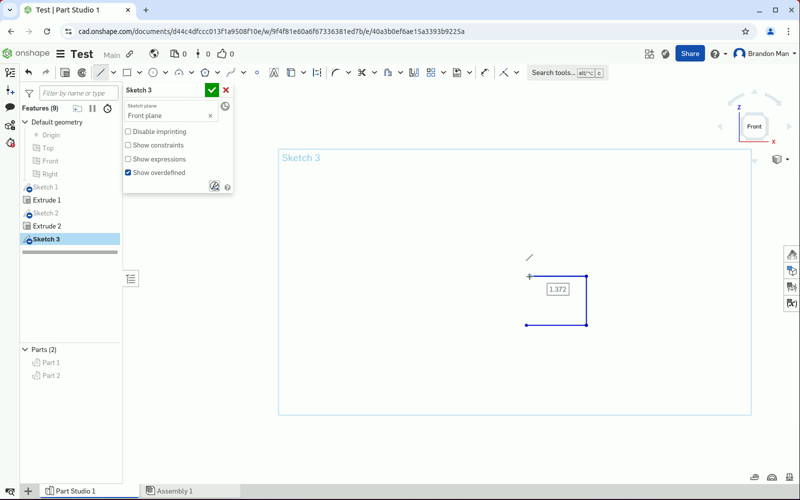
scroll(-6)
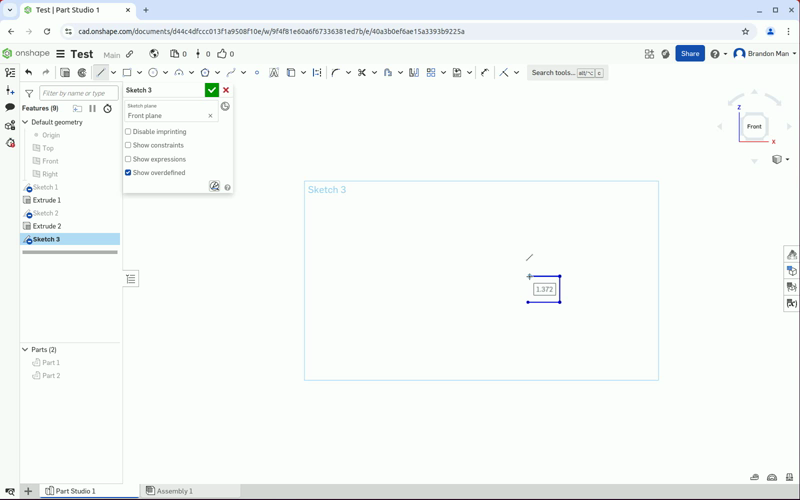
scroll(-6)
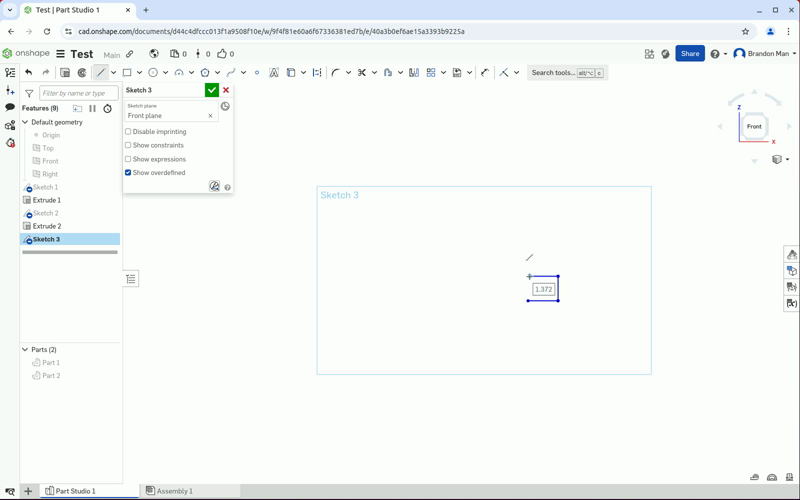
scroll(-6)
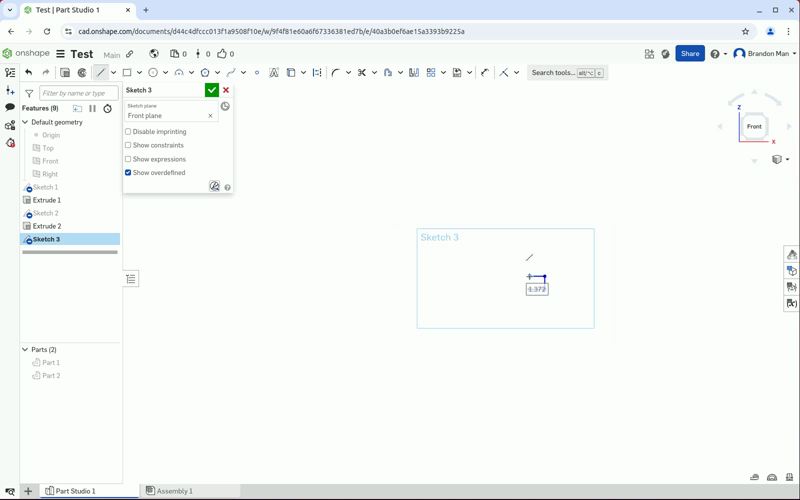
scroll(-6)
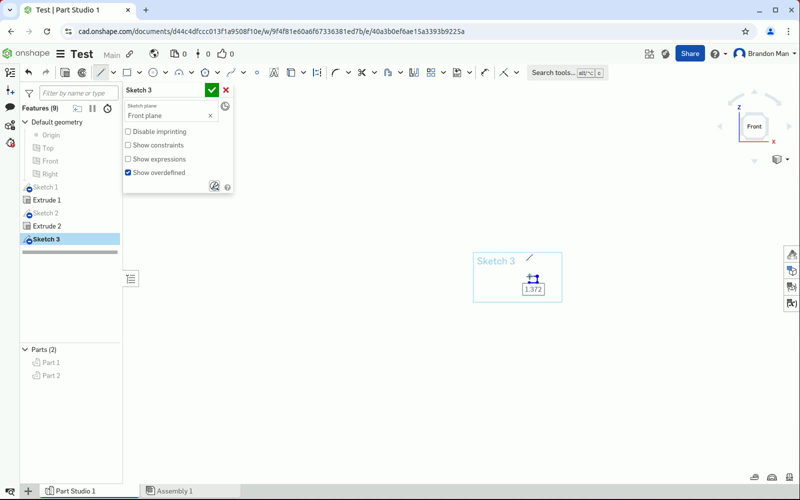
key_up(shift)
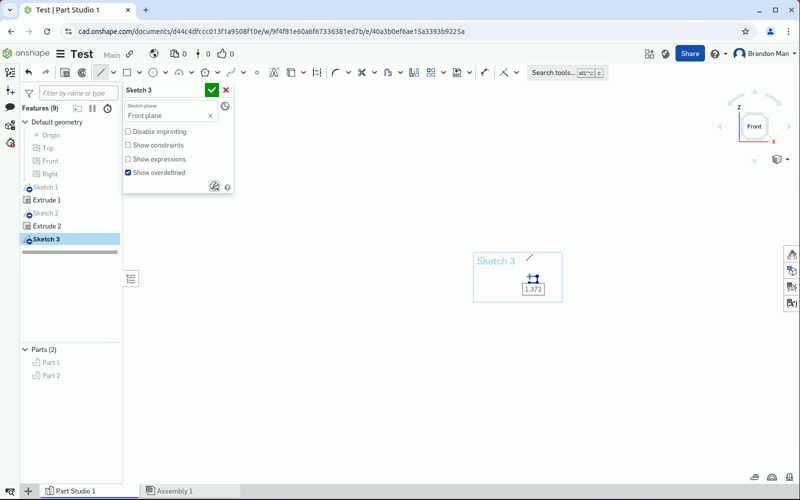
mouse_move(559, 276)
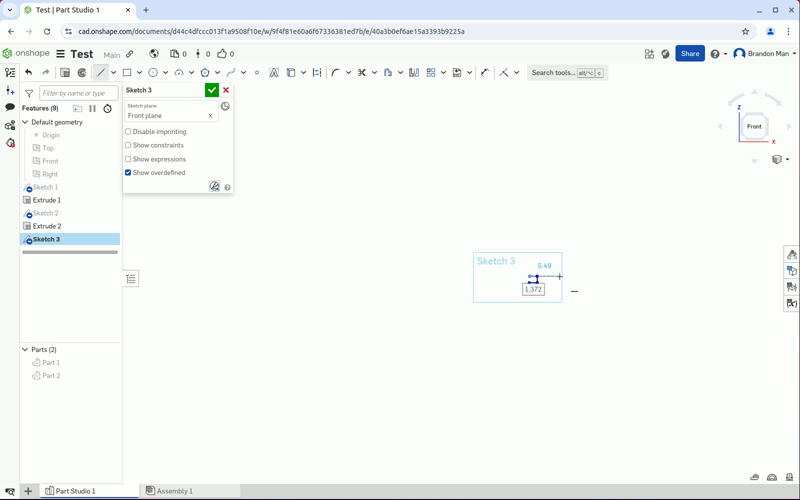
key_down(shift)
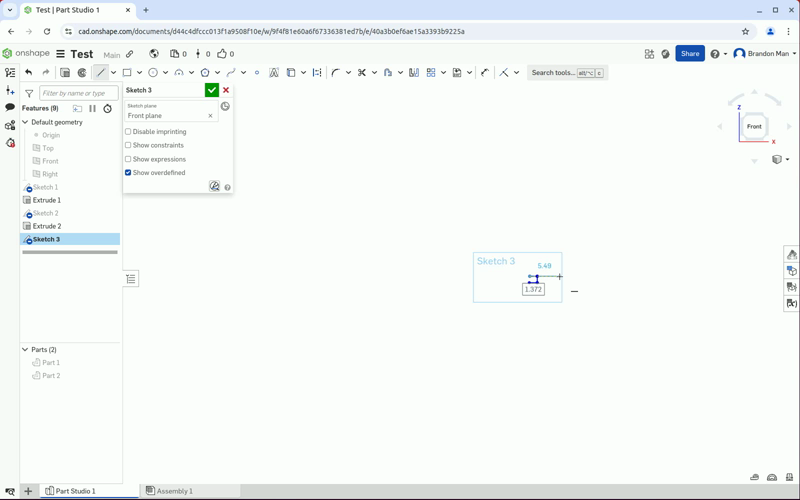
mouse_move(529, 282)
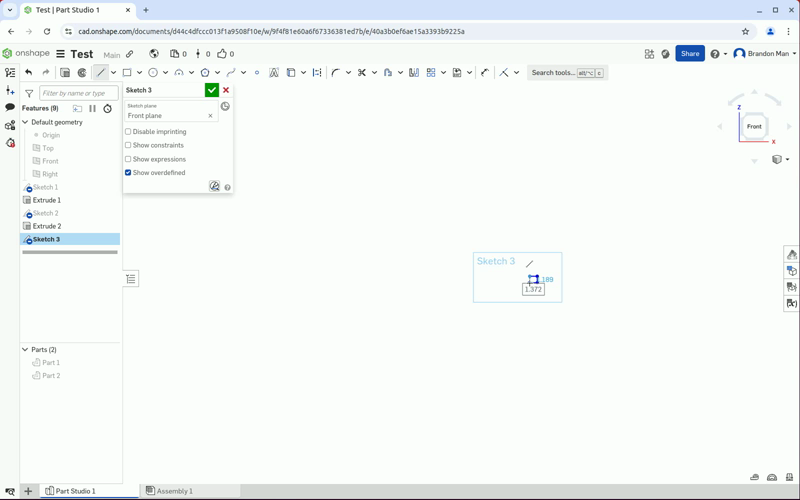
scroll(6)
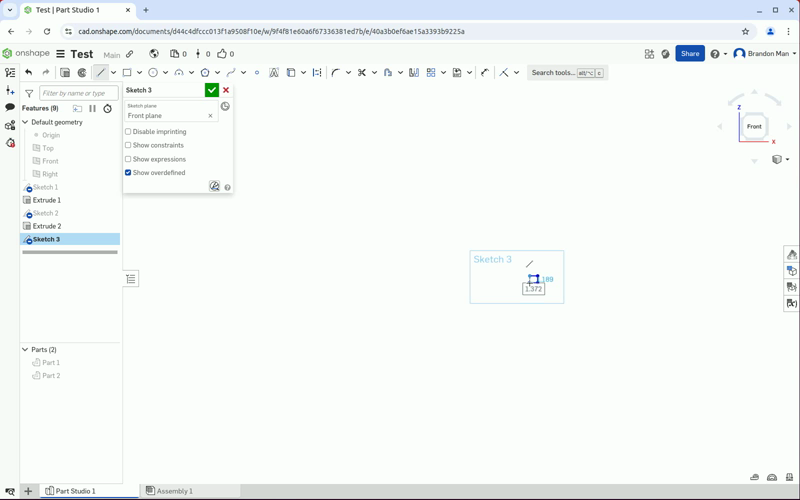
scroll(6)
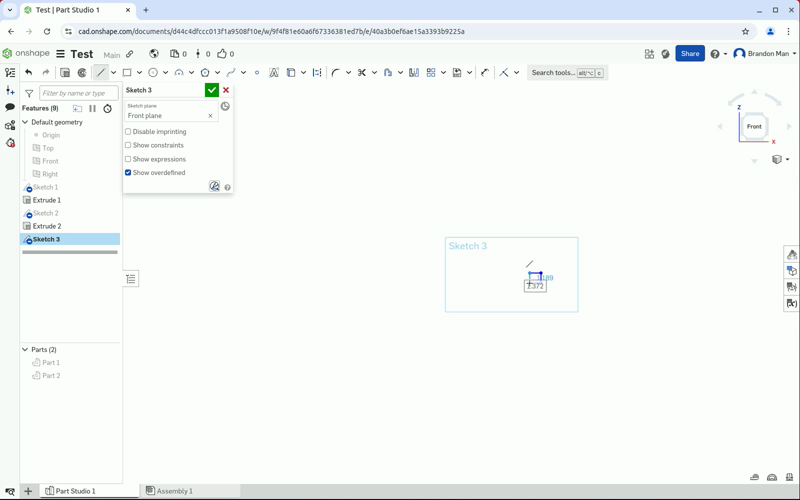
scroll(6)
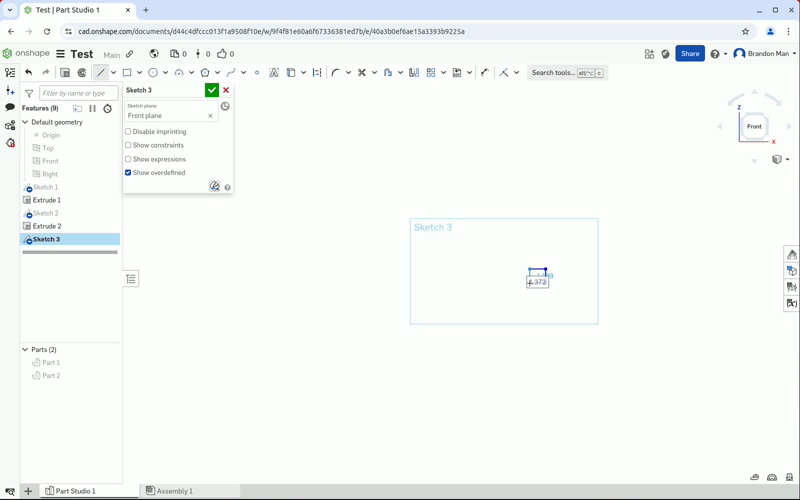
scroll(6)
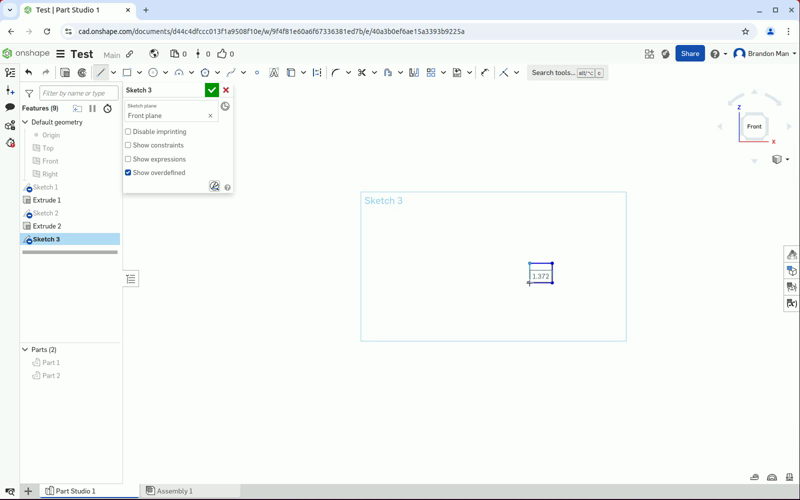
scroll(6)
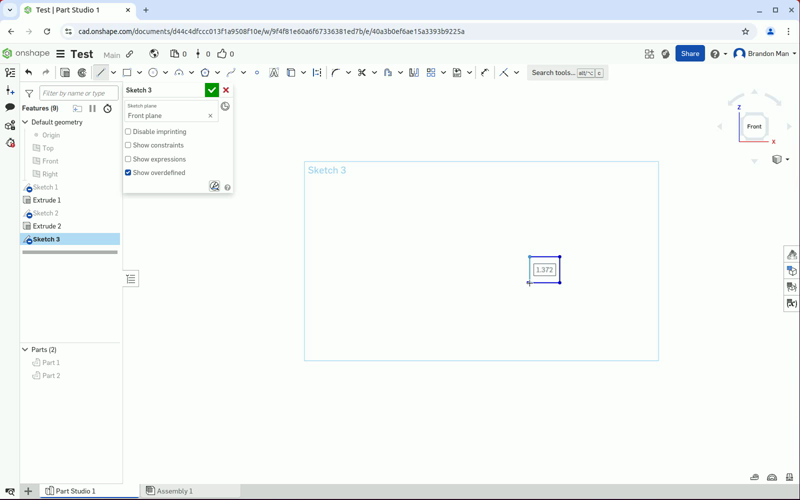
scroll(6)
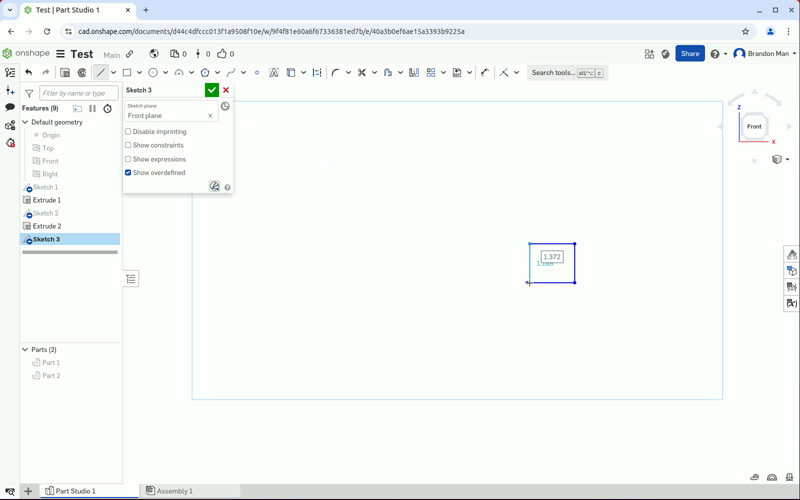
scroll(6)
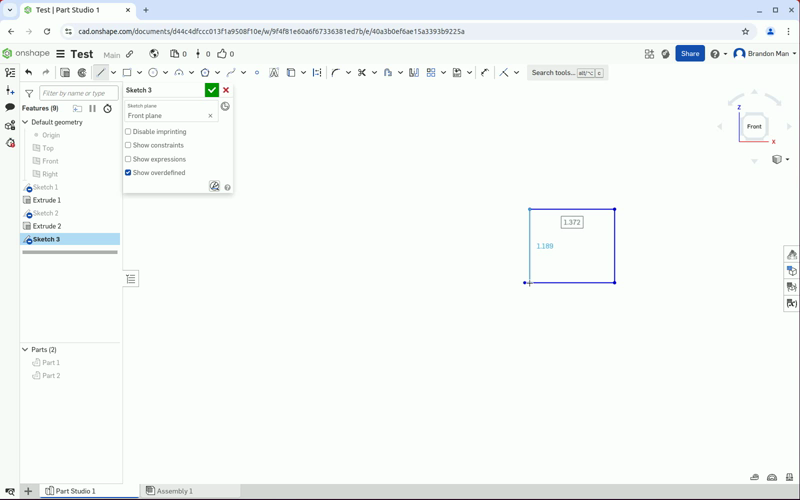
key_up(shift)
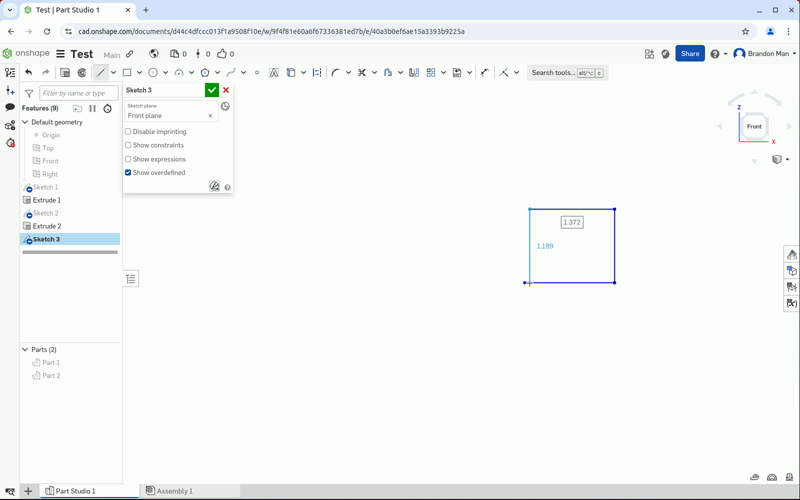
click(529, 282)
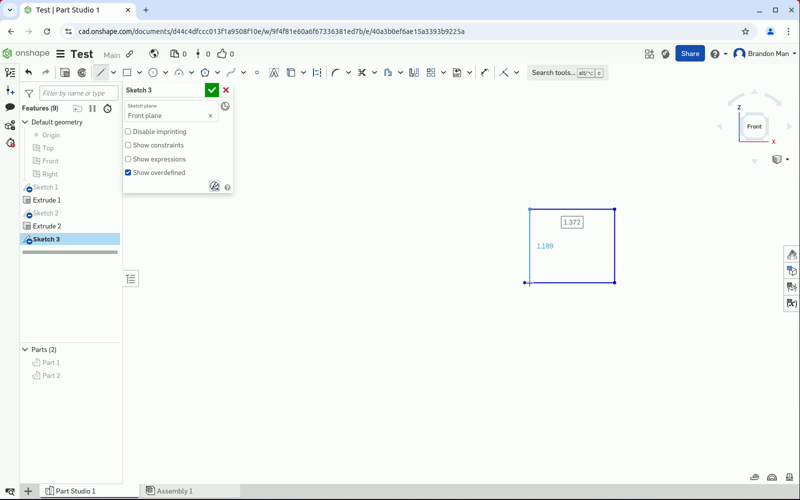
scroll(-6)
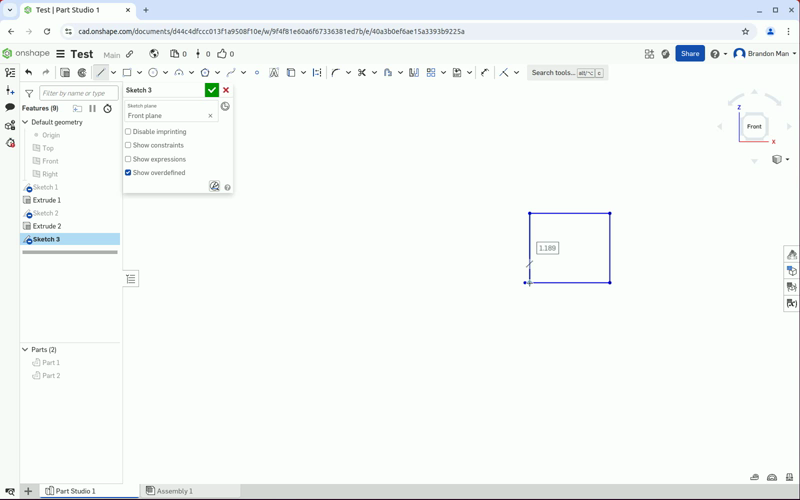
scroll(-6)
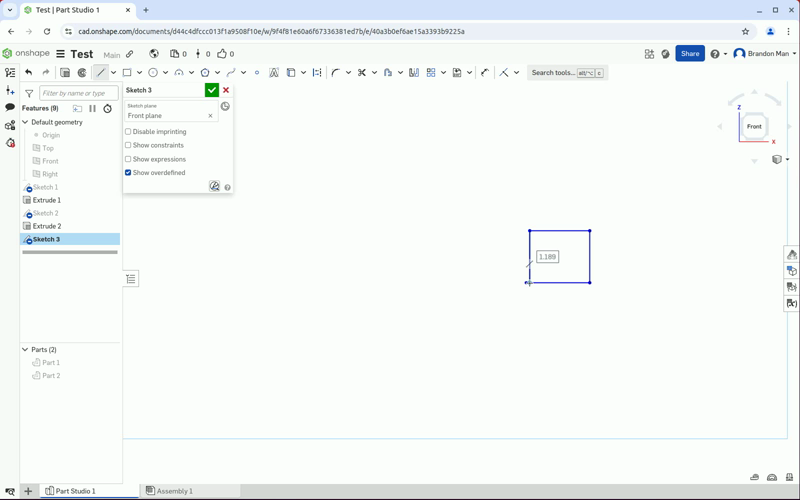
scroll(-6)
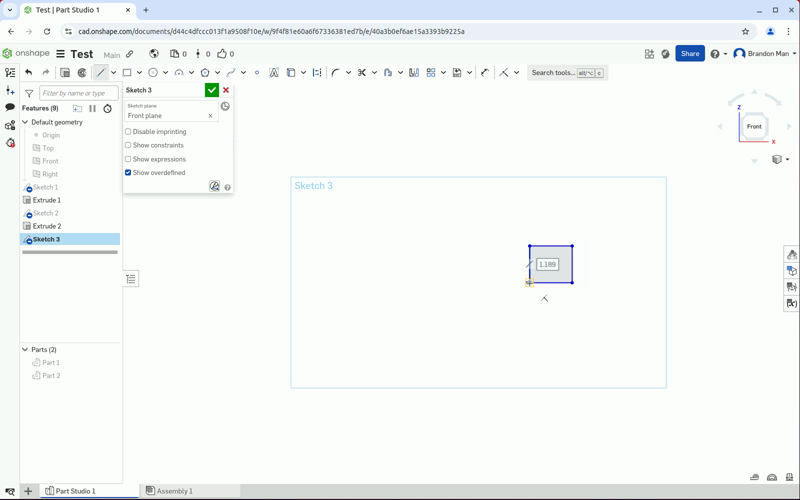
scroll(-6)
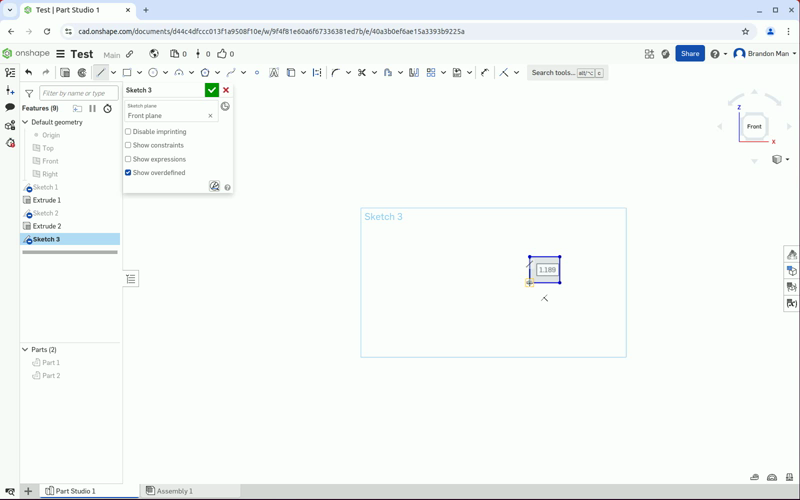
scroll(-6)
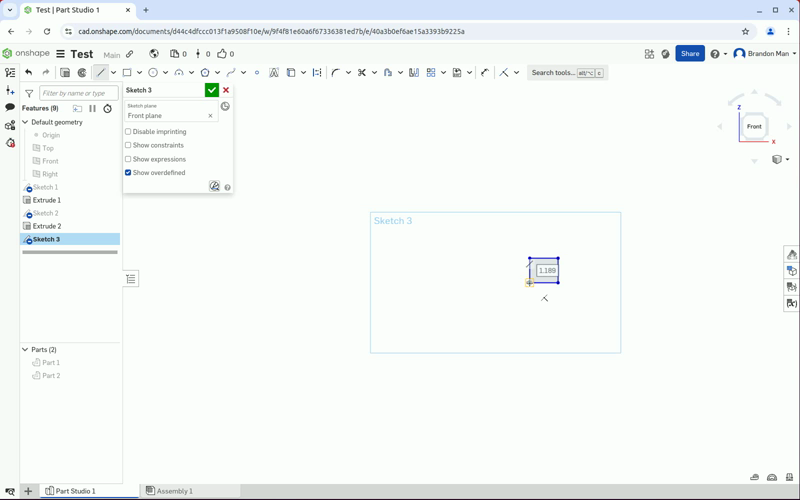
scroll(-6)
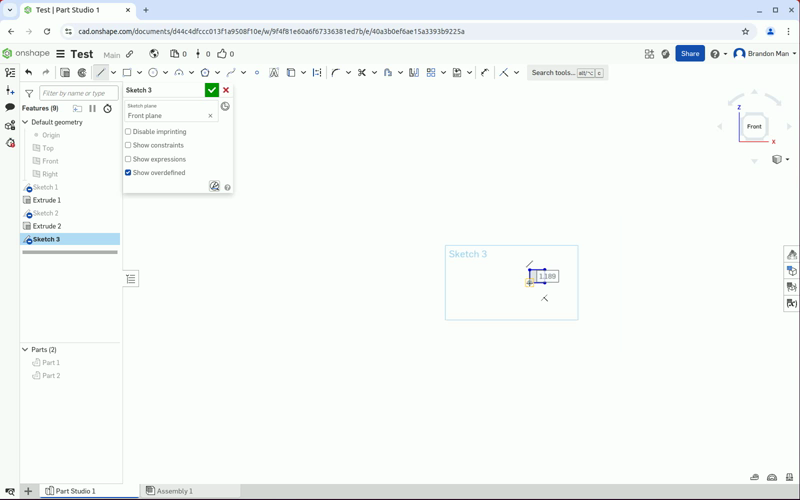
scroll(-6)
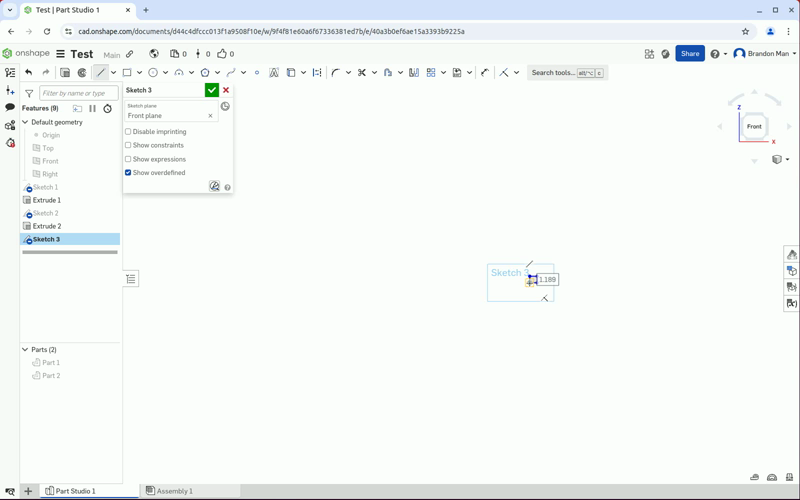
key(esc)
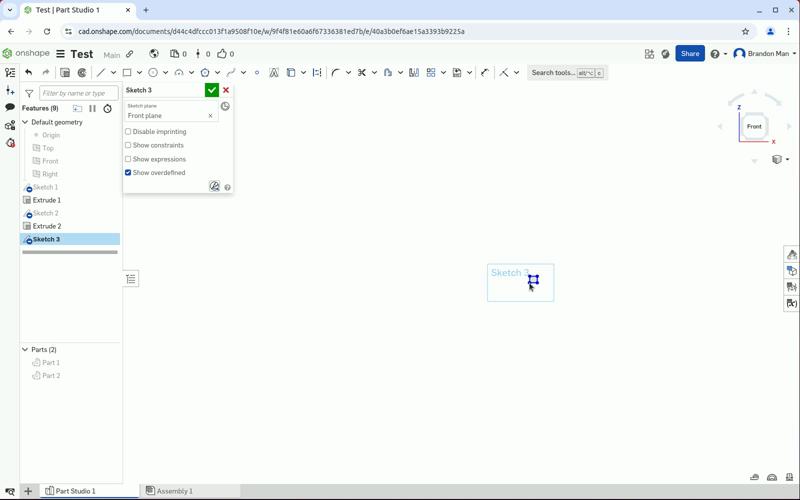
mouse_move(530, 276)
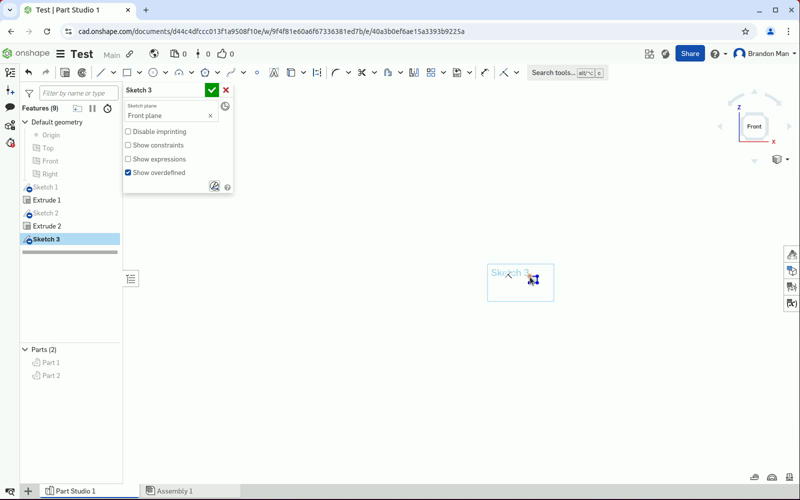
scroll(6)
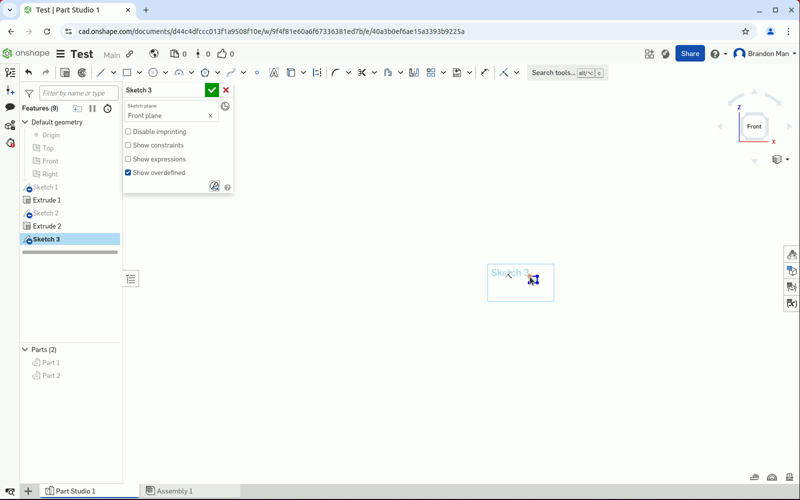
scroll(6)
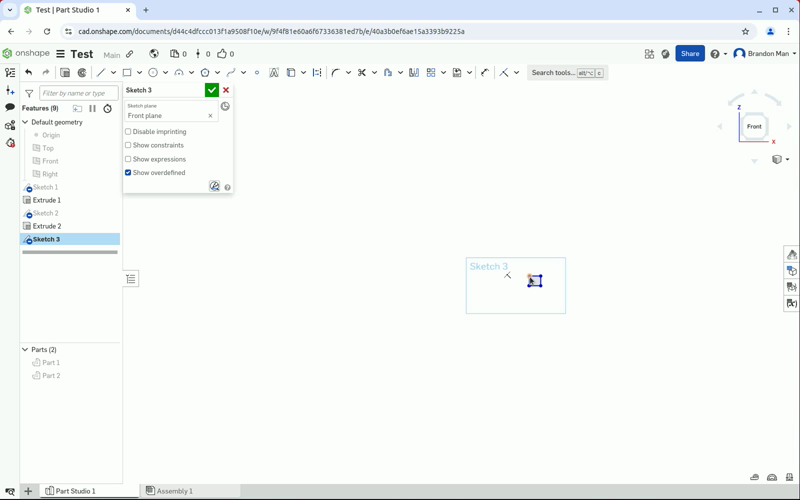
scroll(6)
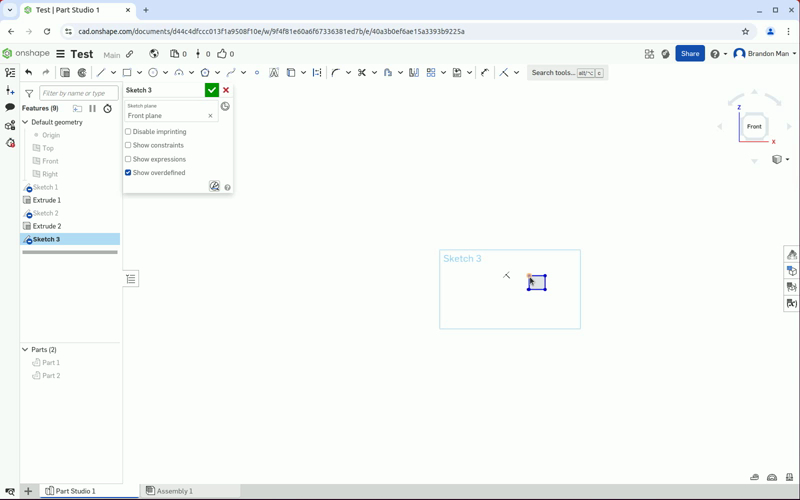
scroll(6)
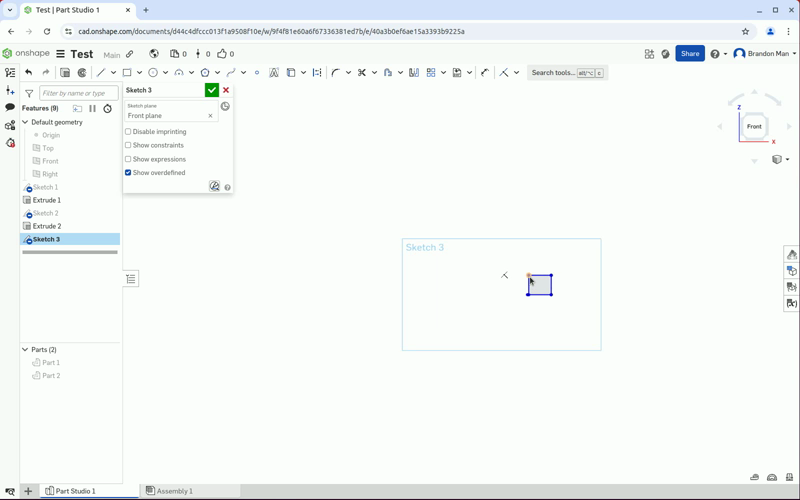
scroll(6)
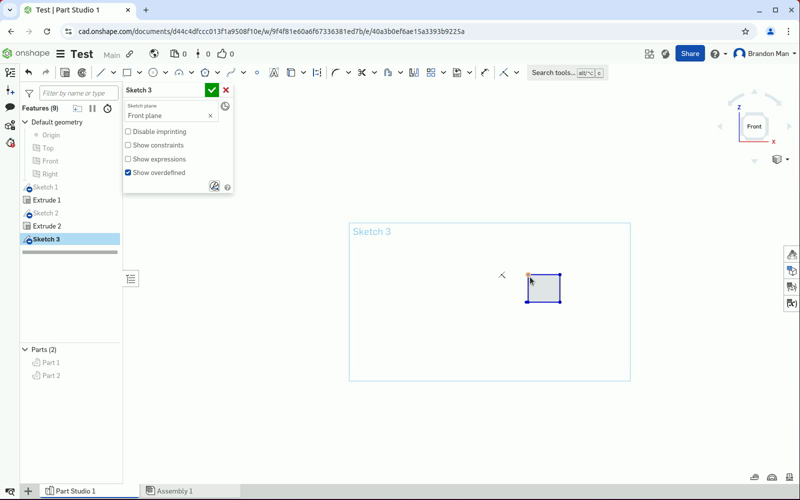
scroll(6)
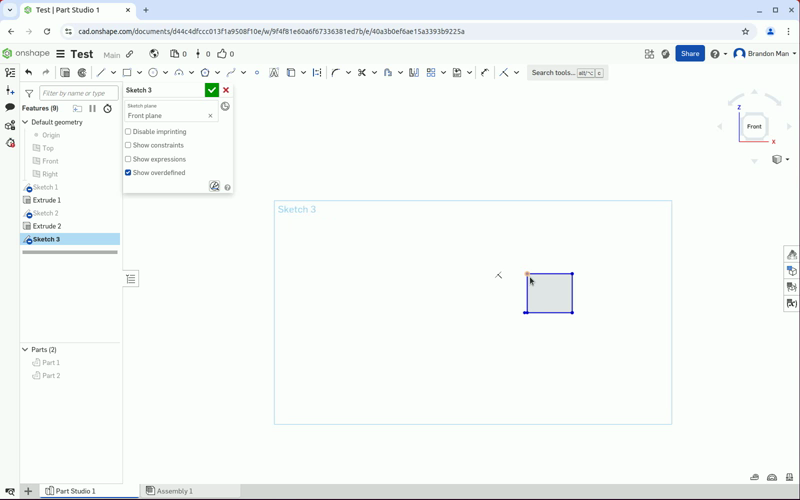
scroll(6)
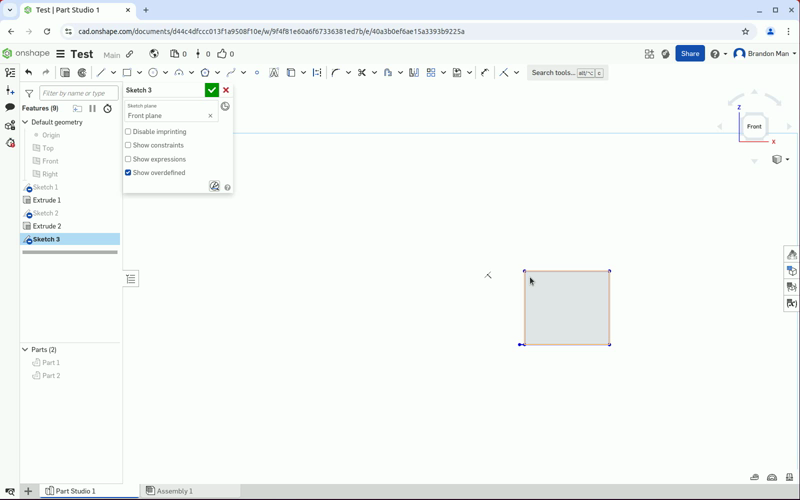
click(530, 276)
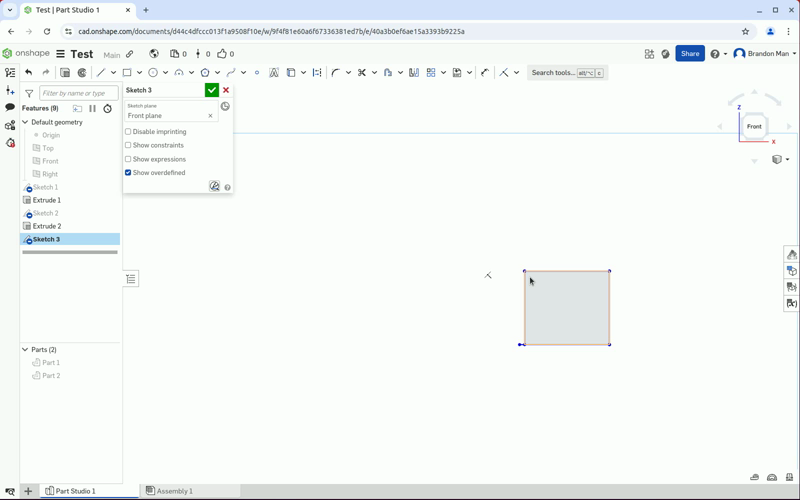
scroll(-6)
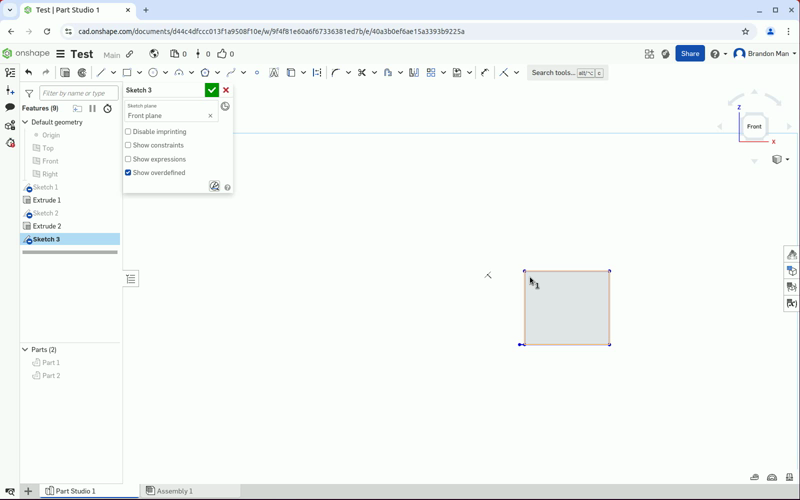
scroll(-6)
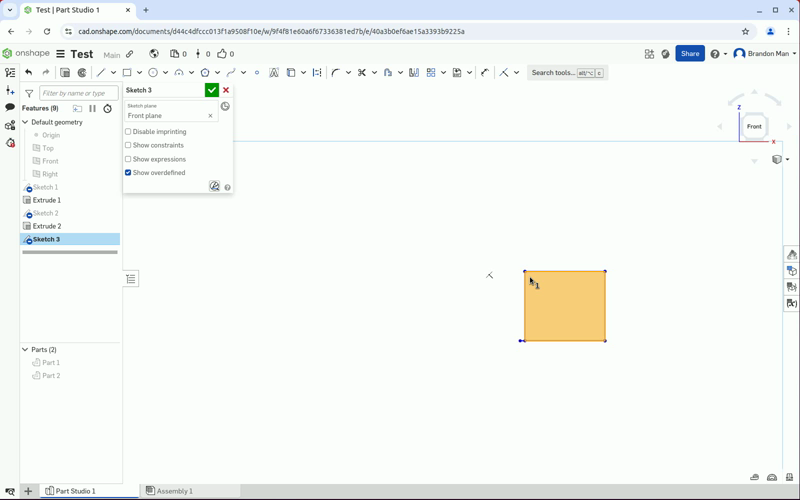
scroll(-6)
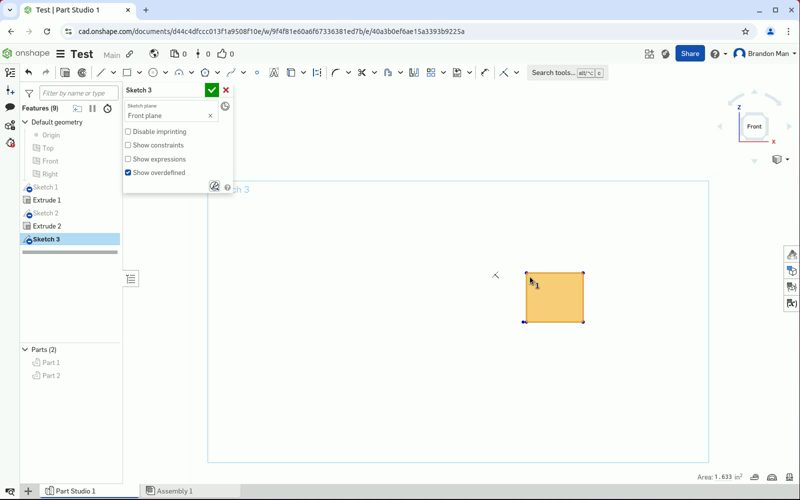
scroll(-6)
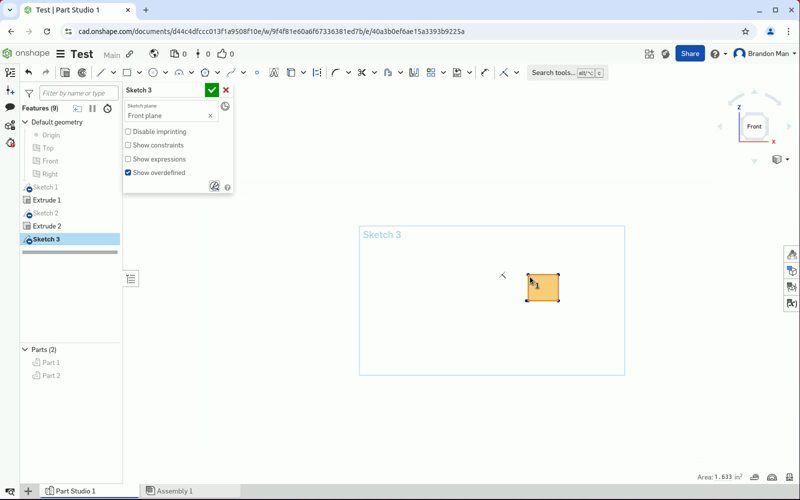
scroll(-6)
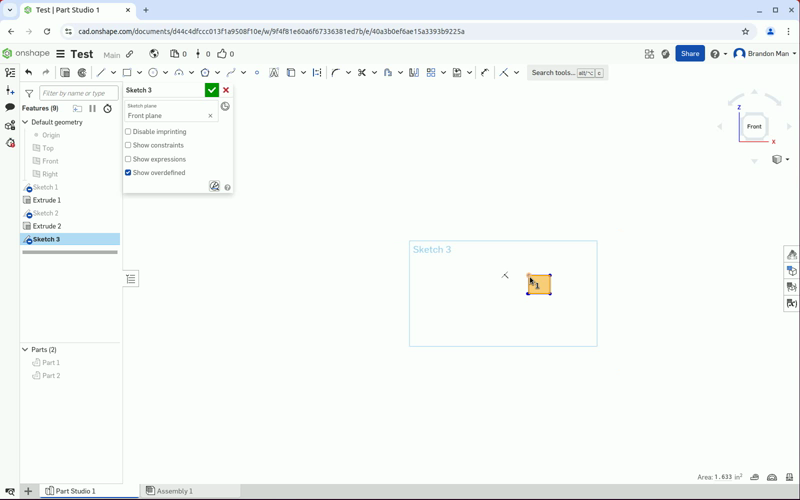
scroll(-6)
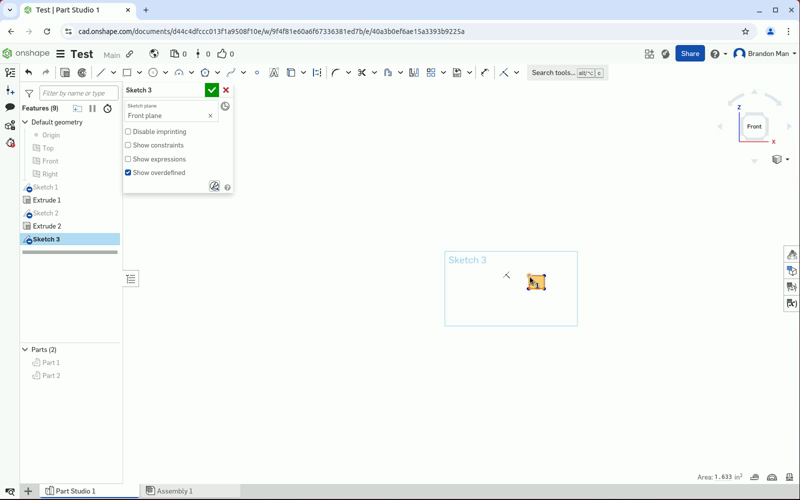
scroll(-6)
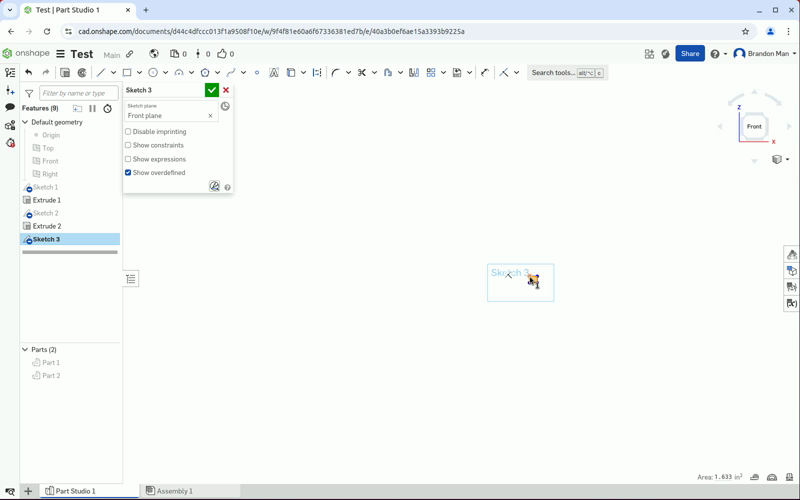
mouse_move(73, 352)
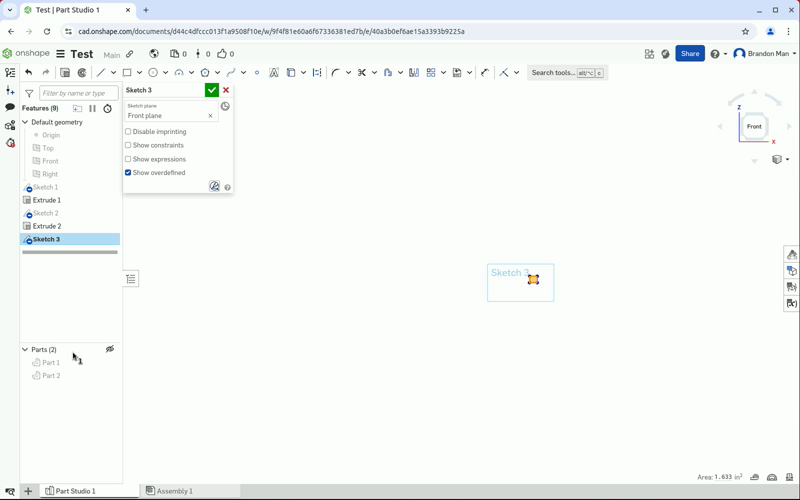
key(shift+y)
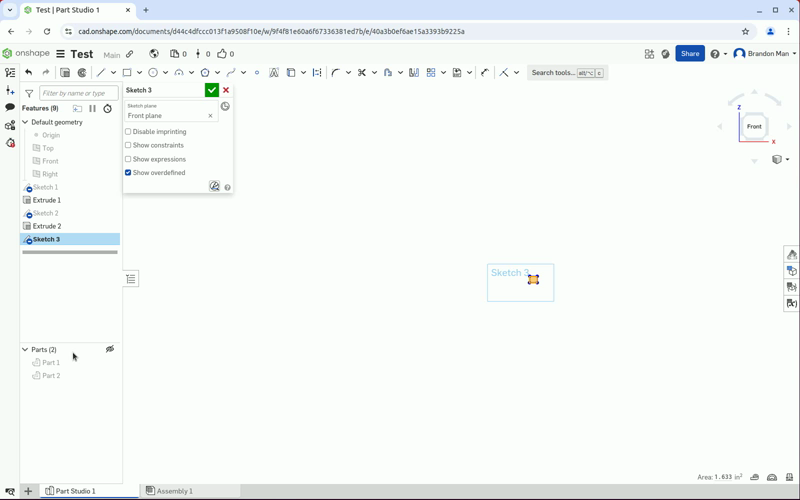
key(shift+e)
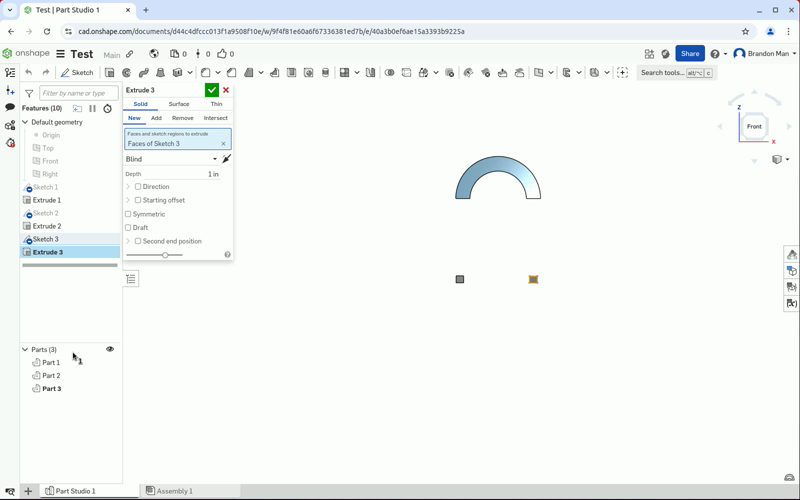
mouse_move(143, 106)
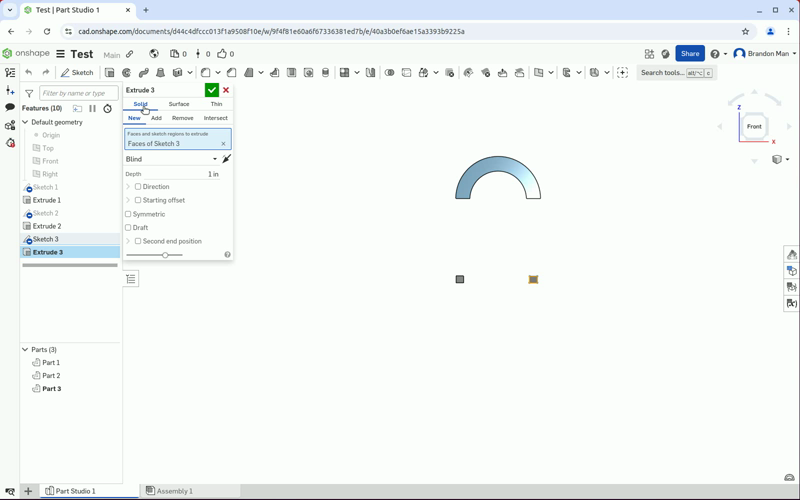
click(143, 106)
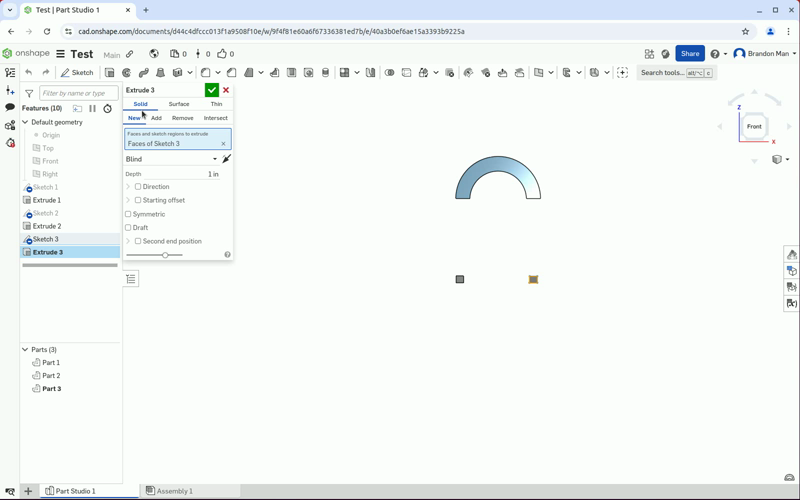
mouse_move(137, 120)
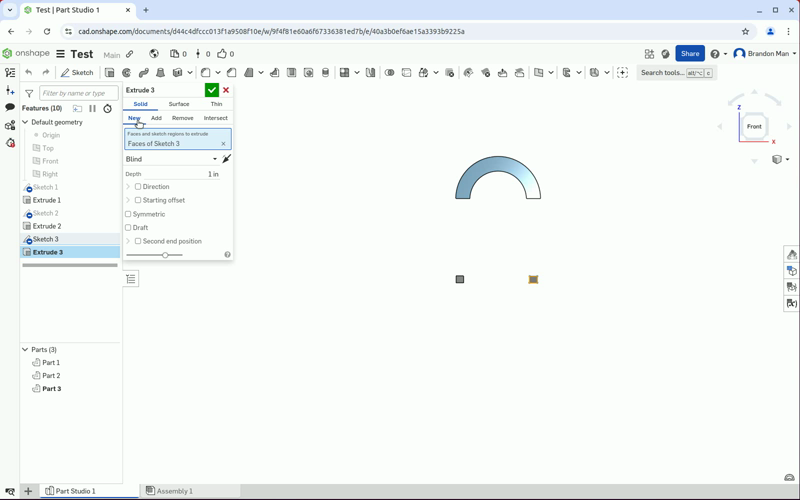
click(137, 120)
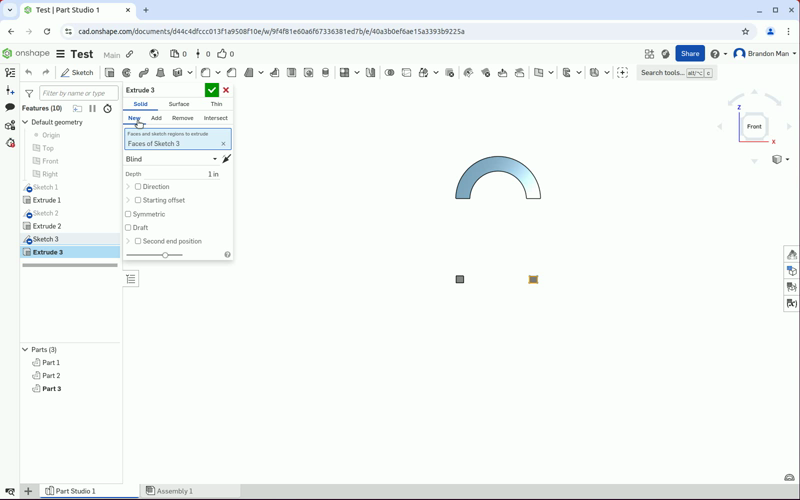
key(tab, 4)
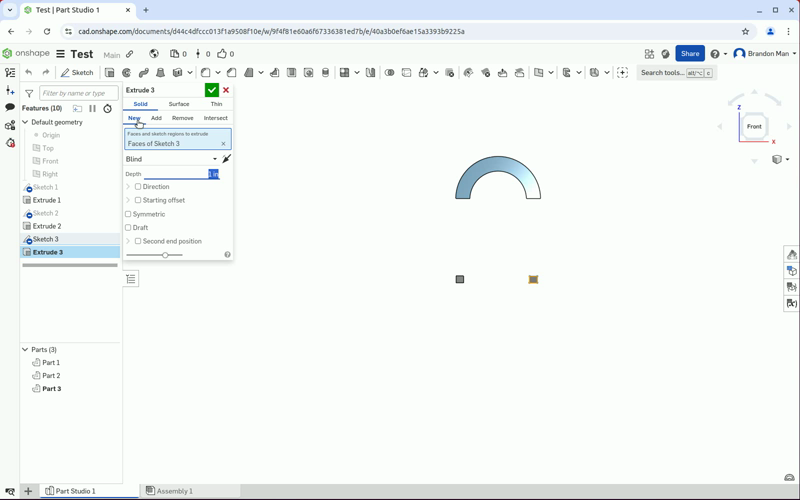
text(11.554)
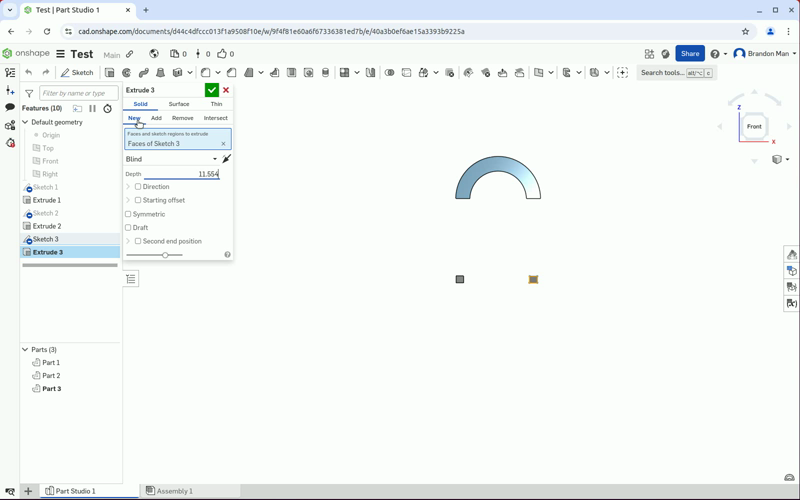
key(enter)
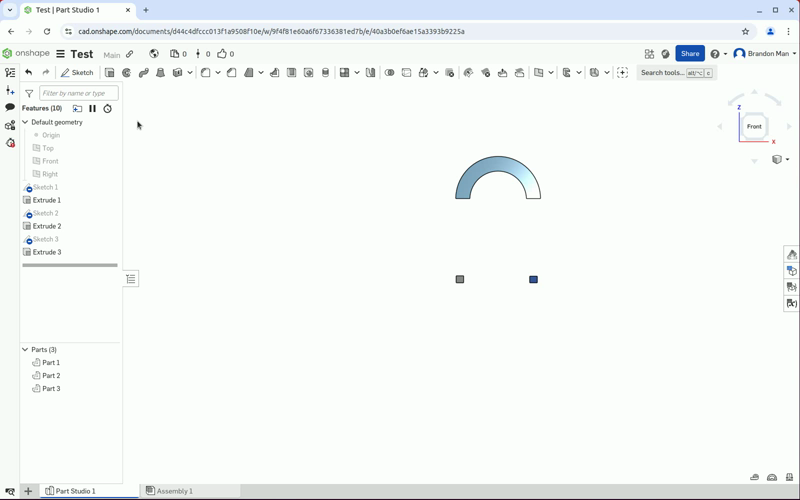
key(shift+h)
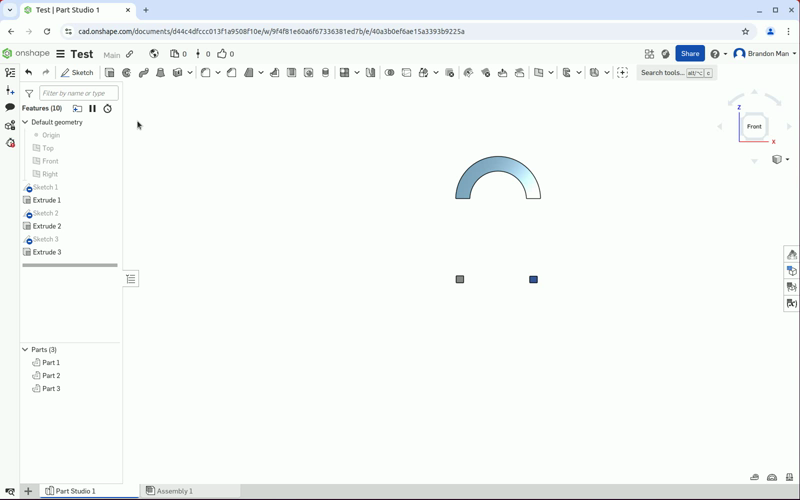
key(shift+h)
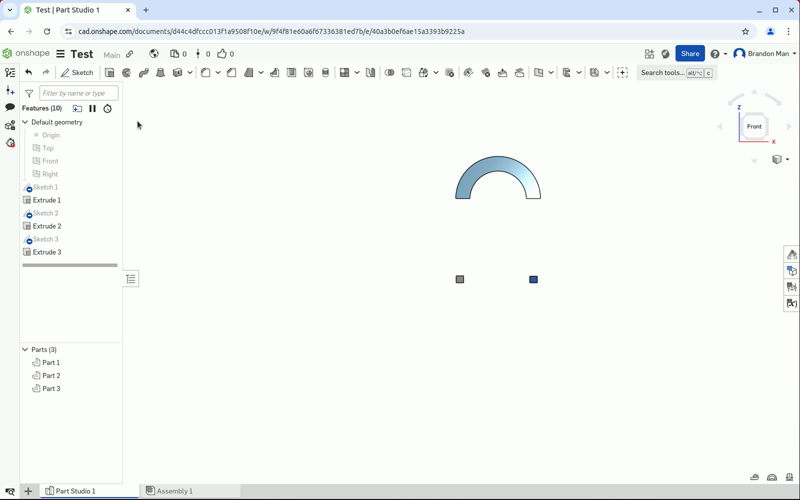
mouse_move(73, 189)
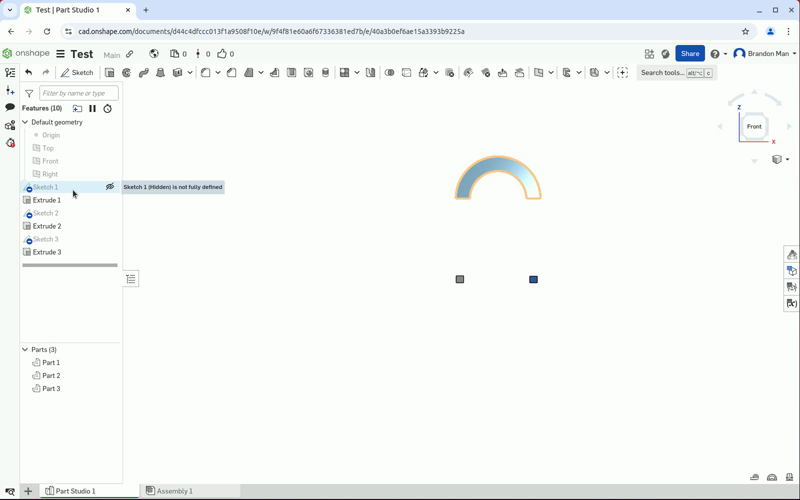
click(73, 189)
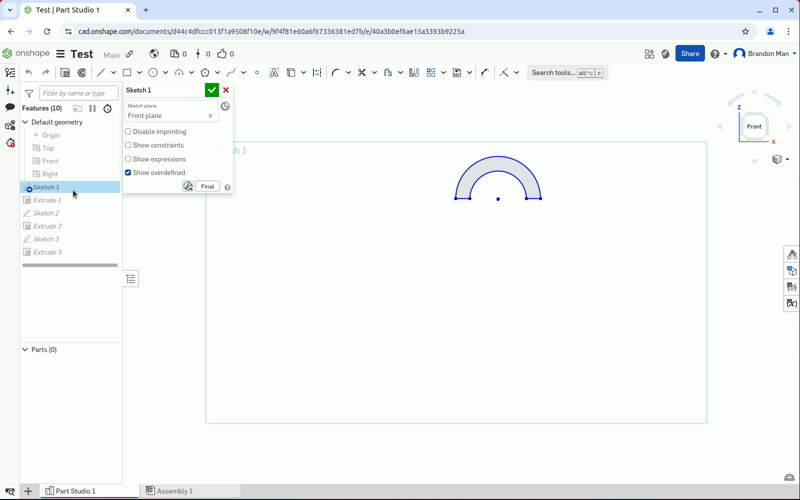
mouse_move(229, 92)
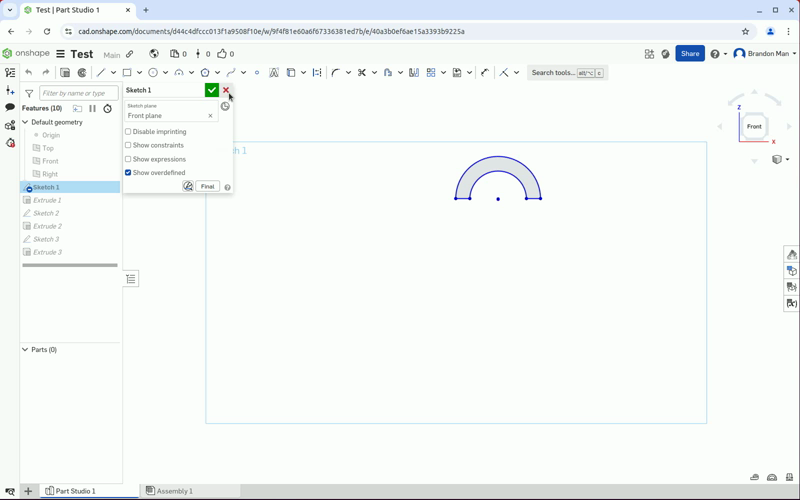
click(229, 92)
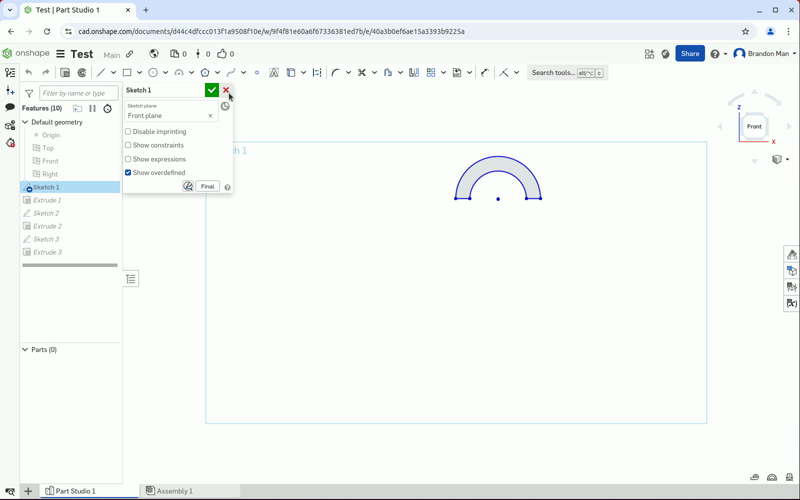
key(shift+s)
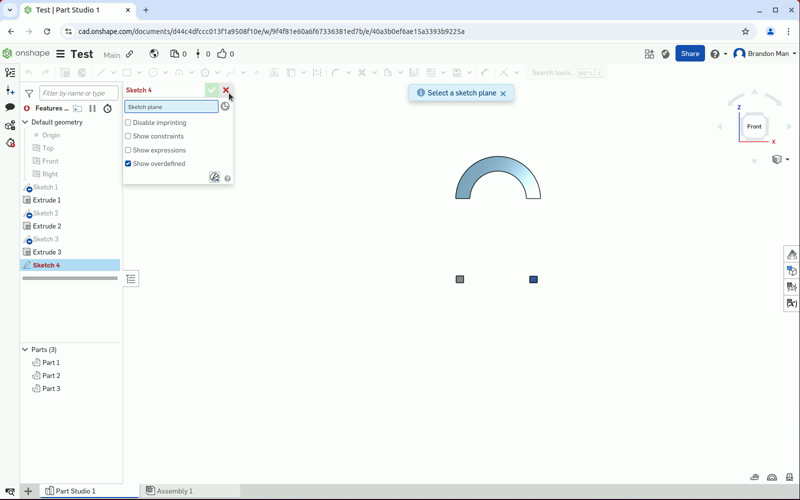
mouse_move(73, 163)
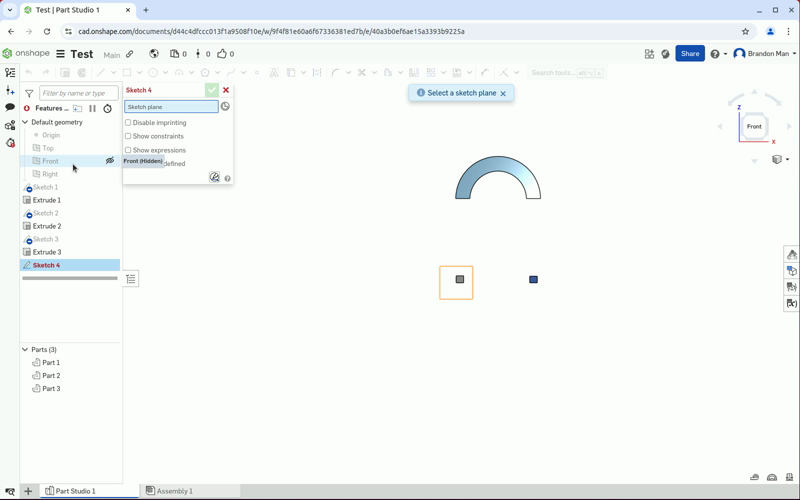
click(73, 163)
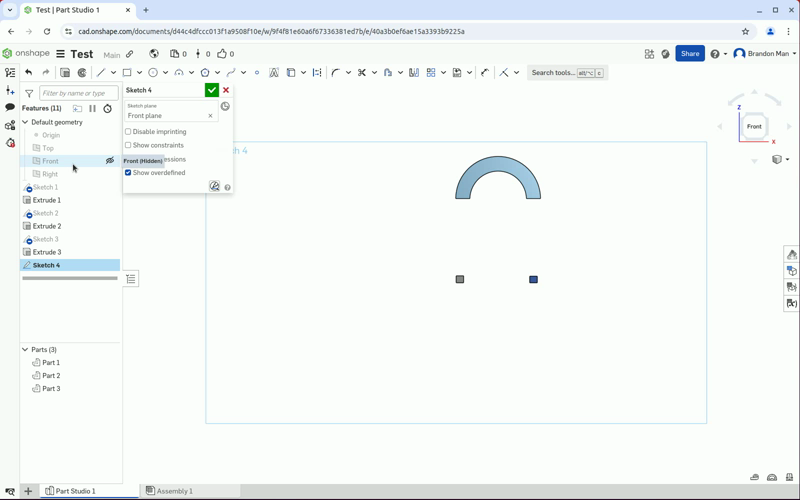
mouse_move(73, 352)
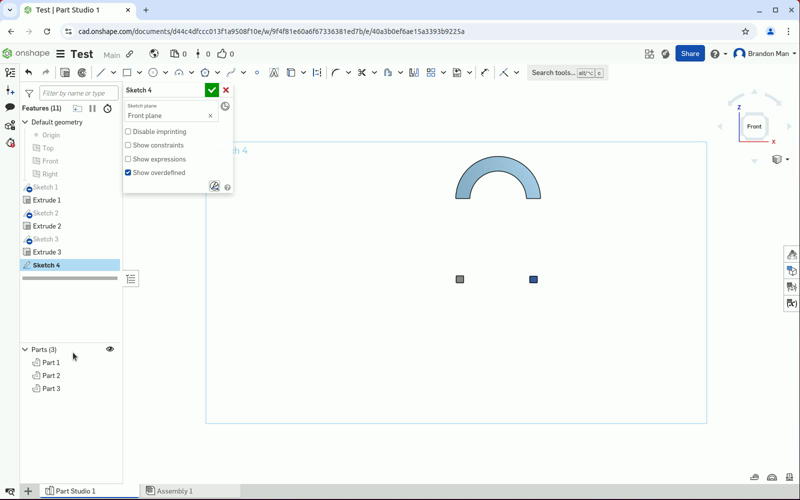
key(y)
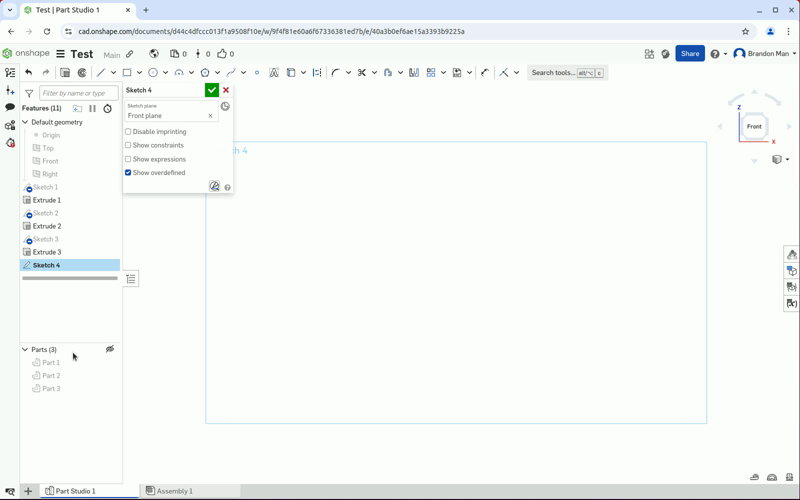
key(l)
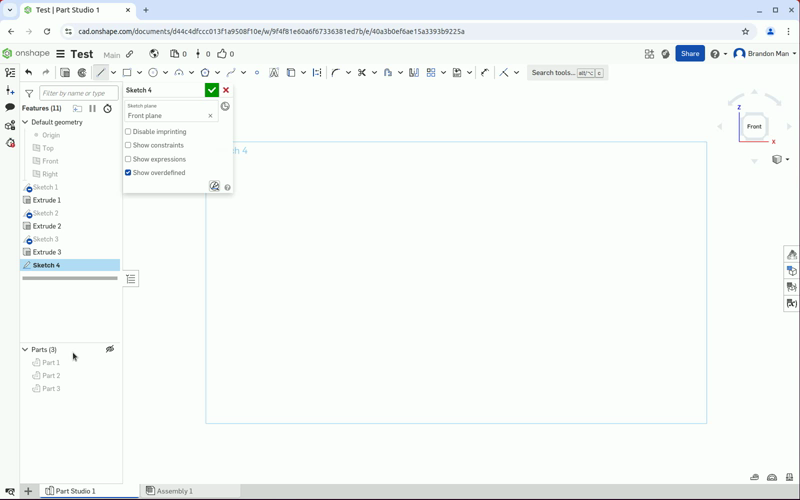
key_down(shift)
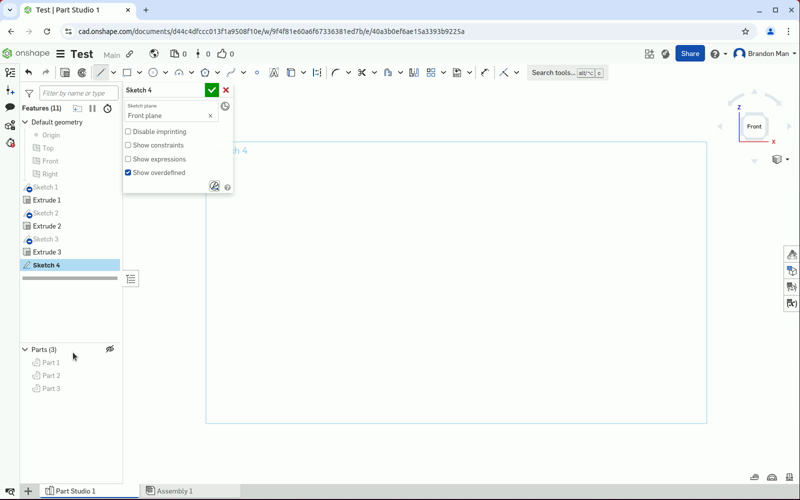
mouse_move(460, 276)
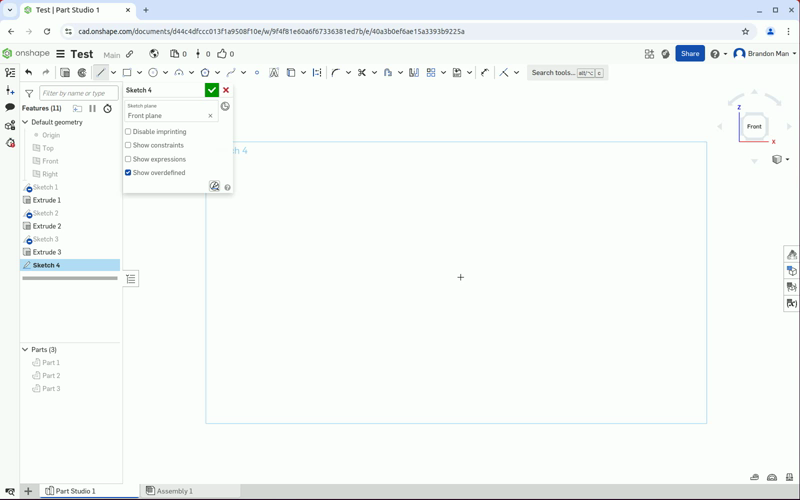
click(460, 276)
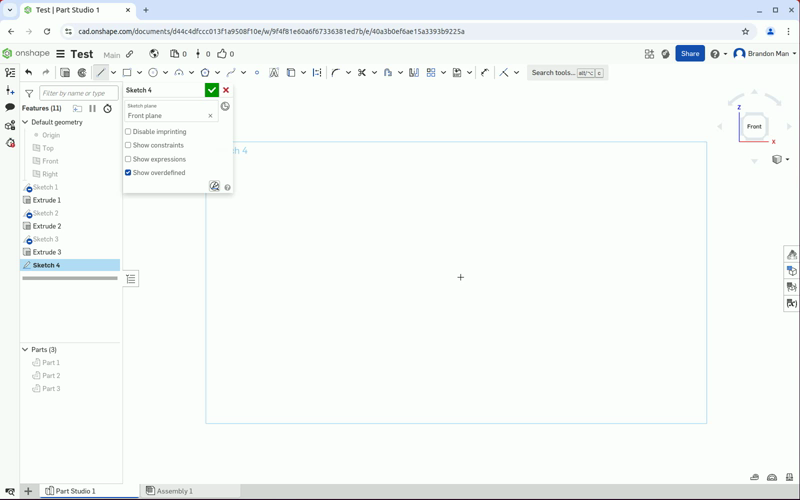
key_up(shift)
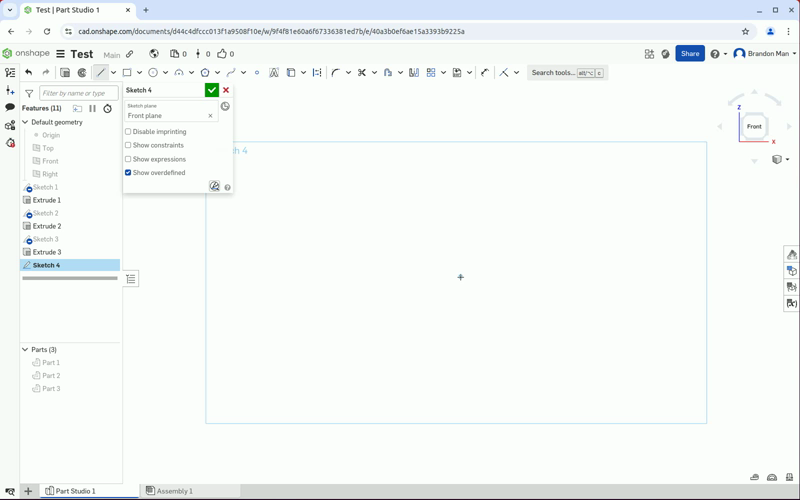
key_down(shift)
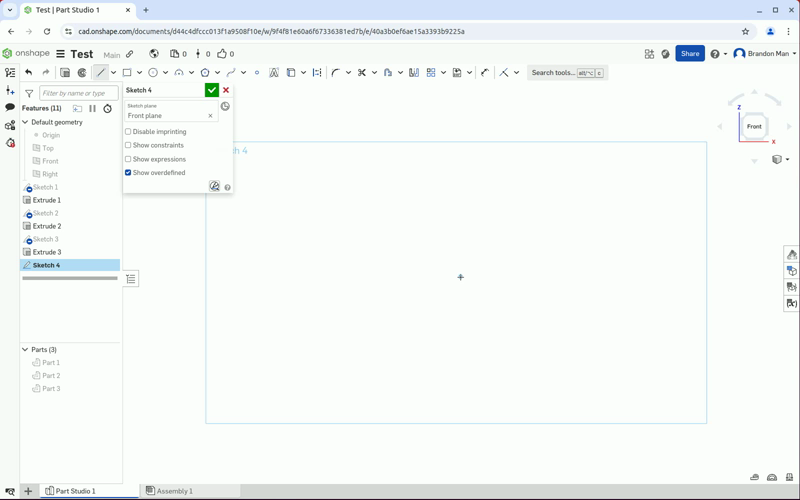
mouse_move(490, 276)
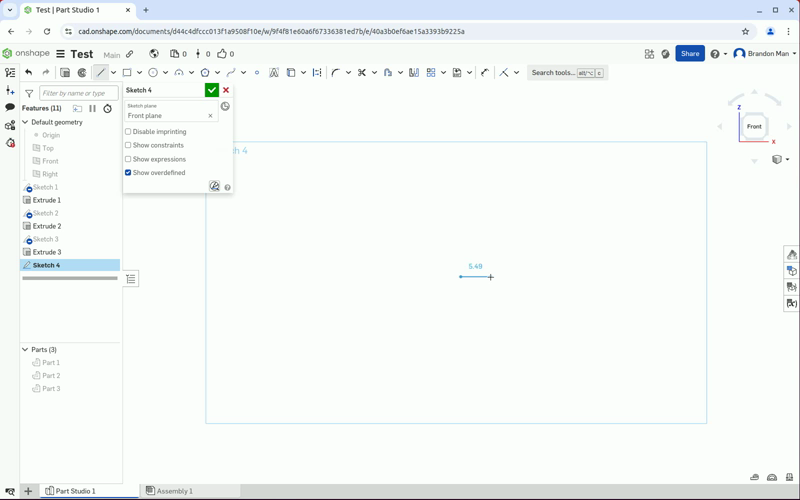
mouse_move(466, 276)
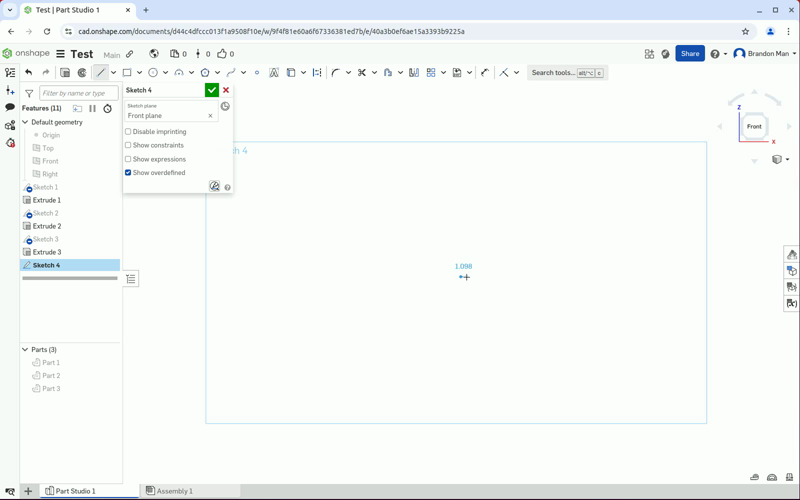
scroll(6)
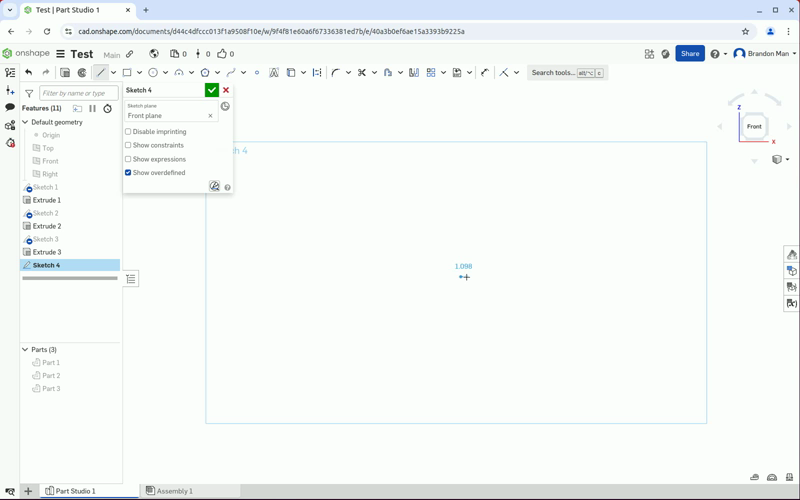
scroll(6)
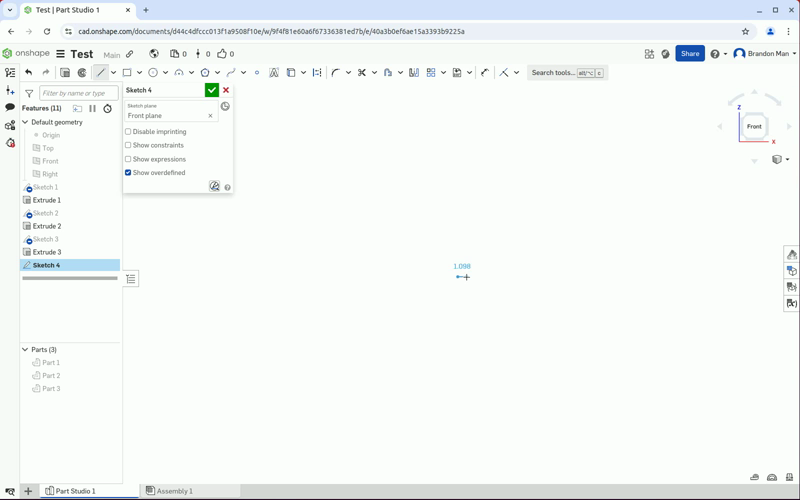
scroll(6)
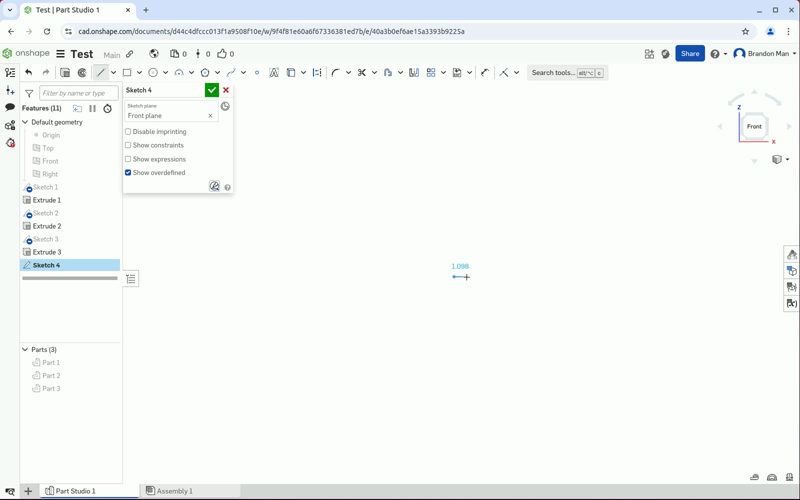
scroll(6)
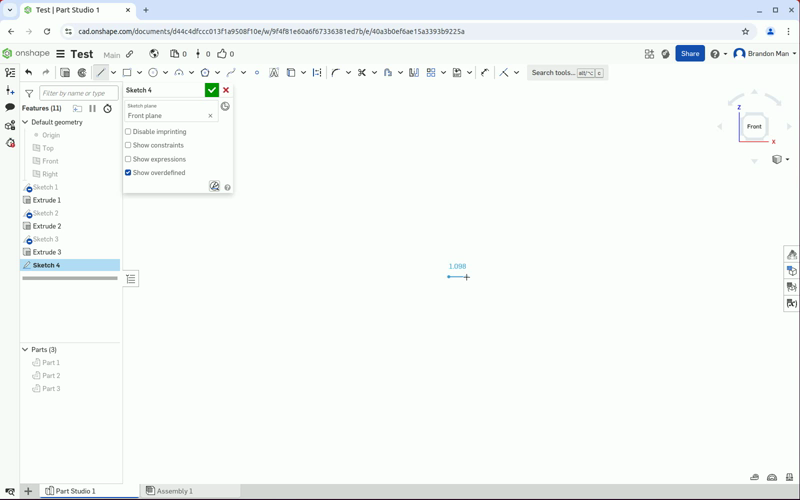
scroll(6)
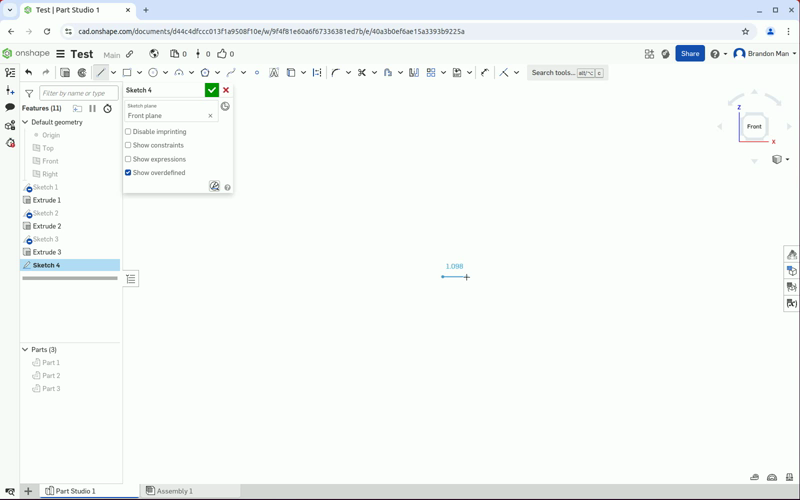
scroll(6)
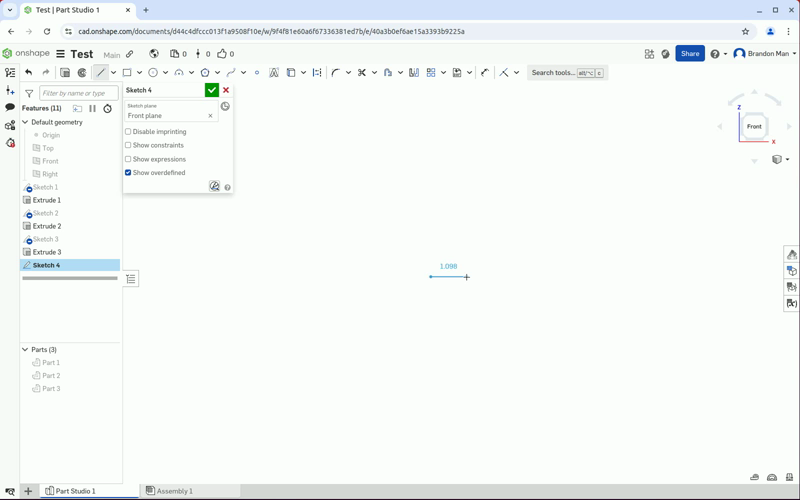
scroll(6)
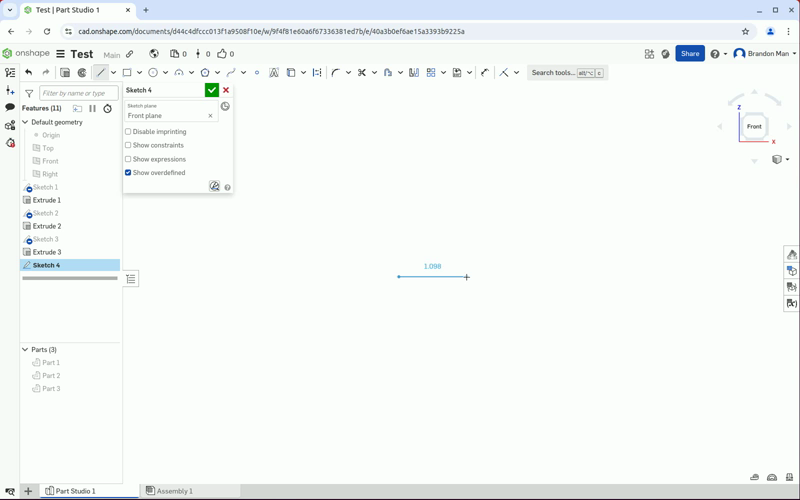
click(466, 276)
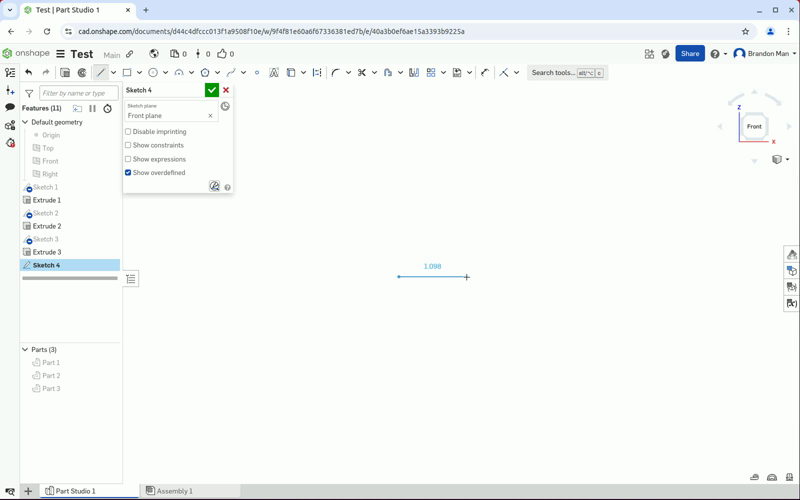
scroll(-6)
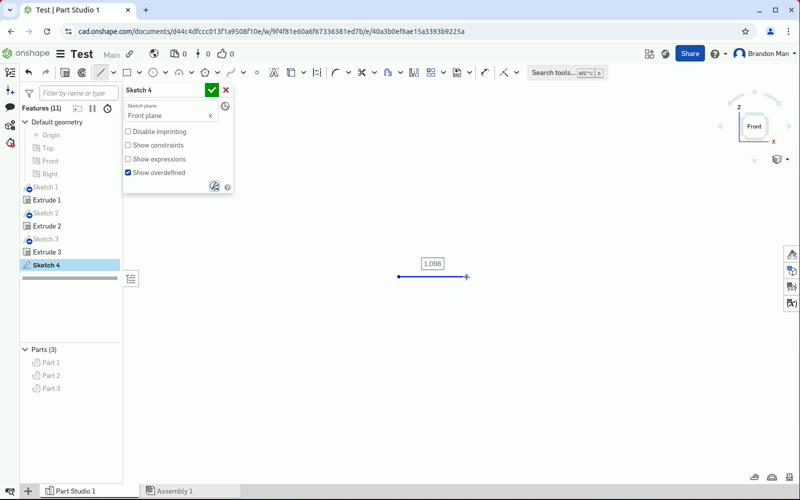
scroll(-6)
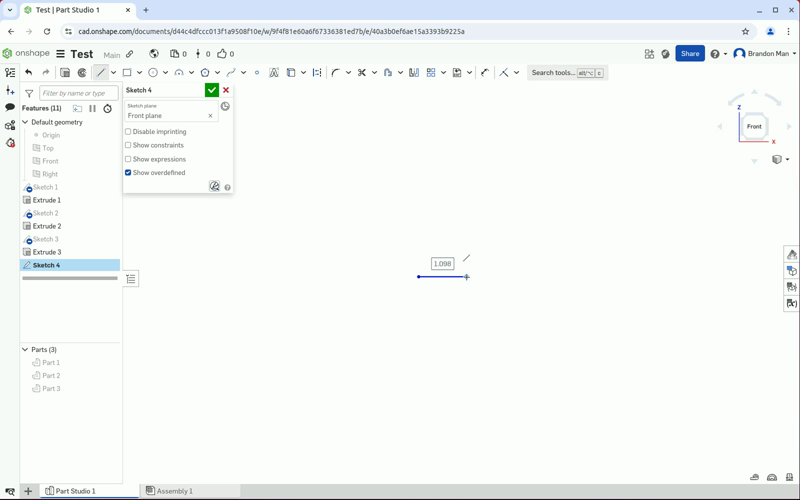
scroll(-6)
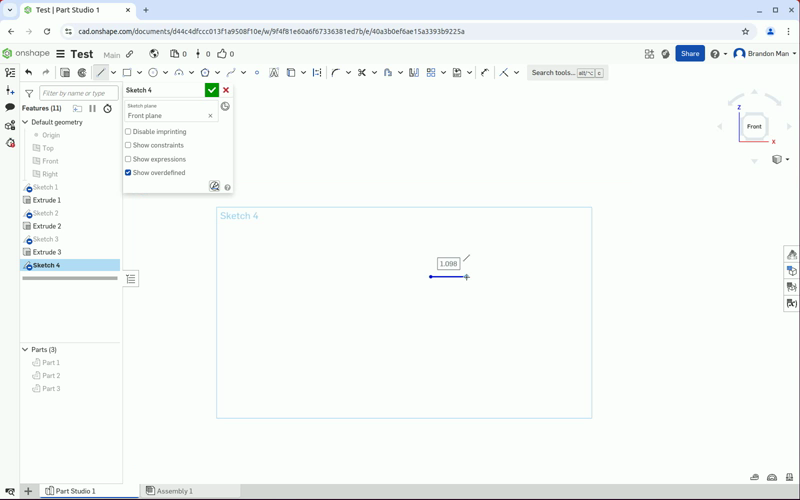
scroll(-6)
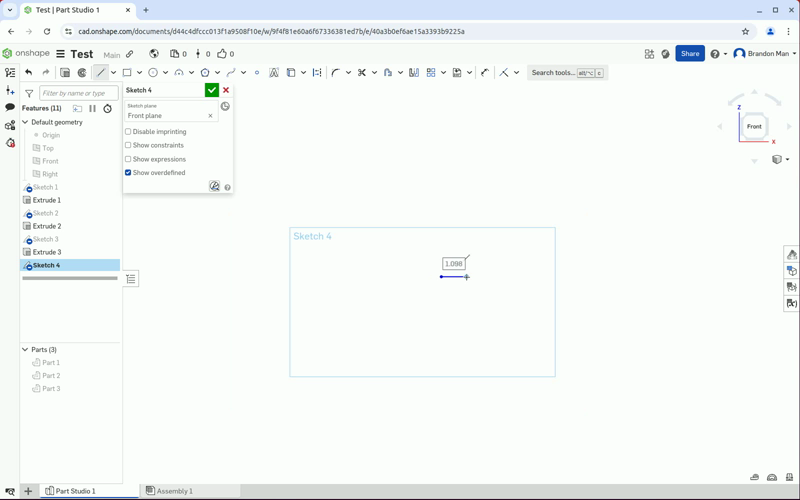
scroll(-6)
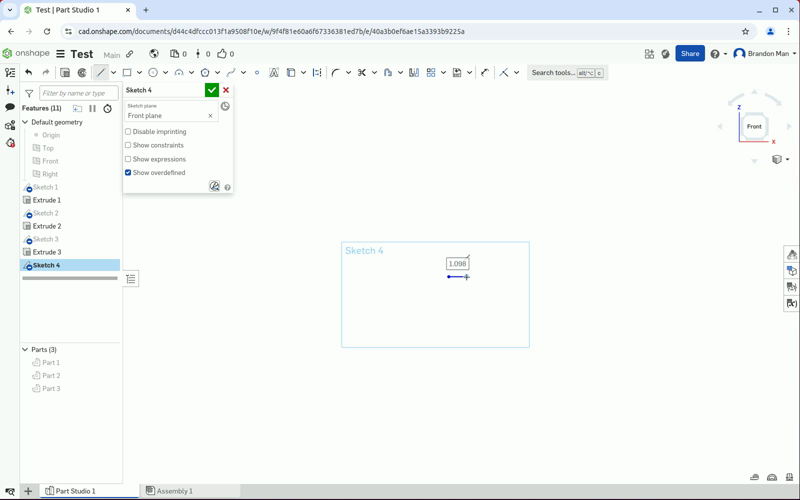
scroll(-6)
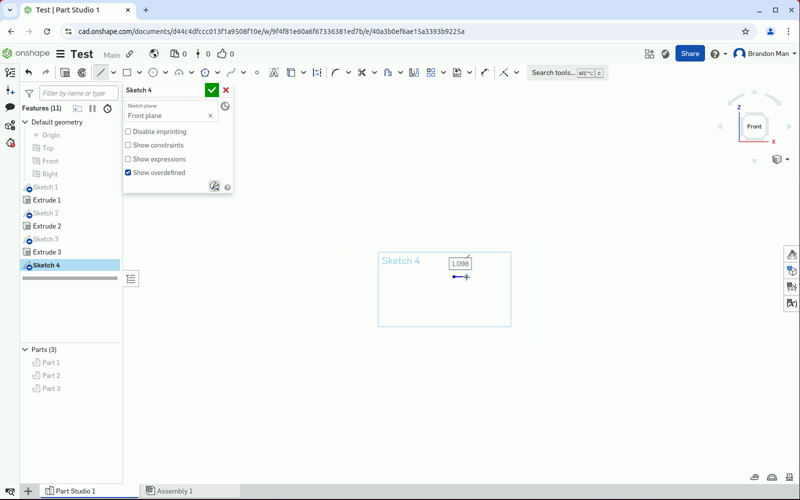
scroll(-6)
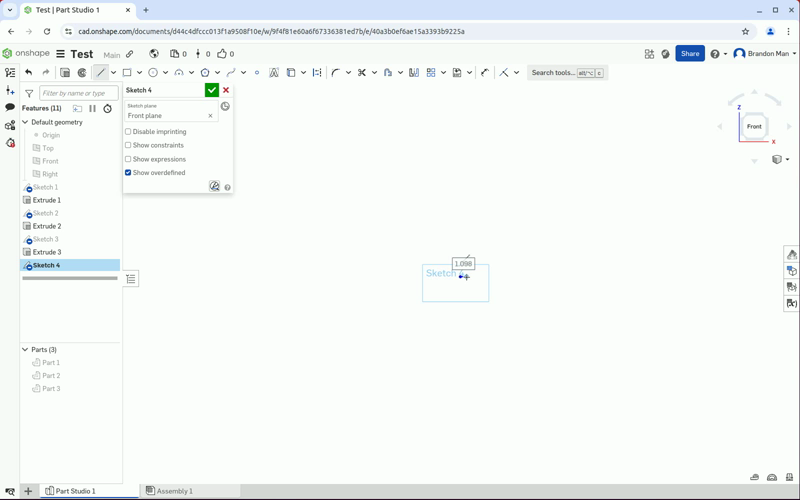
key_up(shift)
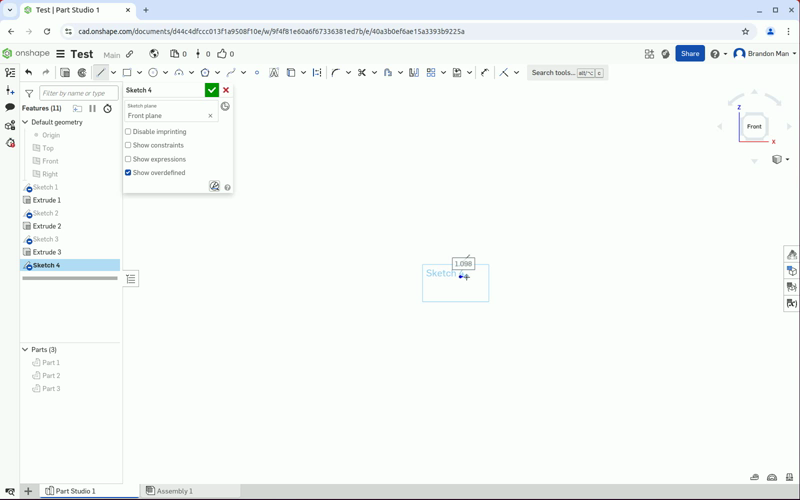
key_down(shift)
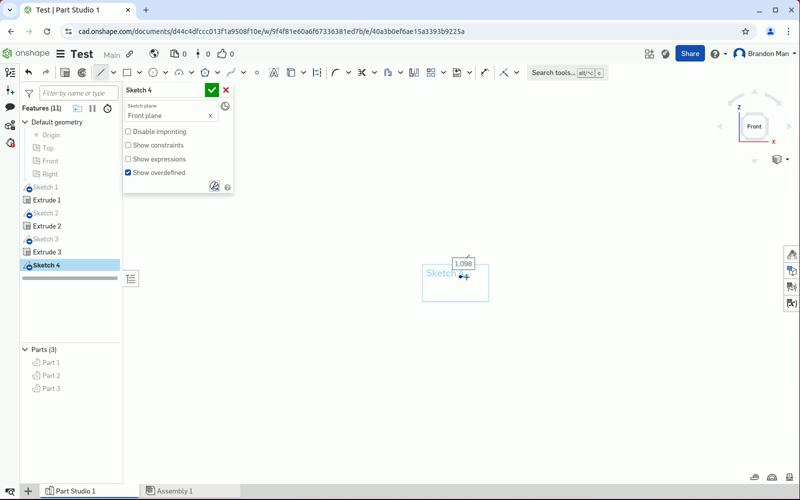
mouse_move(496, 276)
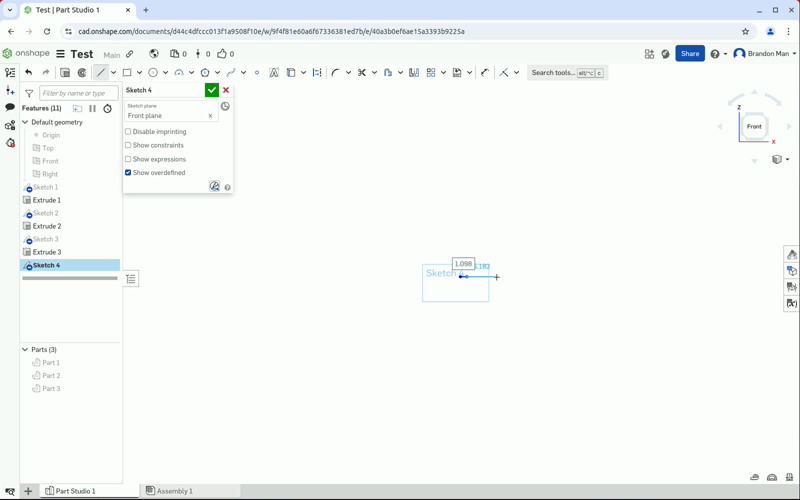
mouse_move(466, 282)
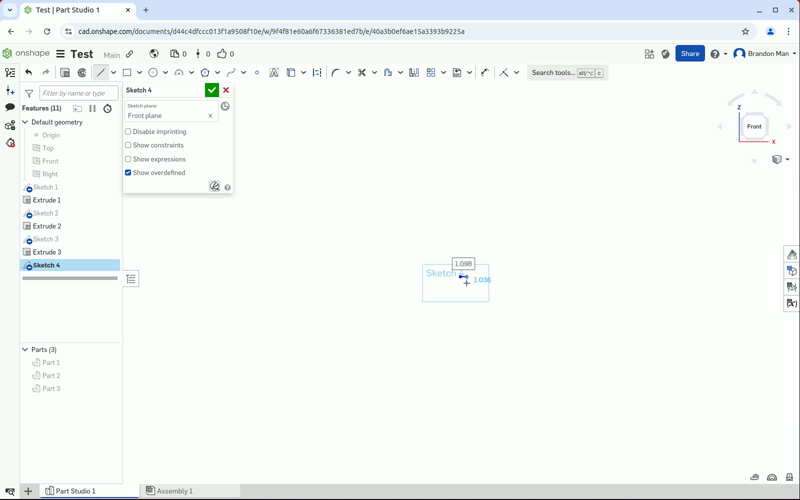
scroll(6)
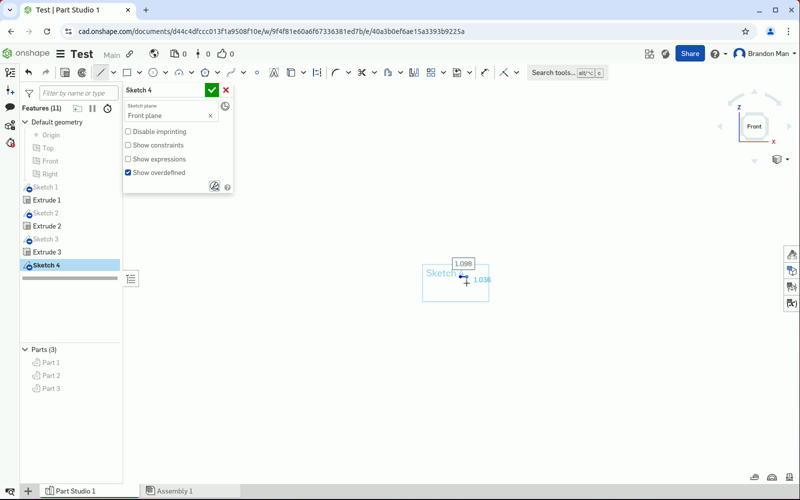
scroll(6)
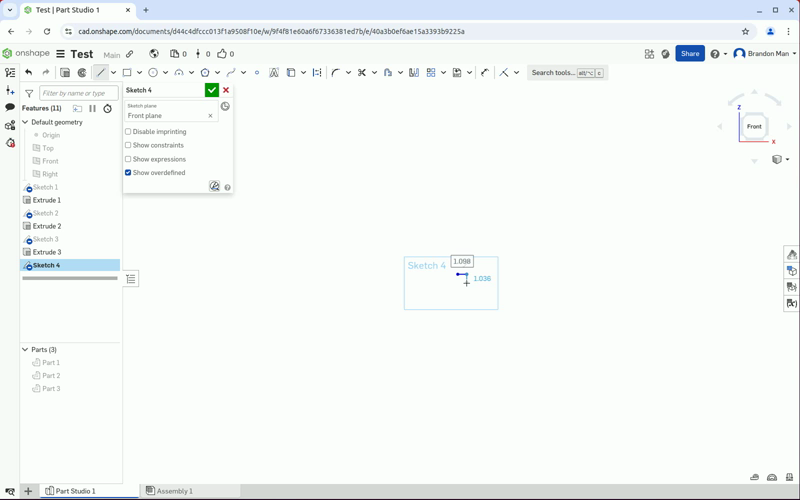
scroll(6)
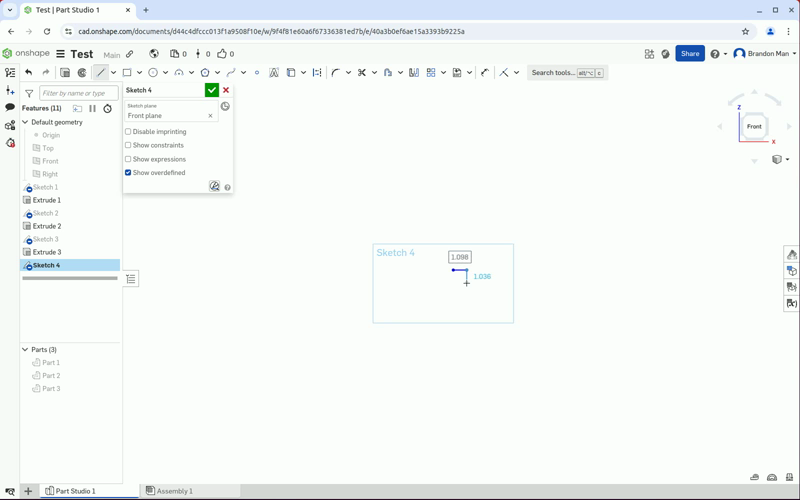
scroll(6)
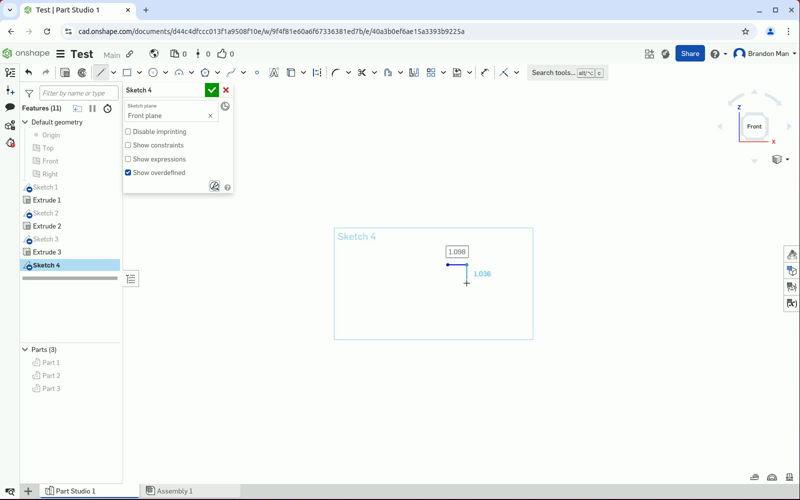
scroll(6)
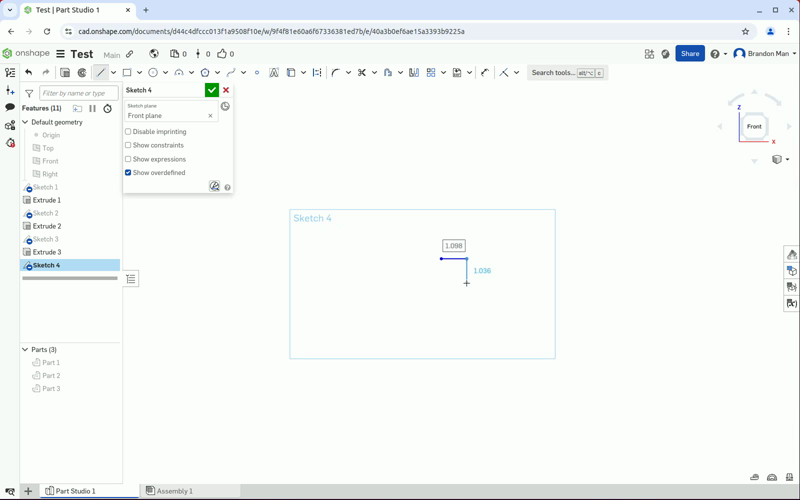
scroll(6)
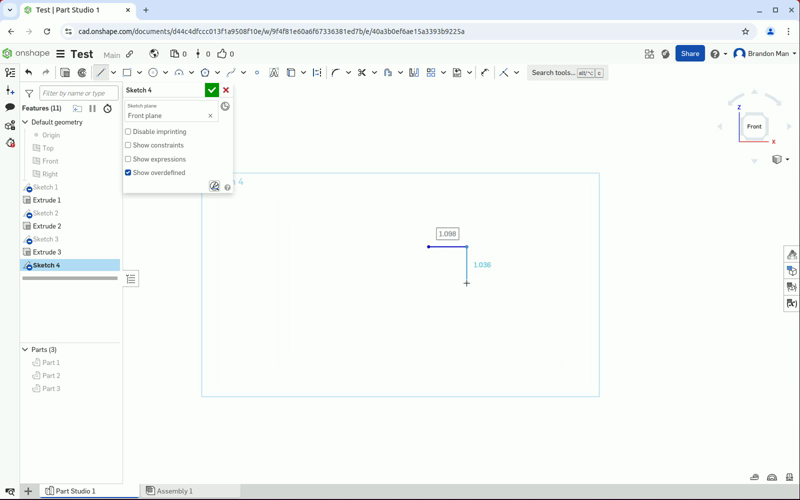
scroll(6)
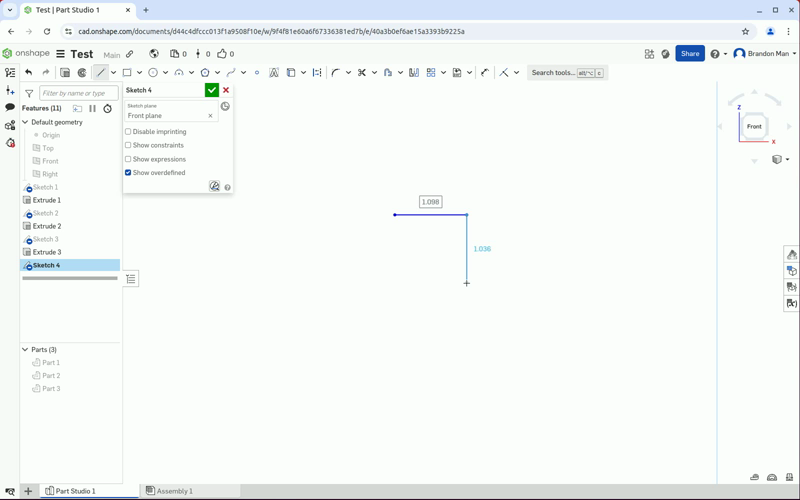
click(466, 282)
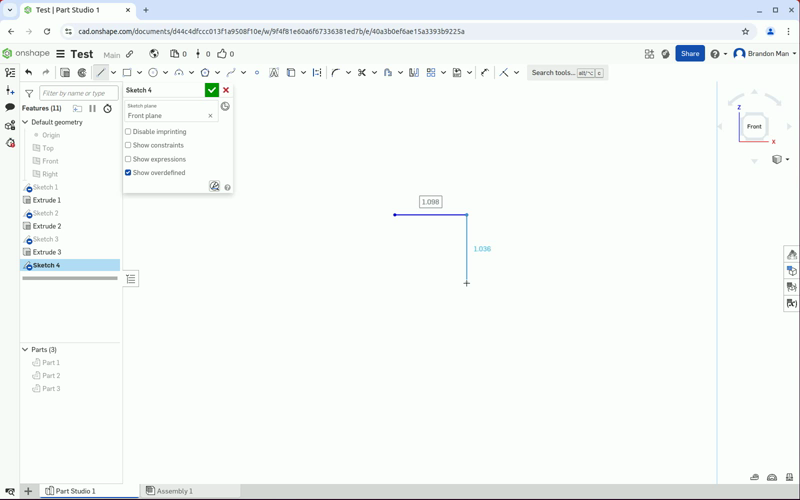
scroll(-6)
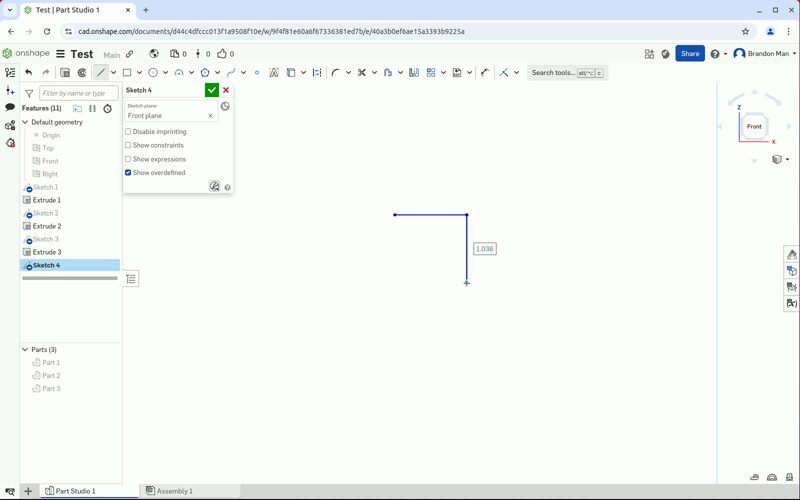
scroll(-6)
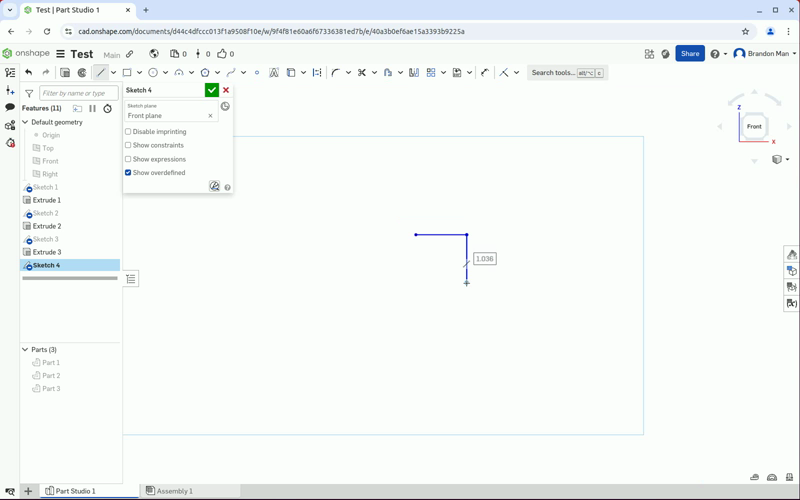
scroll(-6)
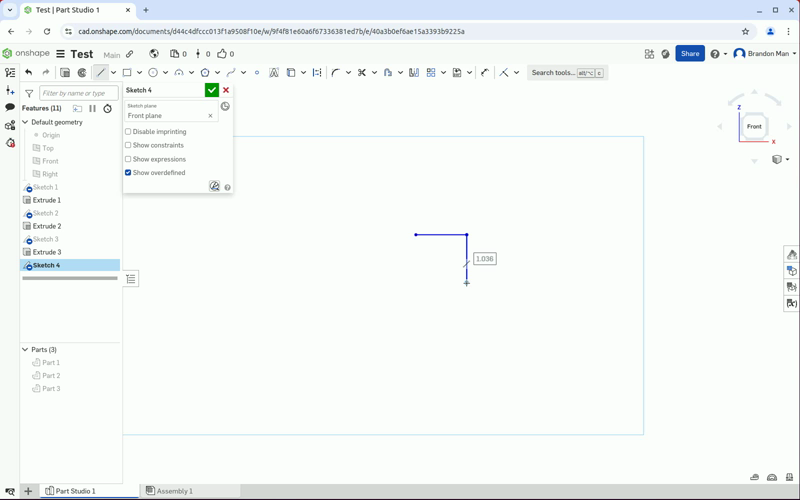
scroll(-6)
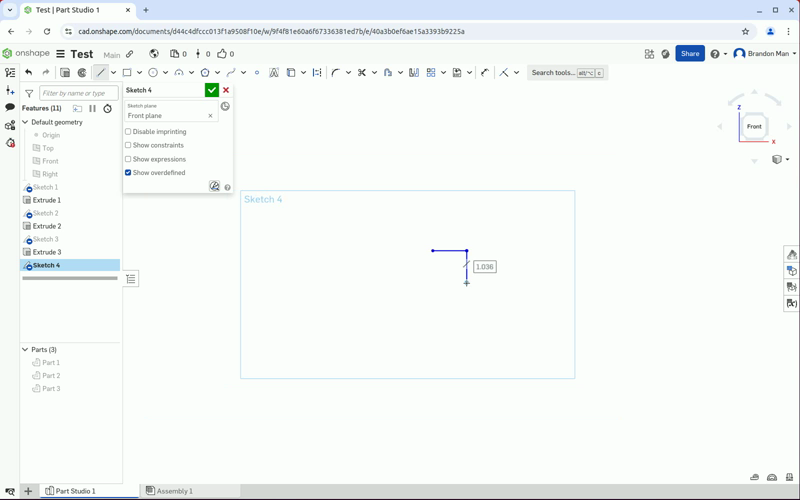
scroll(-6)
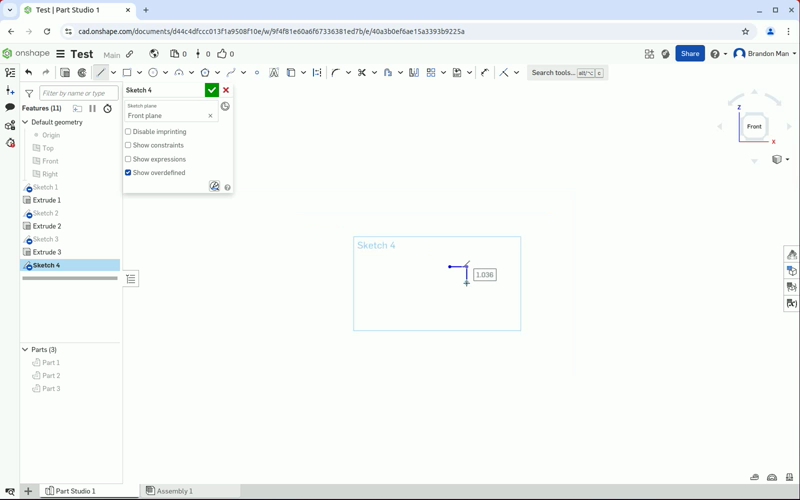
scroll(-6)
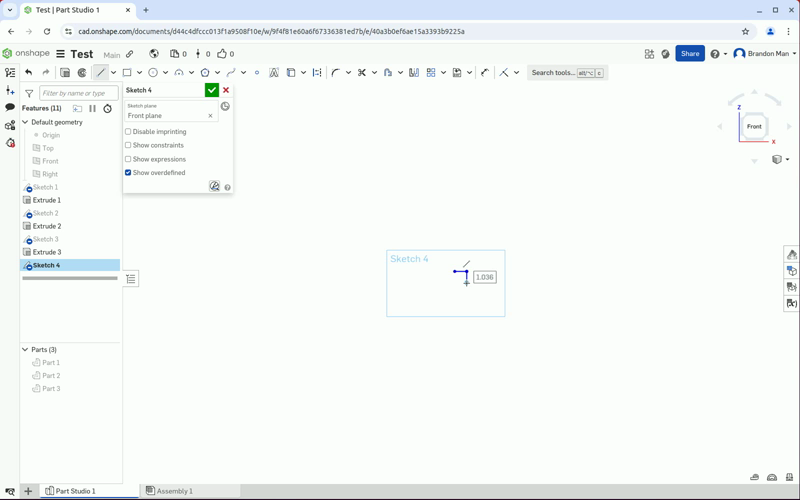
scroll(-6)
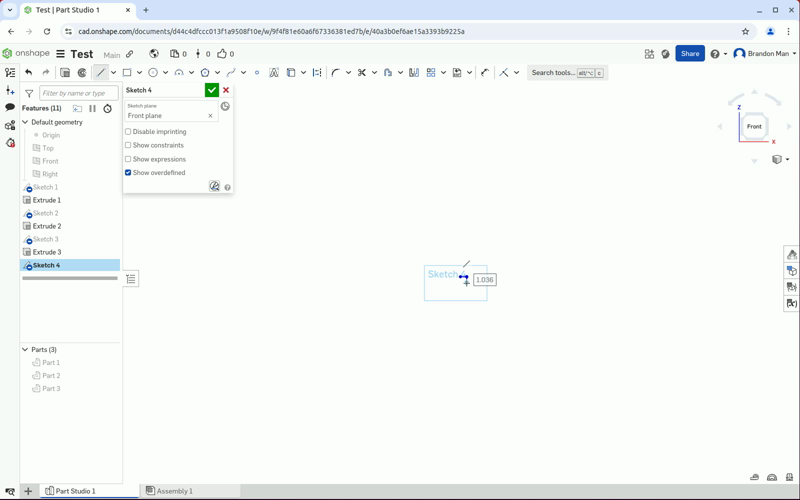
key_up(shift)
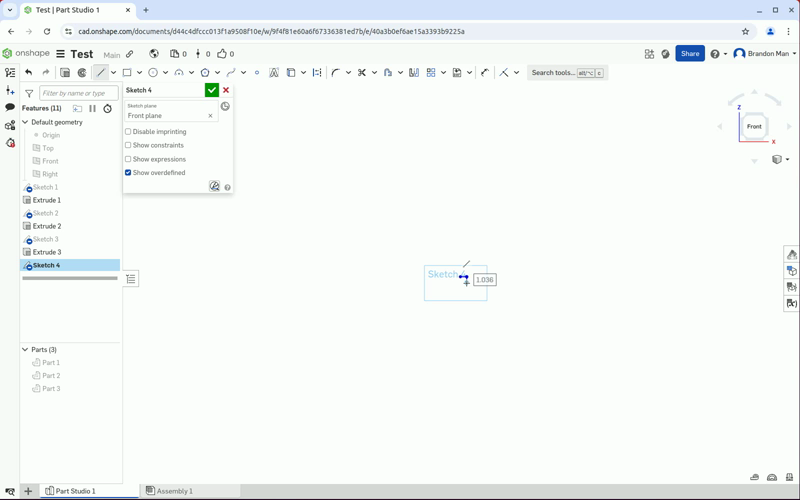
key_down(shift)
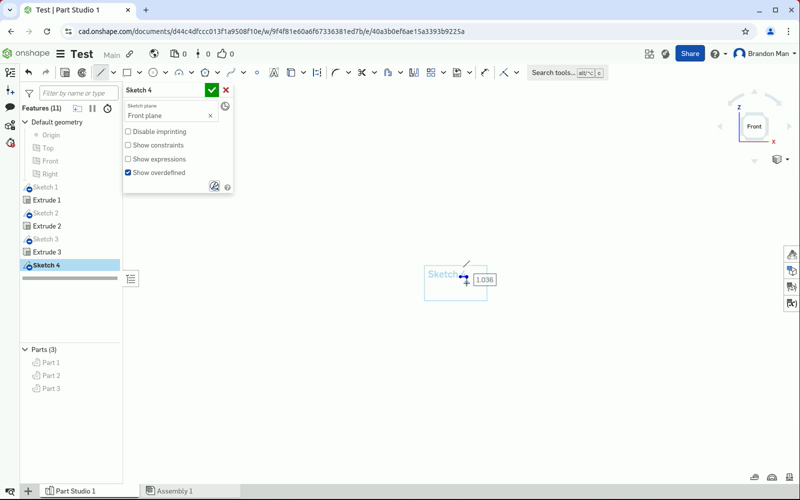
mouse_move(530, 282)
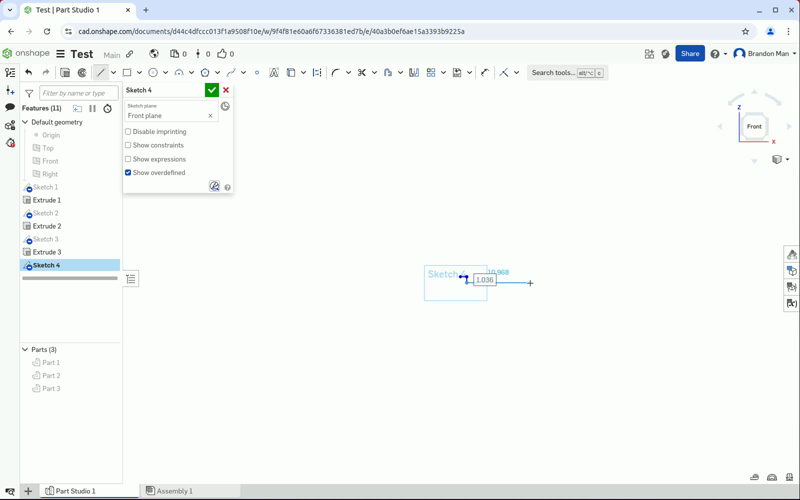
click(530, 282)
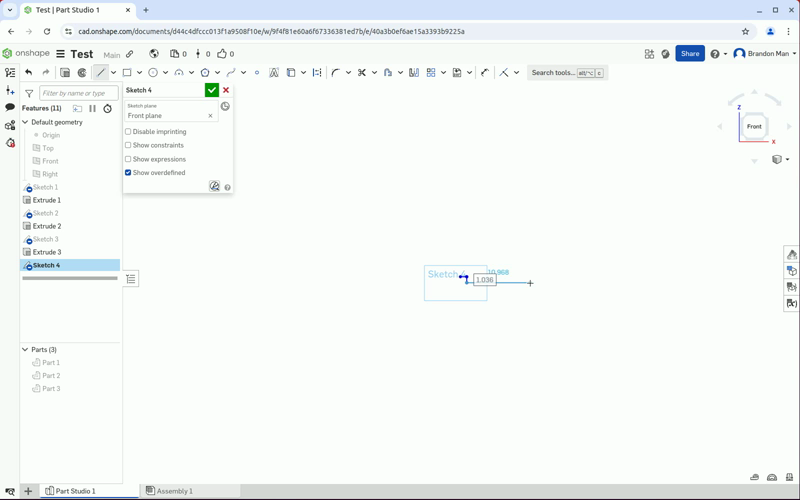
key_up(shift)
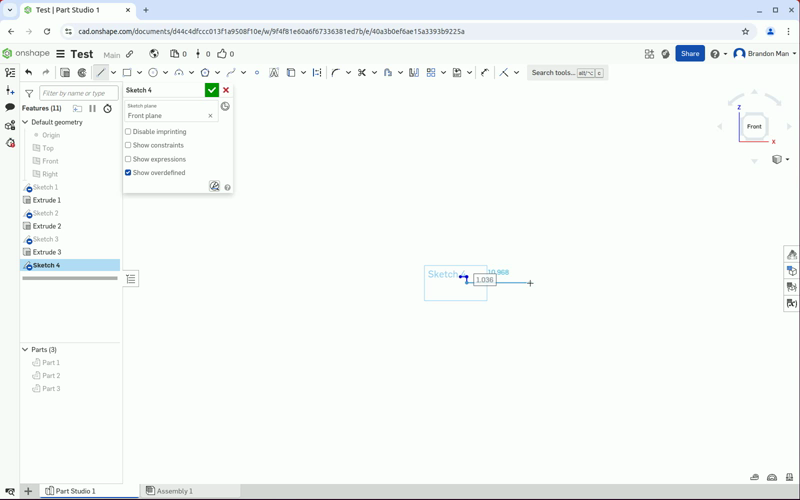
key_down(shift)
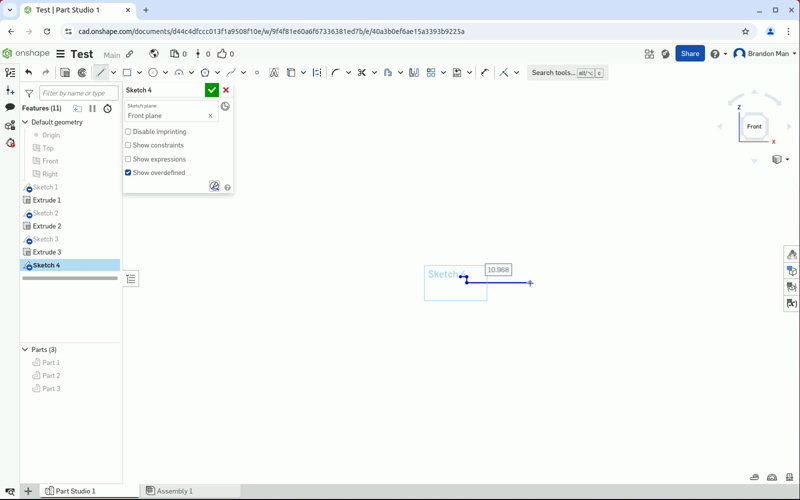
mouse_move(560, 282)
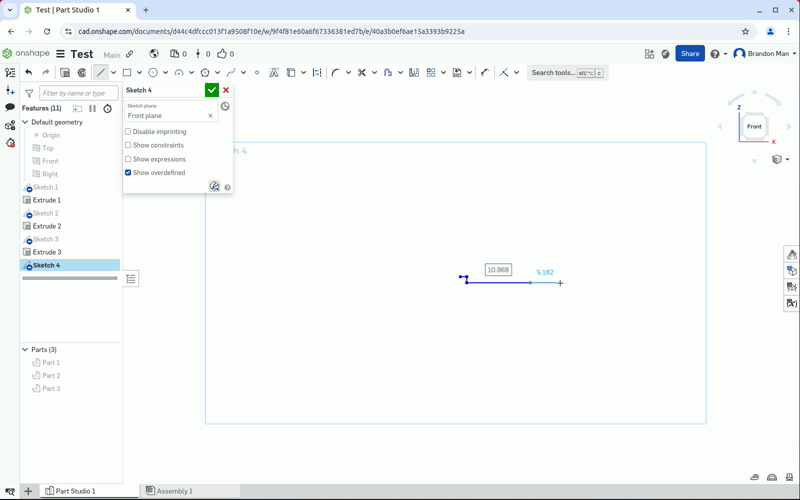
mouse_move(530, 277)
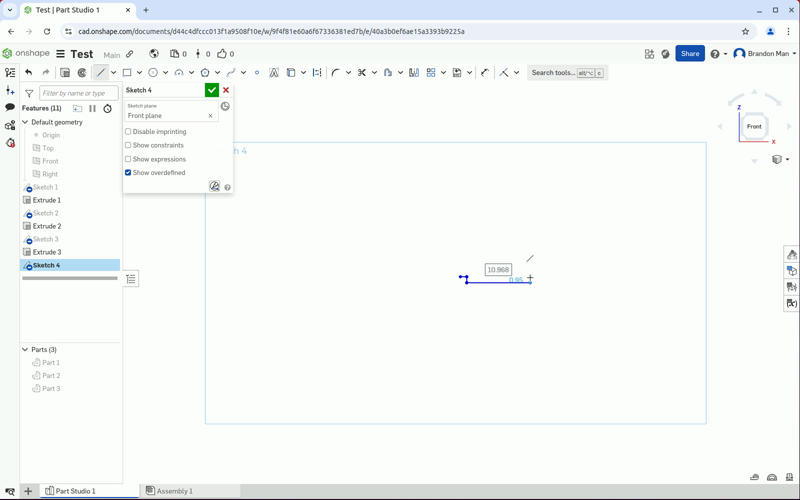
scroll(6)
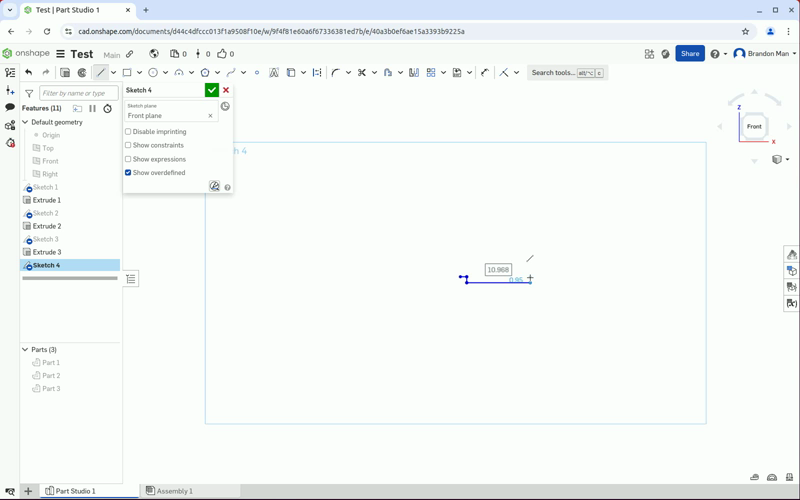
scroll(6)
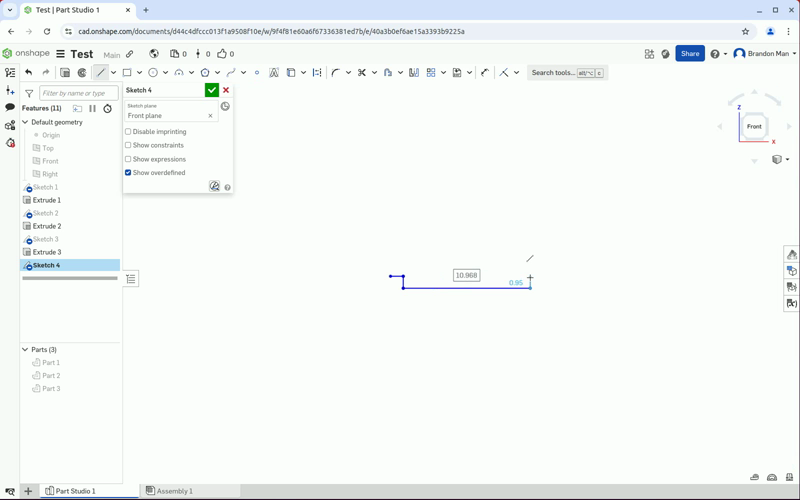
scroll(6)
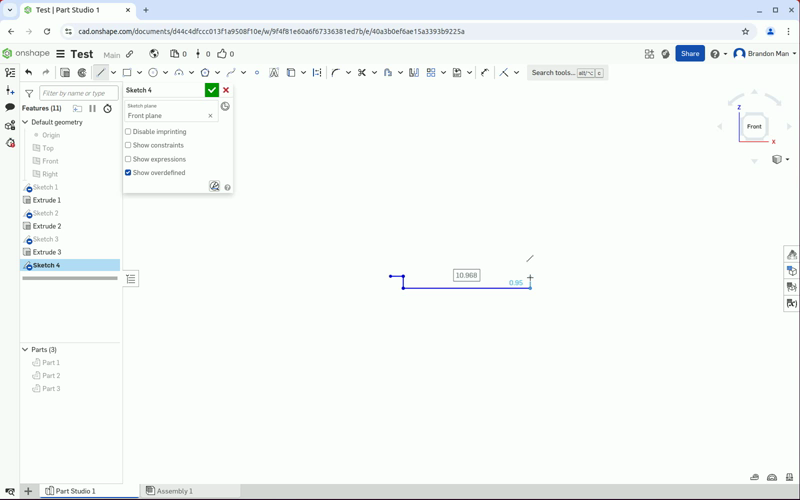
scroll(6)
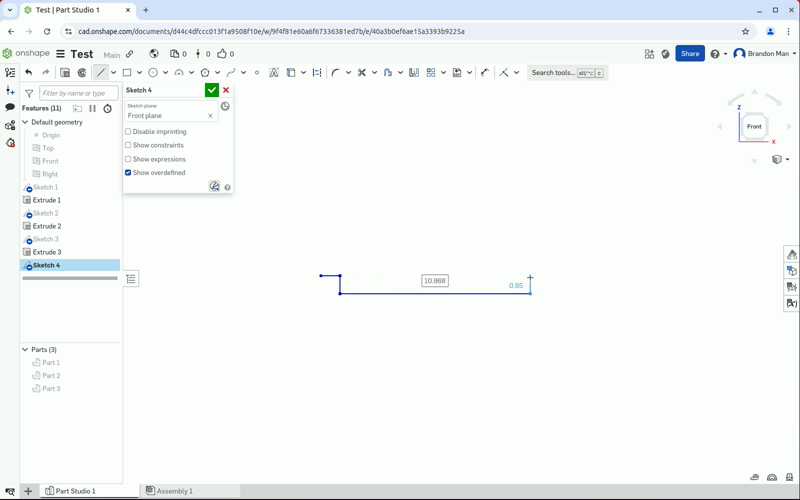
scroll(6)
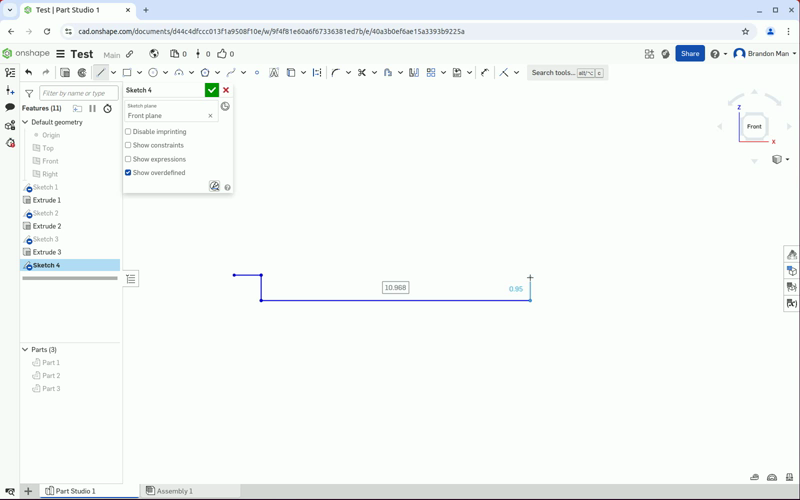
scroll(6)
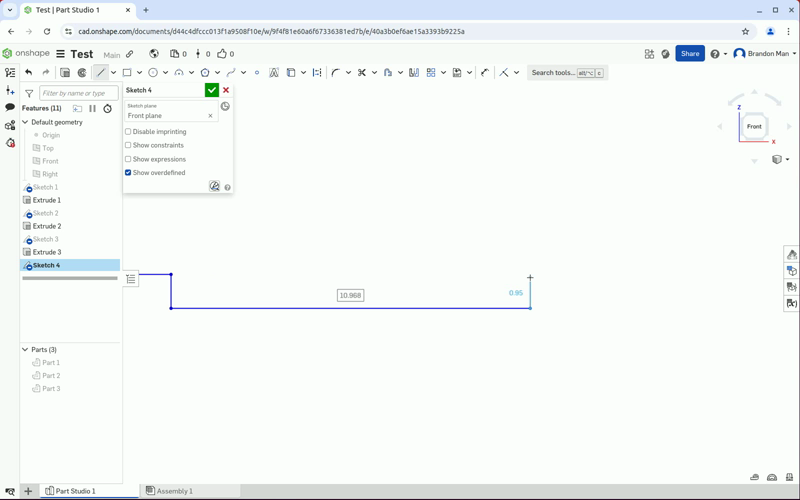
scroll(6)
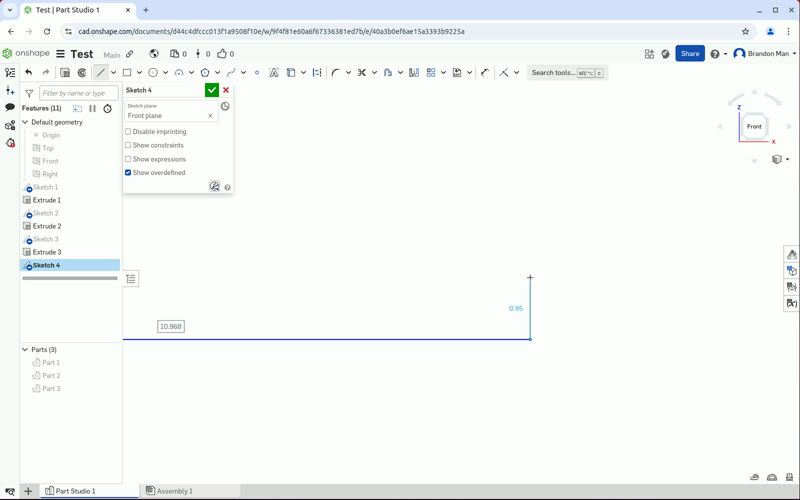
click(530, 277)
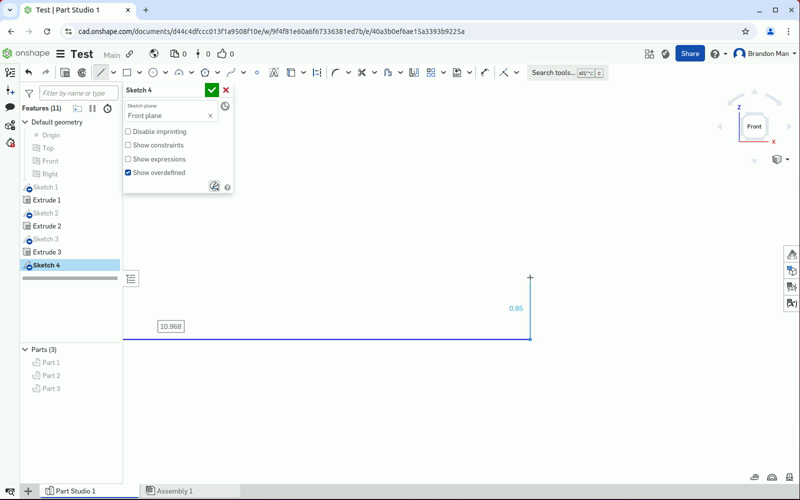
scroll(-6)
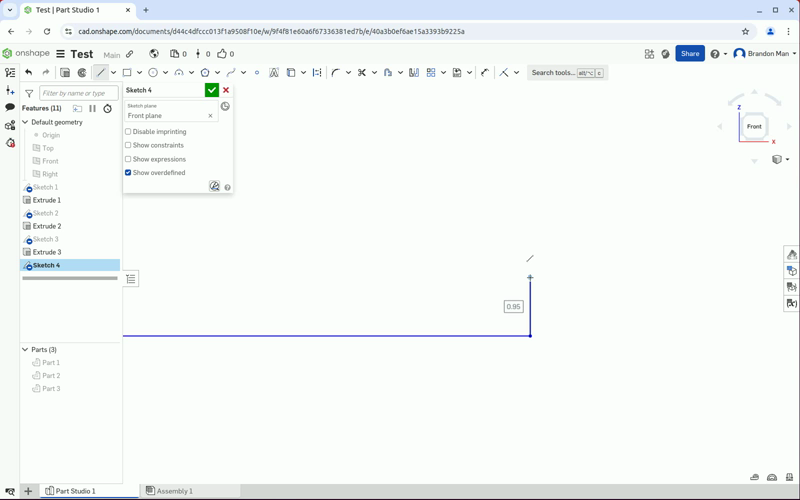
scroll(-6)
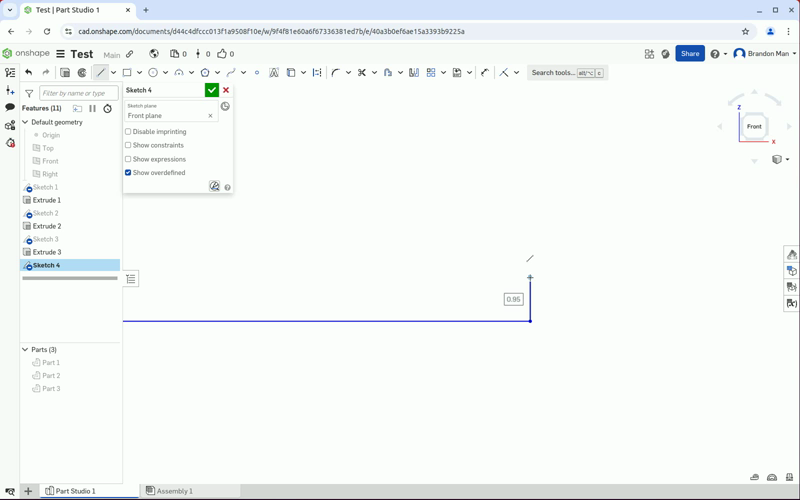
scroll(-6)
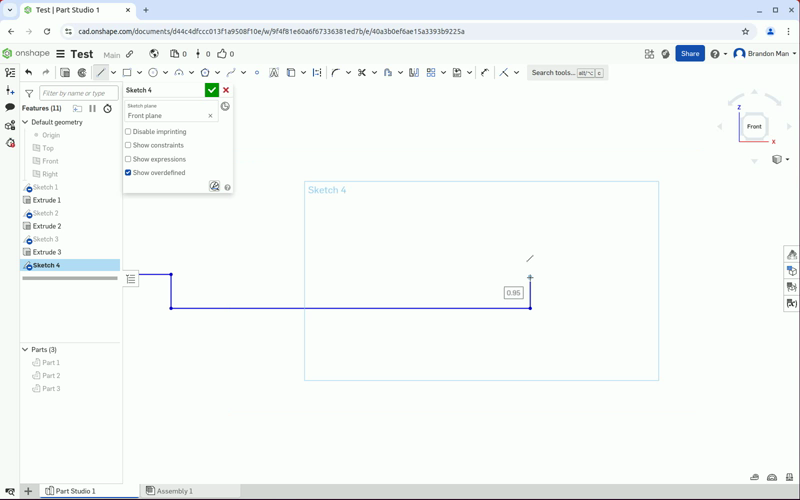
scroll(-6)
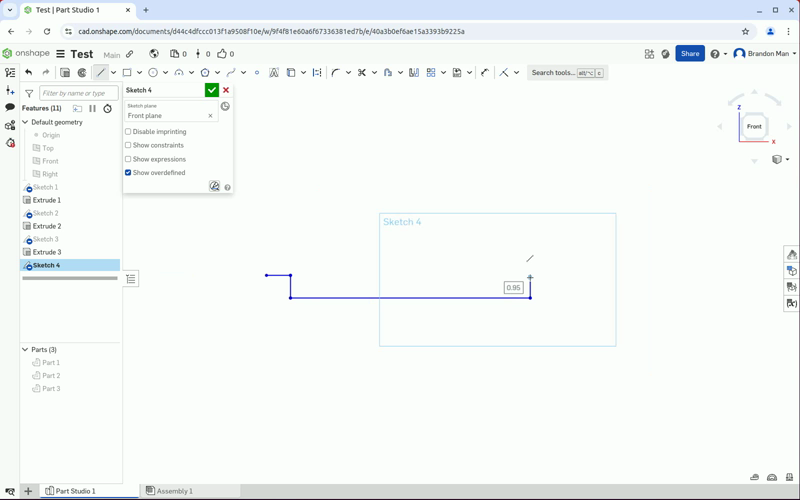
scroll(-6)
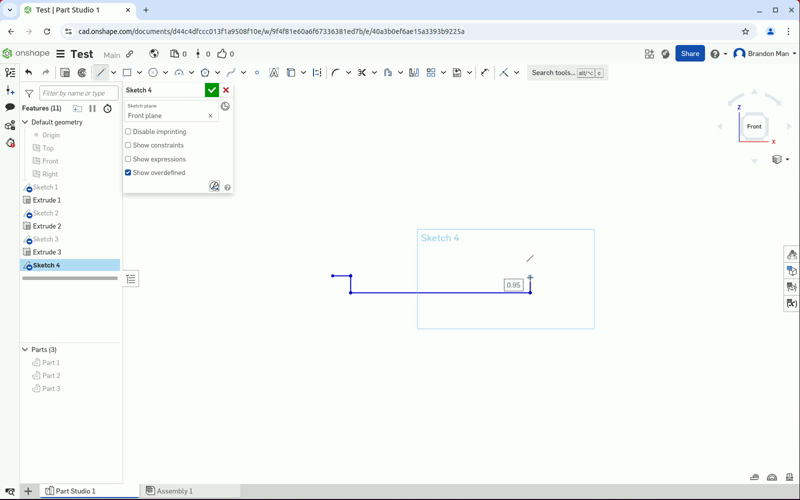
scroll(-6)
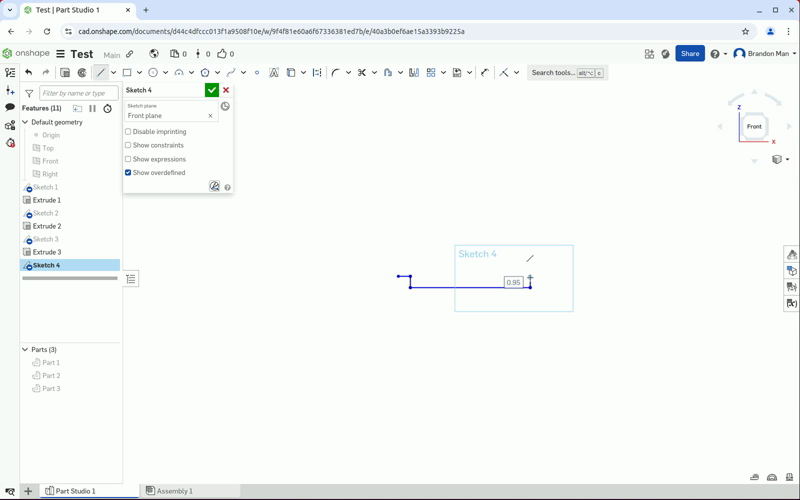
scroll(-6)
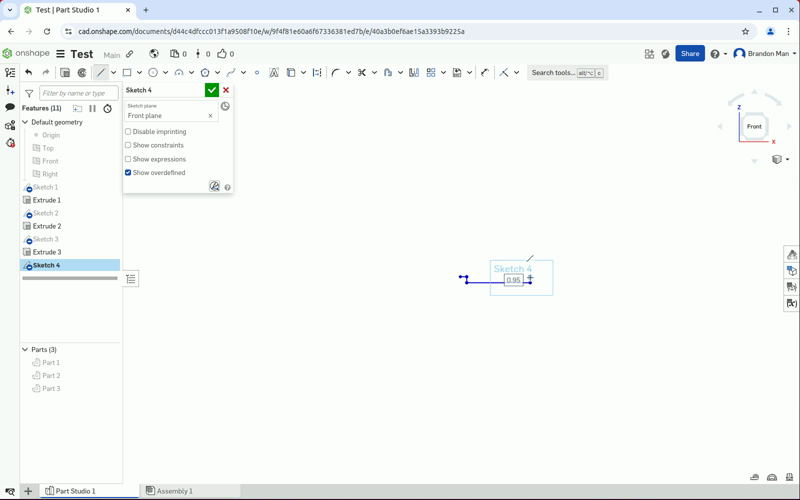
key_up(shift)
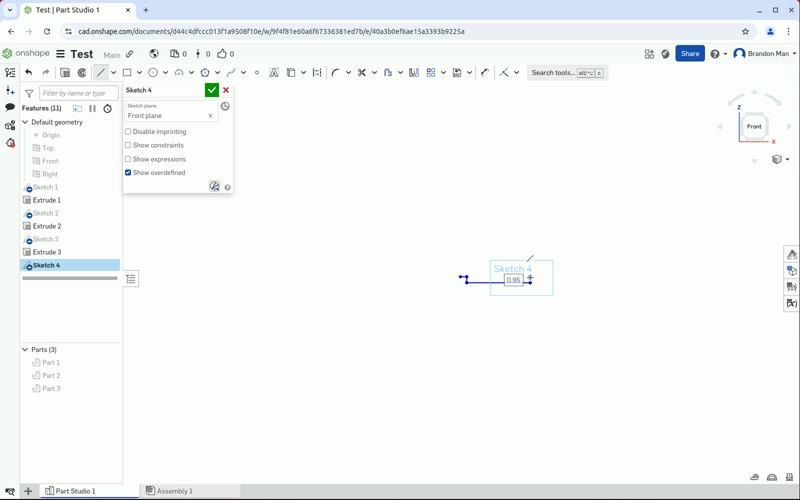
key_down(shift)
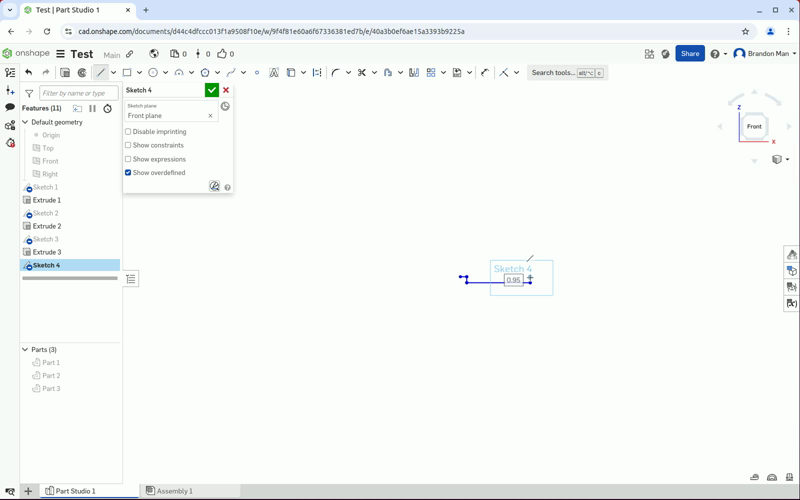
mouse_move(560, 277)
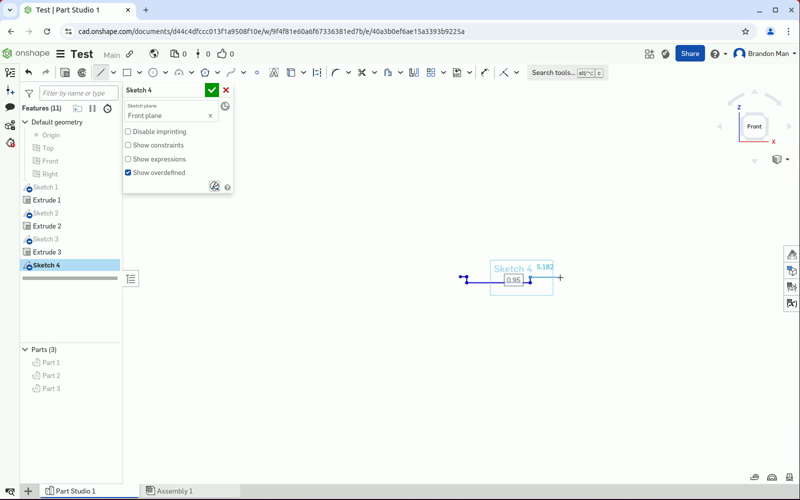
mouse_move(535, 277)
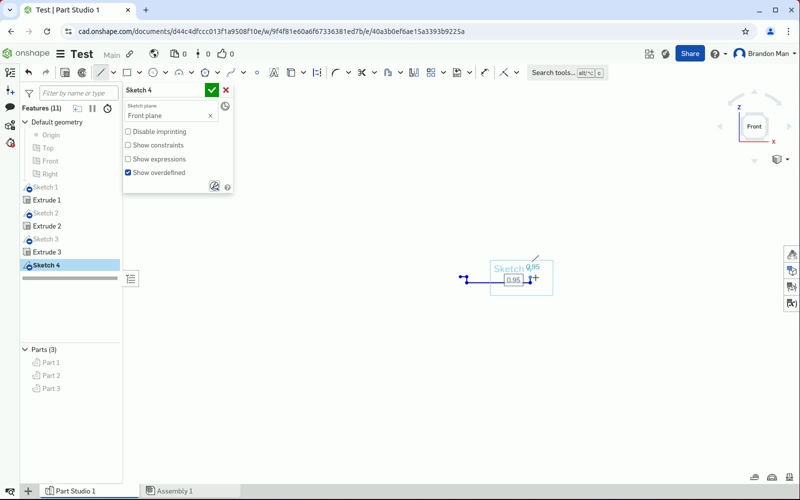
scroll(6)
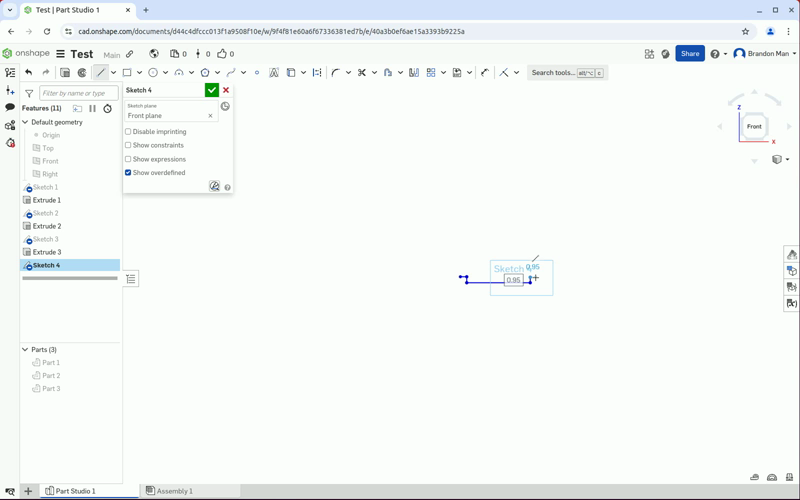
scroll(6)
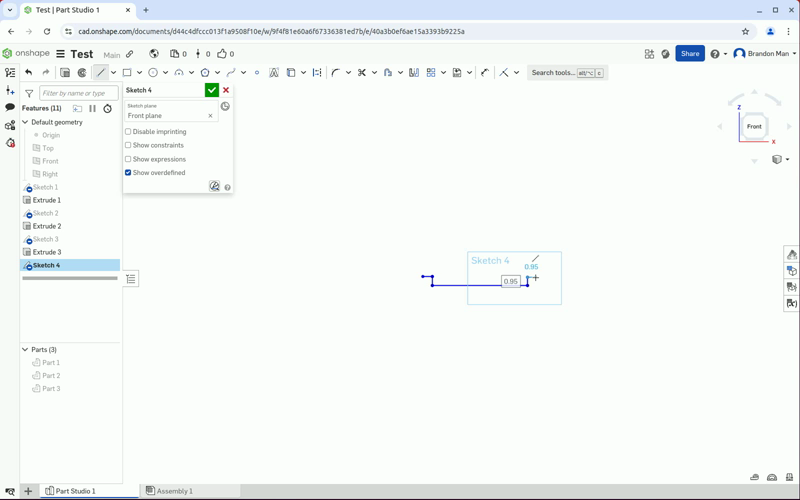
scroll(6)
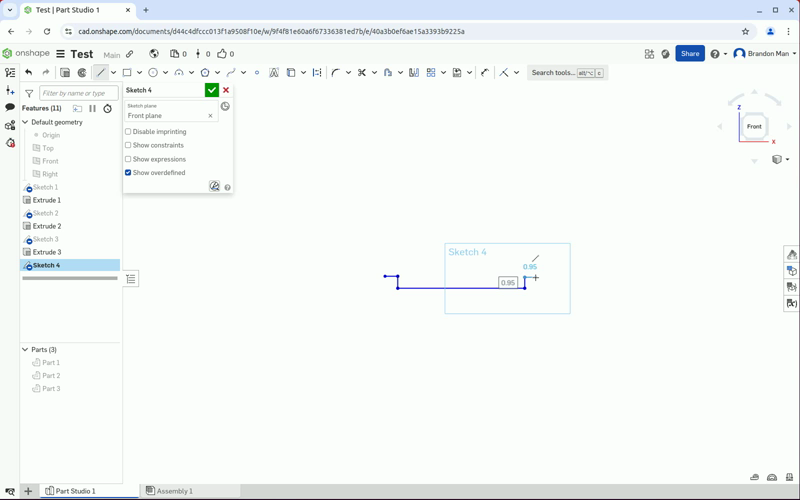
scroll(6)
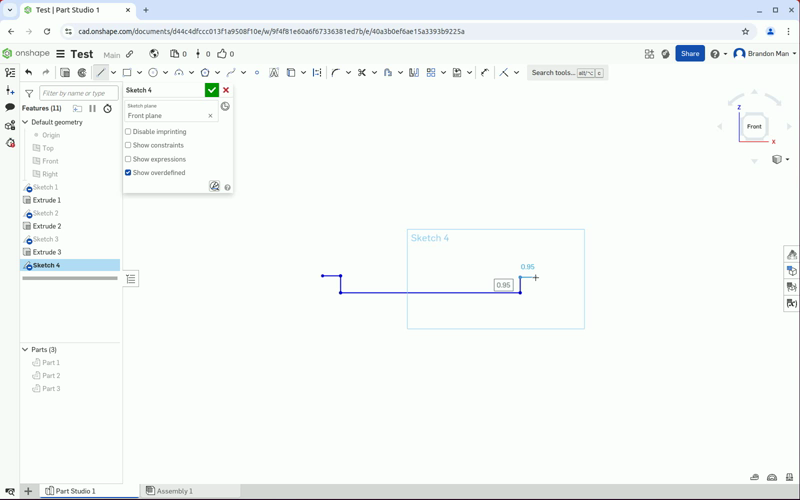
scroll(6)
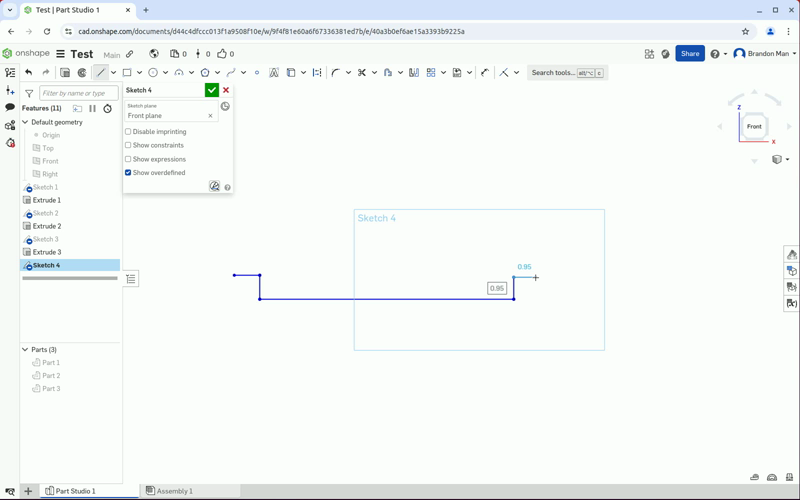
scroll(6)
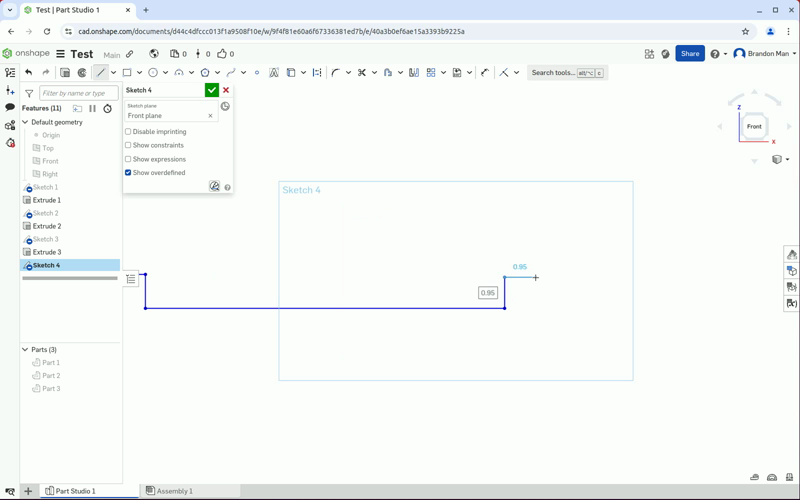
scroll(6)
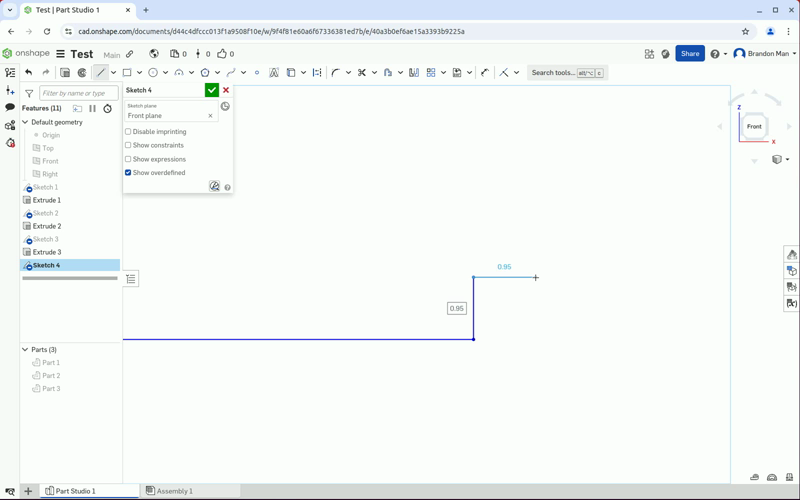
click(535, 277)
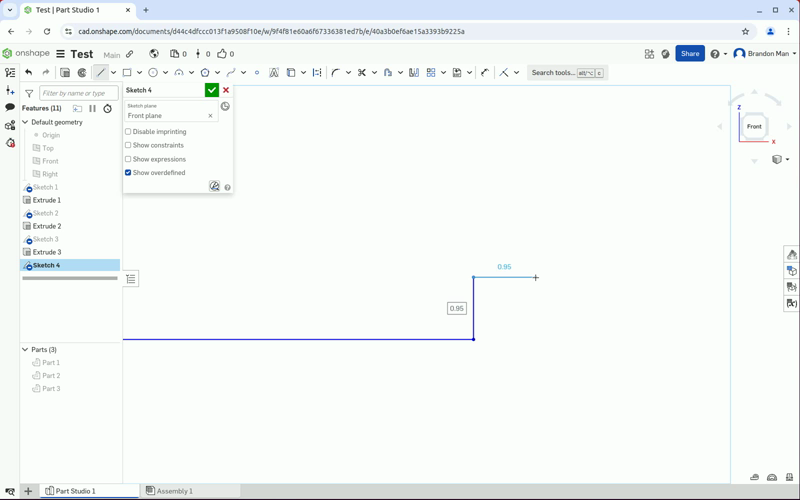
scroll(-6)
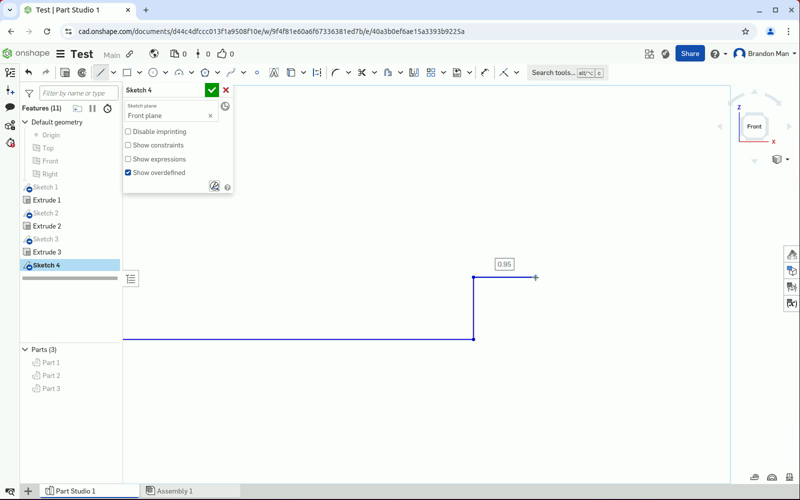
scroll(-6)
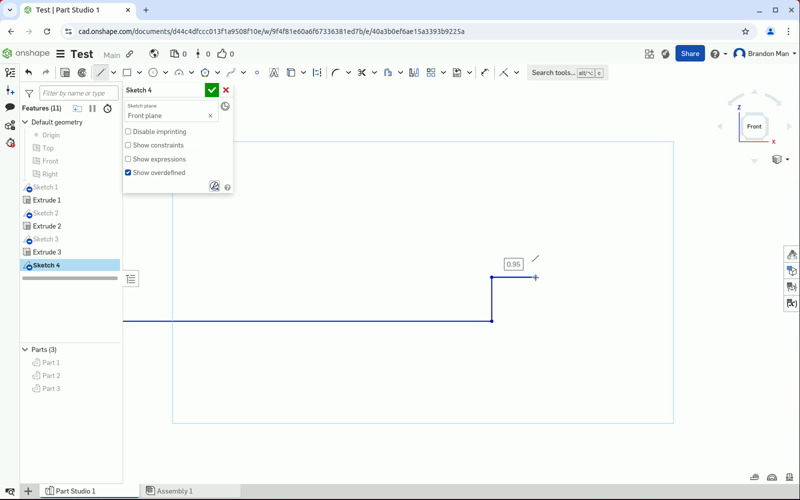
scroll(-6)
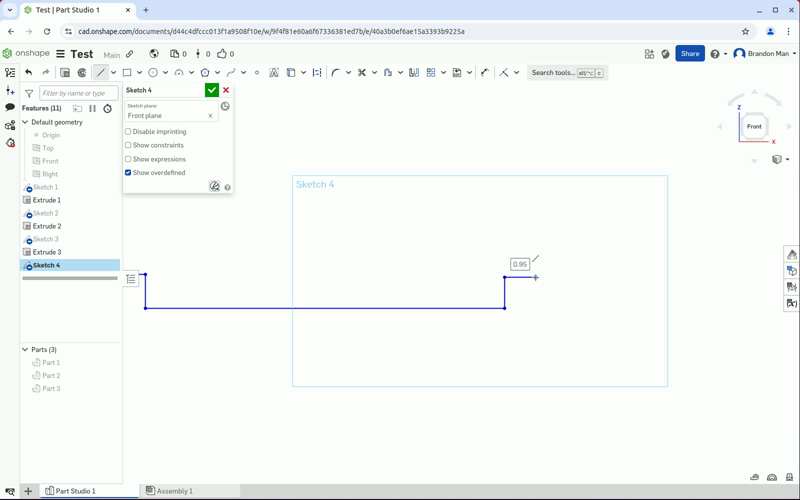
scroll(-6)
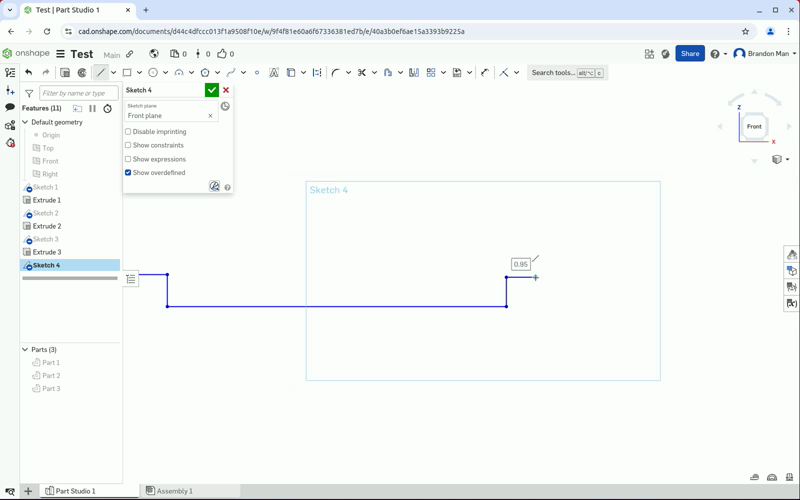
scroll(-6)
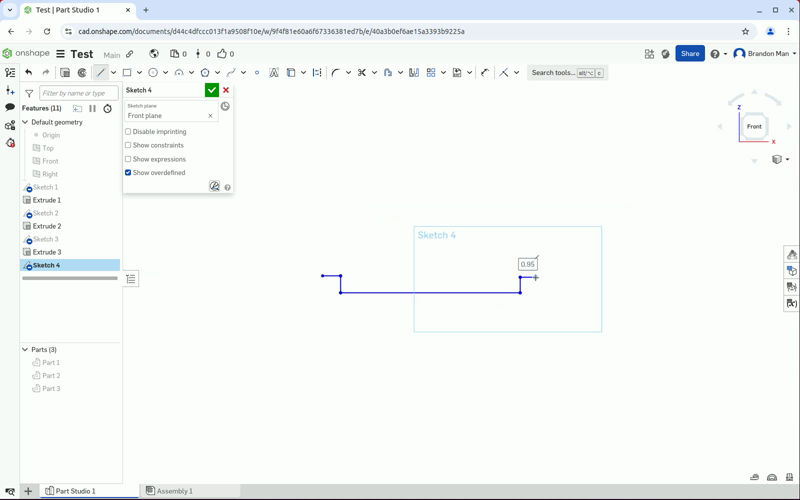
scroll(-6)
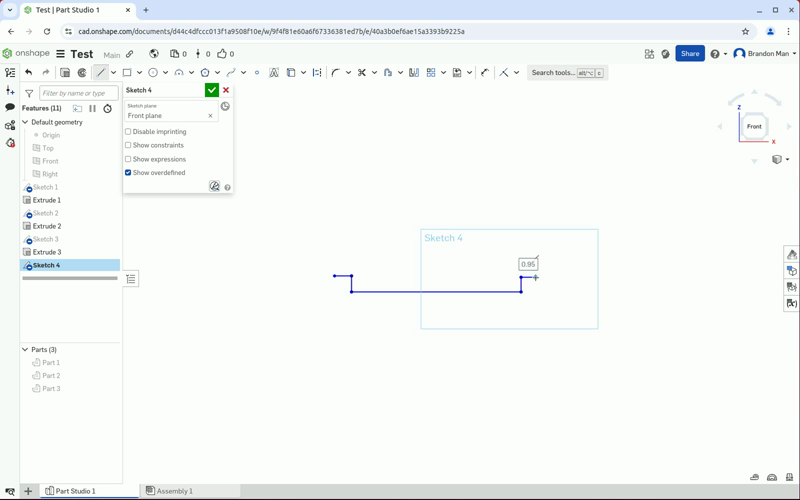
scroll(-6)
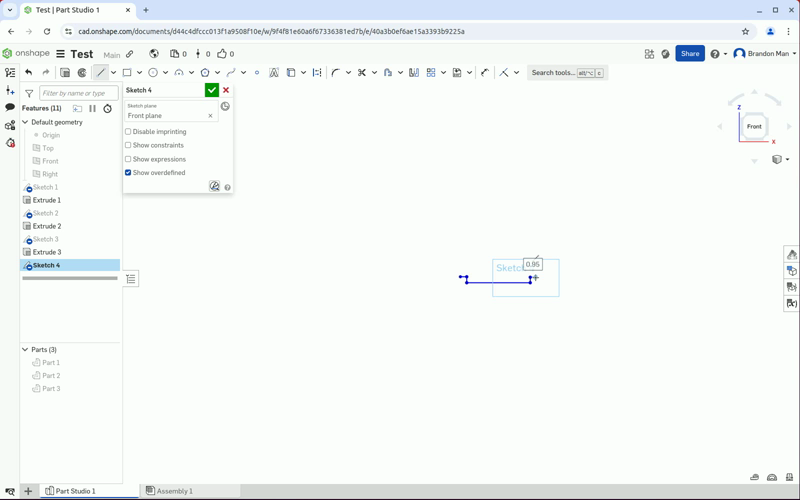
key_up(shift)
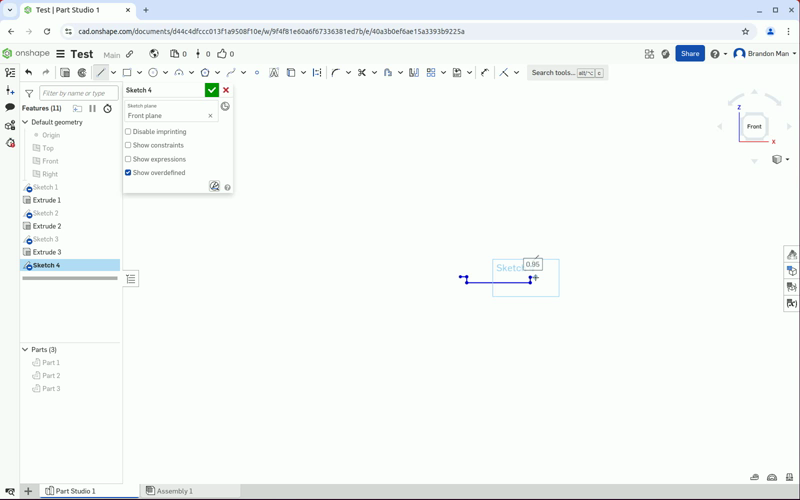
key_down(shift)
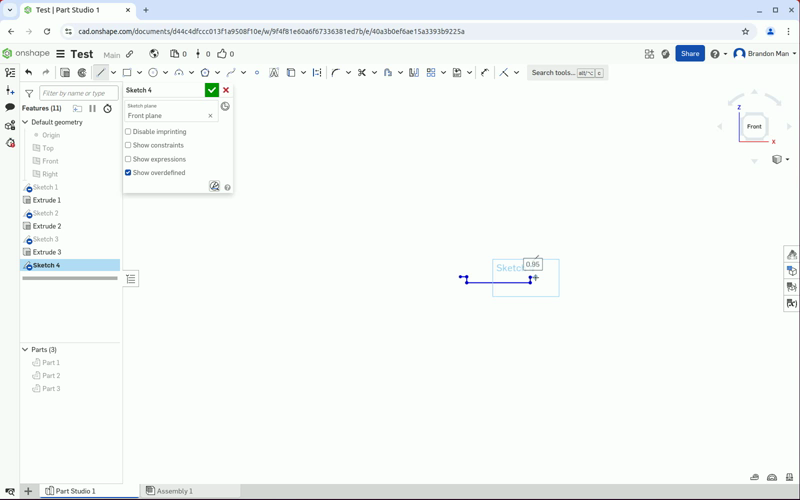
mouse_move(535, 207)
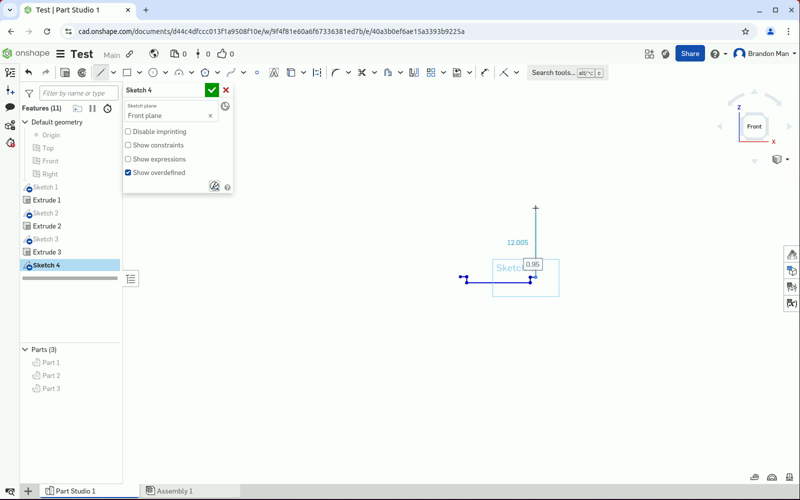
click(535, 207)
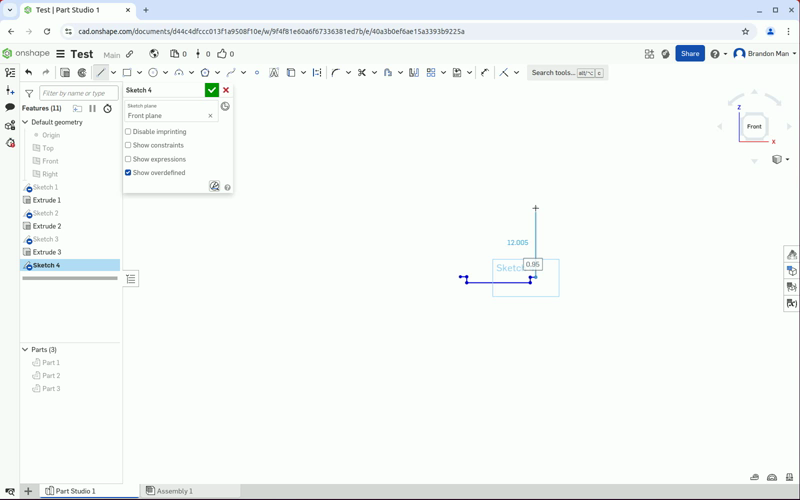
key_up(shift)
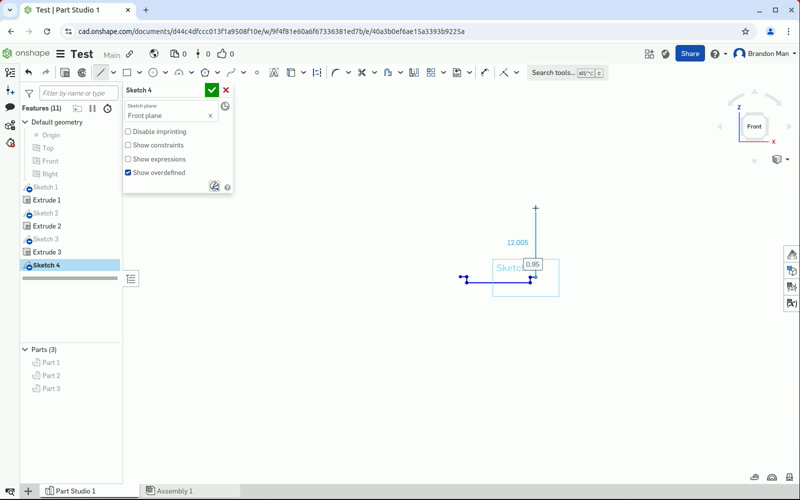
key_down(shift)
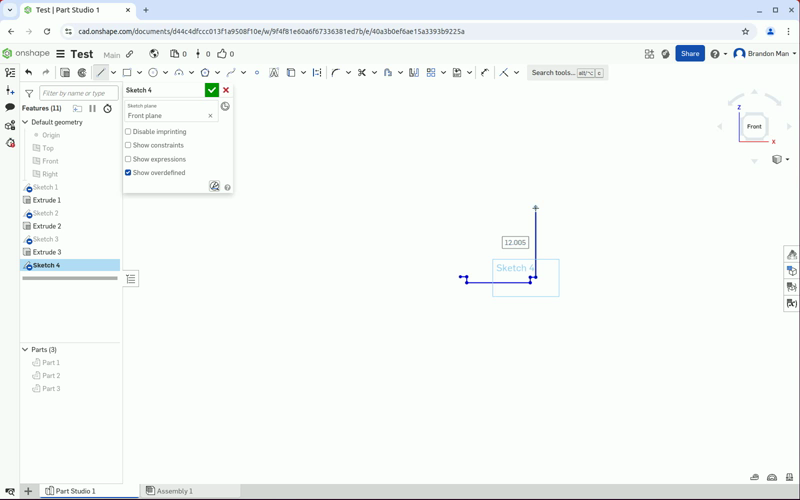
mouse_move(565, 207)
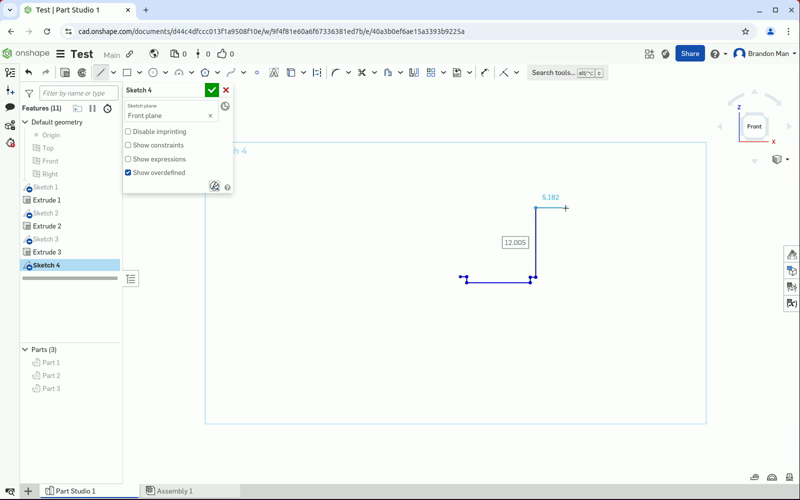
mouse_move(523, 207)
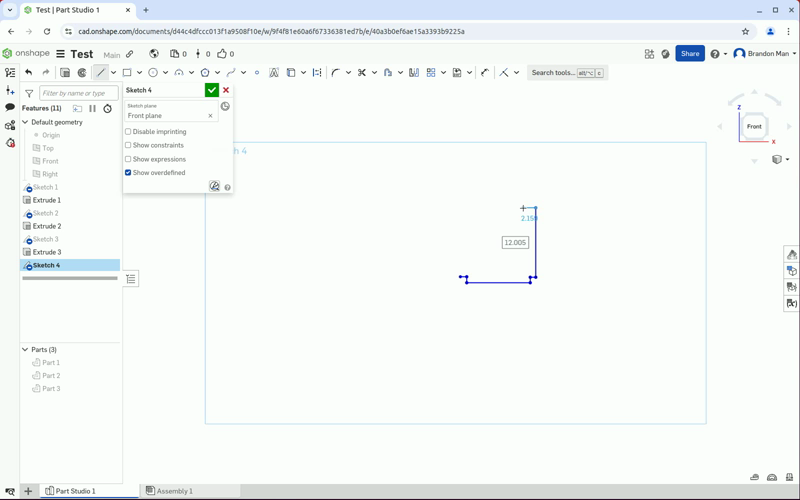
click(523, 207)
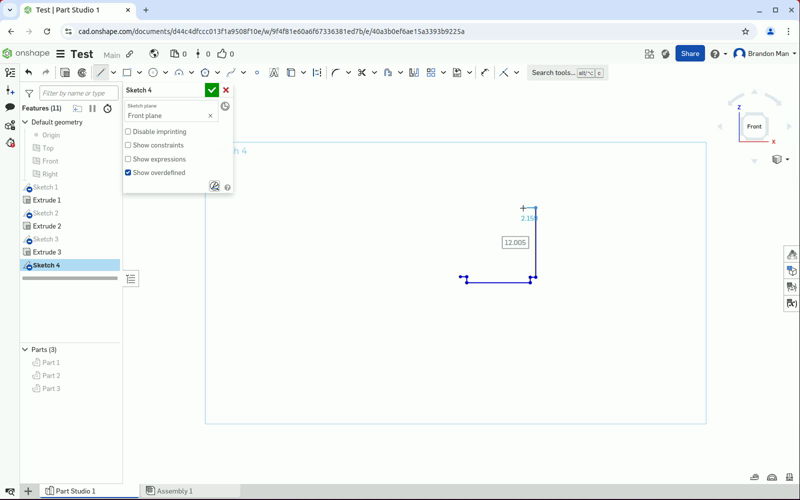
key_up(shift)
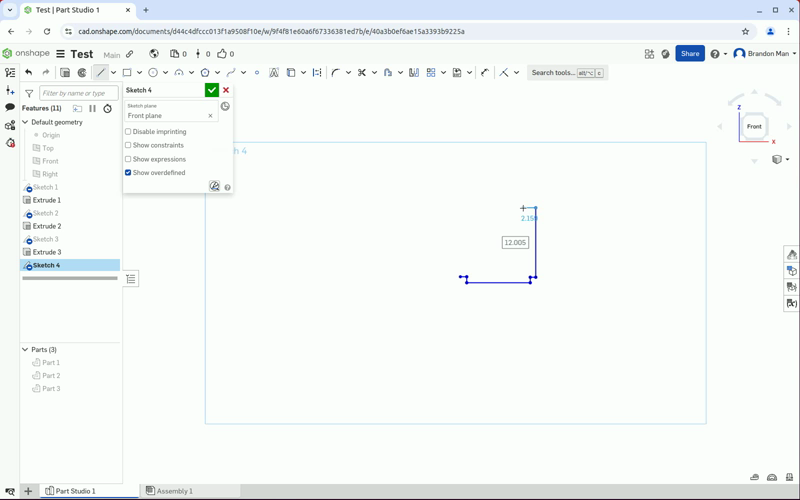
key(esc)
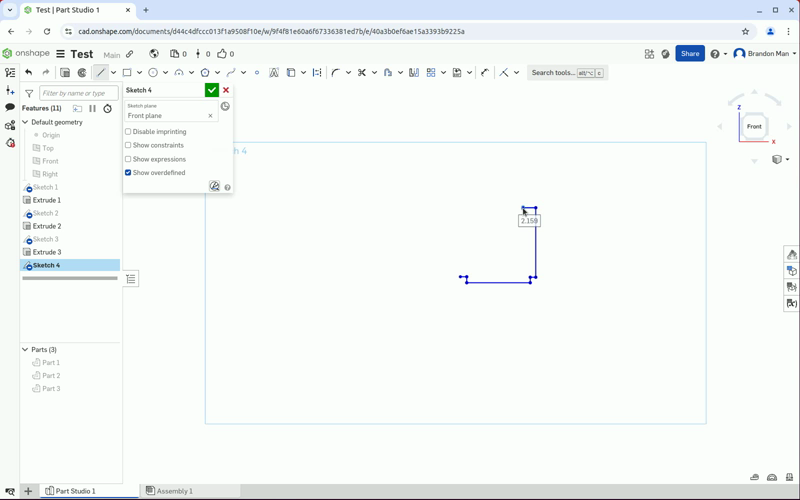
key(a)
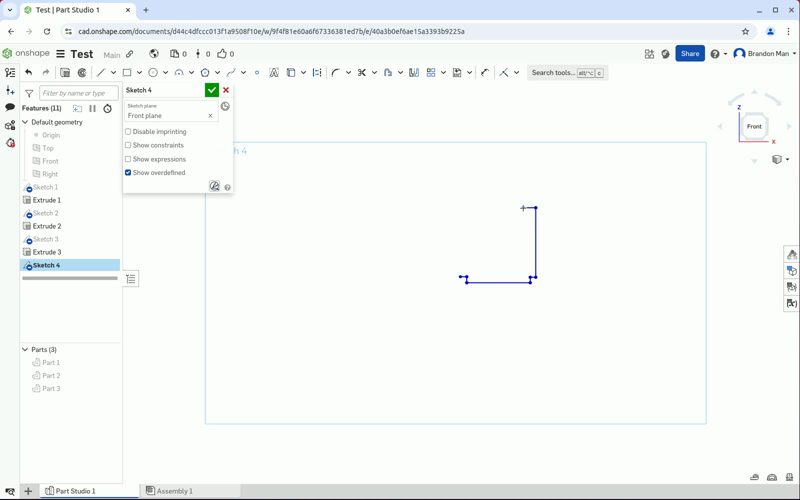
mouse_move(523, 207)
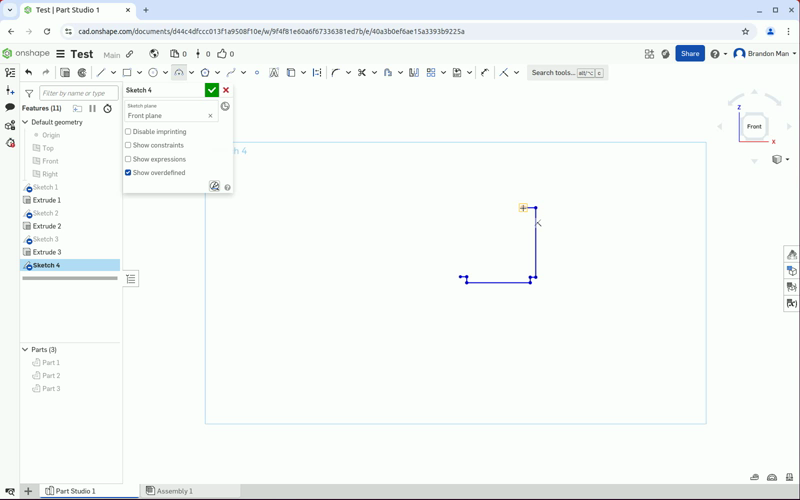
click(523, 207)
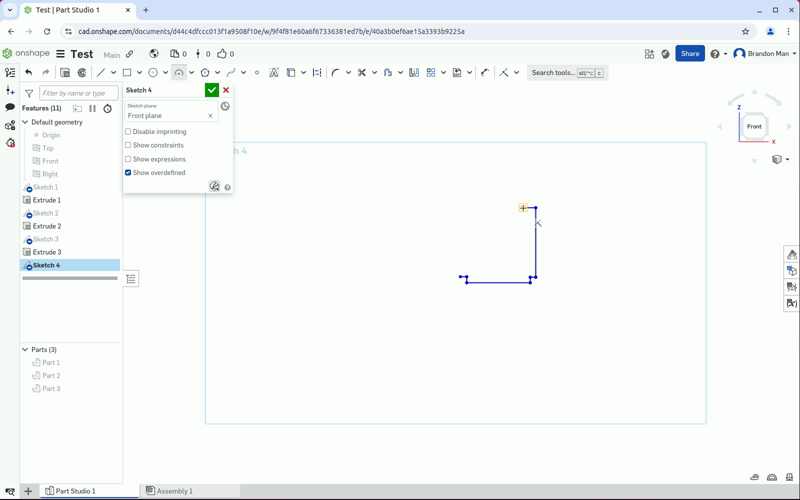
key_down(shift)
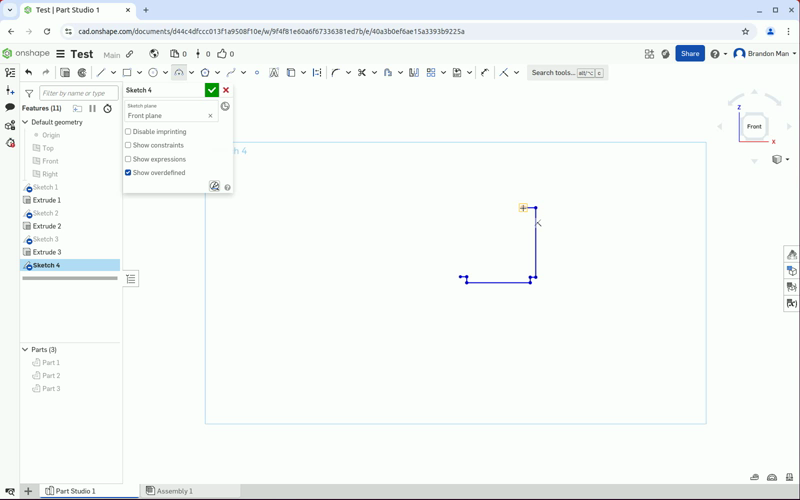
mouse_move(473, 207)
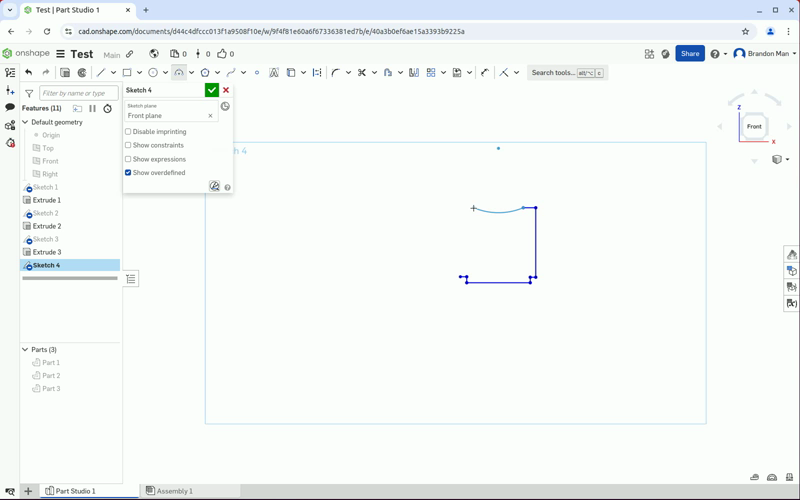
click(473, 207)
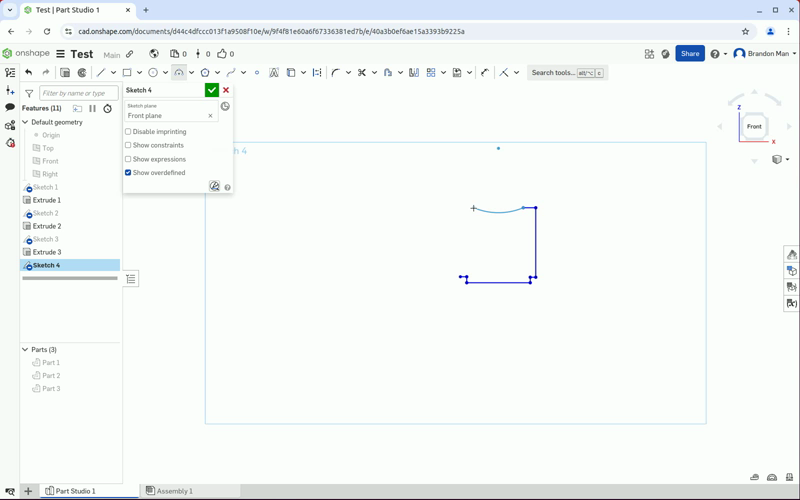
mouse_move(498, 183)
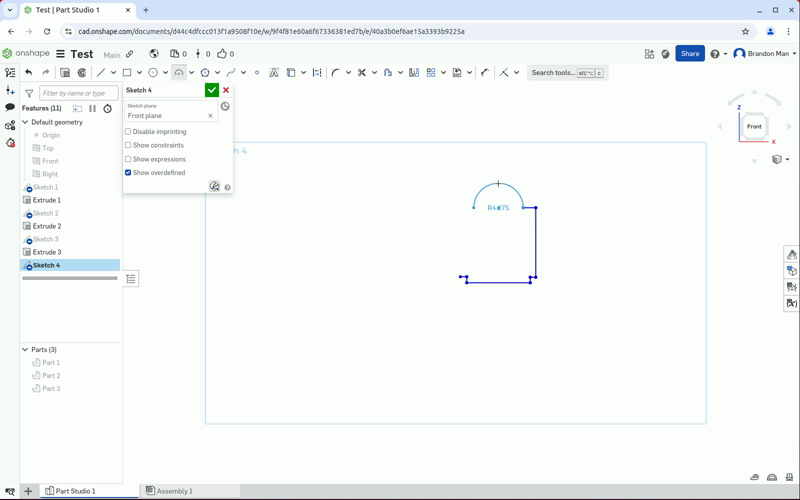
click(498, 183)
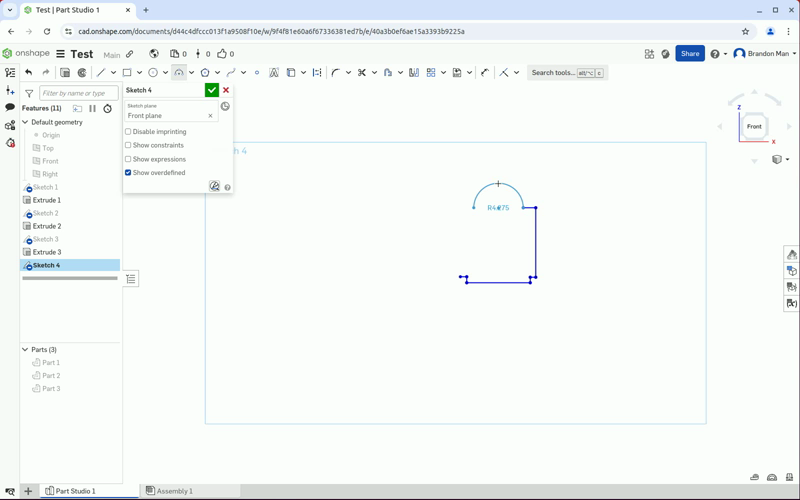
key_up(shift)
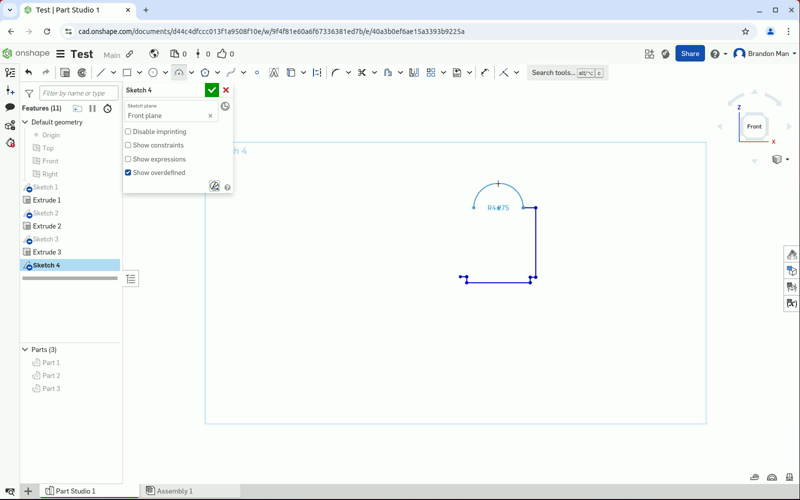
key(esc)
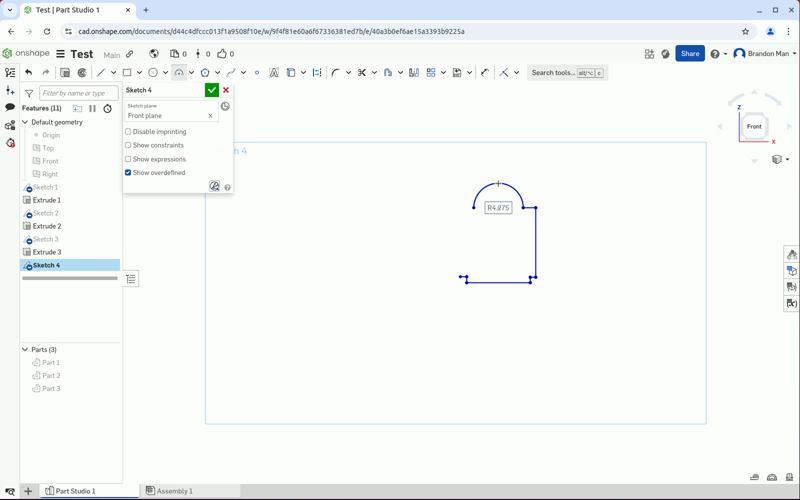
key(l)
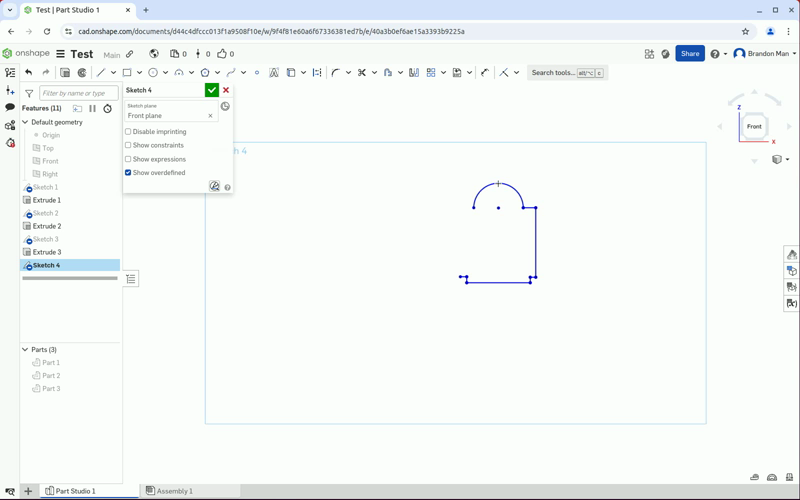
mouse_move(473, 207)
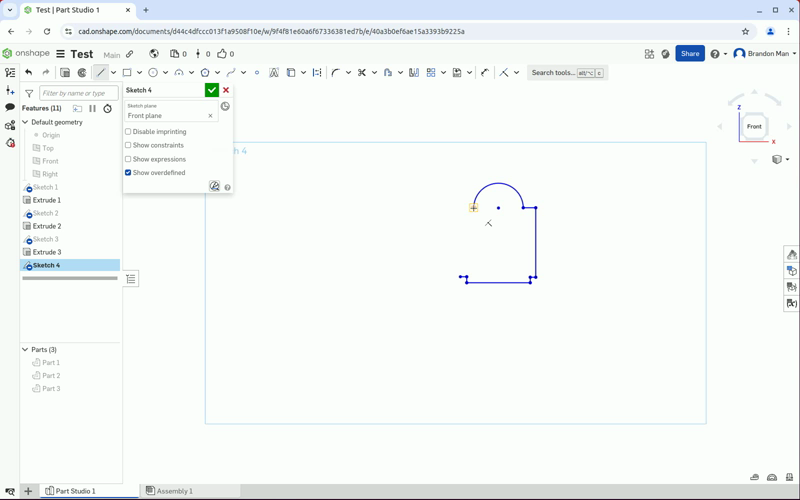
click(473, 207)
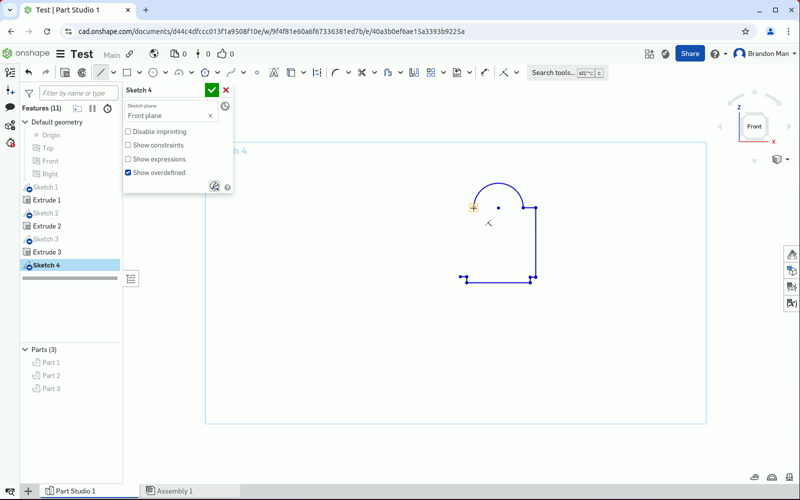
key_down(shift)
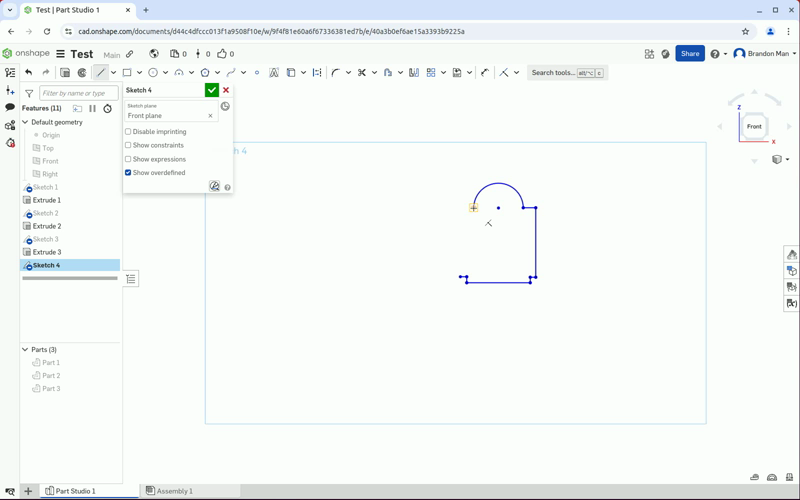
mouse_move(503, 207)
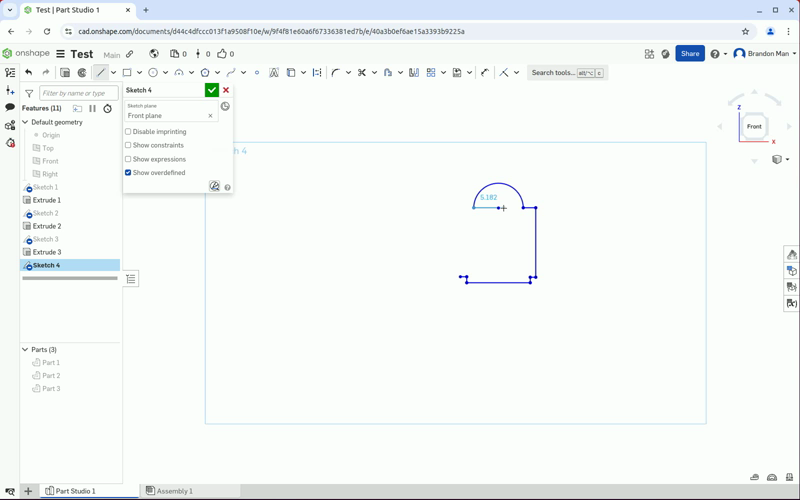
mouse_move(460, 207)
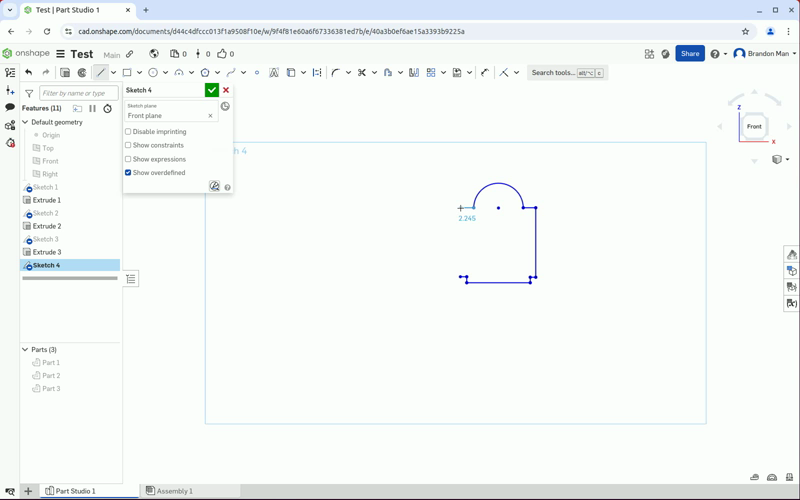
click(460, 207)
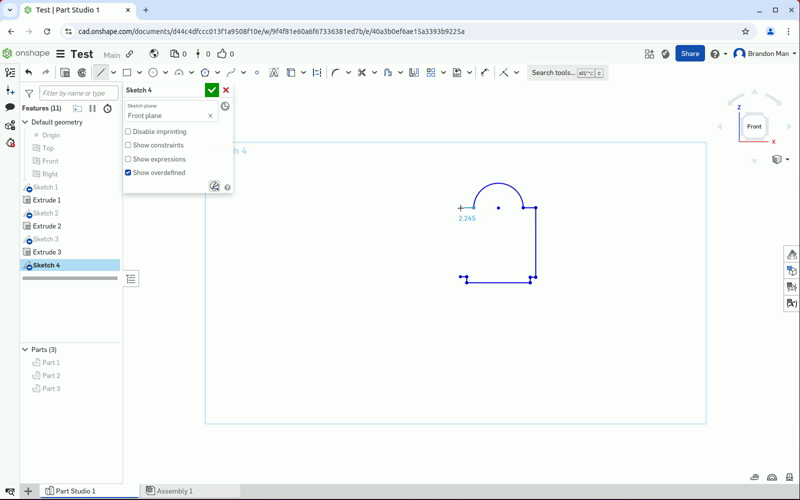
key_up(shift)
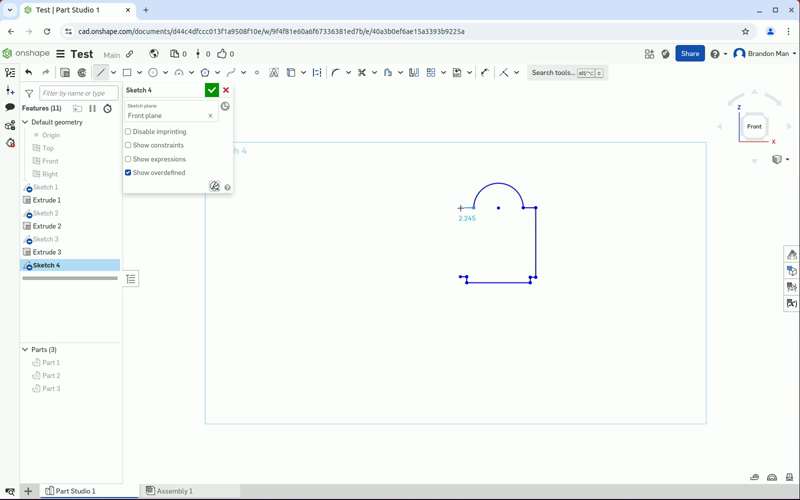
key_down(shift)
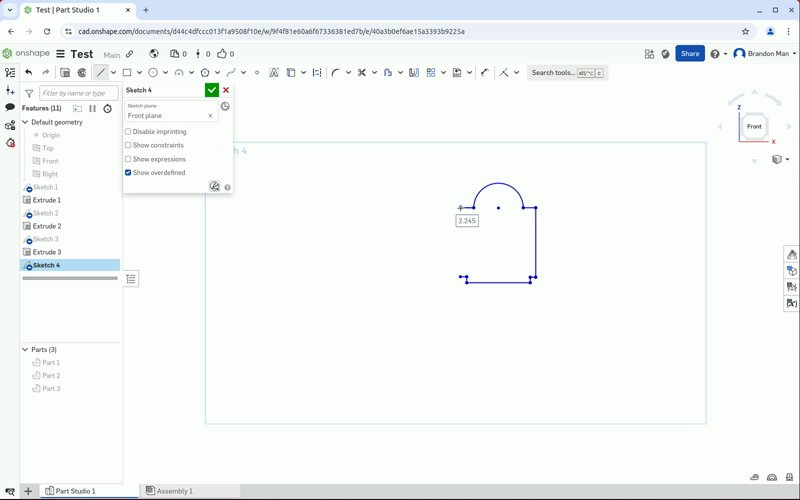
mouse_move(460, 276)
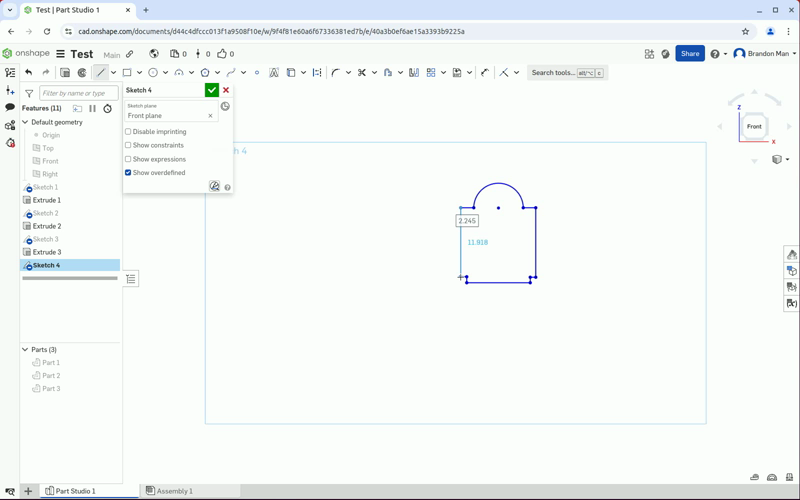
key_up(shift)
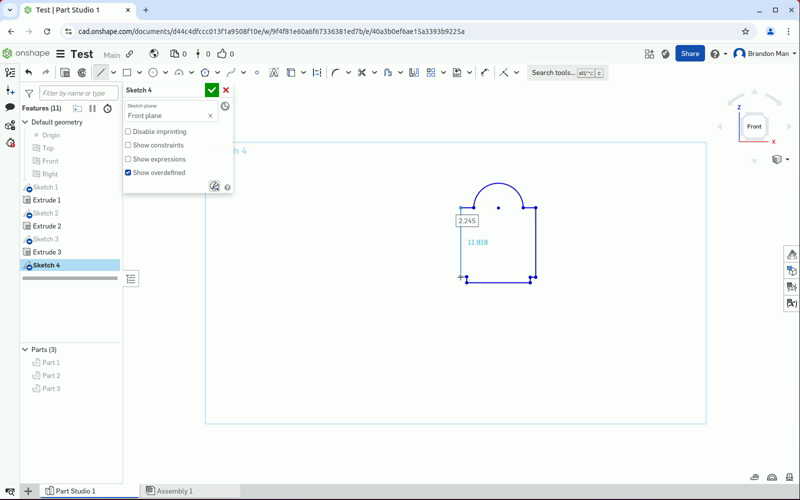
click(460, 276)
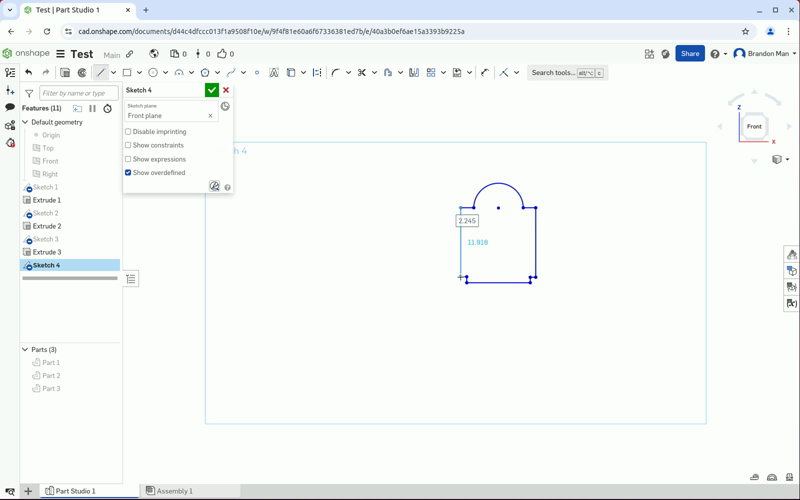
key(esc)
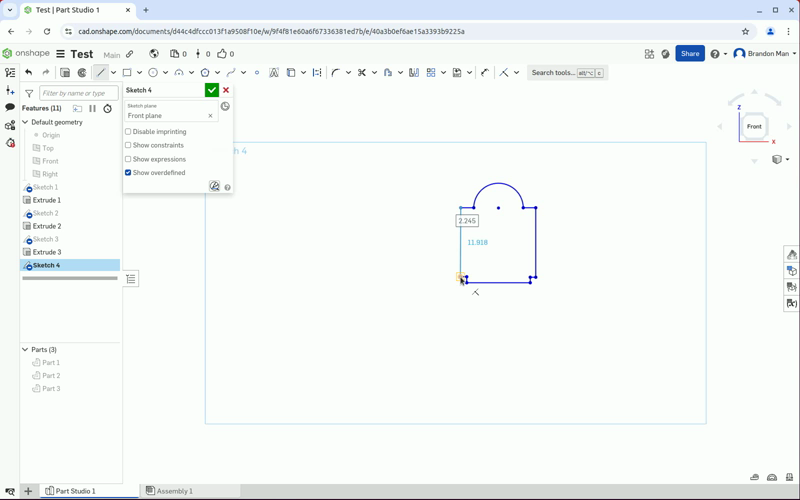
key(c)
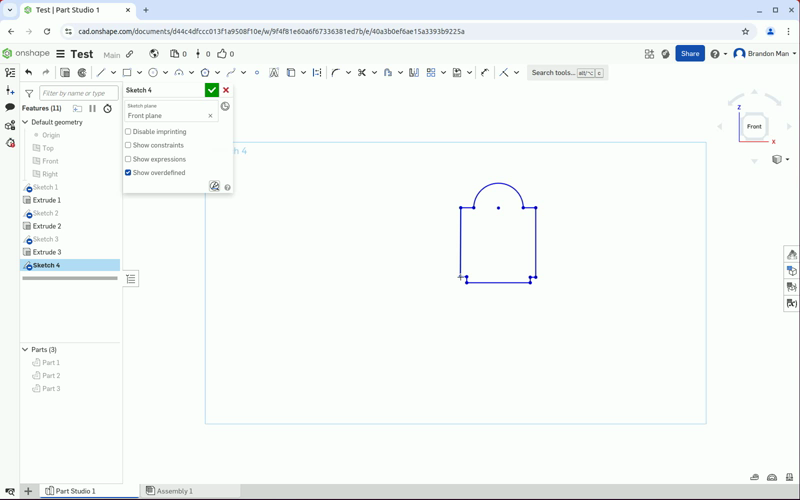
key_down(shift)
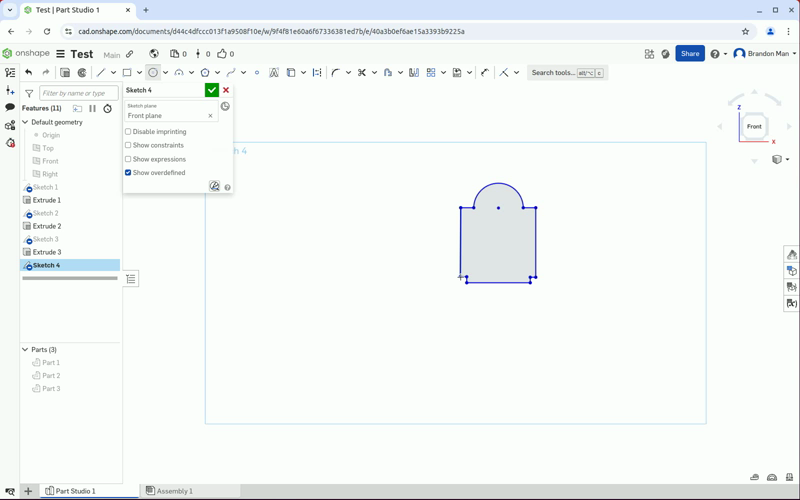
mouse_move(478, 265)
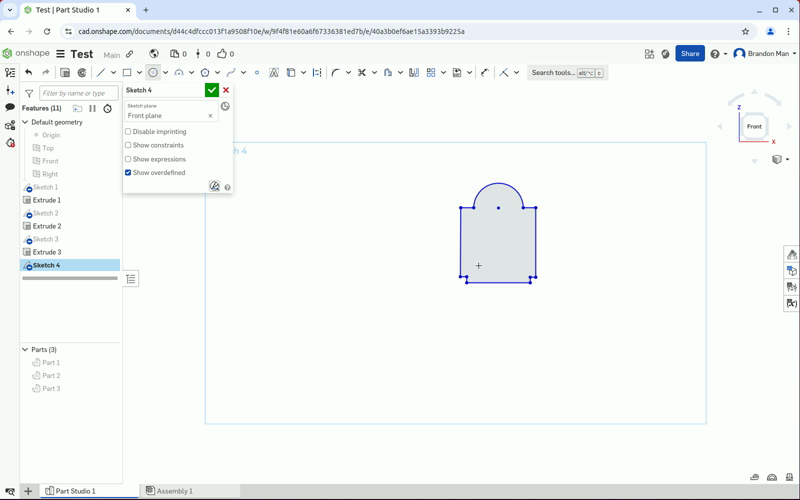
click(478, 265)
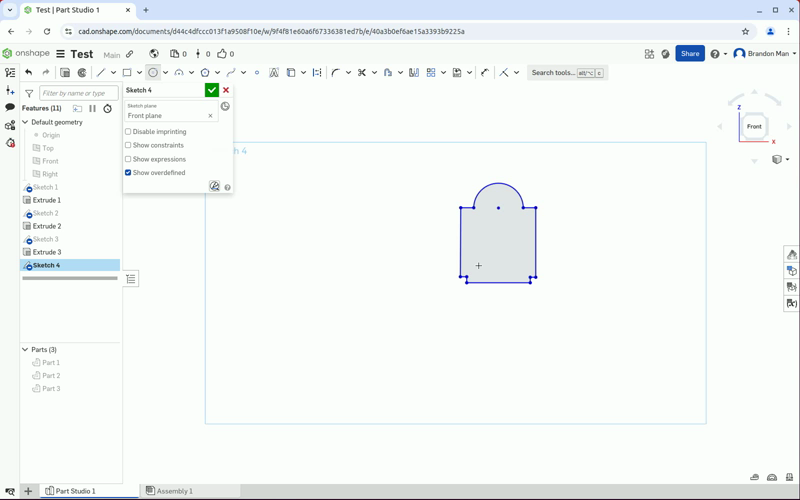
key_up(shift)
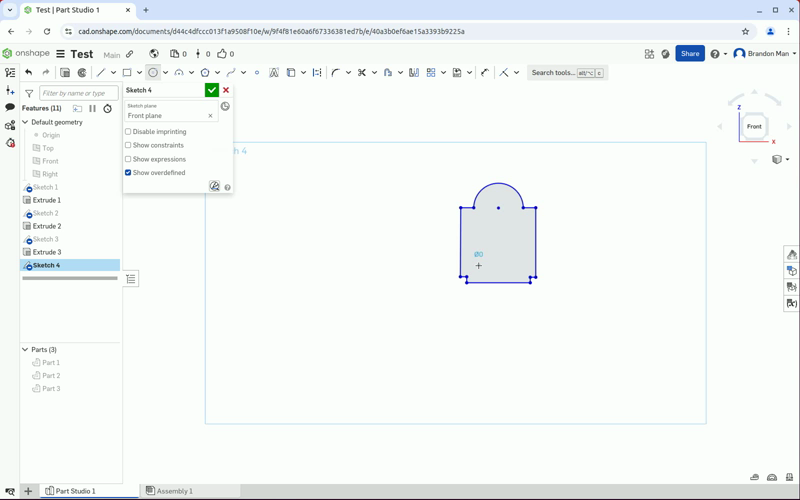
mouse_move(484, 265)
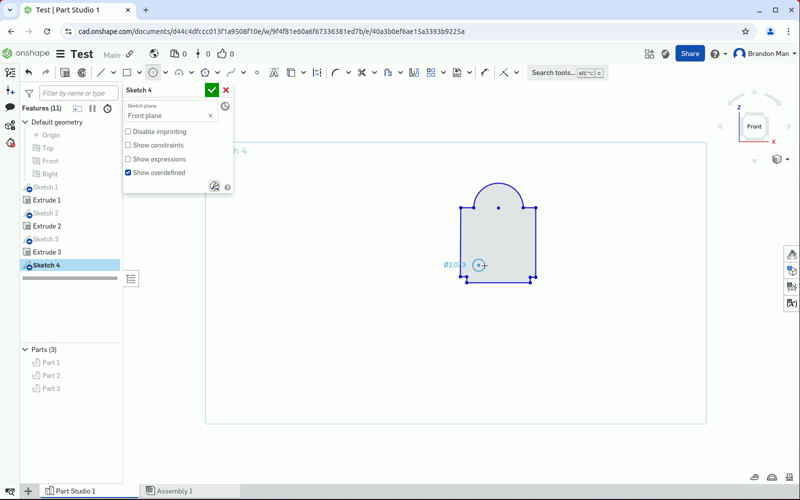
click(484, 265)
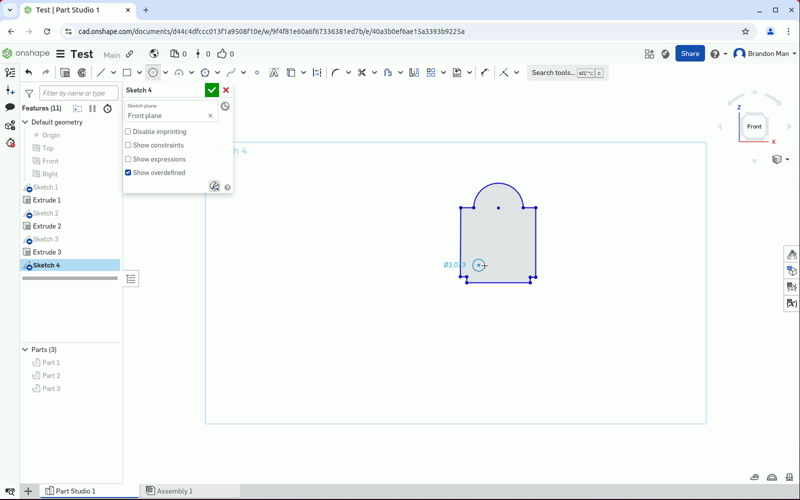
key(esc)
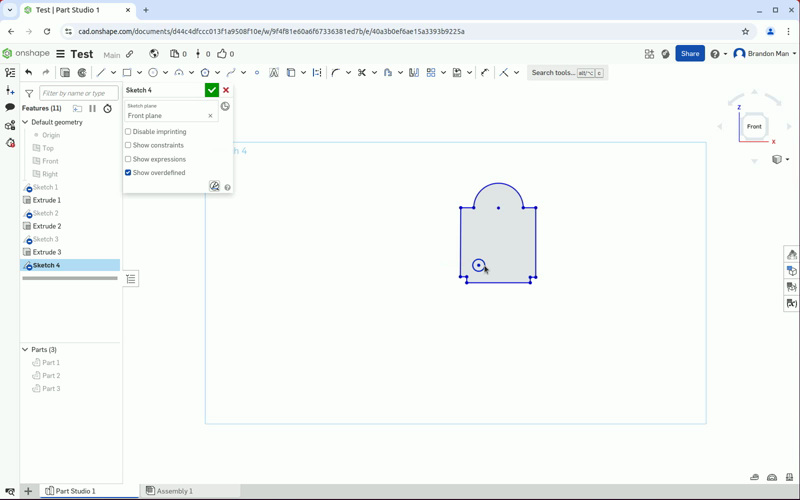
key(c)
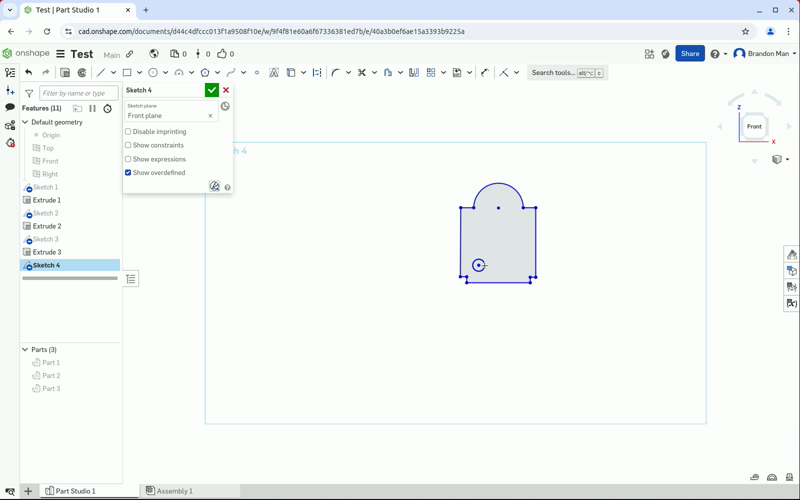
key_down(shift)
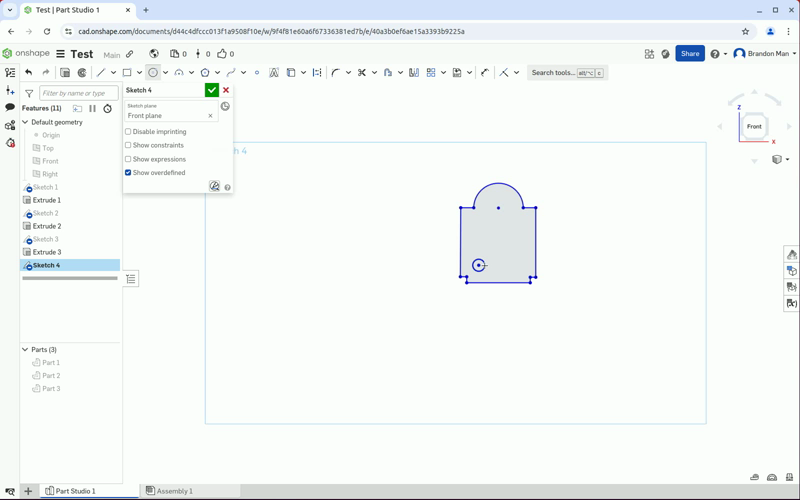
mouse_move(498, 207)
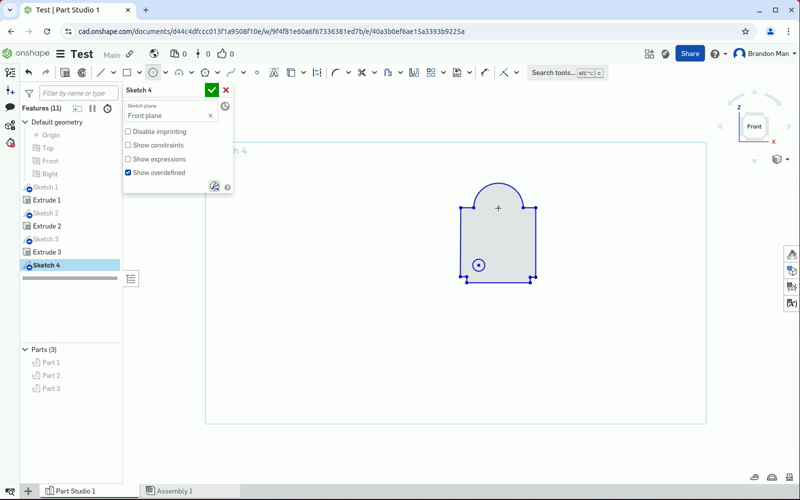
click(498, 207)
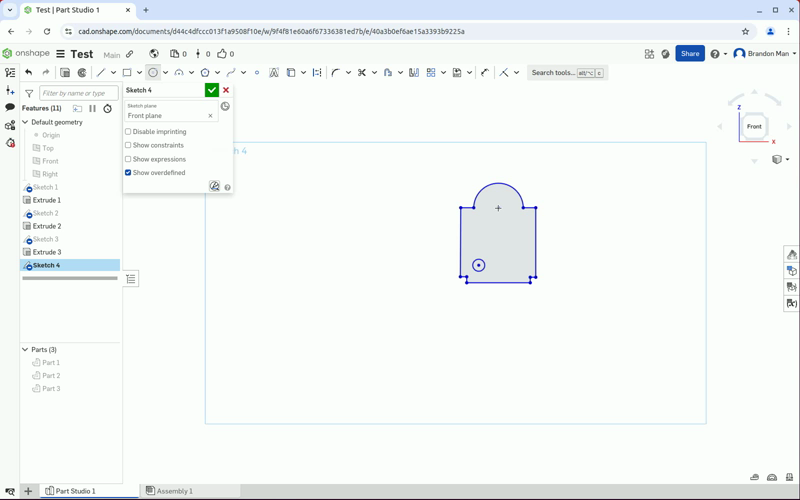
key_up(shift)
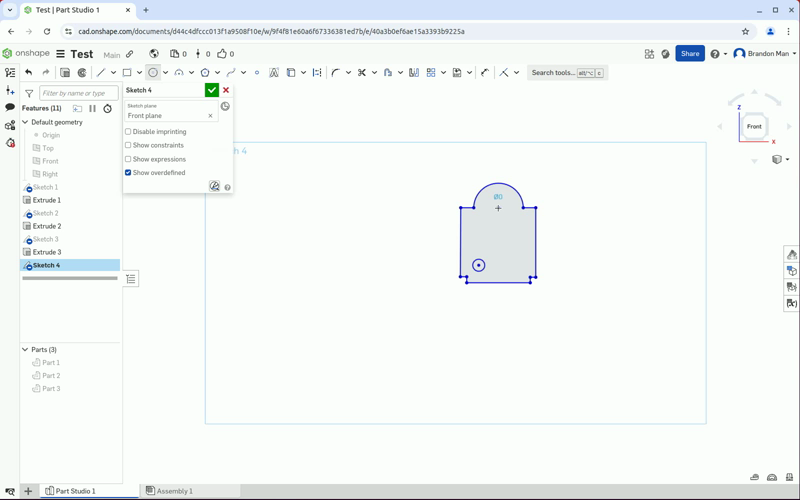
mouse_move(511, 207)
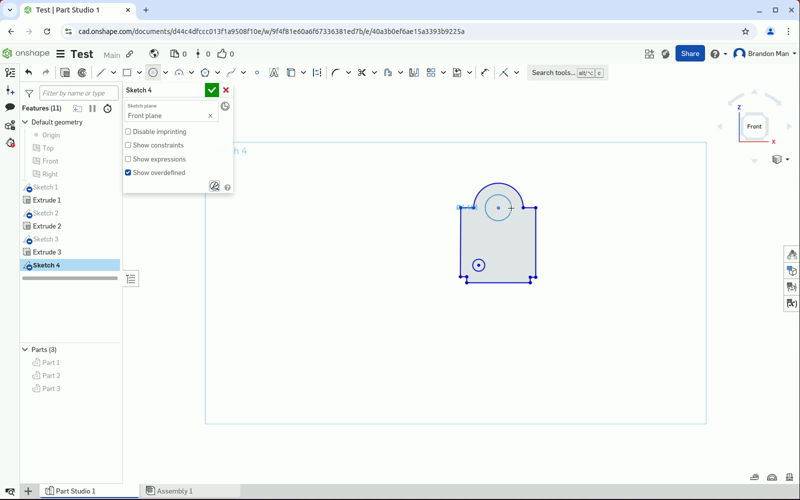
click(511, 207)
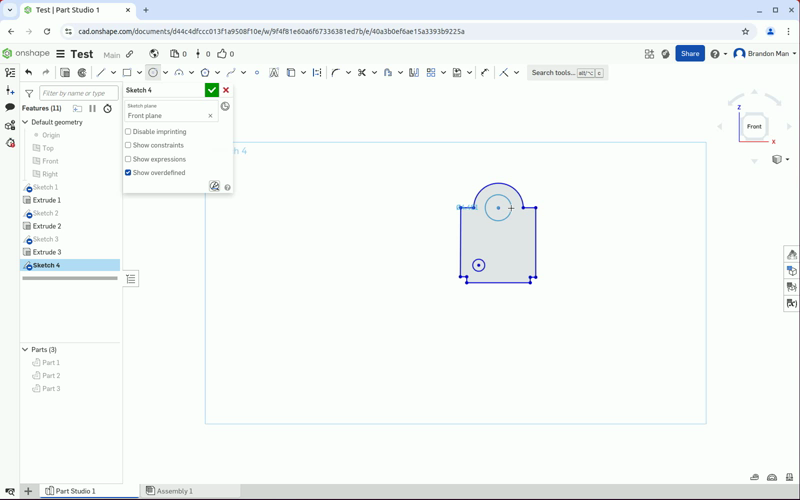
key(esc)
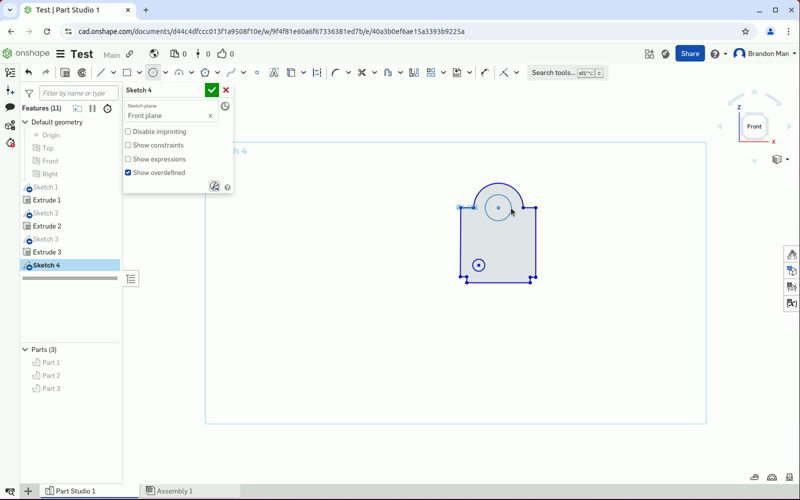
key(c)
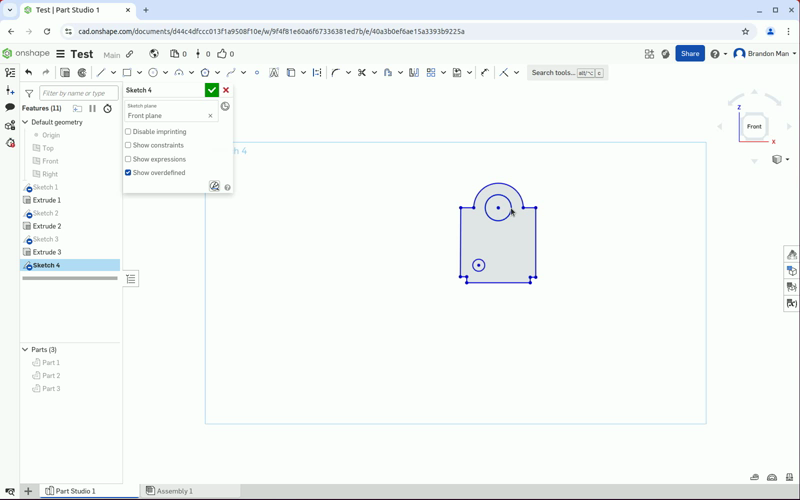
key_down(shift)
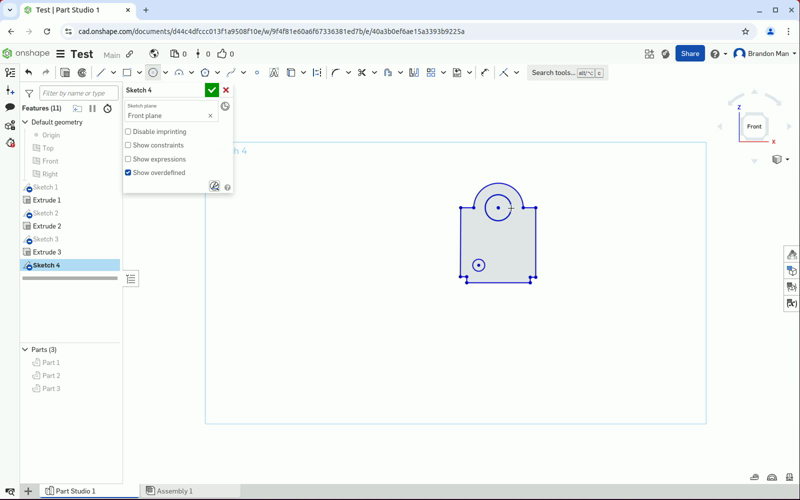
mouse_move(514, 265)
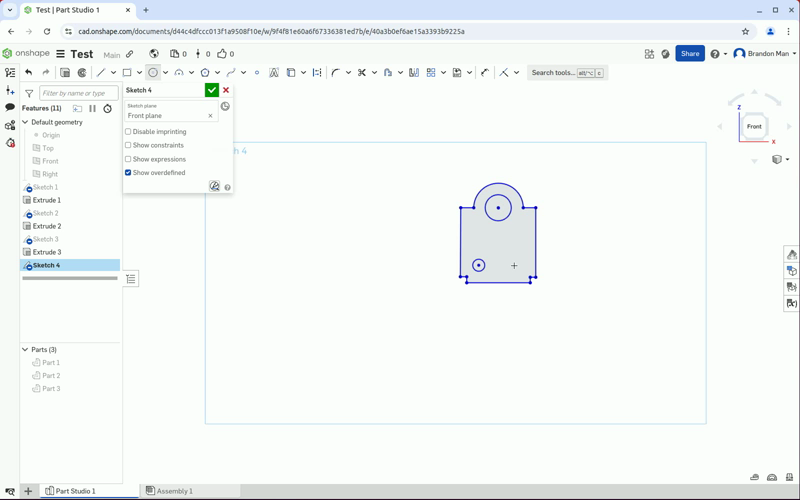
click(514, 265)
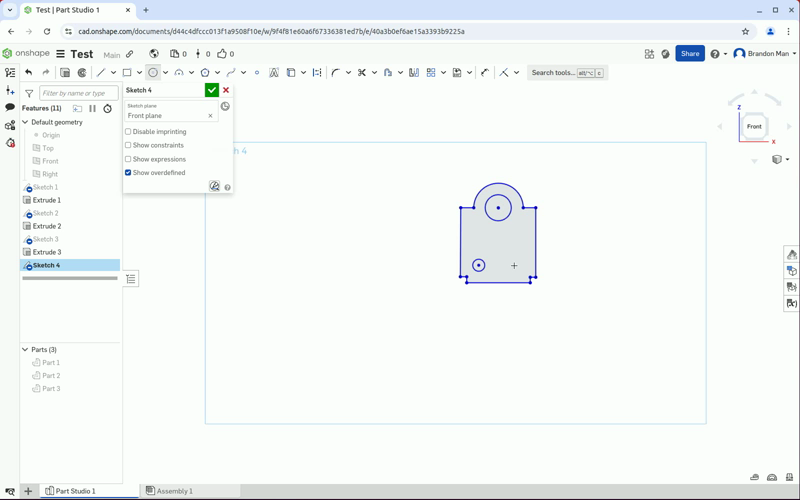
key_up(shift)
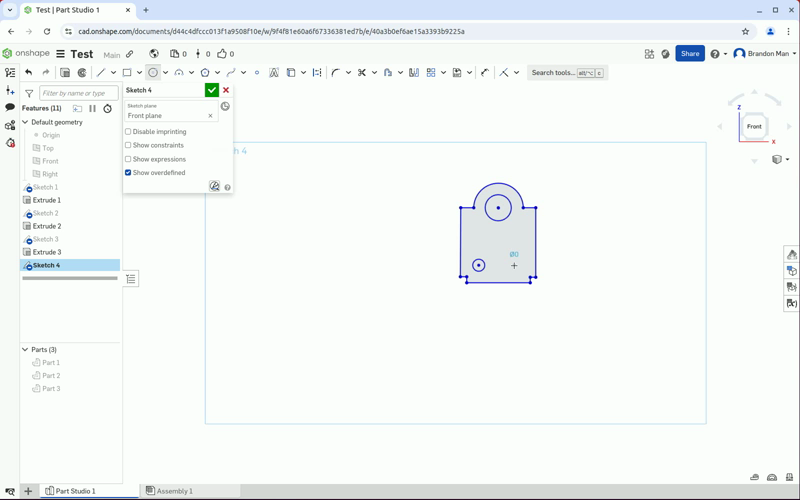
mouse_move(520, 265)
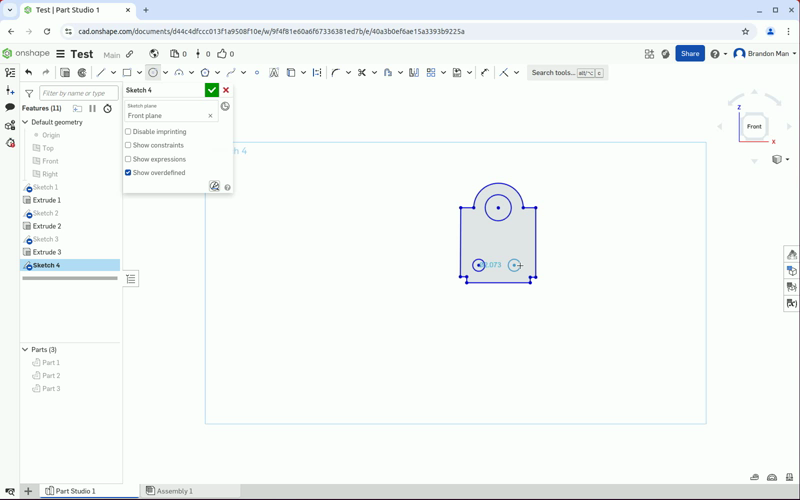
click(520, 265)
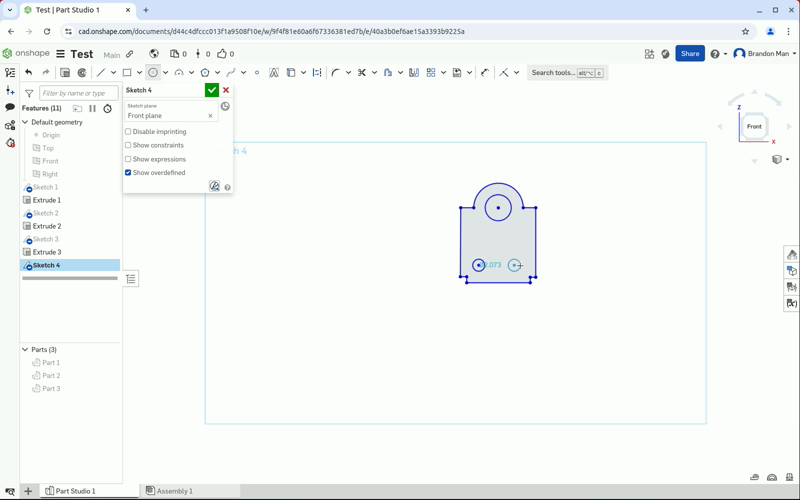
key(esc)
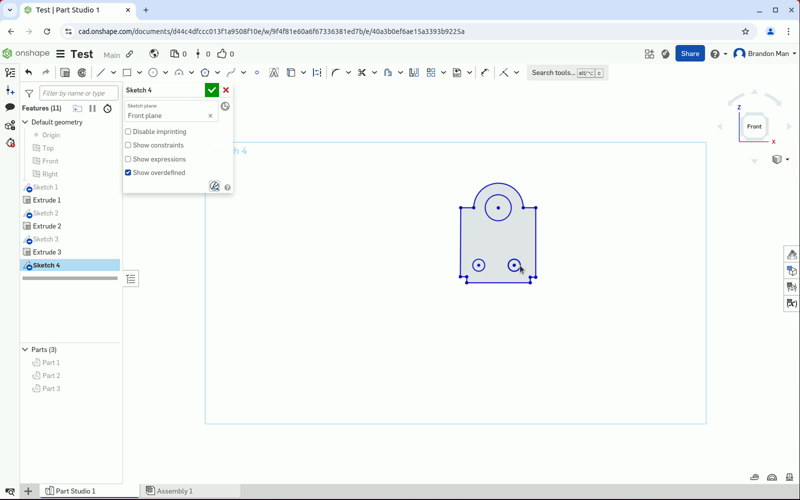
mouse_move(518, 215)
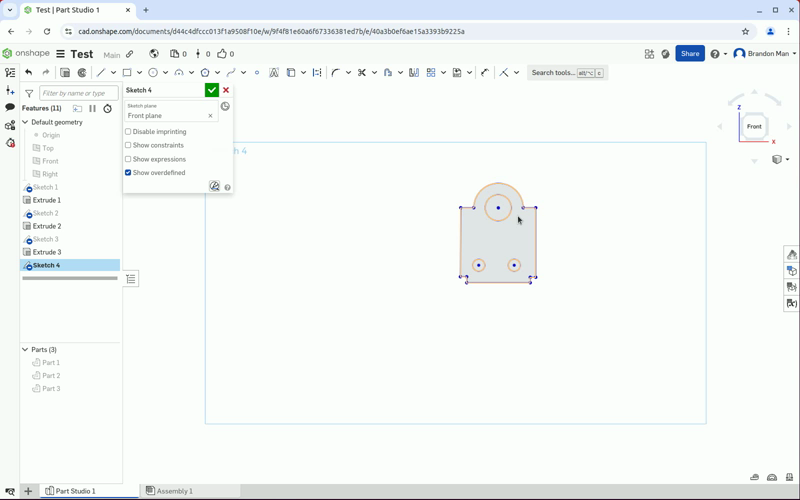
click(518, 215)
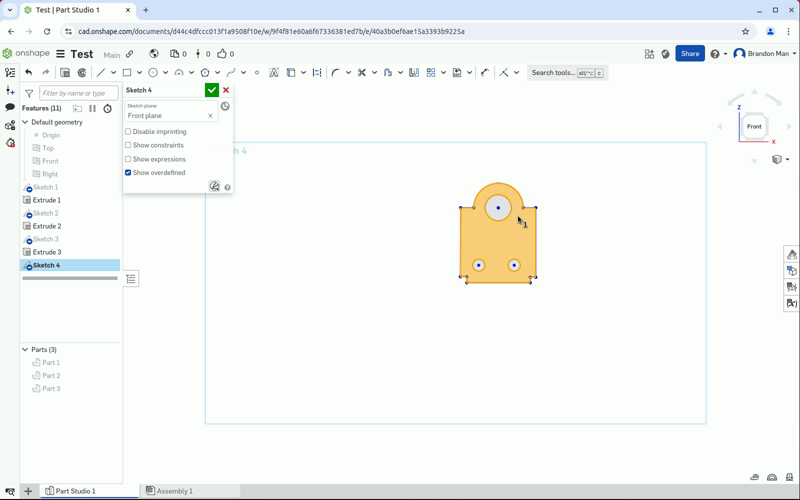
mouse_move(73, 352)
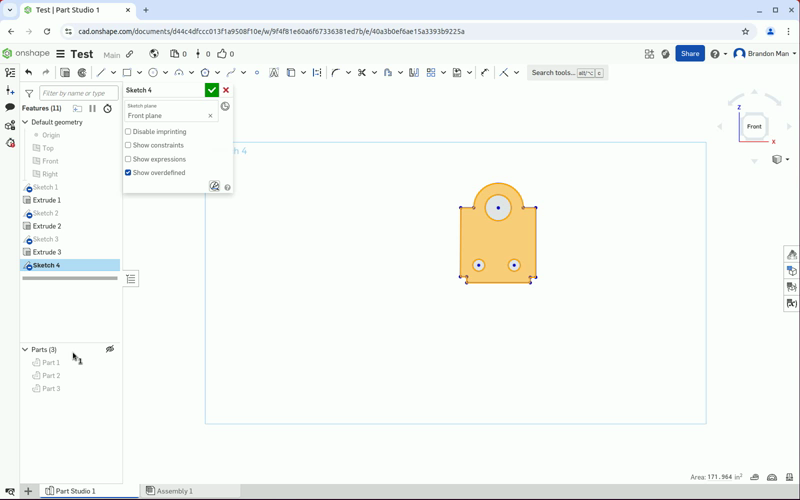
key(shift+y)
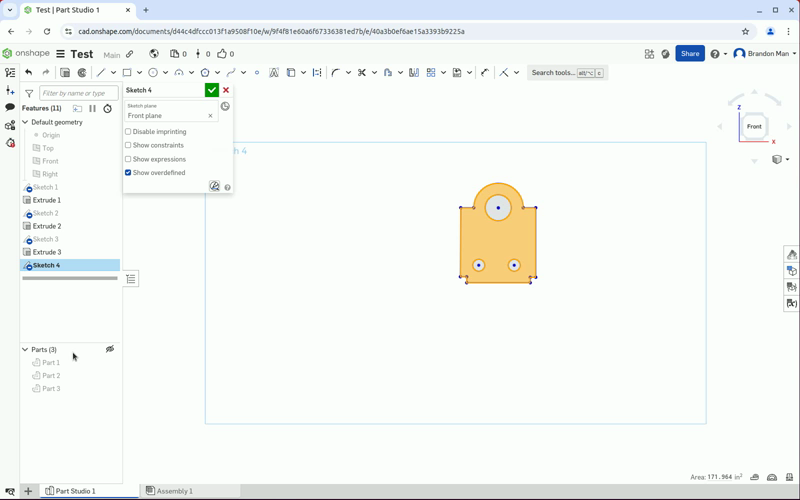
key(shift+e)
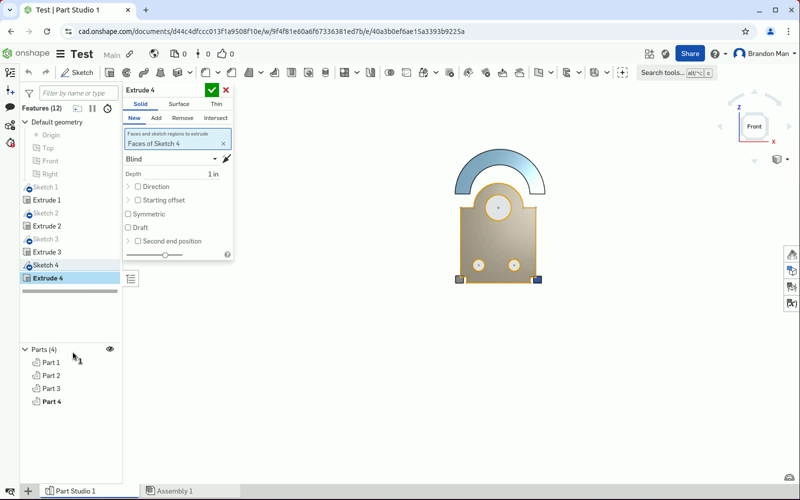
mouse_move(143, 106)
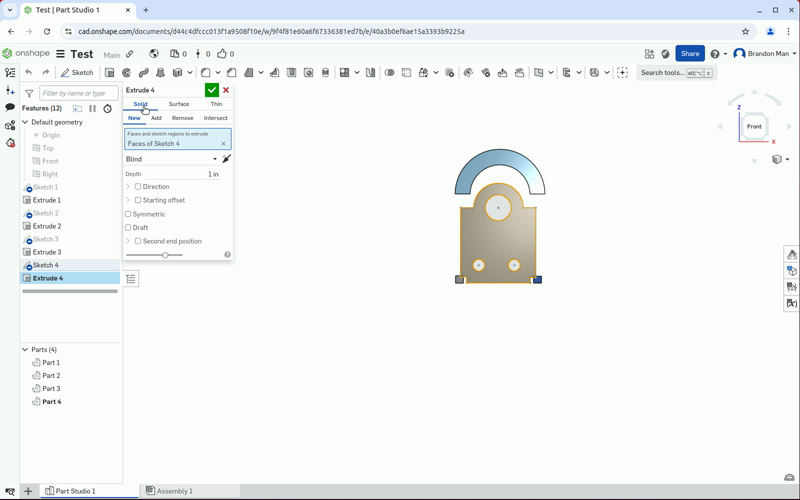
click(143, 106)
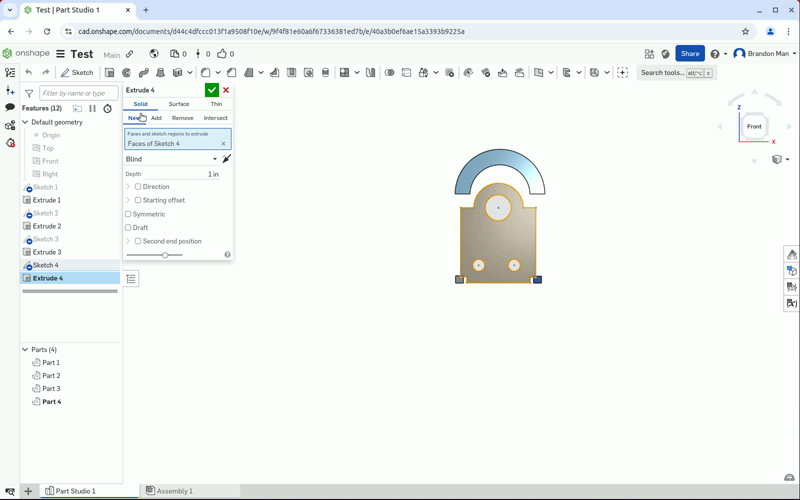
mouse_move(137, 120)
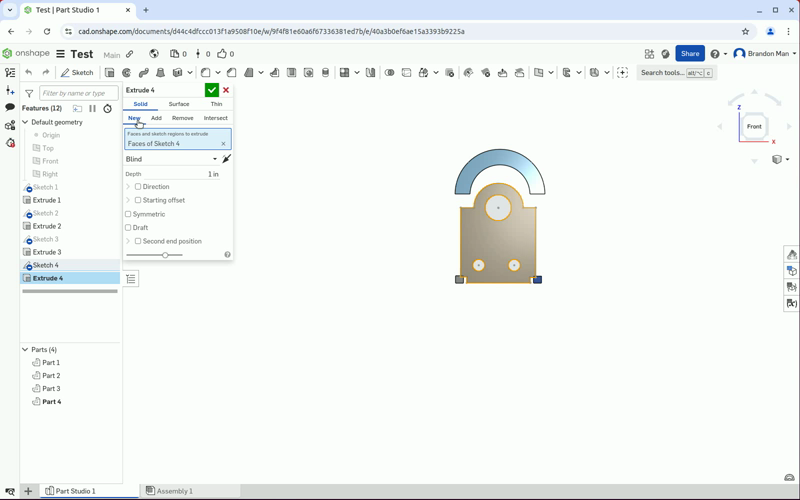
click(137, 120)
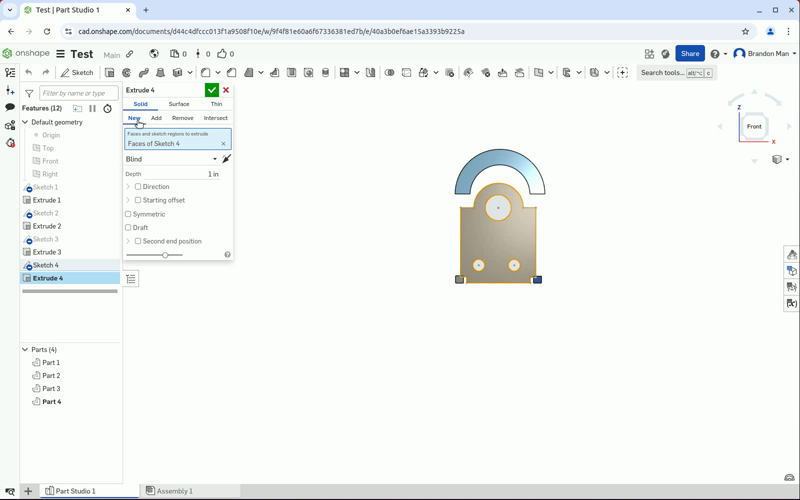
key(tab, 4)
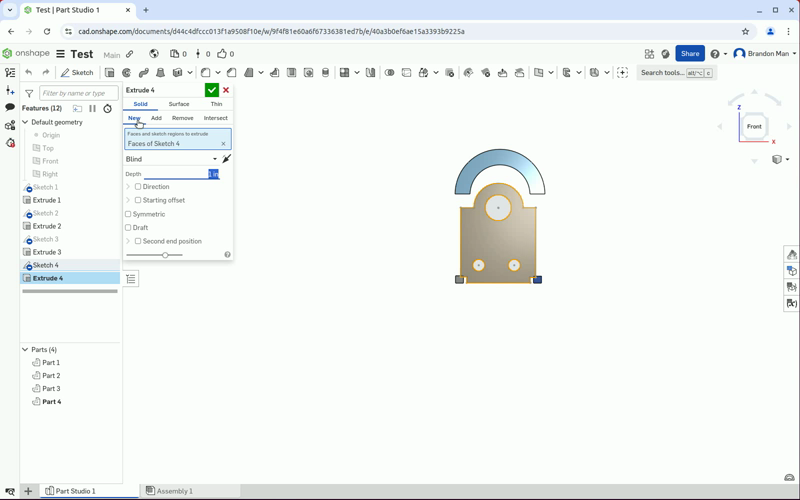
text(11.554)
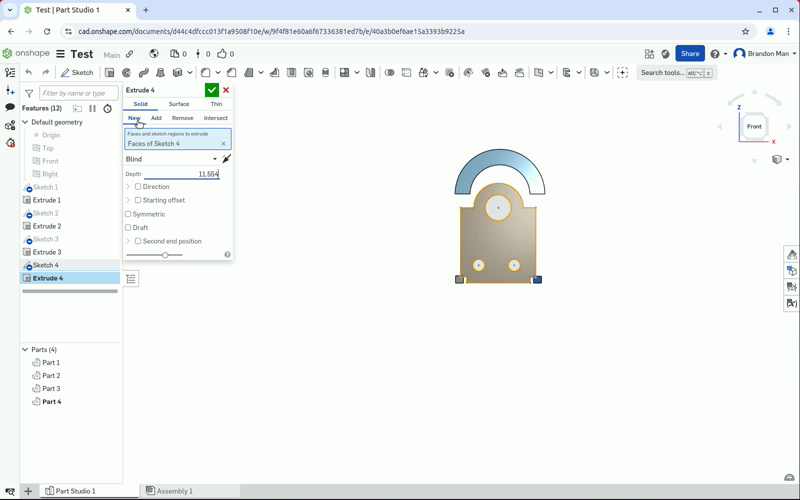
key(enter)
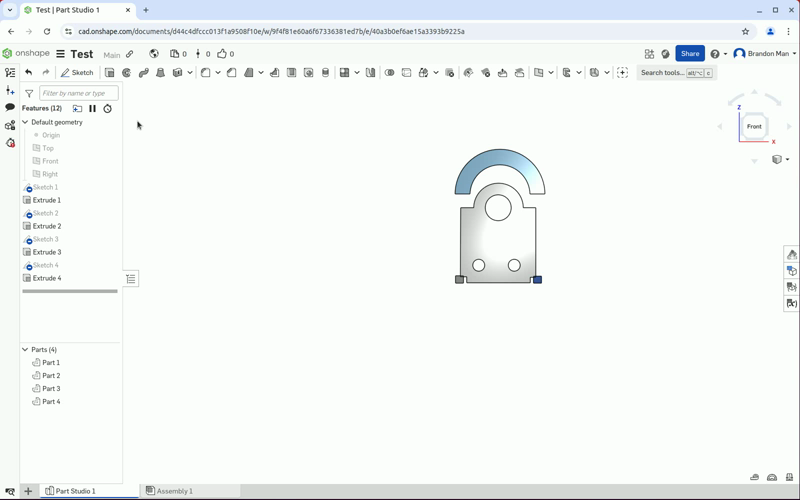
key(shift+h)
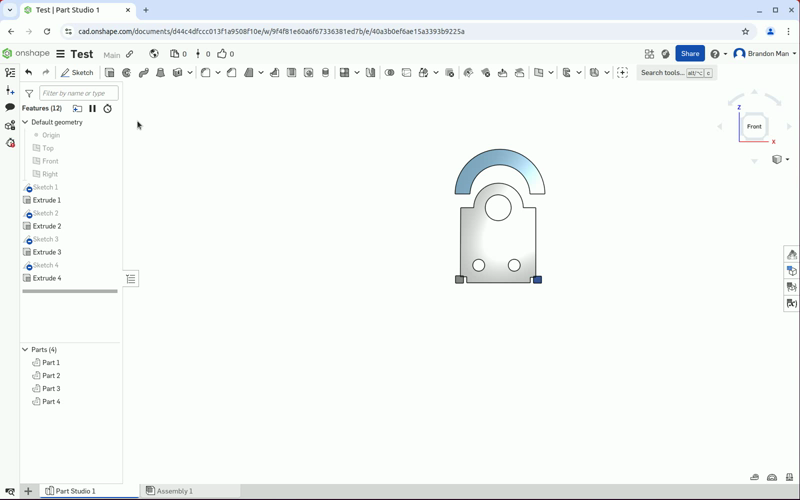
key(shift+h)
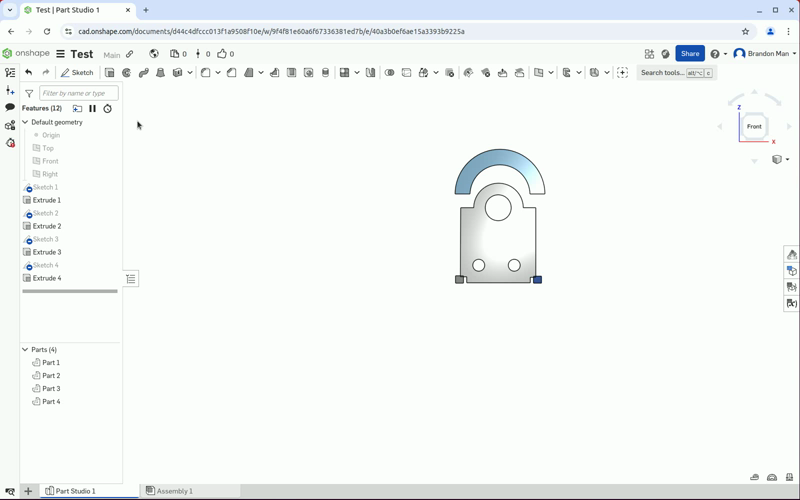
mouse_move(73, 189)
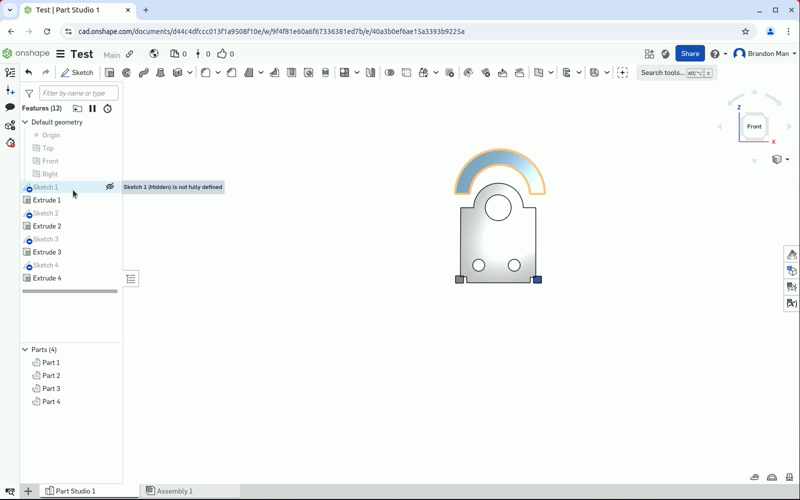
click(73, 189)
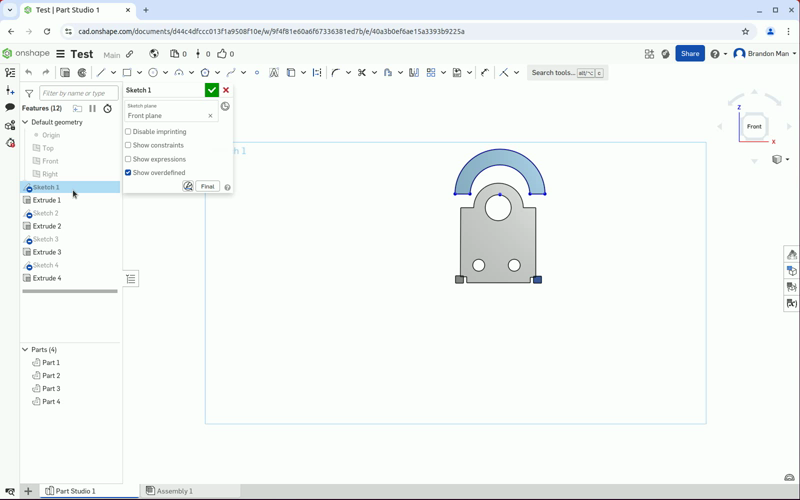
mouse_move(229, 92)
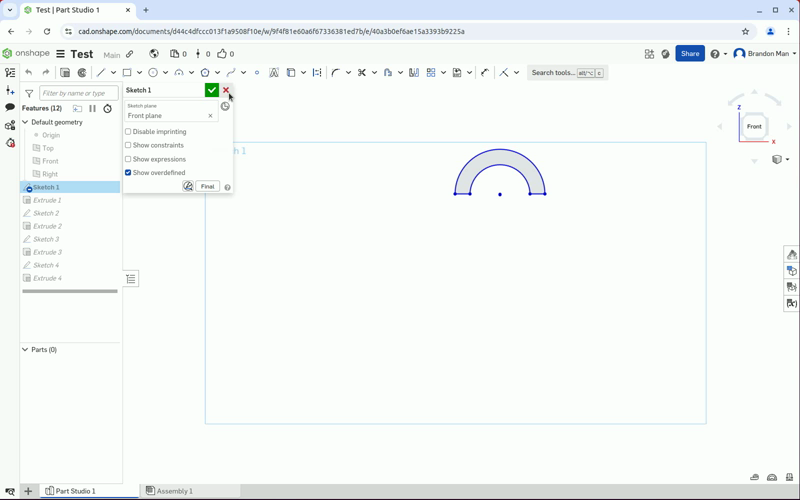
click(229, 92)
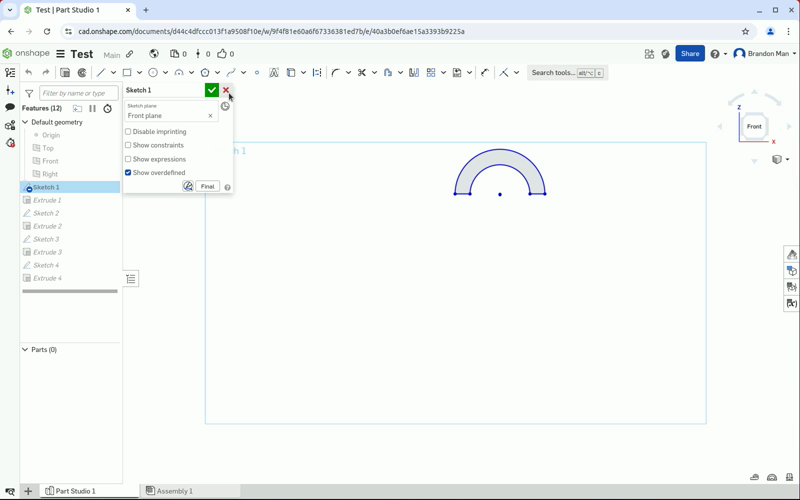
key(shift+s)
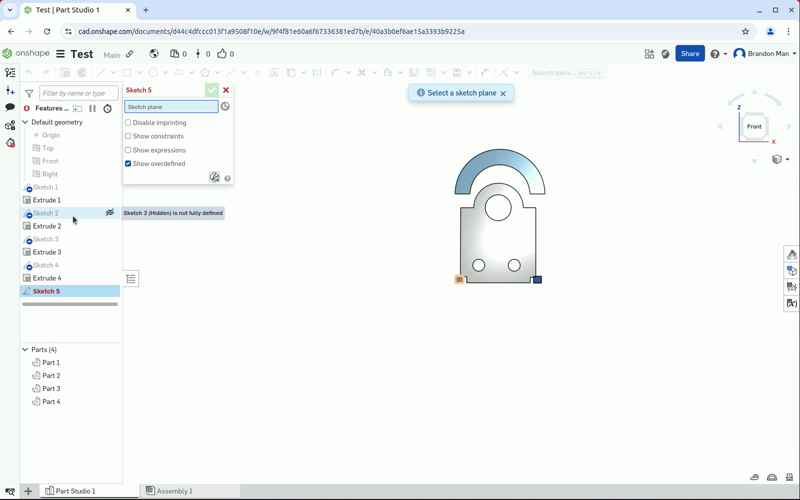
scroll(3)
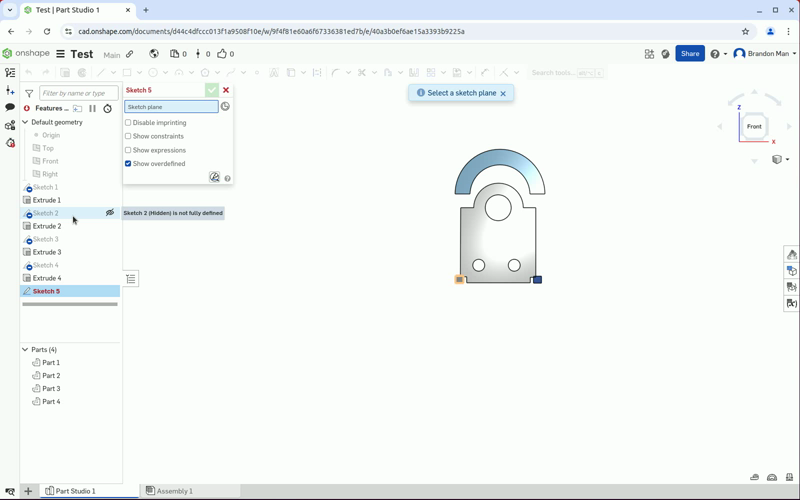
mouse_move(73, 163)
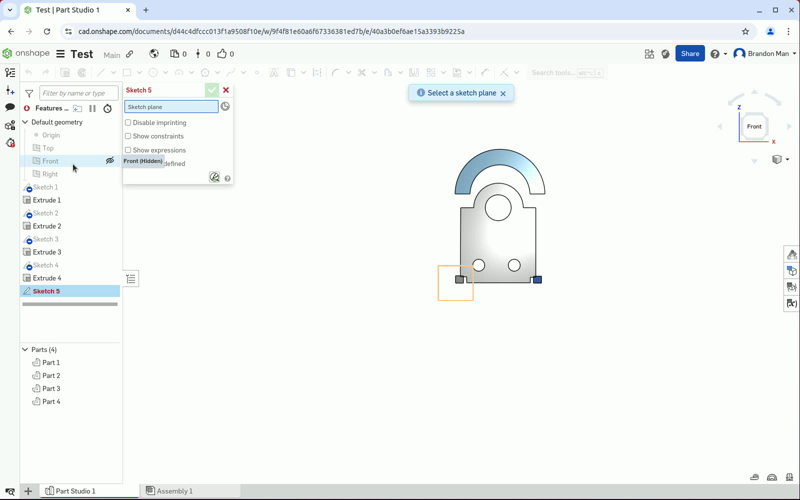
click(73, 163)
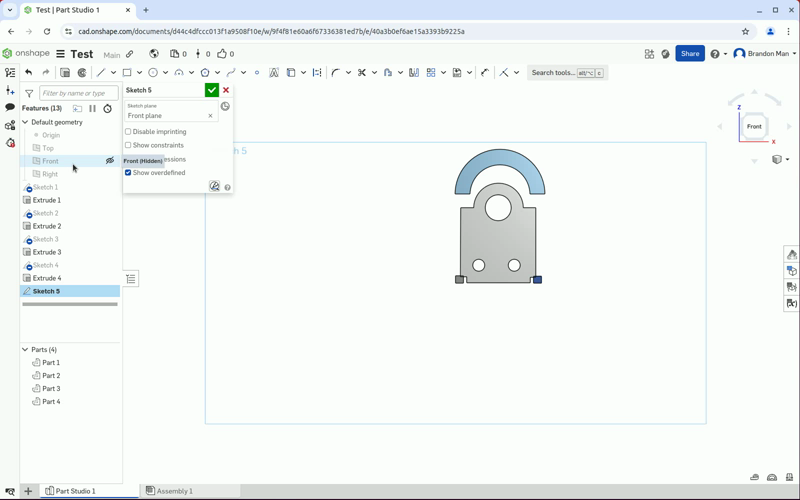
mouse_move(73, 352)
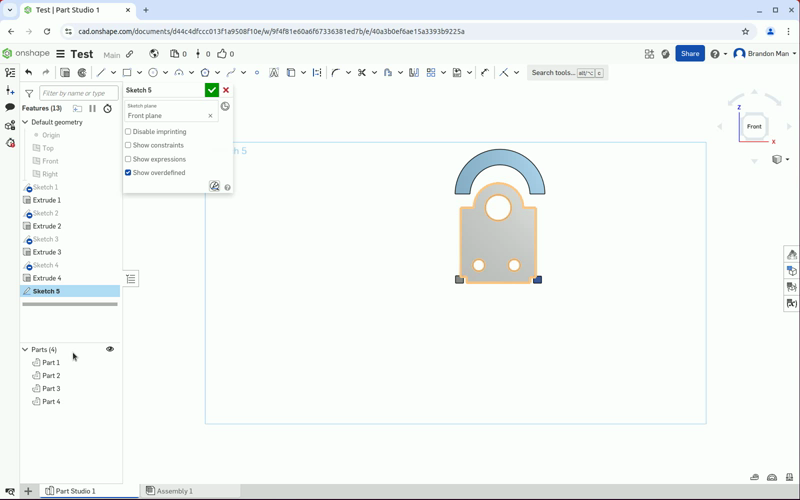
key(y)
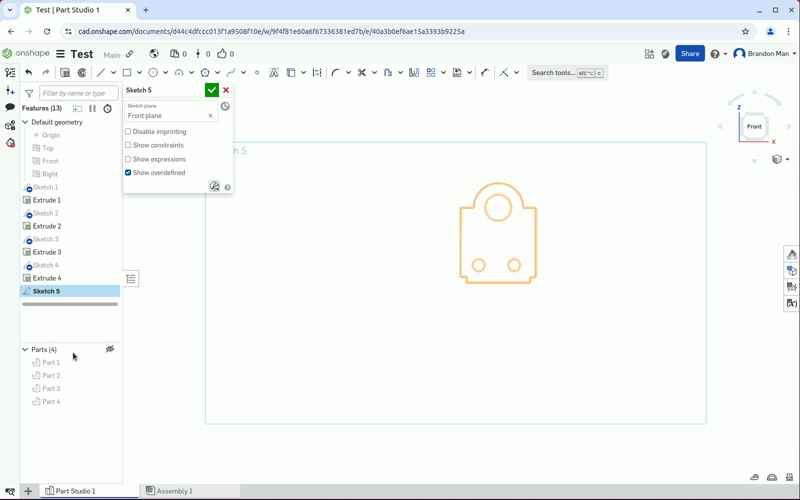
key(l)
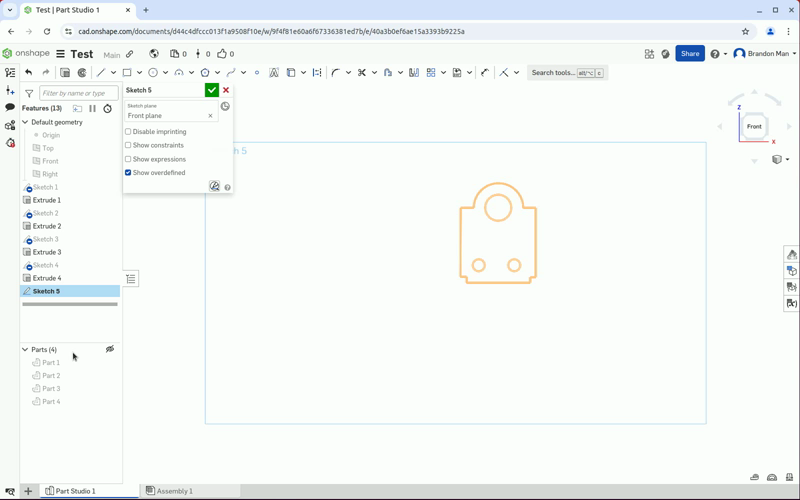
key_down(shift)
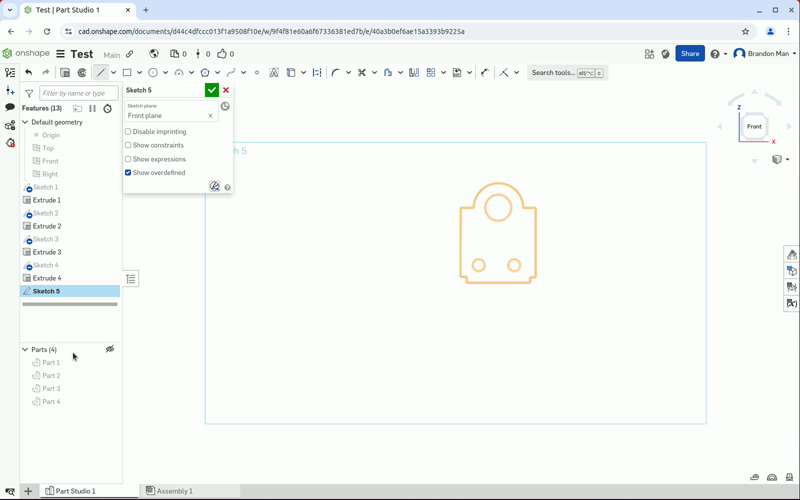
mouse_move(529, 282)
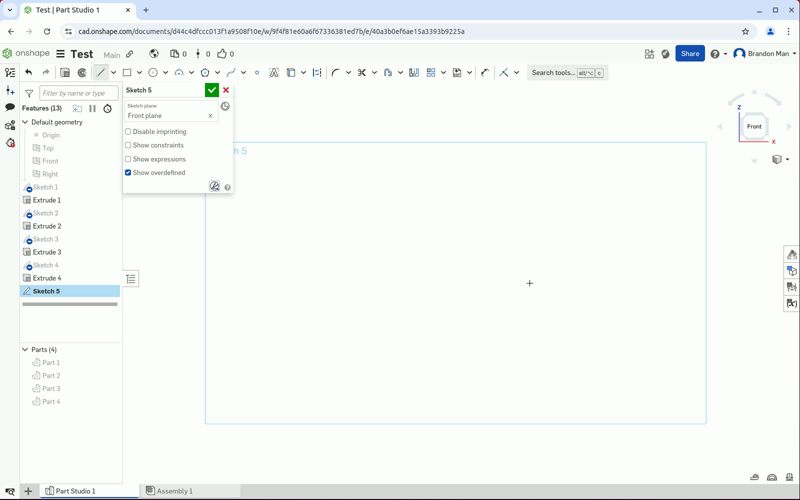
click(529, 282)
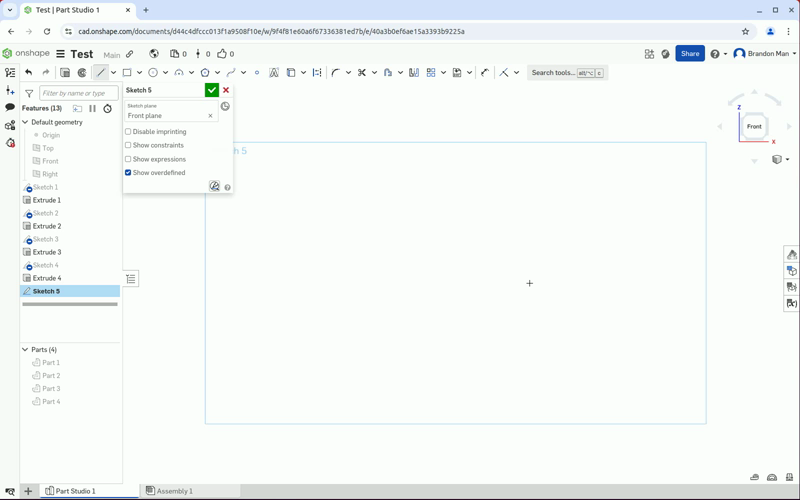
key_up(shift)
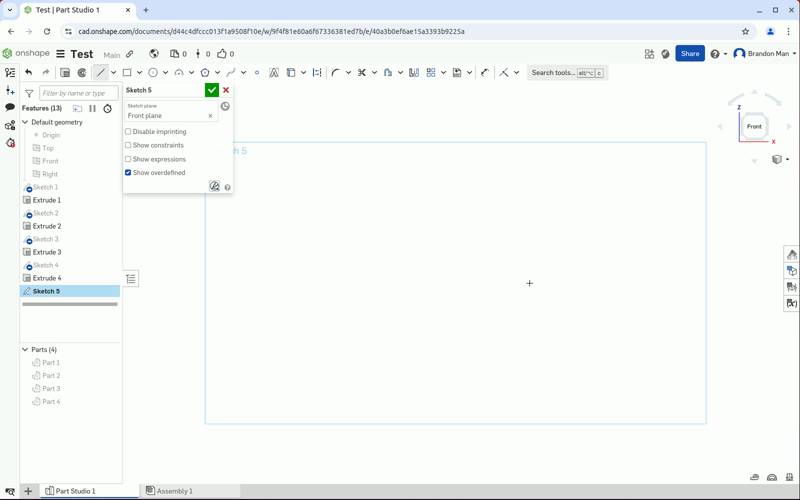
key_down(shift)
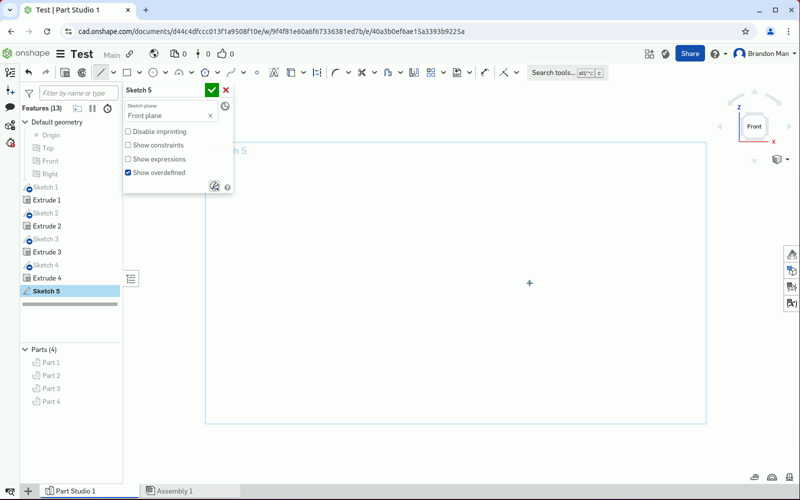
mouse_move(559, 282)
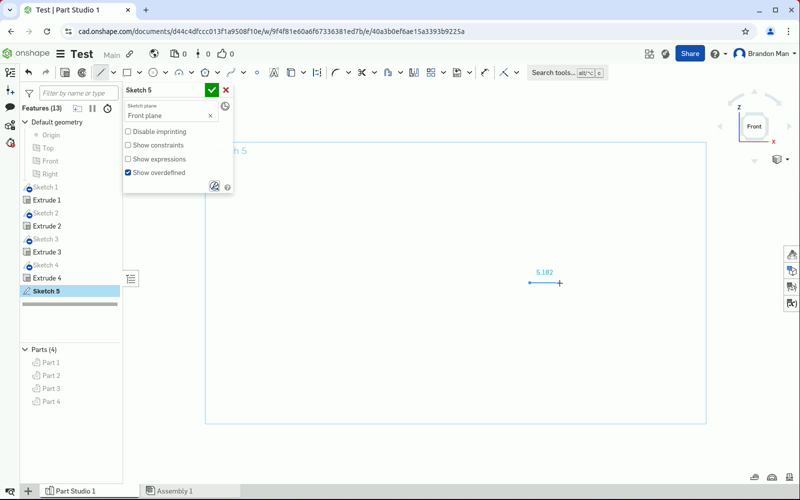
mouse_move(537, 282)
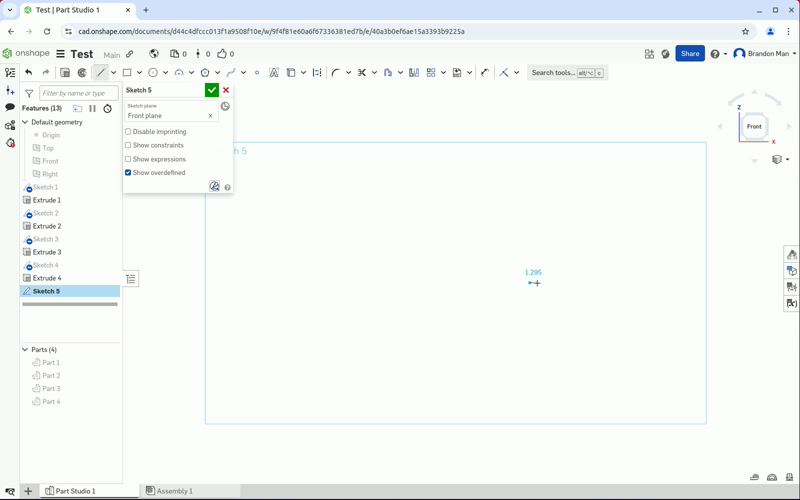
scroll(6)
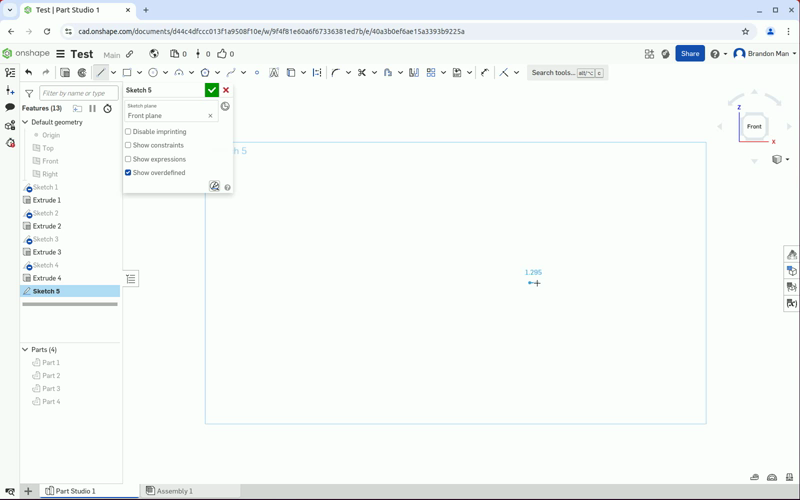
scroll(6)
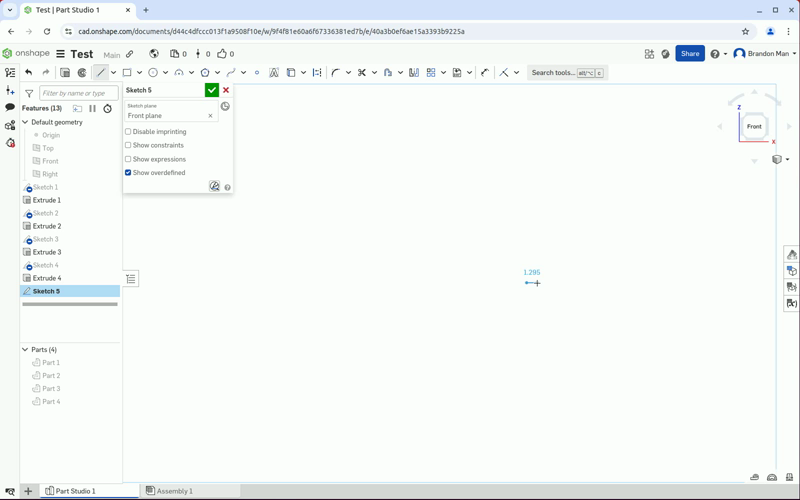
scroll(6)
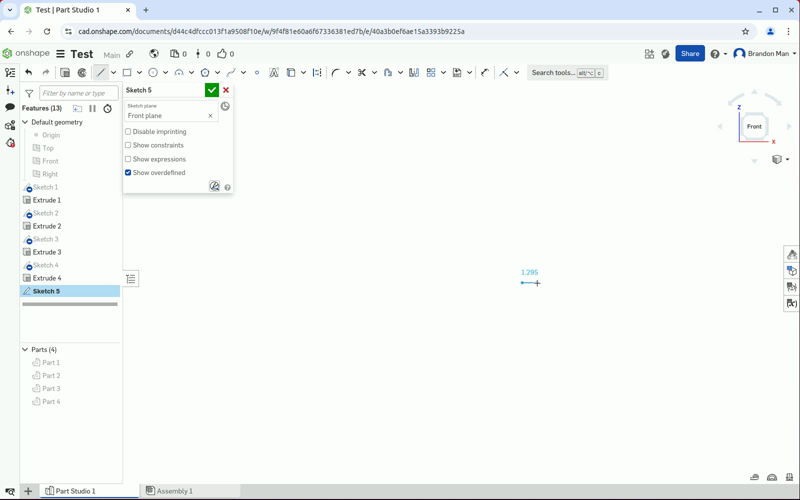
scroll(6)
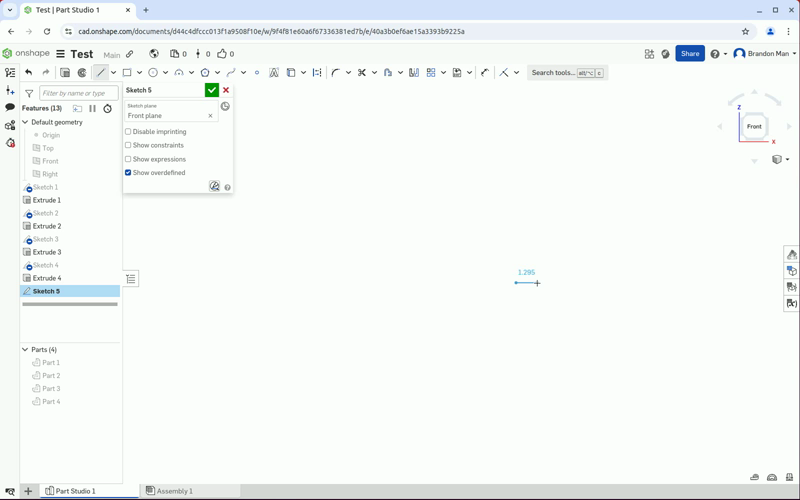
scroll(6)
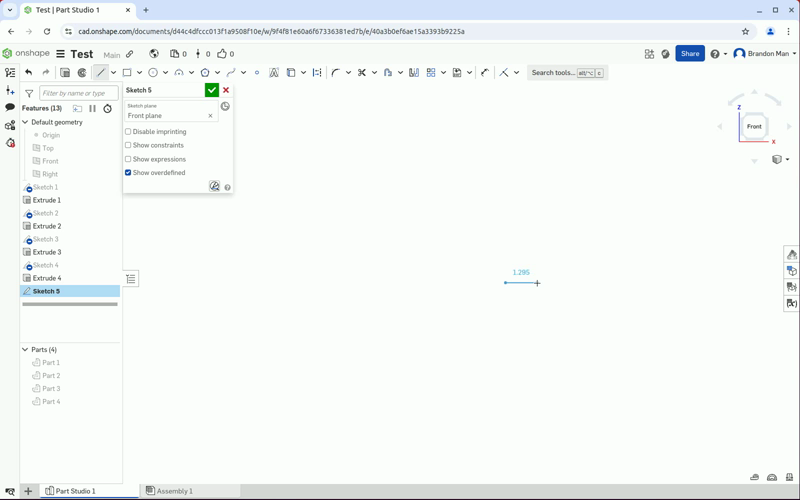
scroll(6)
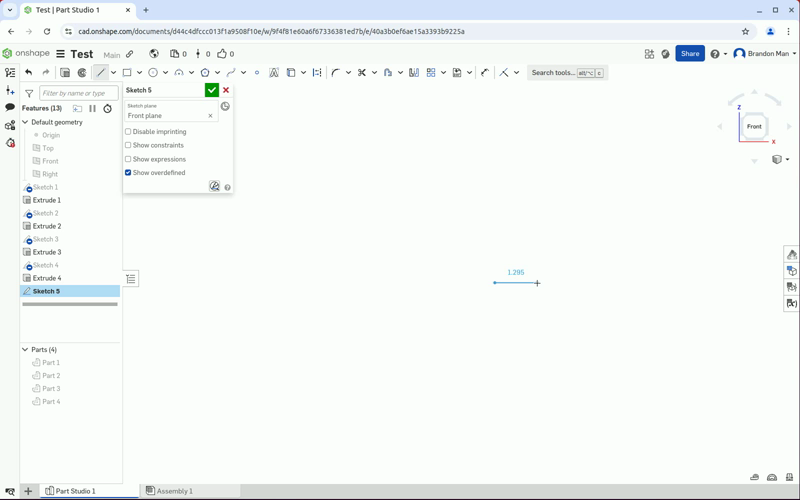
scroll(6)
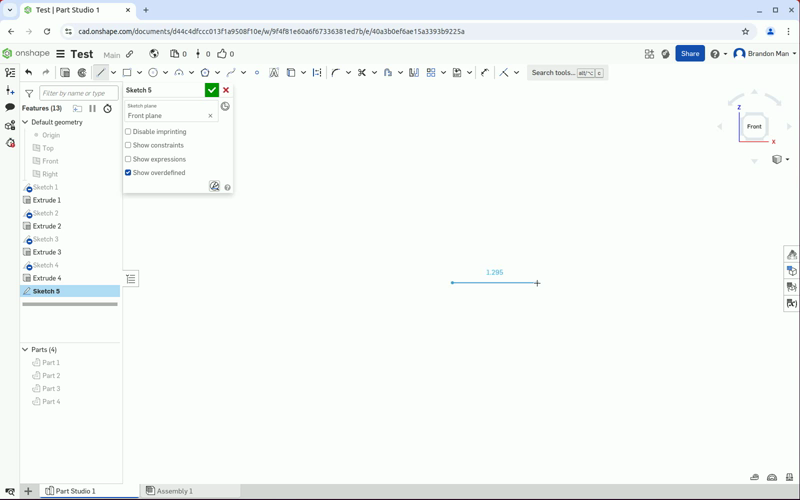
click(537, 282)
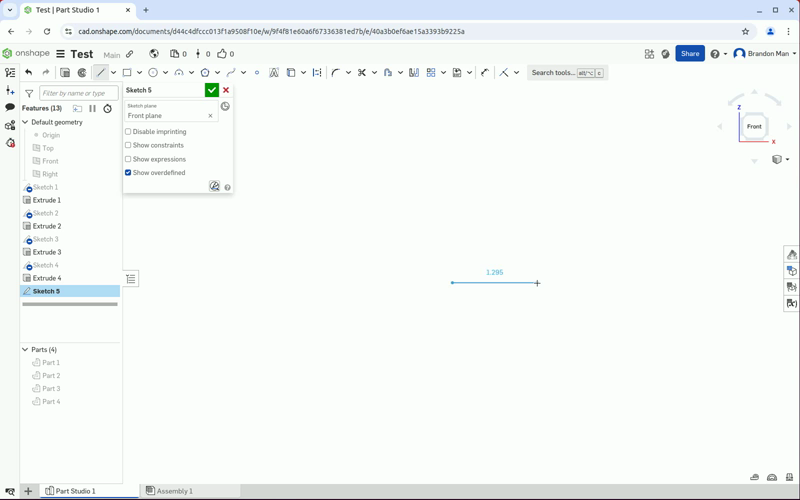
scroll(-6)
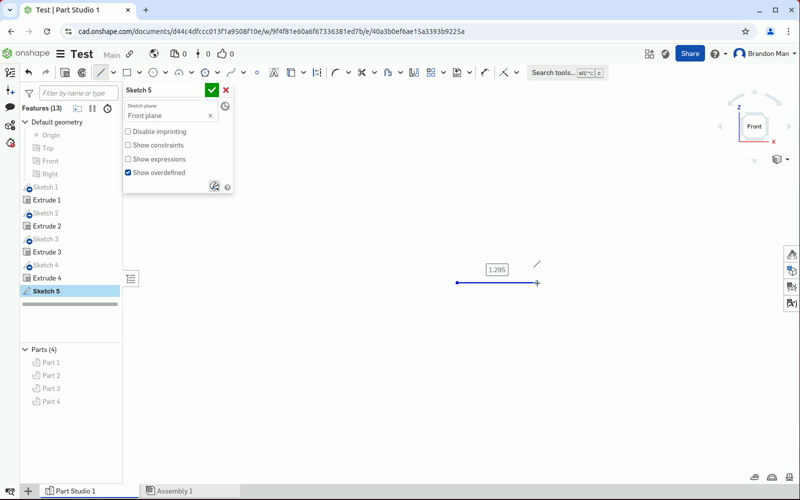
scroll(-6)
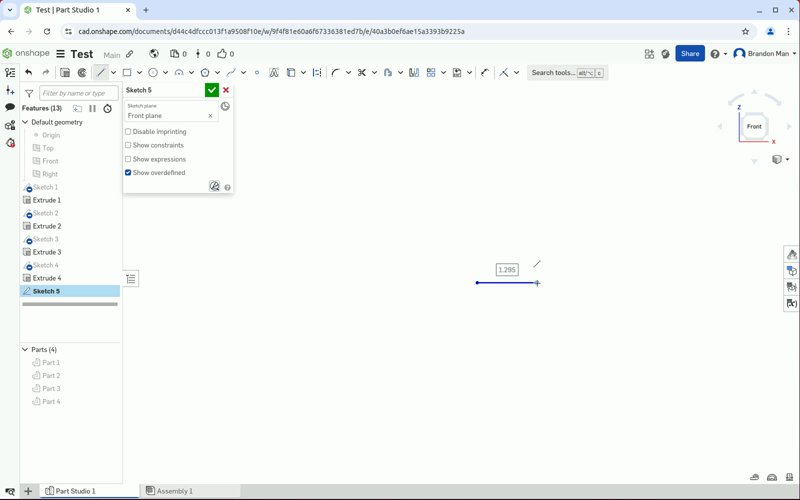
scroll(-6)
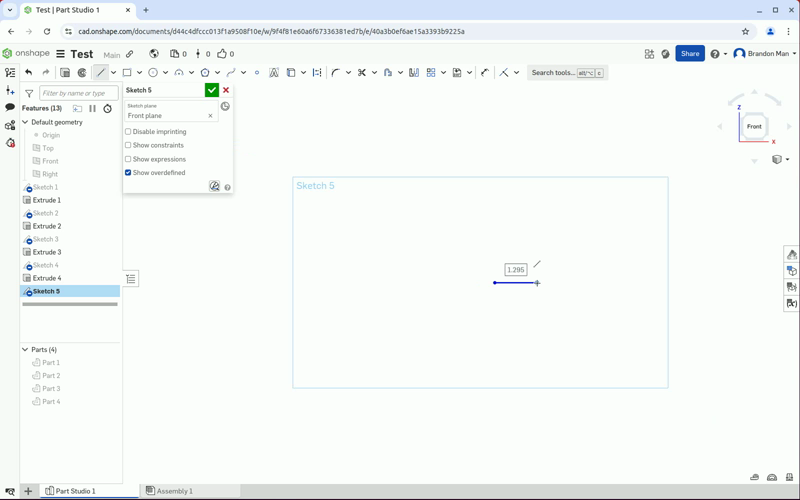
scroll(-6)
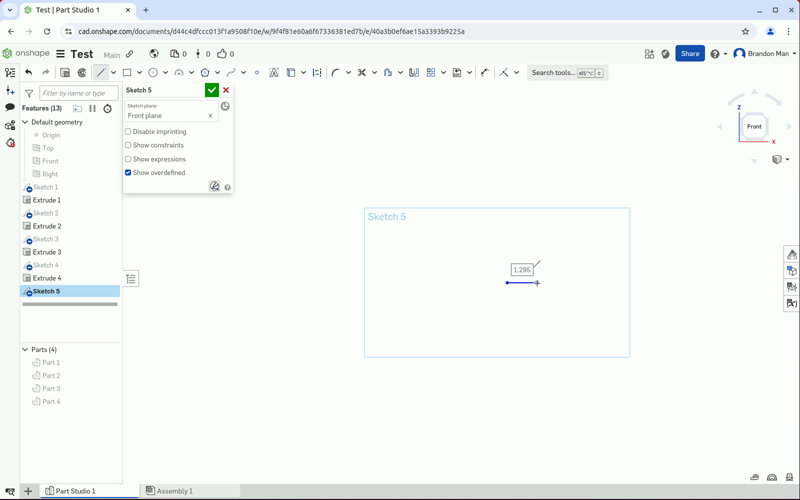
scroll(-6)
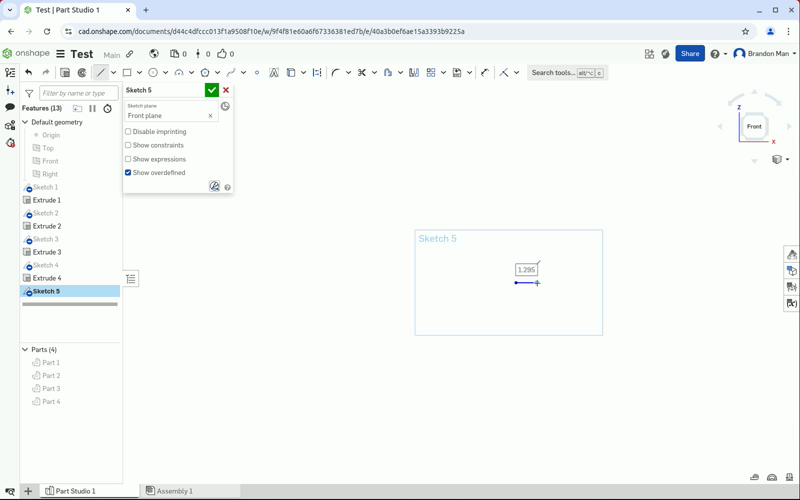
scroll(-6)
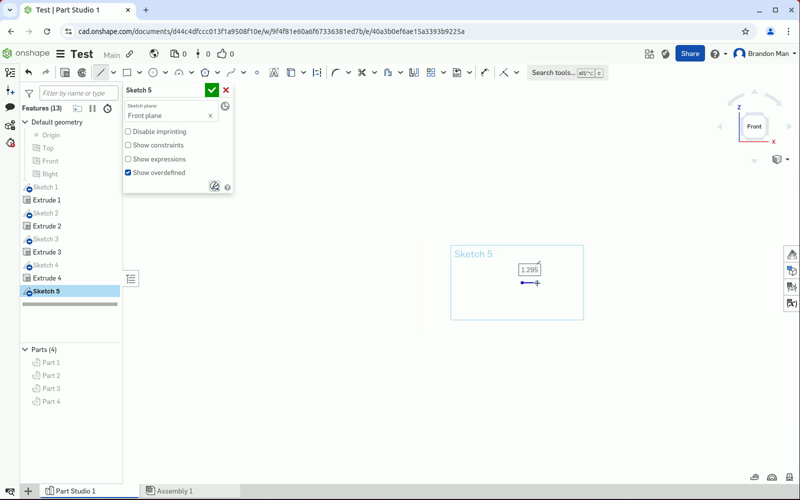
scroll(-6)
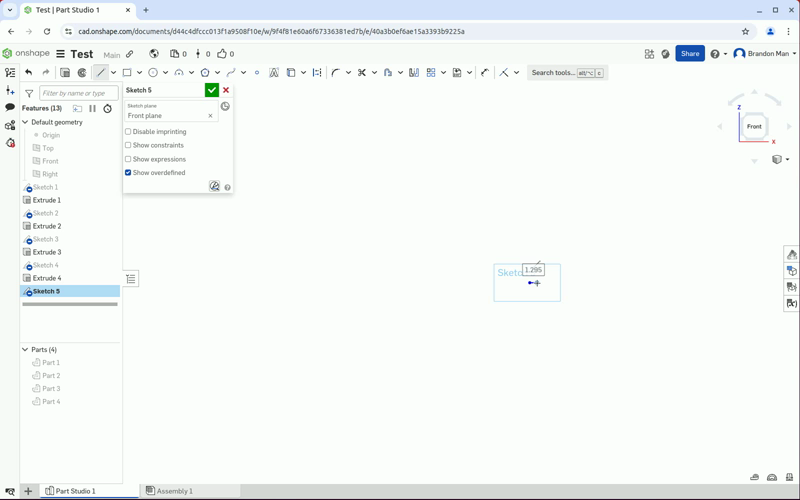
key_up(shift)
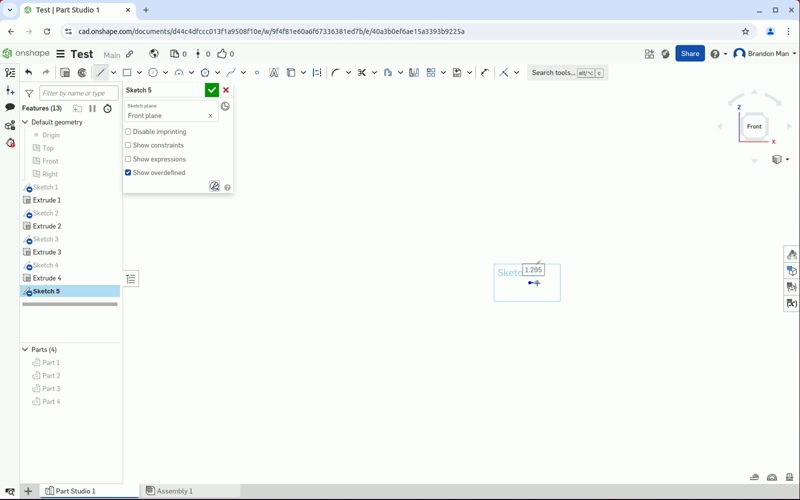
key_down(shift)
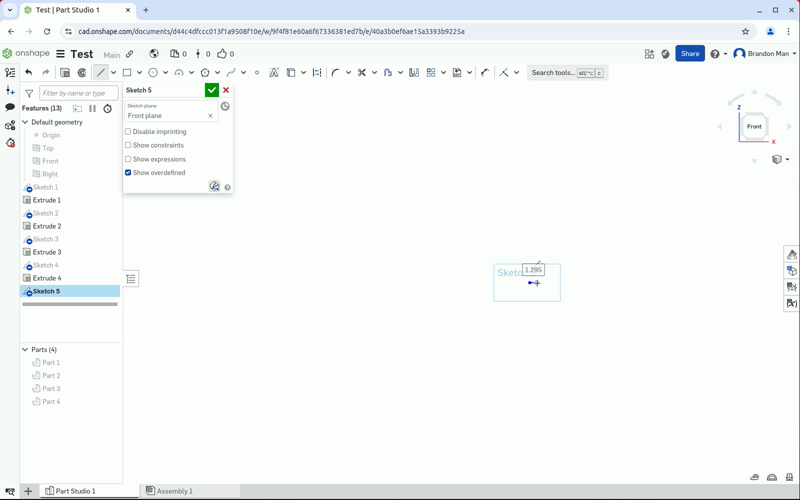
mouse_move(567, 282)
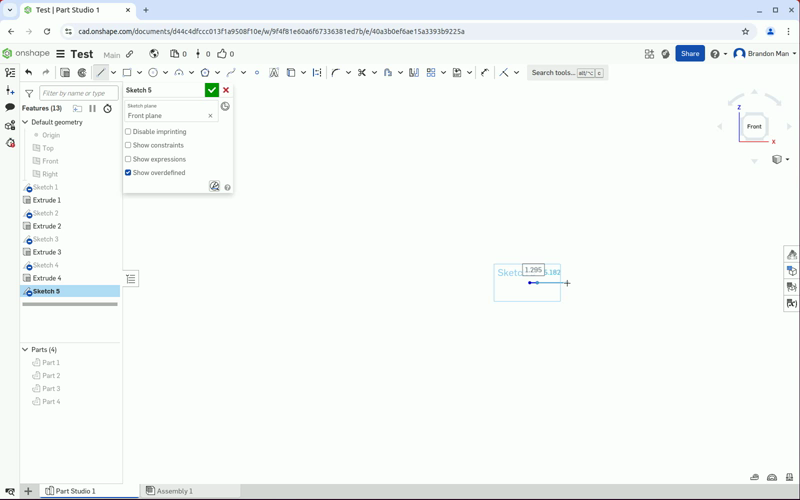
mouse_move(537, 276)
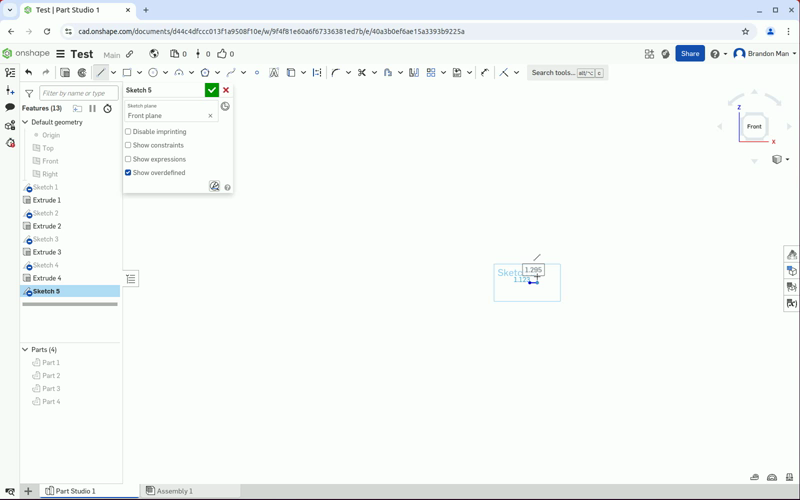
scroll(6)
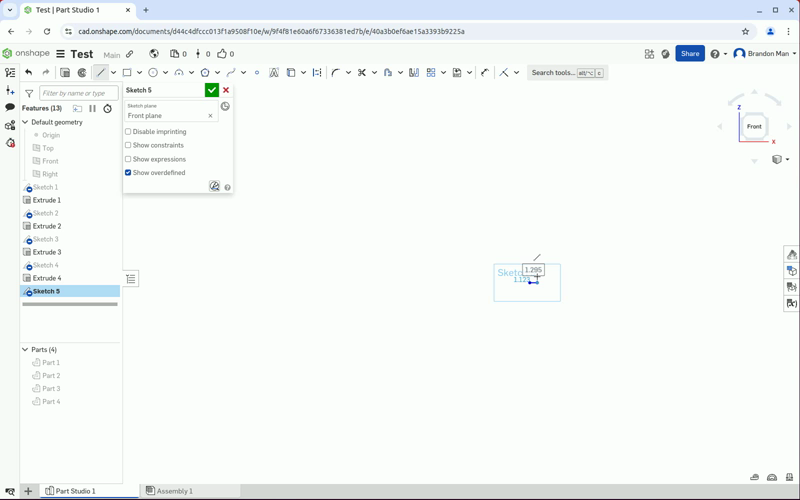
scroll(6)
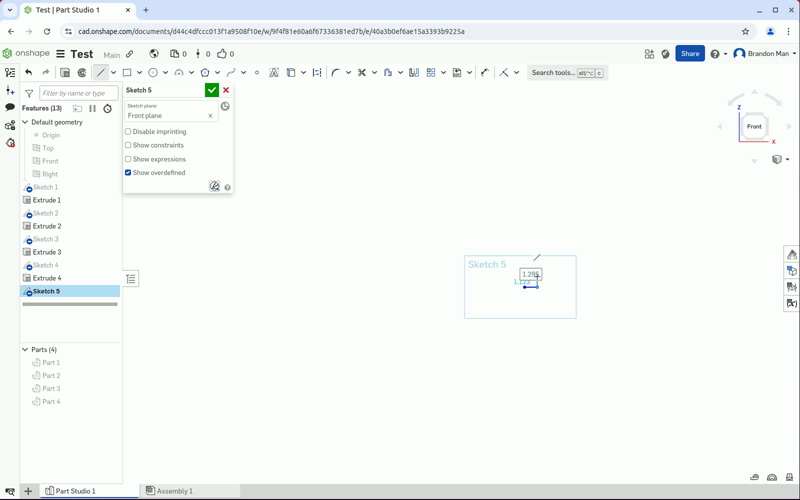
scroll(6)
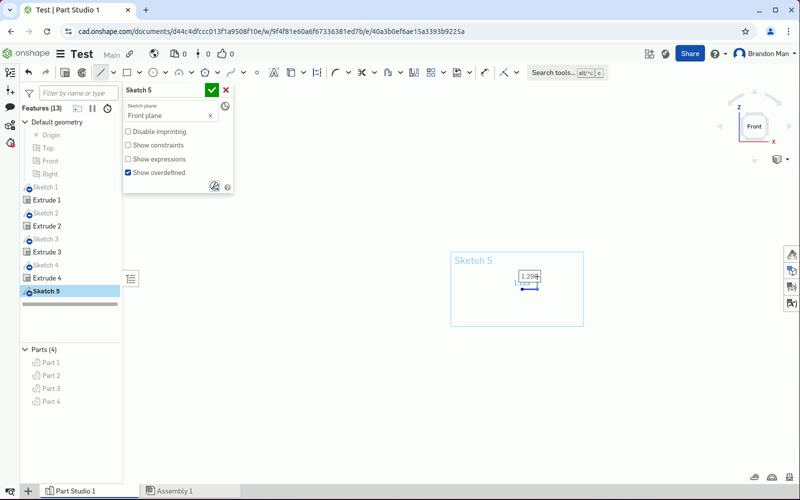
scroll(6)
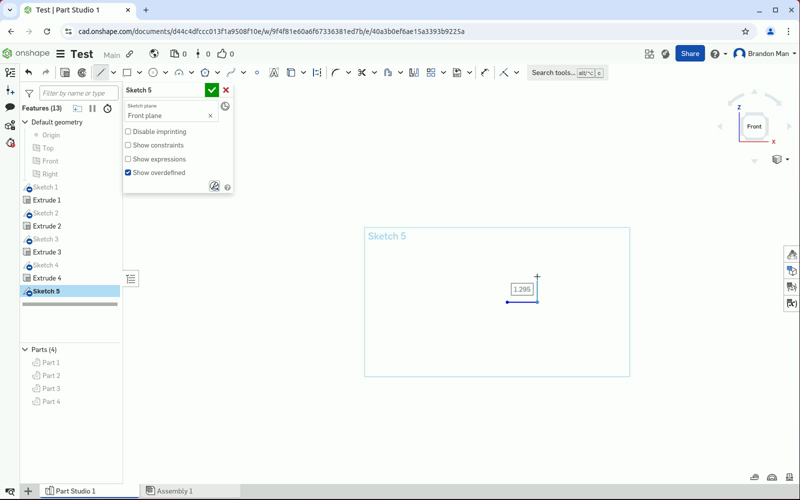
scroll(6)
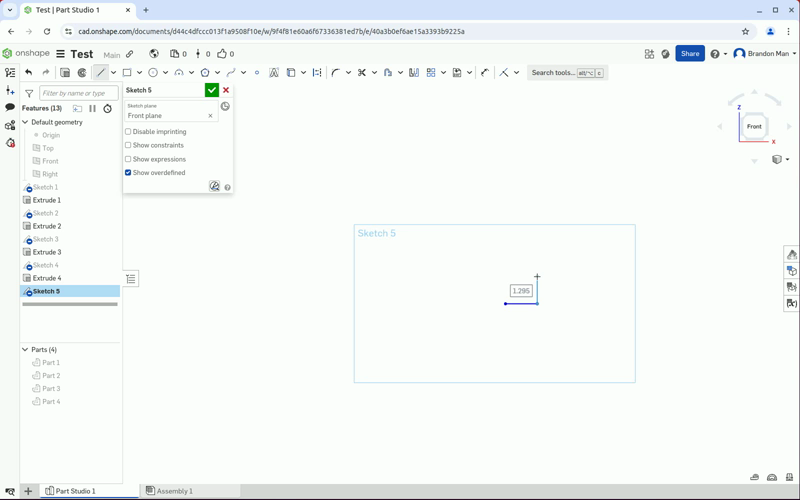
scroll(6)
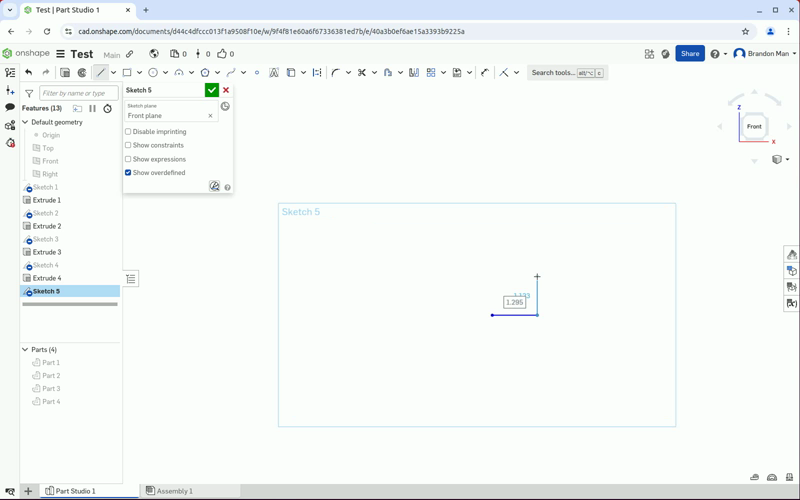
scroll(6)
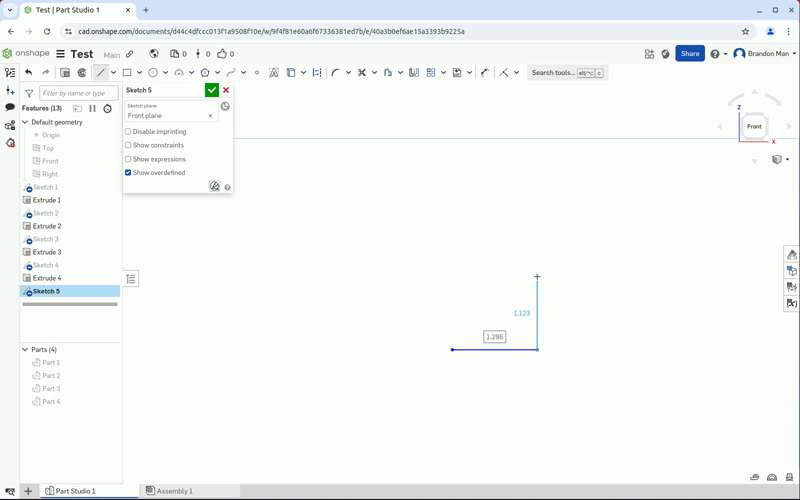
click(537, 276)
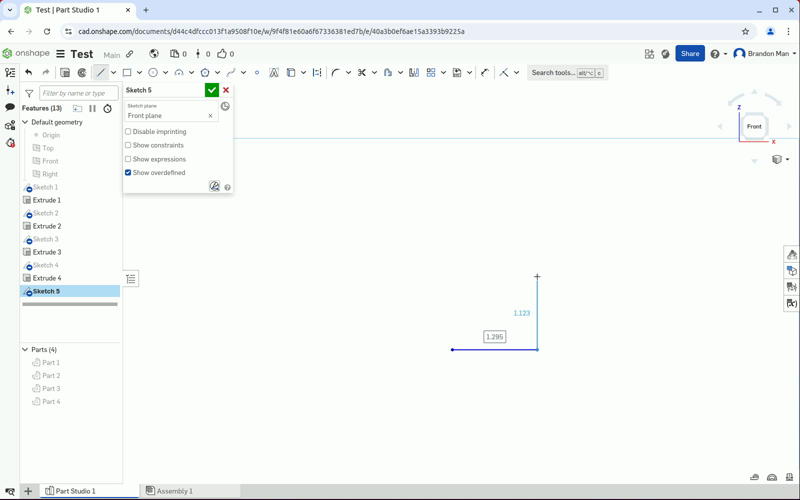
scroll(-6)
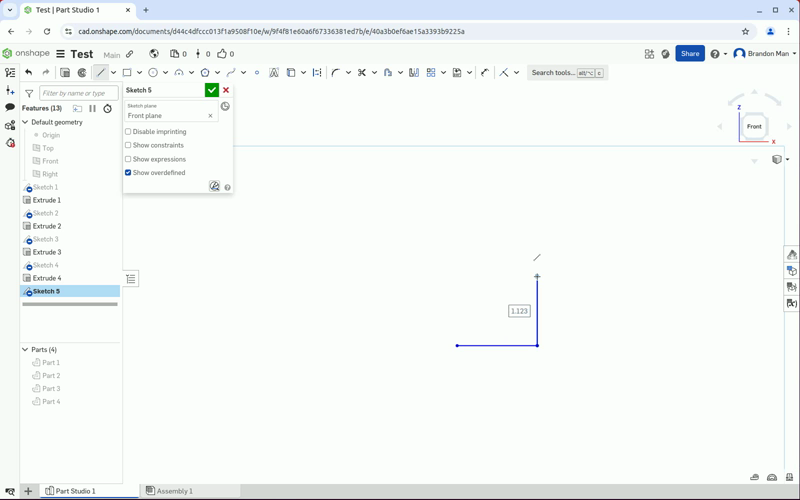
scroll(-6)
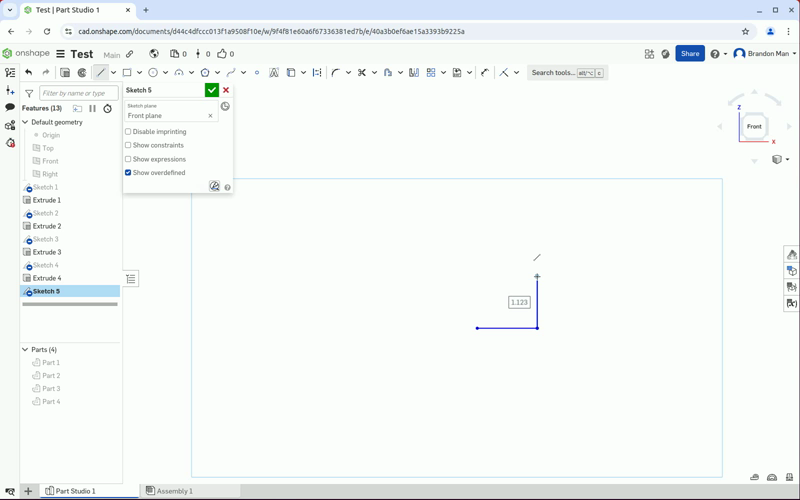
scroll(-6)
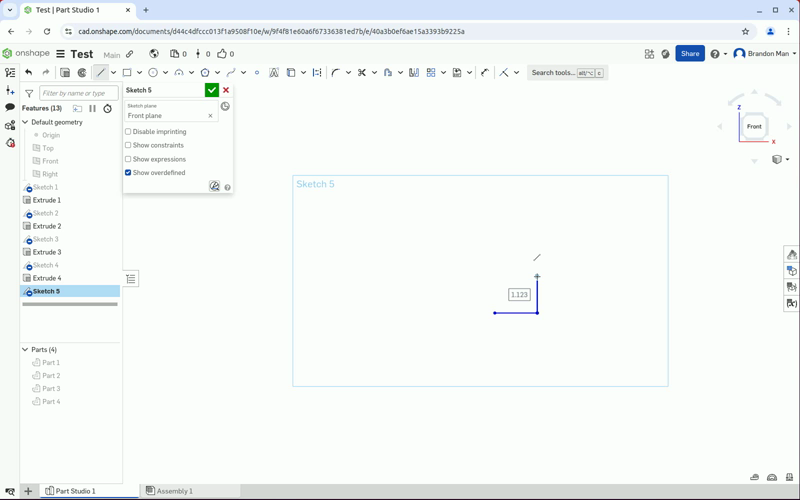
scroll(-6)
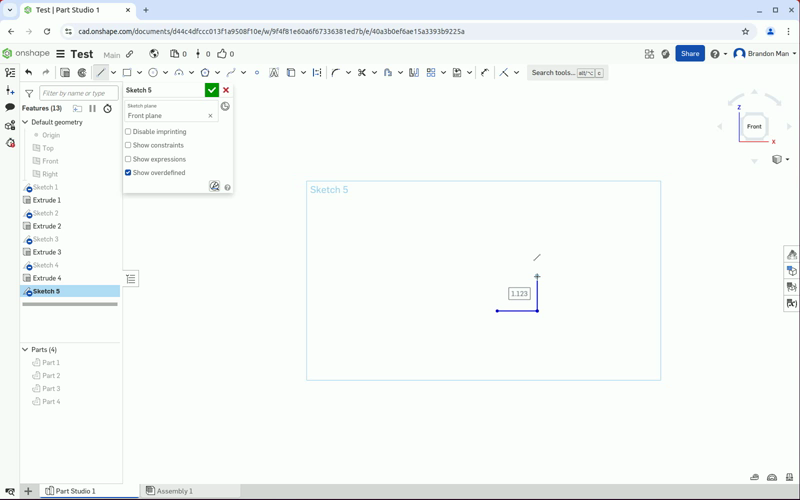
scroll(-6)
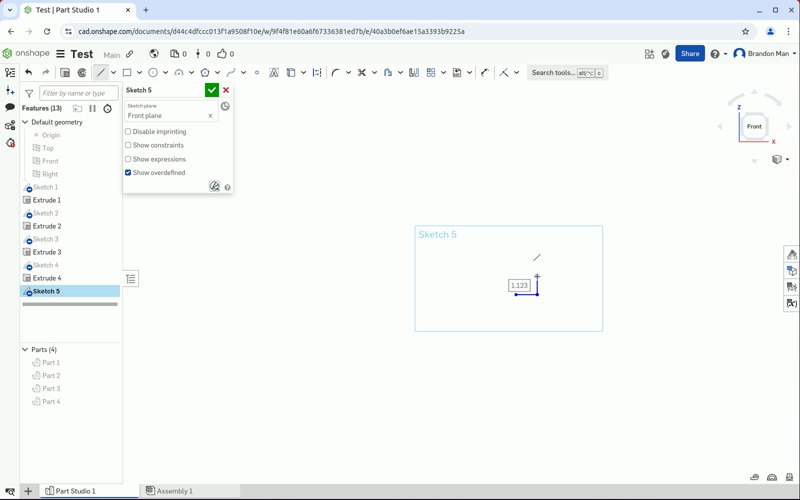
scroll(-6)
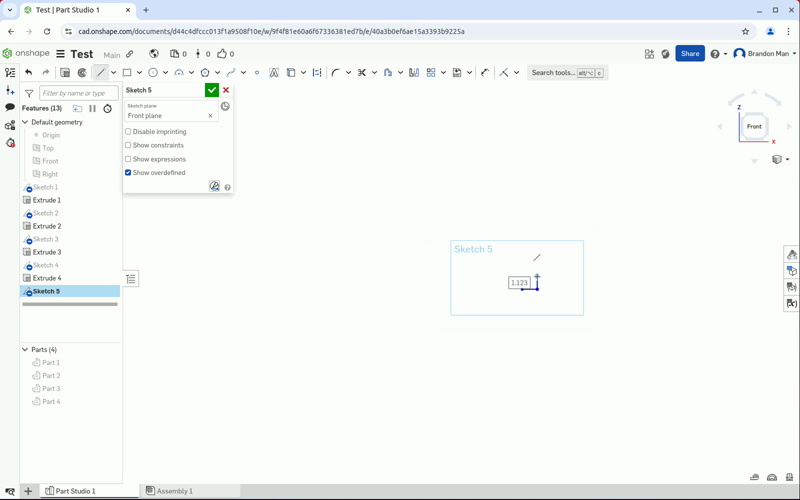
scroll(-6)
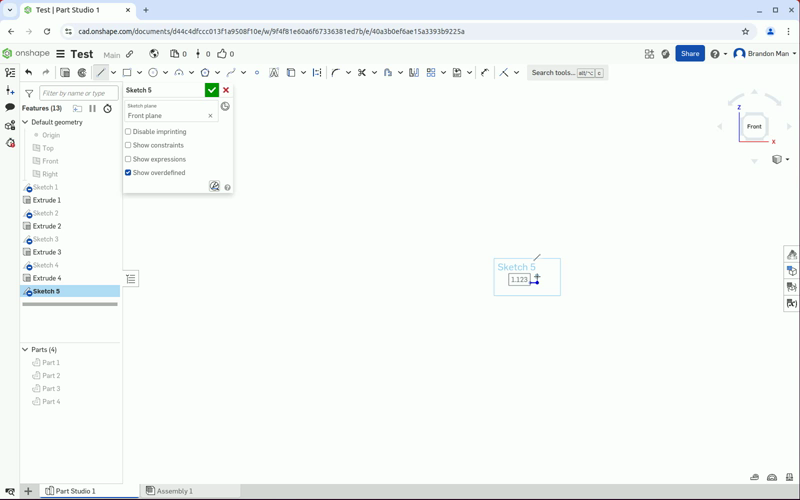
key_up(shift)
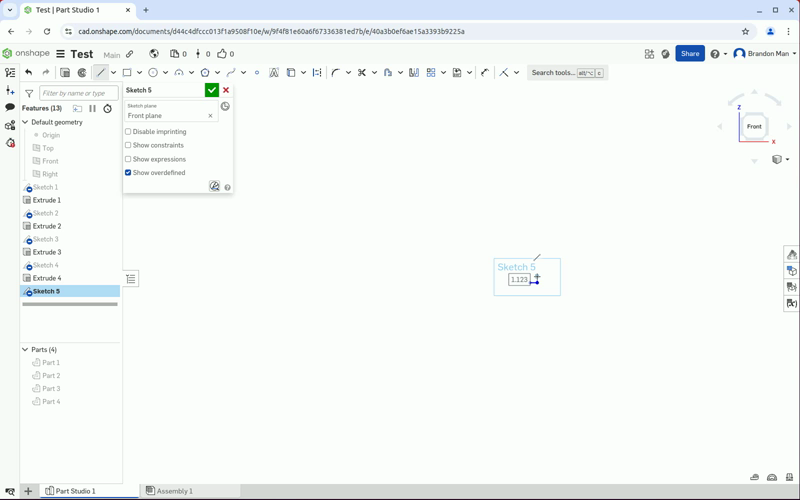
key_down(shift)
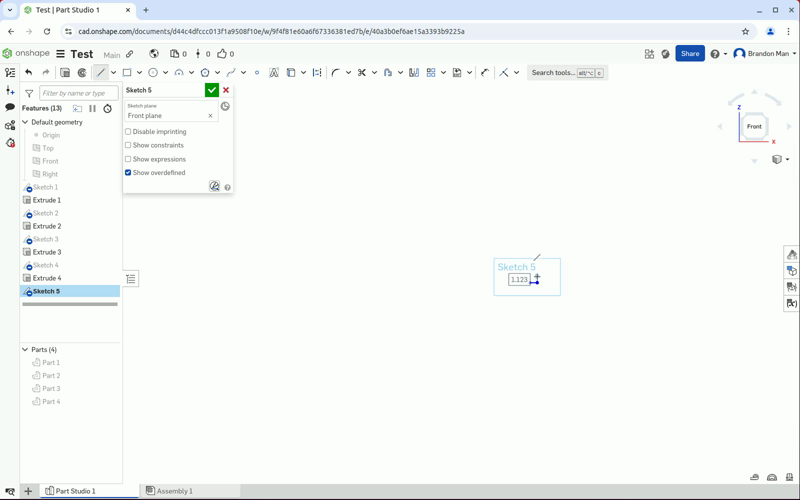
mouse_move(567, 276)
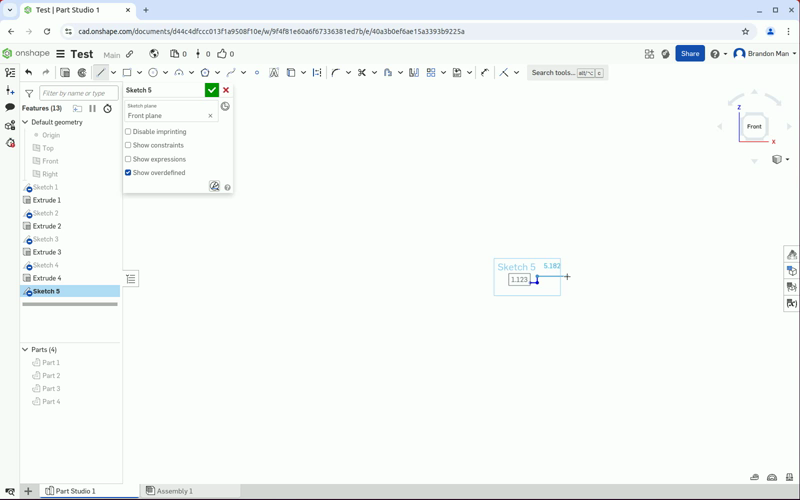
mouse_move(529, 276)
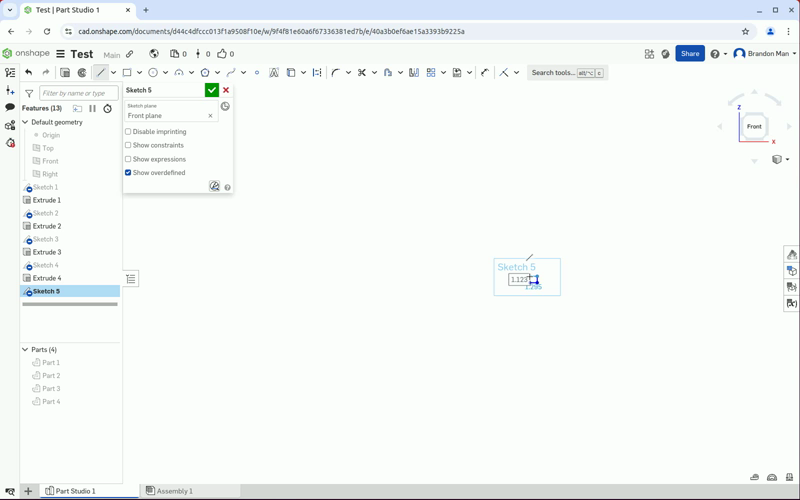
scroll(6)
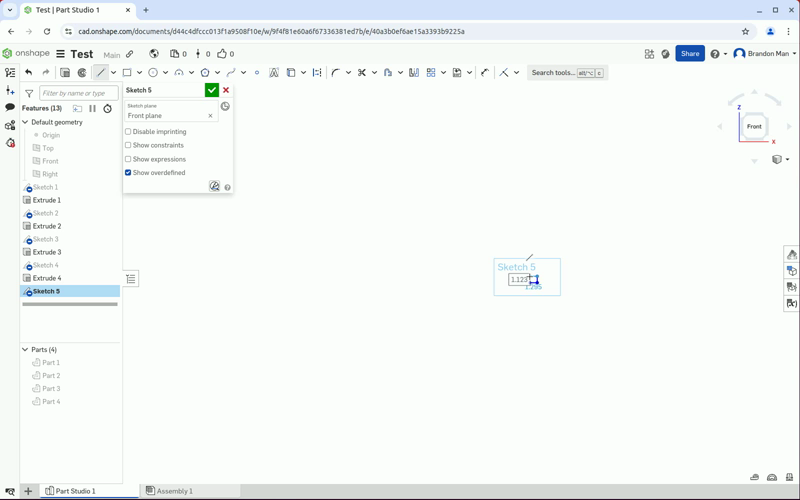
scroll(6)
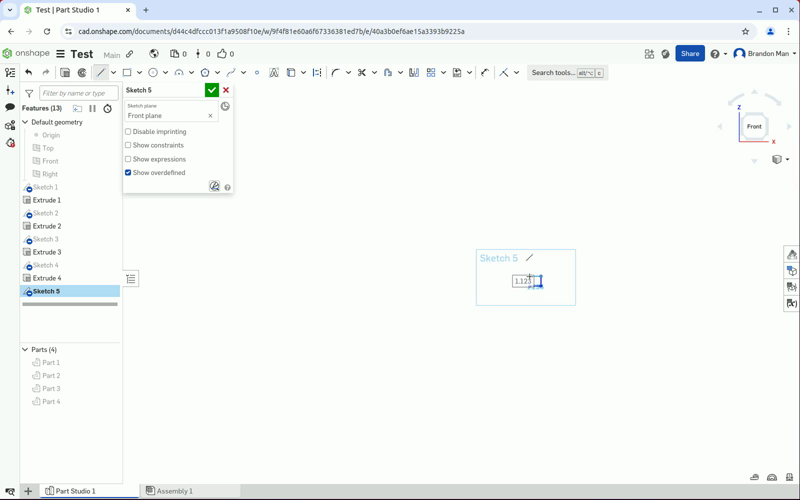
scroll(6)
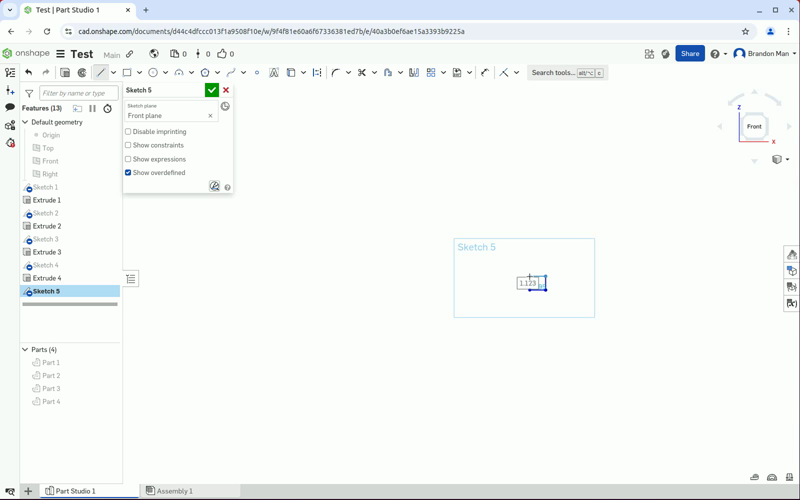
scroll(6)
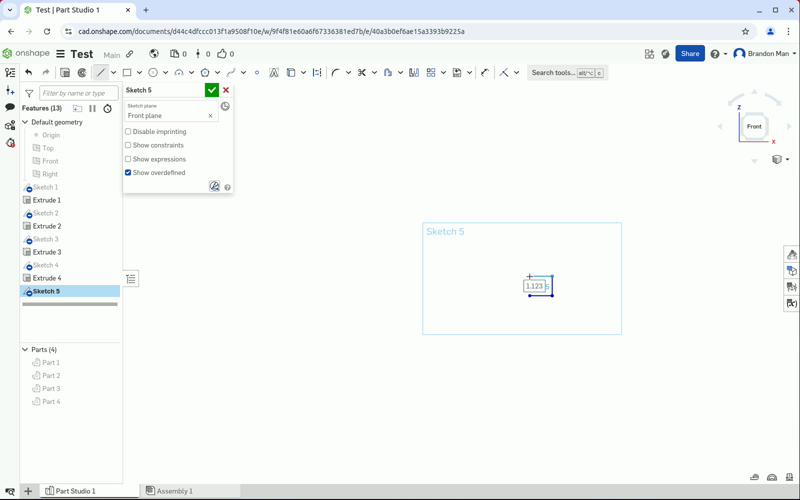
scroll(6)
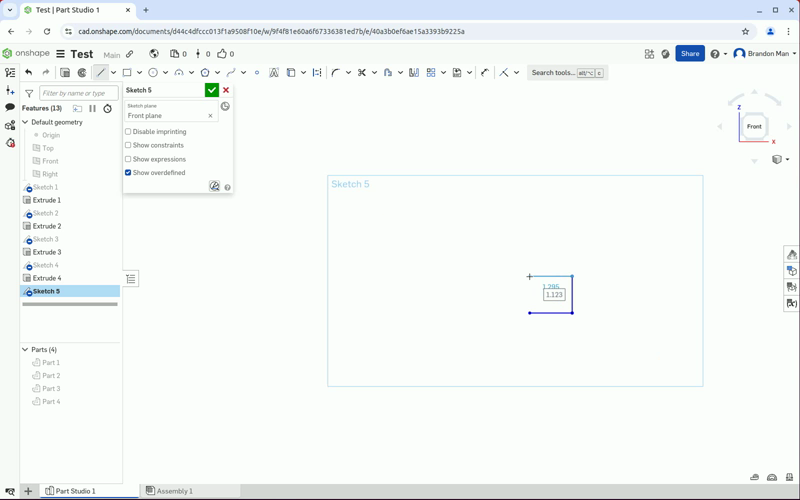
scroll(6)
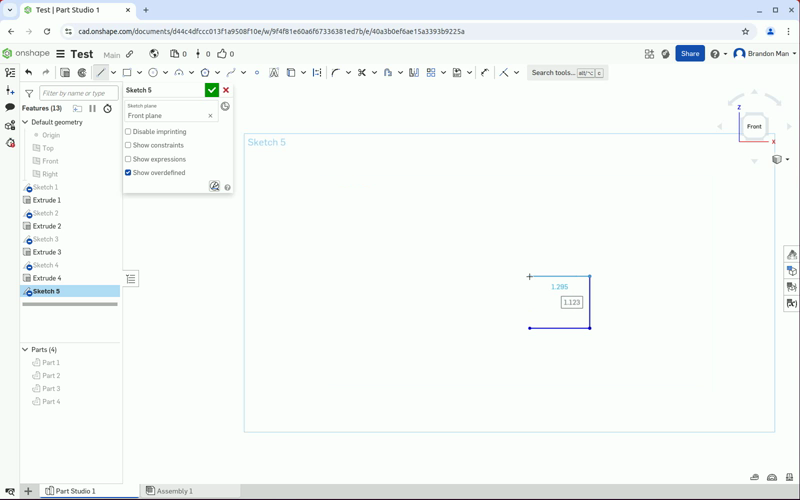
scroll(6)
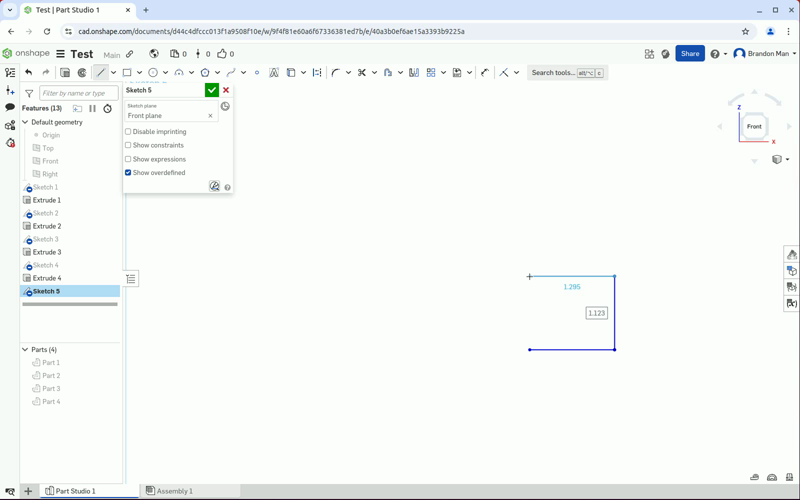
click(529, 276)
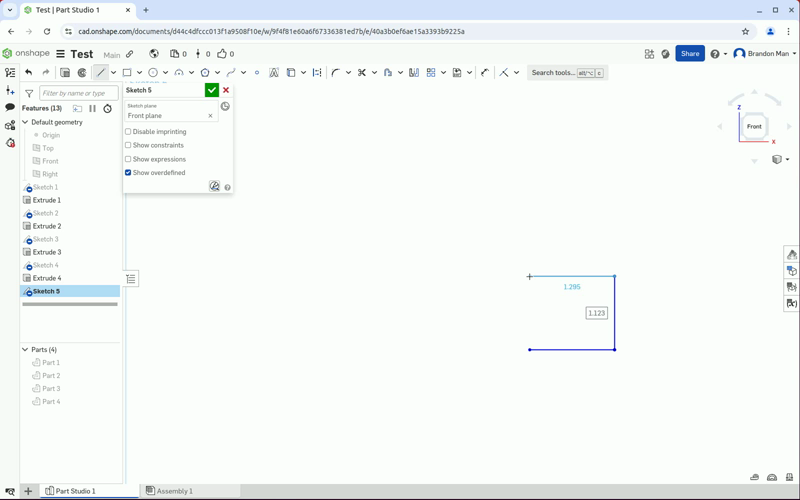
scroll(-6)
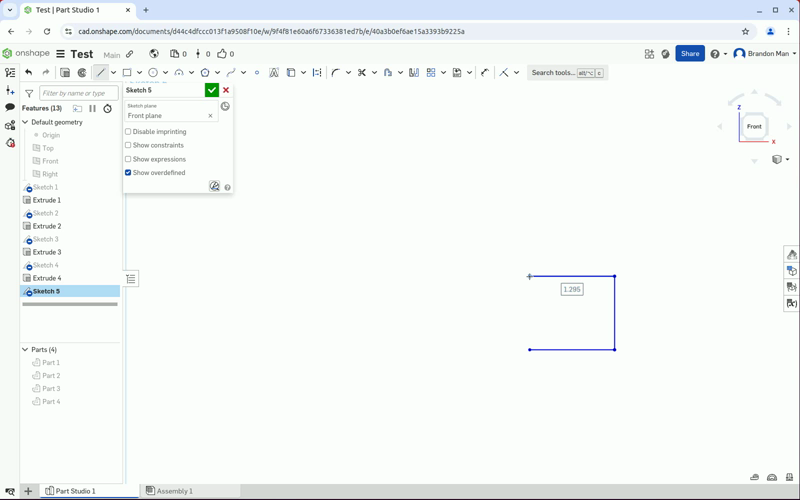
scroll(-6)
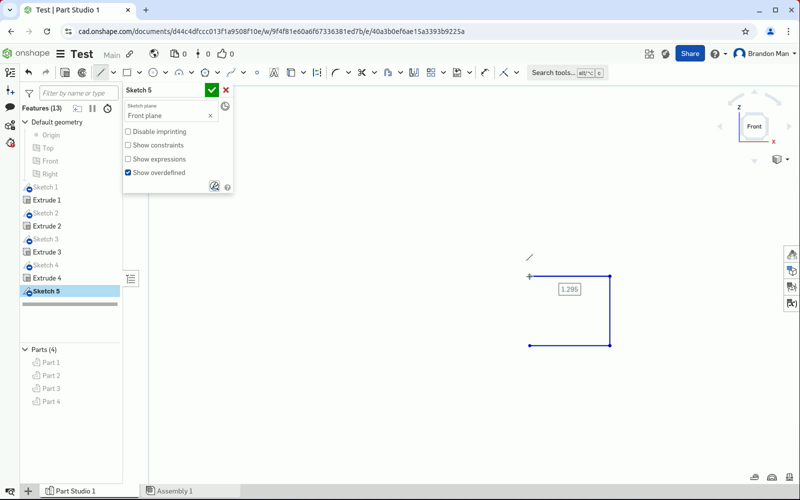
scroll(-6)
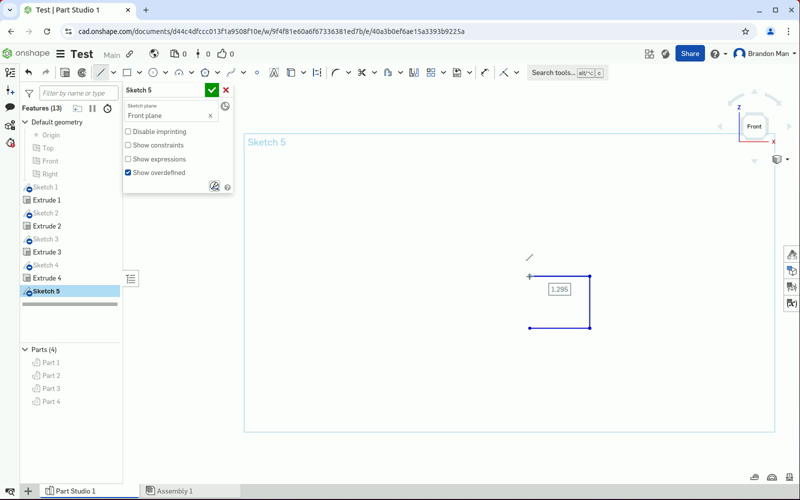
scroll(-6)
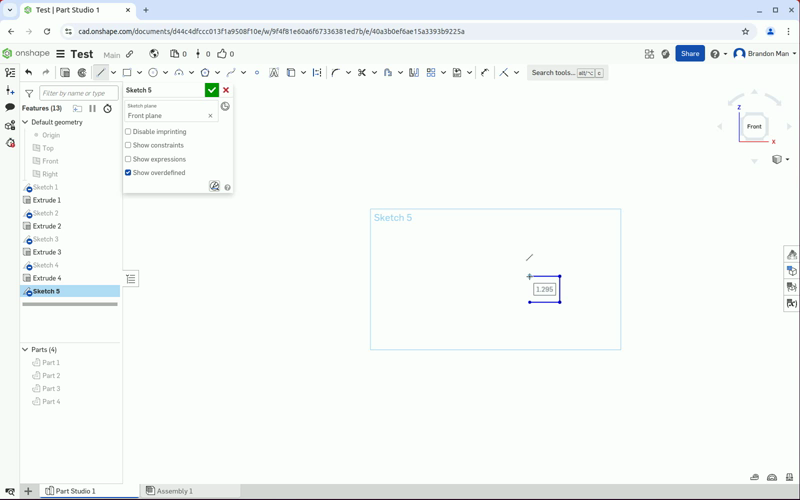
scroll(-6)
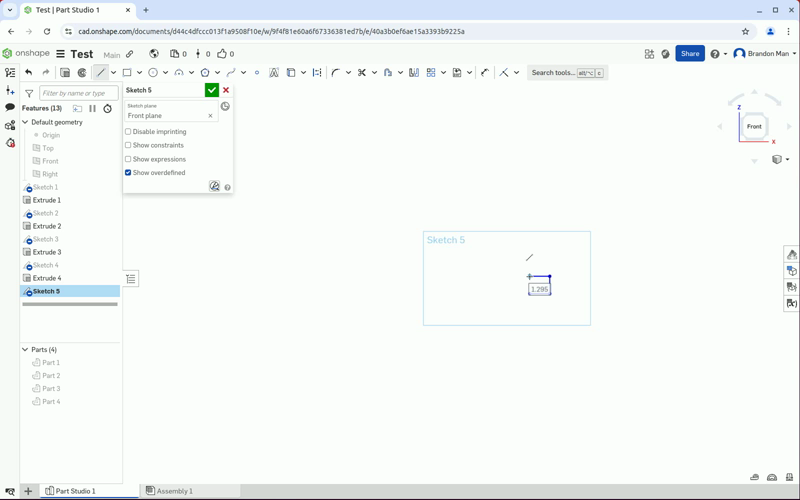
scroll(-6)
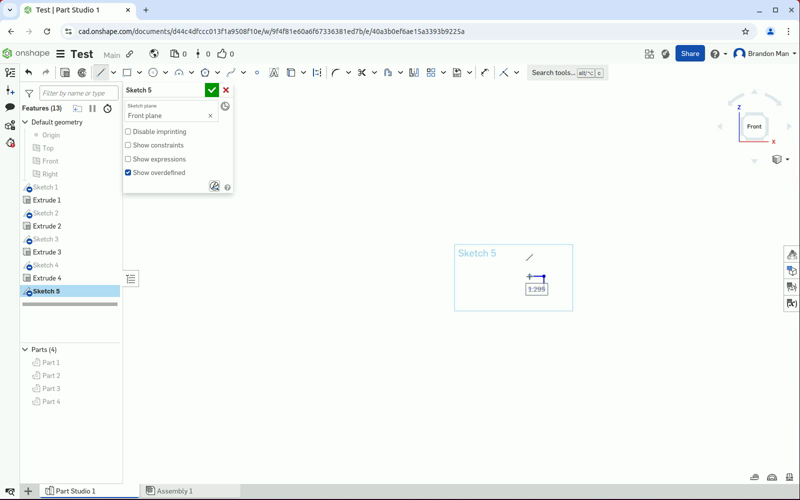
scroll(-6)
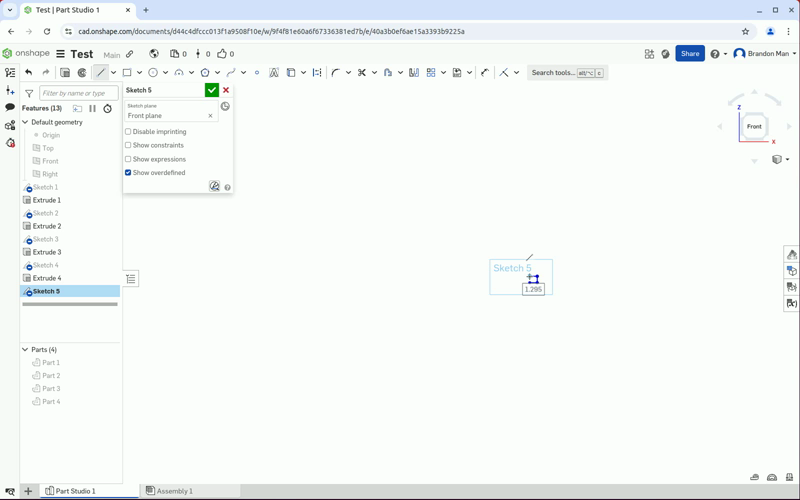
key_up(shift)
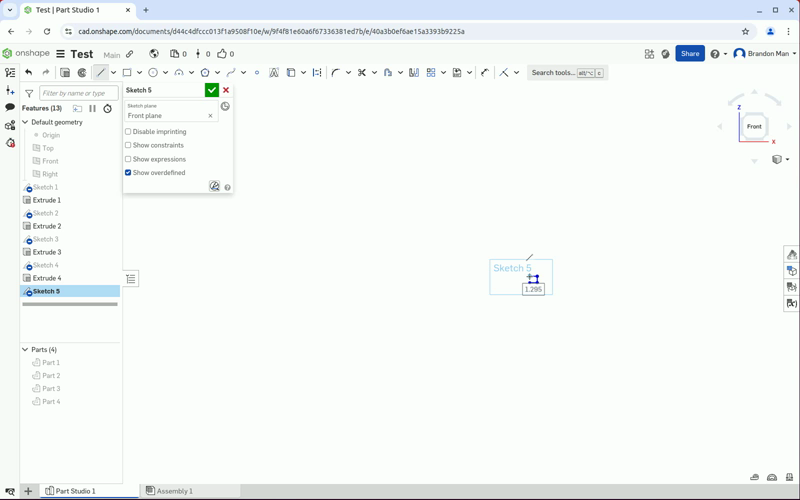
mouse_move(559, 276)
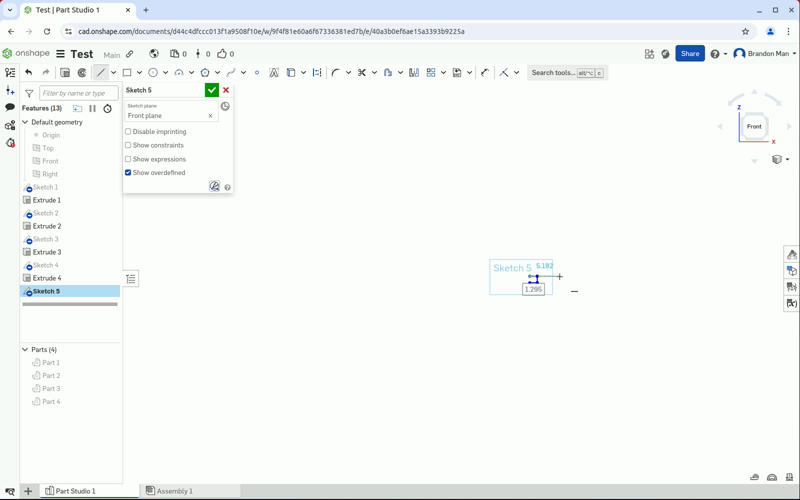
key_down(shift)
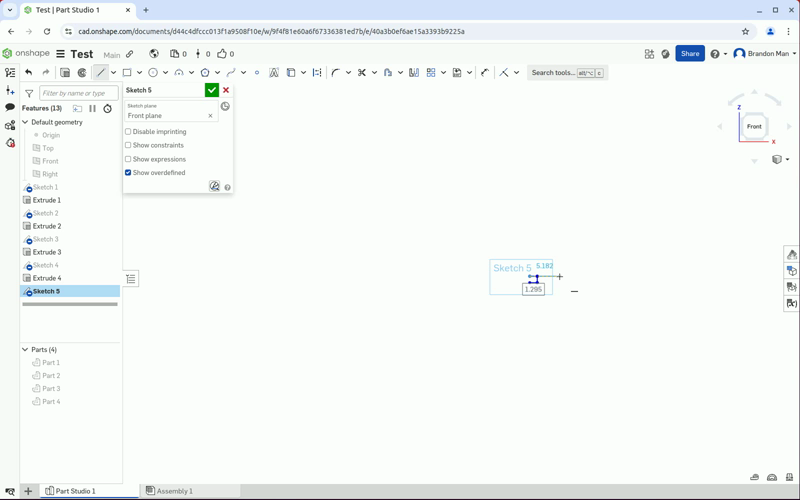
mouse_move(529, 282)
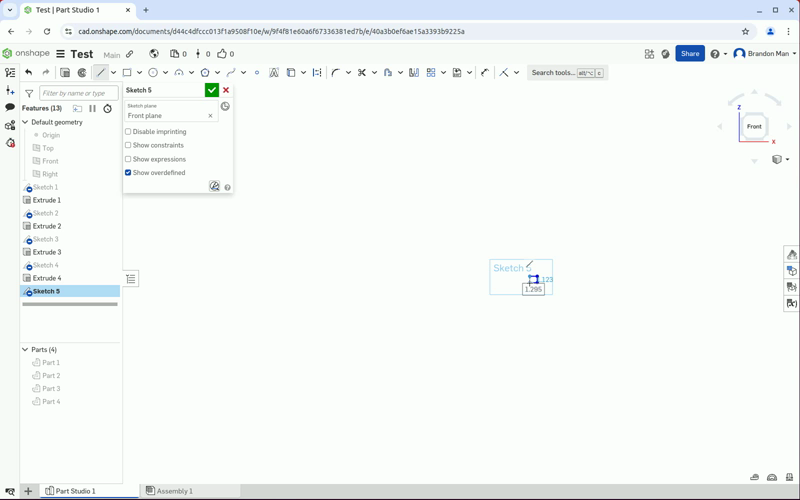
scroll(6)
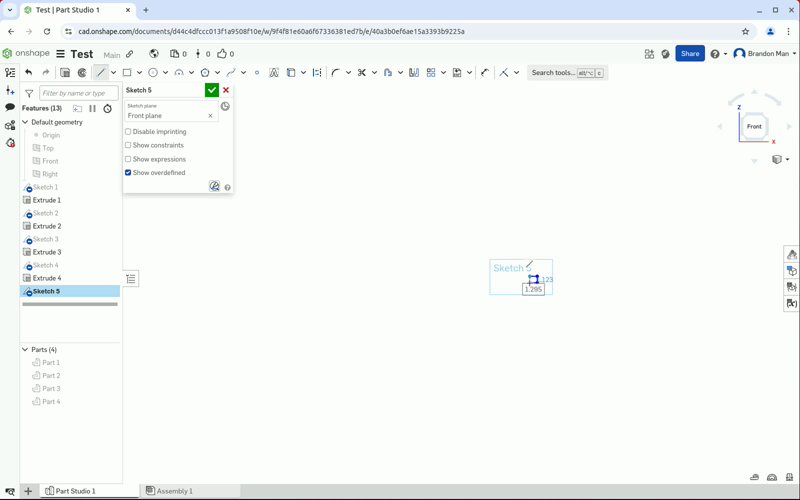
scroll(6)
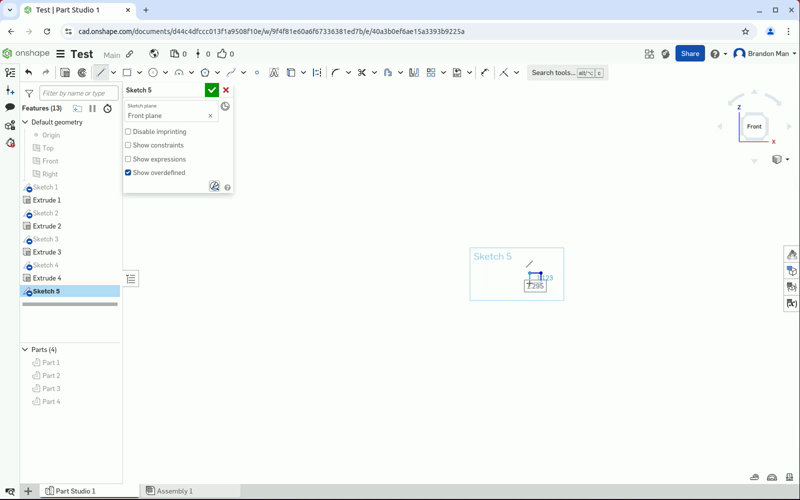
scroll(6)
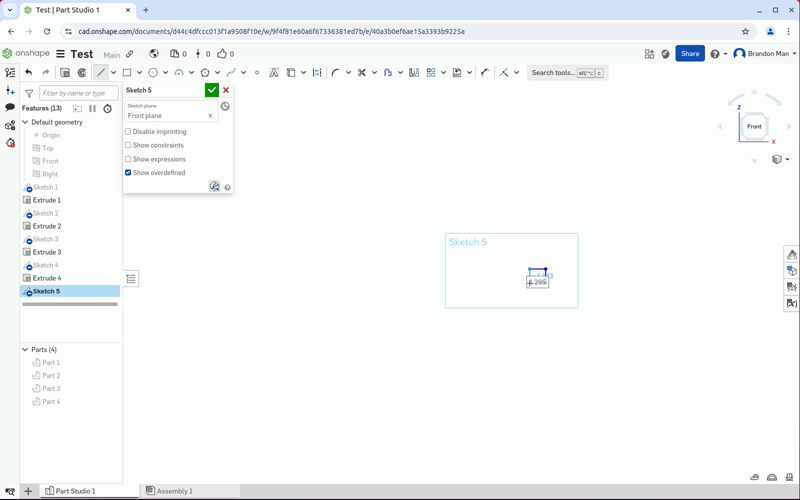
scroll(6)
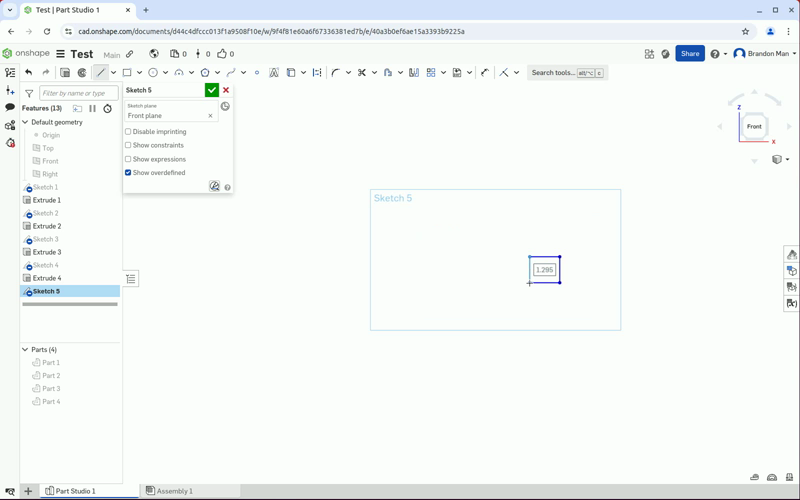
scroll(6)
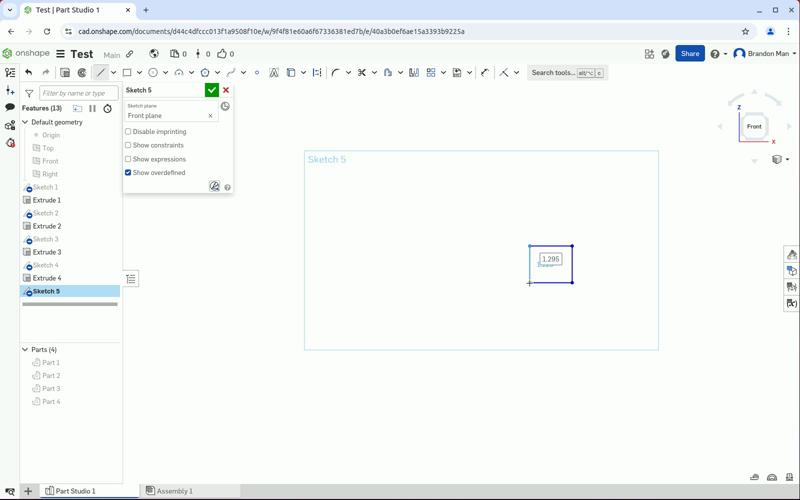
scroll(6)
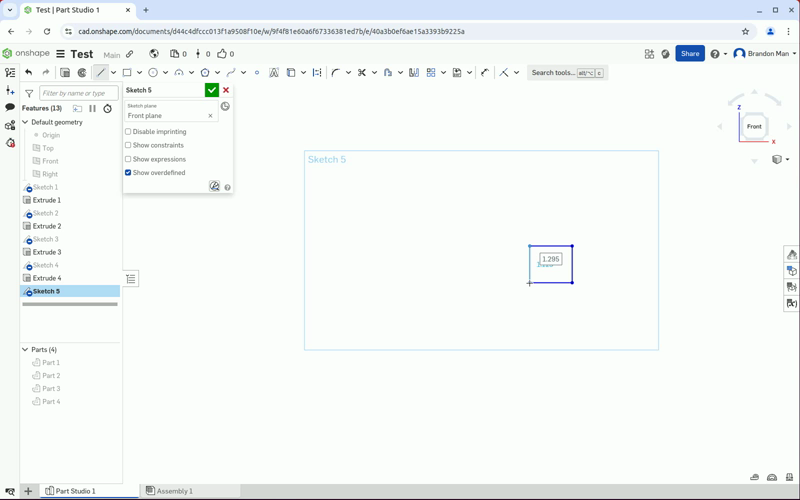
scroll(6)
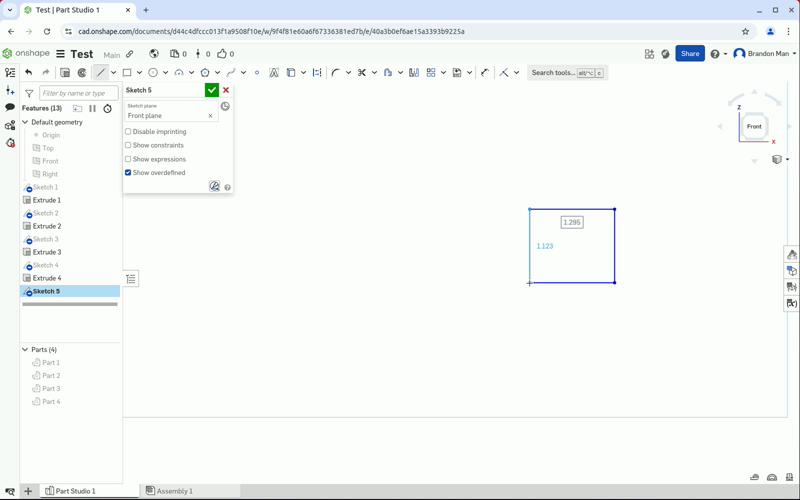
key_up(shift)
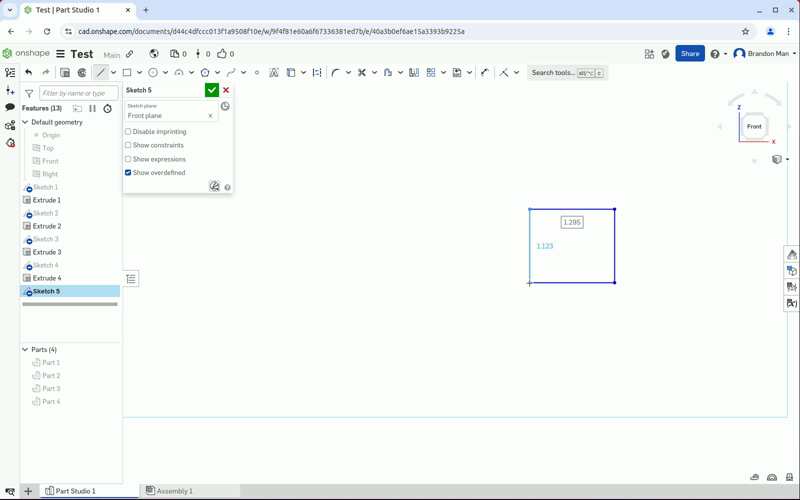
click(529, 282)
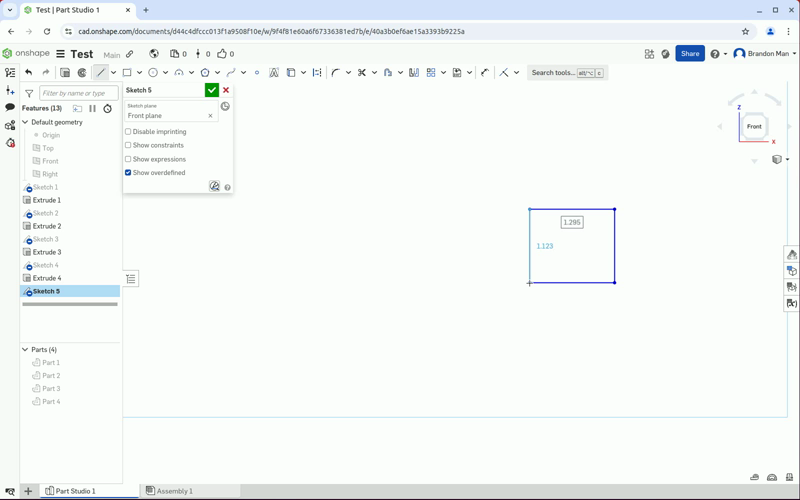
scroll(-6)
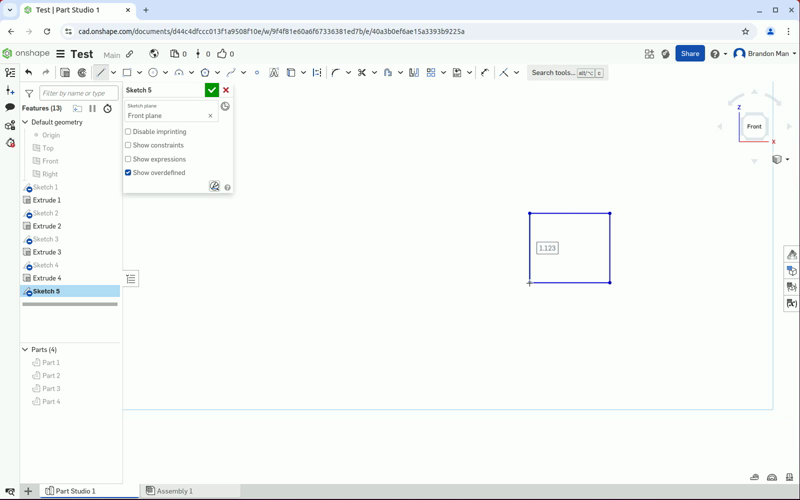
scroll(-6)
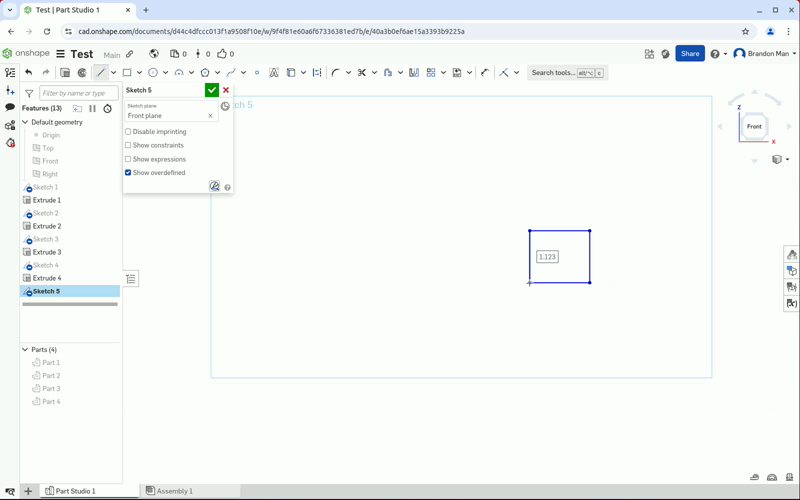
scroll(-6)
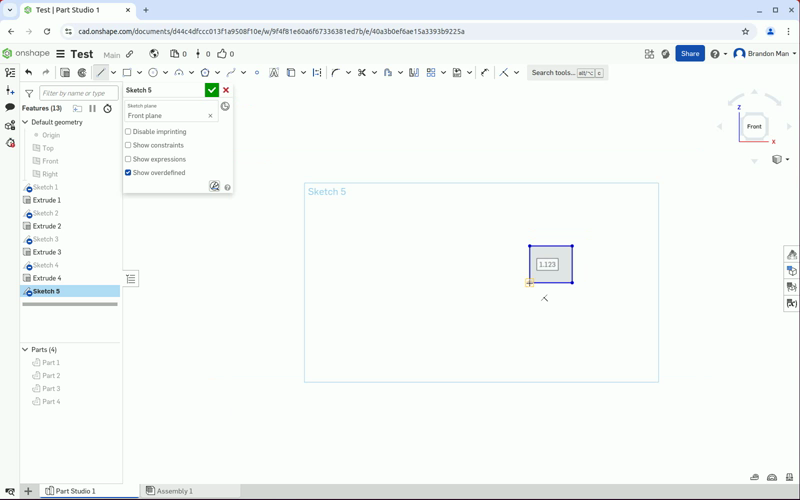
scroll(-6)
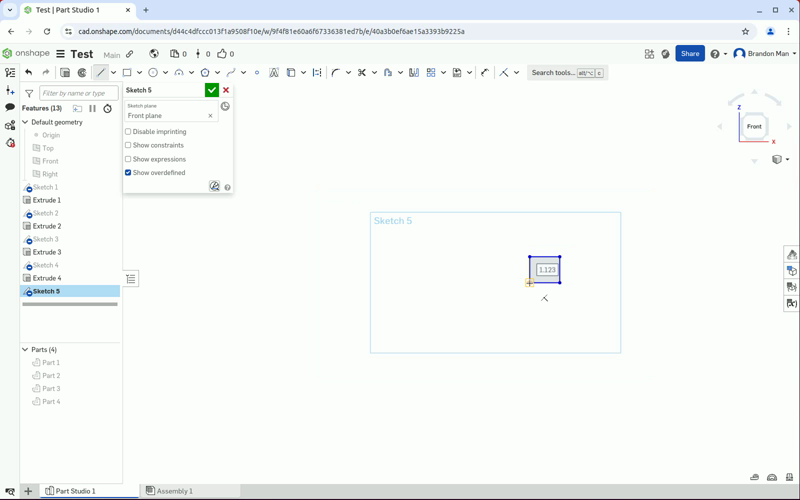
scroll(-6)
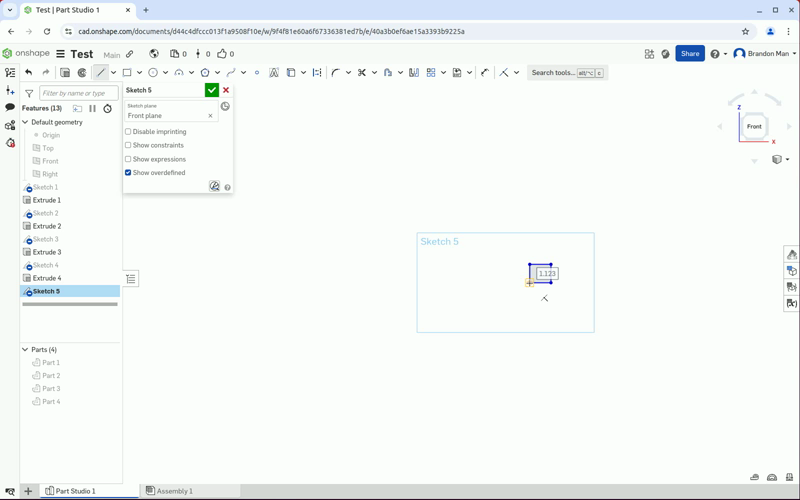
scroll(-6)
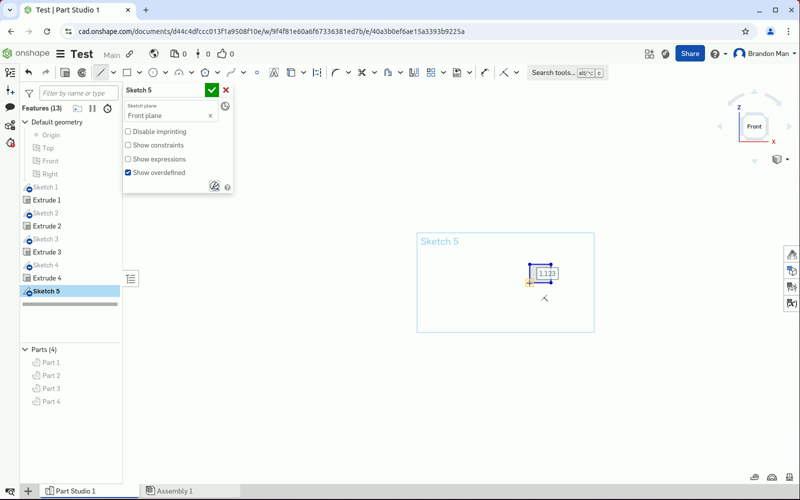
scroll(-6)
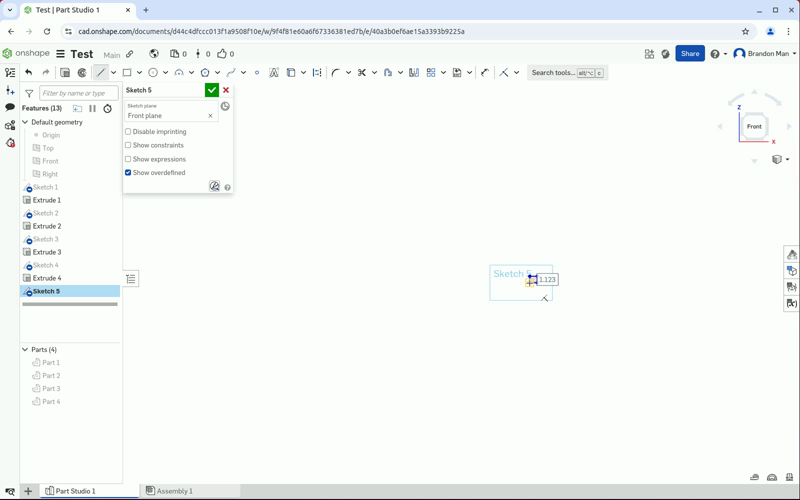
key(esc)
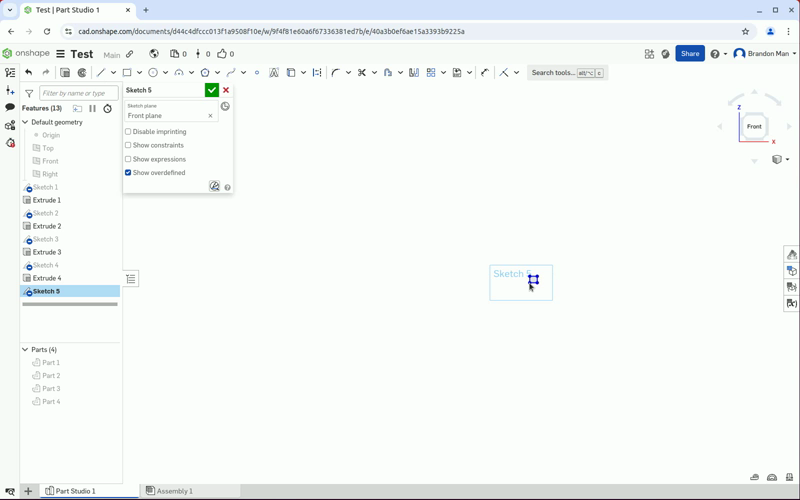
mouse_move(533, 279)
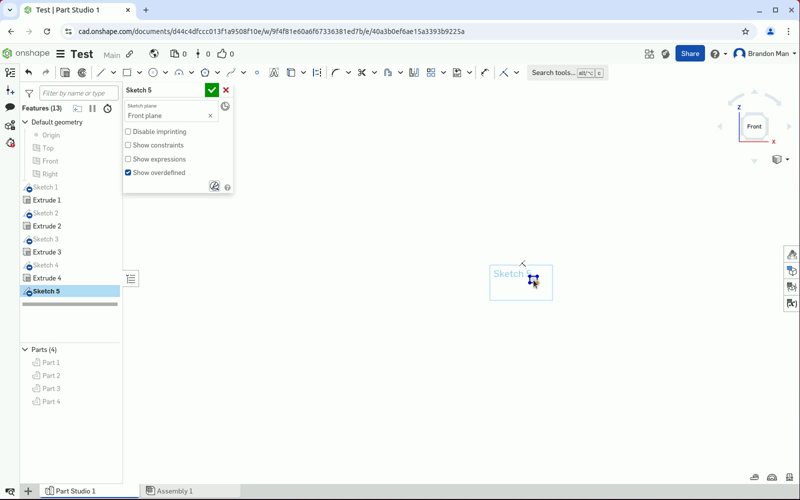
scroll(6)
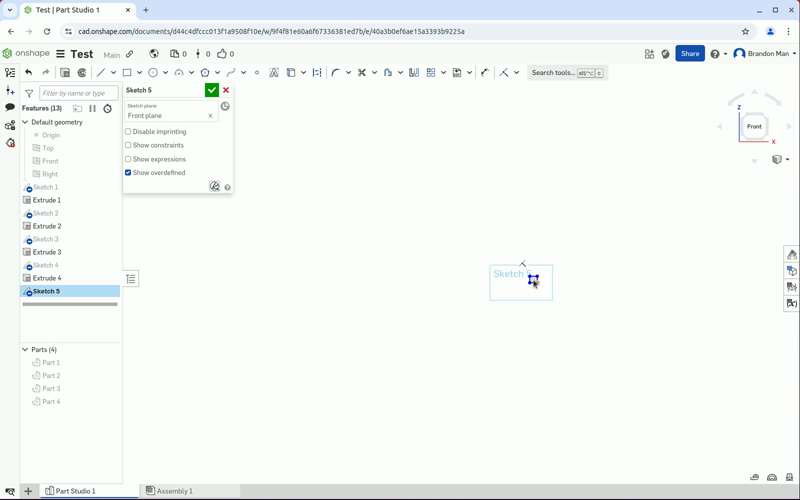
scroll(6)
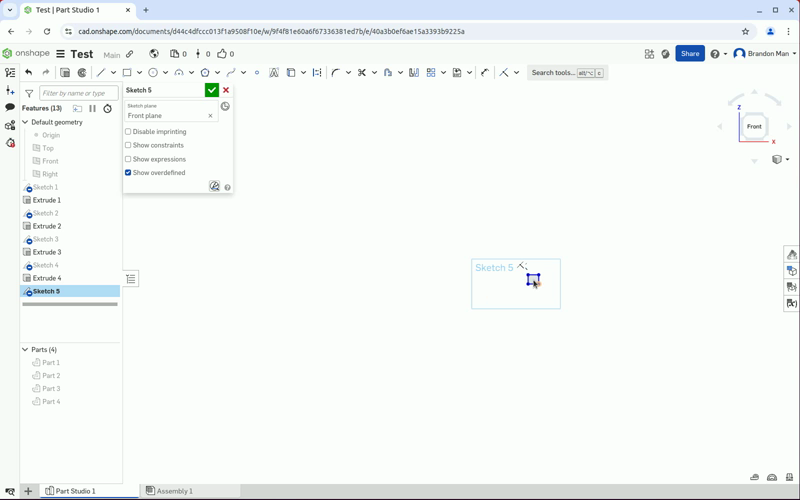
scroll(6)
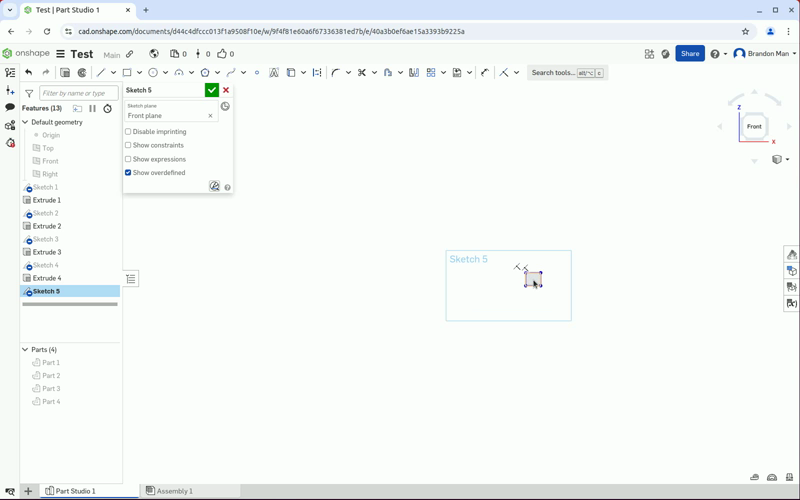
scroll(6)
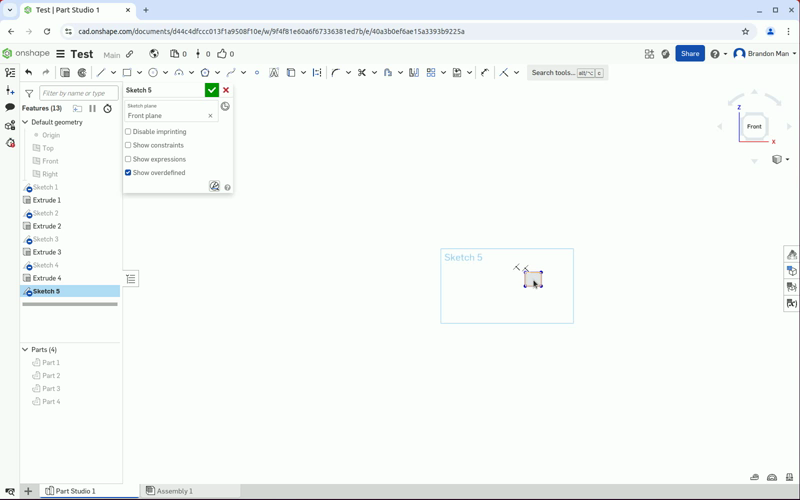
scroll(6)
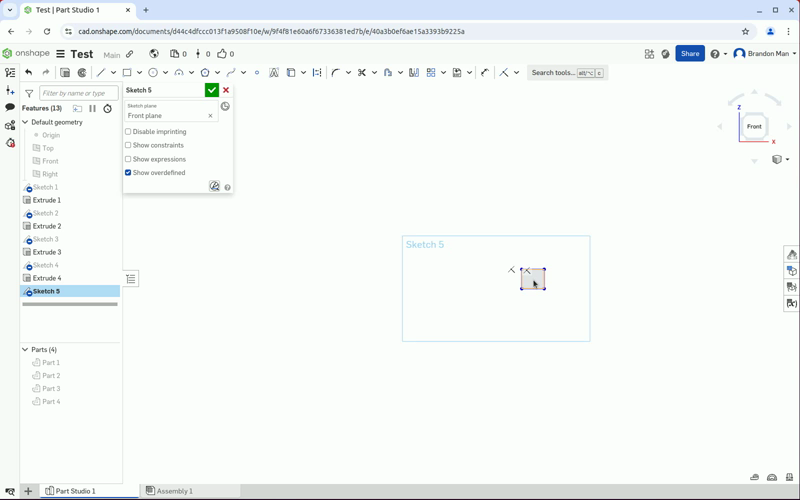
scroll(6)
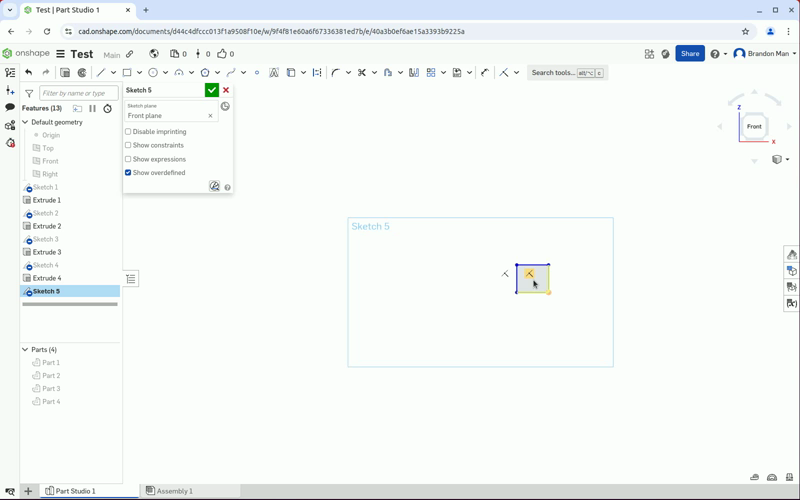
scroll(6)
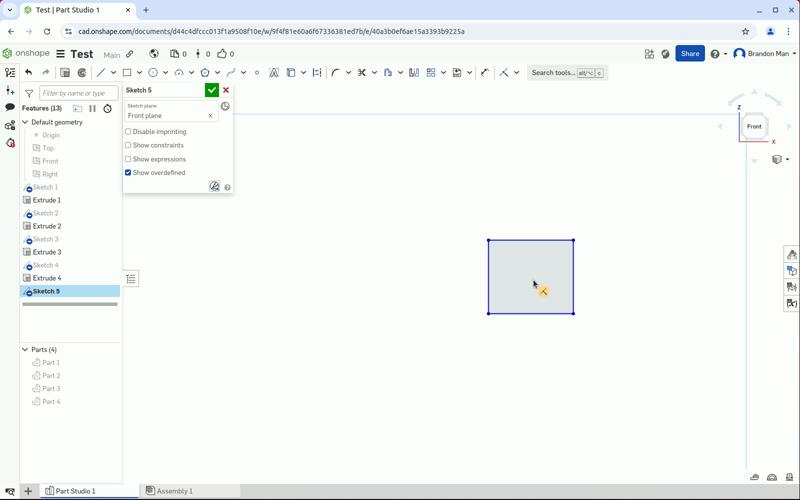
click(533, 279)
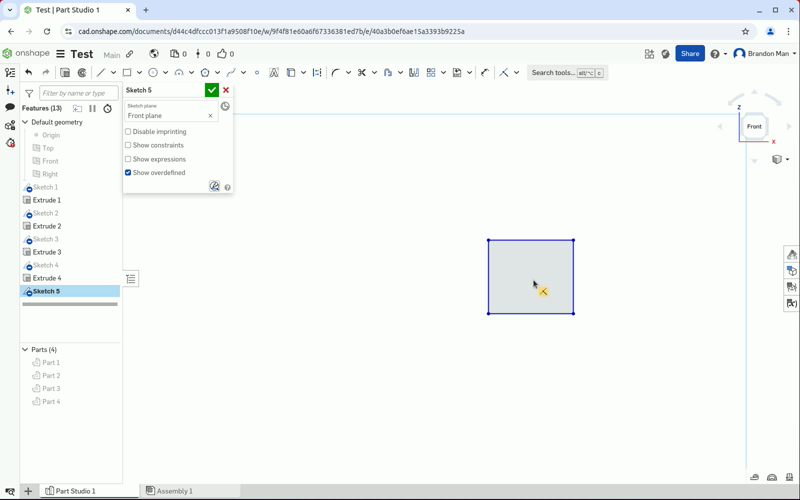
scroll(-6)
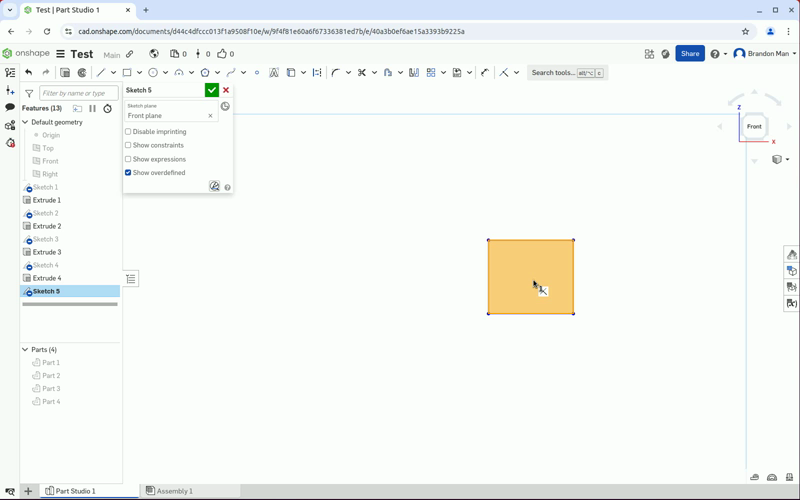
scroll(-6)
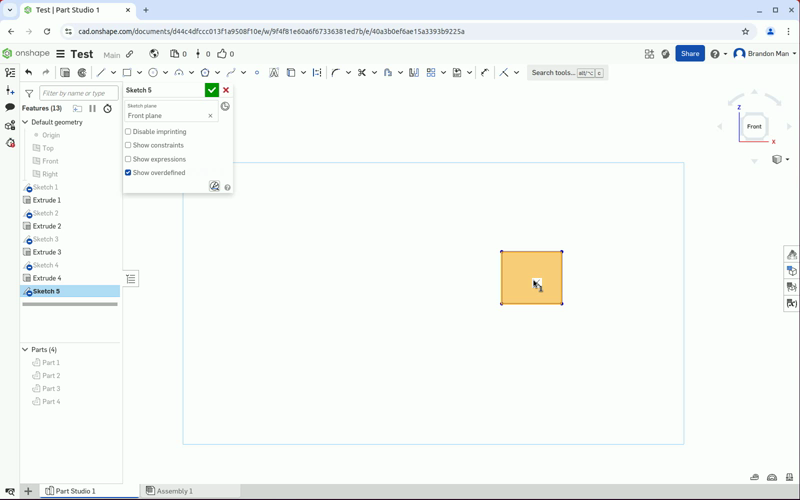
scroll(-6)
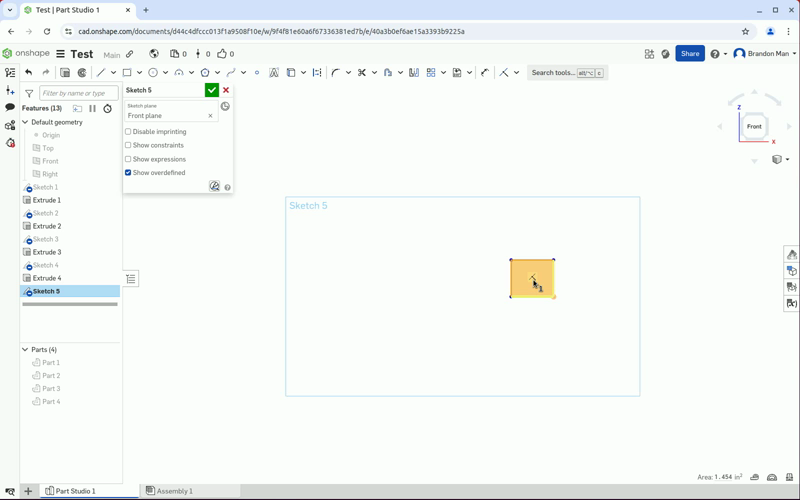
scroll(-6)
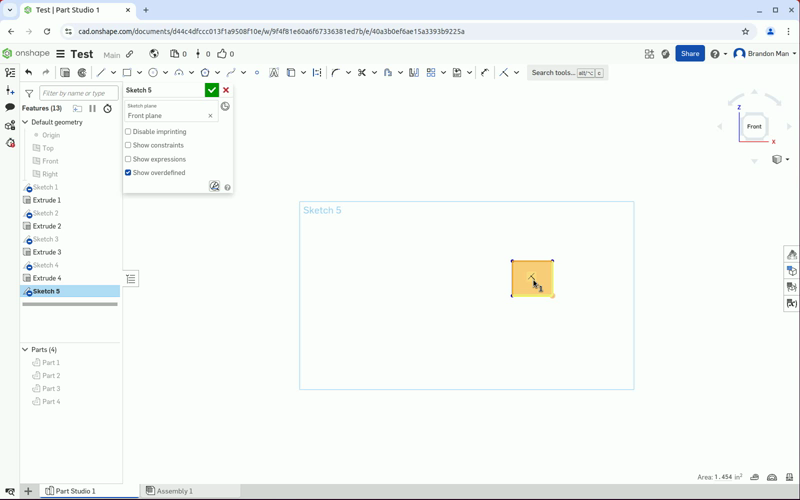
scroll(-6)
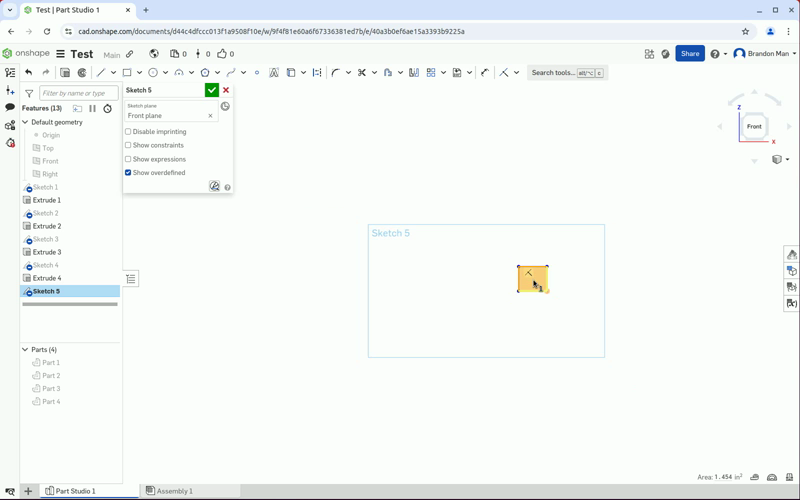
scroll(-6)
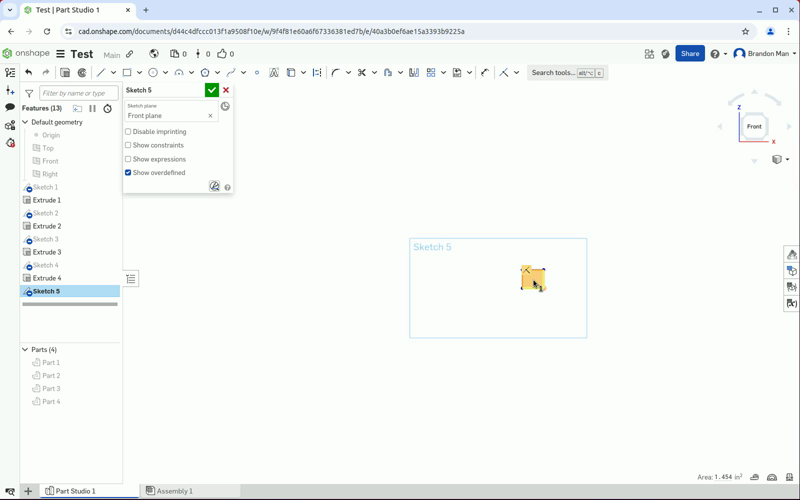
scroll(-6)
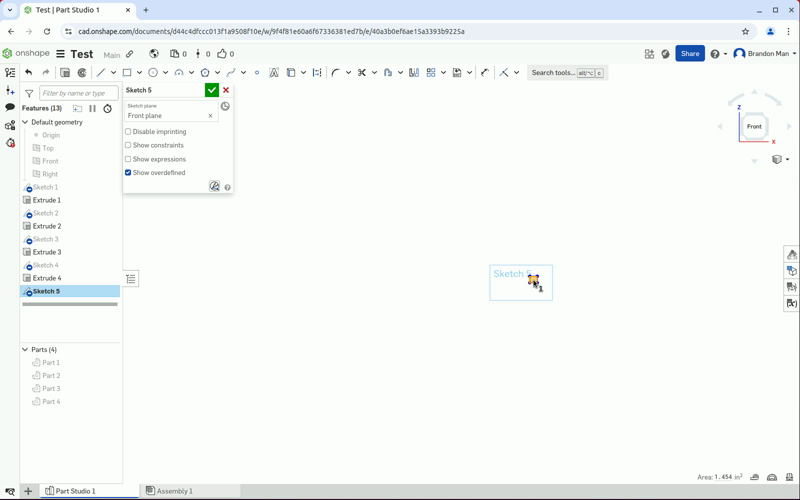
mouse_move(73, 352)
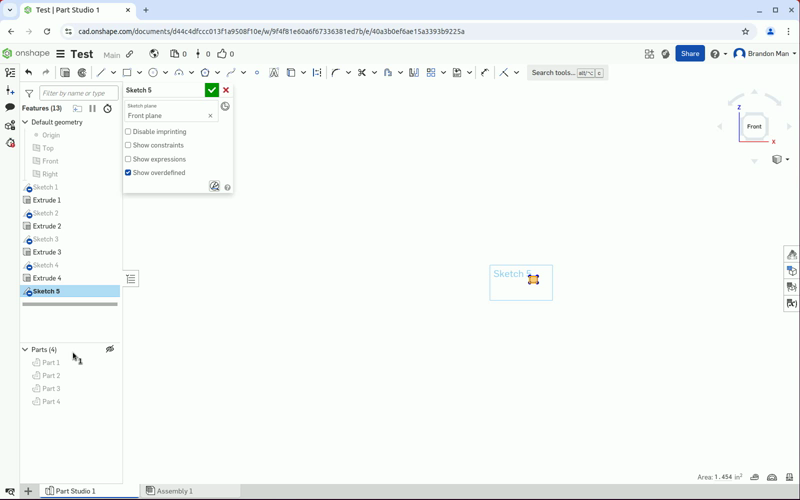
key(shift+y)
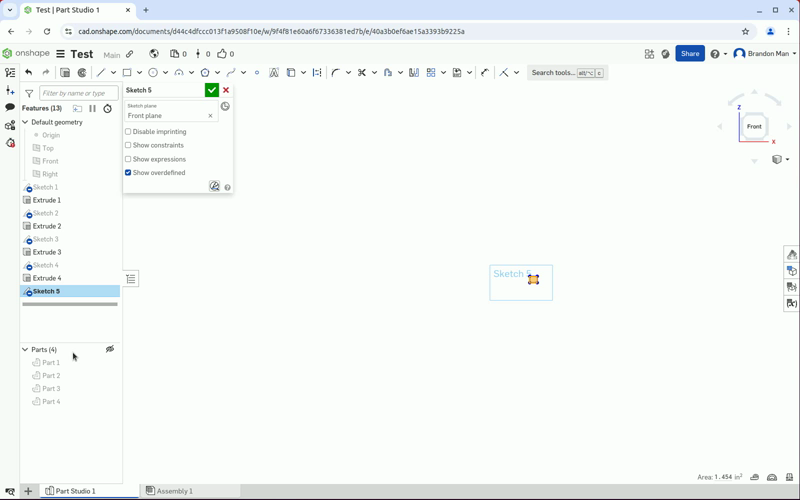
key(shift+e)
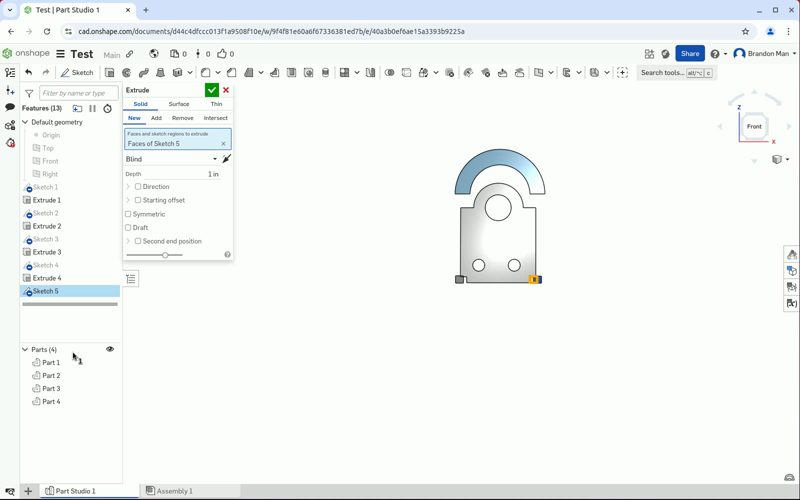
mouse_move(143, 106)
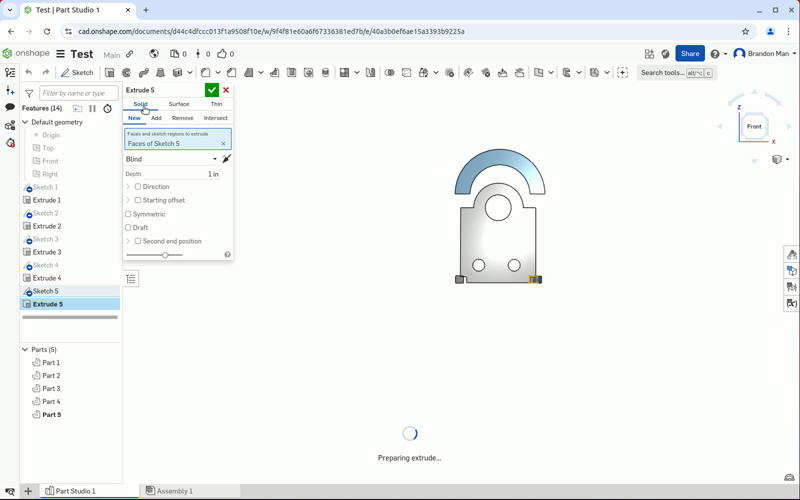
click(143, 106)
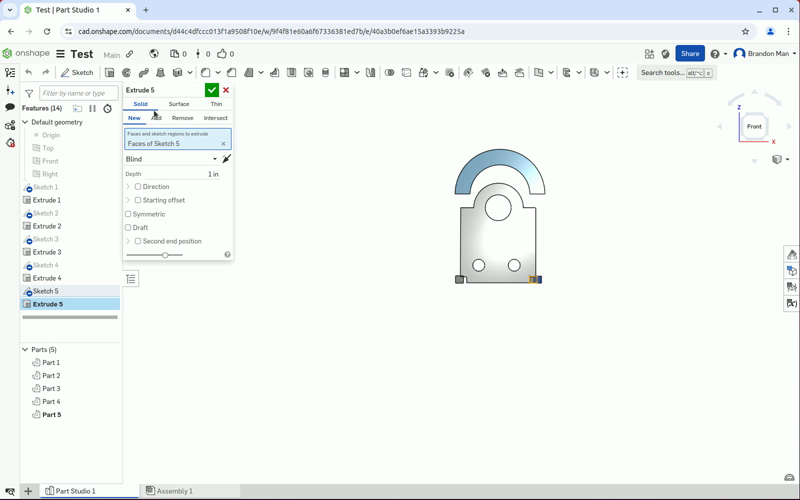
mouse_move(186, 120)
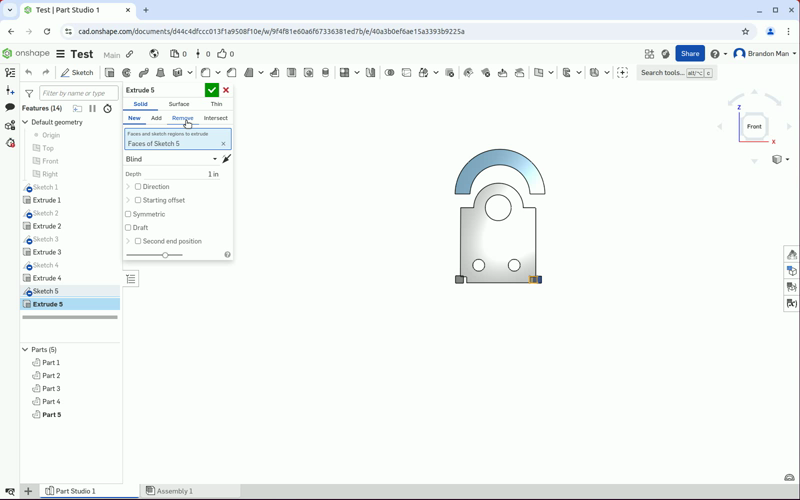
click(186, 120)
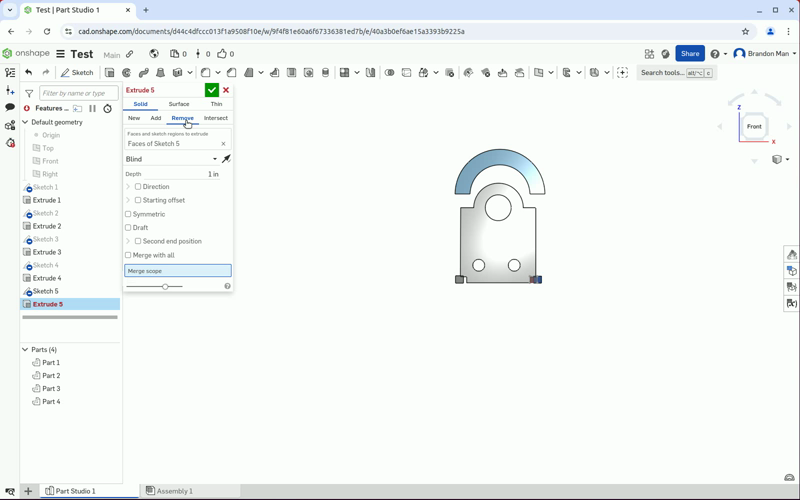
key(tab, 4)
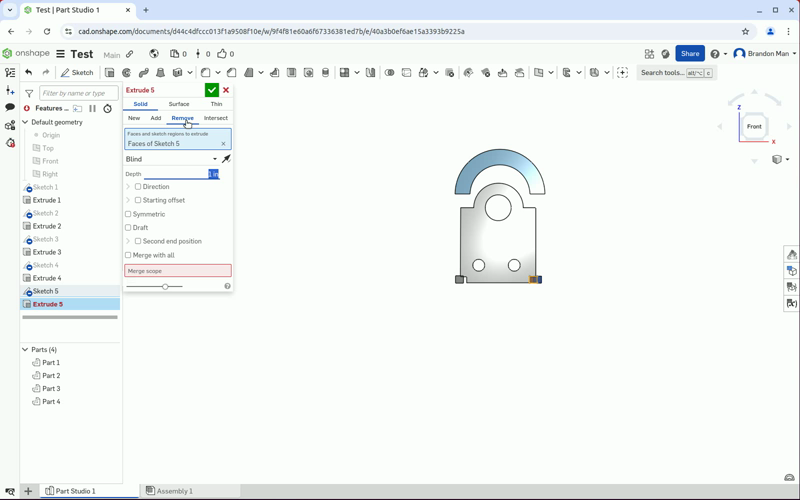
text(6.499)
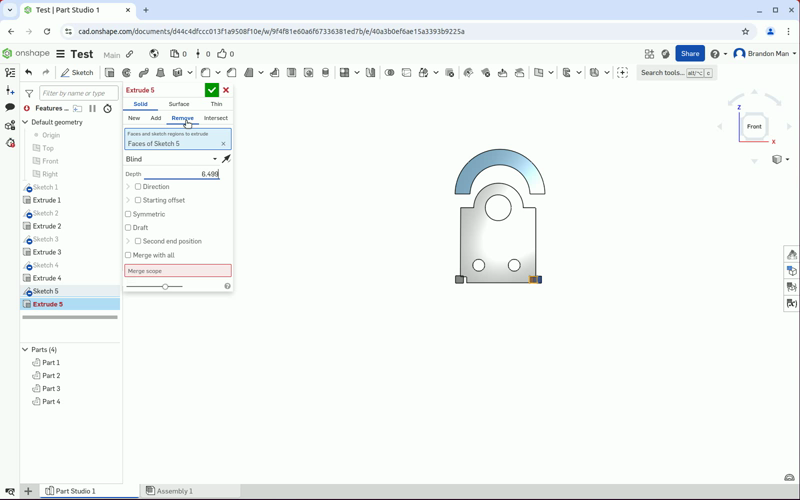
key(tab, 6)
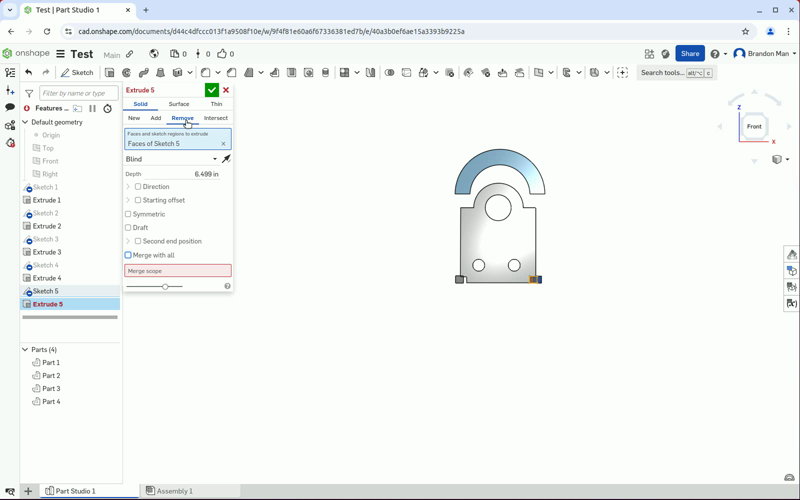
key(space)
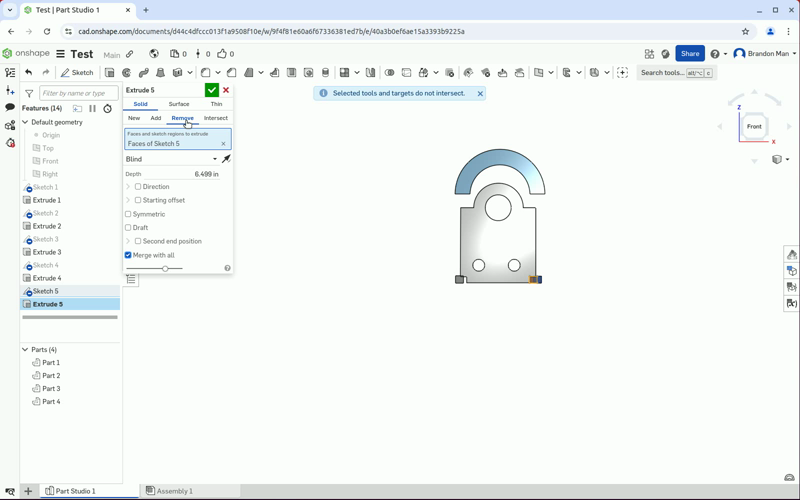
key(enter)
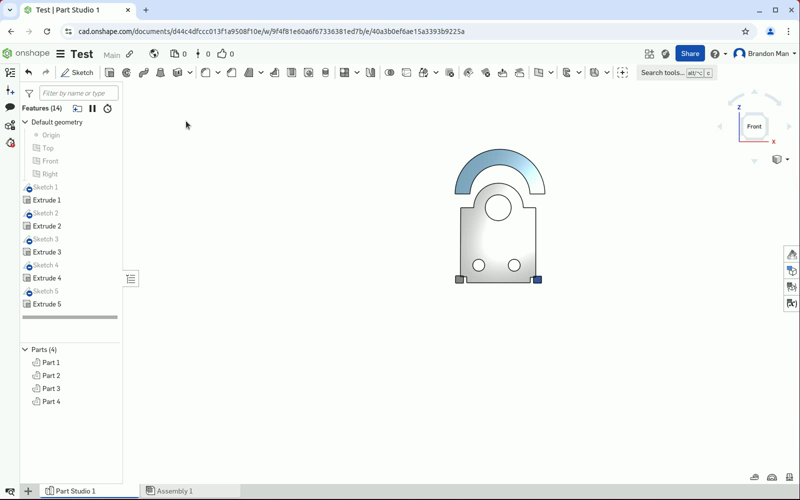
key(shift+h)
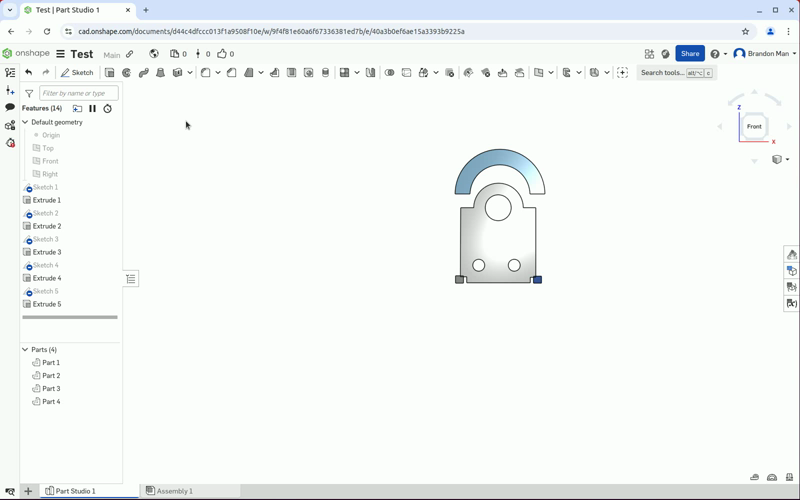
key(shift+h)
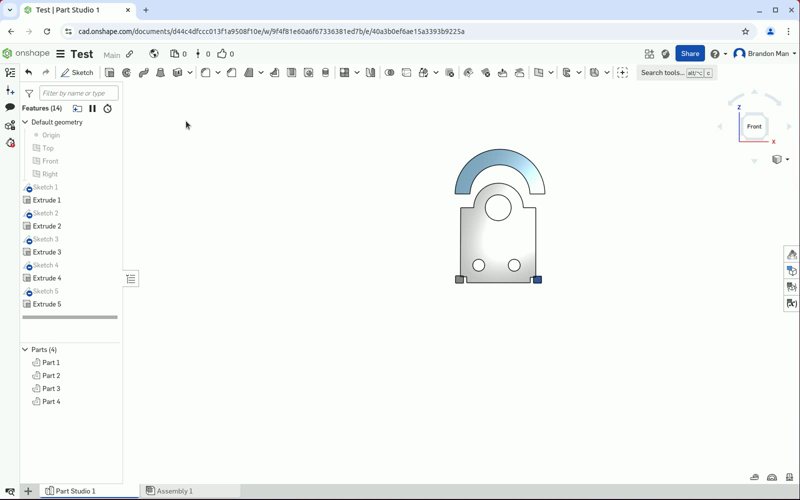
mouse_move(73, 189)
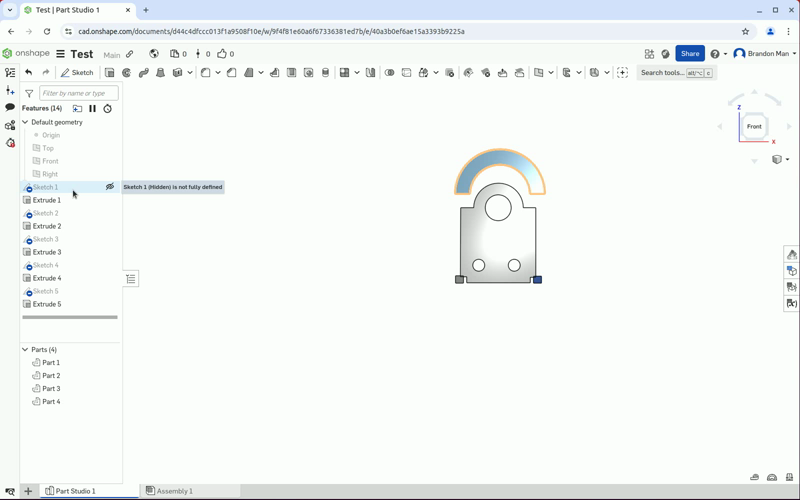
click(73, 189)
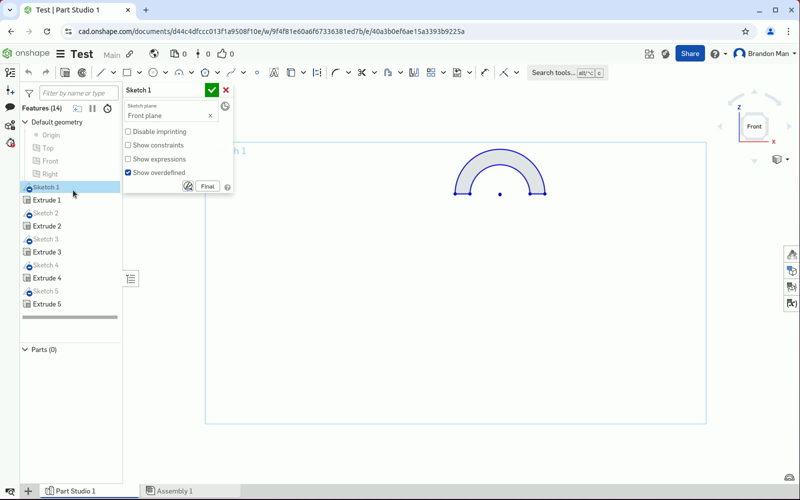
mouse_move(229, 92)
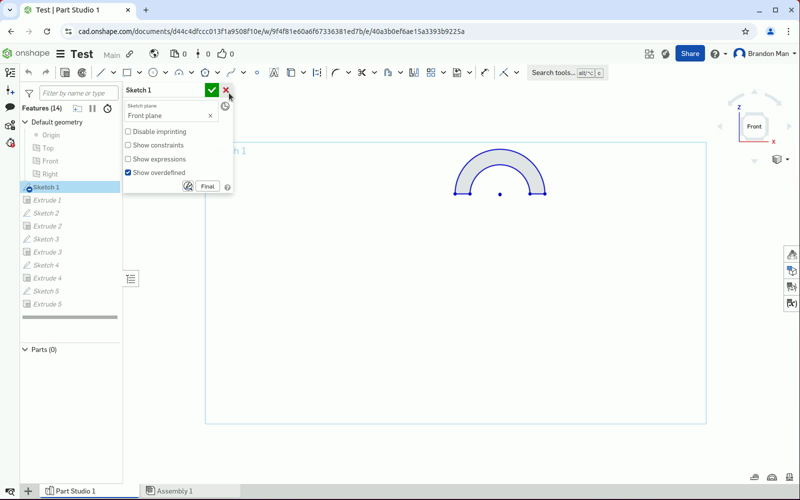
click(229, 92)
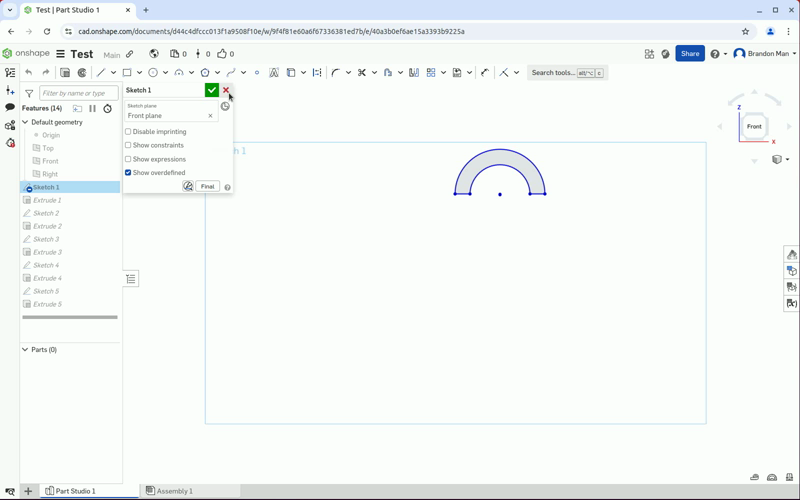
key(shift+s)
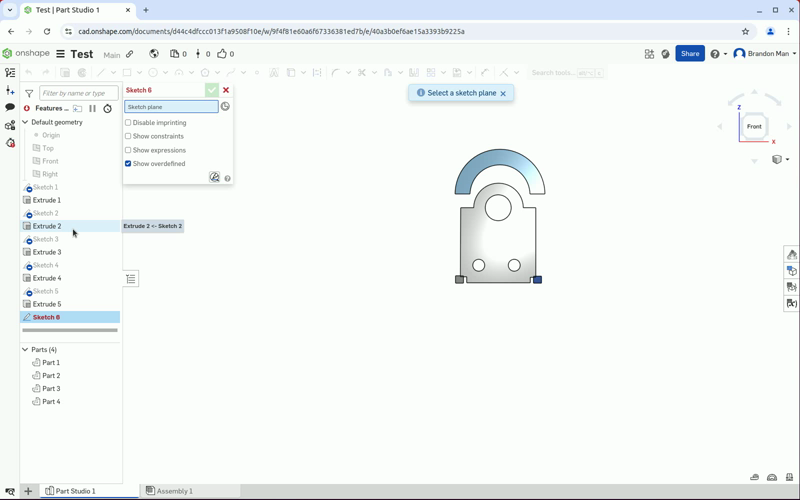
scroll(3)
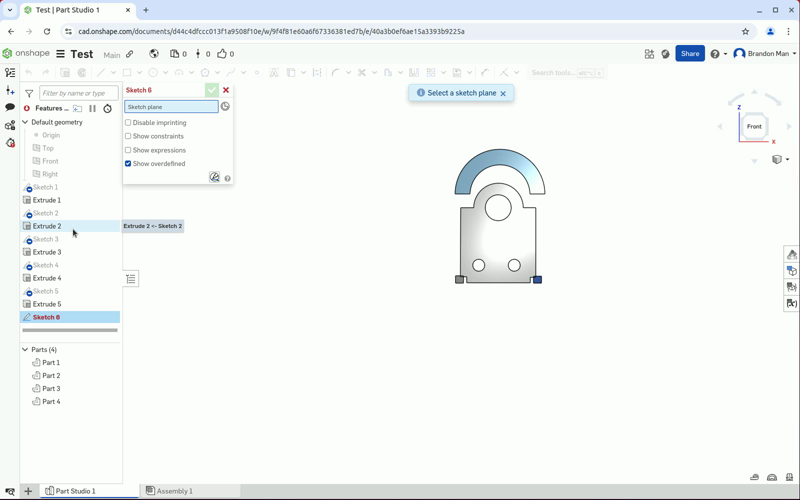
mouse_move(73, 163)
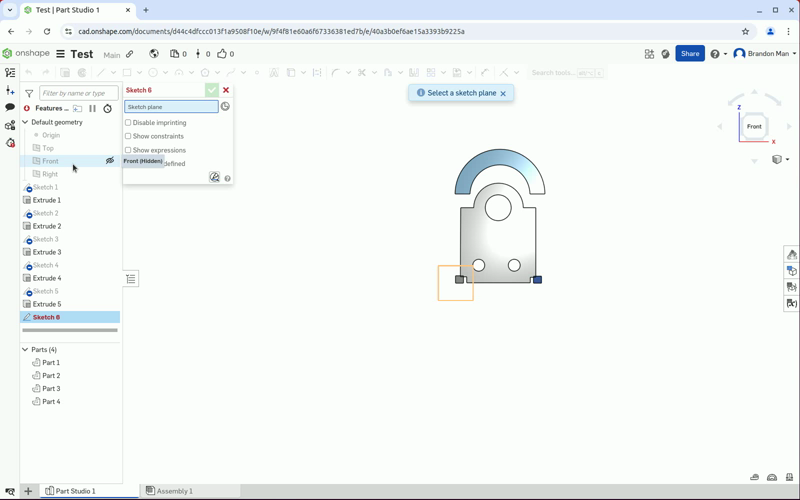
click(73, 163)
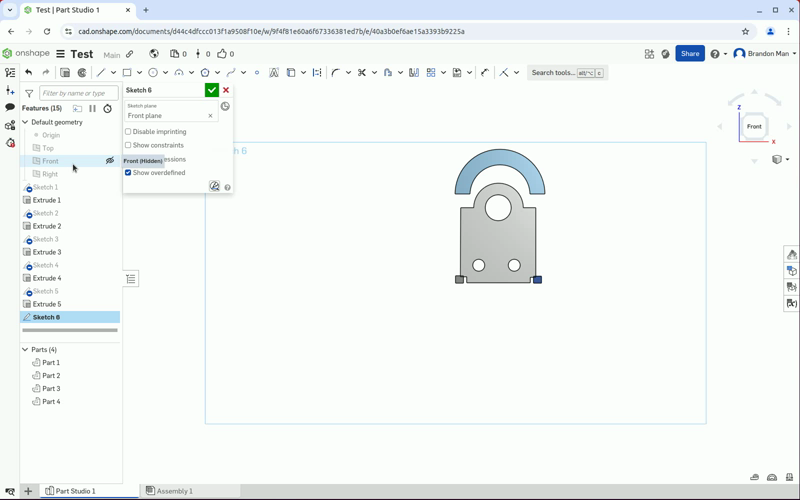
mouse_move(73, 352)
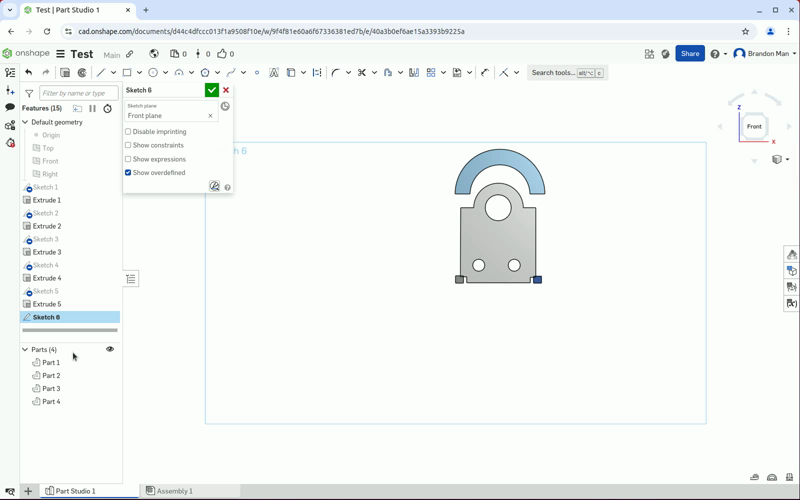
key(y)
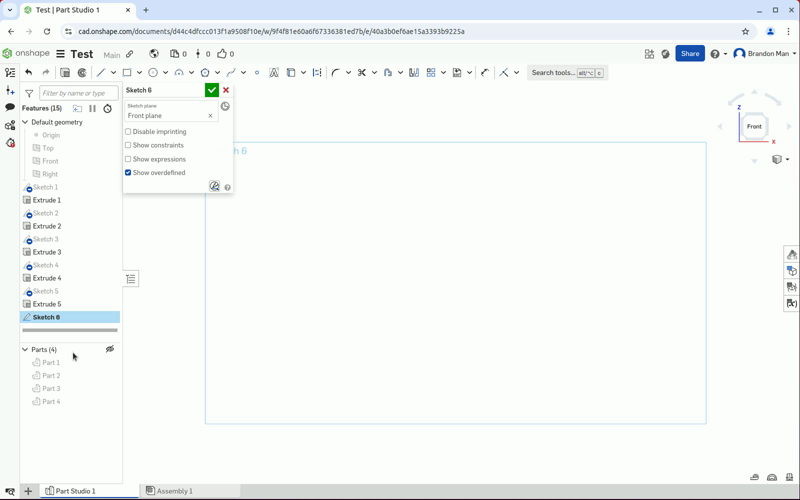
key(l)
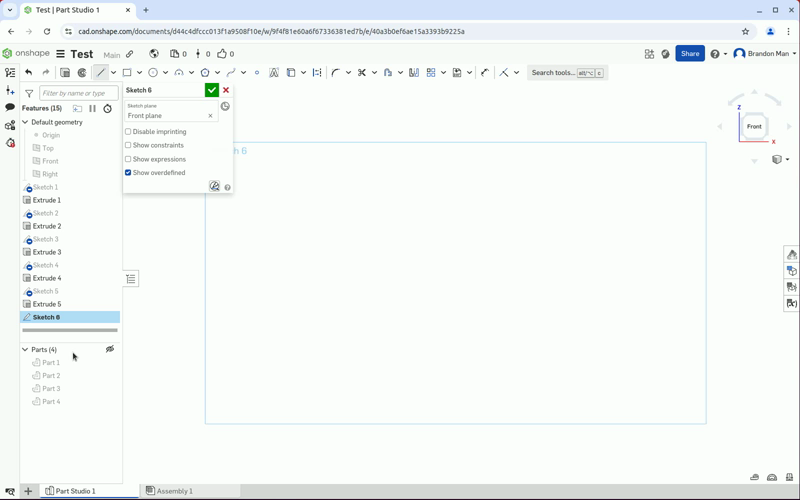
key_down(shift)
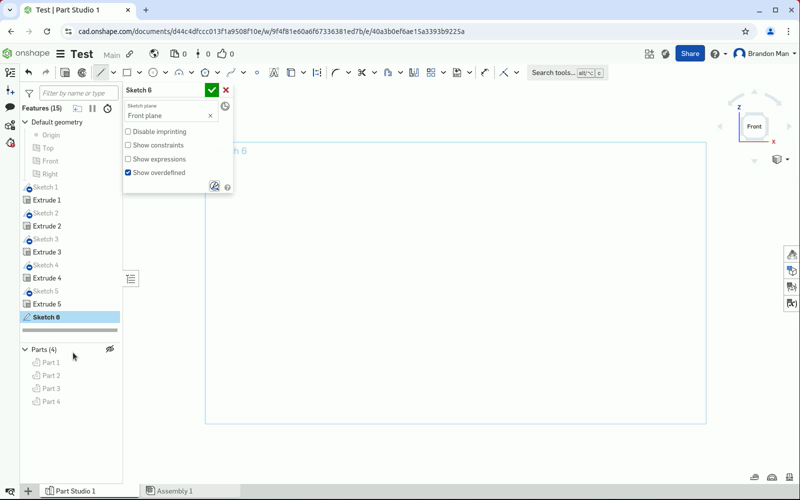
mouse_move(460, 282)
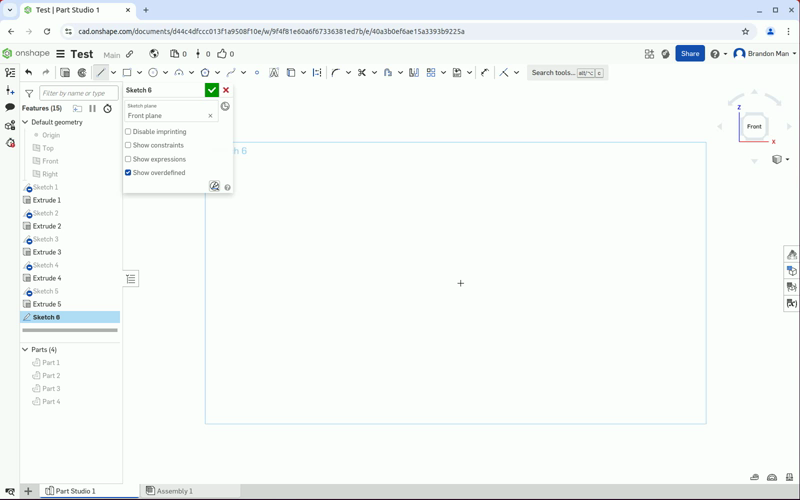
click(460, 282)
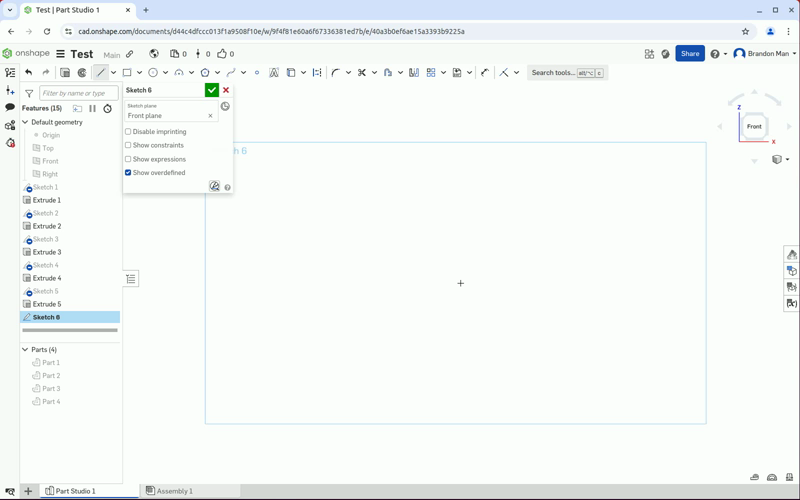
key_up(shift)
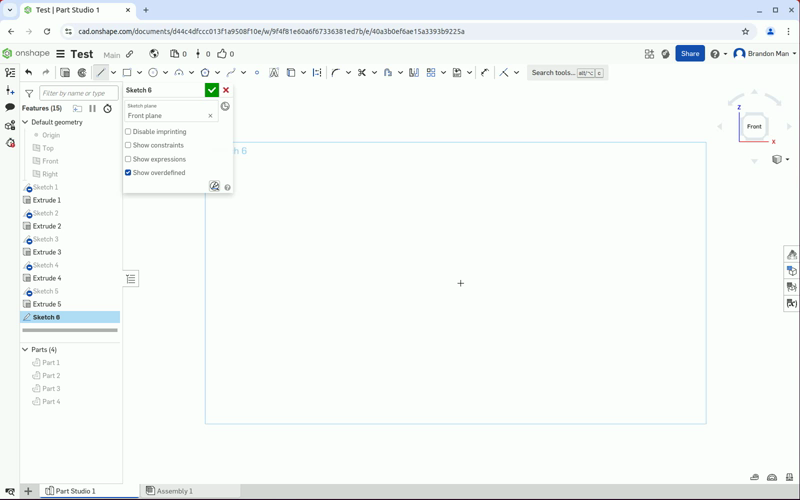
key_down(shift)
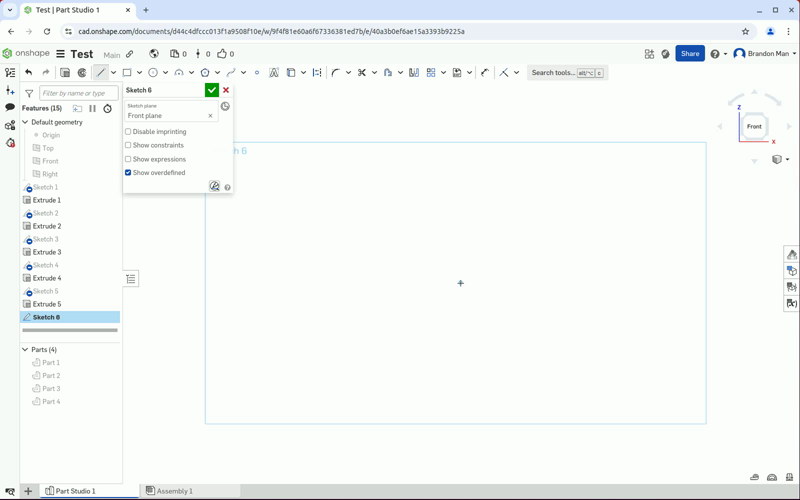
mouse_move(490, 282)
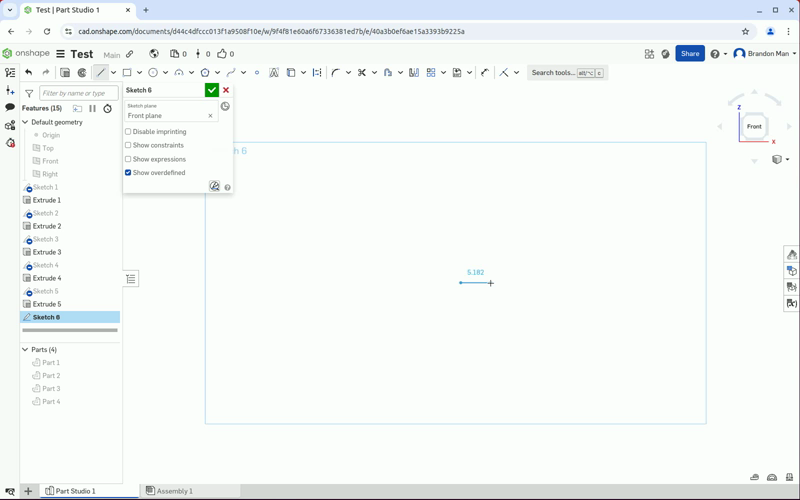
mouse_move(467, 282)
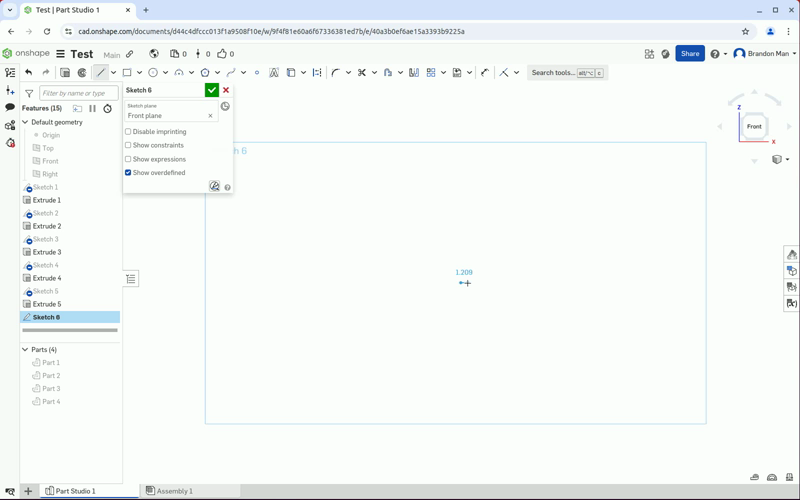
scroll(6)
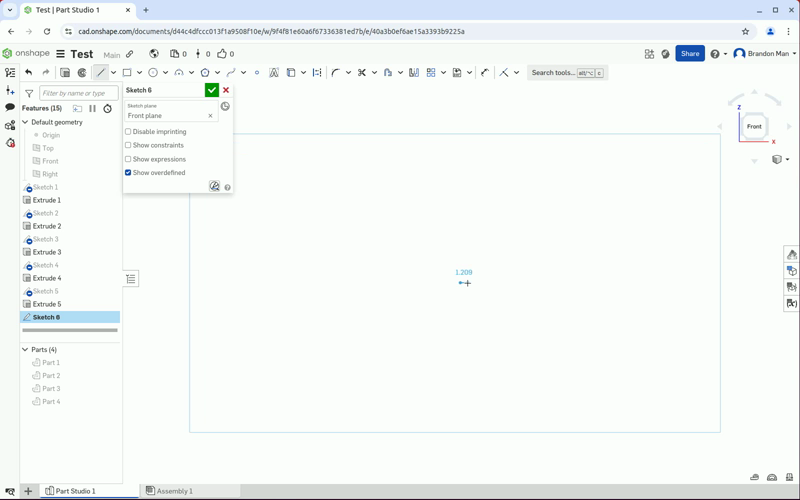
scroll(6)
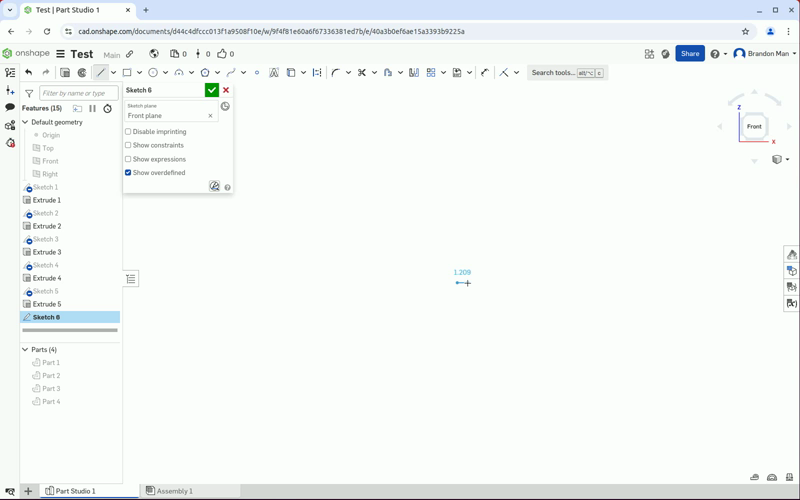
scroll(6)
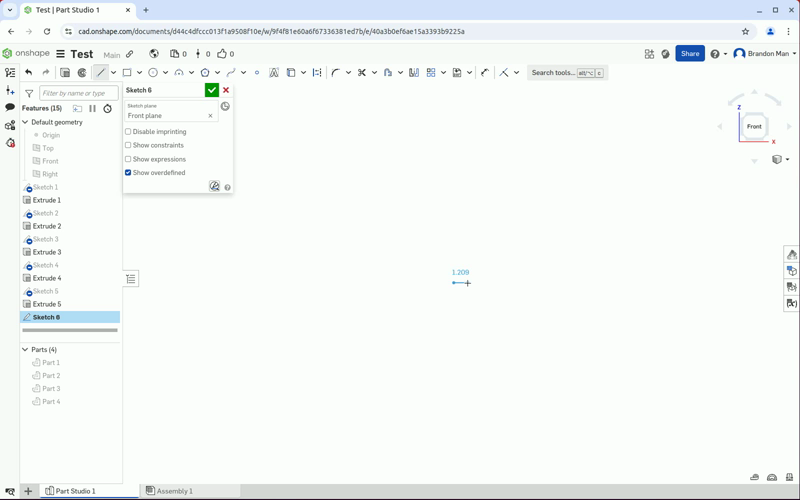
scroll(6)
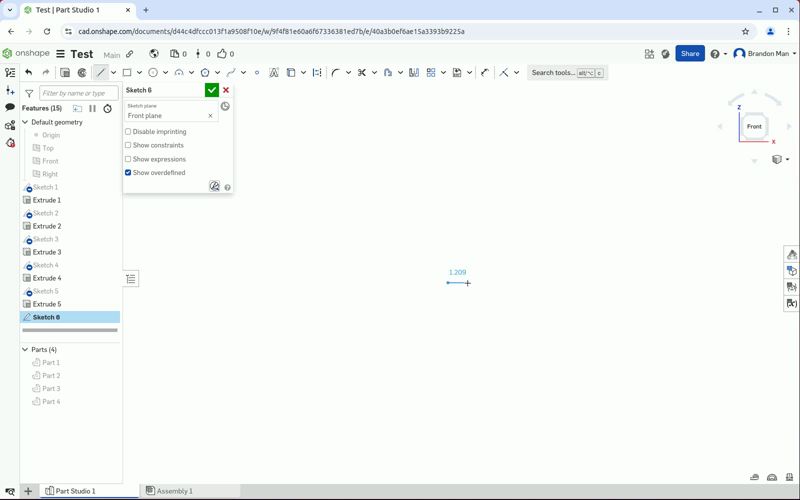
scroll(6)
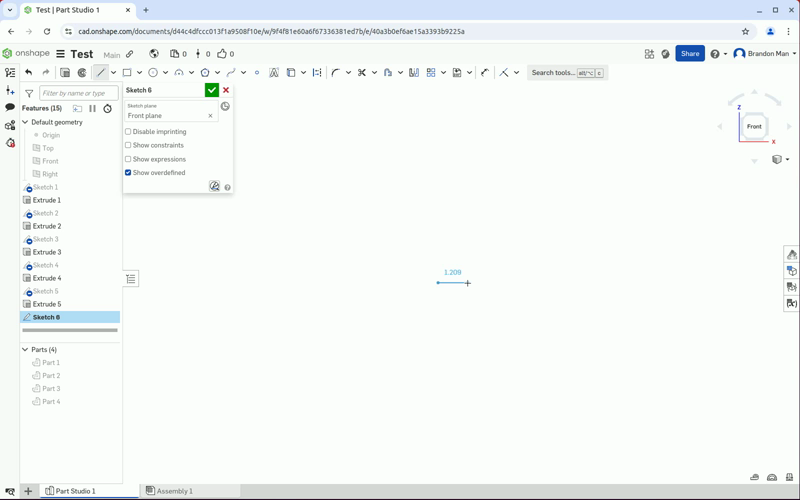
scroll(6)
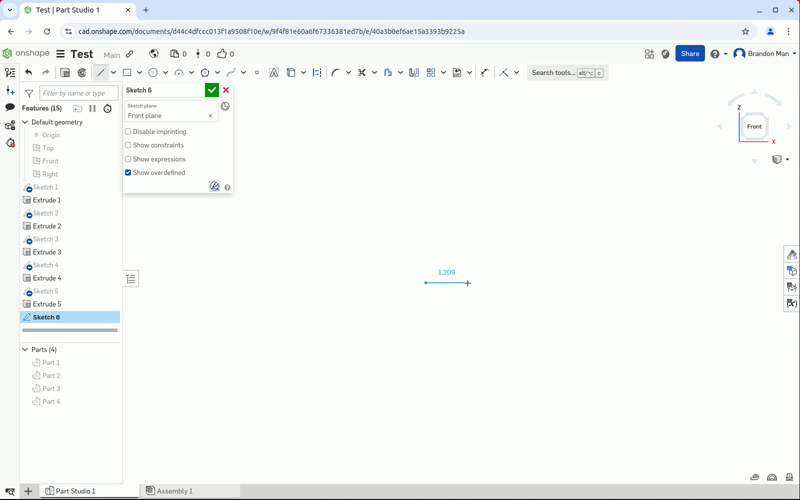
scroll(6)
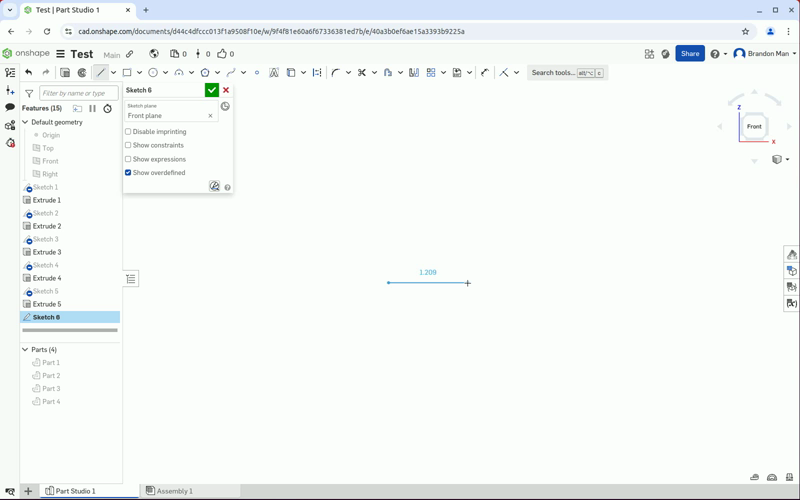
click(467, 282)
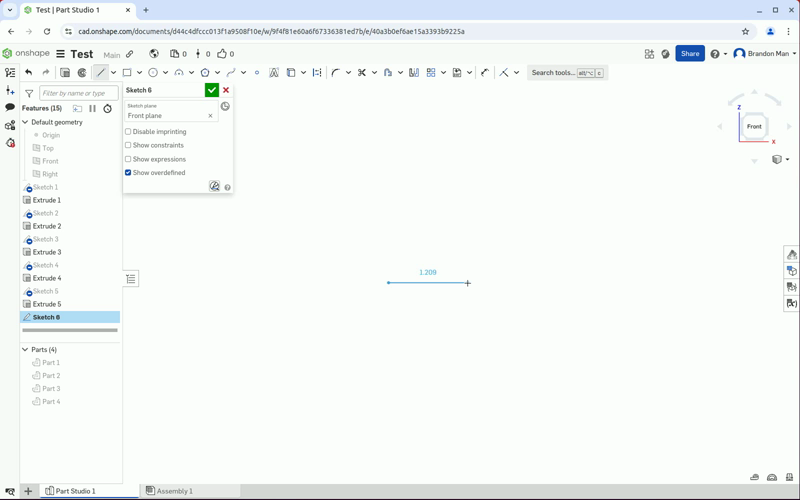
scroll(-6)
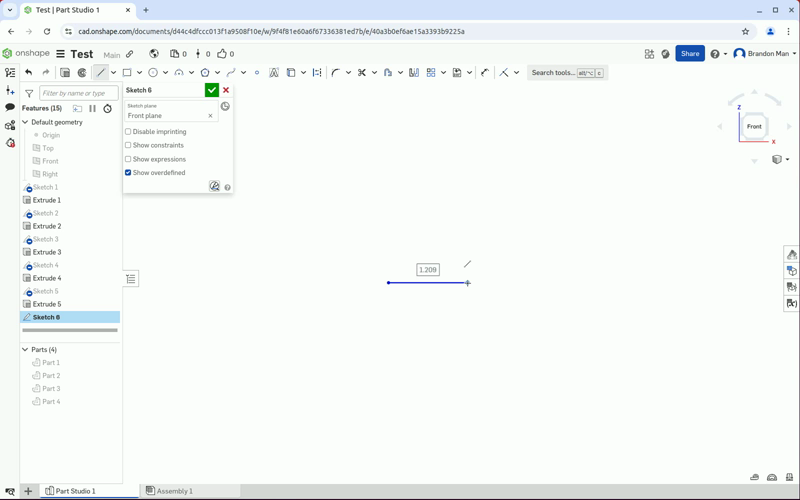
scroll(-6)
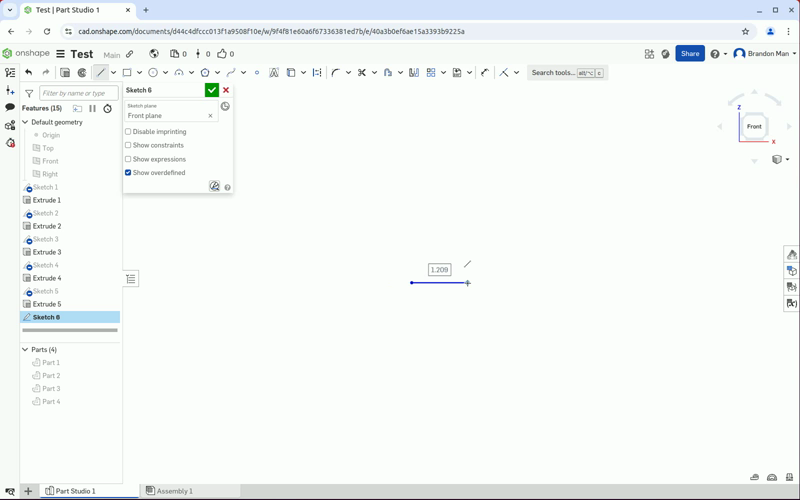
scroll(-6)
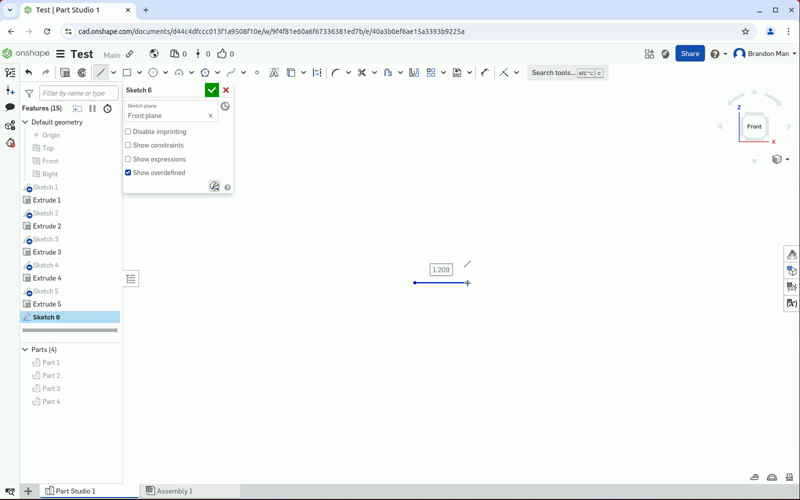
scroll(-6)
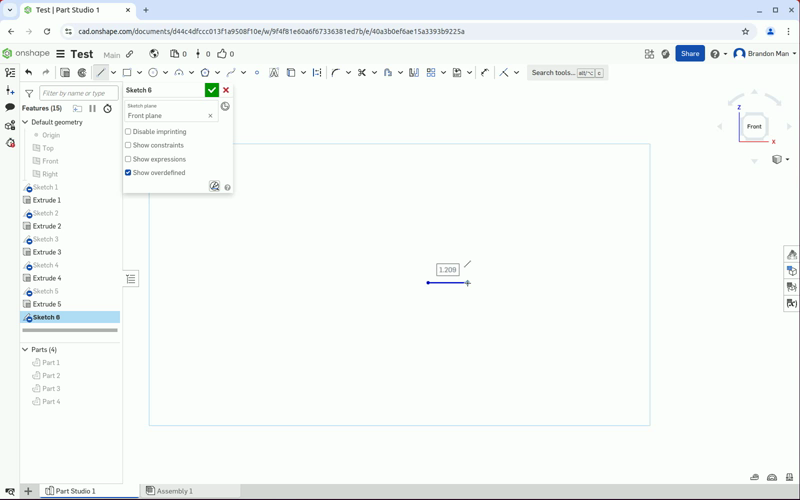
scroll(-6)
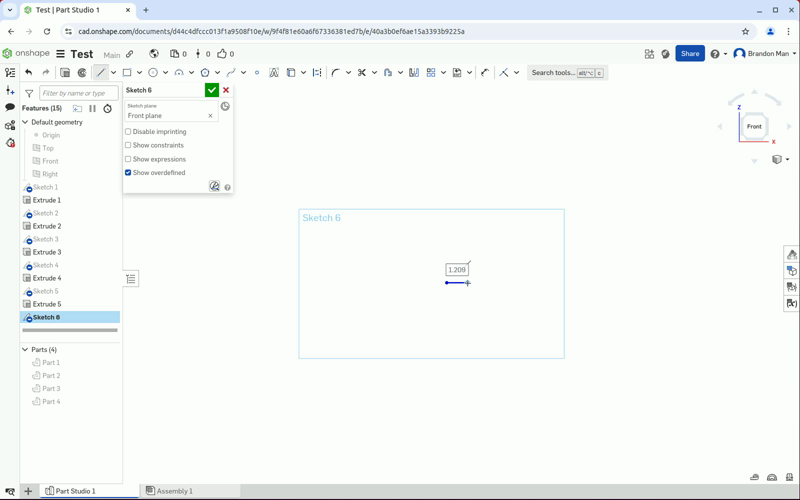
scroll(-6)
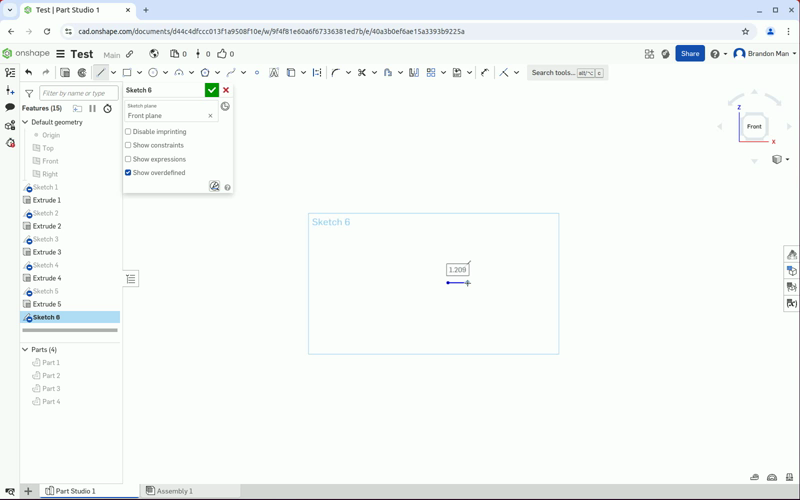
scroll(-6)
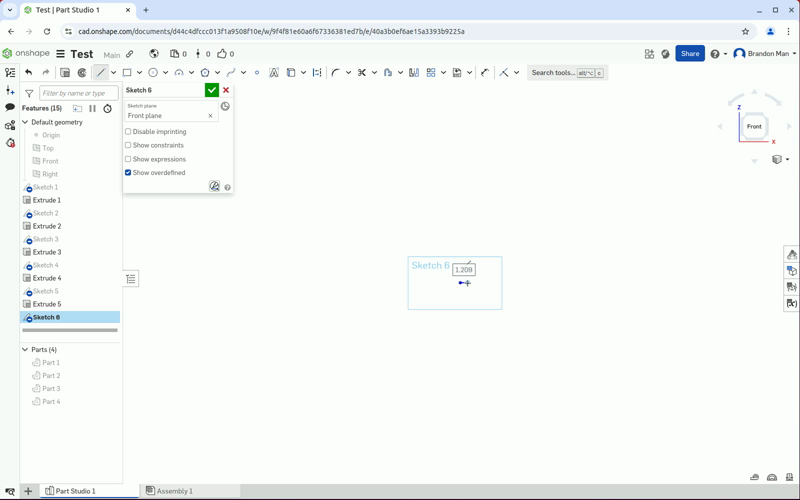
key_up(shift)
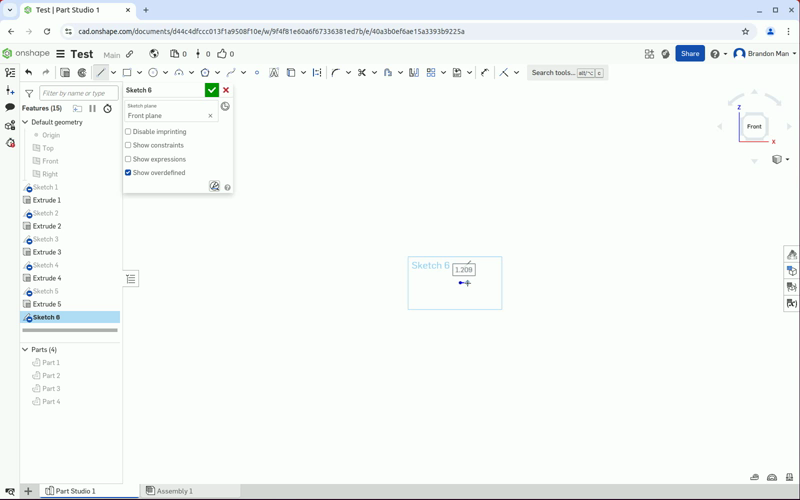
key_down(shift)
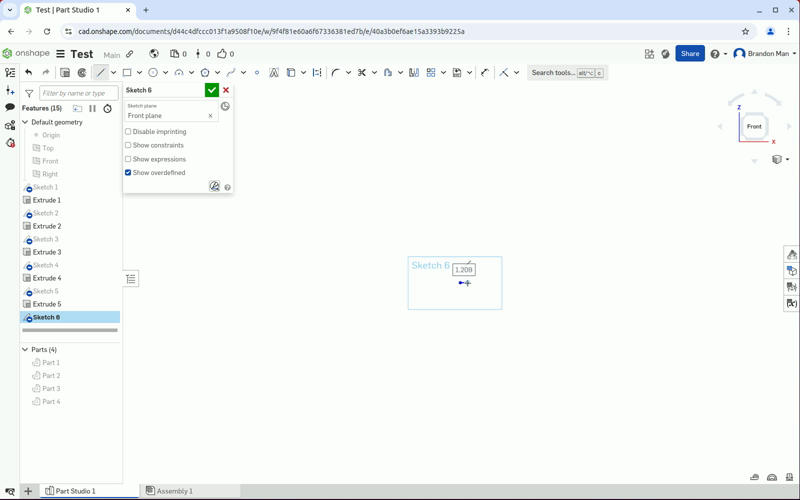
mouse_move(497, 282)
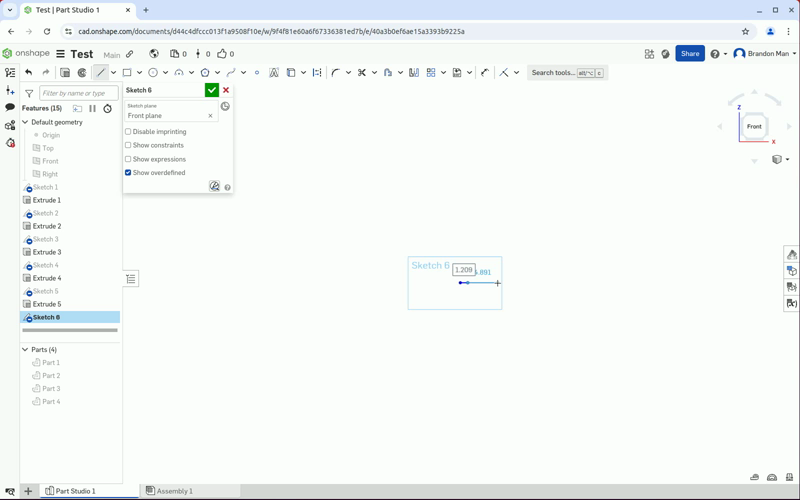
mouse_move(467, 276)
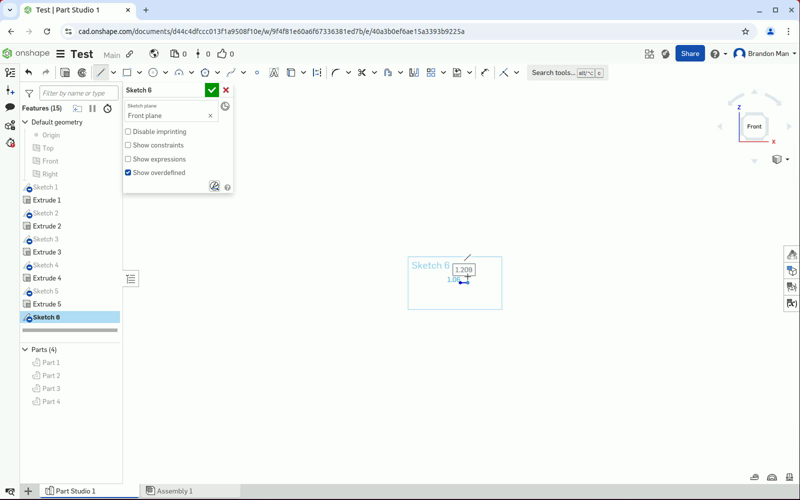
scroll(6)
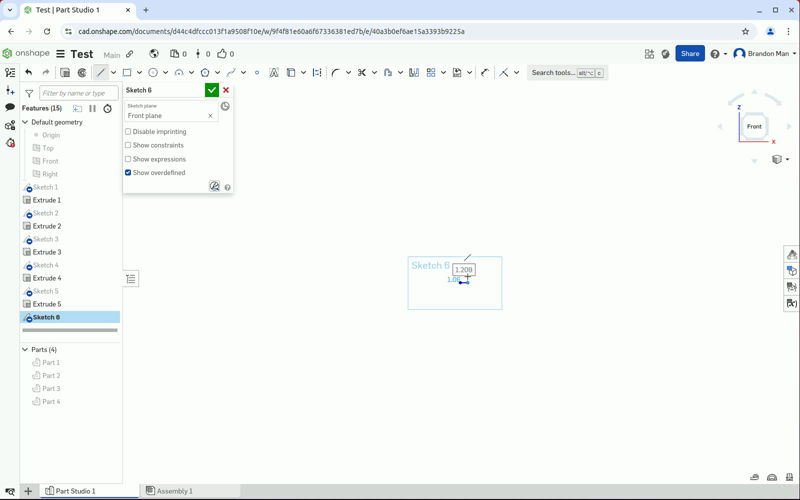
scroll(6)
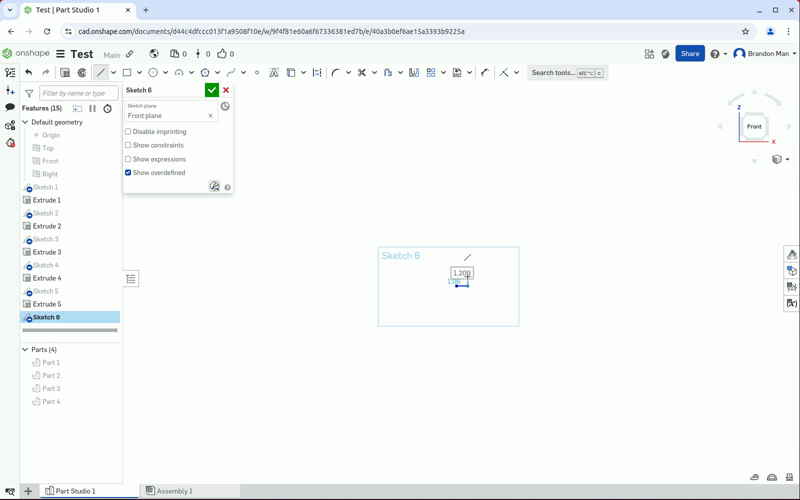
scroll(6)
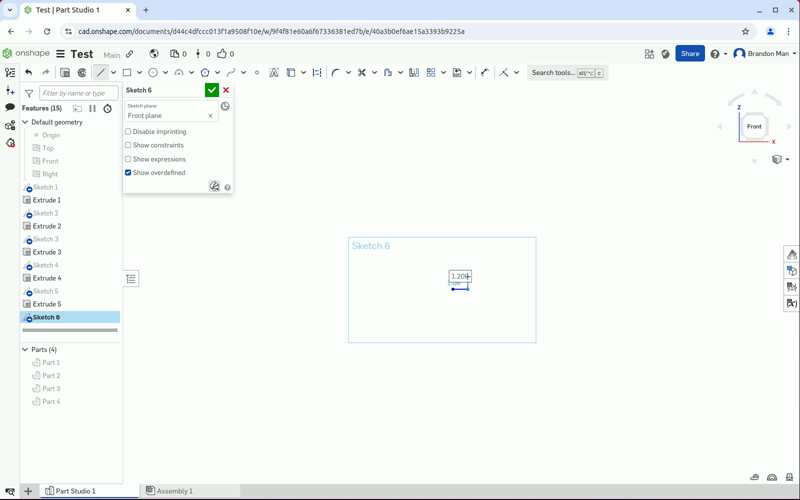
scroll(6)
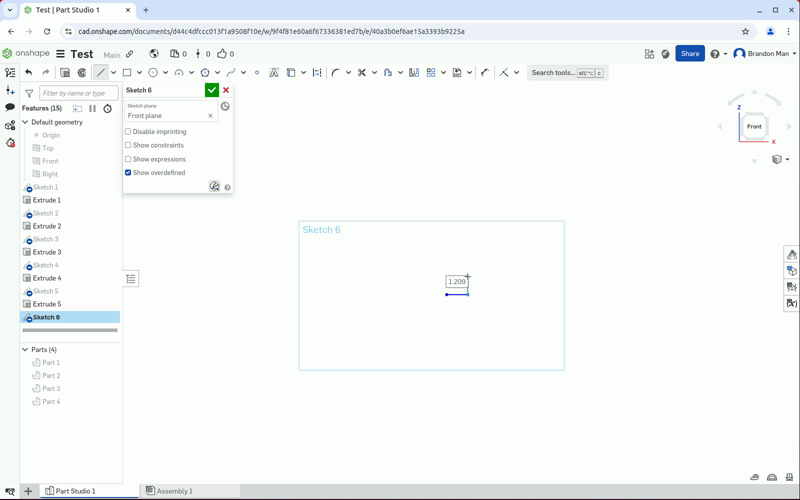
scroll(6)
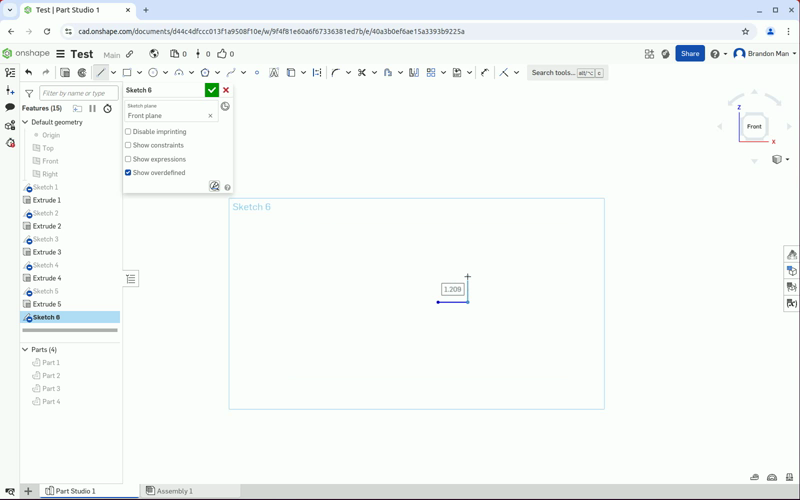
scroll(6)
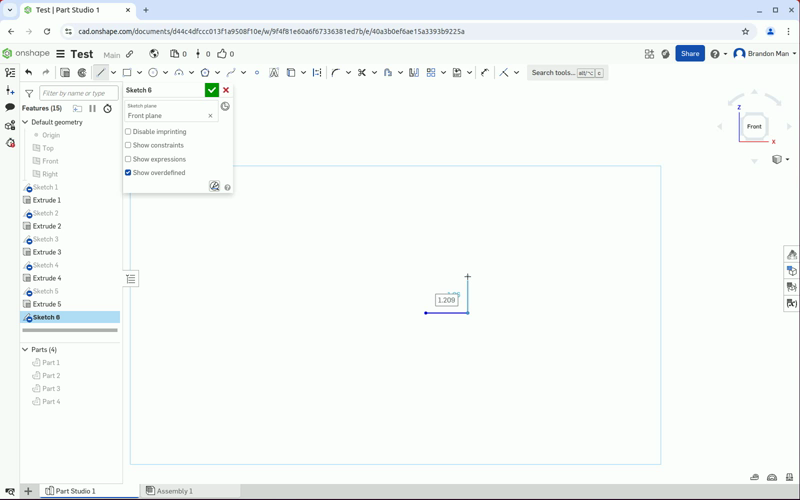
scroll(6)
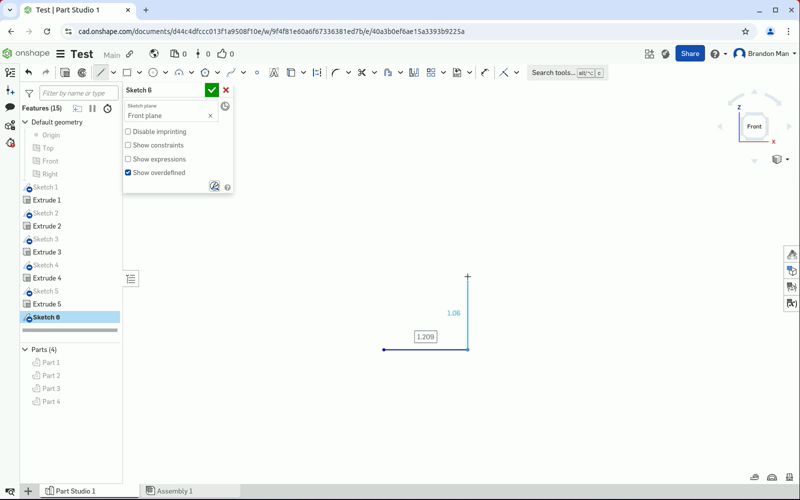
click(467, 276)
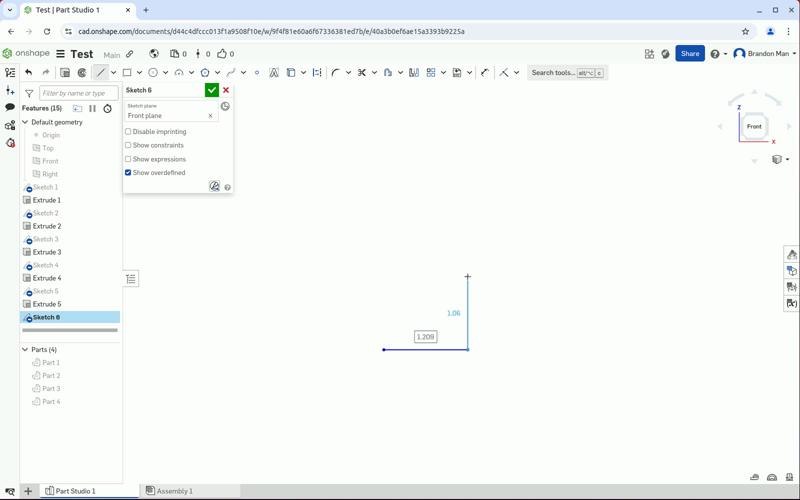
scroll(-6)
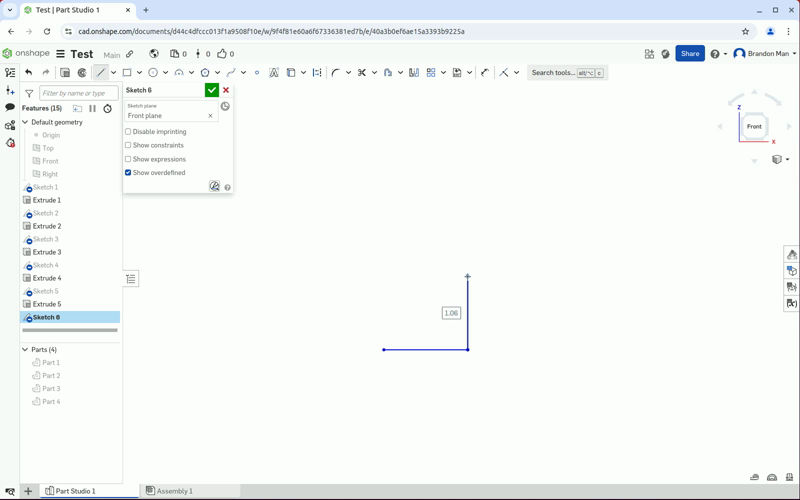
scroll(-6)
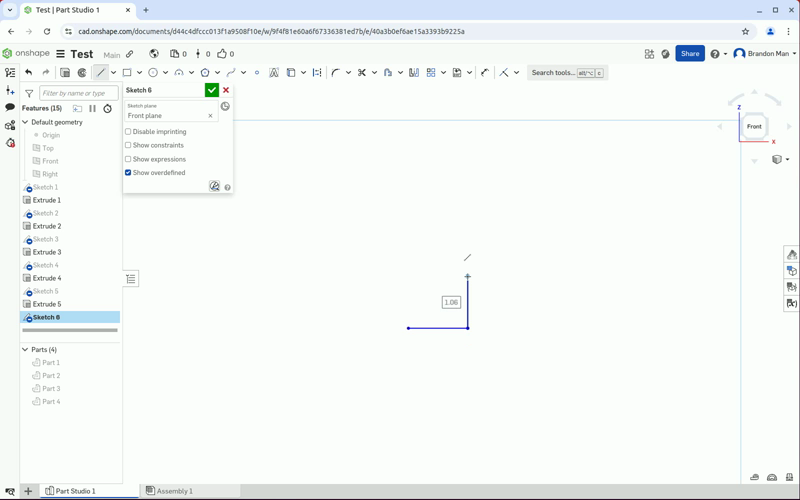
scroll(-6)
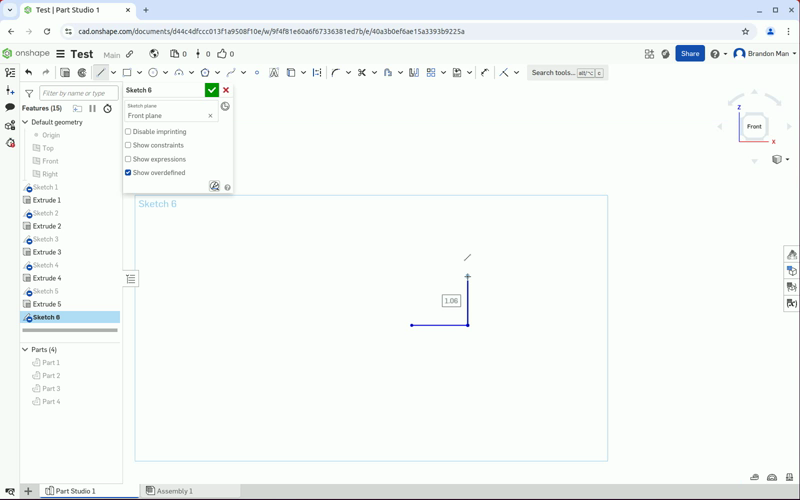
scroll(-6)
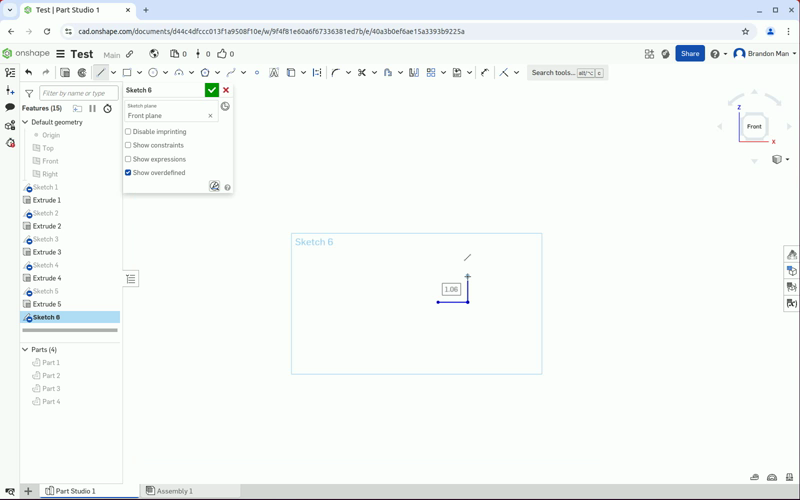
scroll(-6)
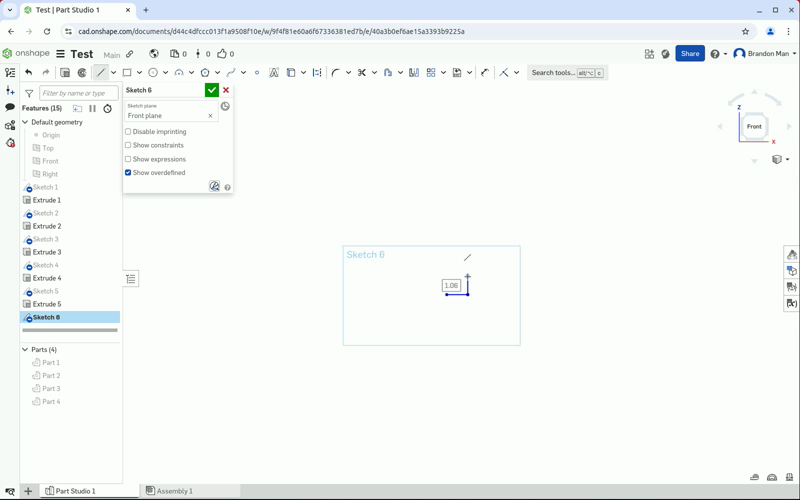
scroll(-6)
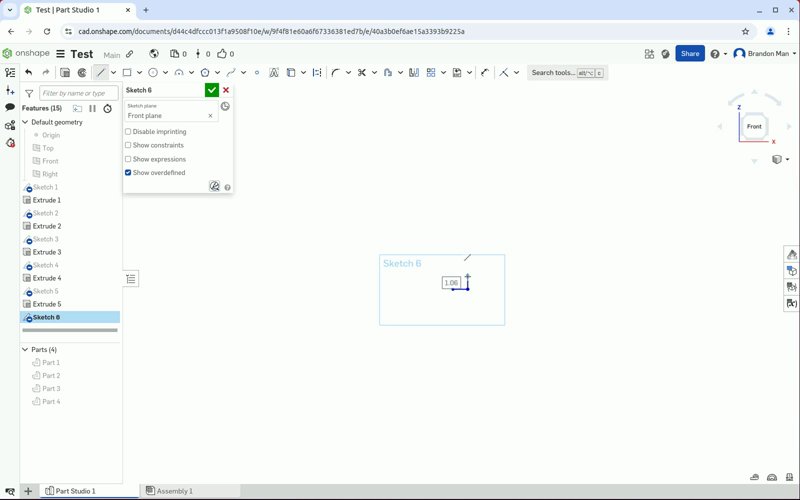
scroll(-6)
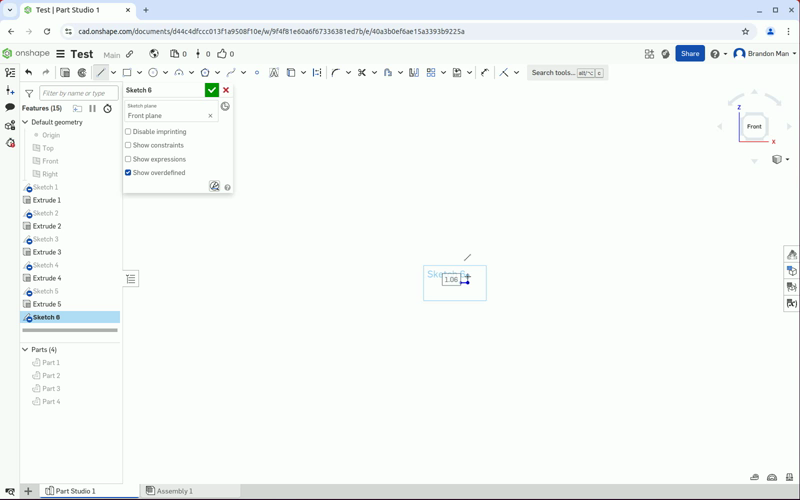
key_up(shift)
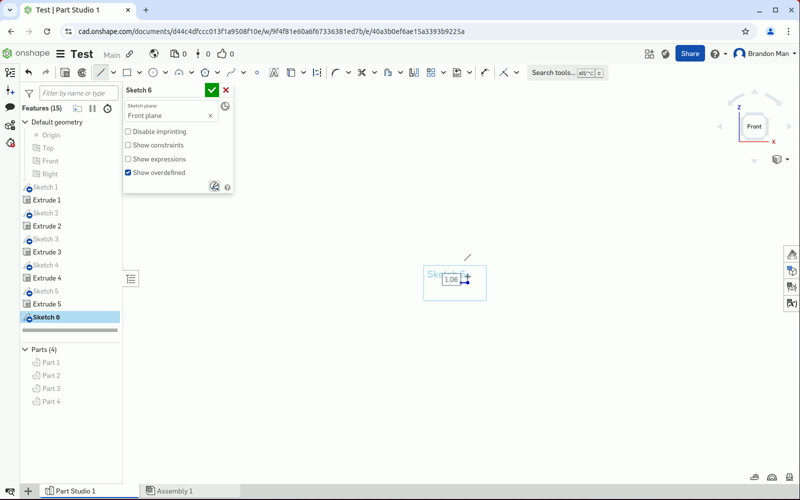
key_down(shift)
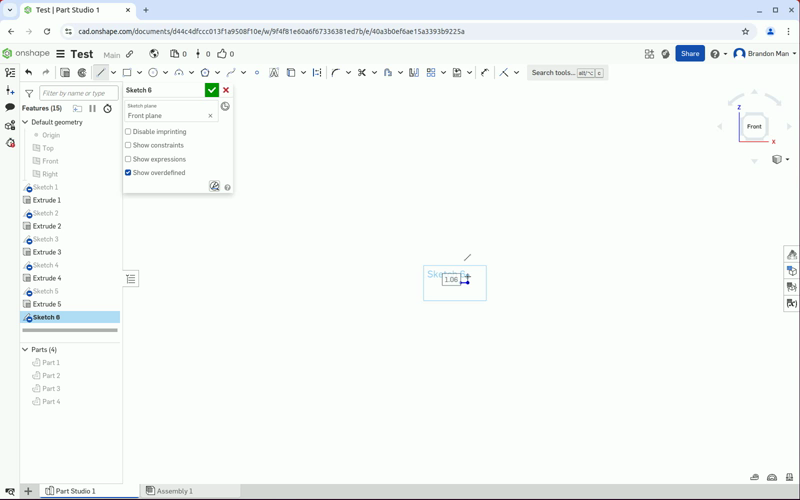
mouse_move(497, 276)
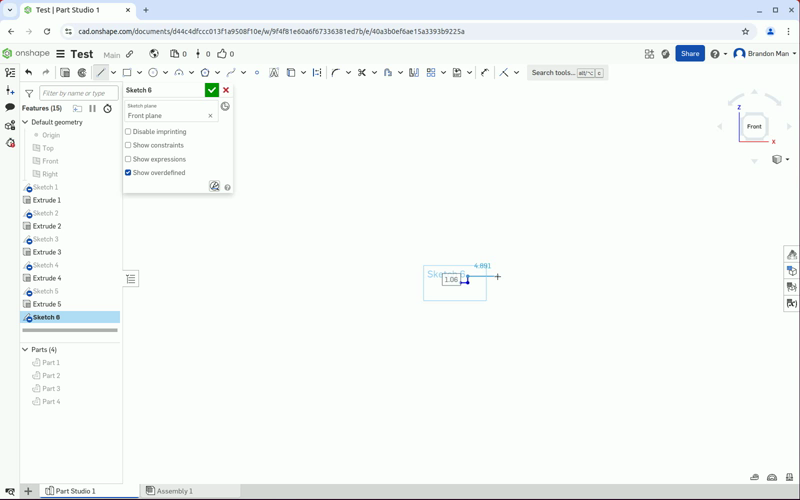
mouse_move(460, 276)
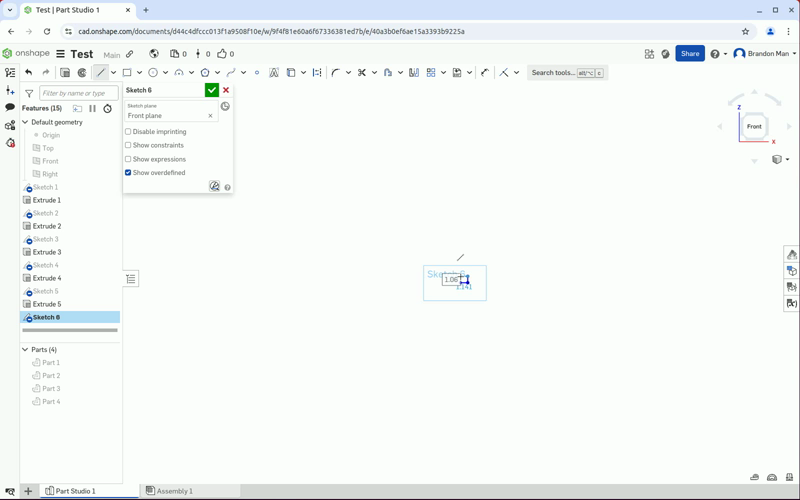
scroll(6)
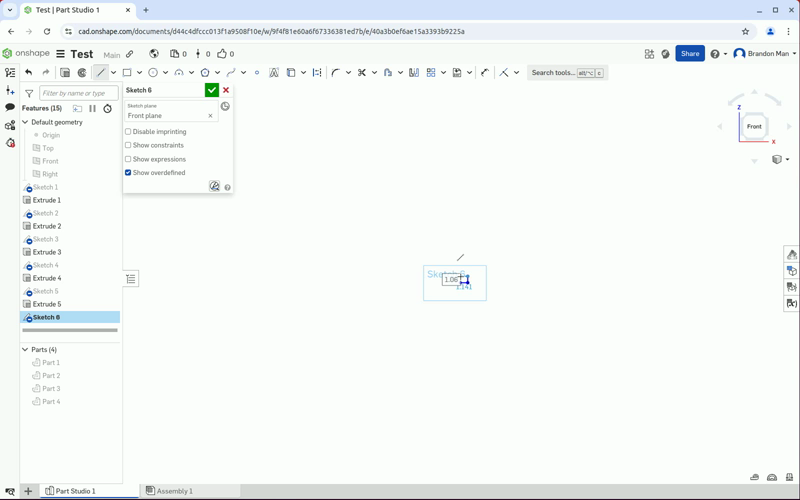
scroll(6)
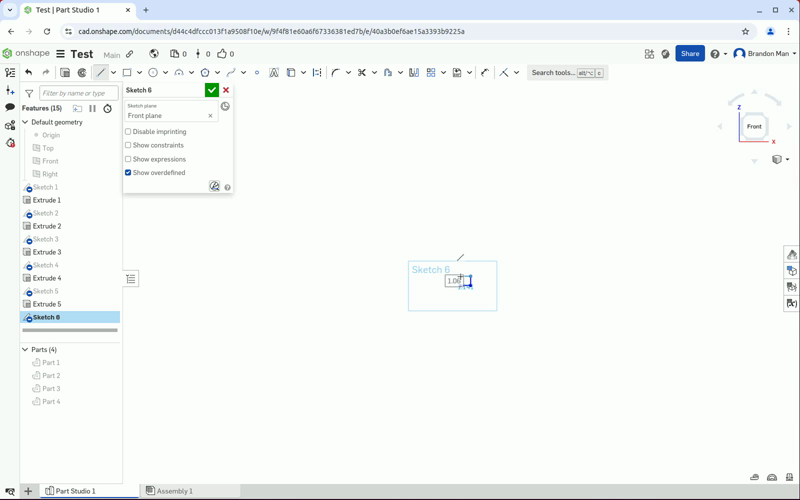
scroll(6)
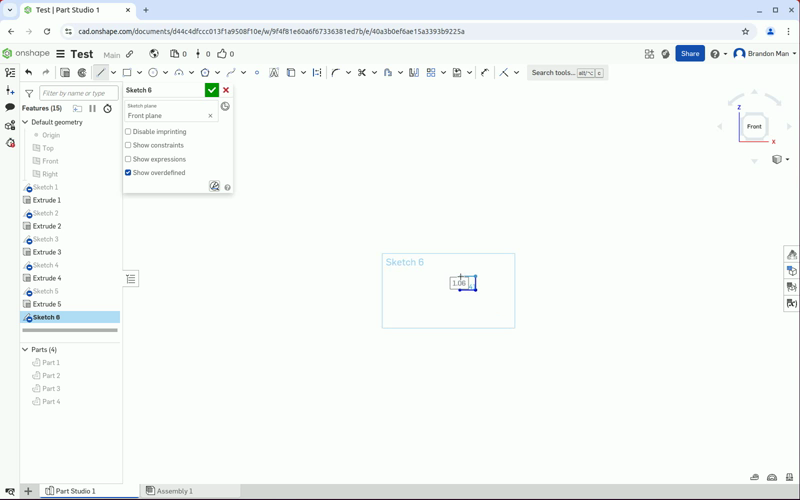
scroll(6)
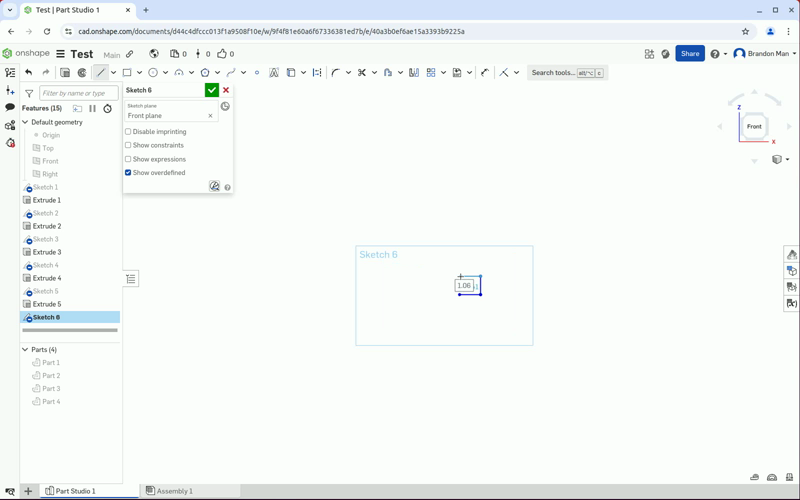
scroll(6)
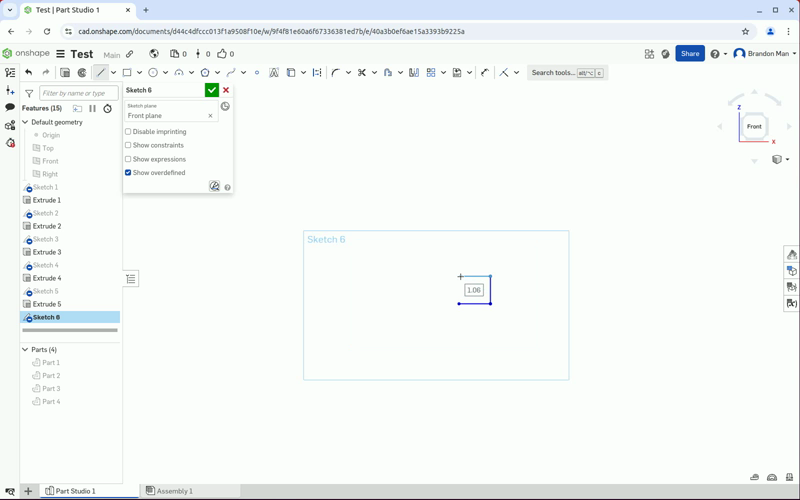
scroll(6)
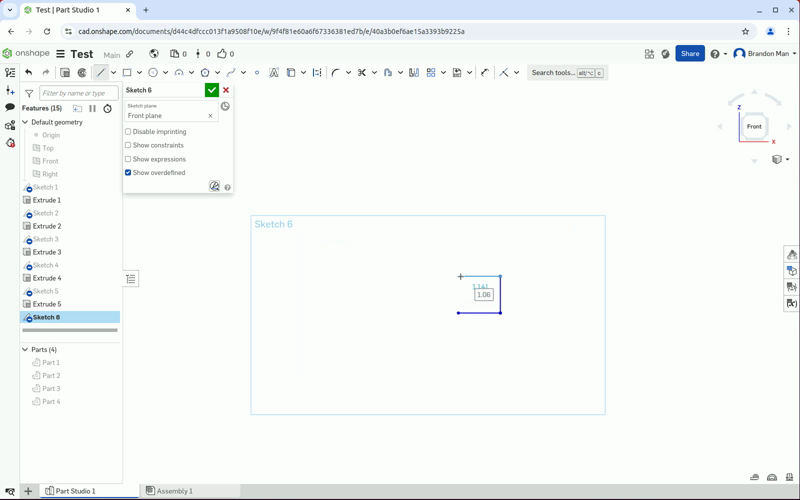
scroll(6)
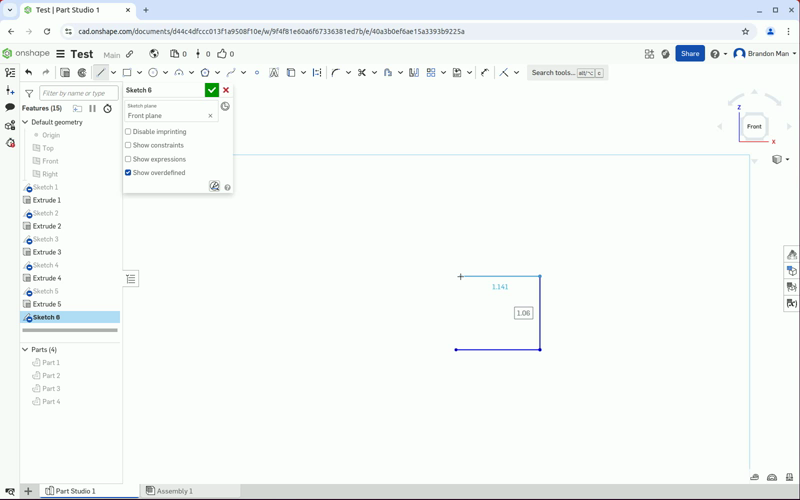
click(460, 276)
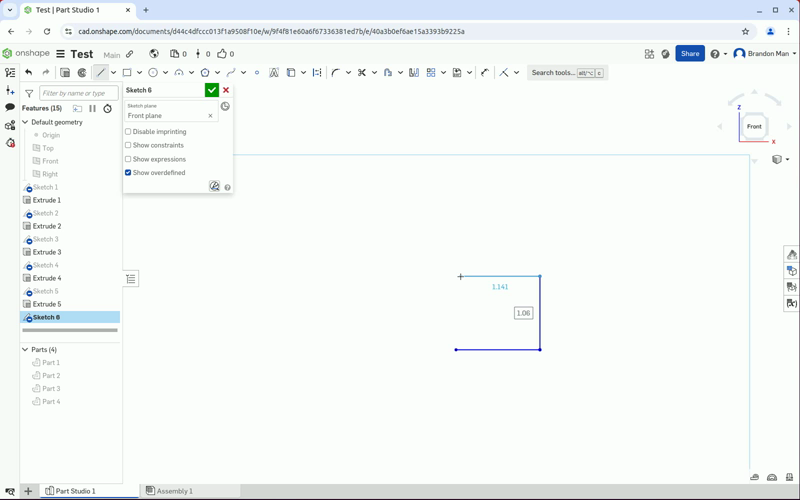
scroll(-6)
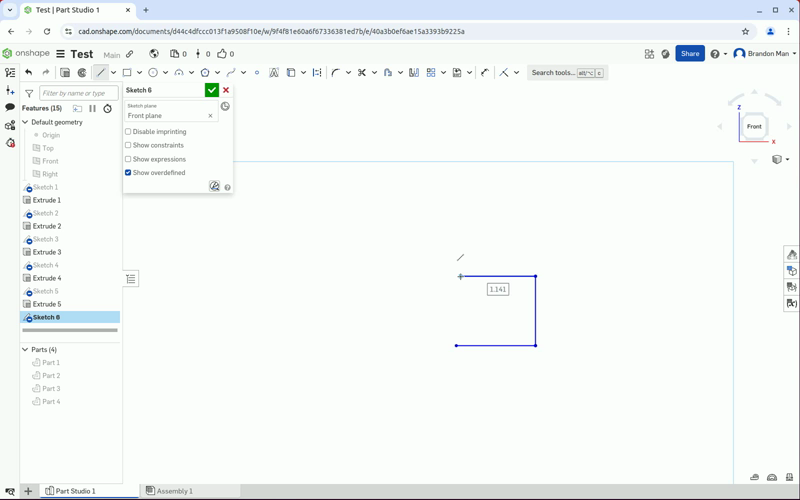
scroll(-6)
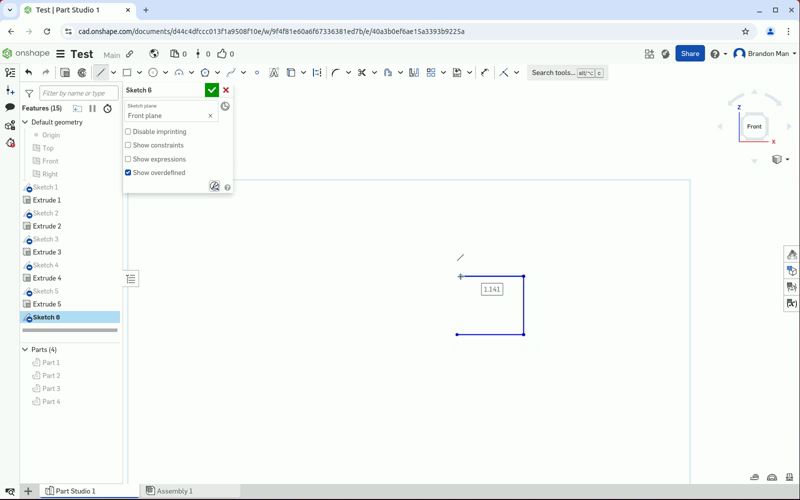
scroll(-6)
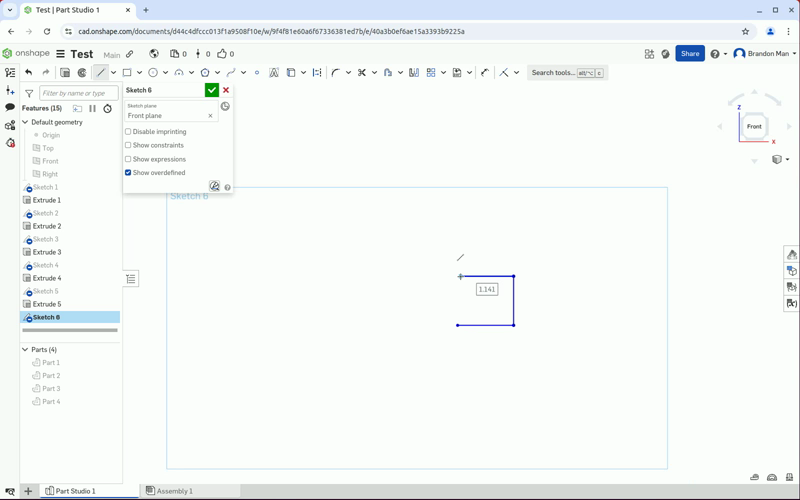
scroll(-6)
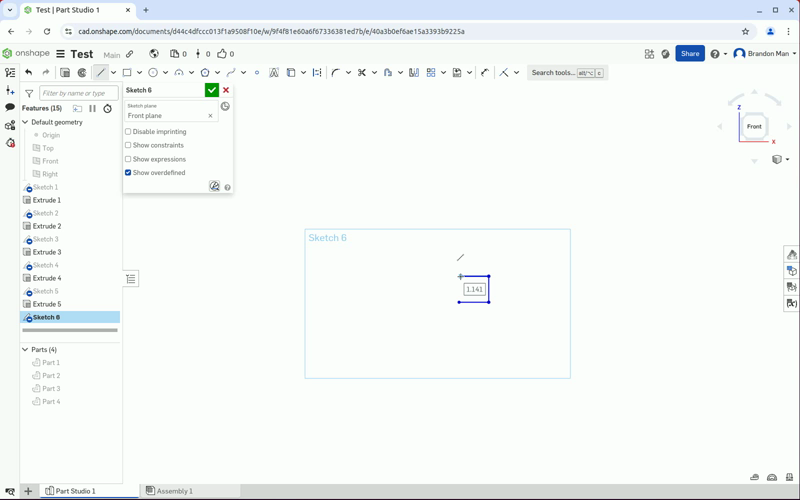
scroll(-6)
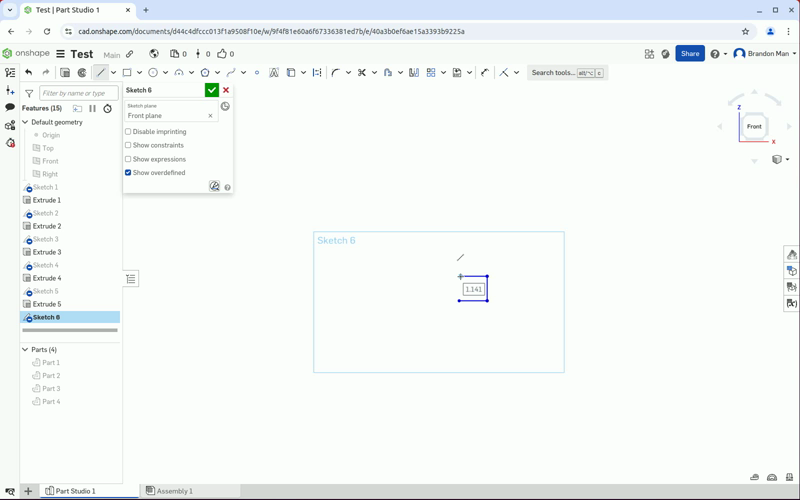
scroll(-6)
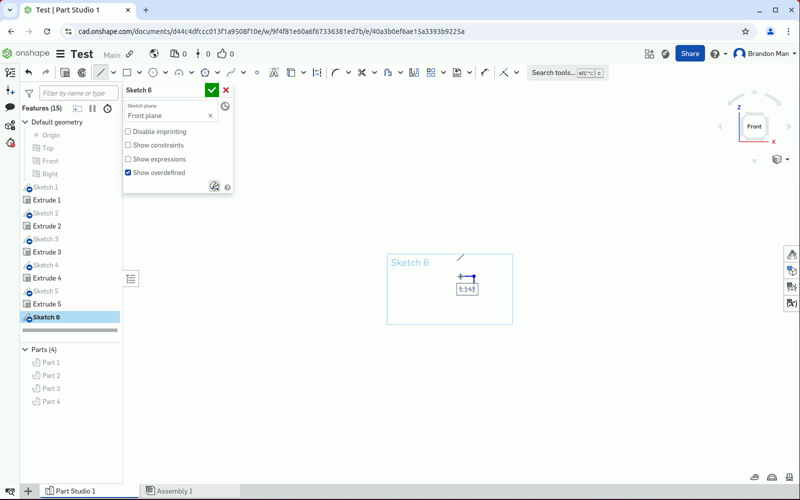
scroll(-6)
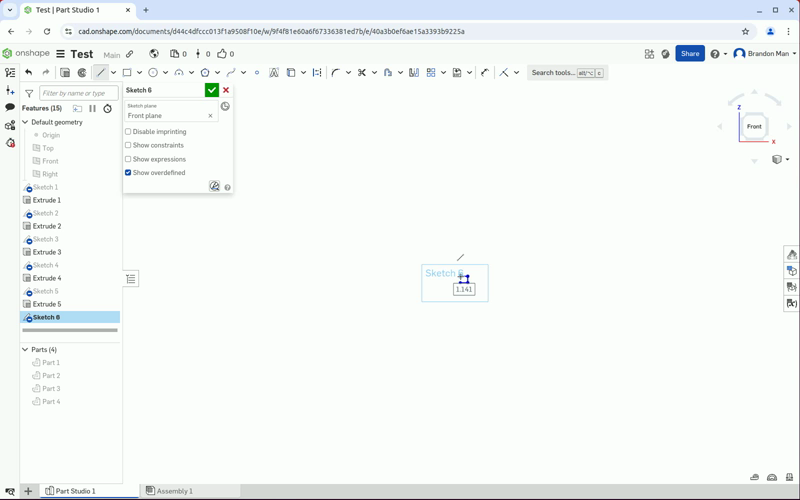
key_up(shift)
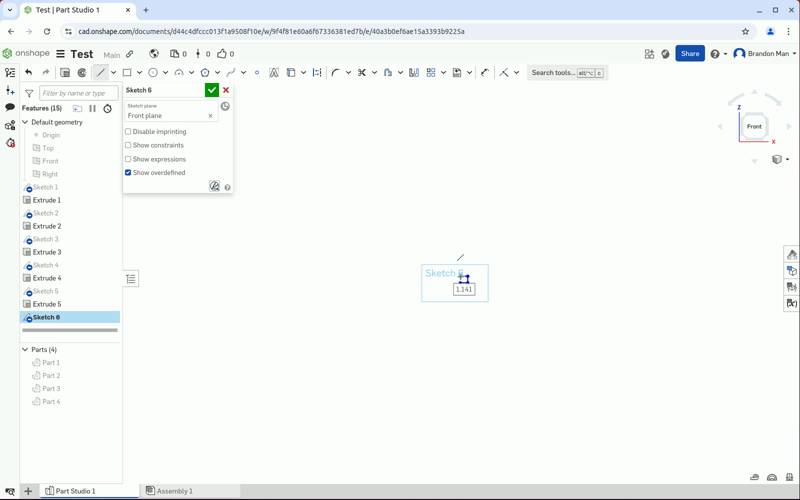
mouse_move(490, 276)
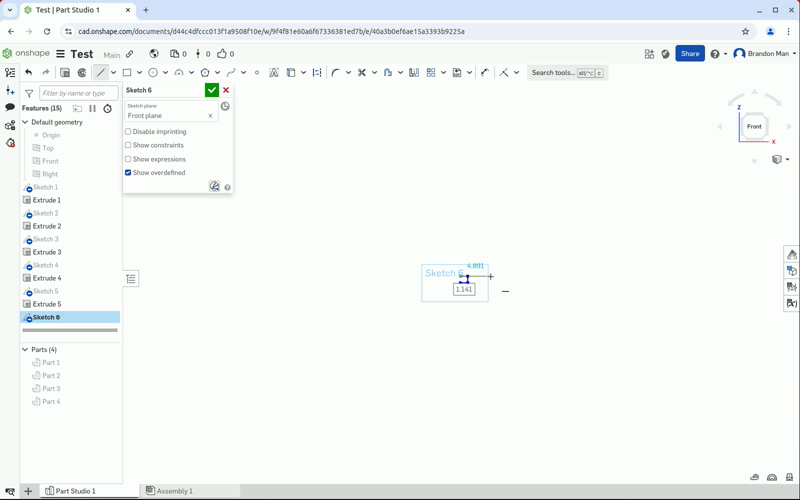
key_down(shift)
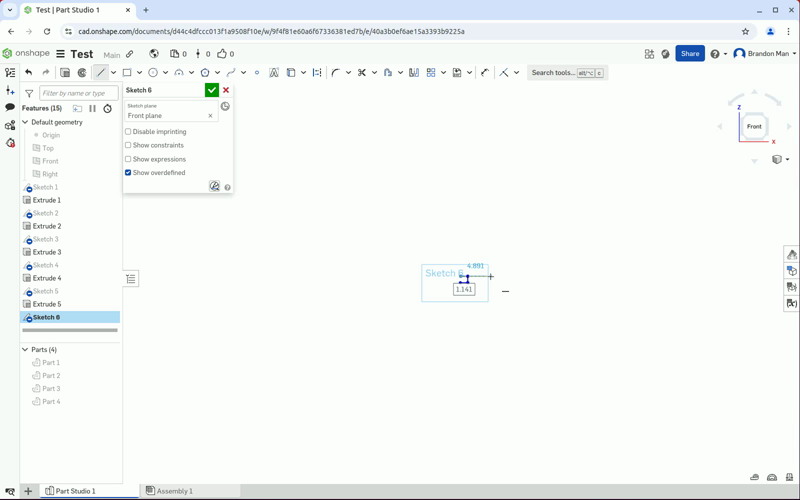
mouse_move(460, 282)
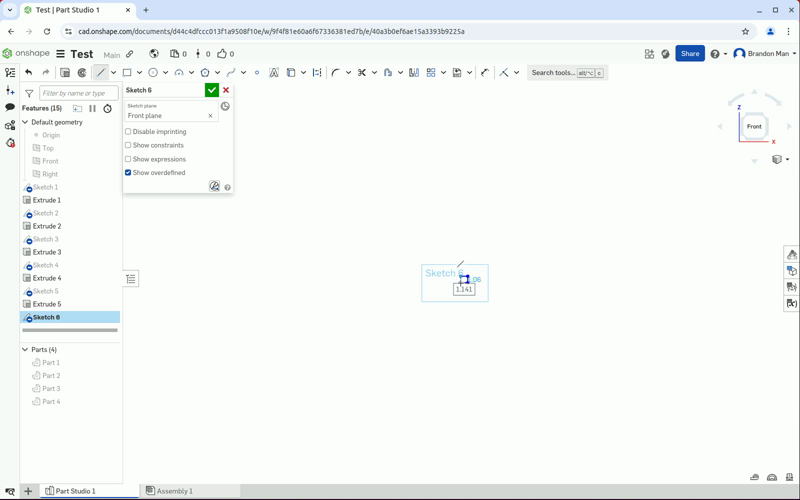
scroll(6)
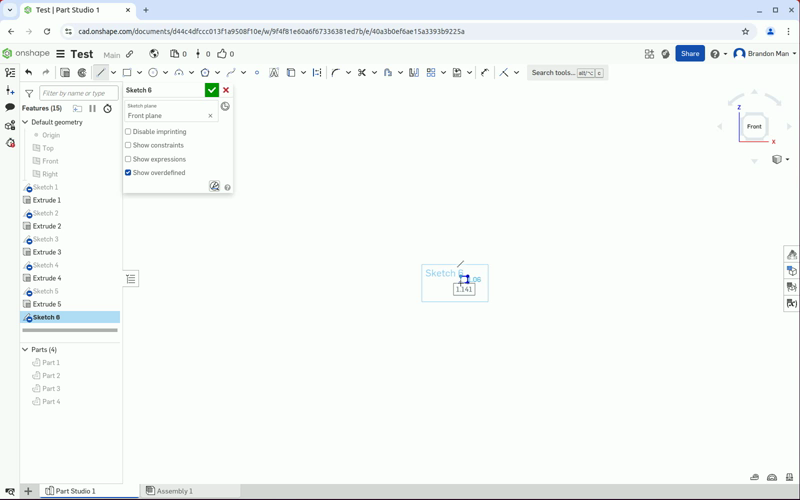
scroll(6)
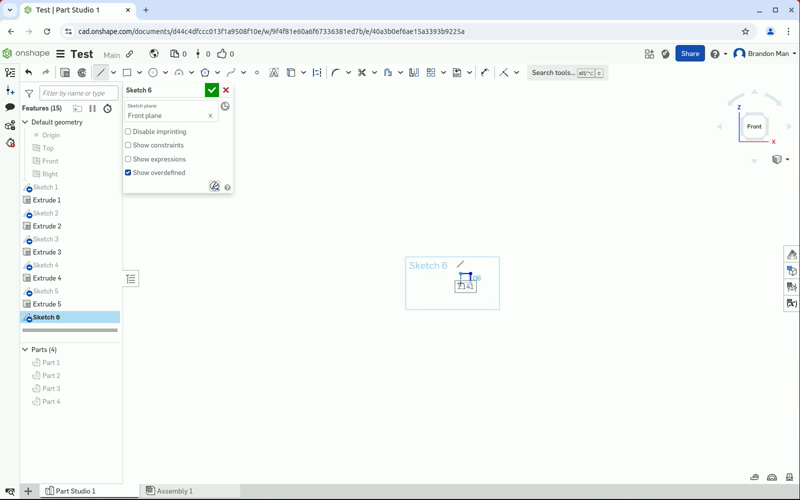
scroll(6)
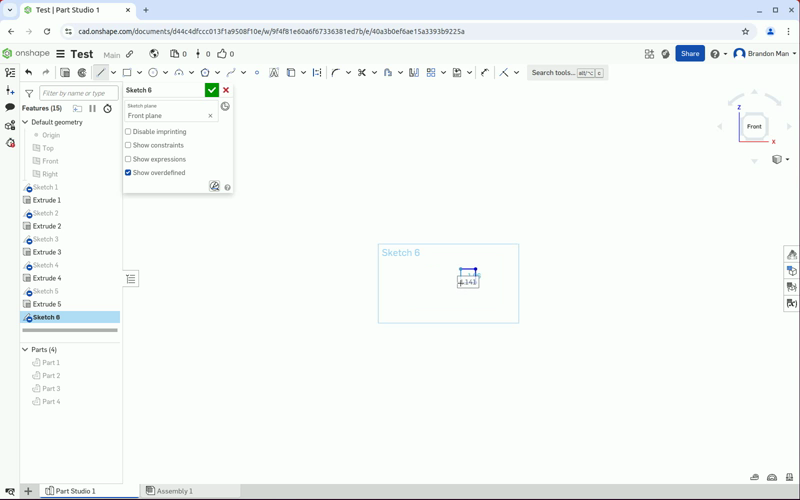
scroll(6)
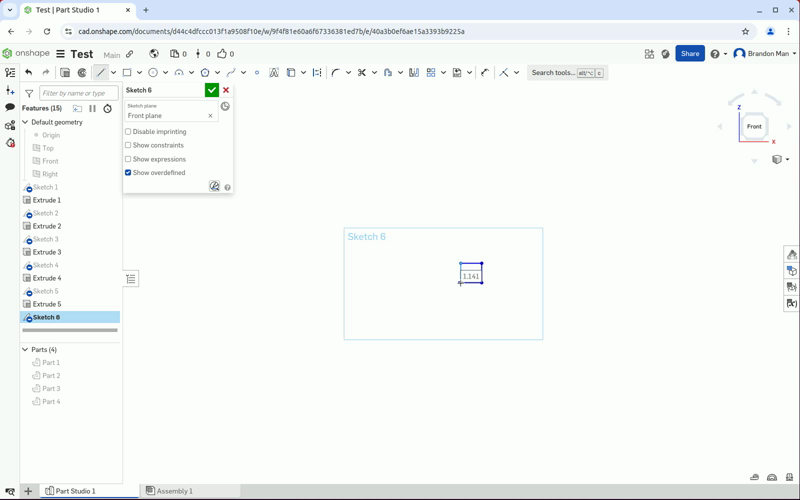
scroll(6)
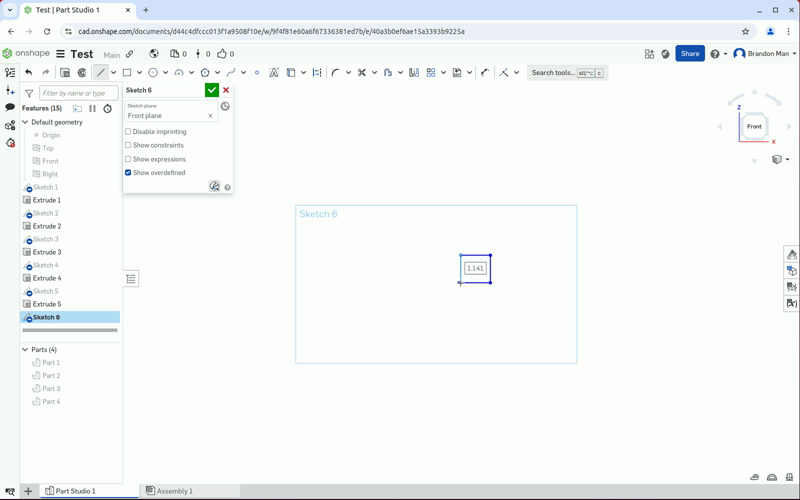
scroll(6)
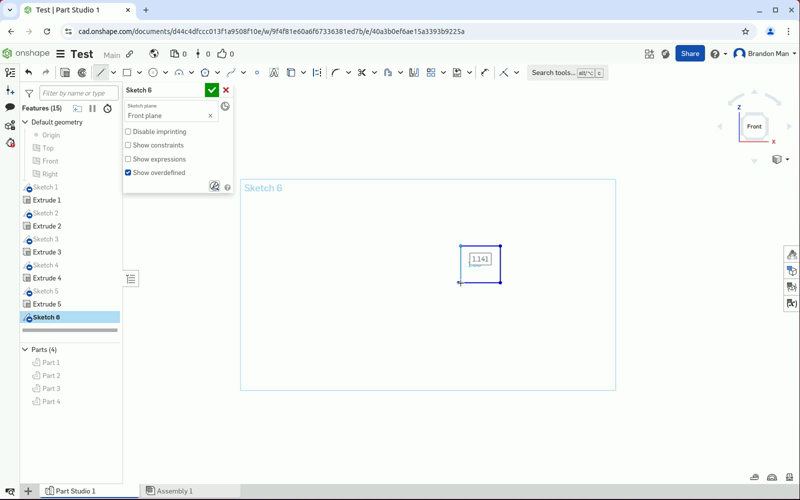
scroll(6)
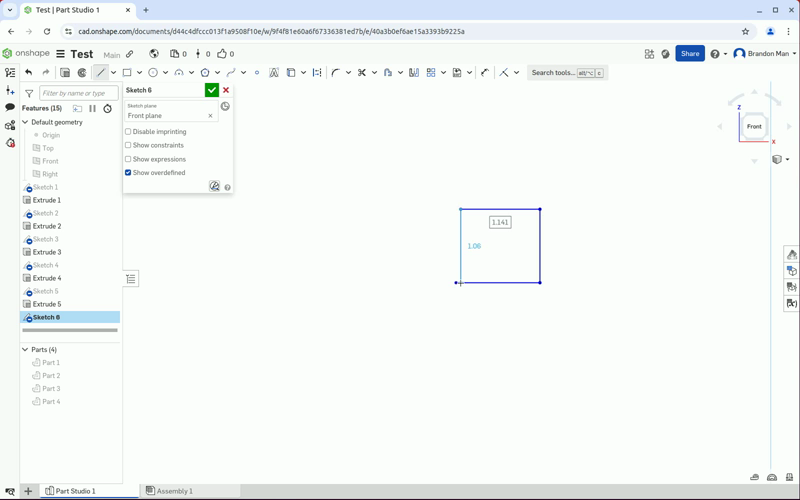
key_up(shift)
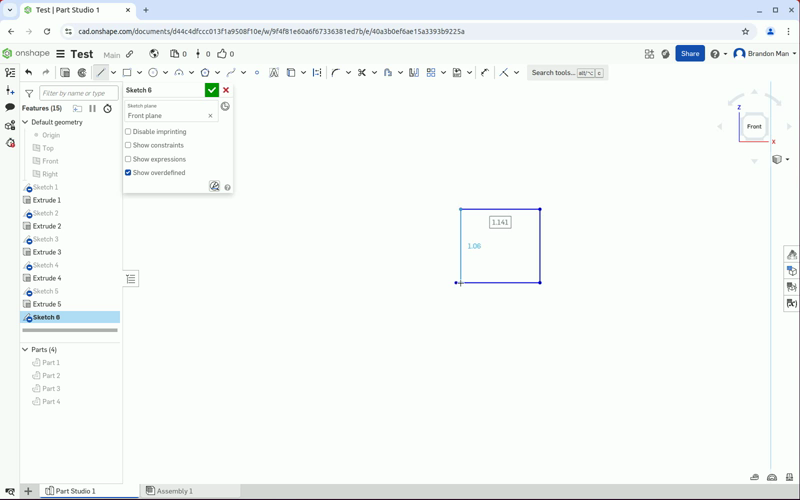
click(460, 282)
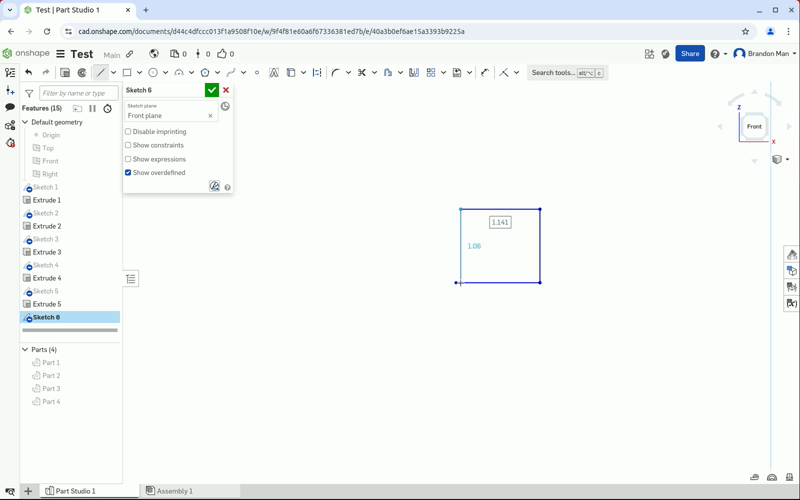
scroll(-6)
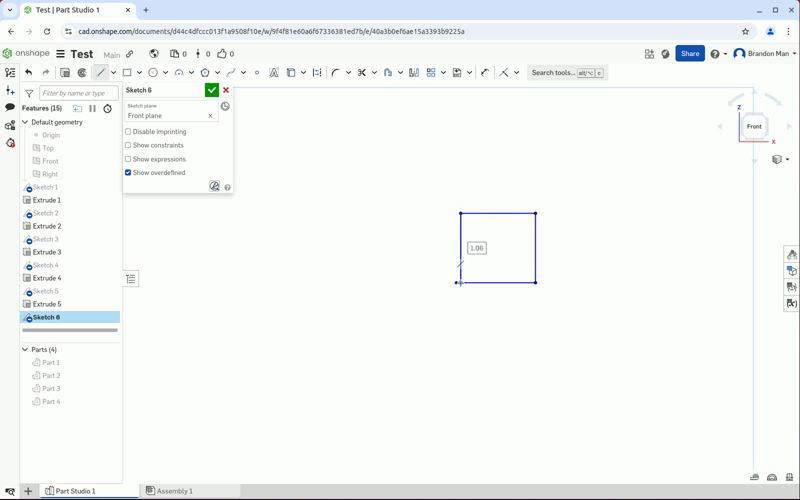
scroll(-6)
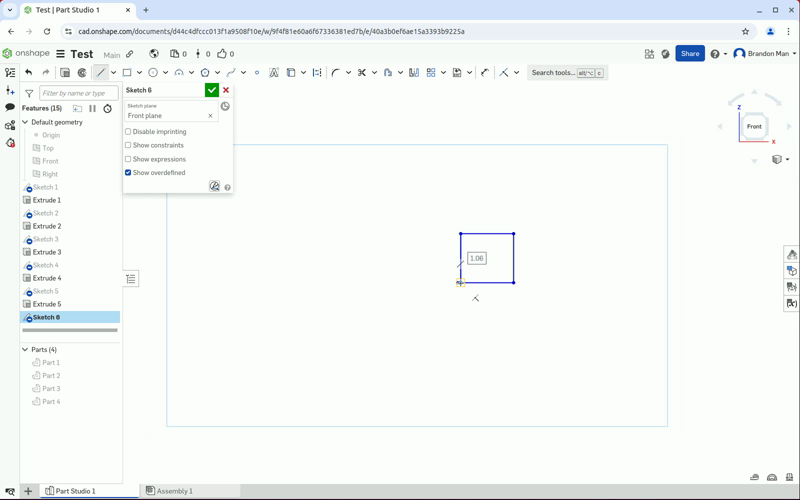
scroll(-6)
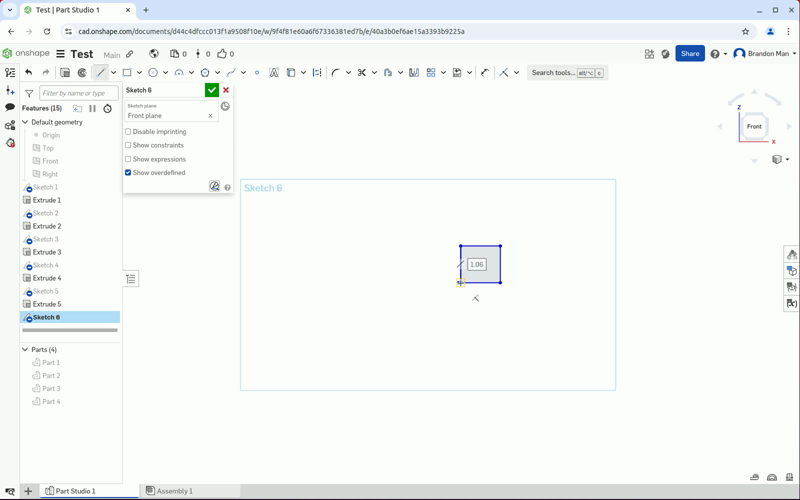
scroll(-6)
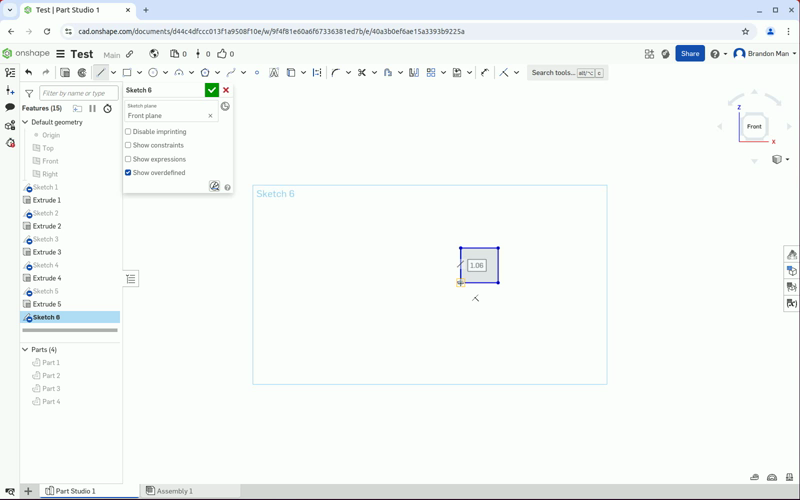
scroll(-6)
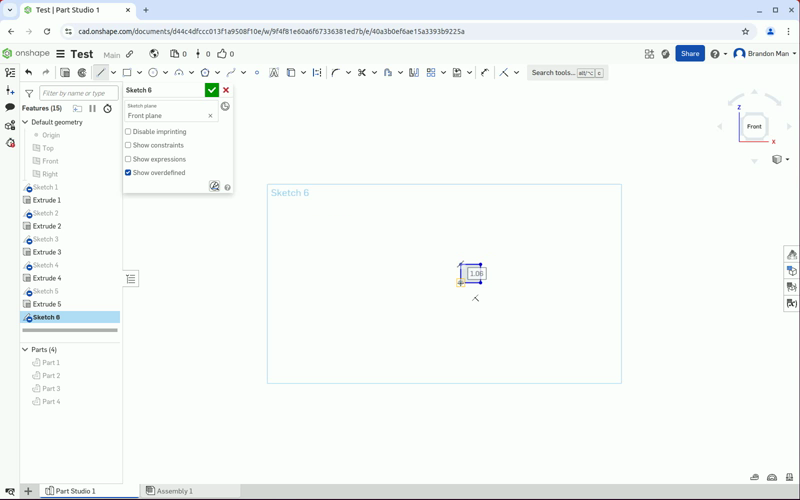
scroll(-6)
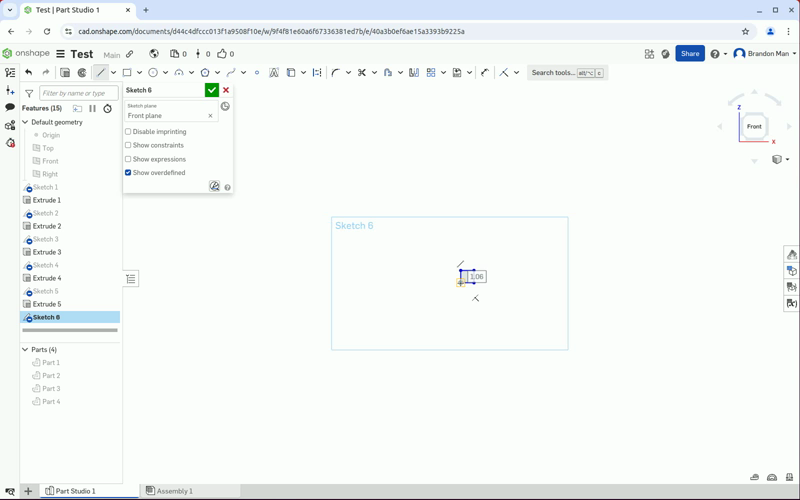
scroll(-6)
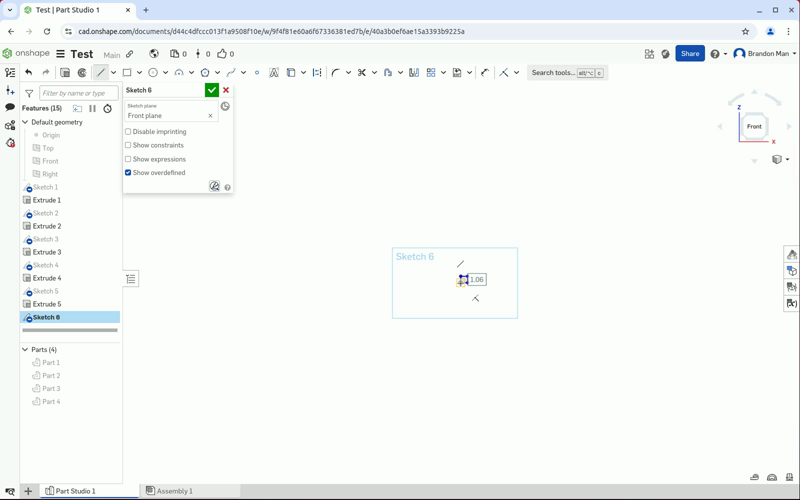
key(esc)
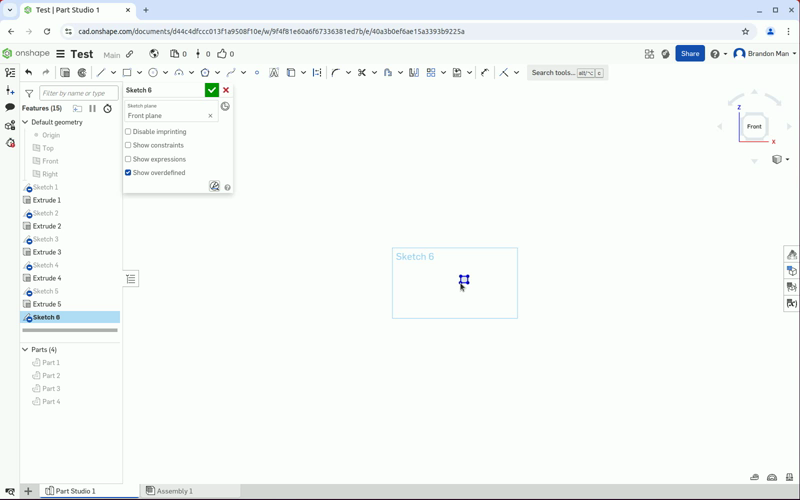
mouse_move(465, 280)
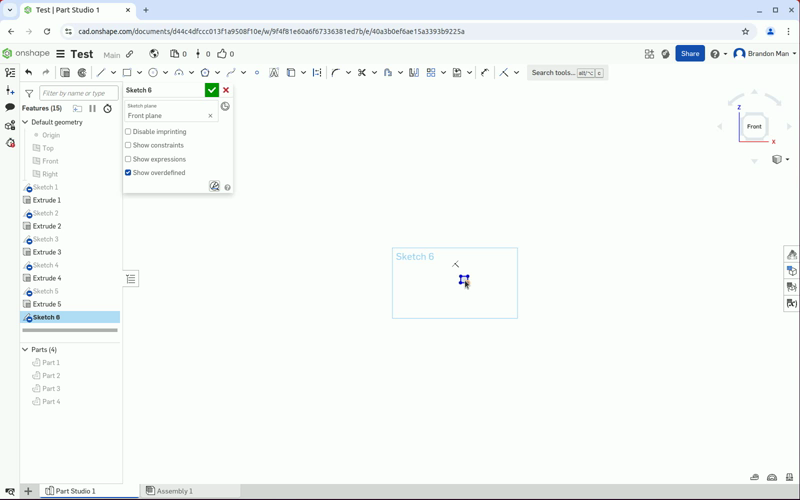
scroll(6)
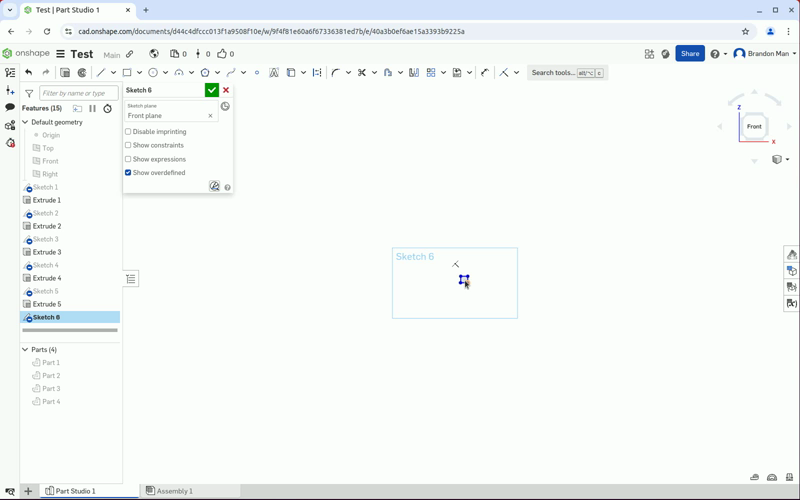
scroll(6)
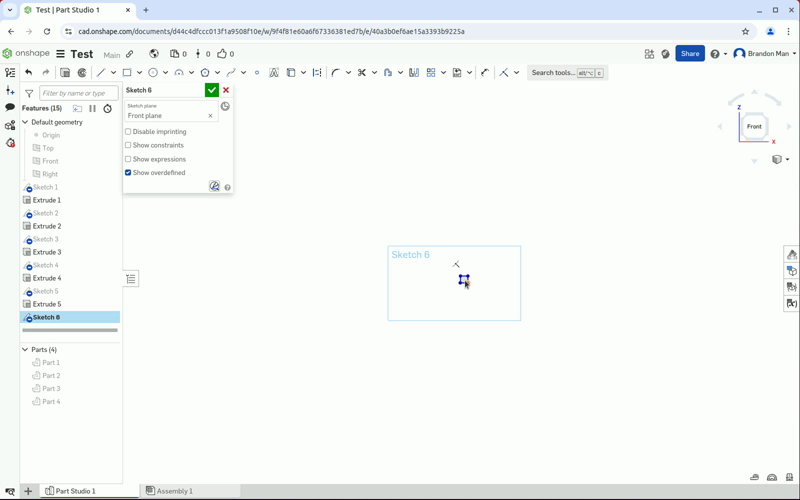
scroll(6)
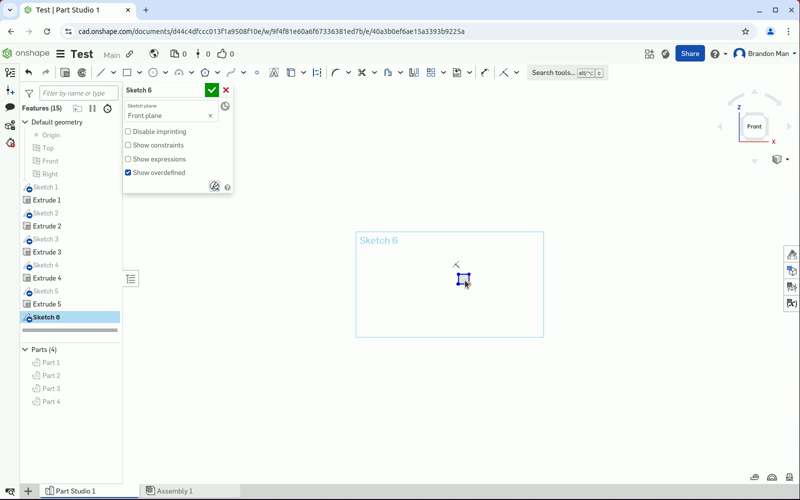
scroll(6)
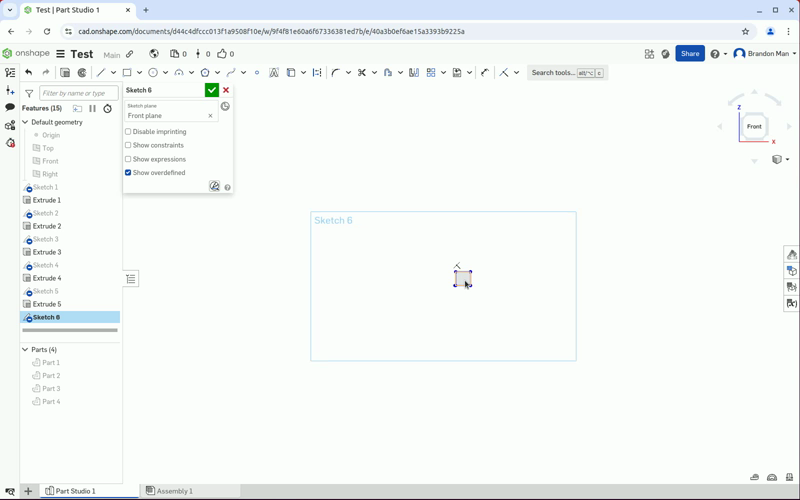
scroll(6)
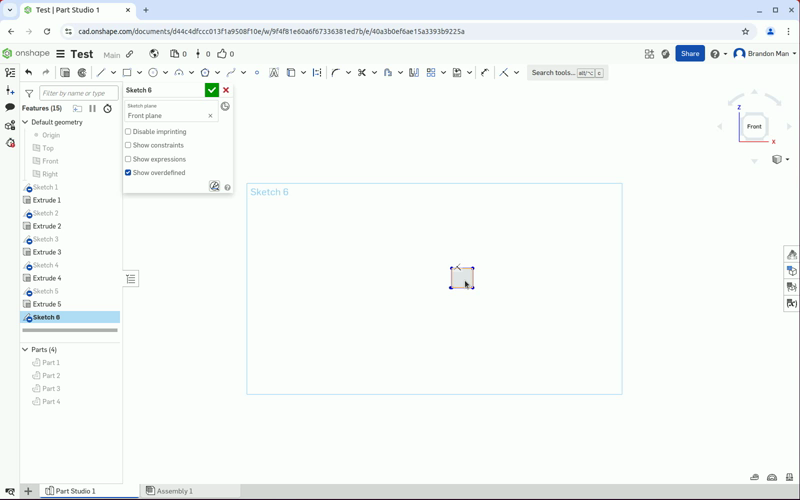
scroll(6)
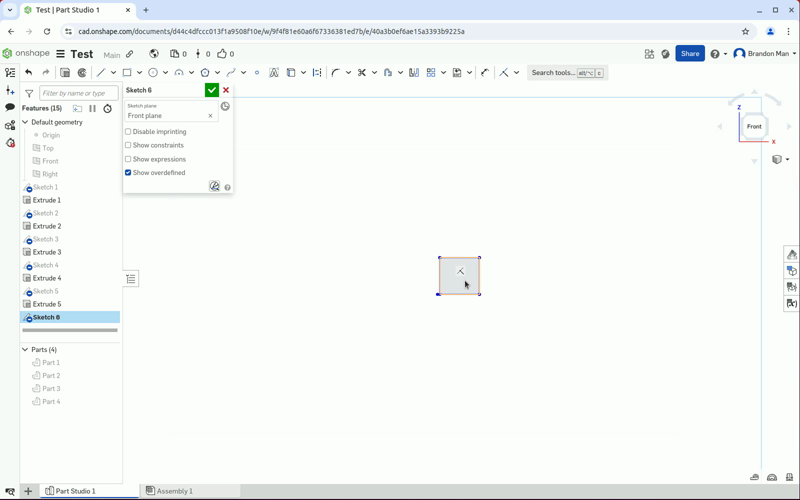
scroll(6)
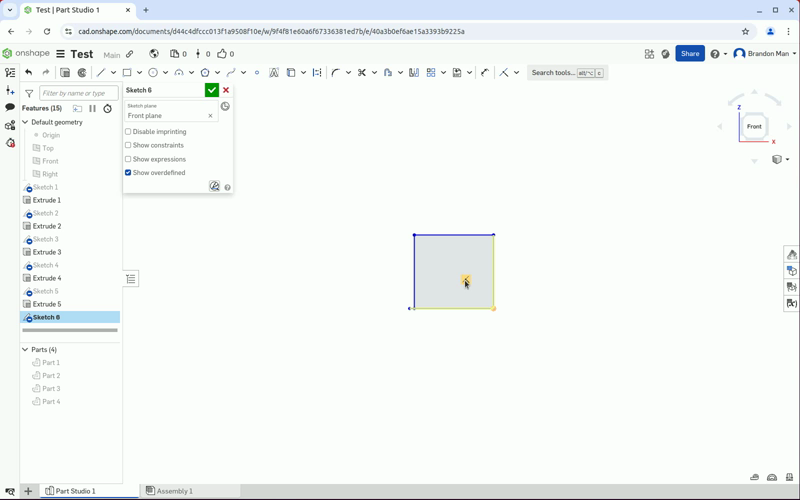
click(465, 280)
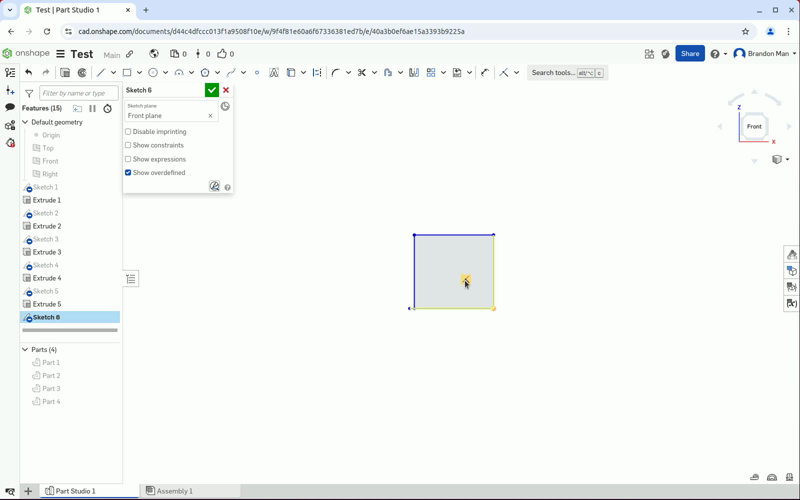
scroll(-6)
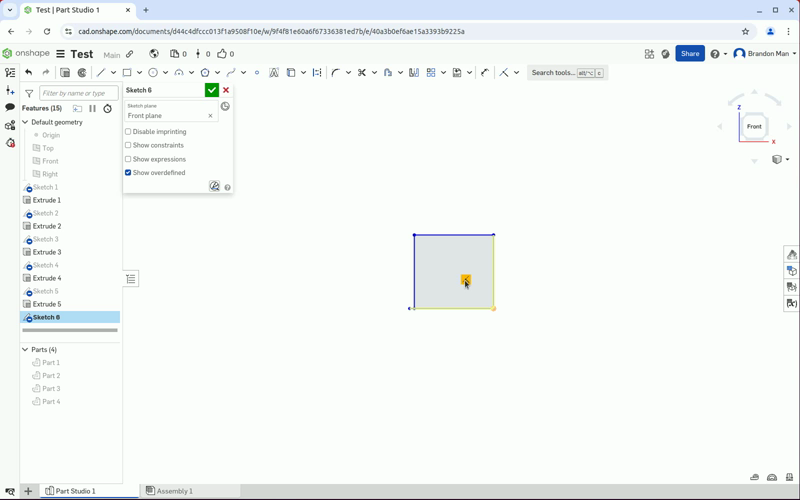
scroll(-6)
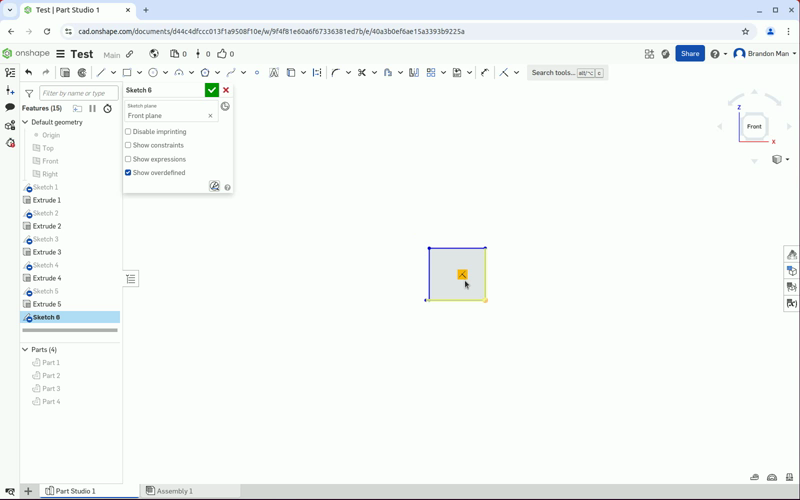
scroll(-6)
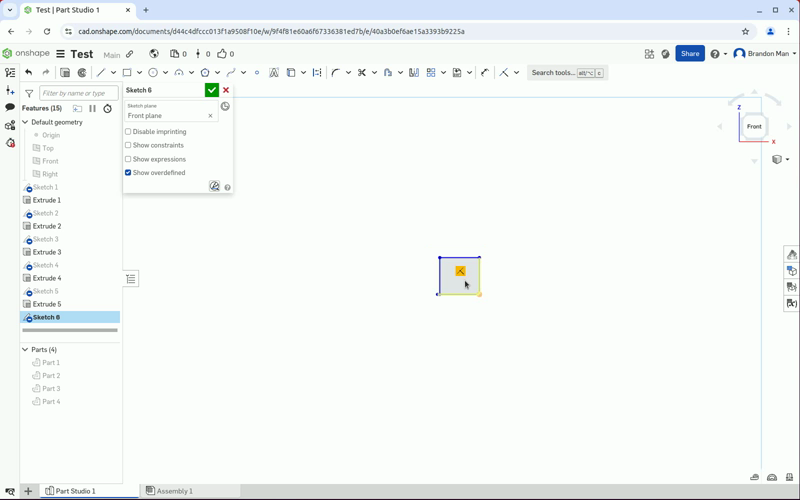
scroll(-6)
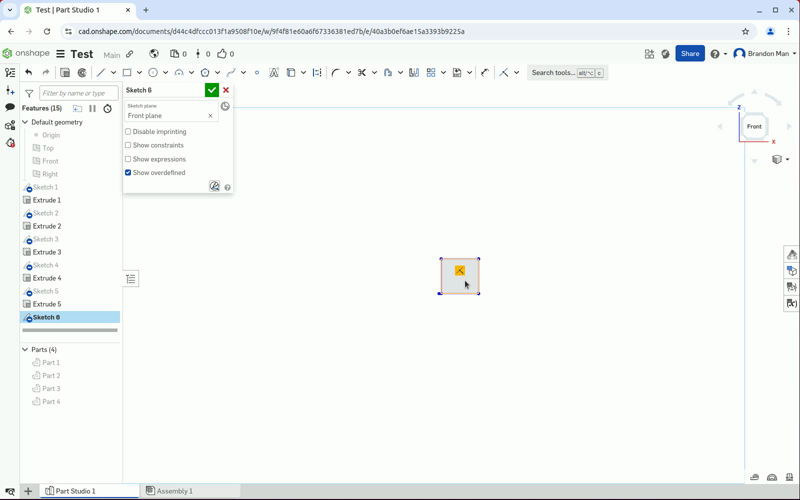
scroll(-6)
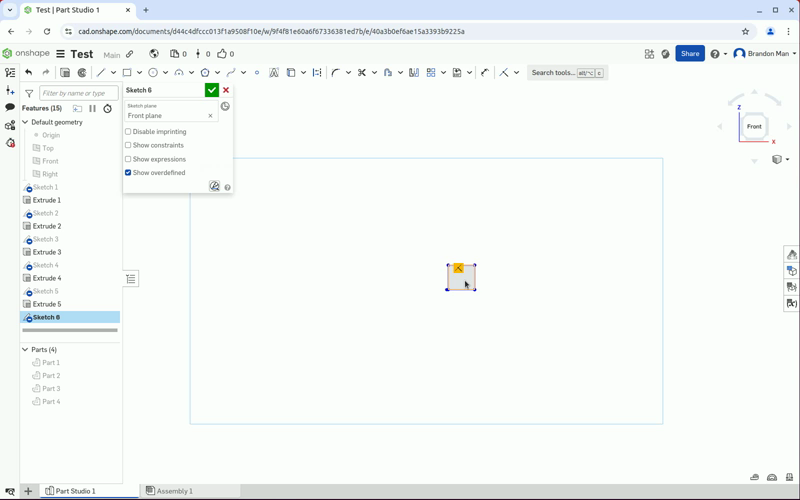
scroll(-6)
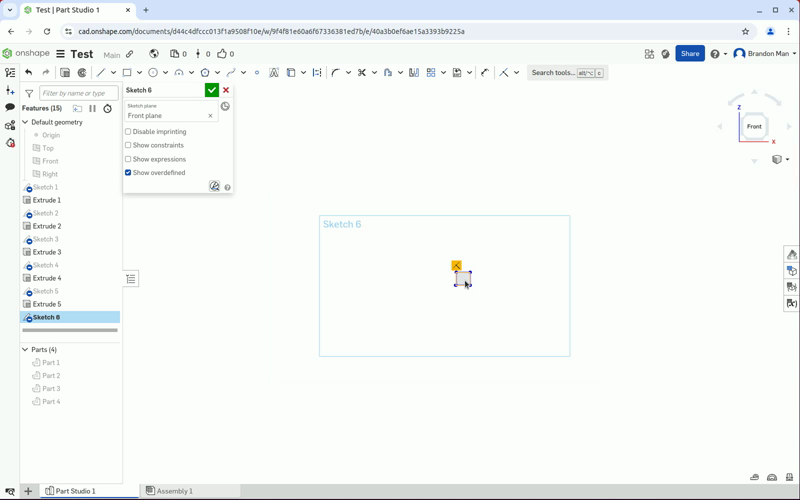
scroll(-6)
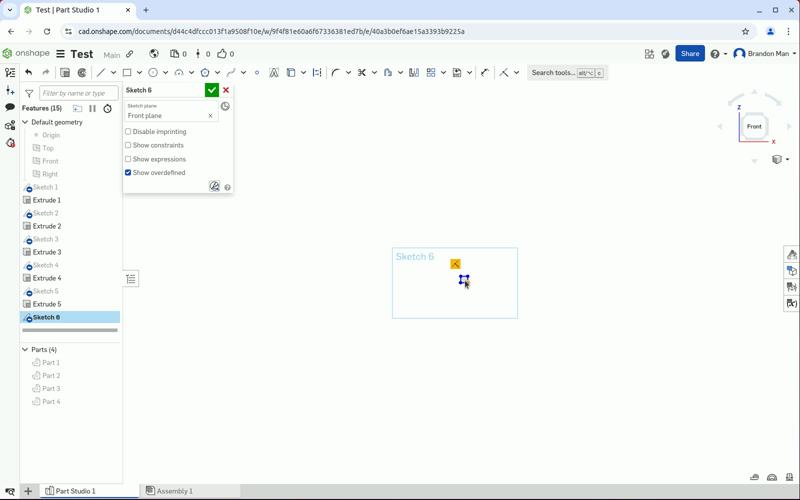
mouse_move(73, 352)
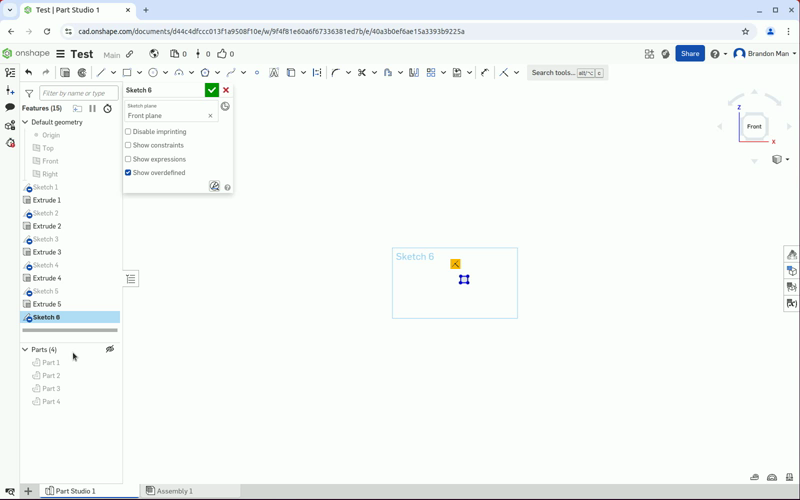
key(shift+y)
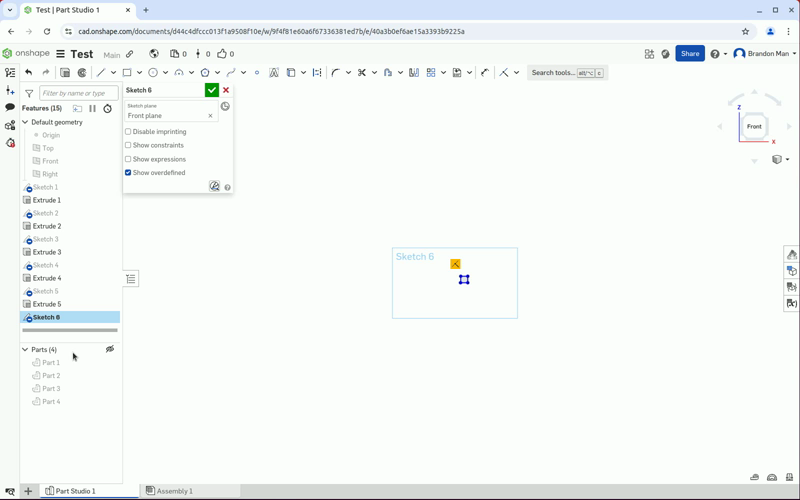
key(shift+e)
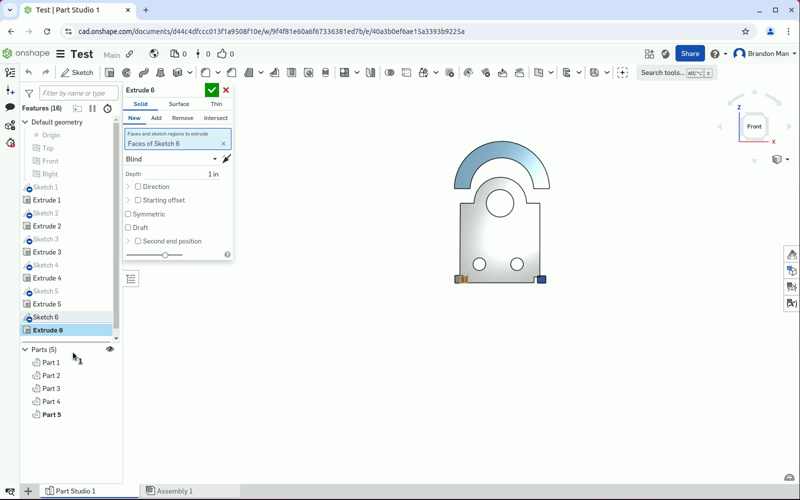
mouse_move(143, 106)
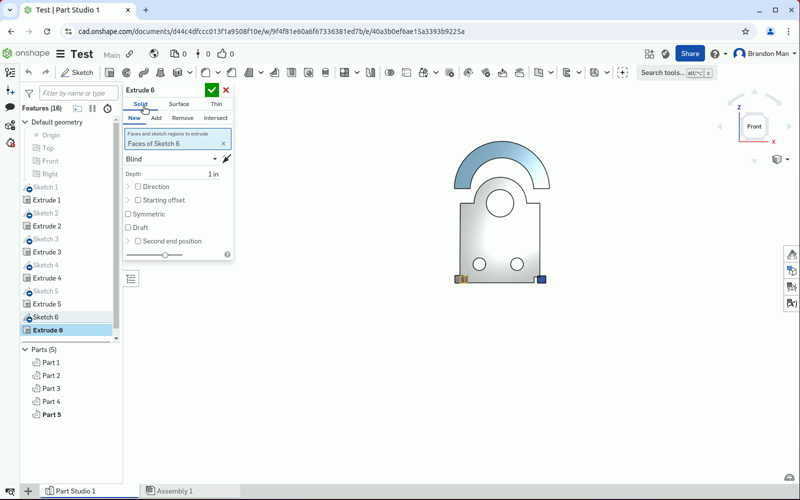
click(143, 106)
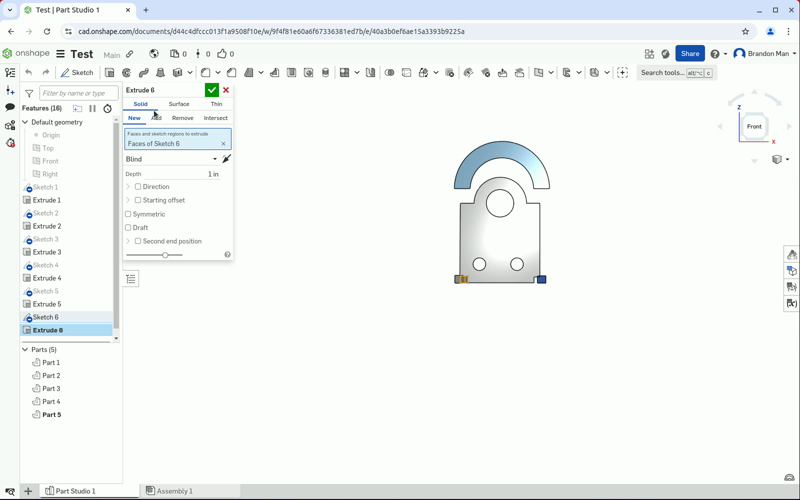
mouse_move(186, 120)
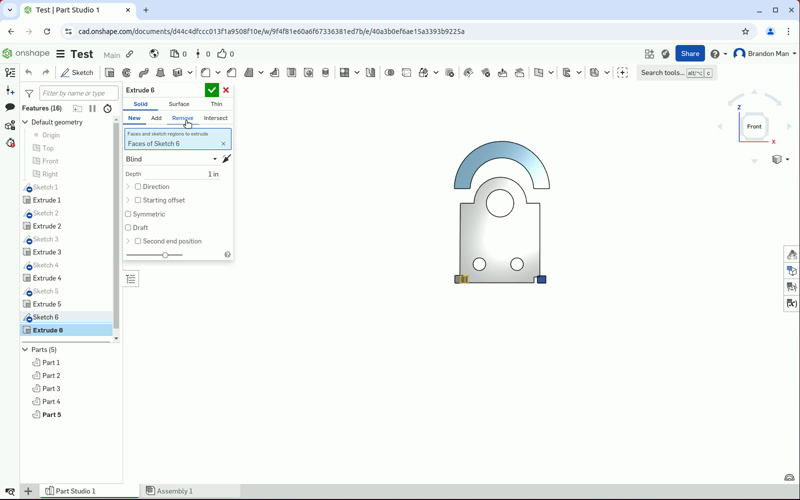
click(186, 120)
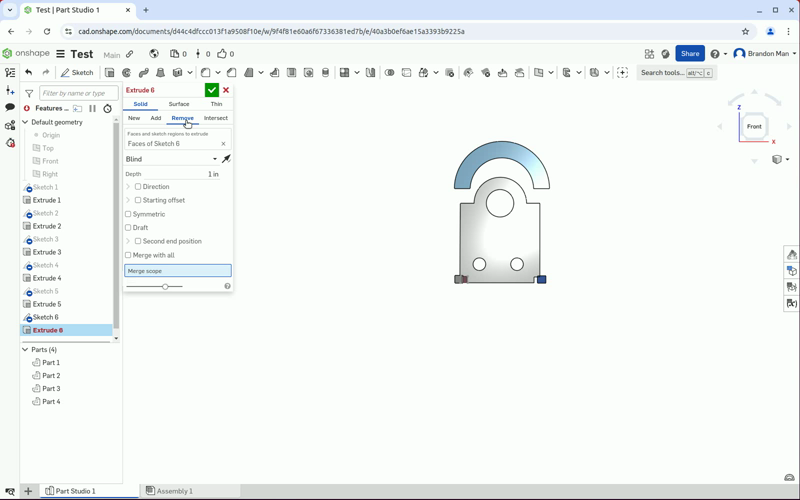
key(tab, 4)
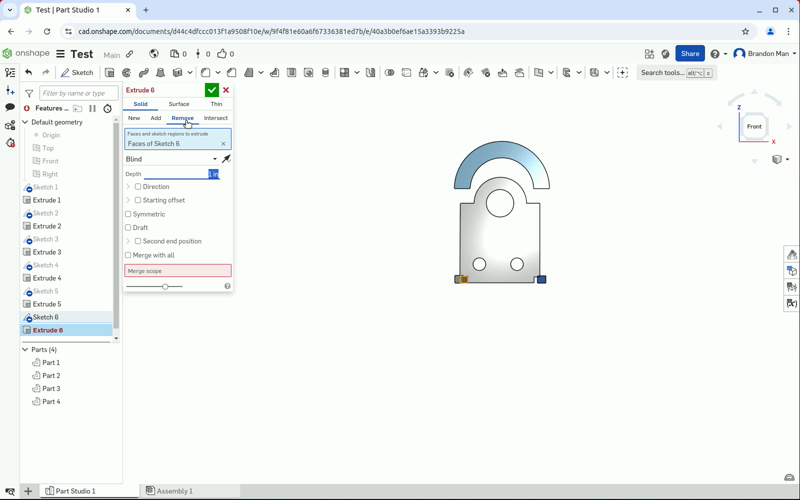
text(6.499)
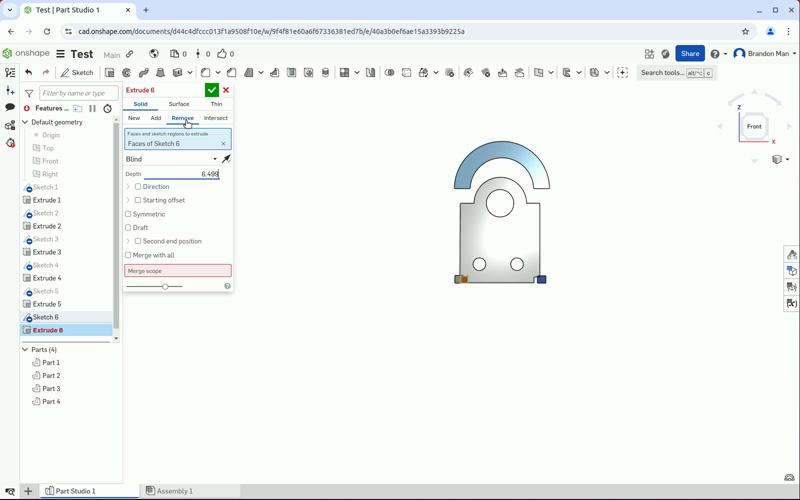
key(tab, 6)
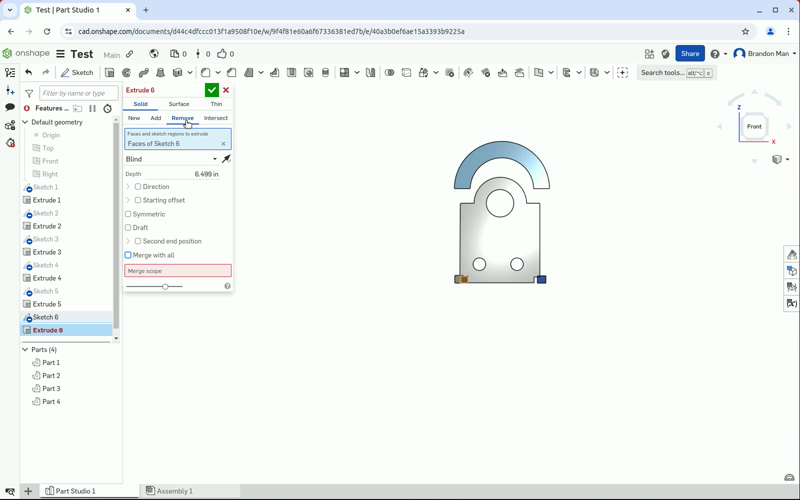
key(space)
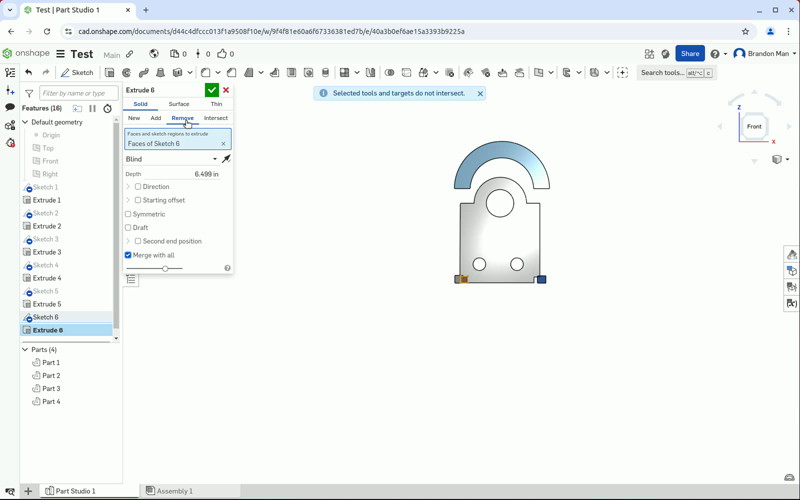
key(enter)
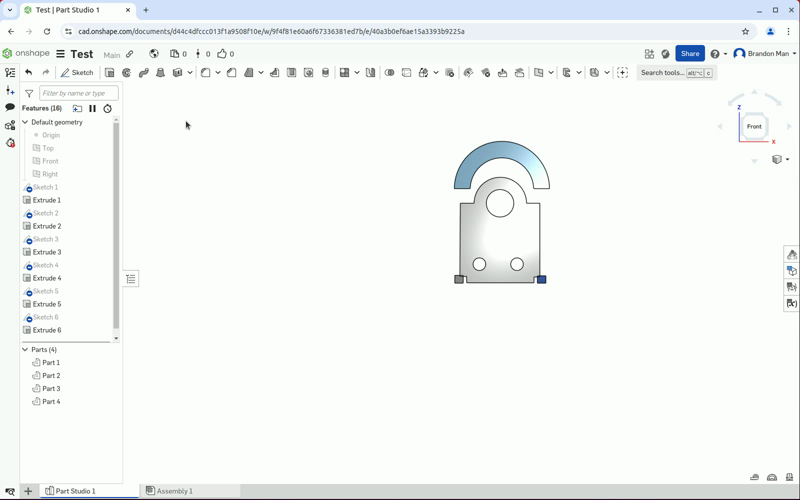
key(shift+h)
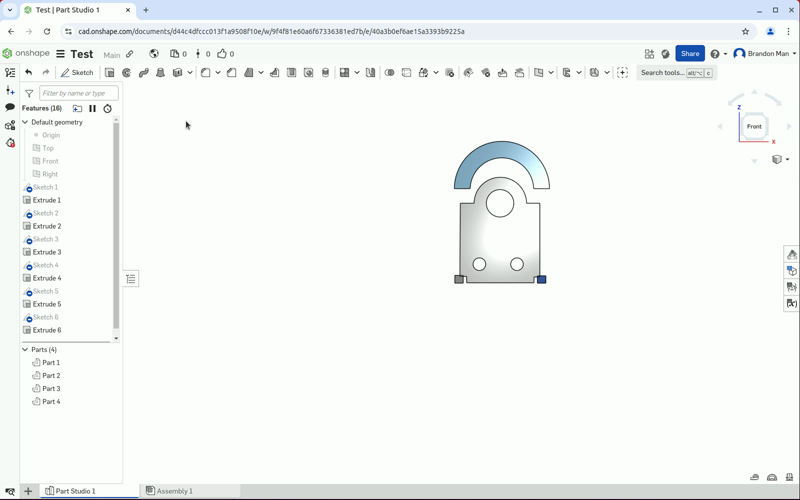
key(shift+h)
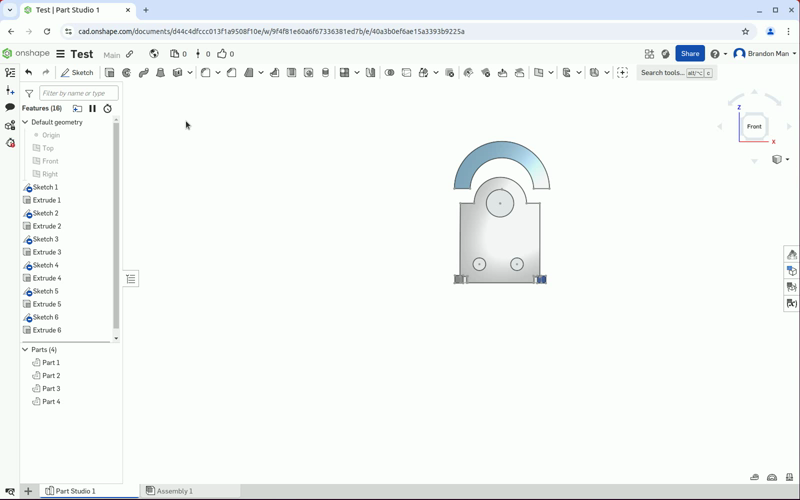
key(shift+7)
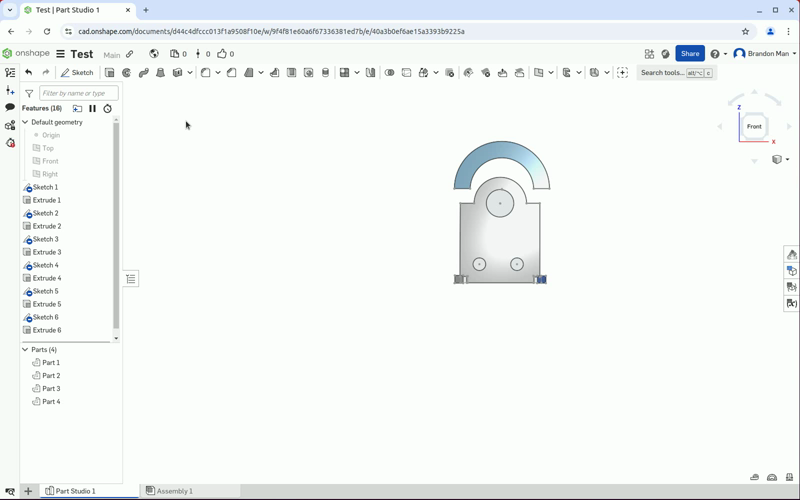
key(left, 2)
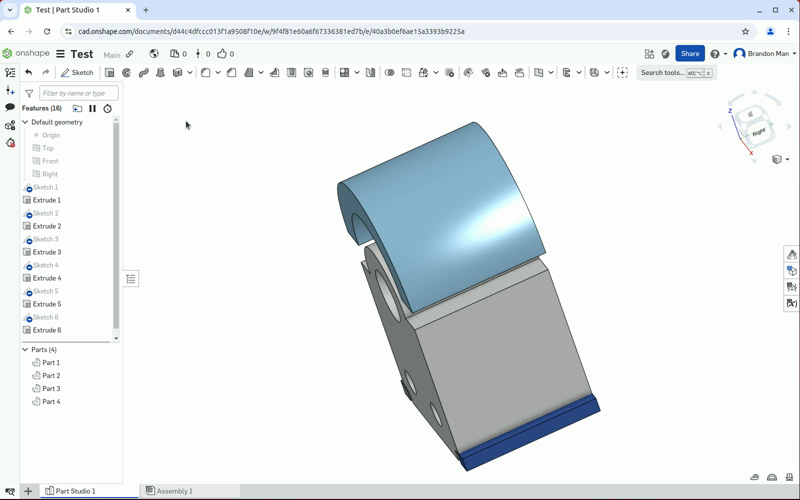
key(down, 2)
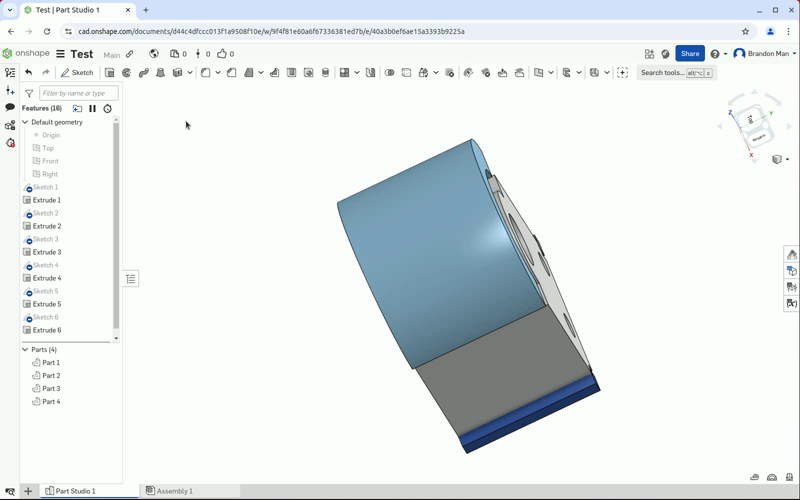
key(up, 2)
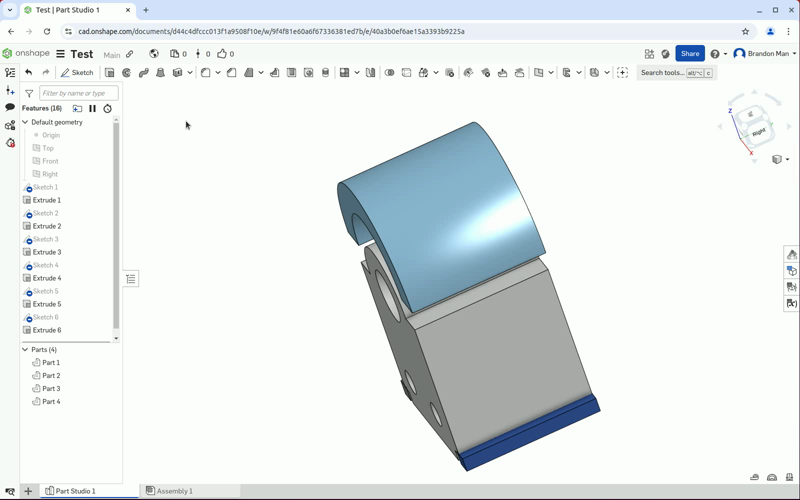
key(right, 2)
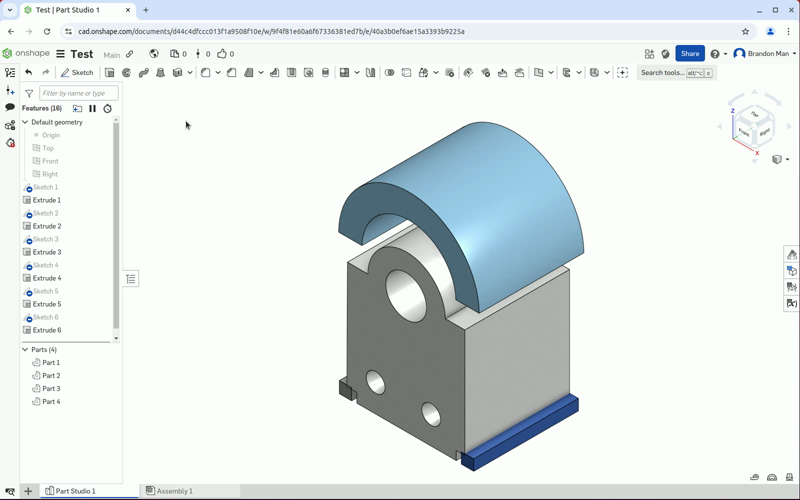
mouse_move(69, 189)
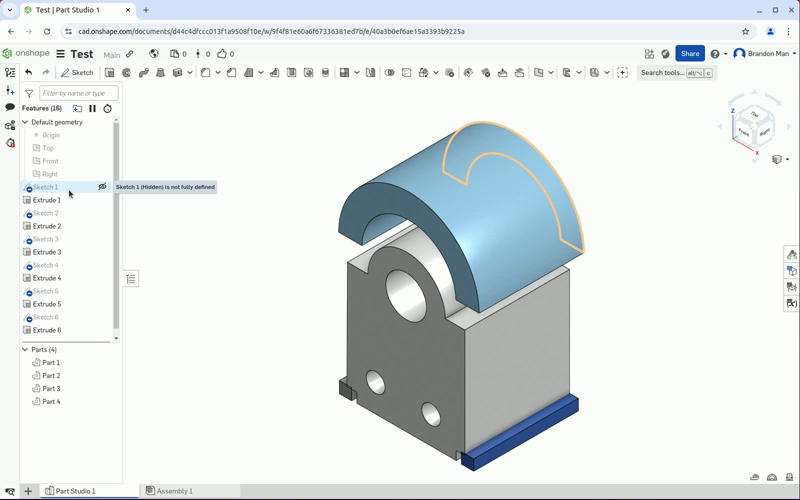
click(69, 189)